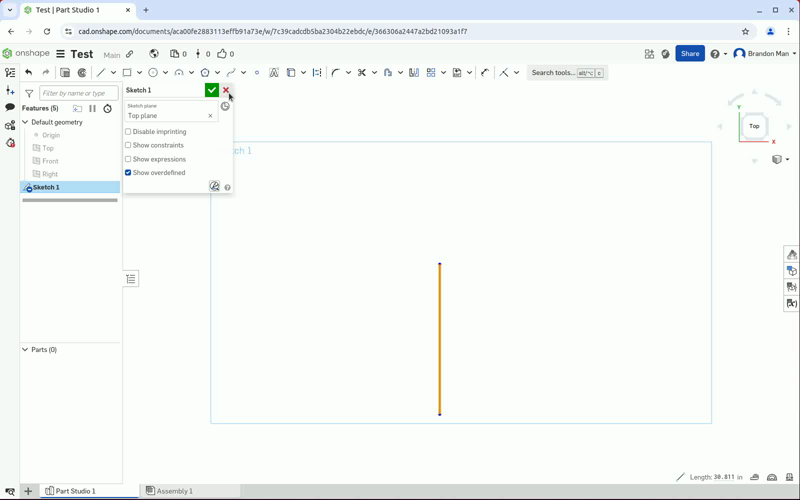
key(shift+h)
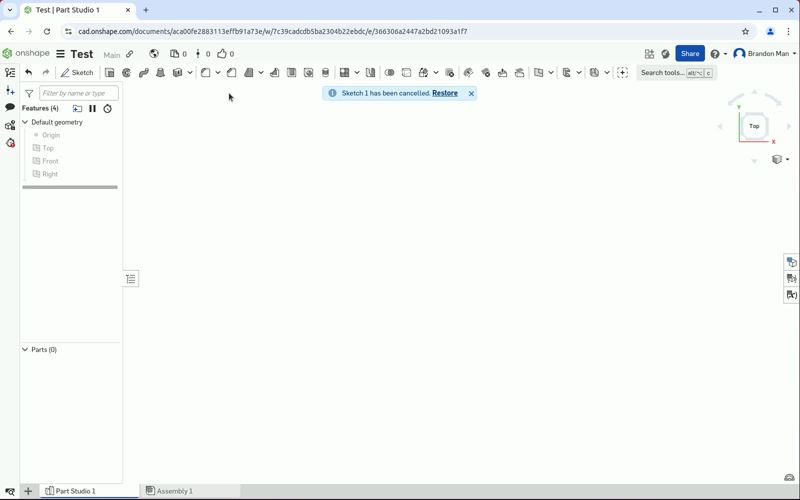
mouse_move(73, 352)
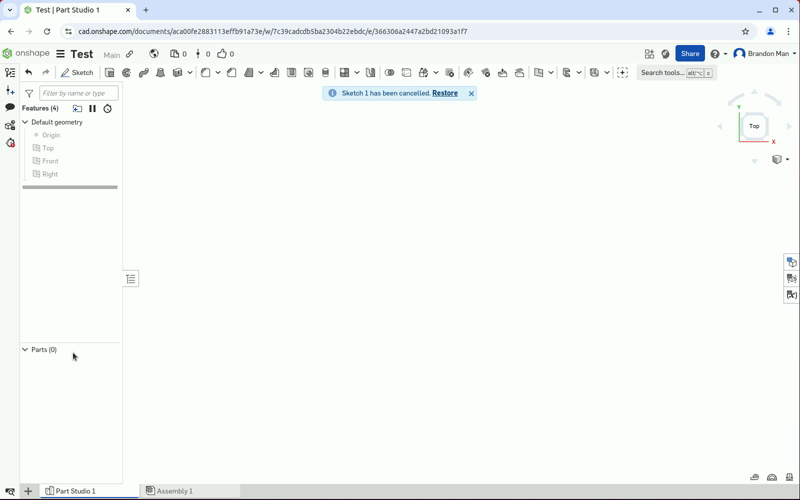
key(y)
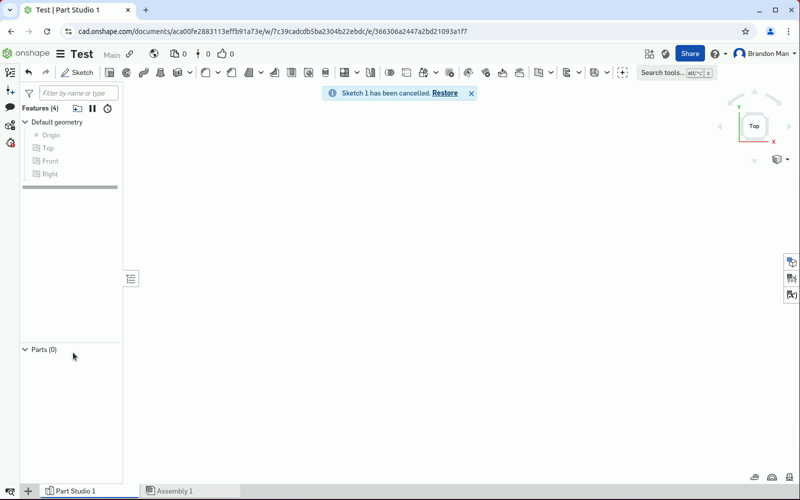
key(shift+p)
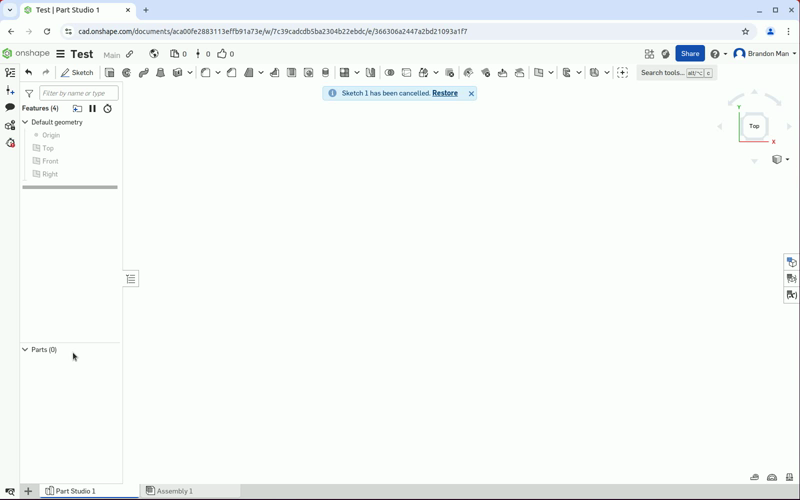
key(space)
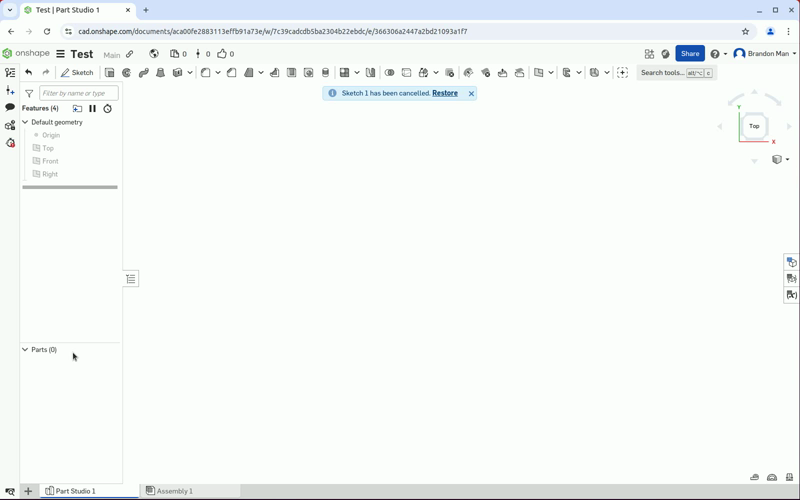
key_down(shift)
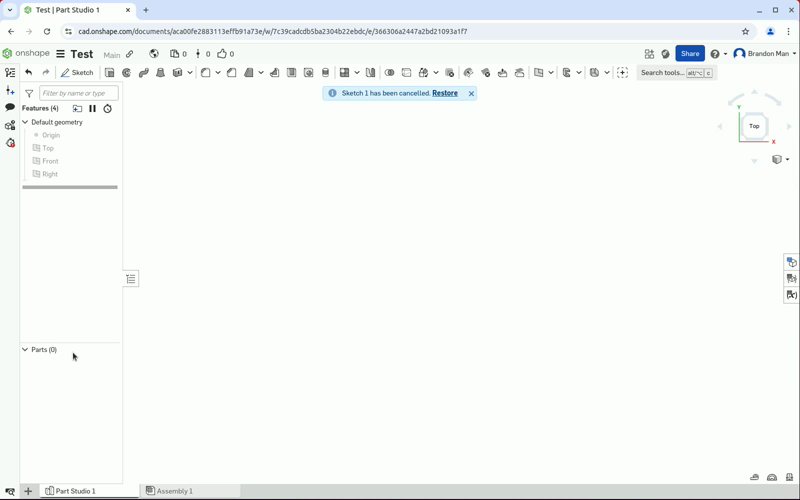
key(up)
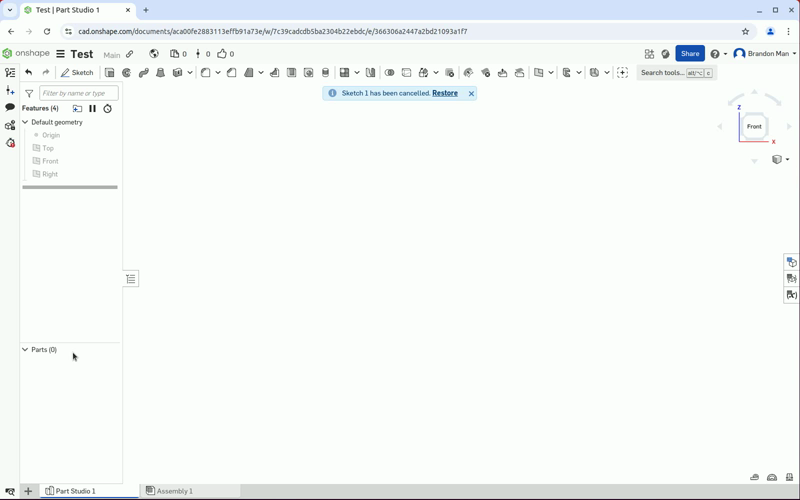
key_up(shift)
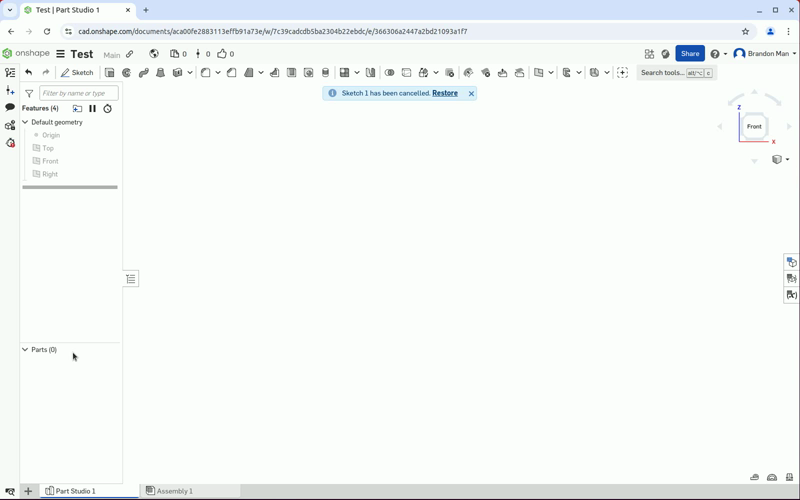
mouse_move(73, 352)
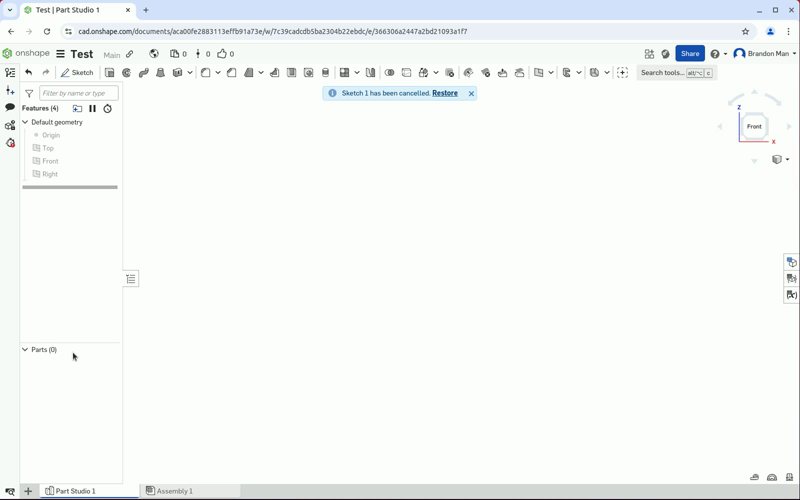
key(shift+y)
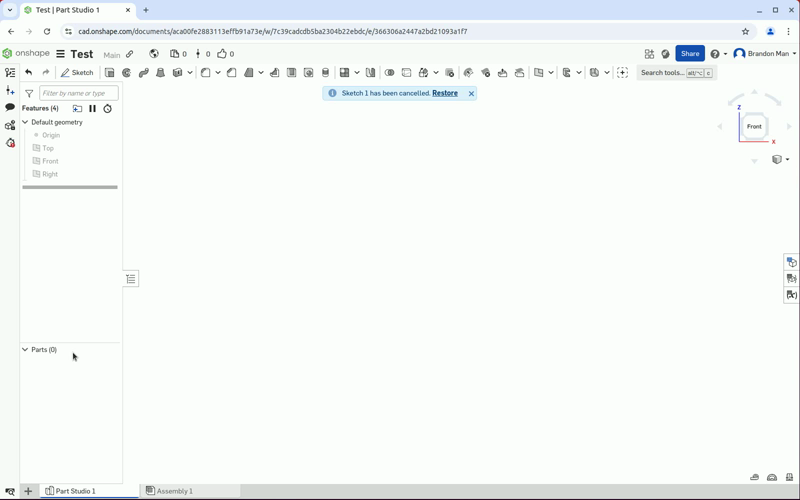
key(shift+s)
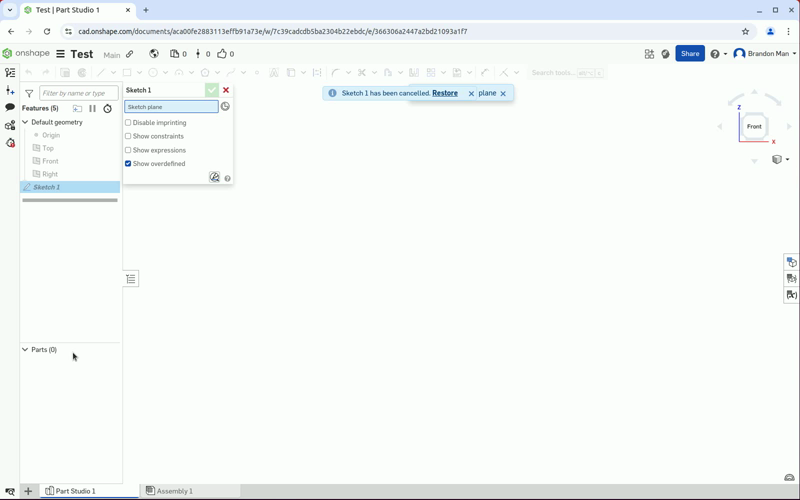
mouse_move(73, 163)
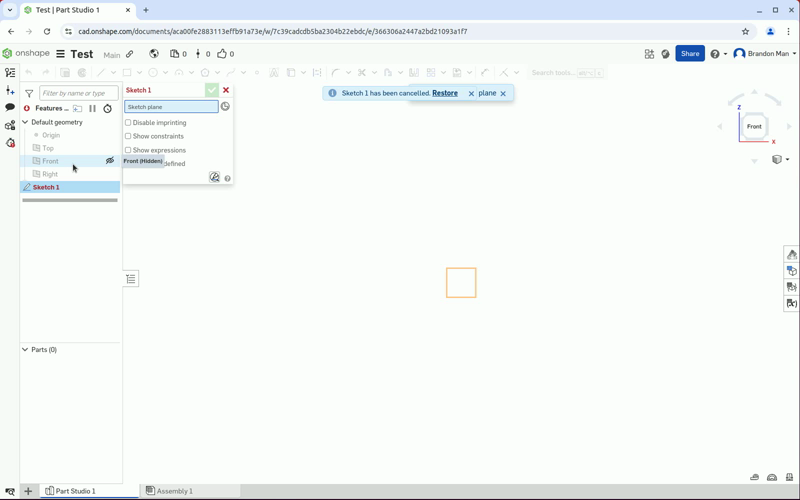
click(73, 163)
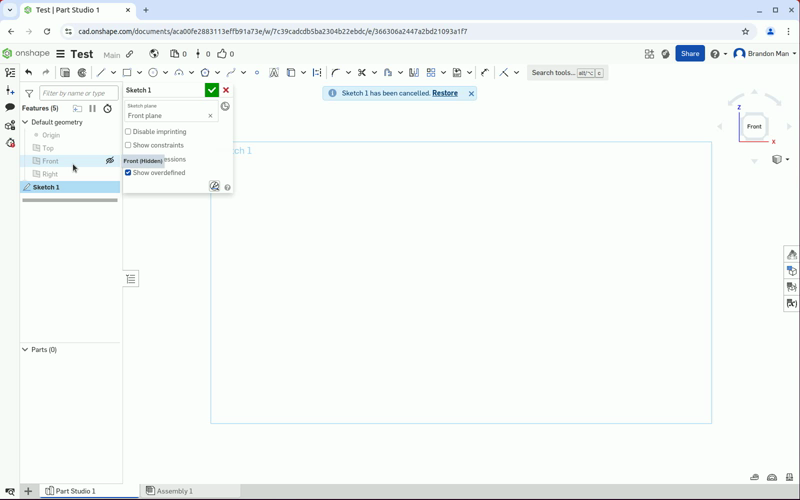
mouse_move(73, 352)
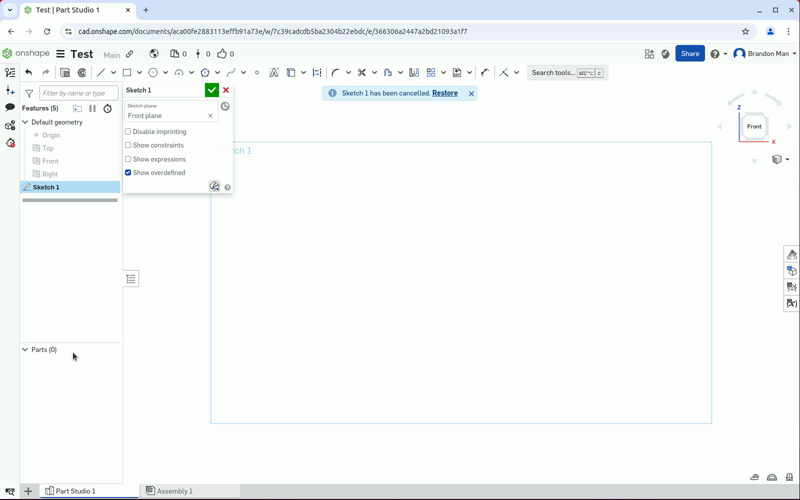
key(y)
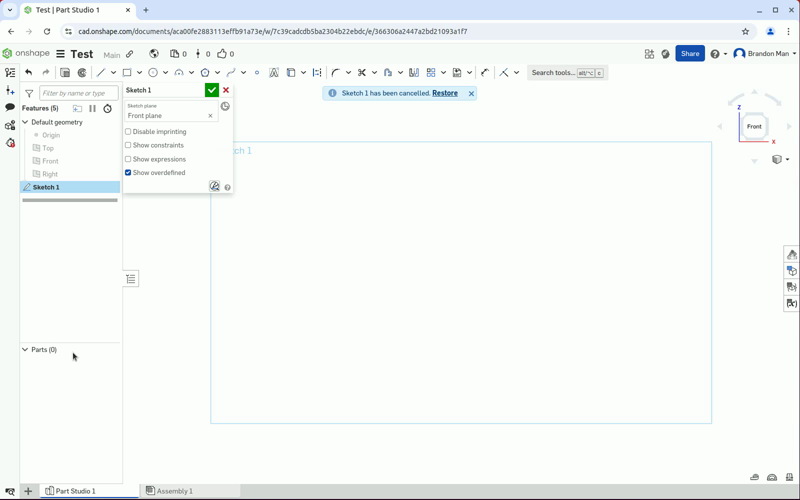
key(l)
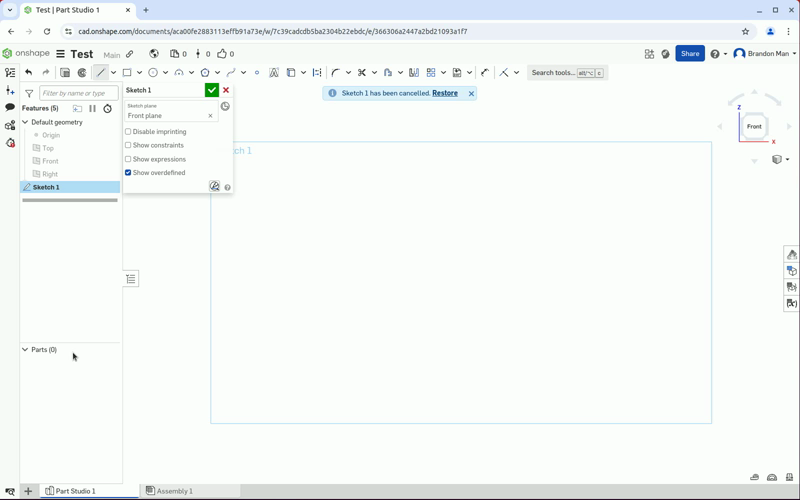
key_down(shift)
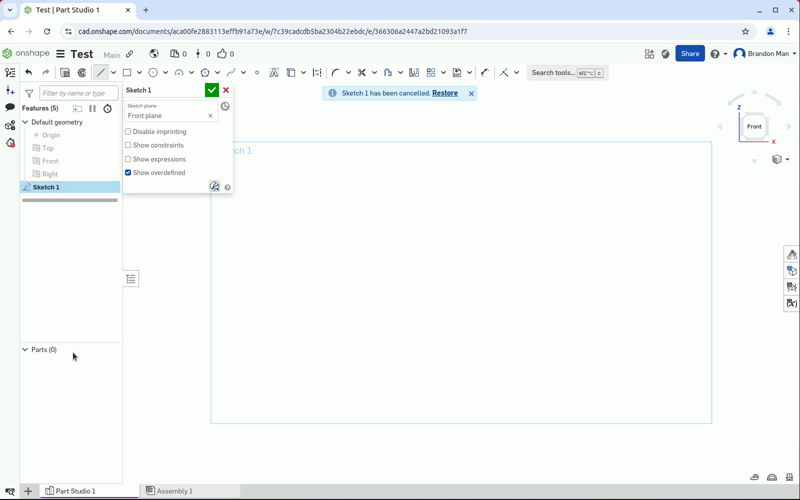
mouse_move(443, 282)
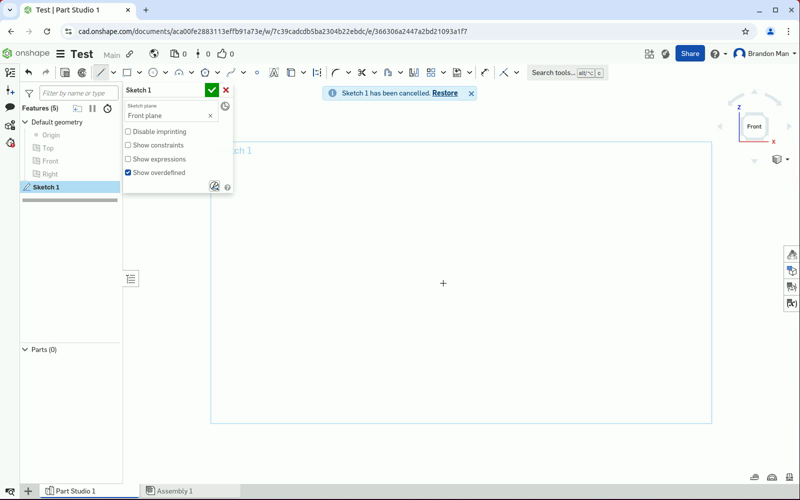
click(443, 282)
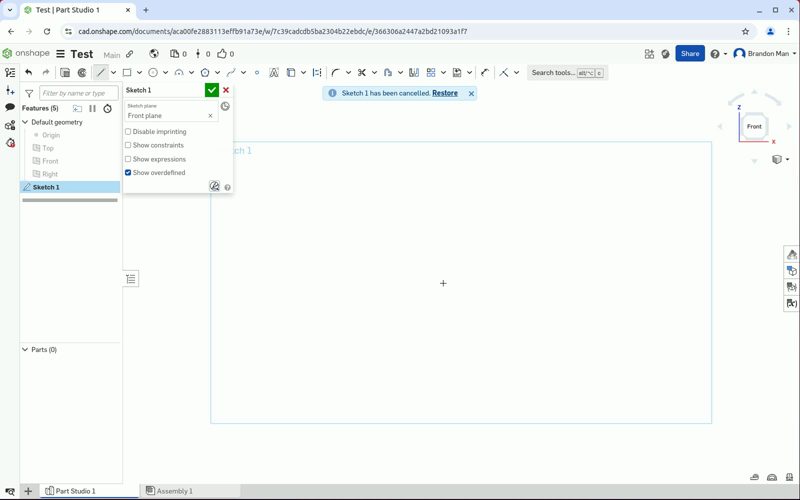
key_up(shift)
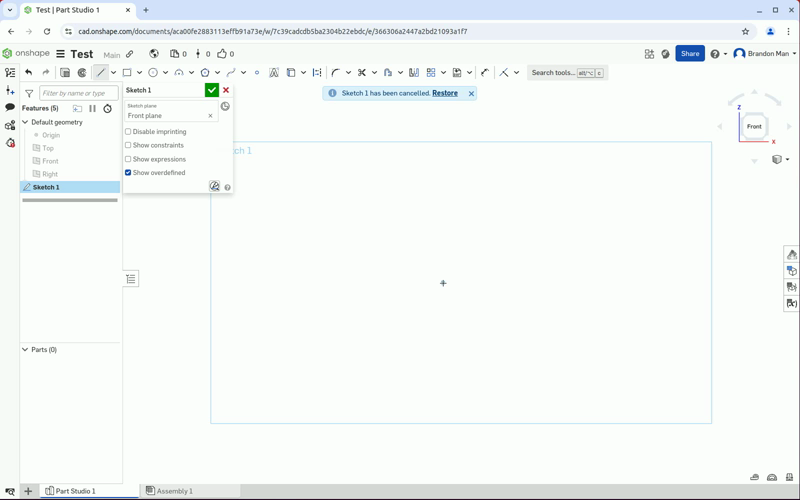
key_down(shift)
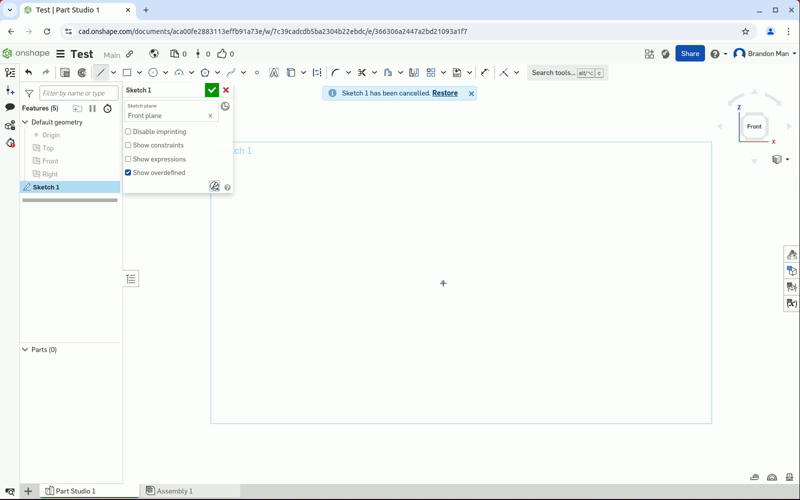
mouse_move(473, 282)
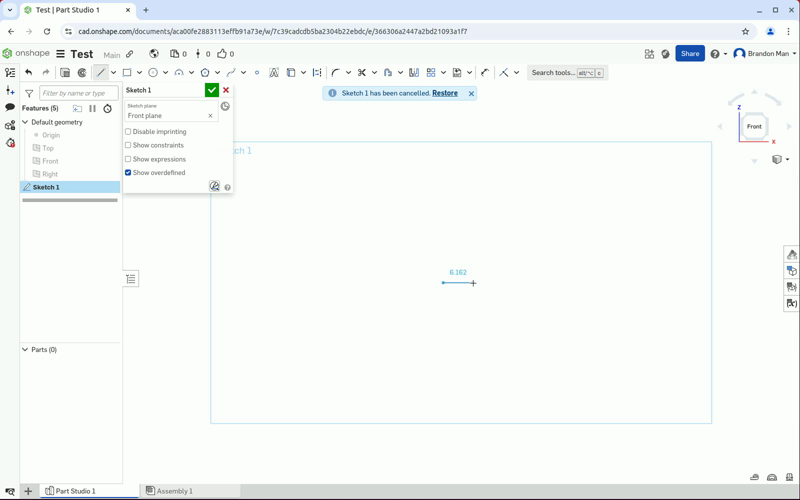
mouse_move(448, 282)
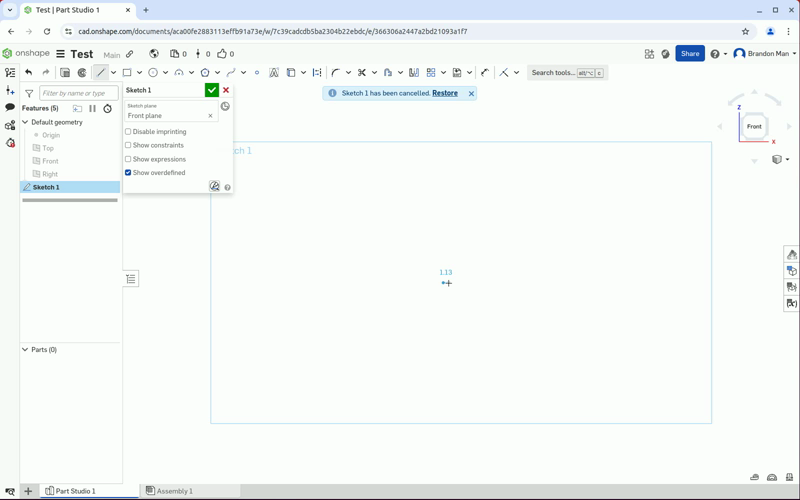
scroll(6)
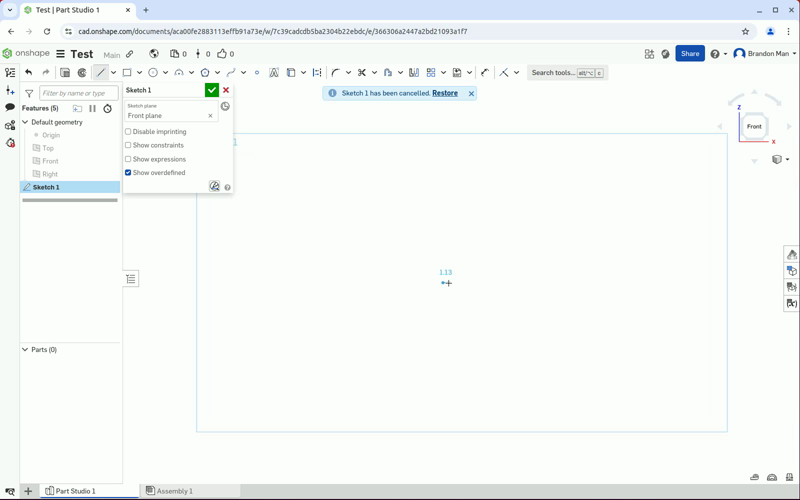
scroll(6)
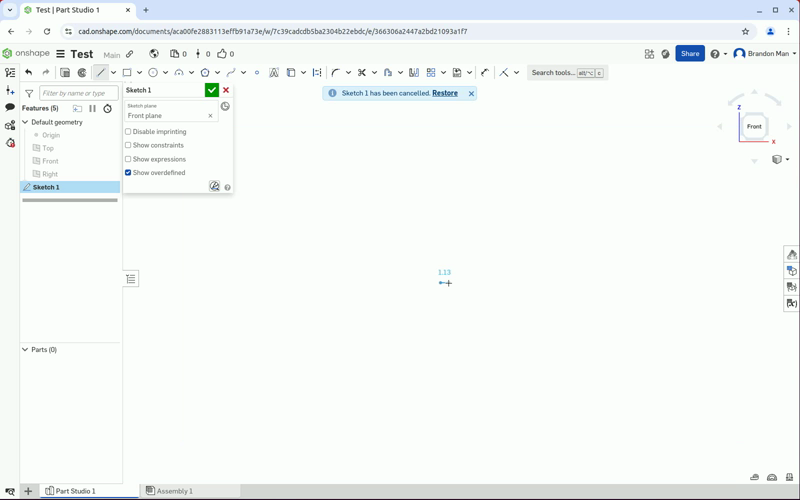
scroll(6)
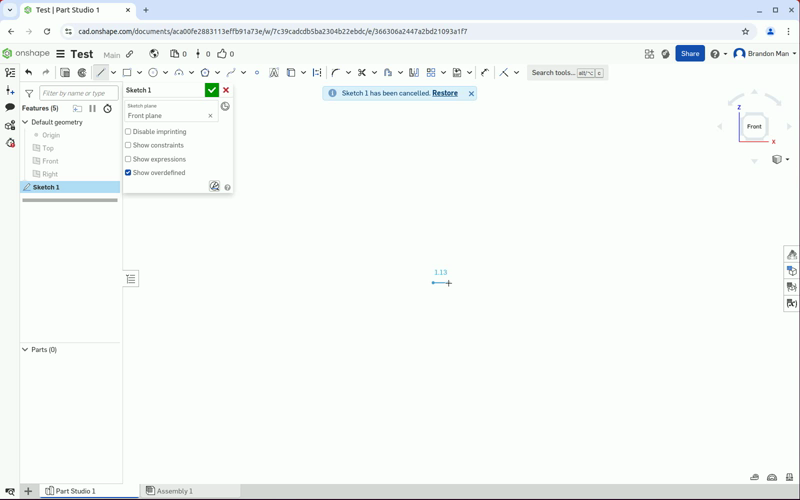
scroll(6)
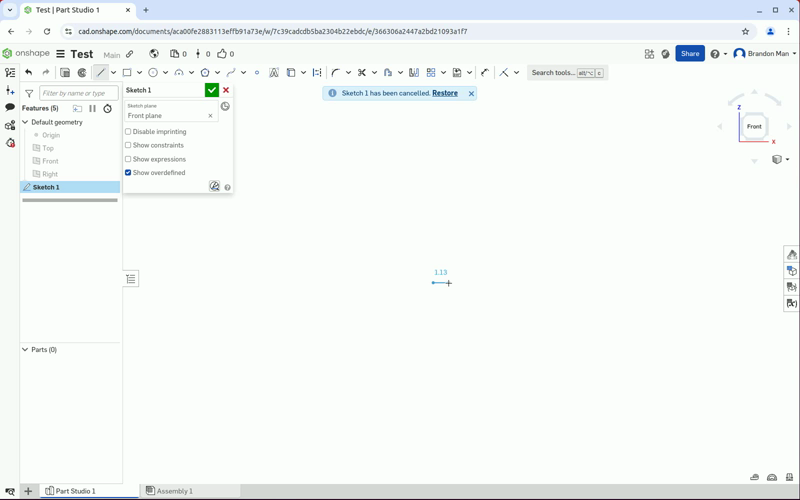
scroll(6)
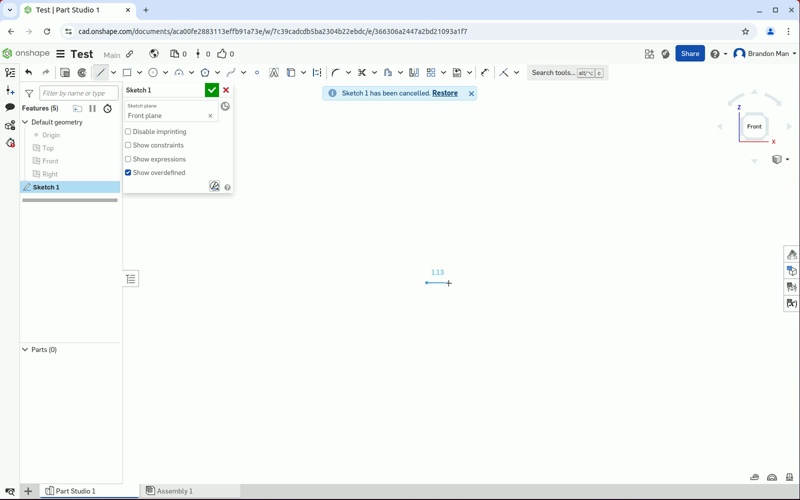
scroll(6)
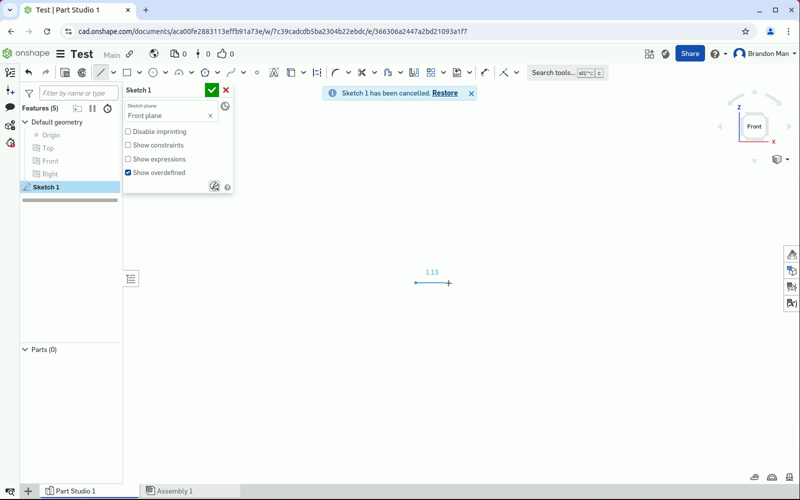
scroll(6)
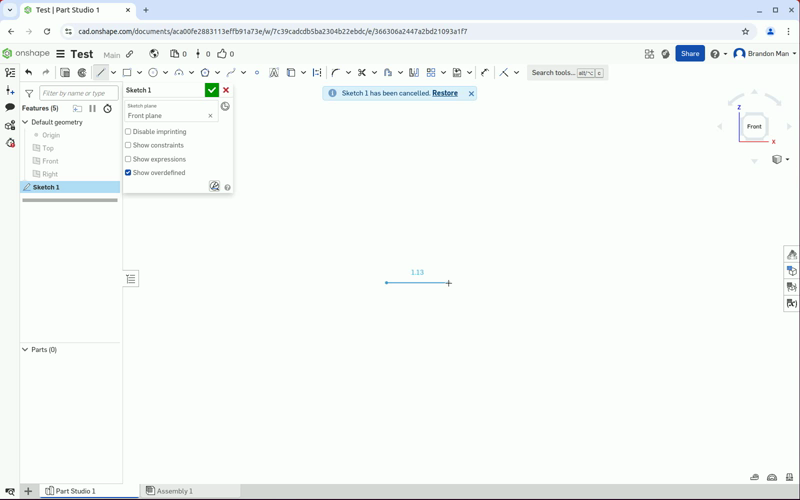
click(448, 282)
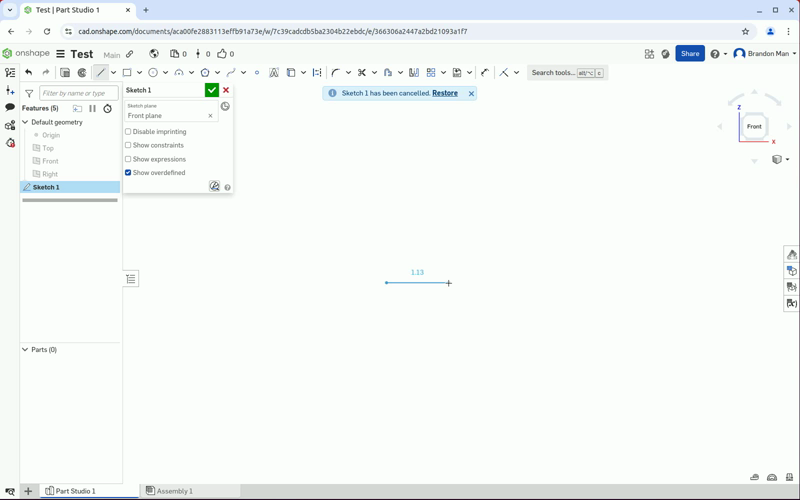
scroll(-6)
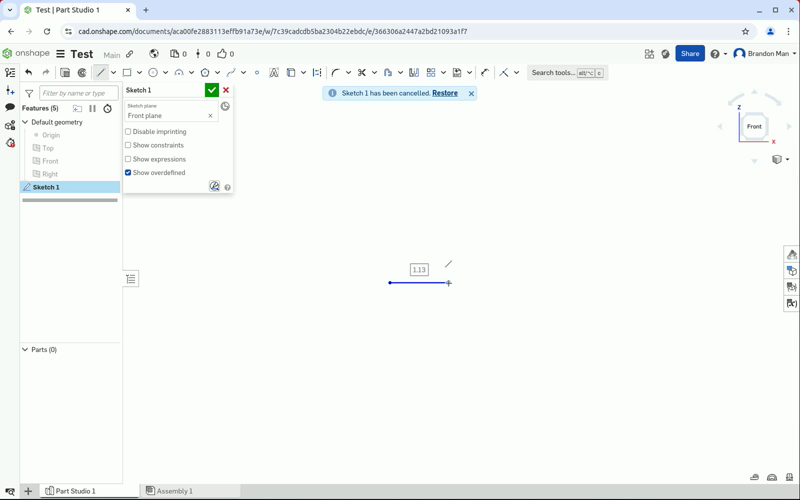
scroll(-6)
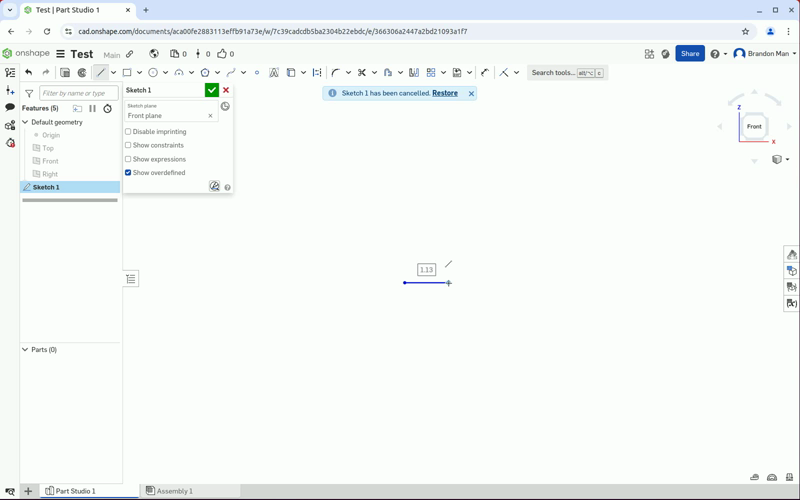
scroll(-6)
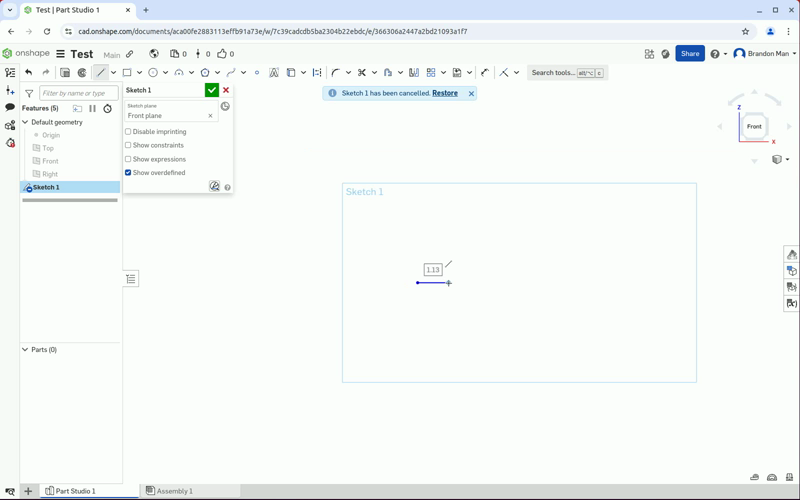
scroll(-6)
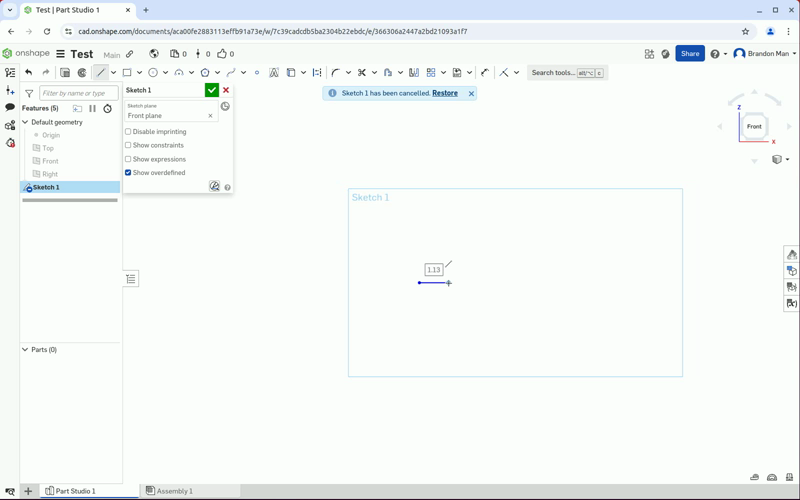
scroll(-6)
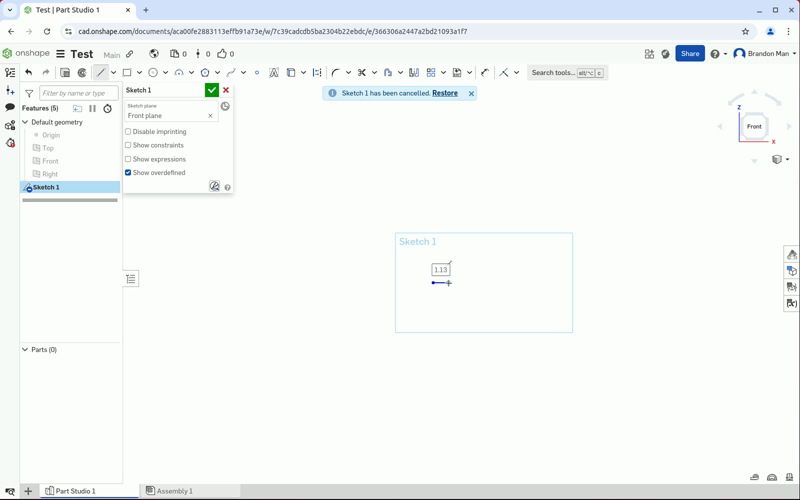
scroll(-6)
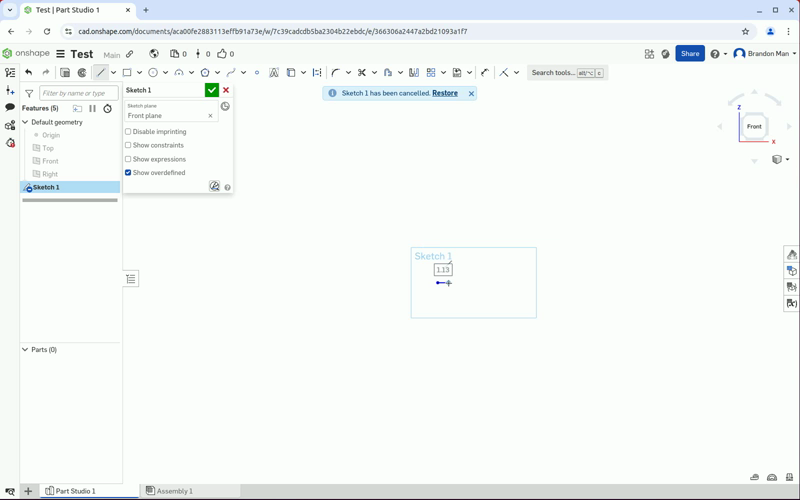
scroll(-6)
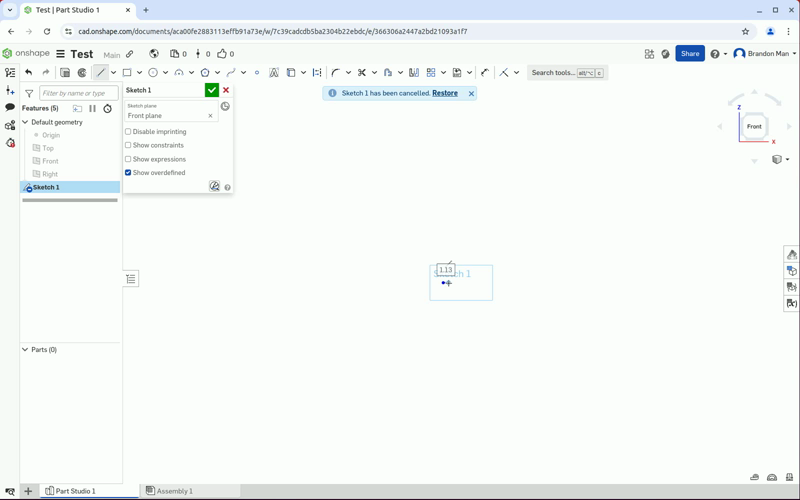
key_up(shift)
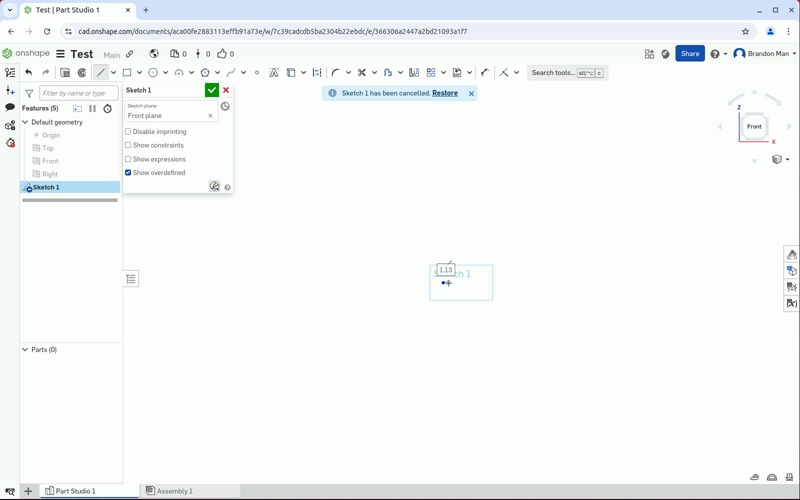
key_down(shift)
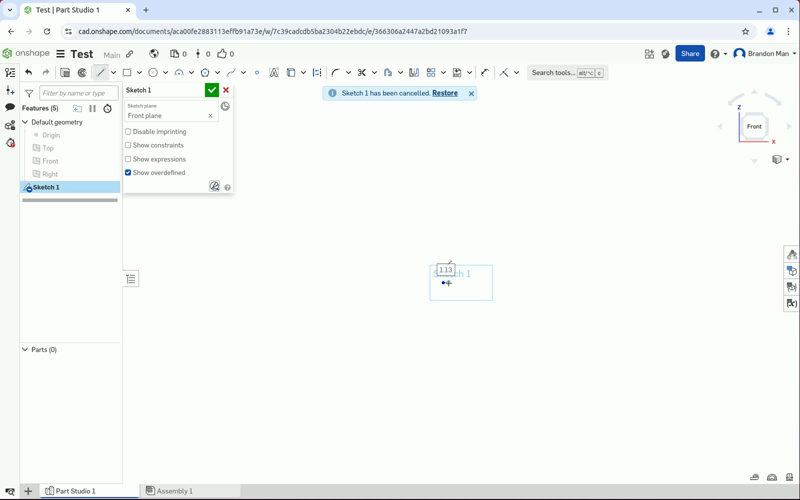
mouse_move(478, 282)
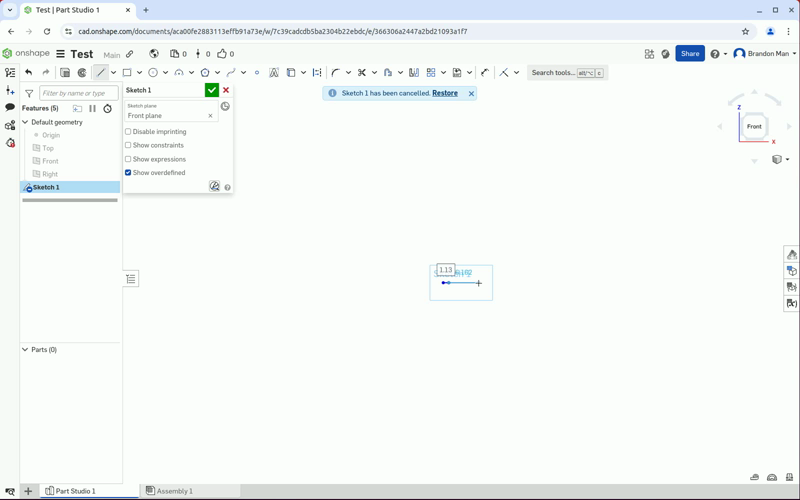
mouse_move(448, 281)
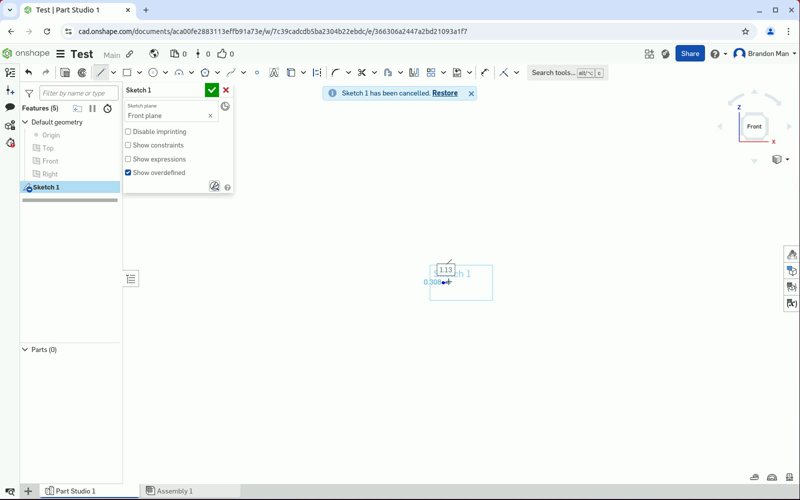
scroll(6)
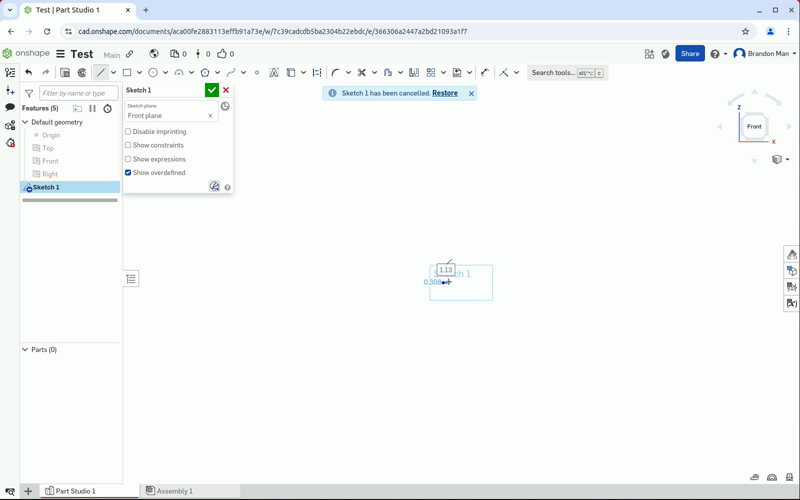
scroll(6)
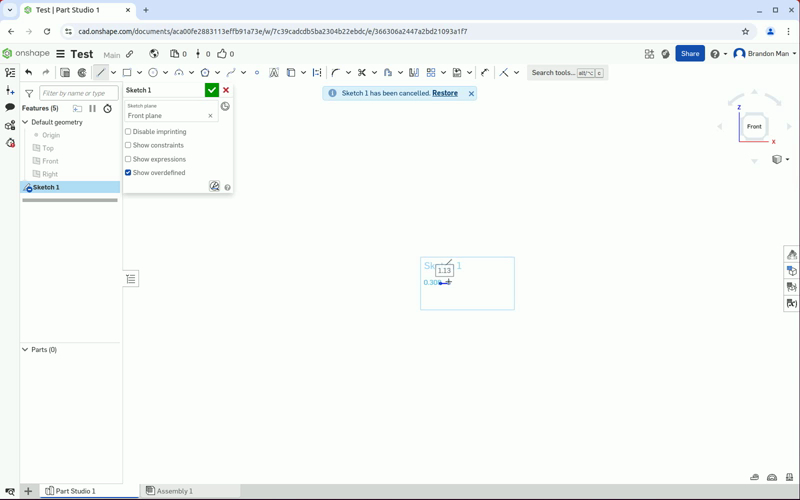
scroll(6)
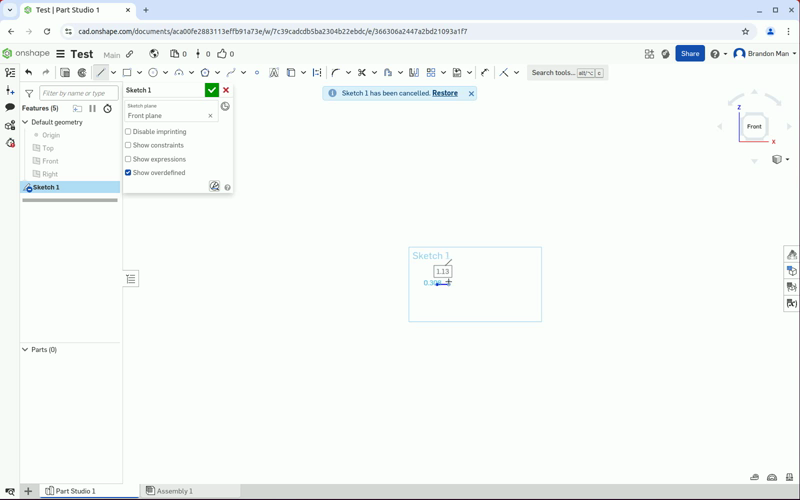
scroll(6)
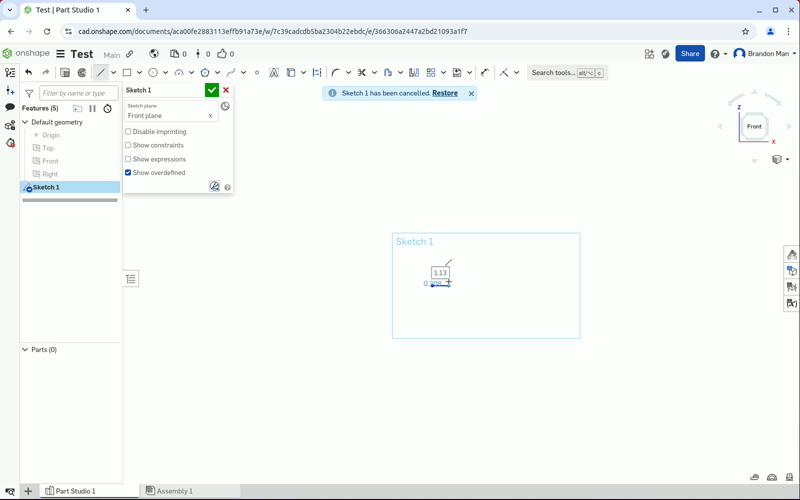
scroll(6)
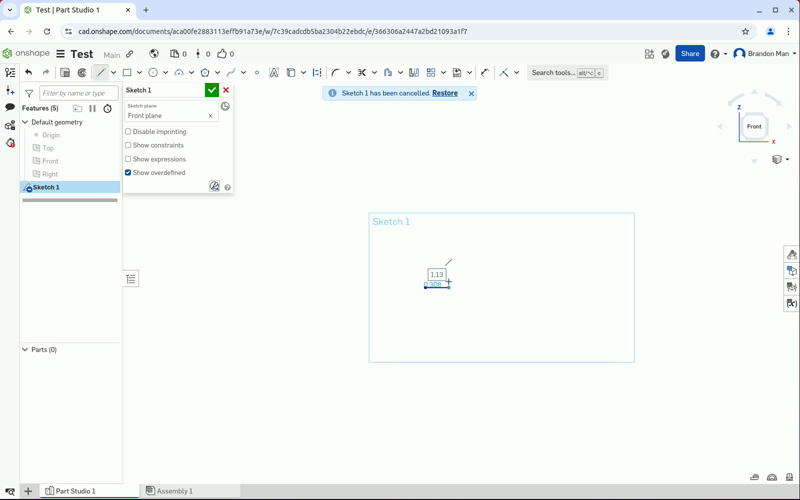
scroll(6)
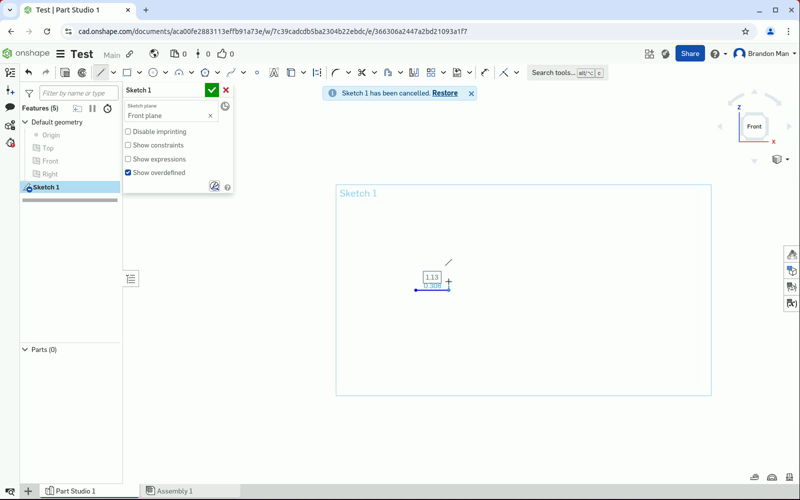
scroll(6)
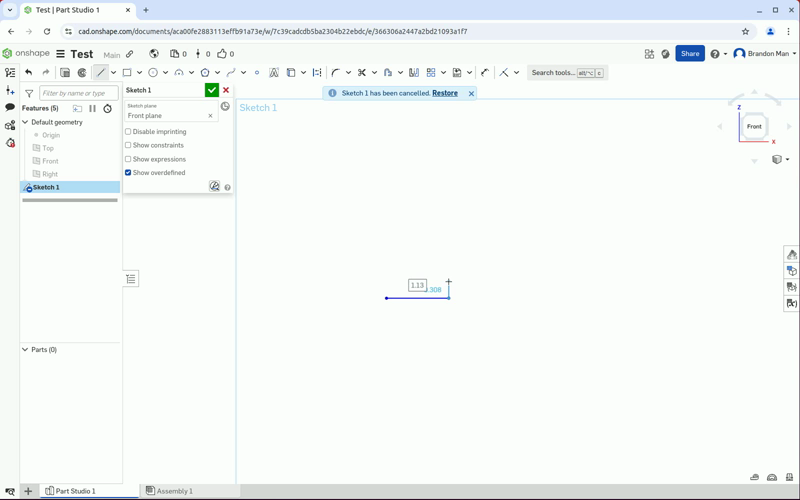
click(448, 281)
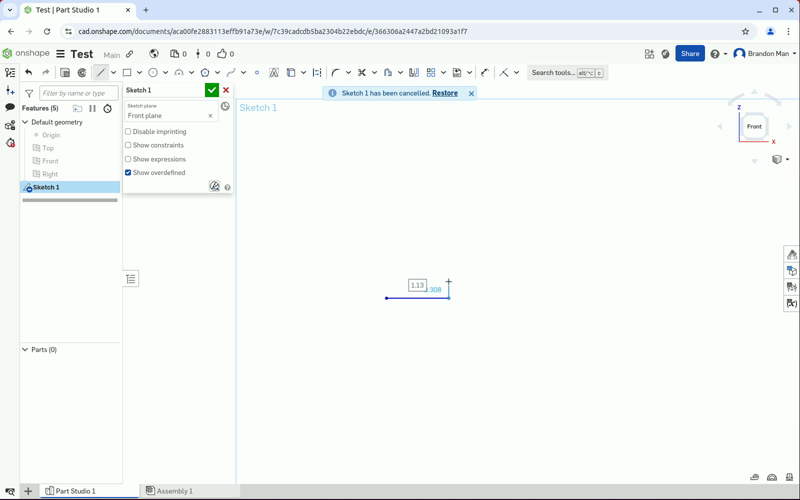
scroll(-6)
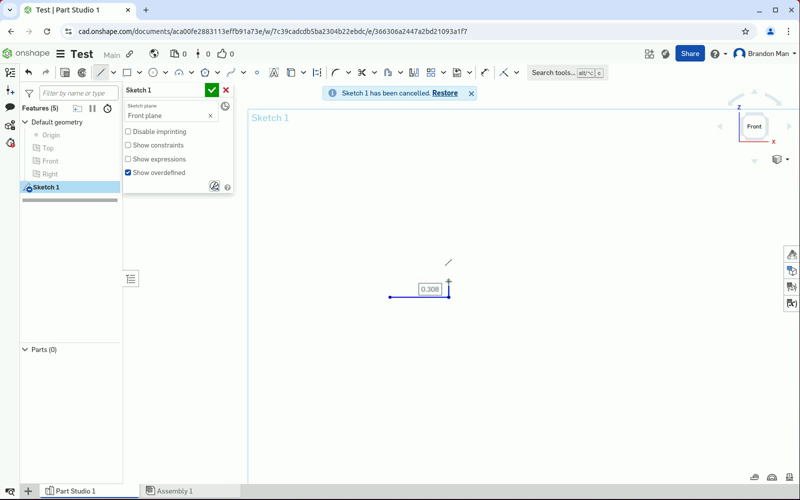
scroll(-6)
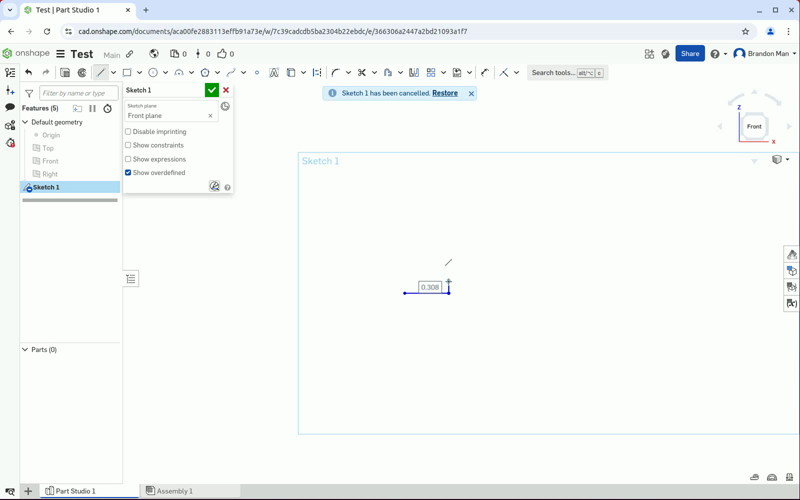
scroll(-6)
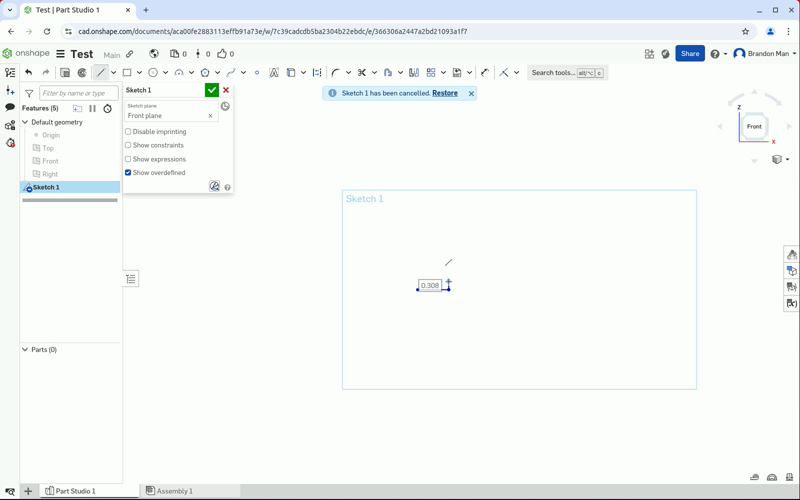
scroll(-6)
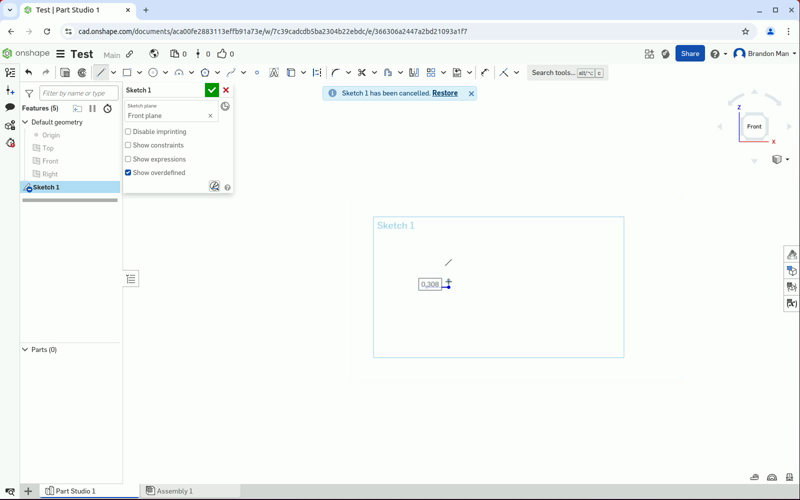
scroll(-6)
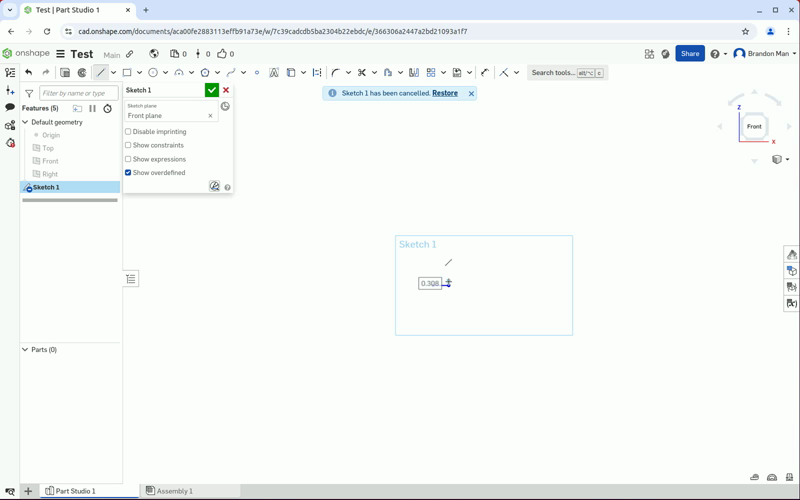
scroll(-6)
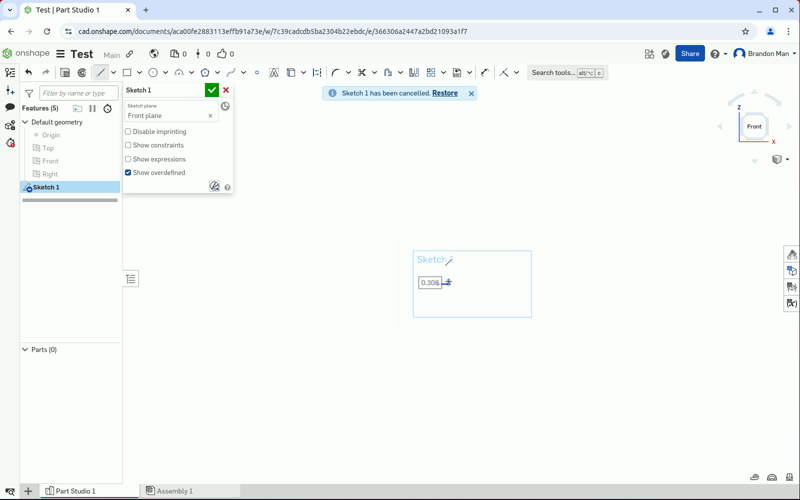
scroll(-6)
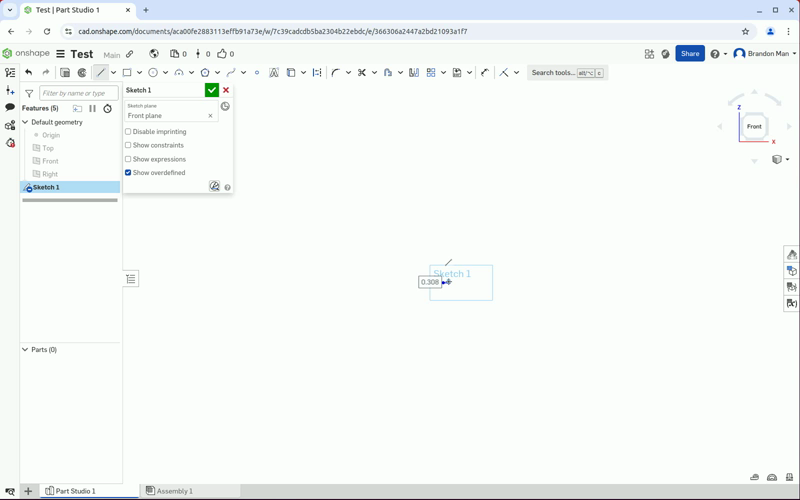
key_up(shift)
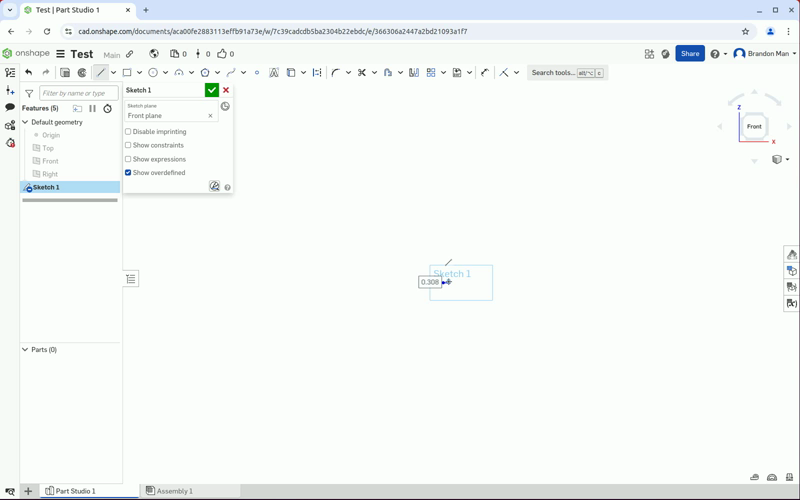
key_down(shift)
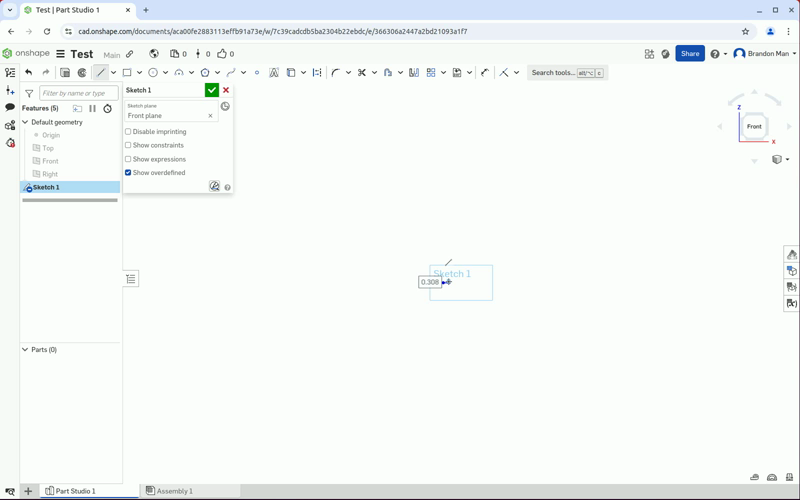
mouse_move(478, 281)
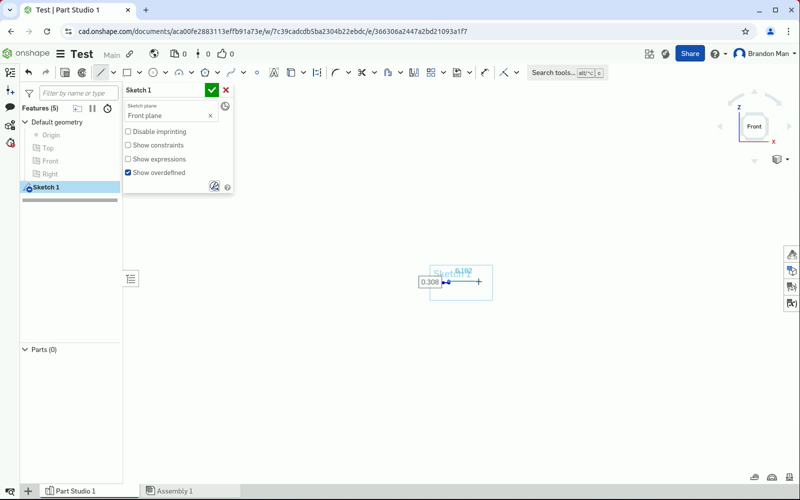
mouse_move(452, 281)
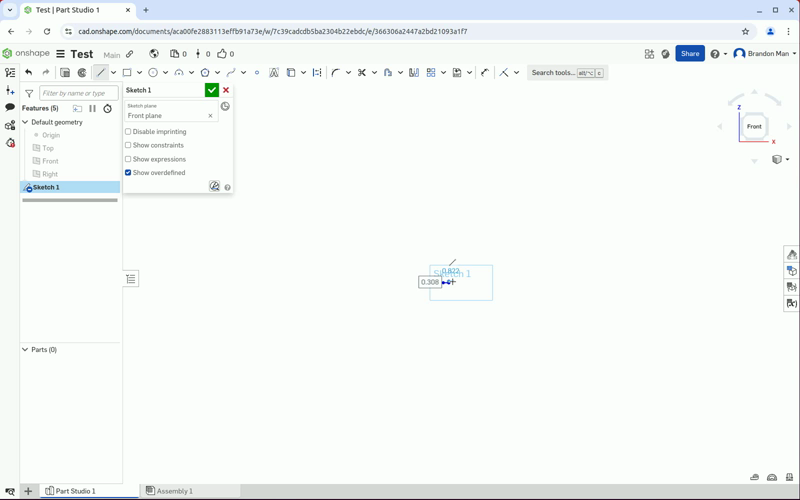
scroll(6)
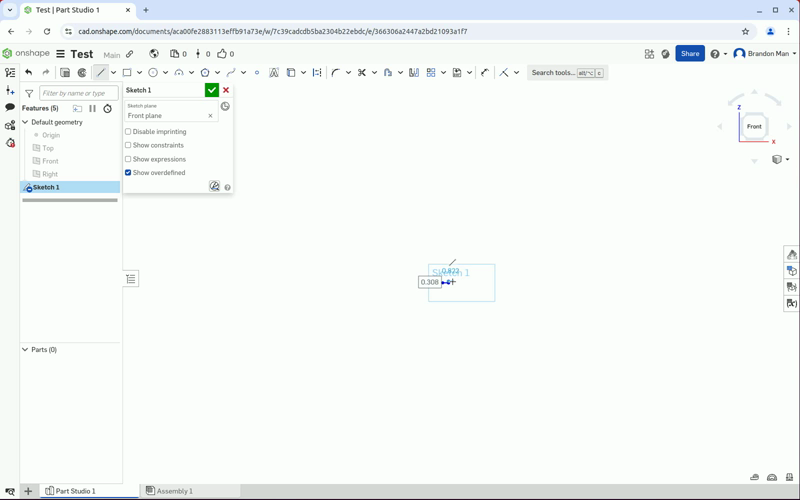
scroll(6)
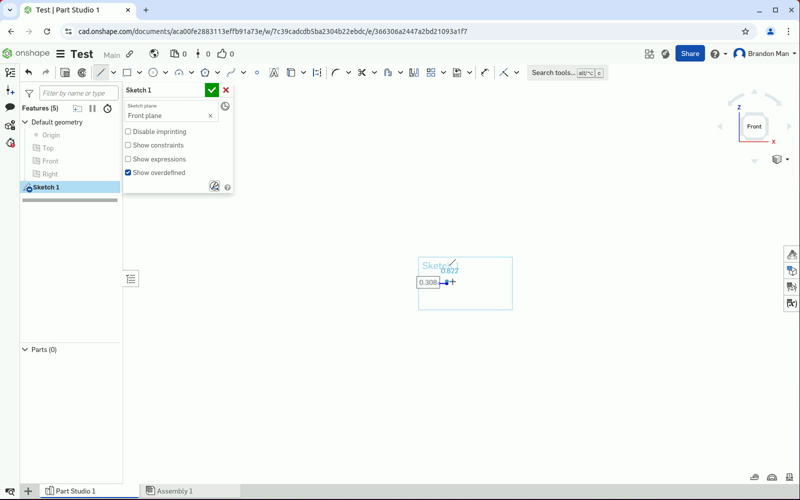
scroll(6)
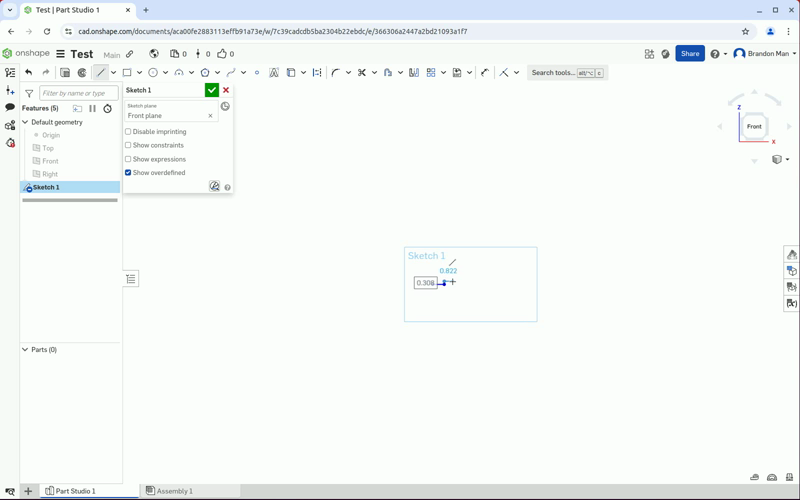
scroll(6)
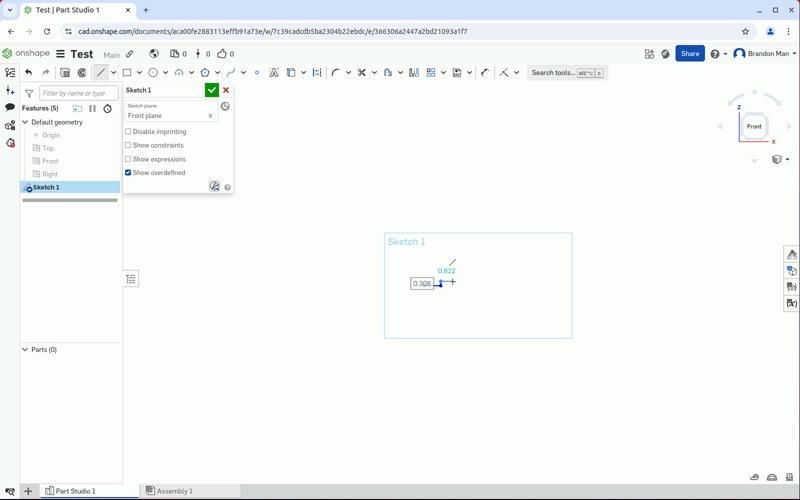
scroll(6)
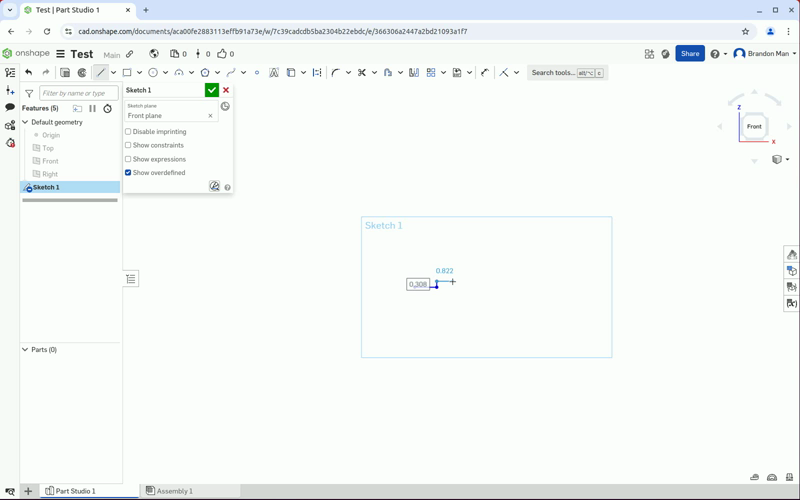
scroll(6)
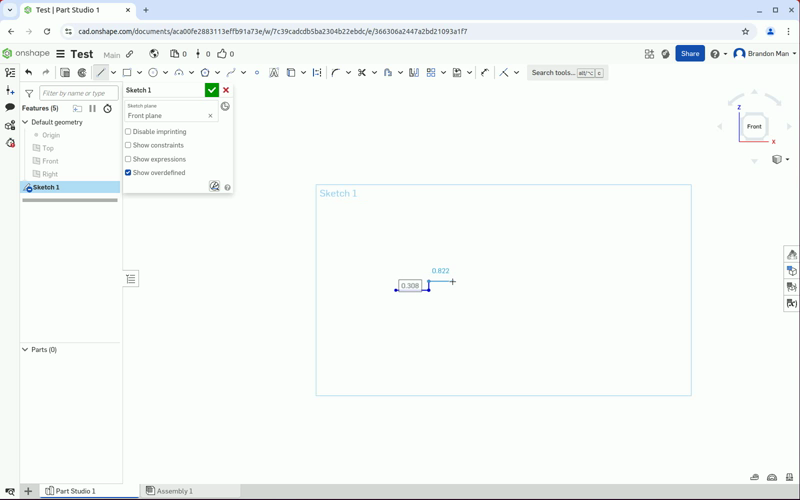
scroll(6)
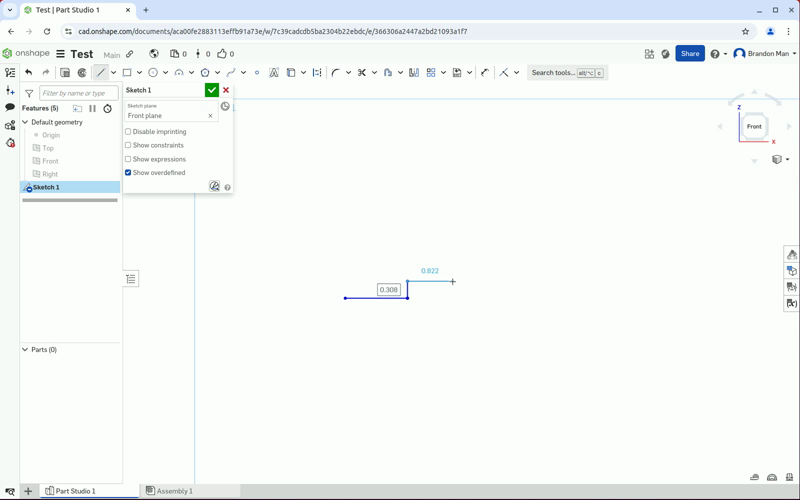
click(452, 281)
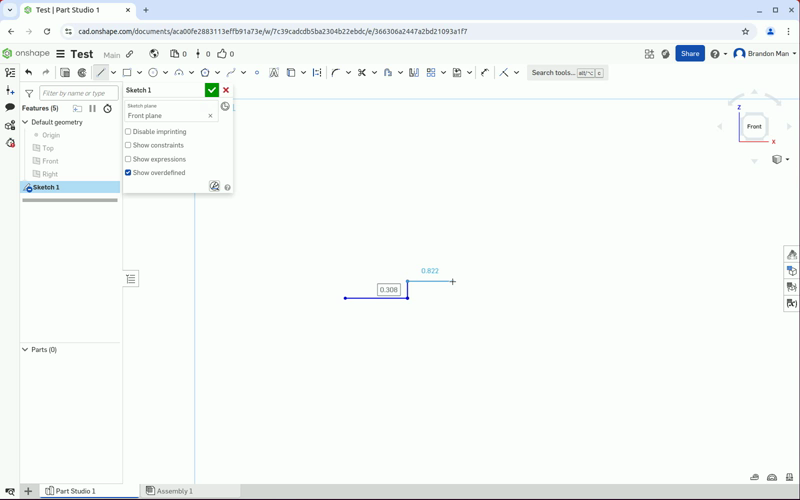
scroll(-6)
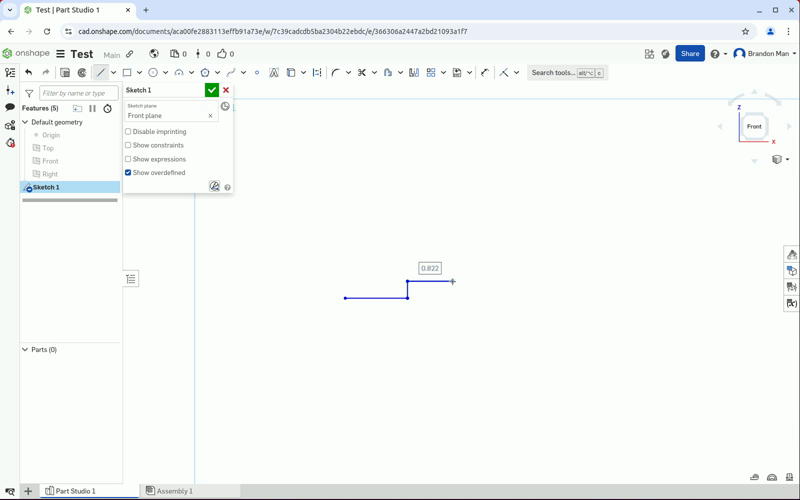
scroll(-6)
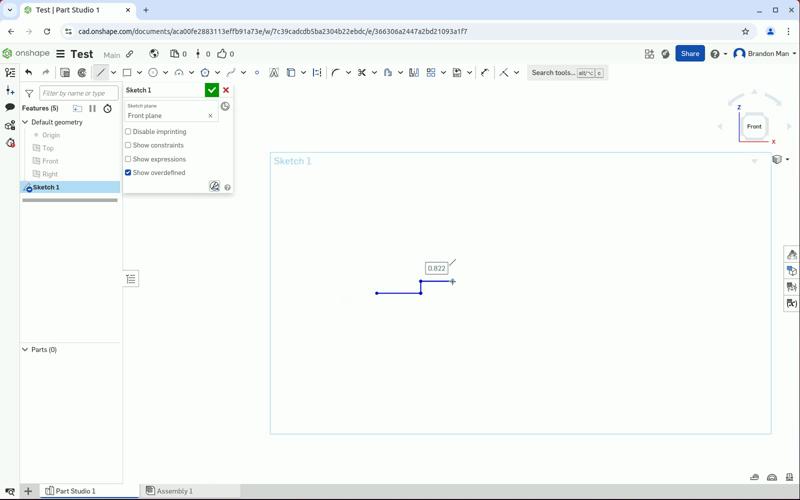
scroll(-6)
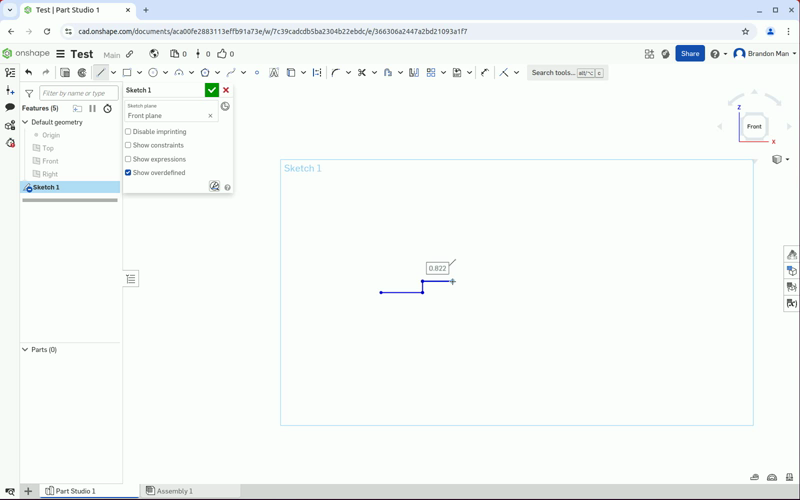
scroll(-6)
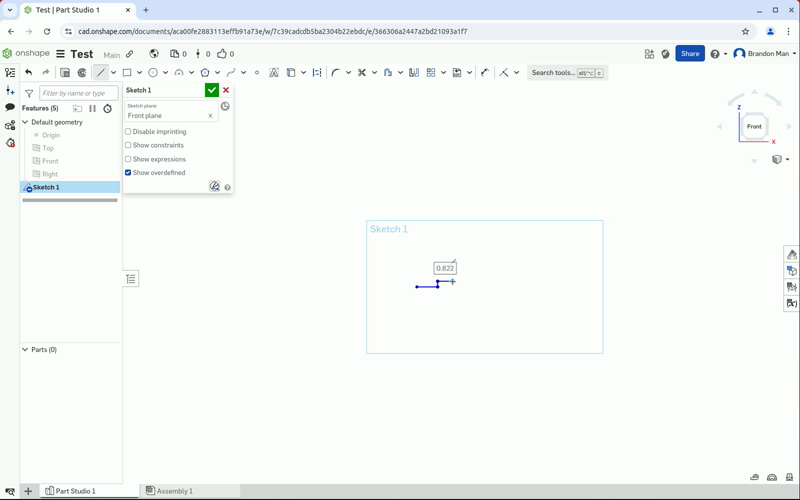
scroll(-6)
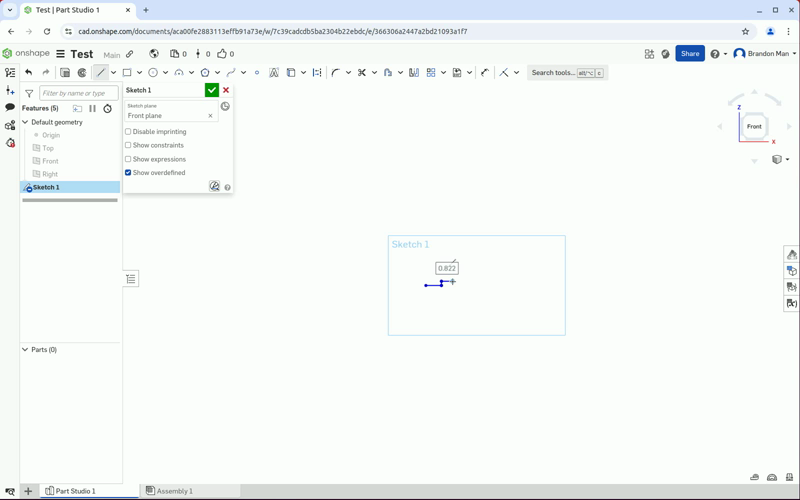
scroll(-6)
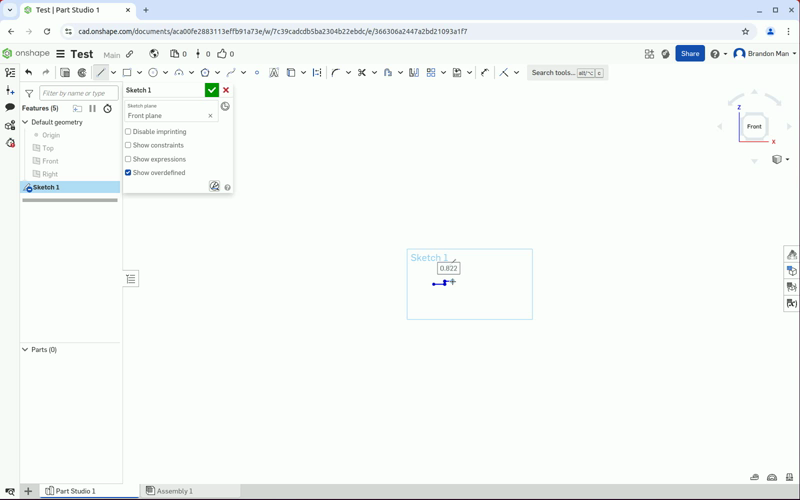
scroll(-6)
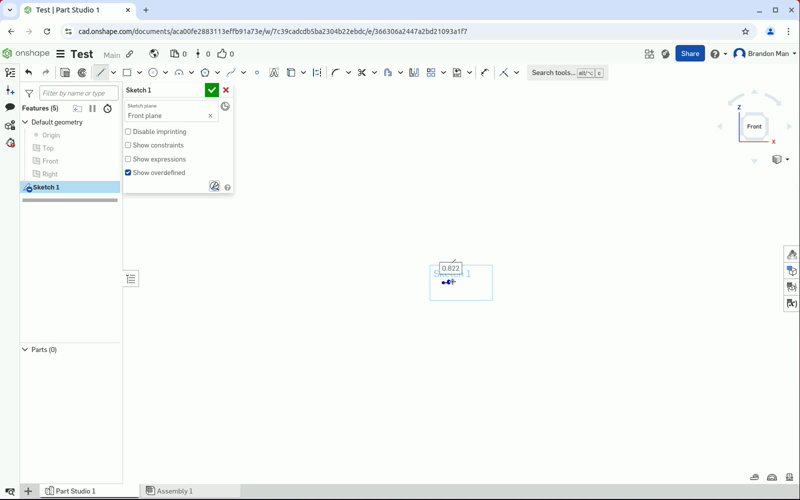
key_up(shift)
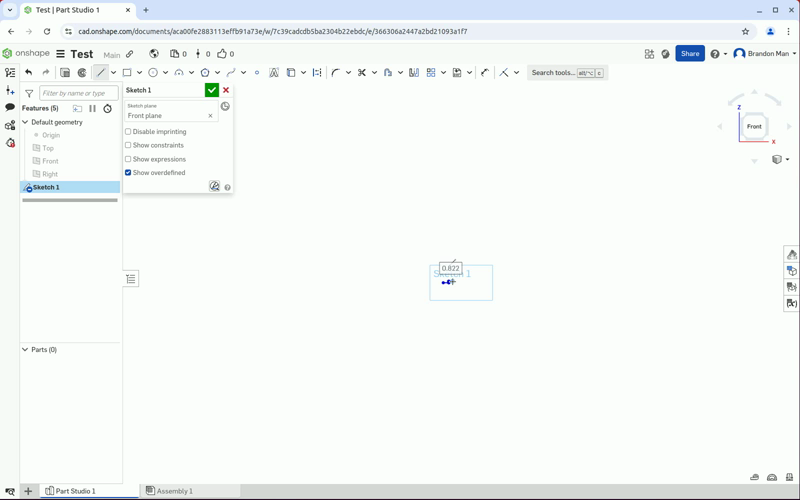
key_down(shift)
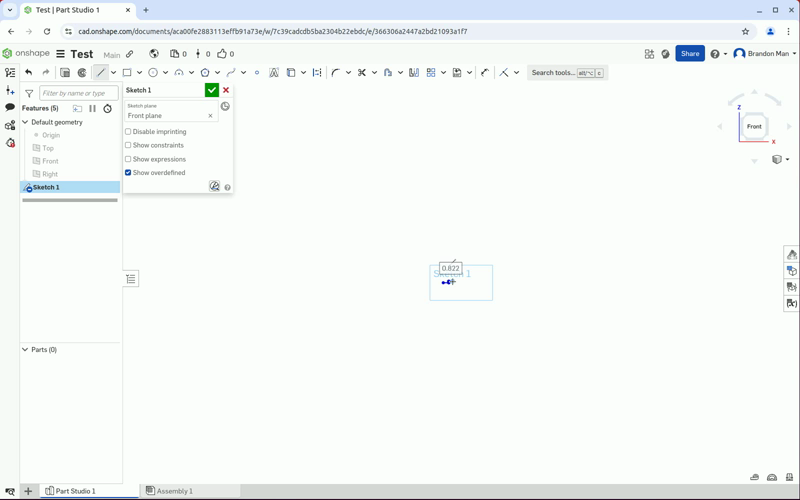
mouse_move(482, 281)
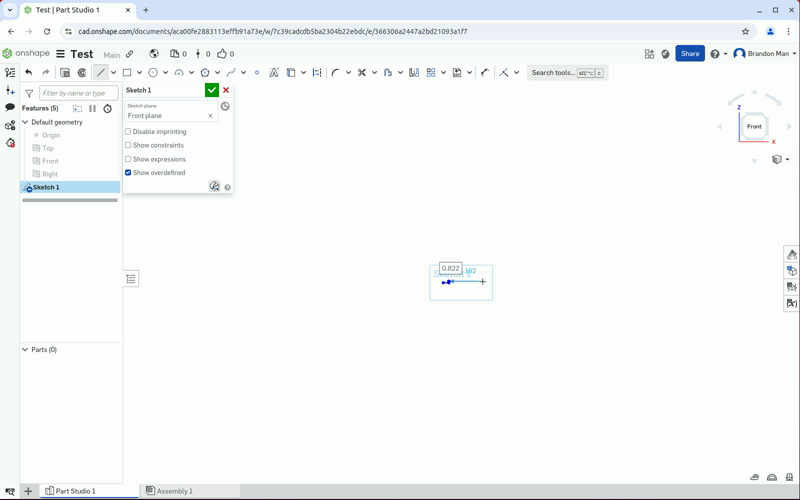
mouse_move(452, 282)
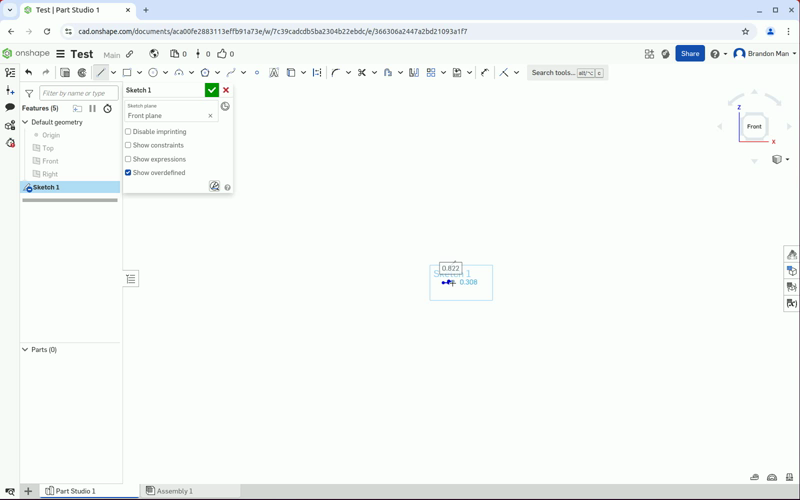
scroll(6)
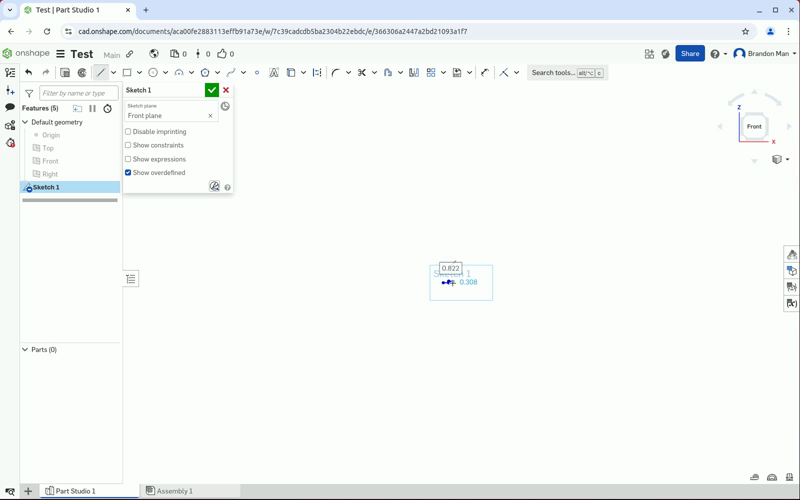
scroll(6)
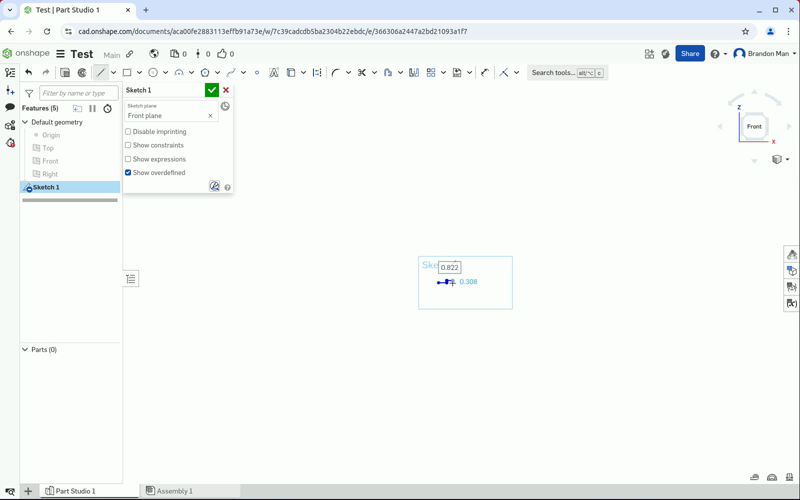
scroll(6)
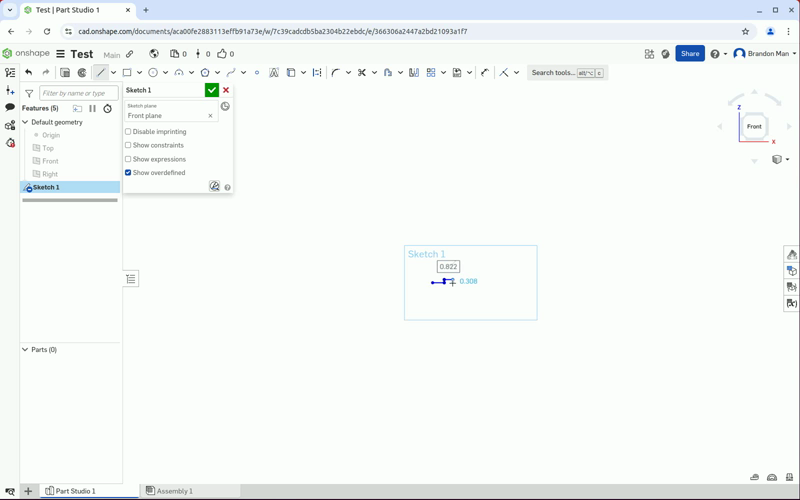
scroll(6)
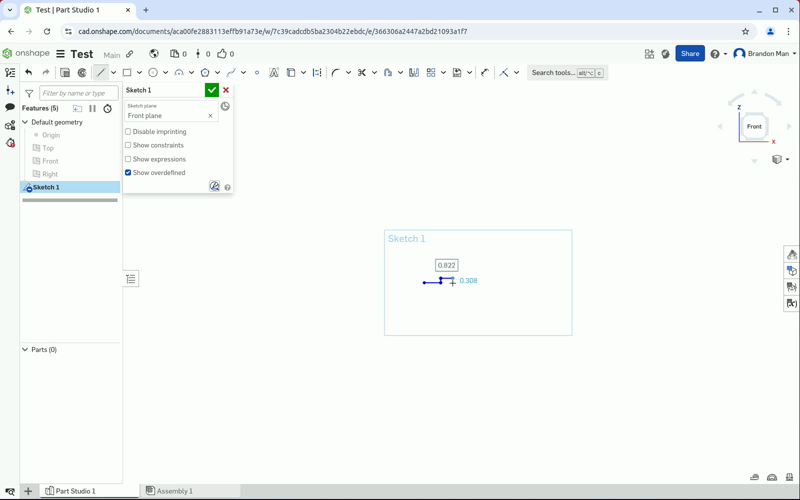
scroll(6)
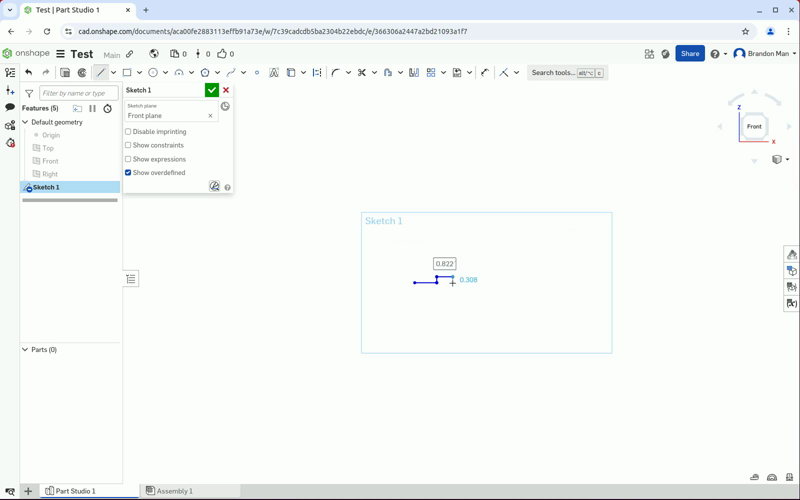
scroll(6)
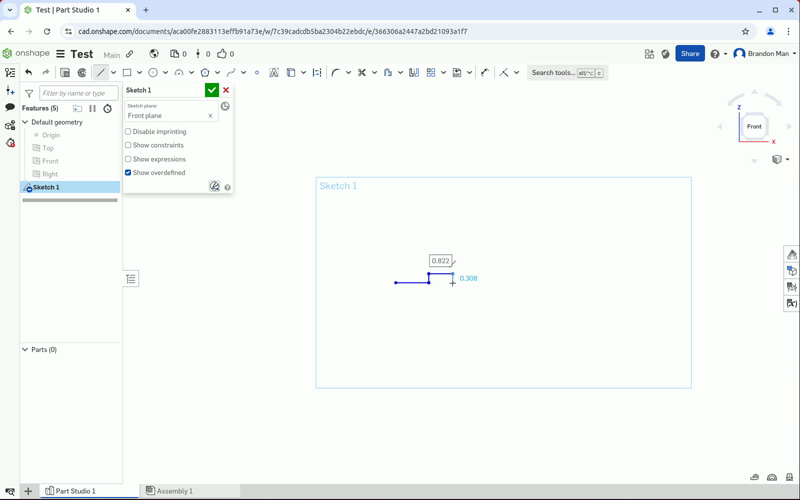
scroll(6)
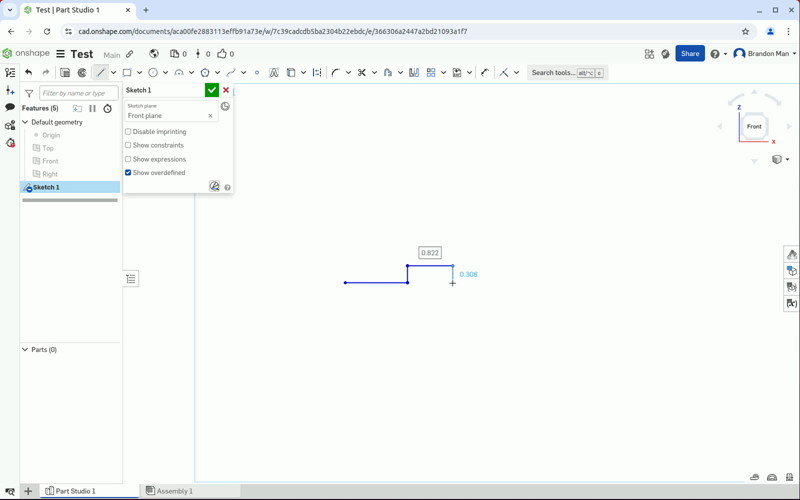
click(452, 282)
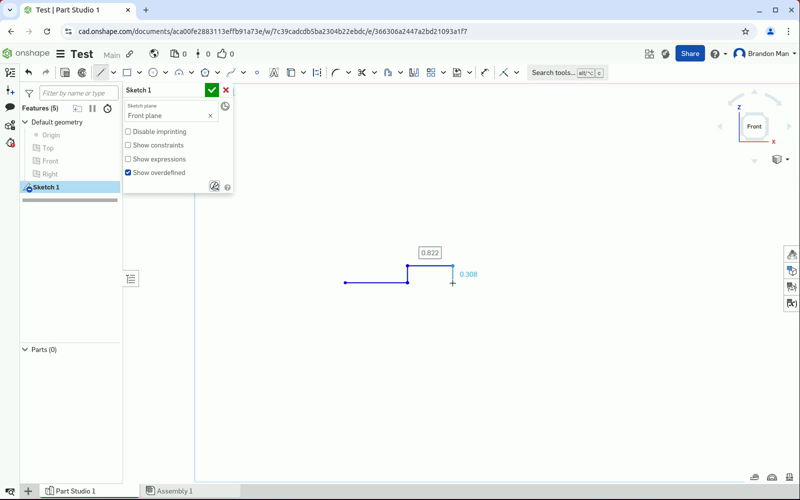
scroll(-6)
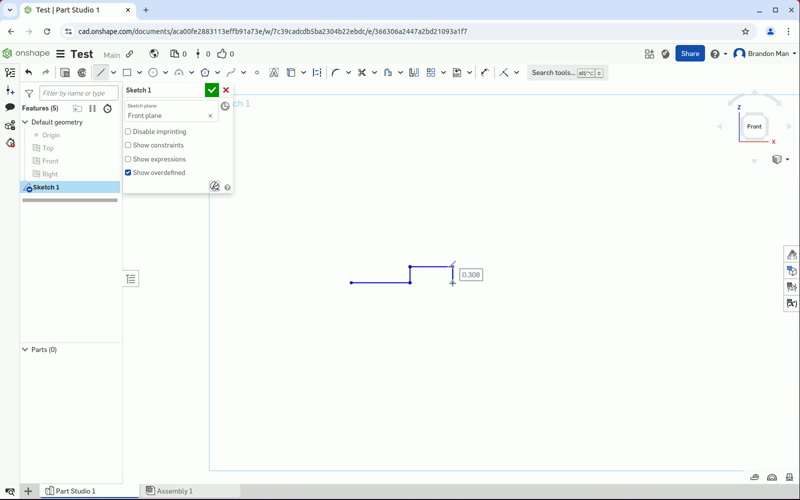
scroll(-6)
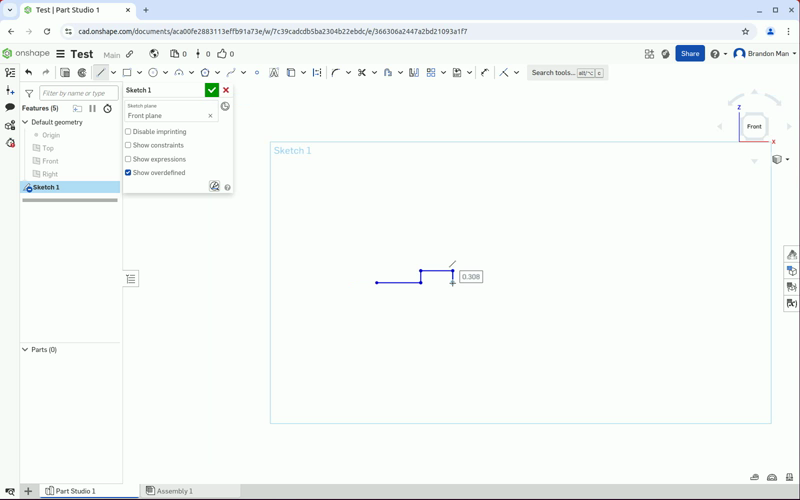
scroll(-6)
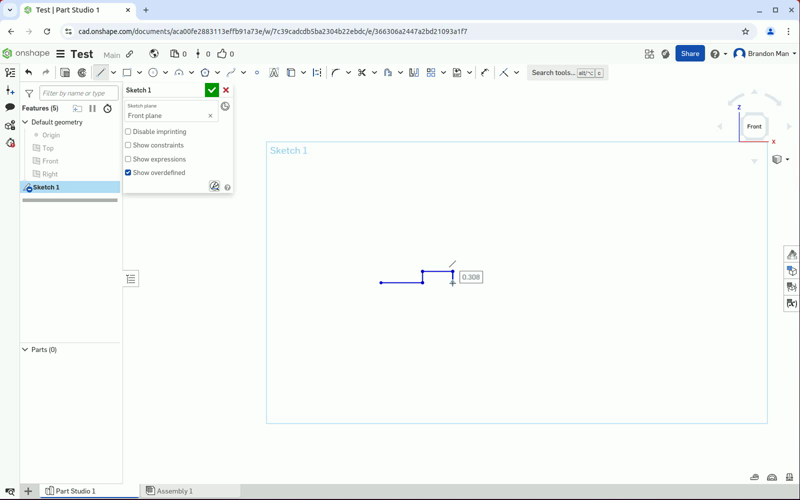
scroll(-6)
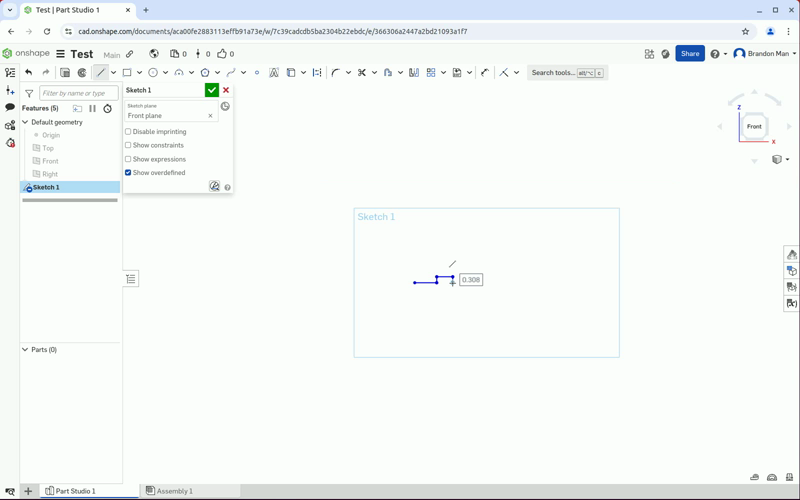
scroll(-6)
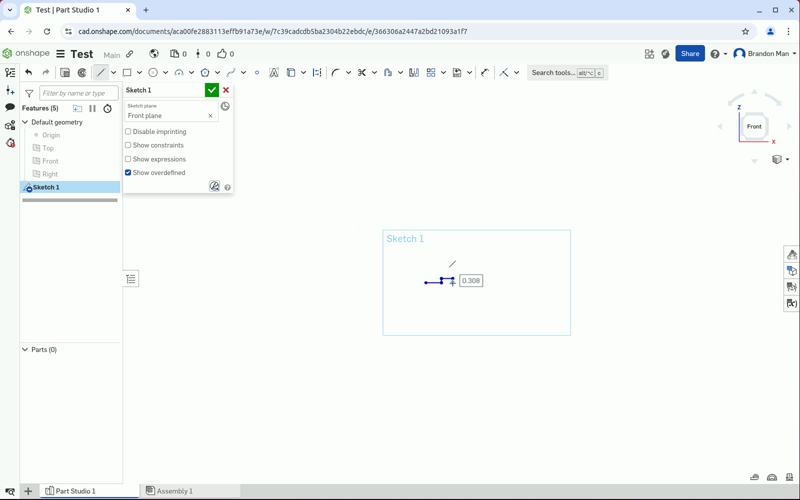
scroll(-6)
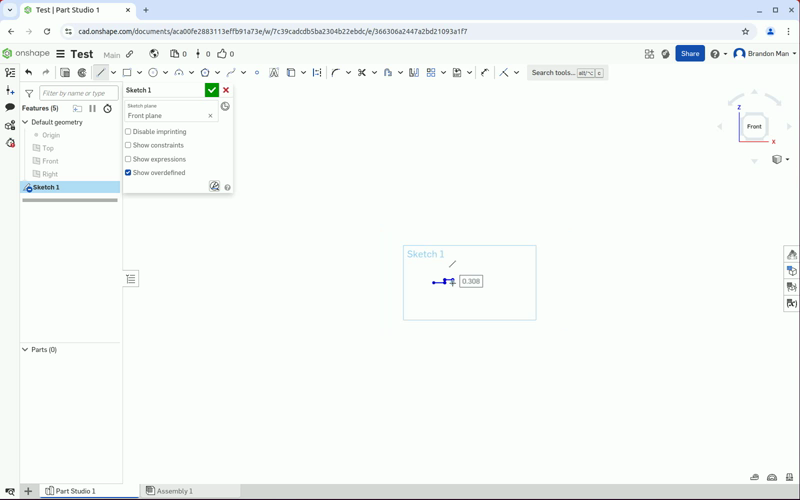
scroll(-6)
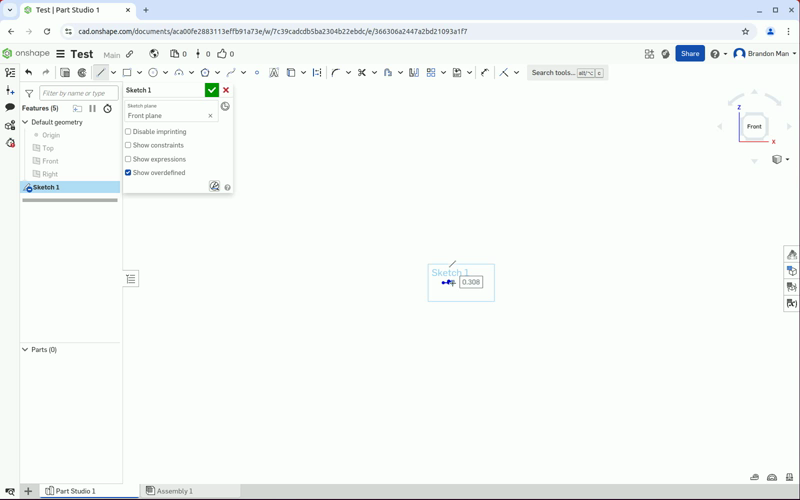
key_up(shift)
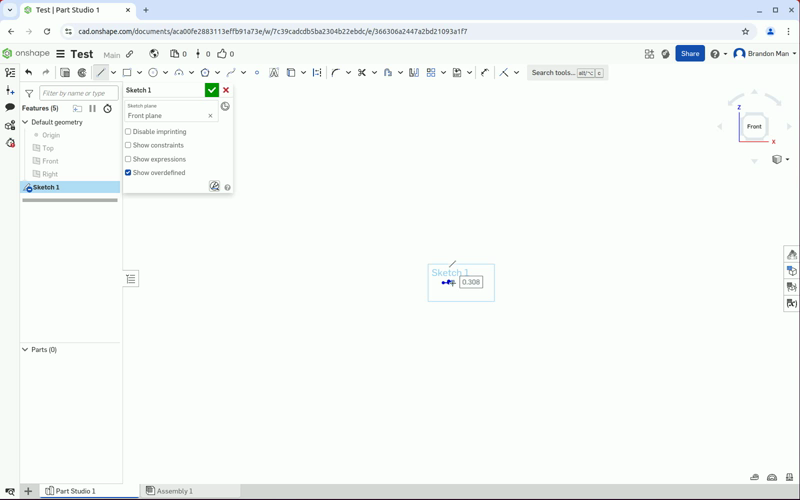
key_down(shift)
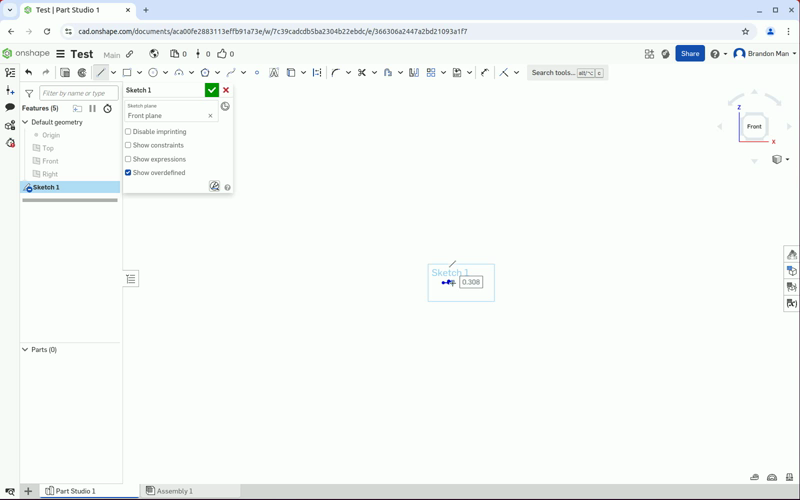
mouse_move(482, 282)
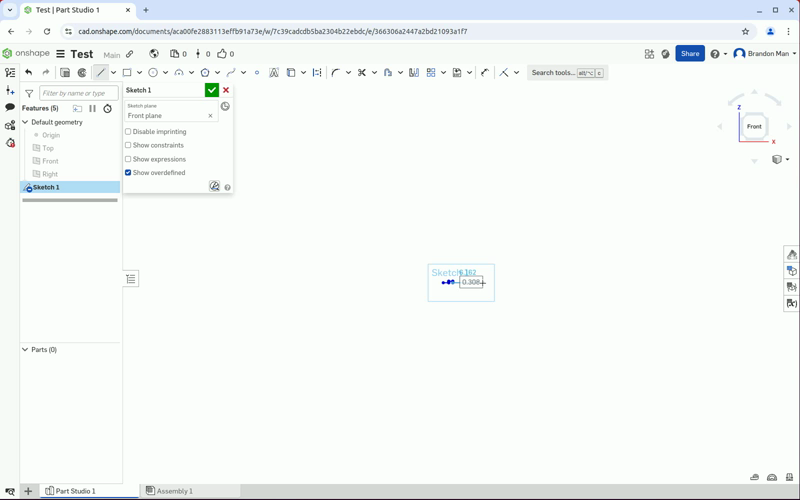
mouse_move(469, 282)
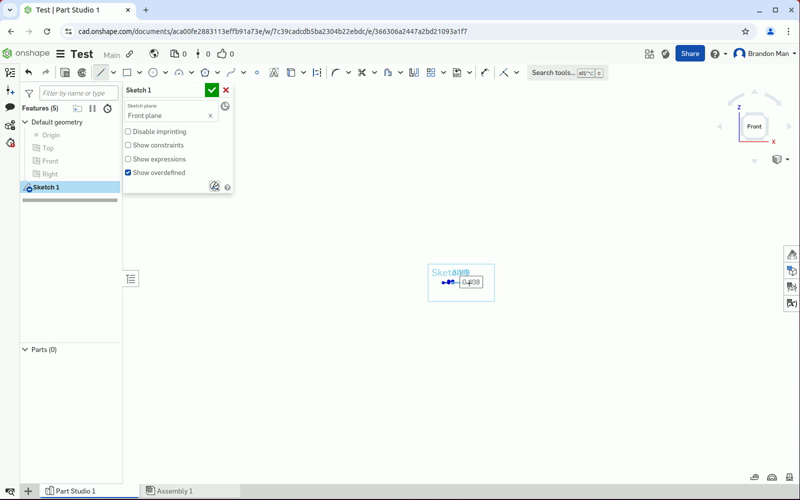
click(469, 282)
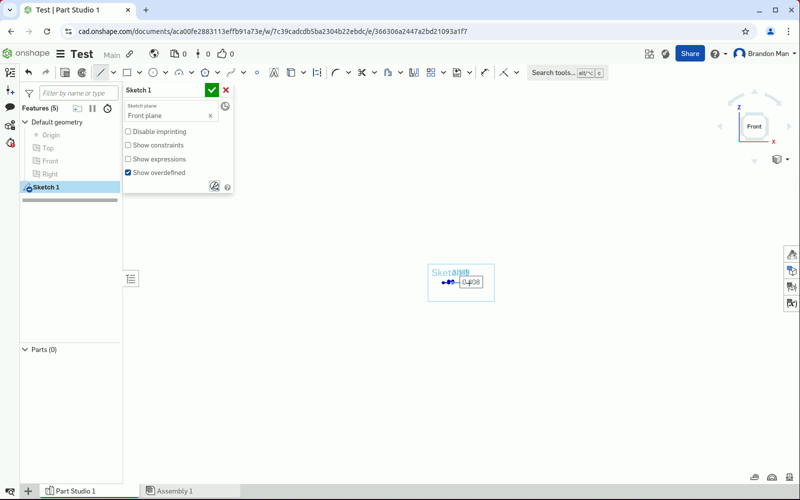
key_up(shift)
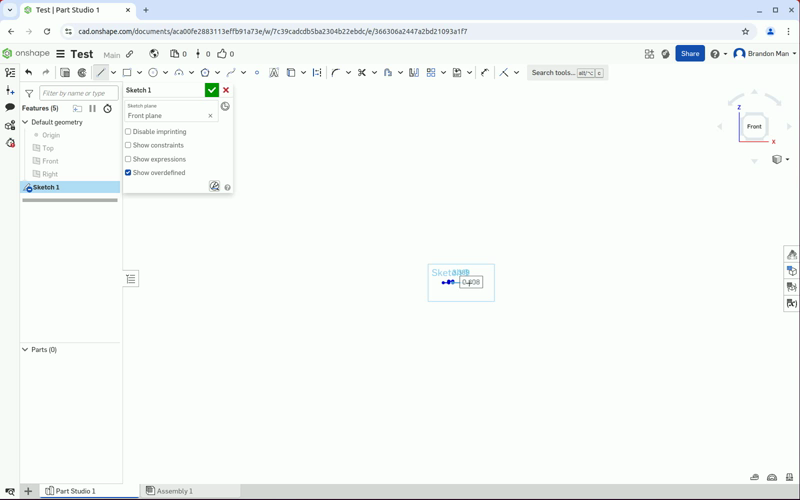
key_down(shift)
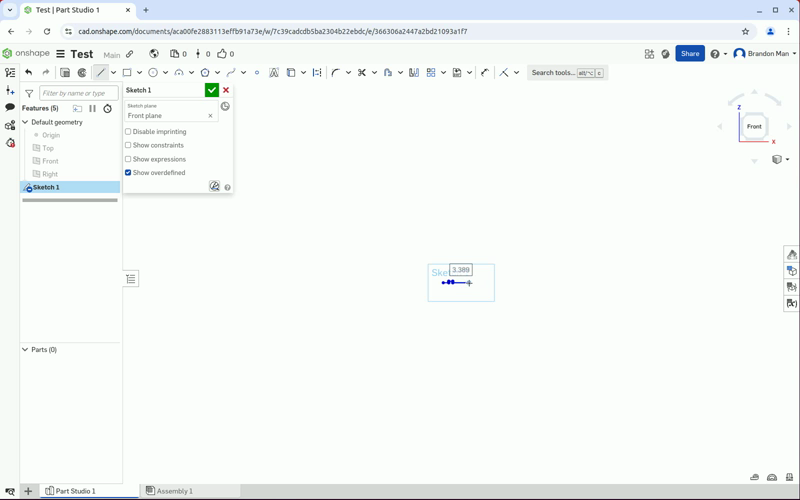
mouse_move(499, 282)
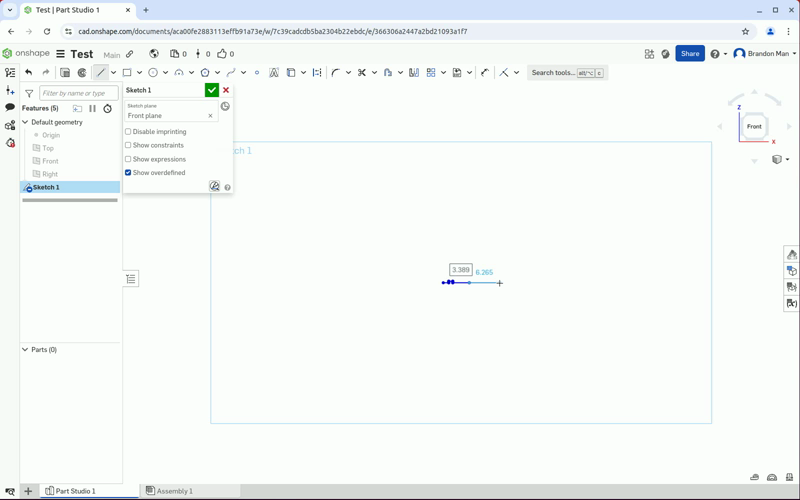
mouse_move(469, 281)
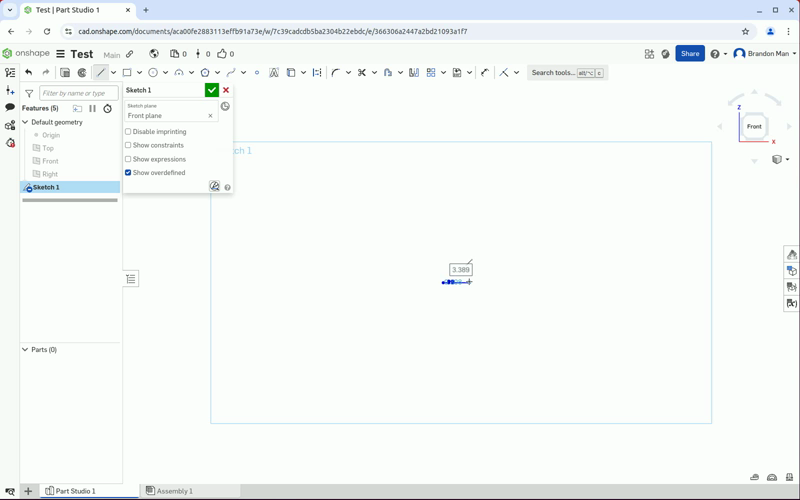
scroll(6)
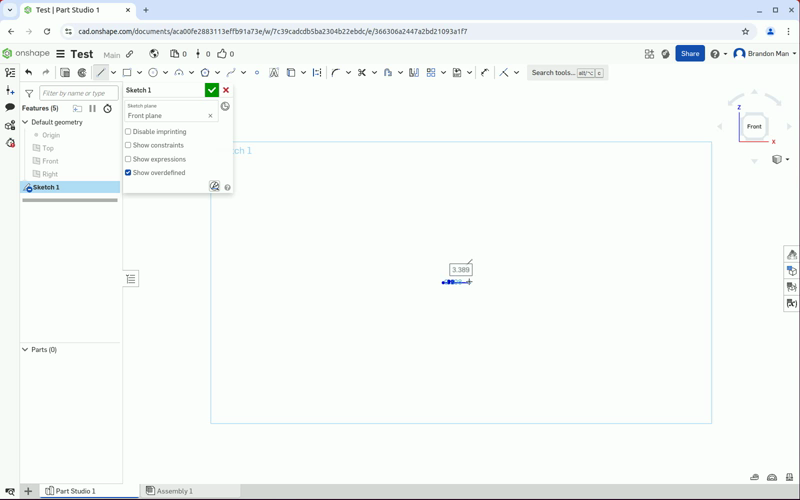
scroll(6)
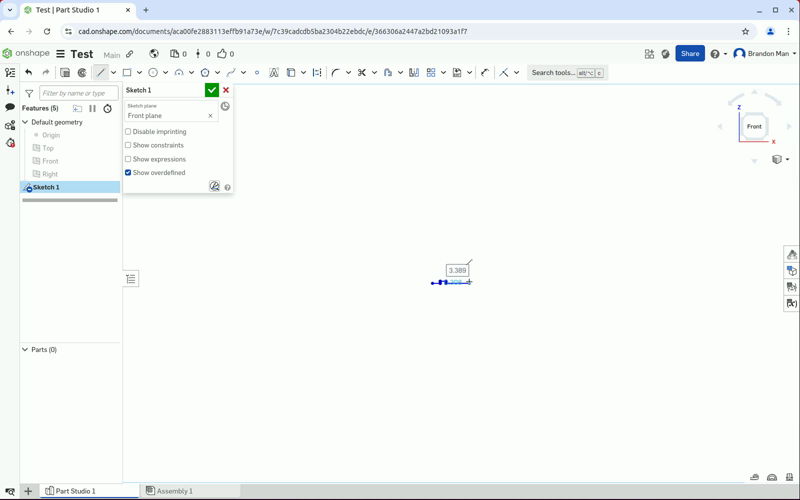
scroll(6)
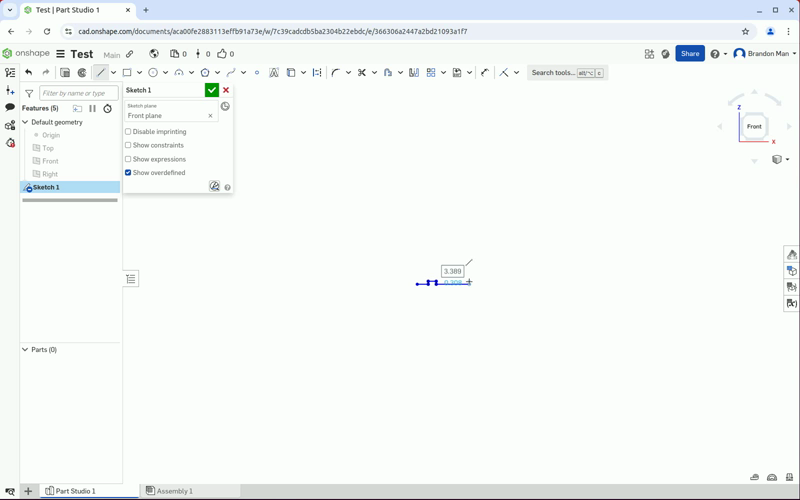
scroll(6)
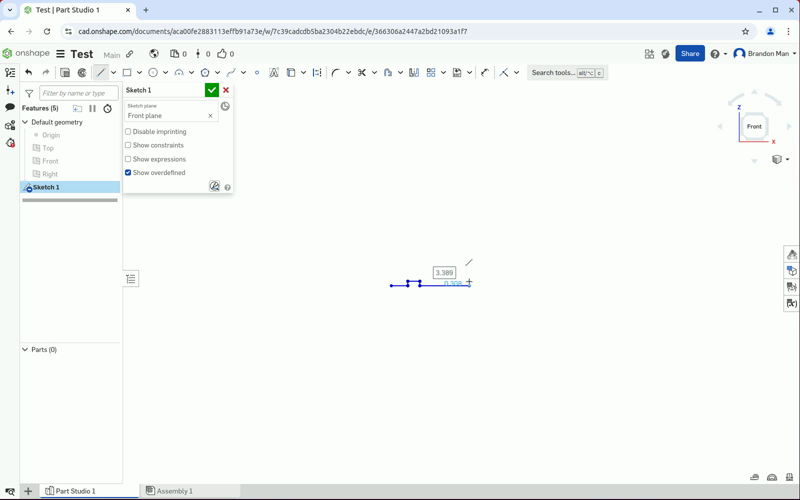
scroll(6)
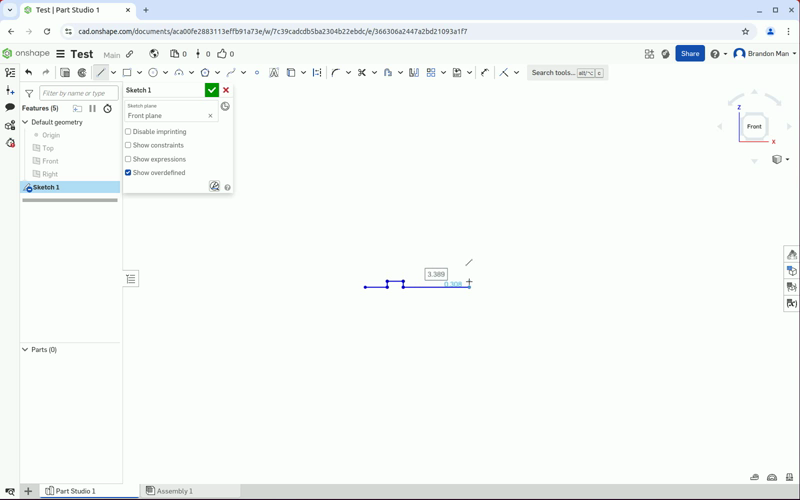
scroll(6)
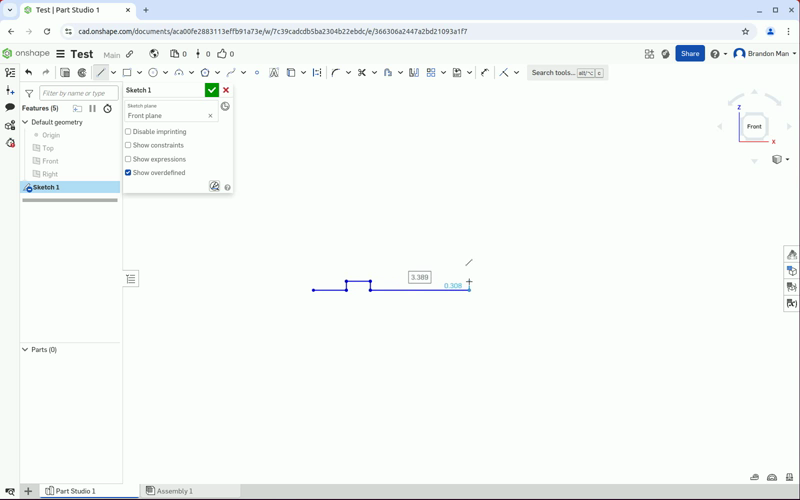
scroll(6)
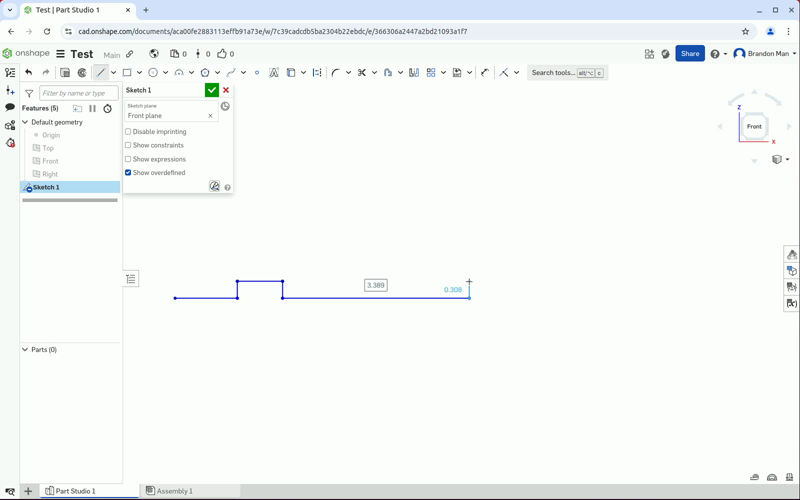
click(469, 281)
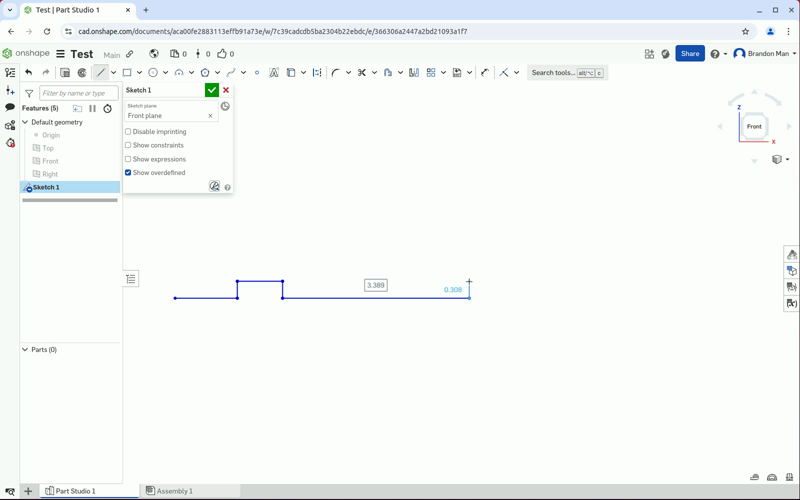
scroll(-6)
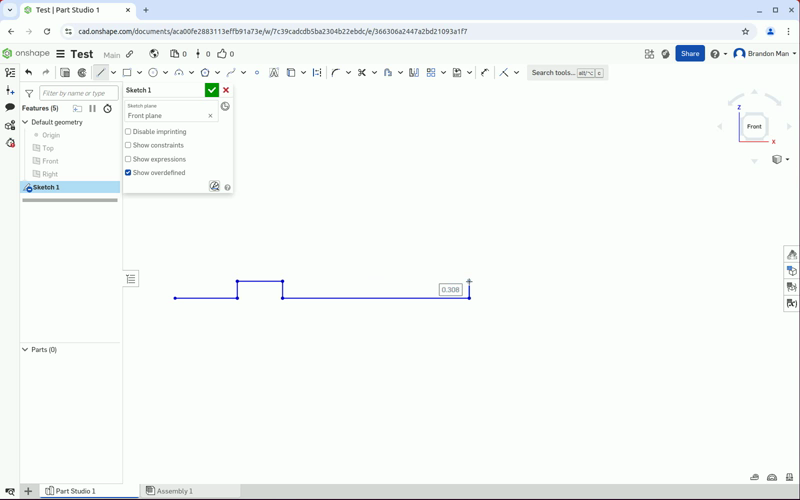
scroll(-6)
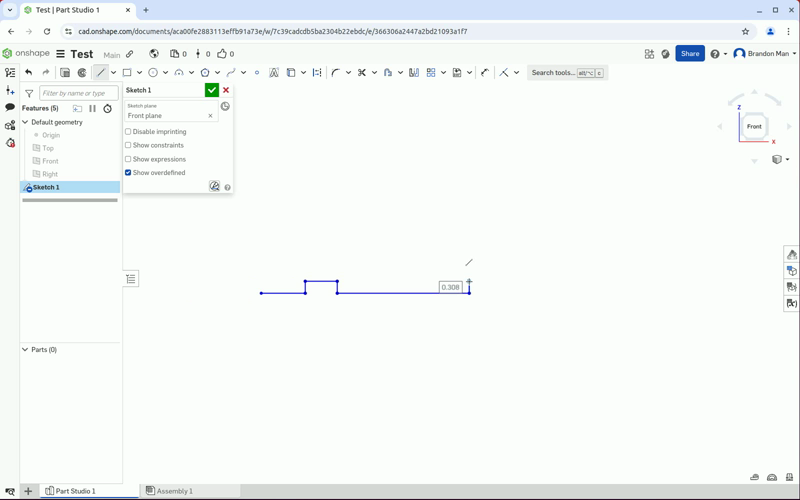
scroll(-6)
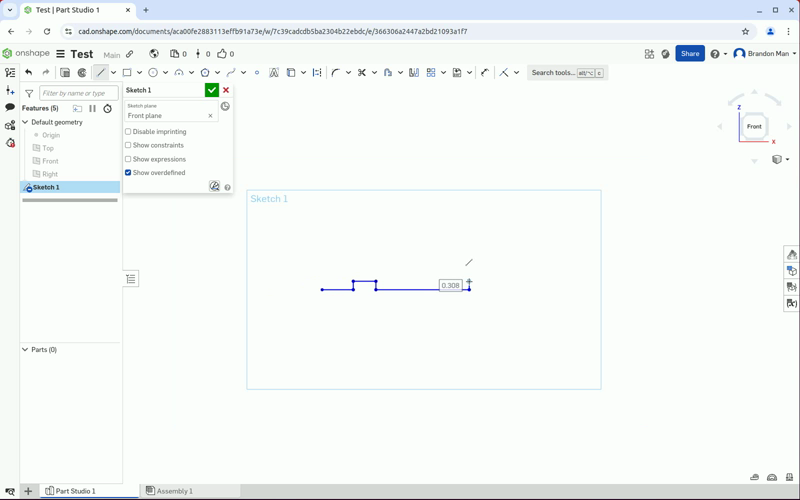
scroll(-6)
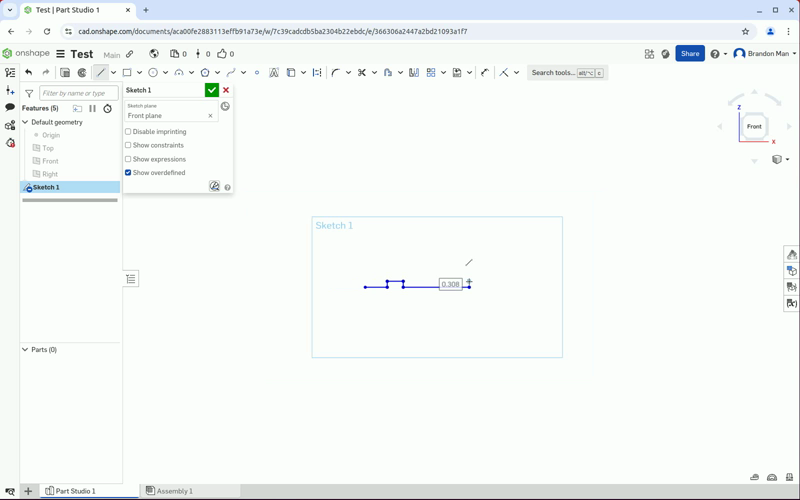
scroll(-6)
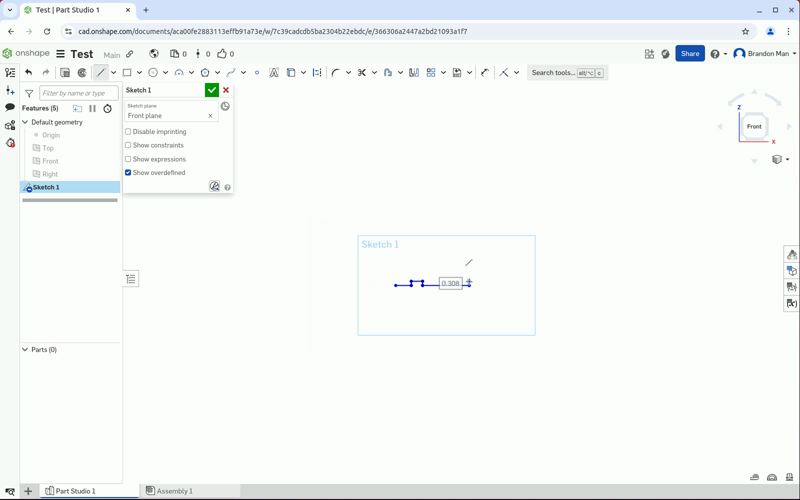
scroll(-6)
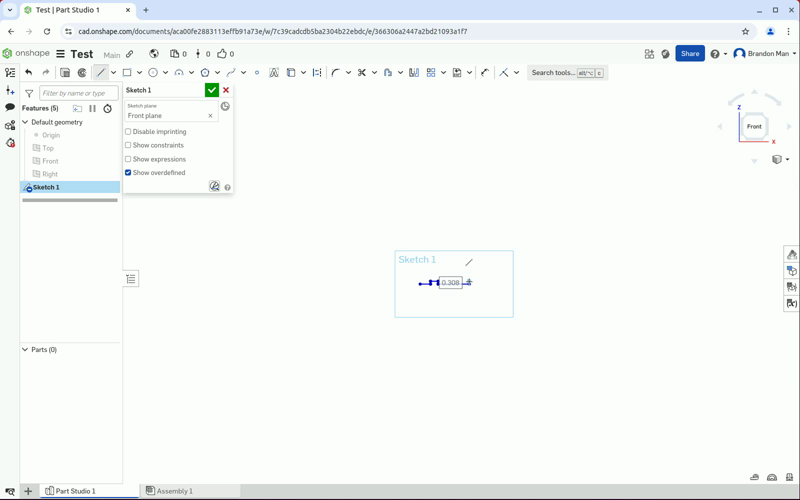
scroll(-6)
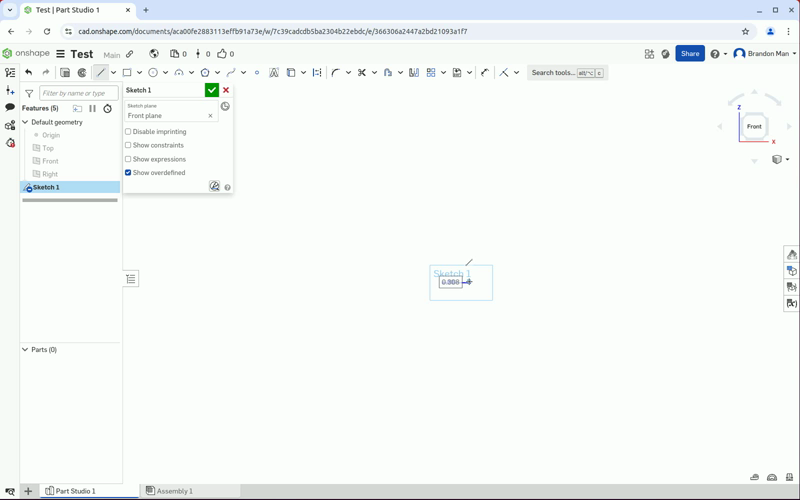
key_up(shift)
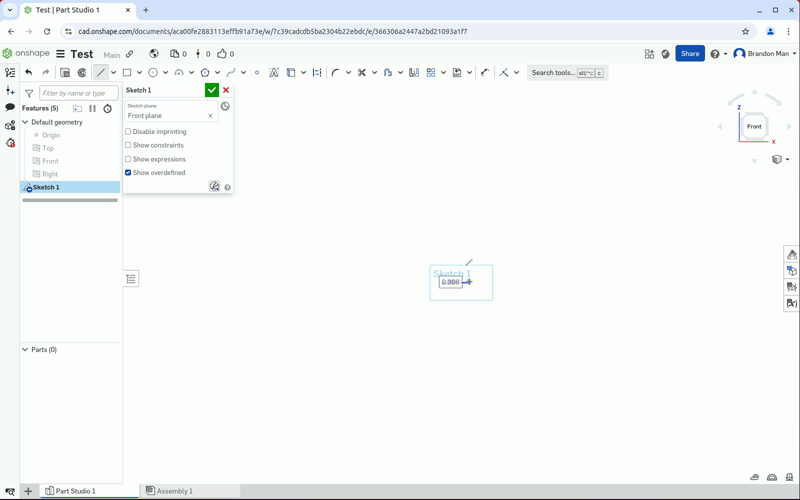
key_down(shift)
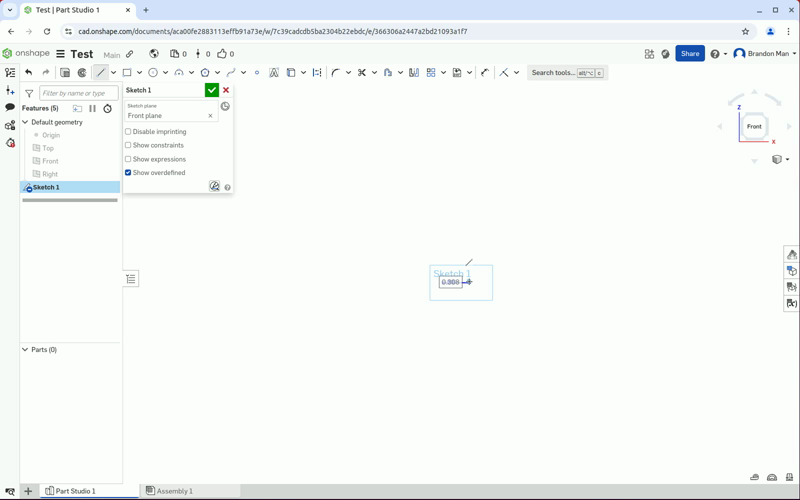
mouse_move(499, 281)
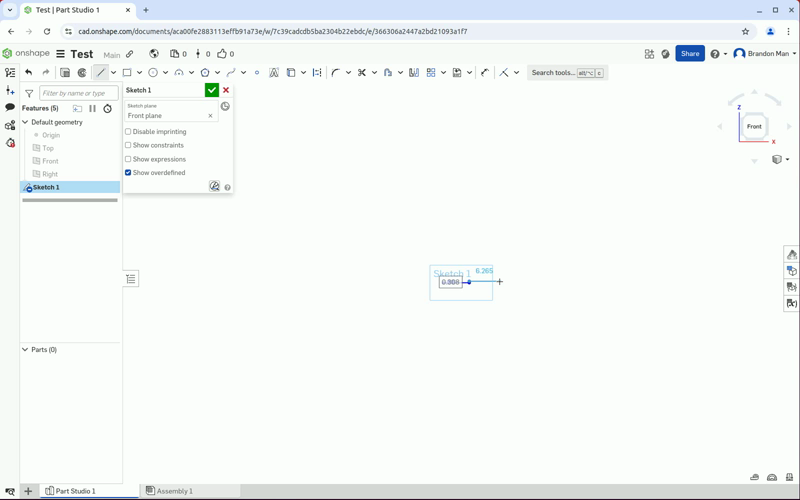
mouse_move(473, 281)
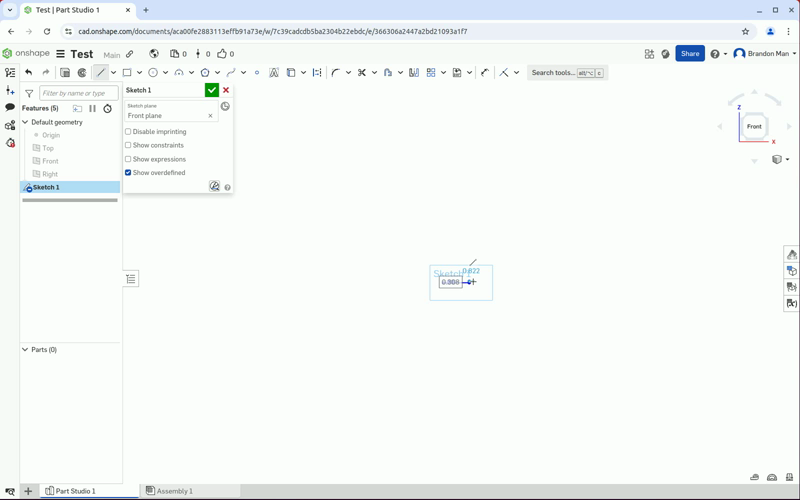
scroll(6)
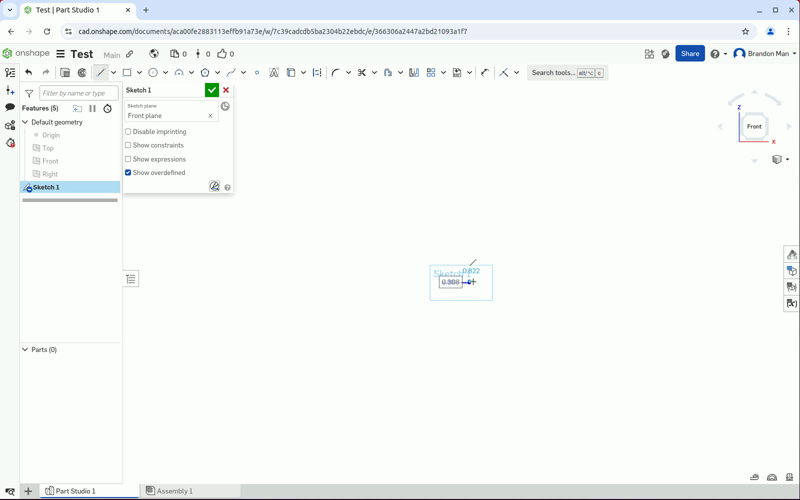
scroll(6)
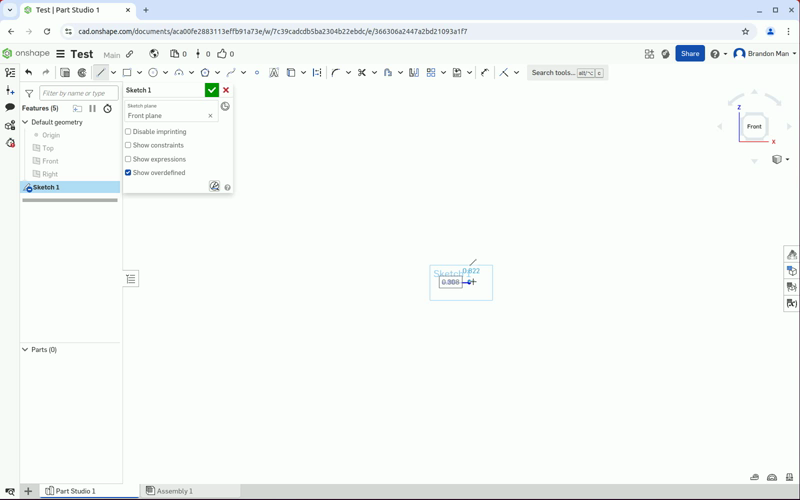
scroll(6)
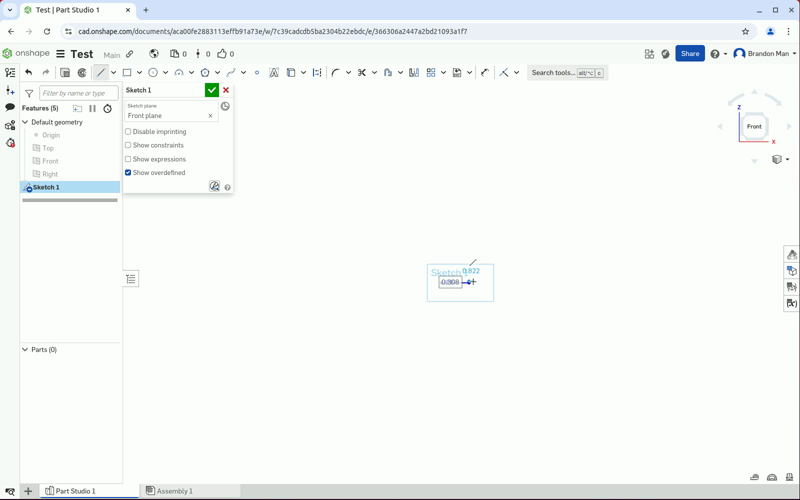
scroll(6)
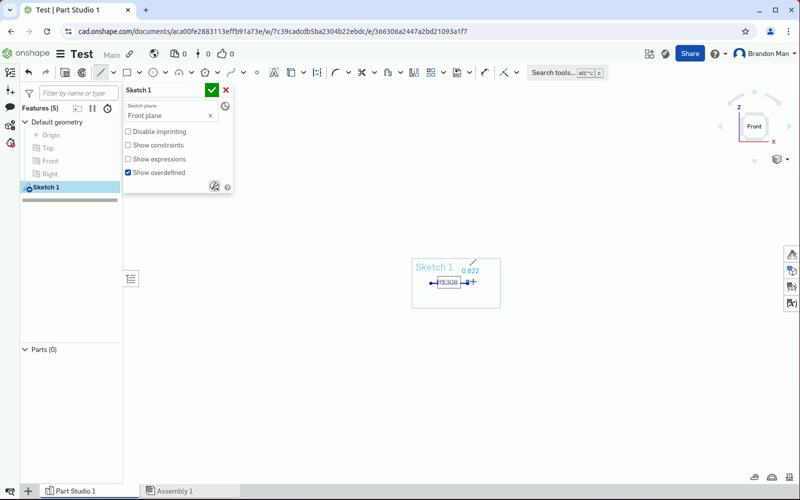
scroll(6)
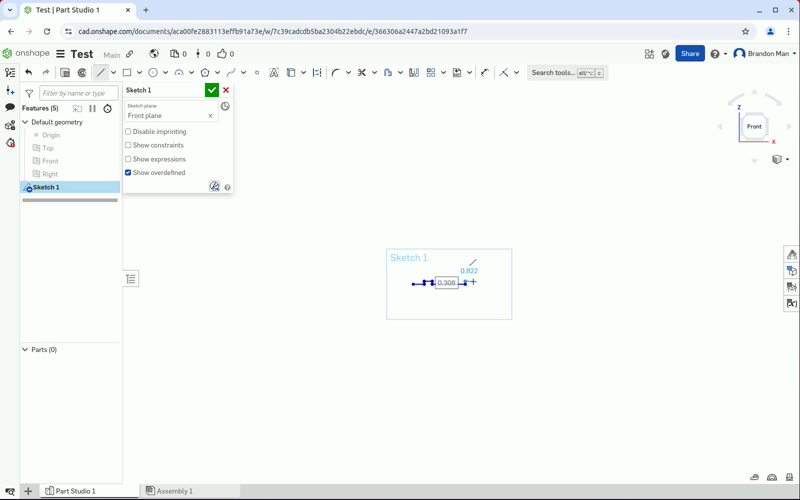
scroll(6)
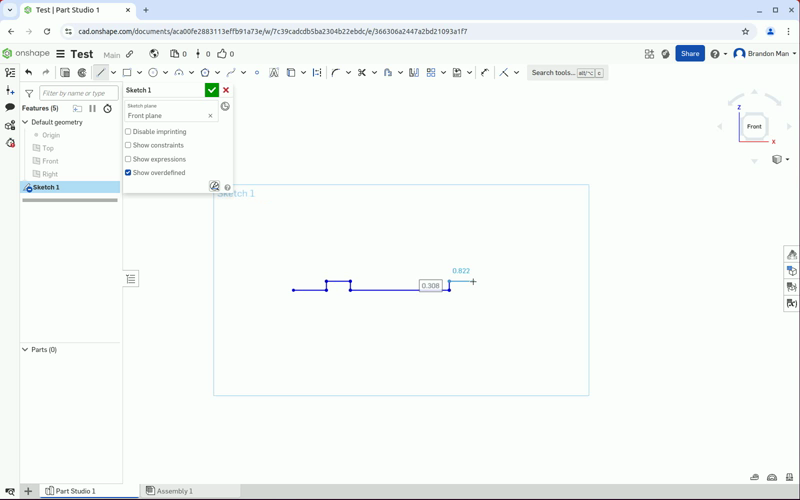
scroll(6)
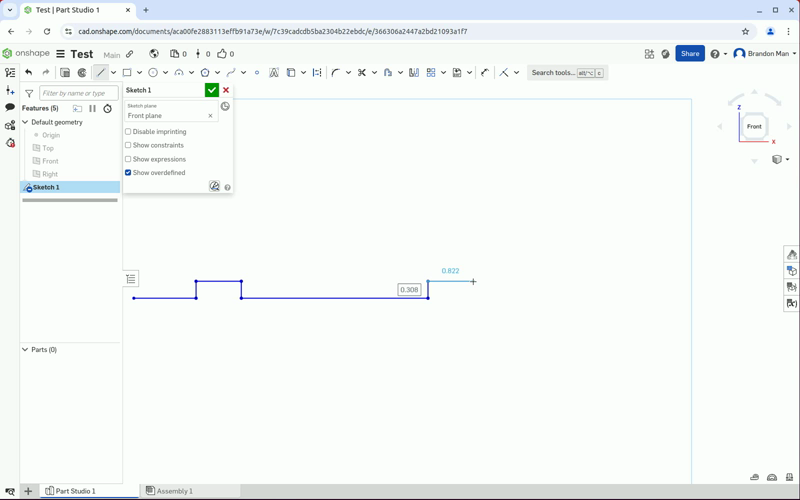
click(473, 281)
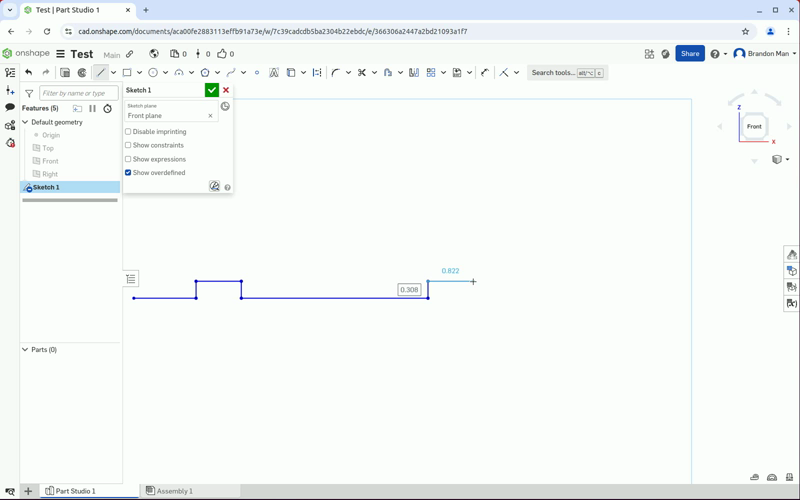
scroll(-6)
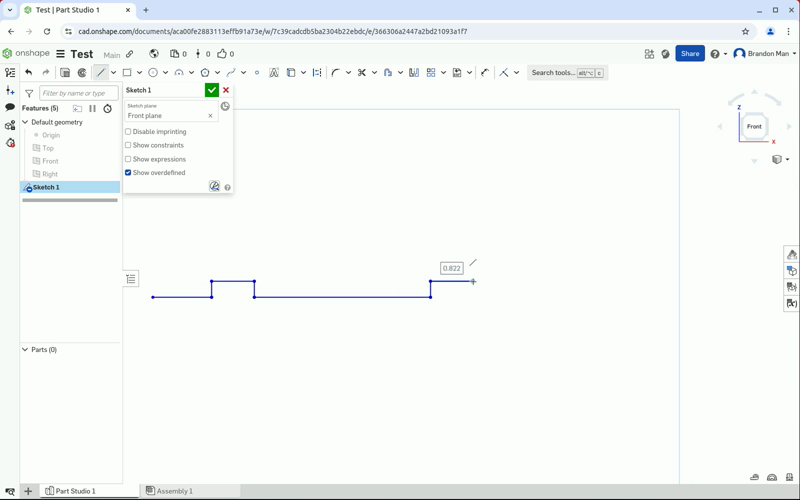
scroll(-6)
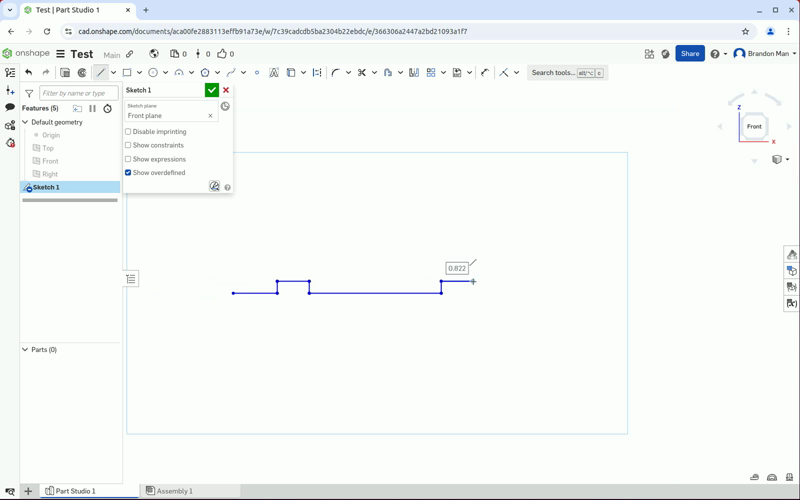
scroll(-6)
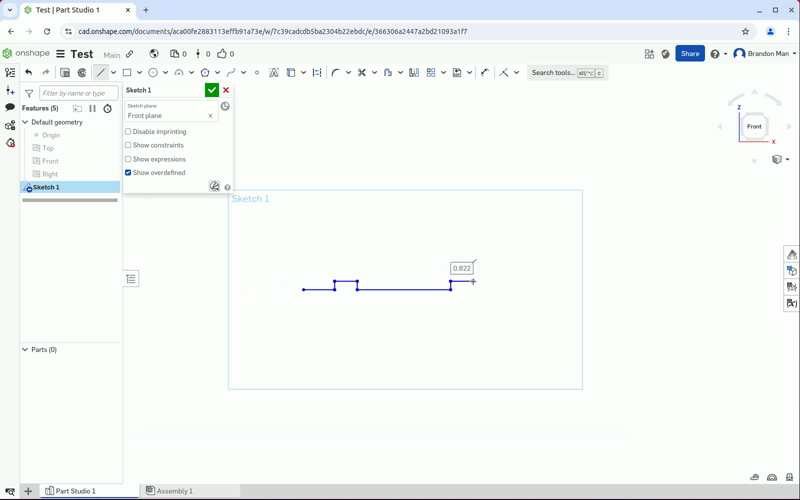
scroll(-6)
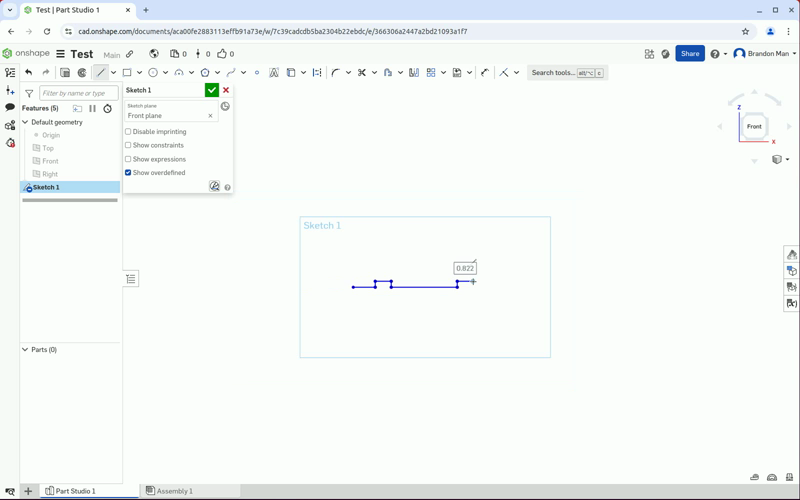
scroll(-6)
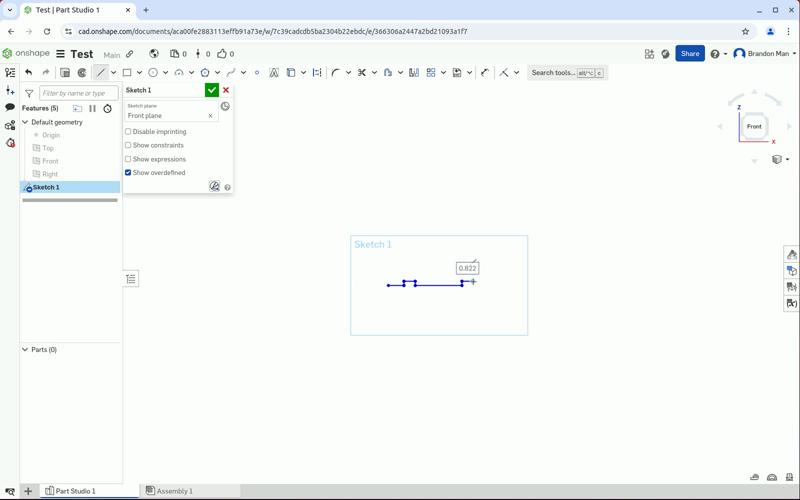
scroll(-6)
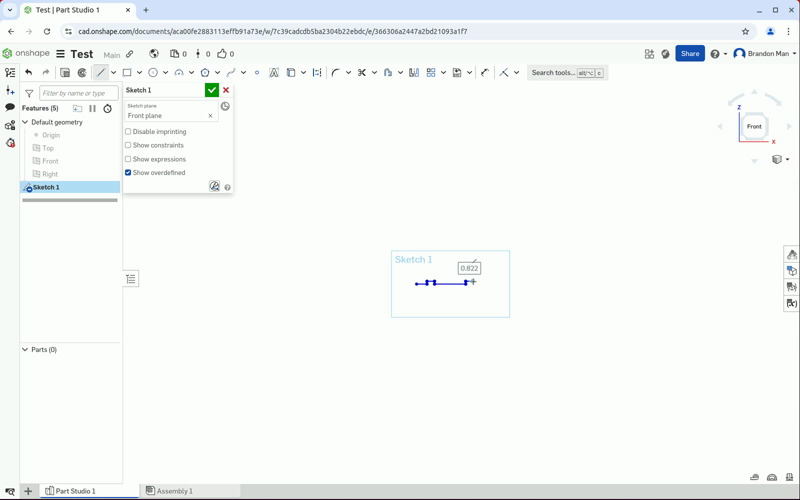
scroll(-6)
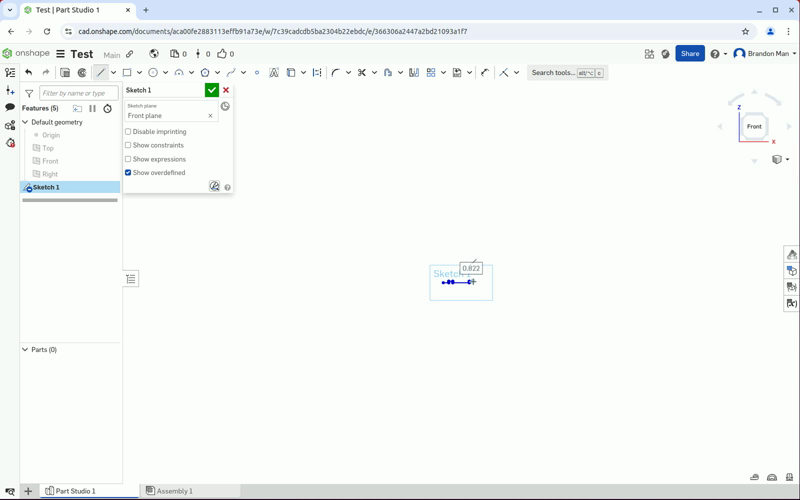
key_up(shift)
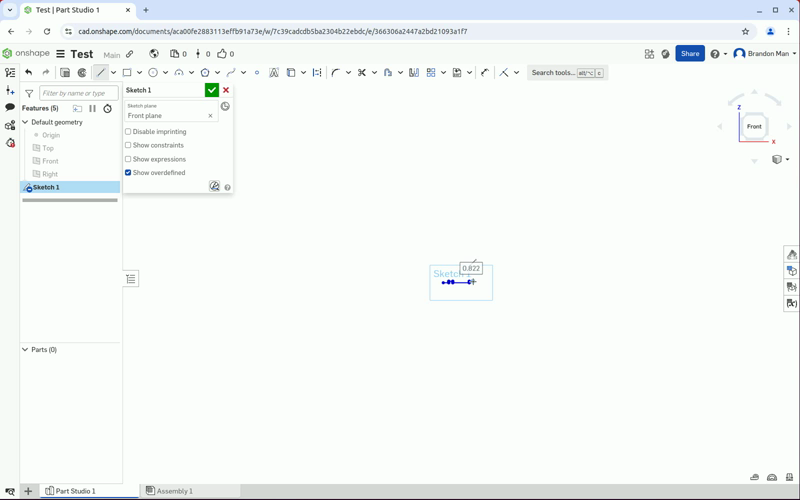
key_down(shift)
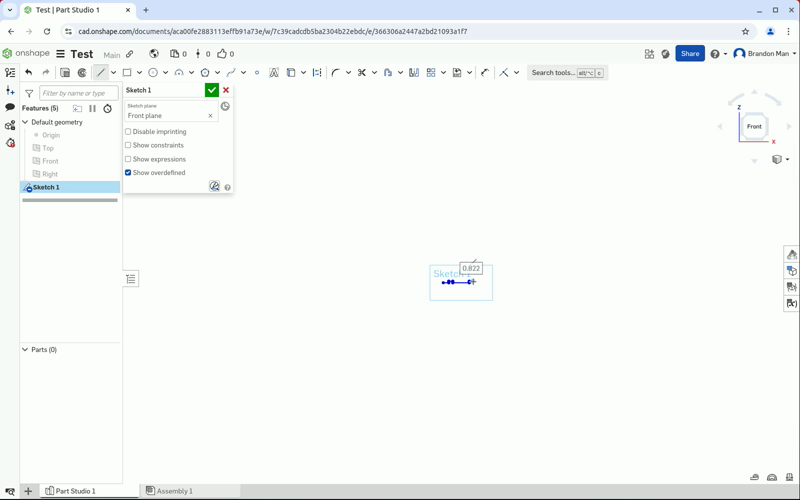
mouse_move(503, 281)
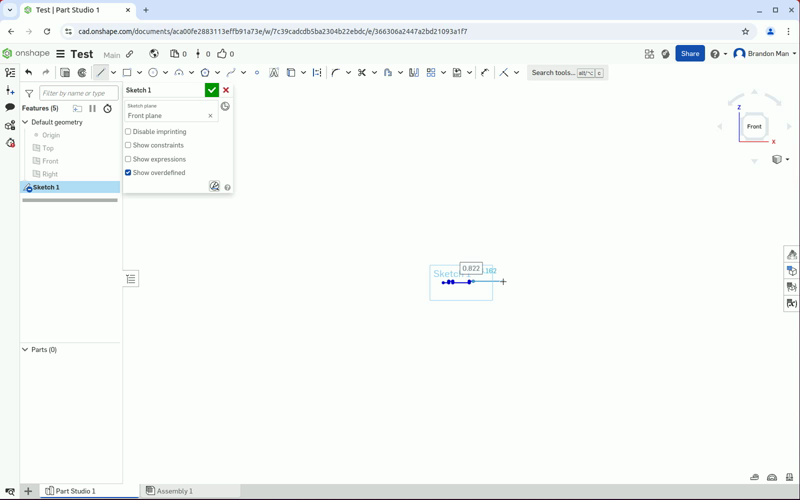
mouse_move(473, 282)
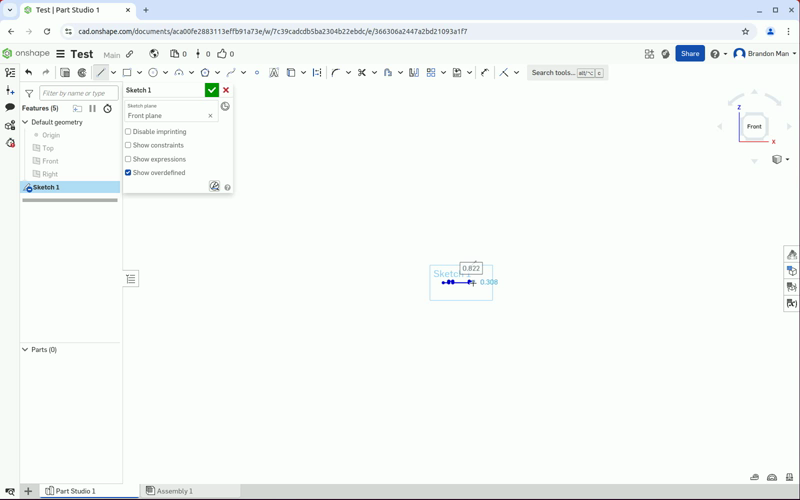
scroll(6)
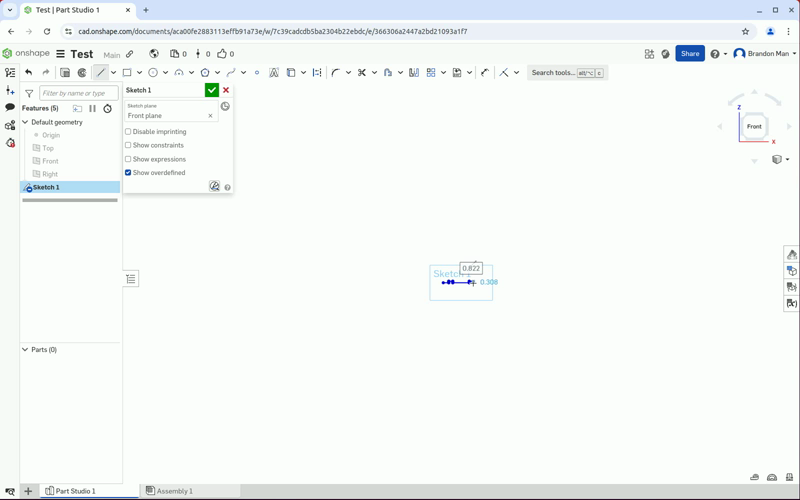
scroll(6)
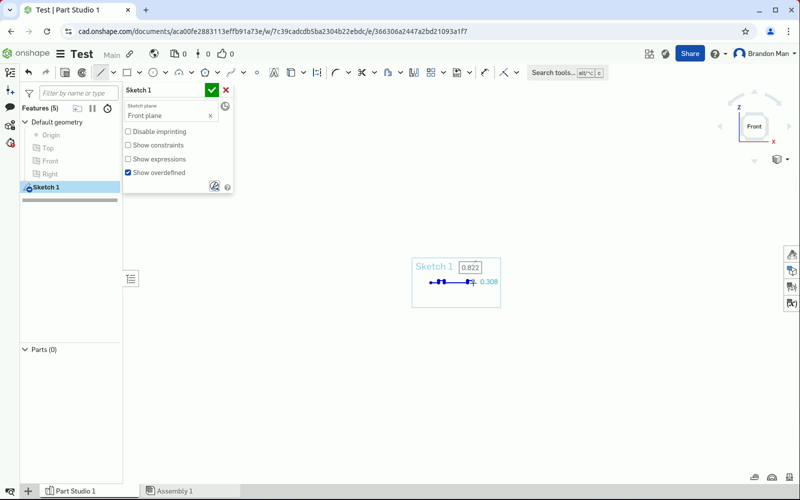
scroll(6)
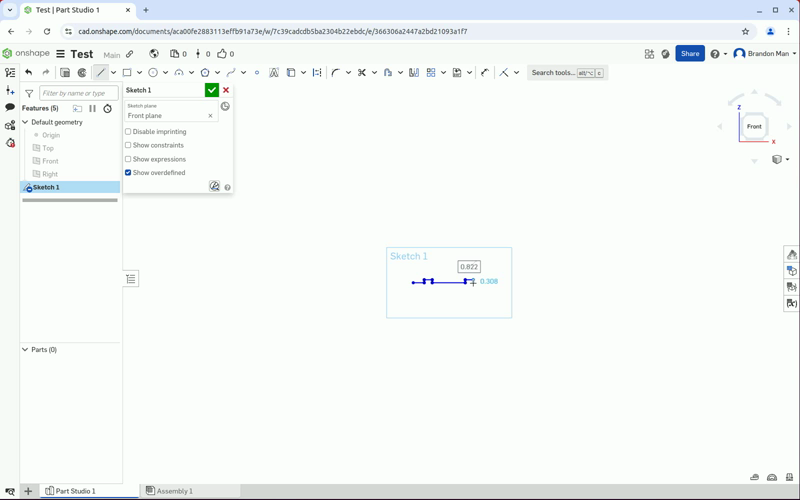
scroll(6)
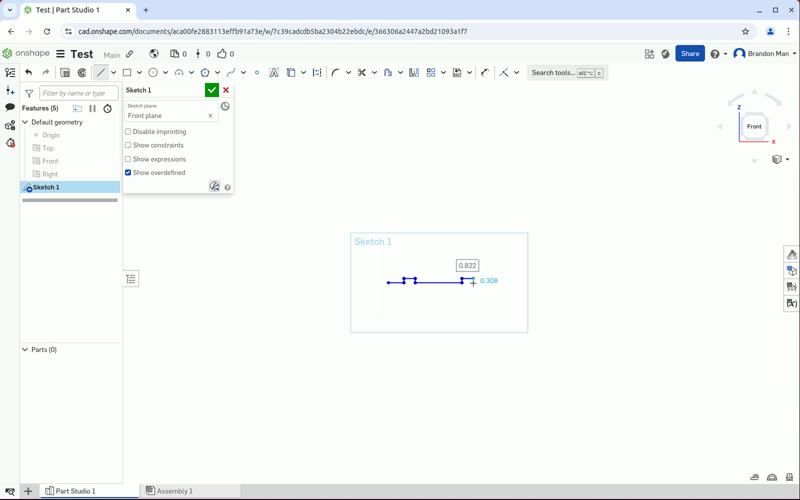
scroll(6)
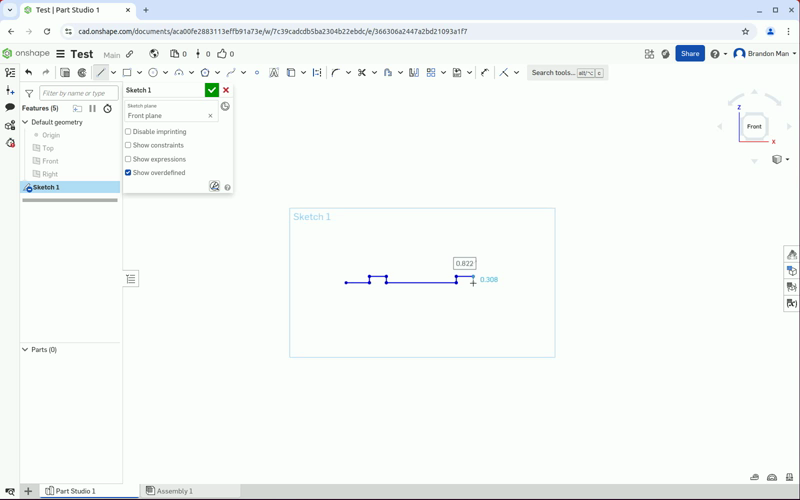
scroll(6)
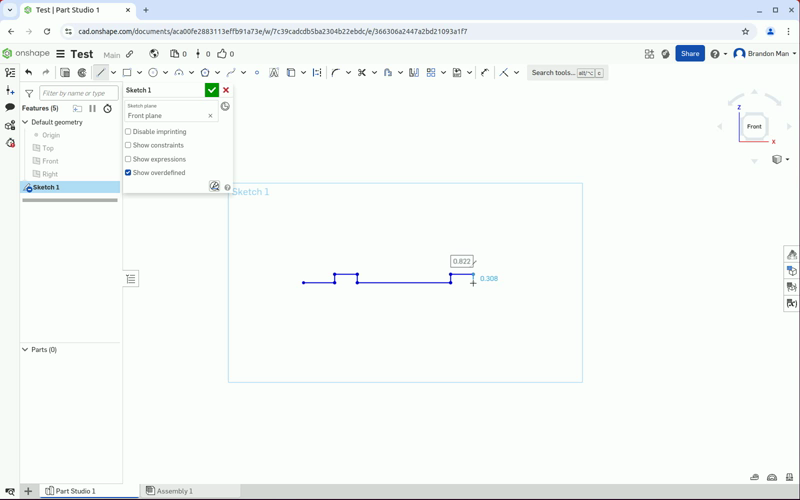
scroll(6)
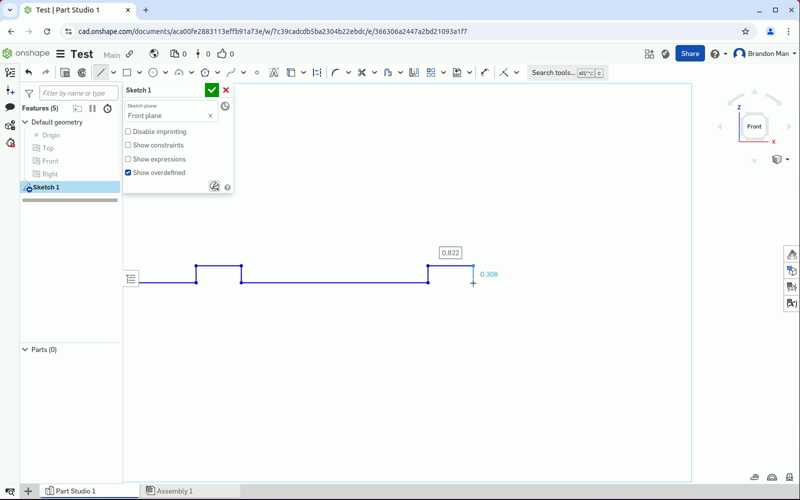
click(473, 282)
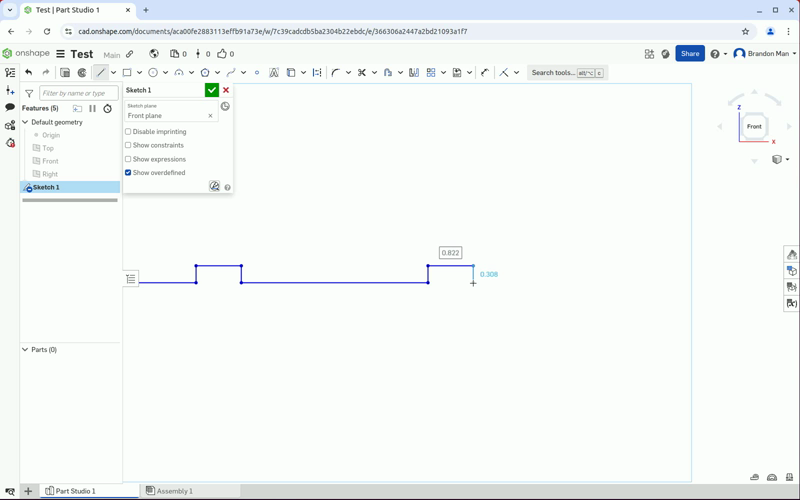
scroll(-6)
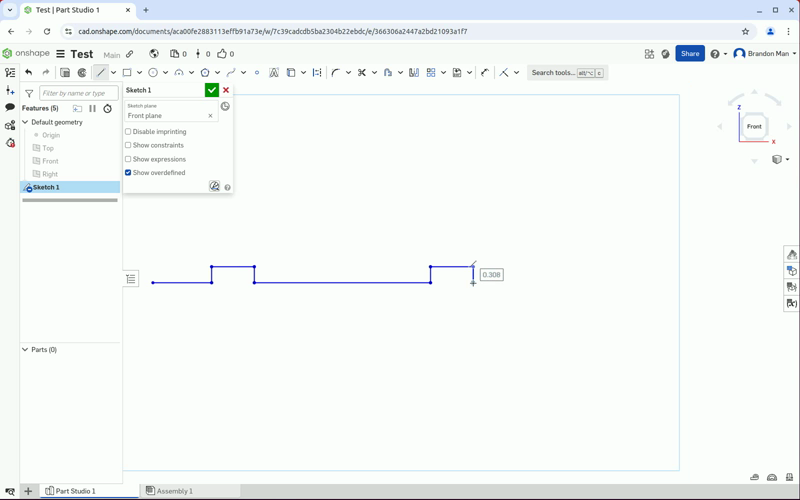
scroll(-6)
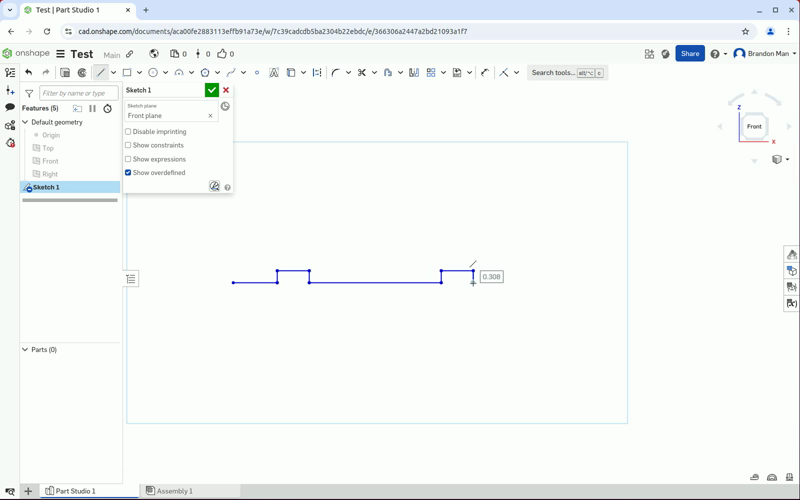
scroll(-6)
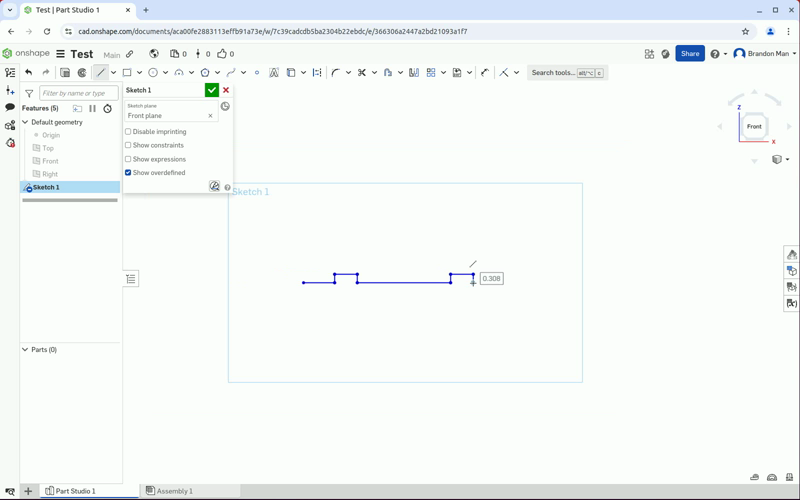
scroll(-6)
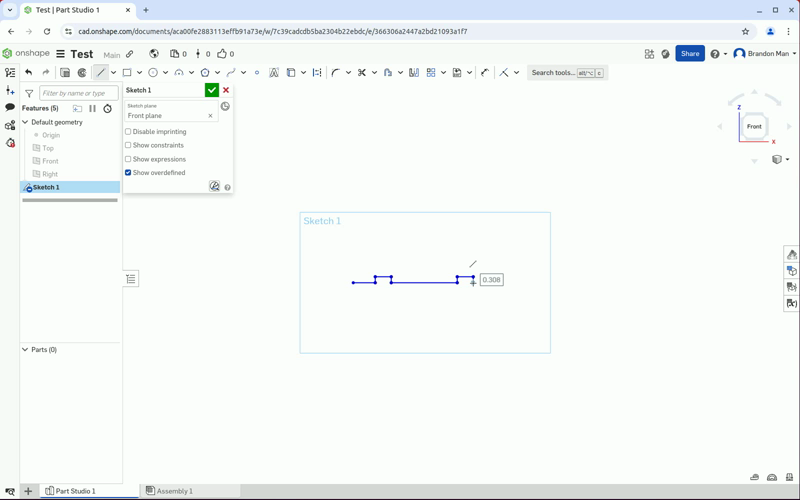
scroll(-6)
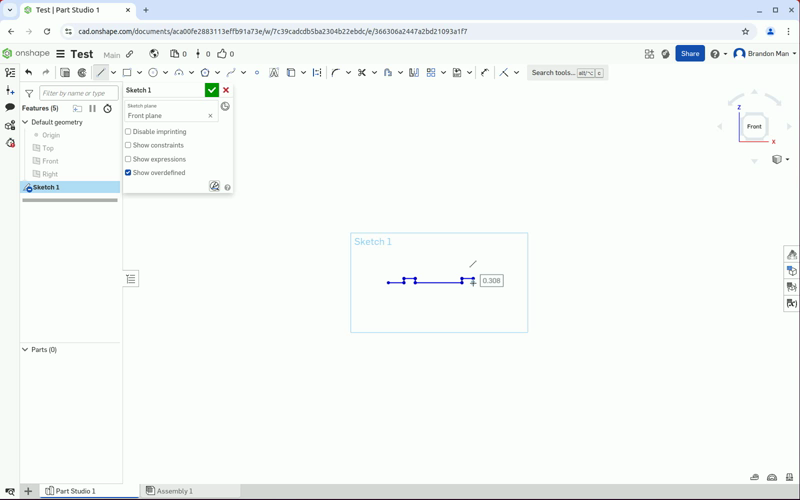
scroll(-6)
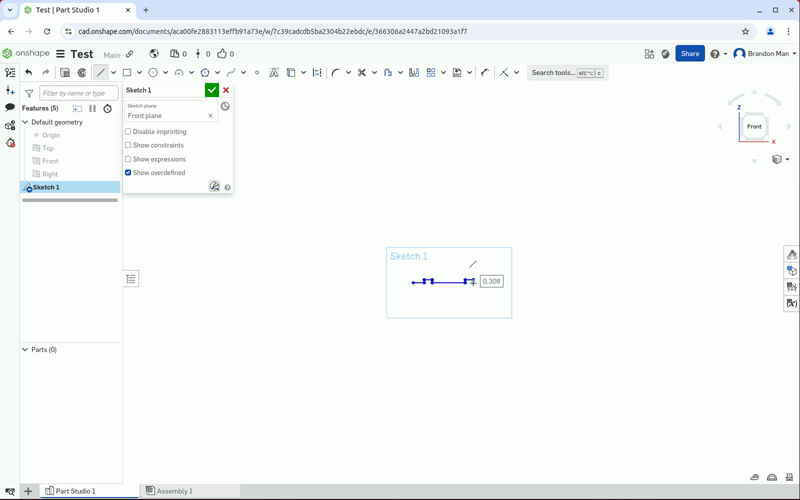
scroll(-6)
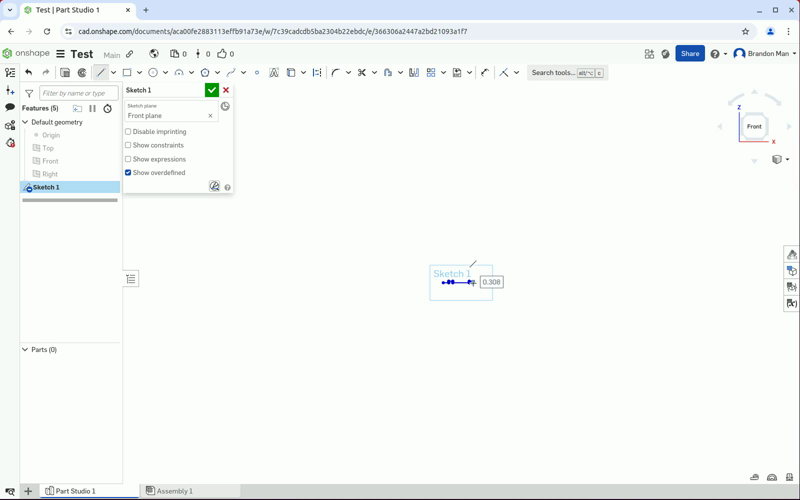
key_up(shift)
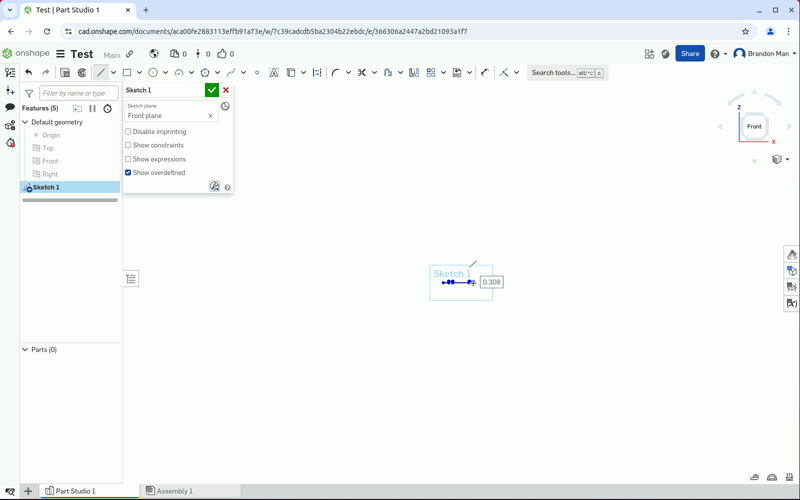
key_down(shift)
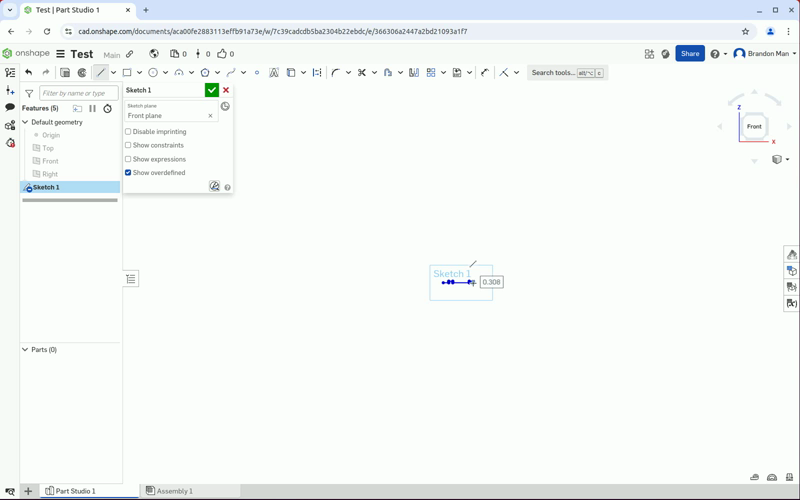
mouse_move(503, 282)
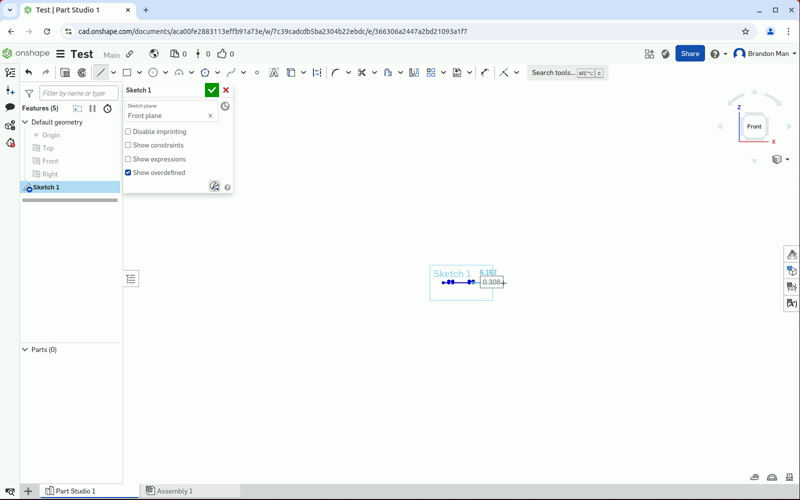
mouse_move(479, 282)
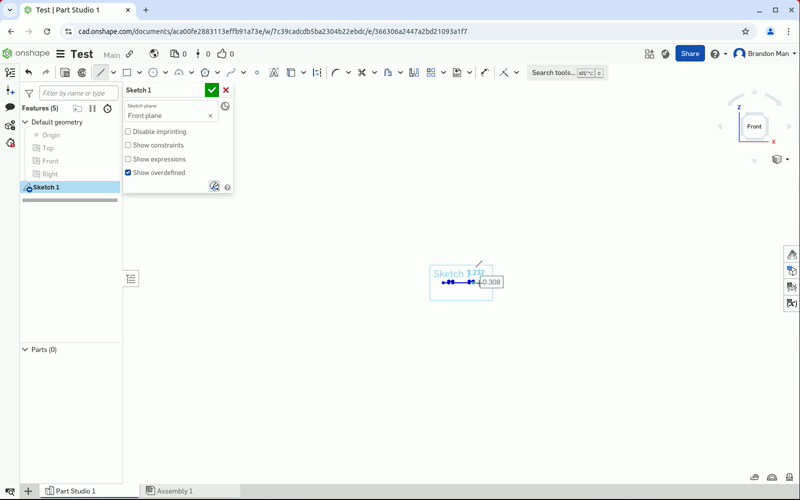
scroll(6)
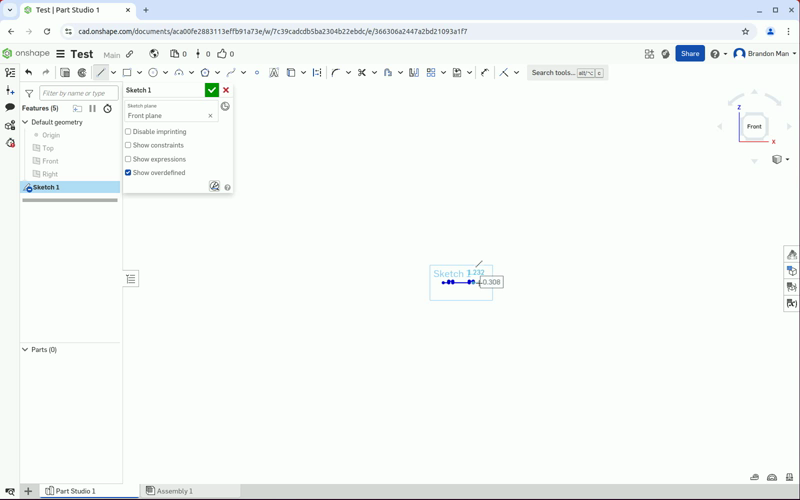
scroll(6)
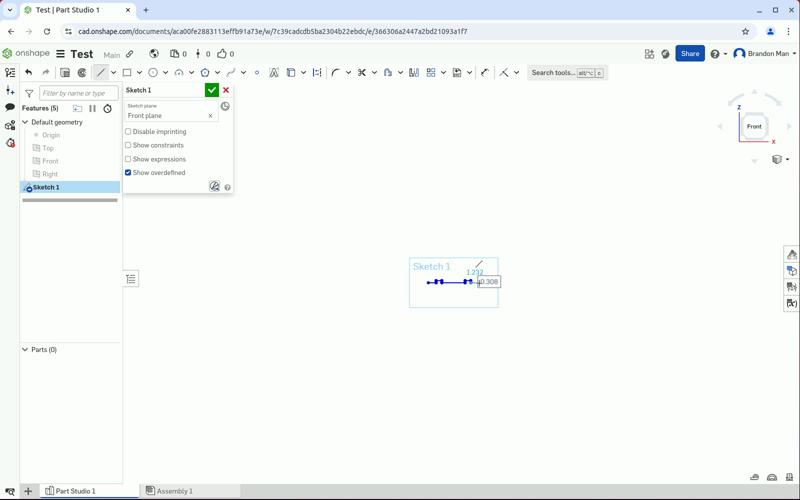
scroll(6)
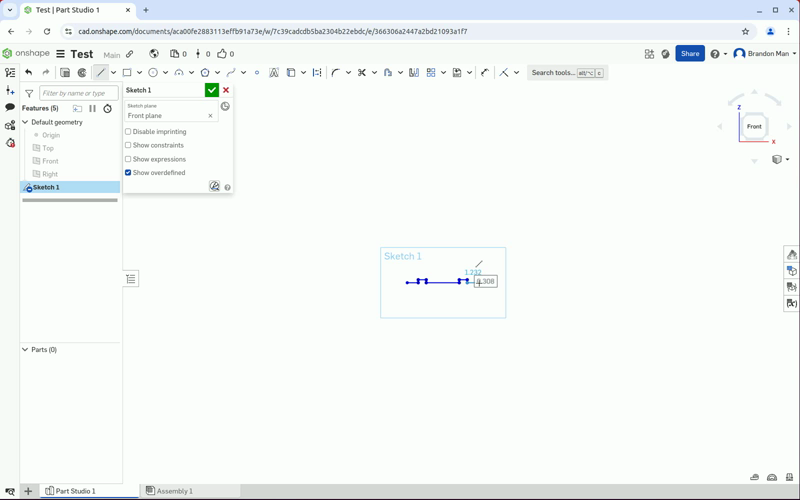
scroll(6)
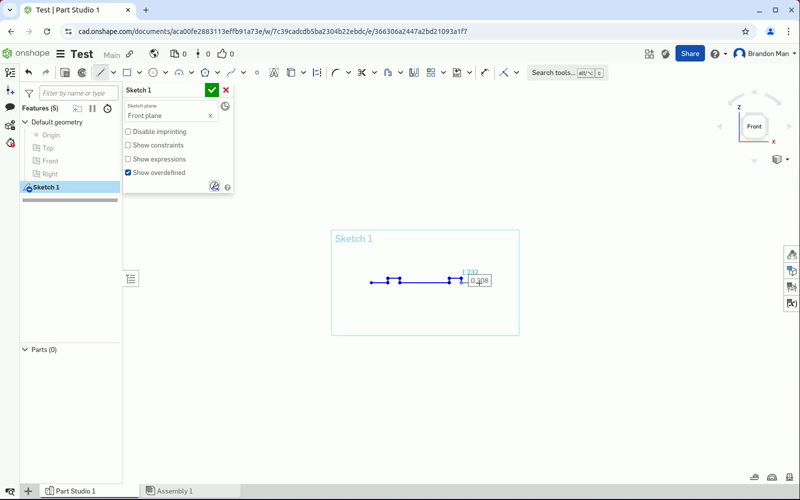
scroll(6)
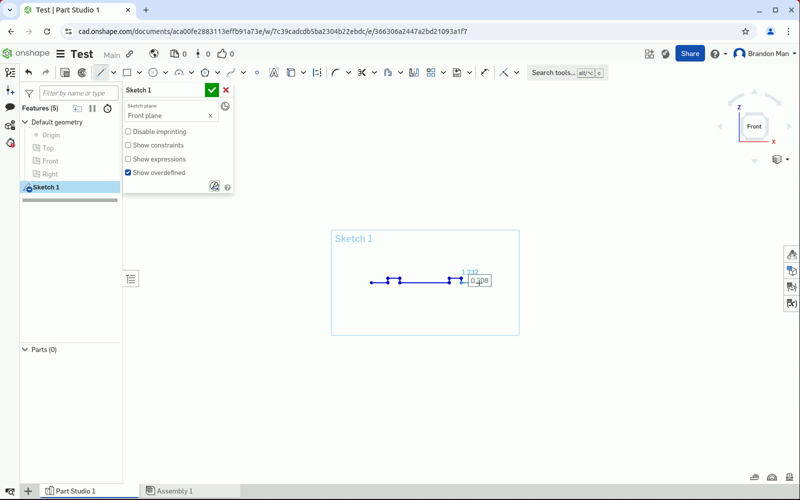
scroll(6)
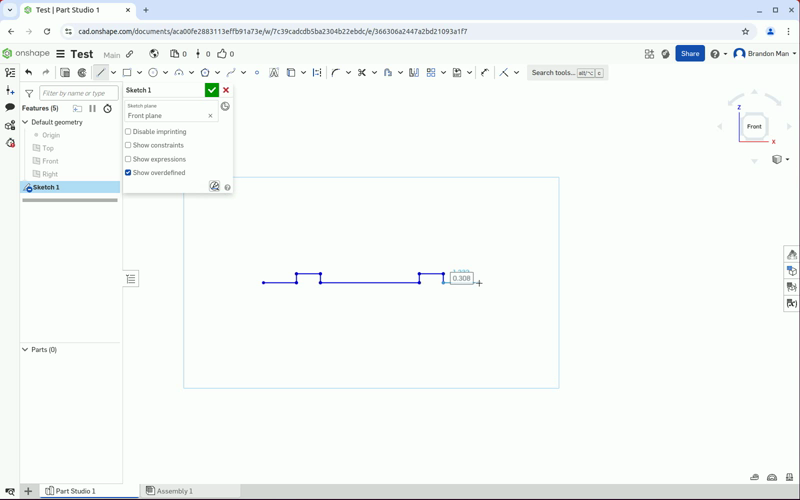
scroll(6)
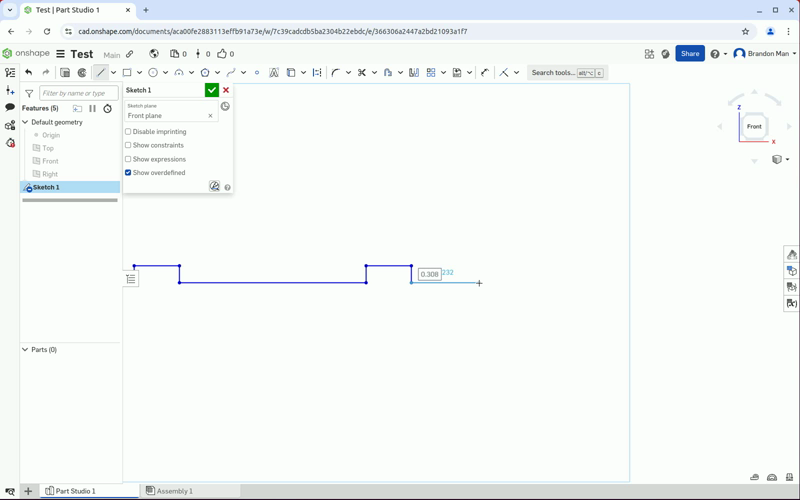
click(479, 282)
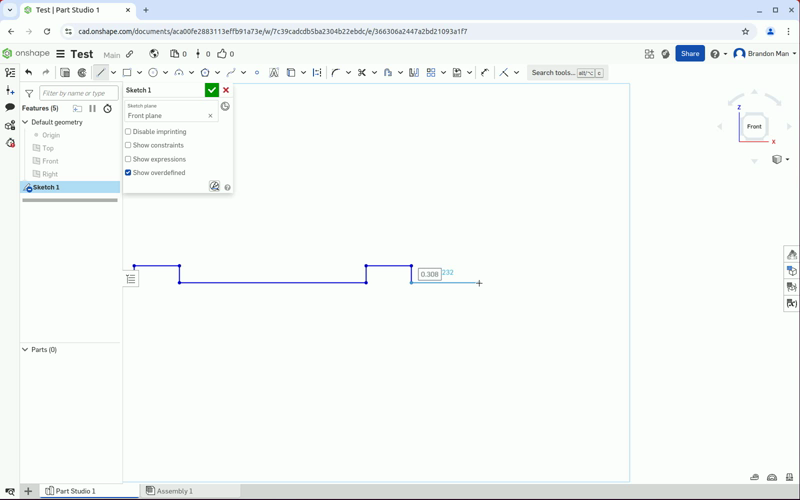
scroll(-6)
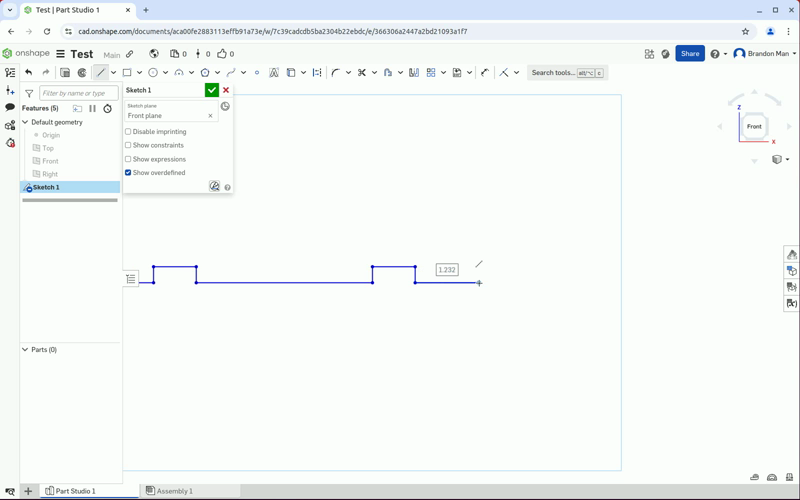
scroll(-6)
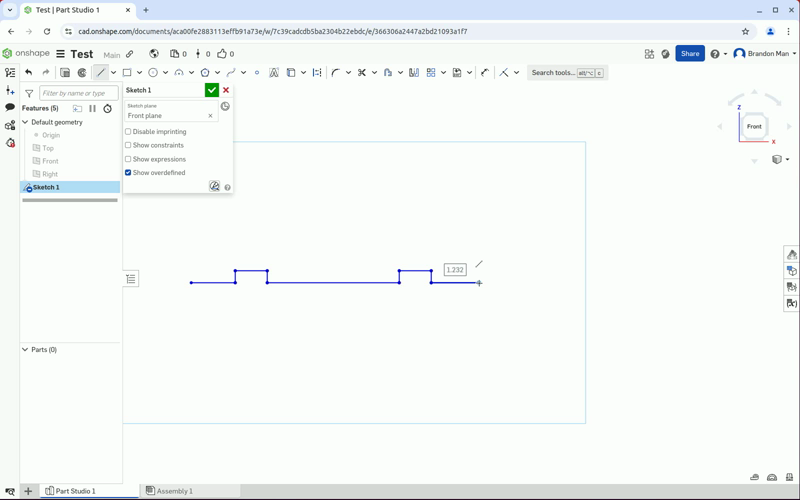
scroll(-6)
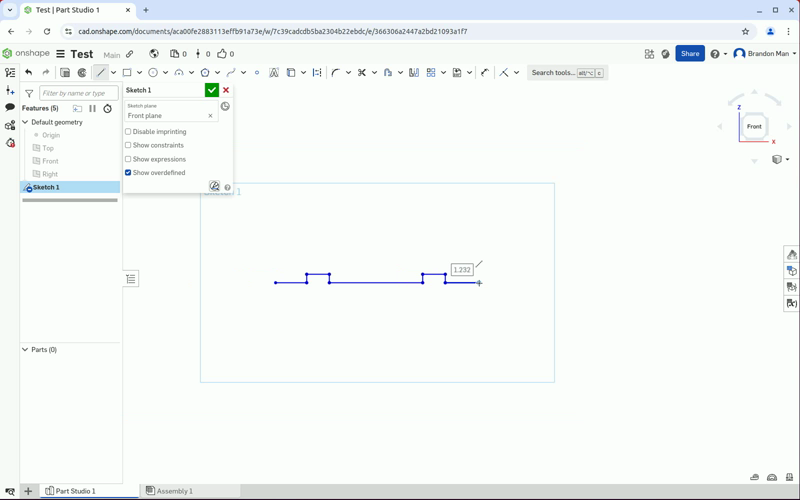
scroll(-6)
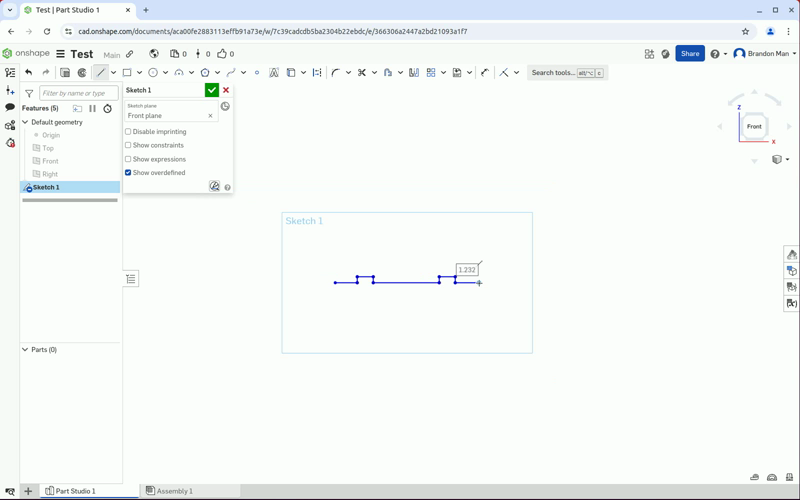
scroll(-6)
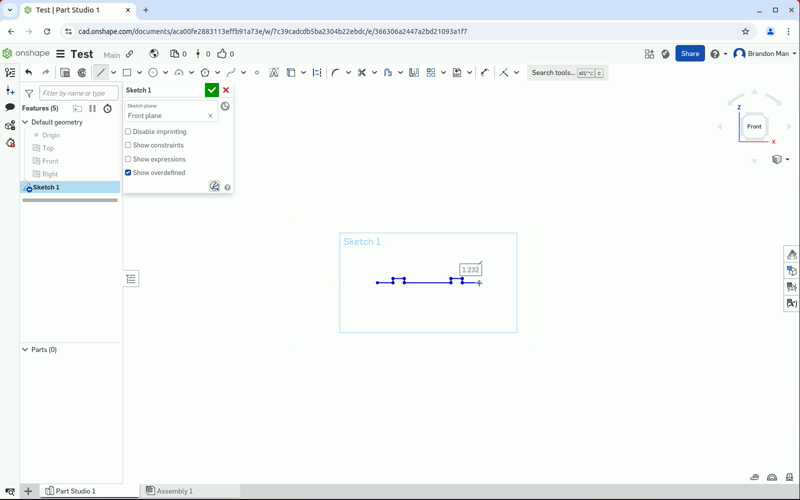
scroll(-6)
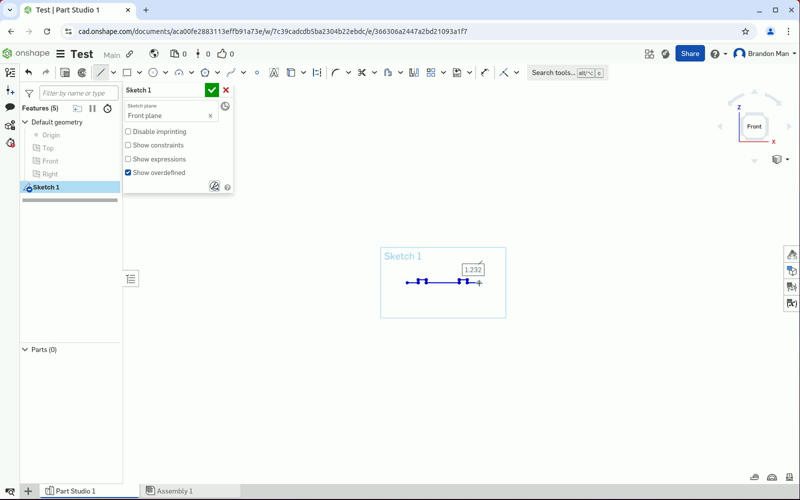
scroll(-6)
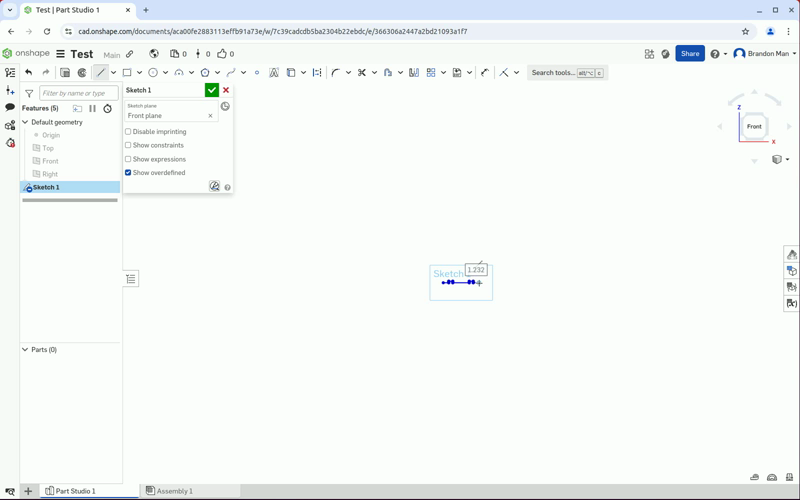
key_up(shift)
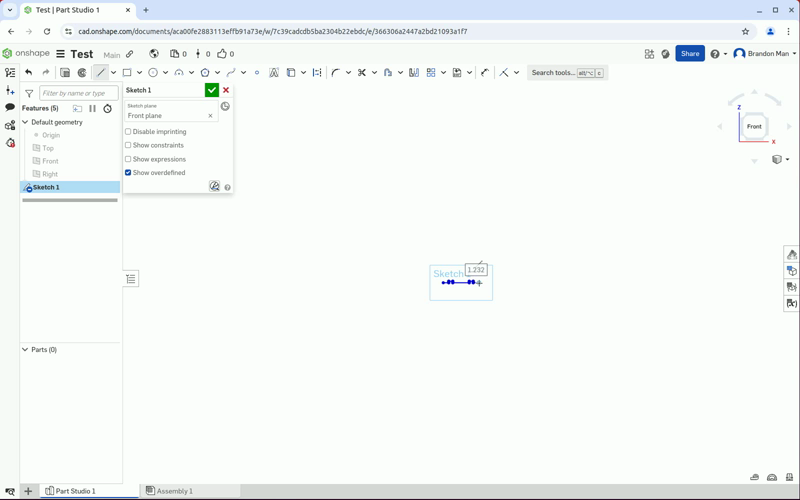
key_down(shift)
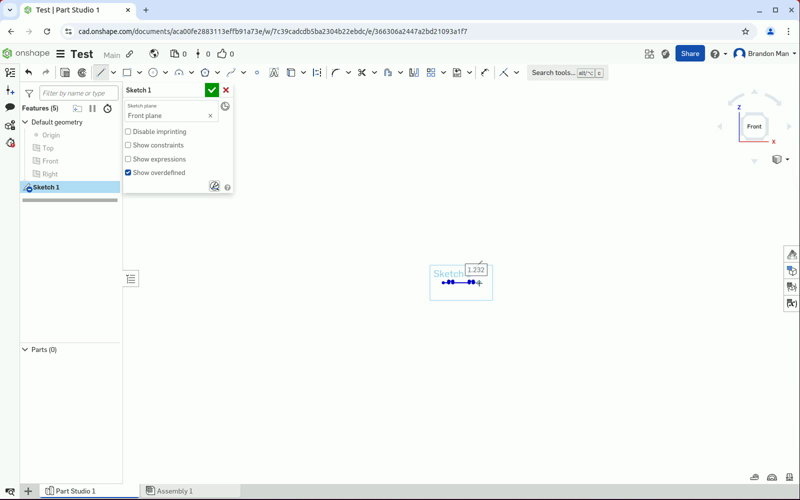
mouse_move(465, 193)
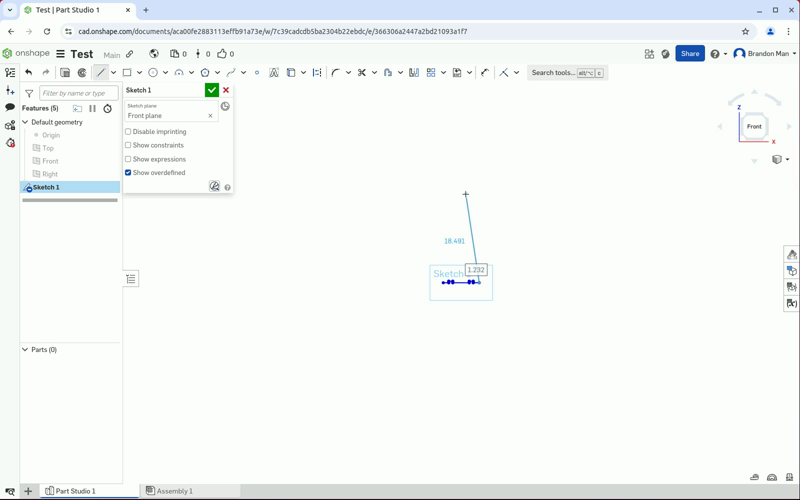
click(465, 193)
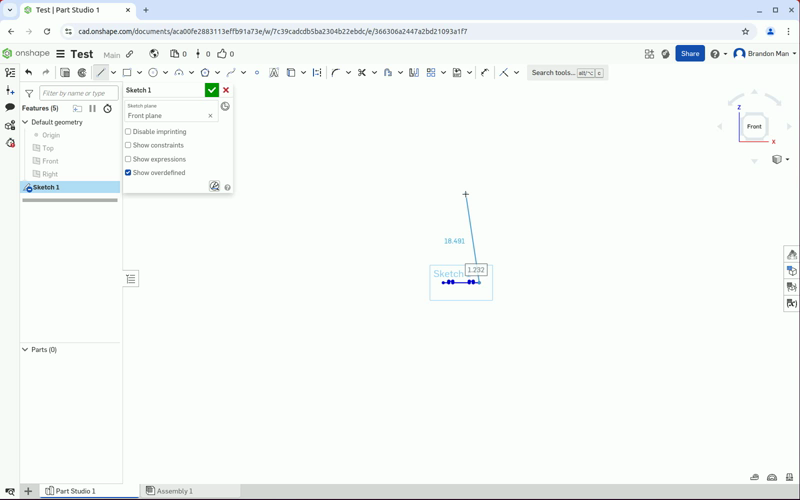
key_up(shift)
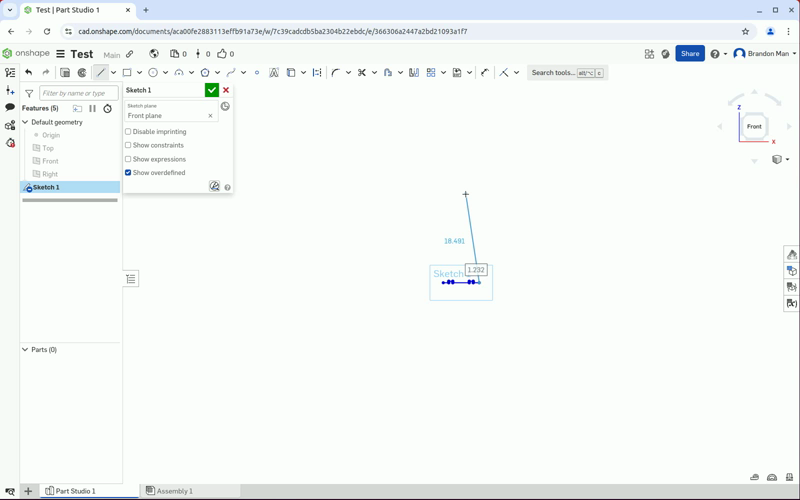
key_down(shift)
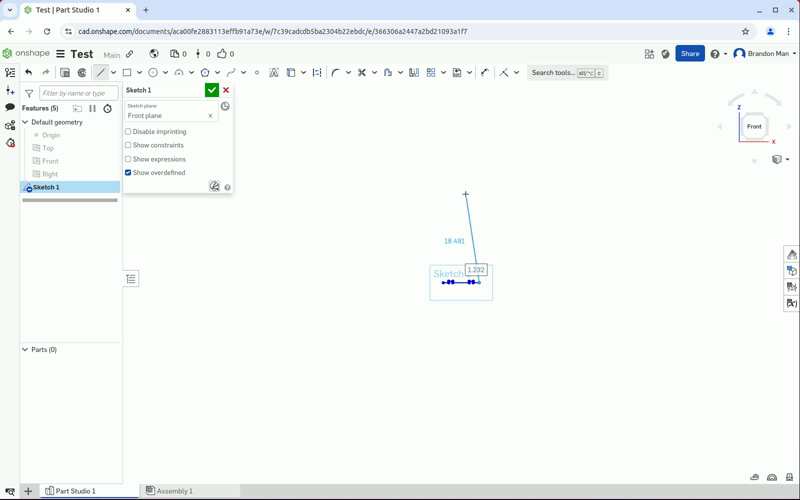
mouse_move(495, 193)
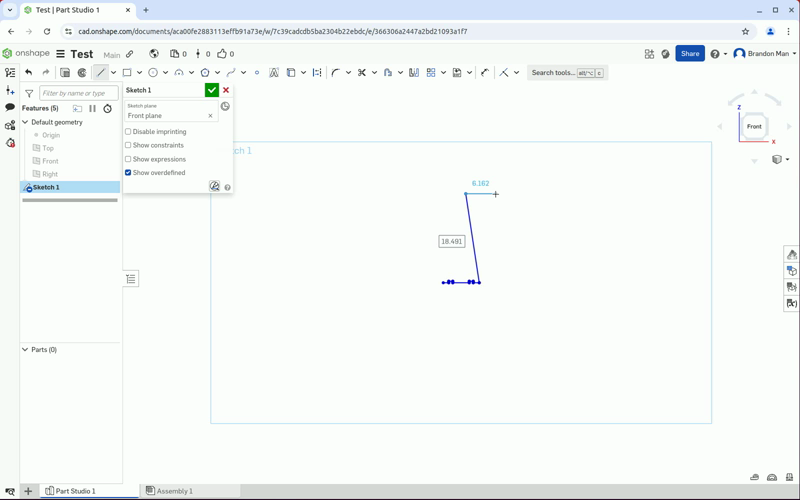
mouse_move(456, 193)
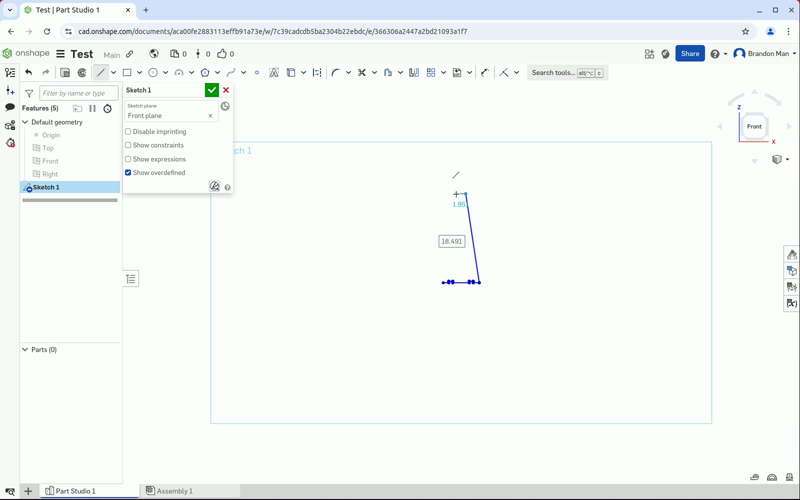
click(456, 193)
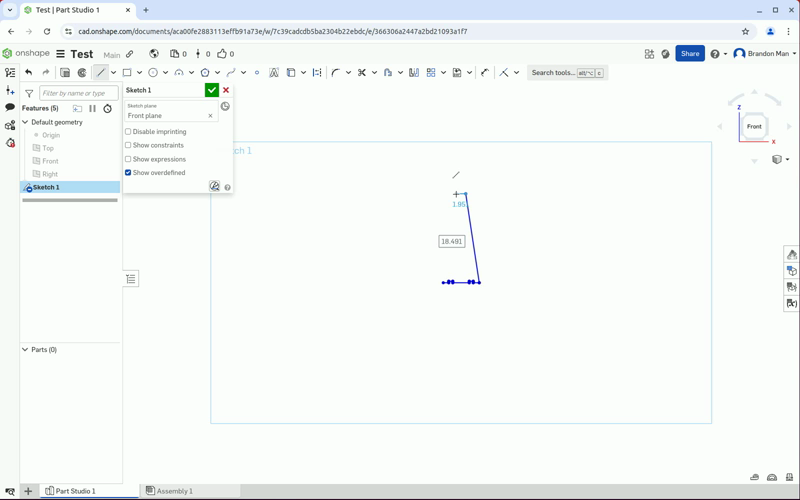
key_up(shift)
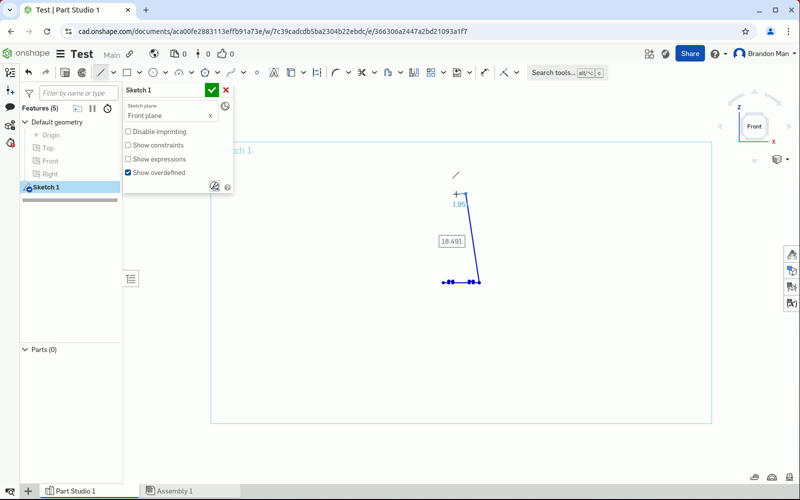
key_down(shift)
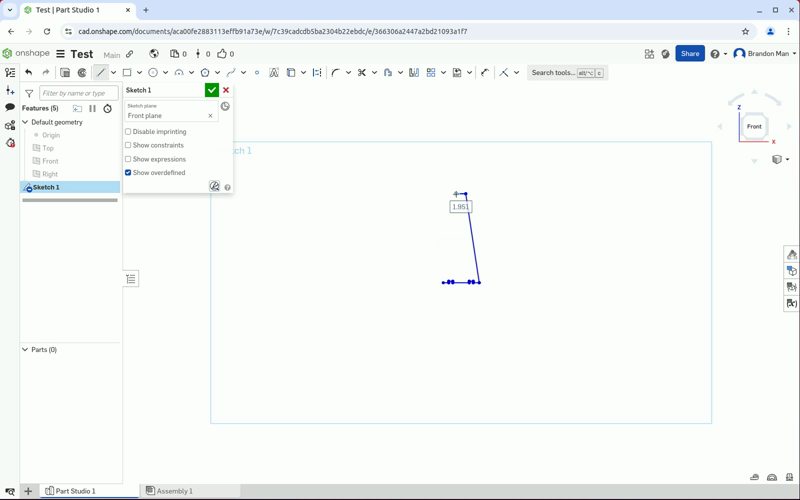
mouse_move(443, 282)
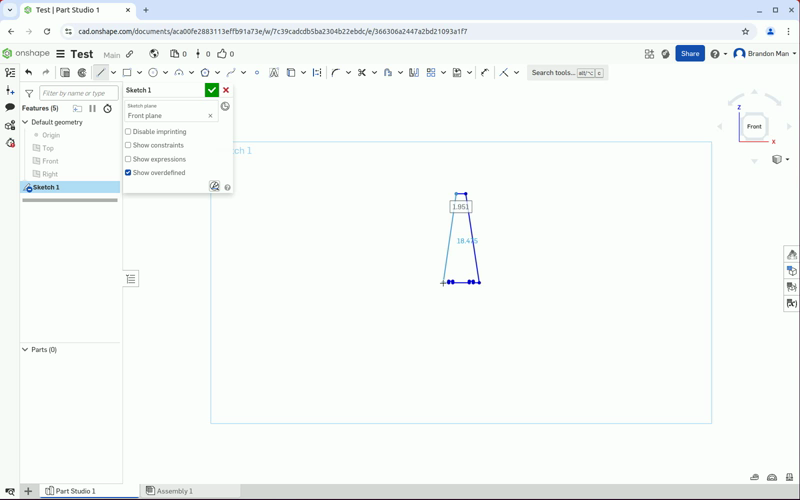
key_up(shift)
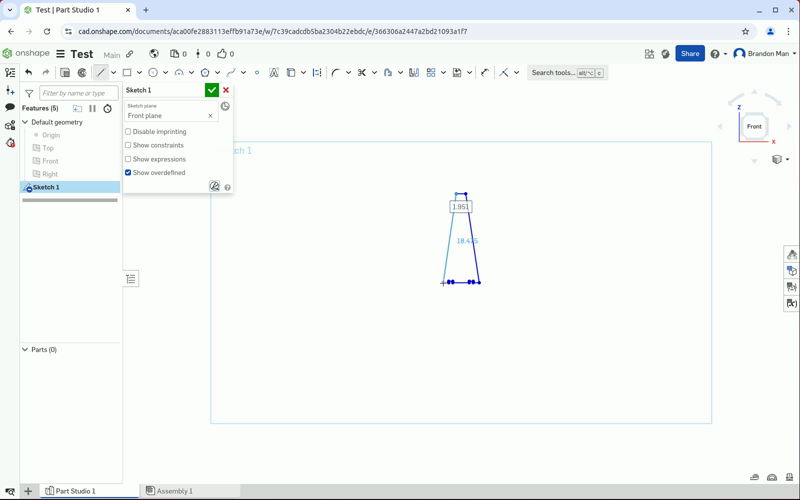
click(443, 282)
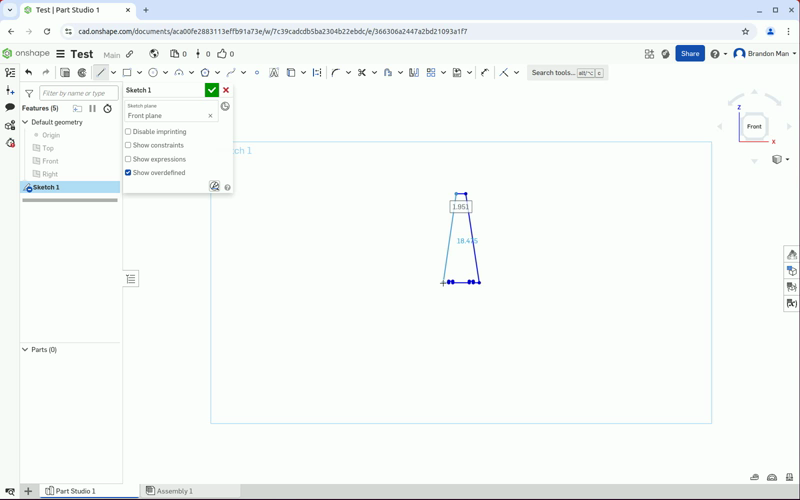
key(esc)
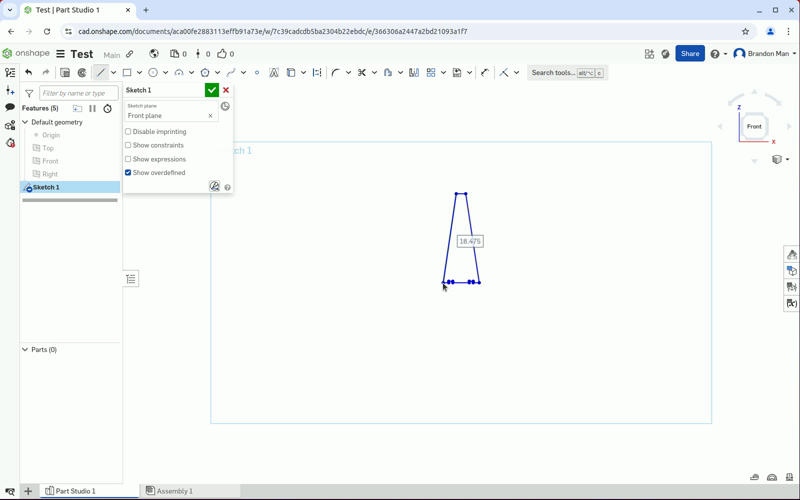
key(c)
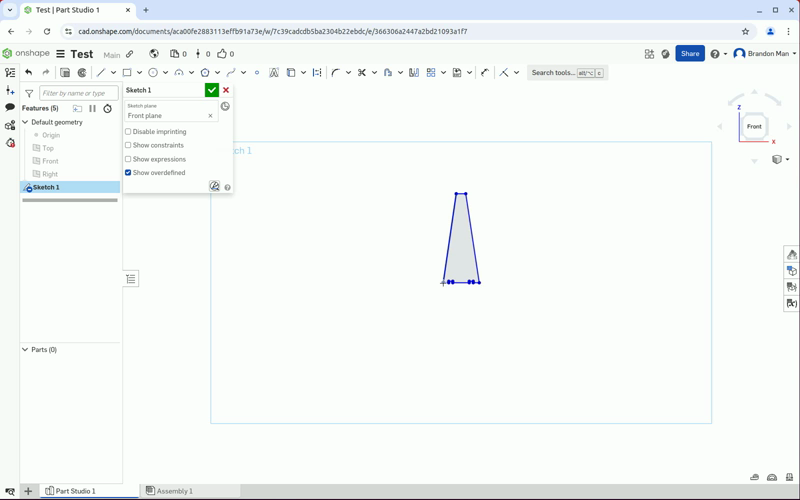
key_down(shift)
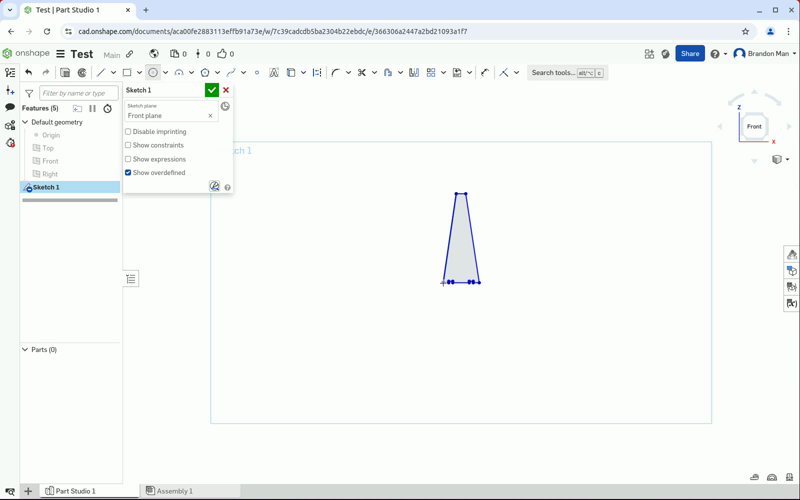
mouse_move(461, 198)
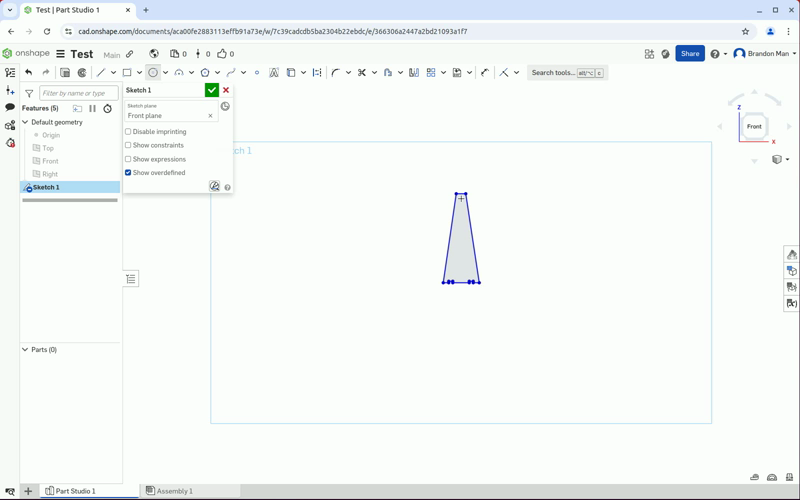
click(461, 198)
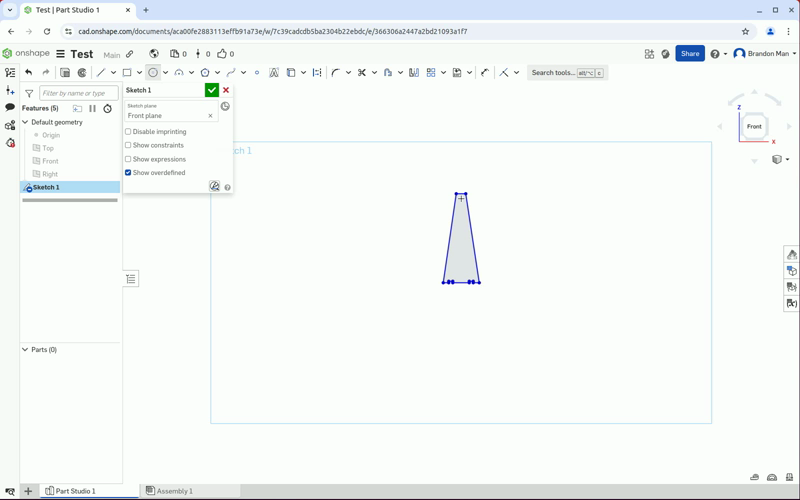
key_up(shift)
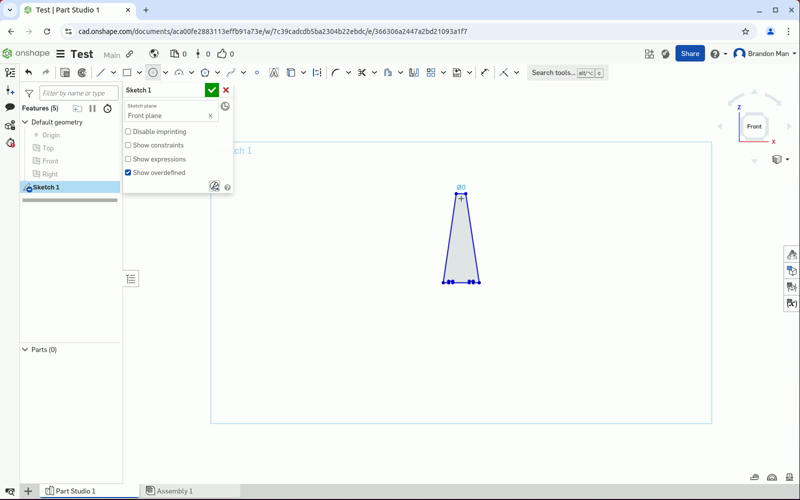
mouse_move(462, 198)
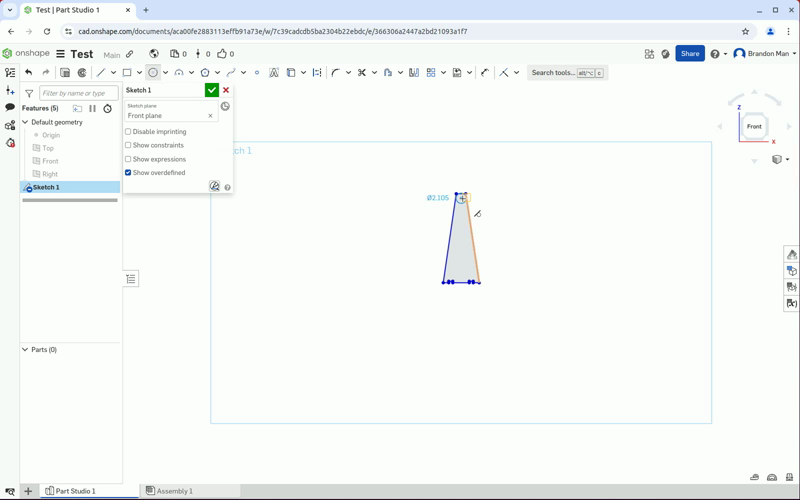
scroll(6)
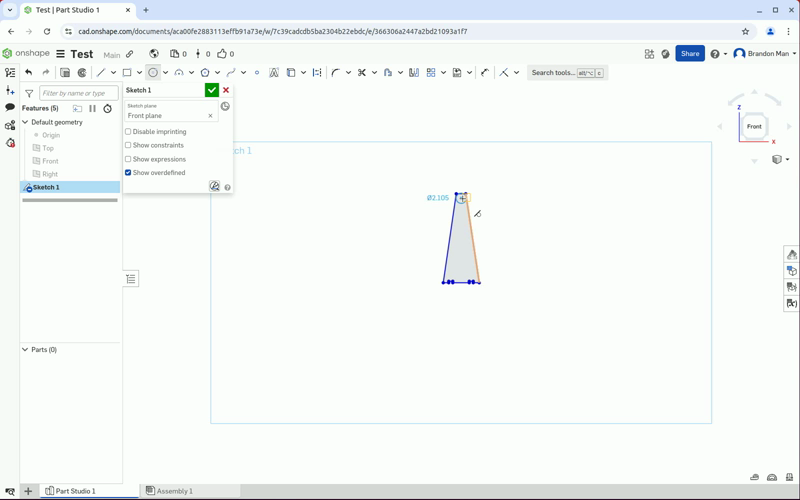
scroll(6)
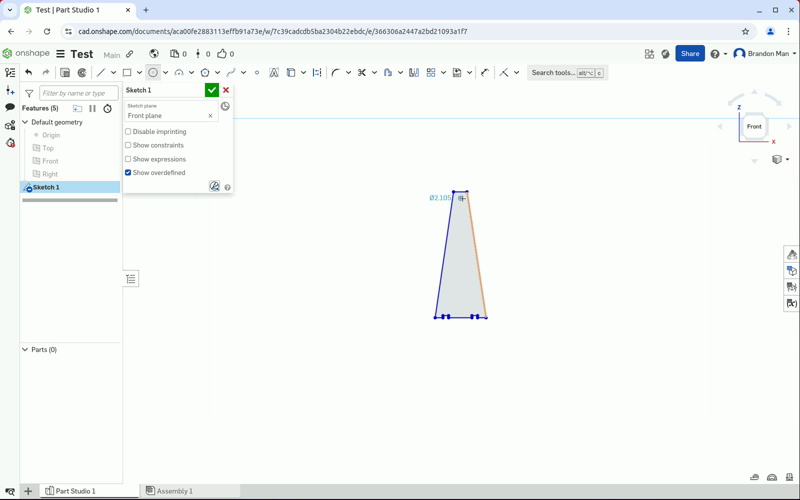
scroll(6)
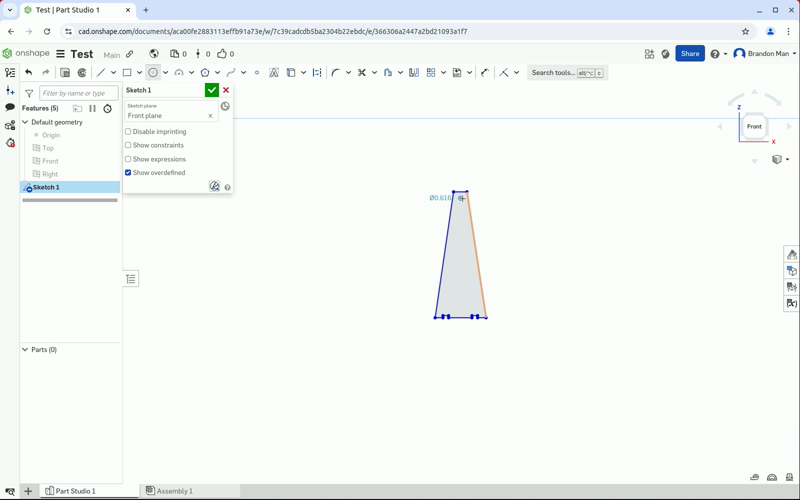
scroll(6)
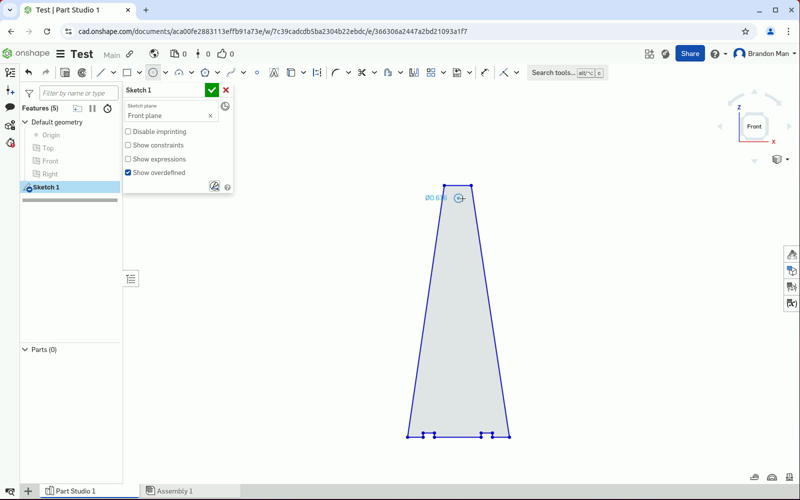
scroll(6)
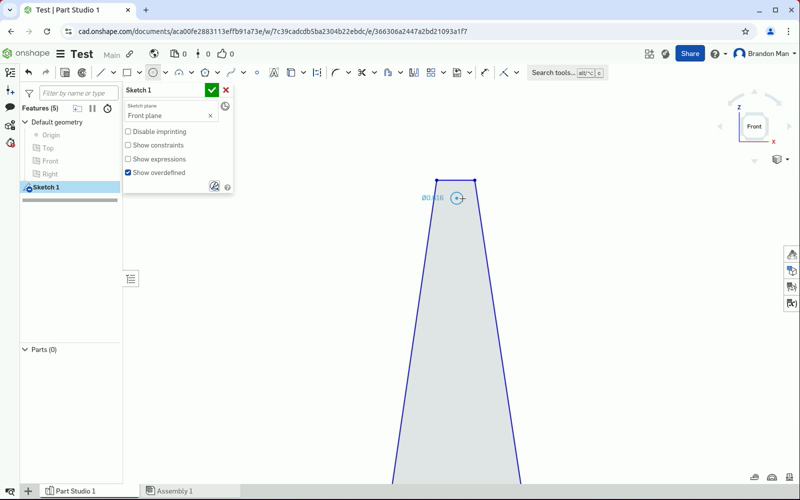
scroll(6)
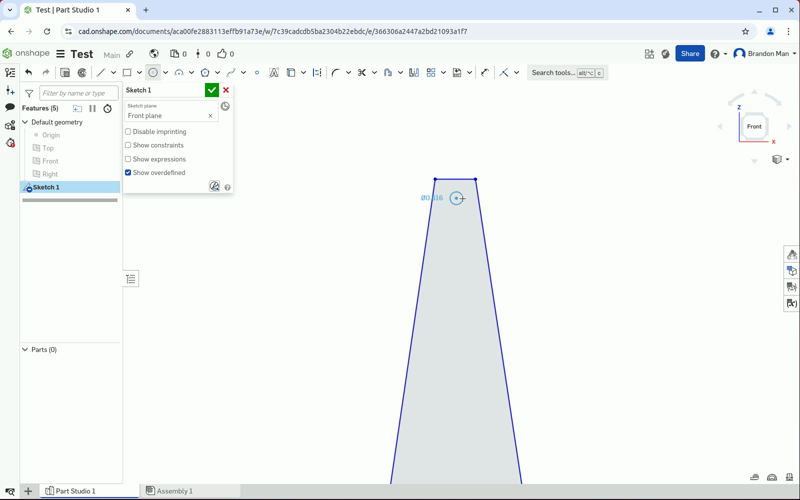
scroll(6)
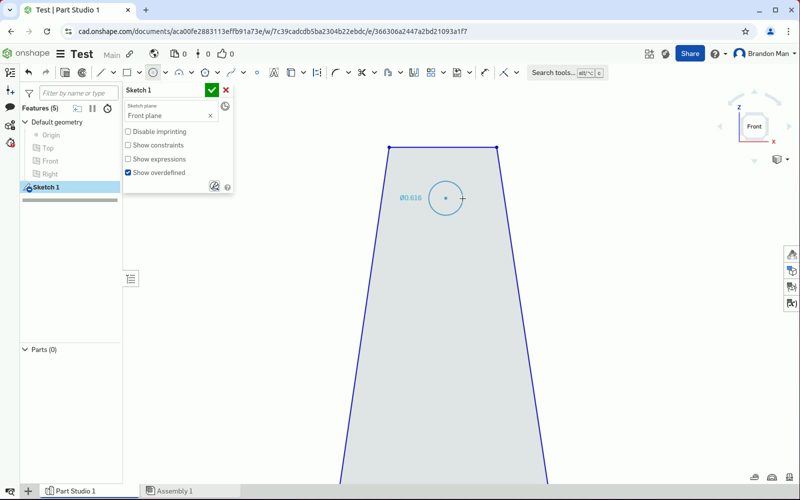
click(462, 198)
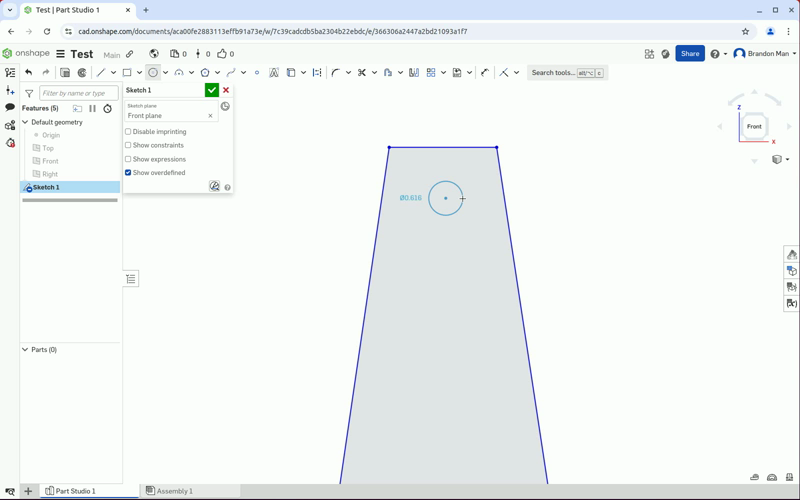
scroll(-6)
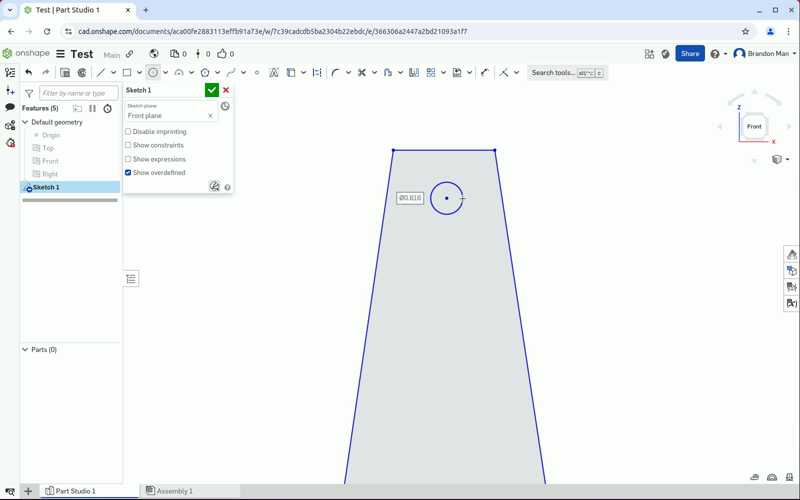
scroll(-6)
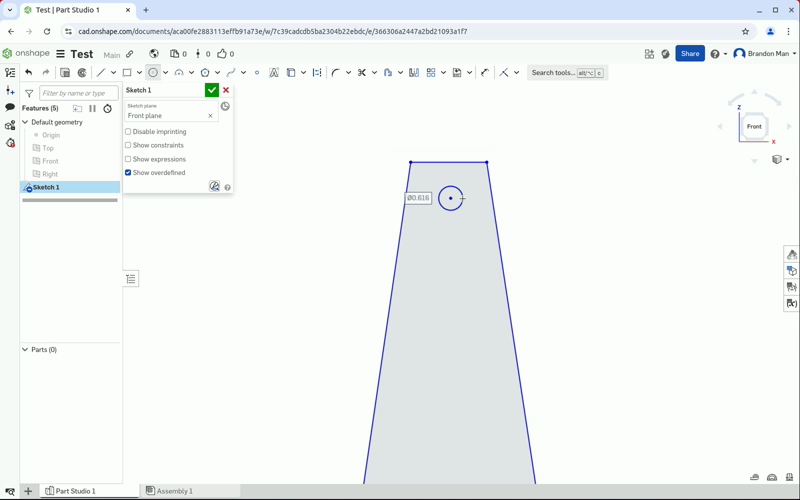
scroll(-6)
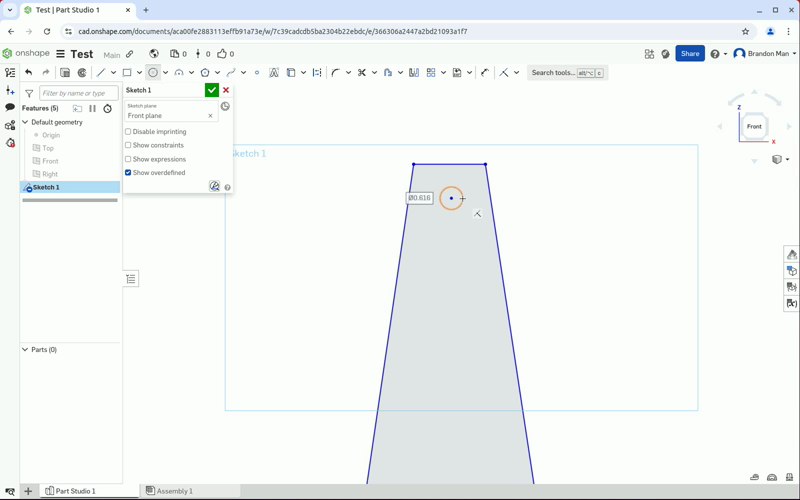
scroll(-6)
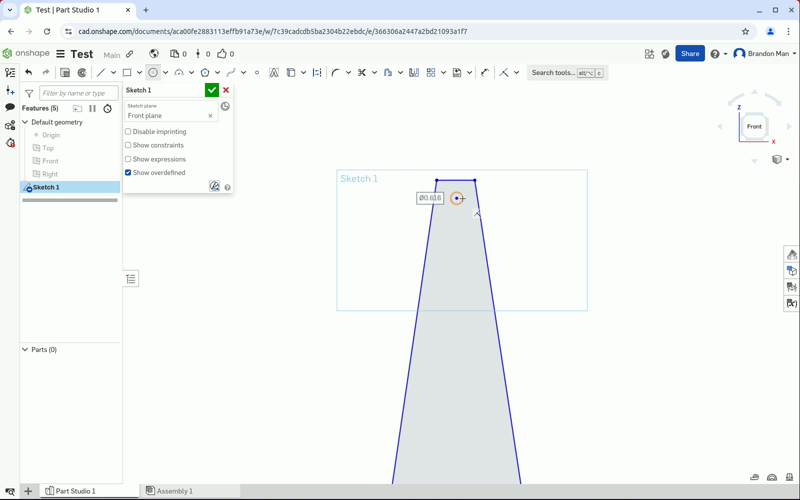
scroll(-6)
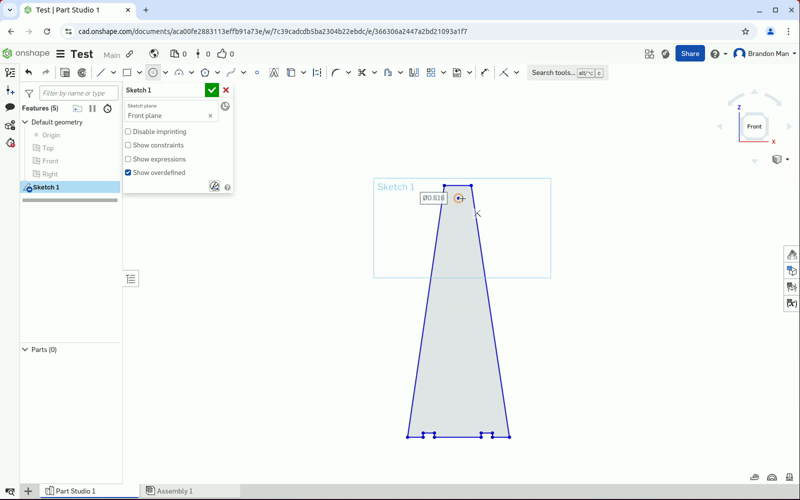
scroll(-6)
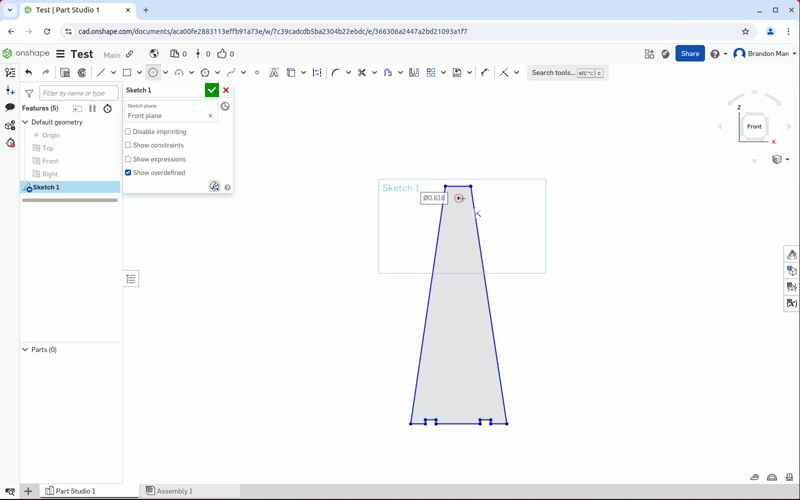
scroll(-6)
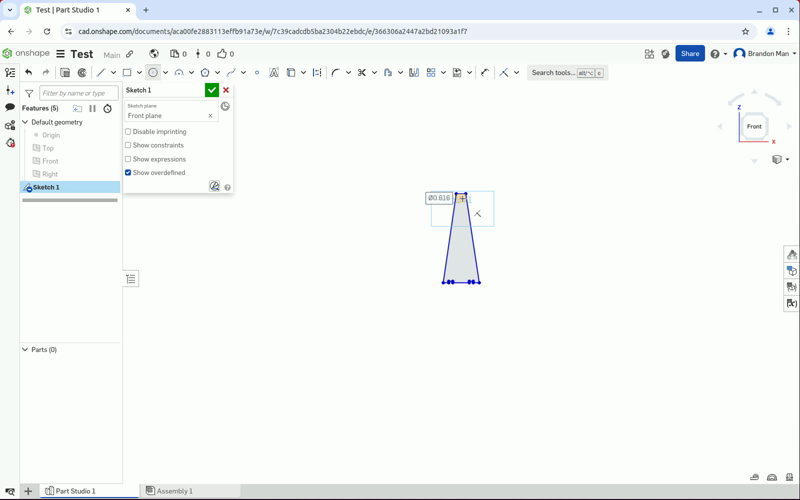
key(esc)
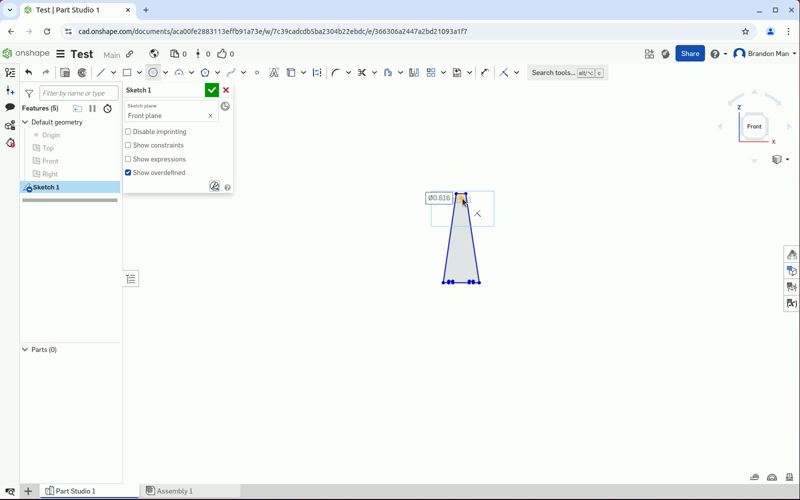
mouse_move(457, 273)
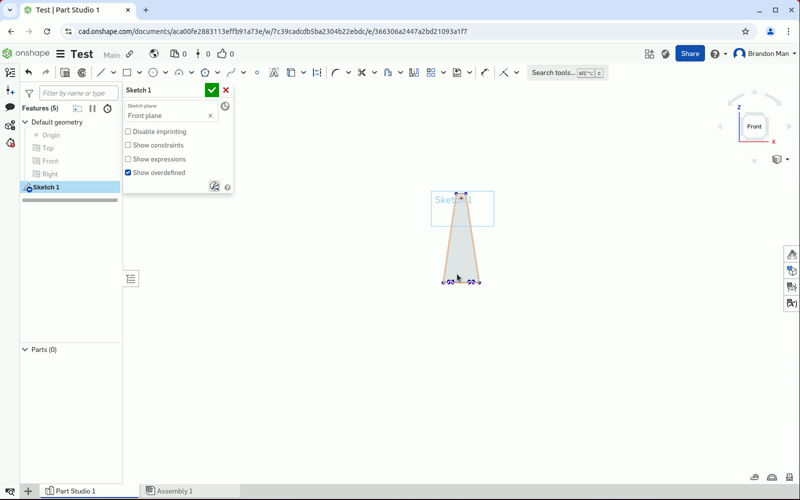
click(457, 273)
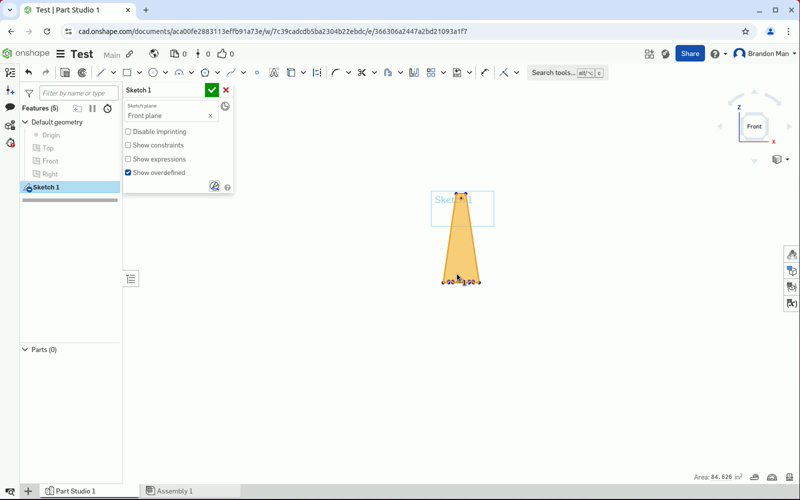
mouse_move(73, 352)
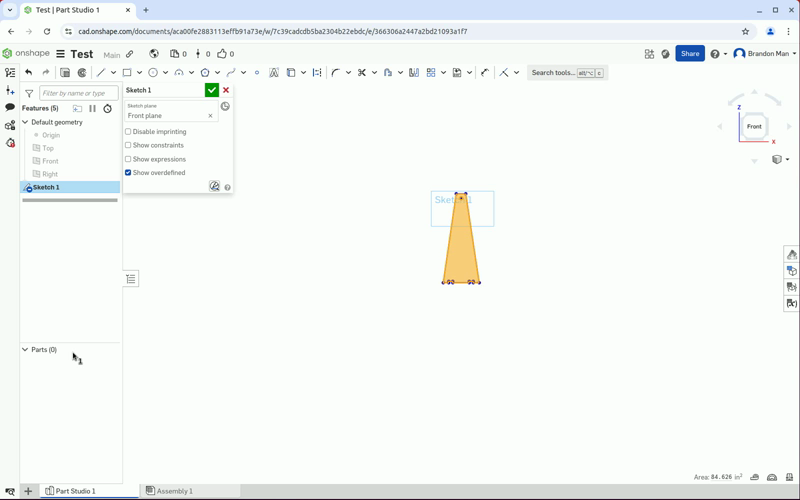
key(shift+y)
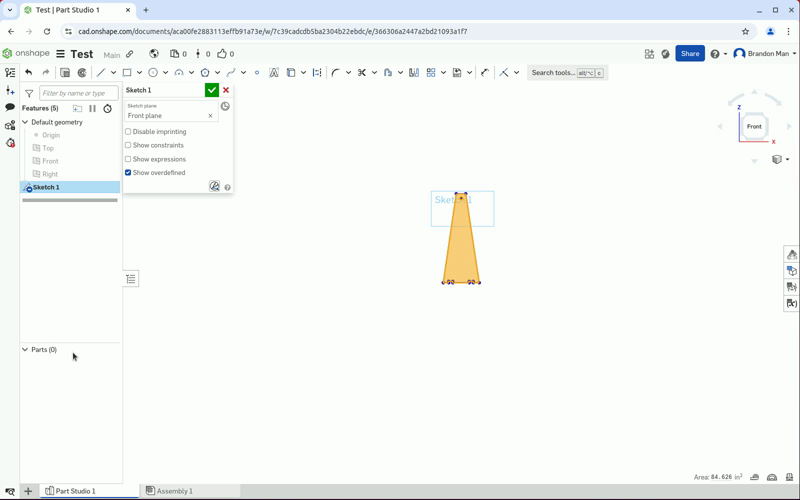
key(shift+e)
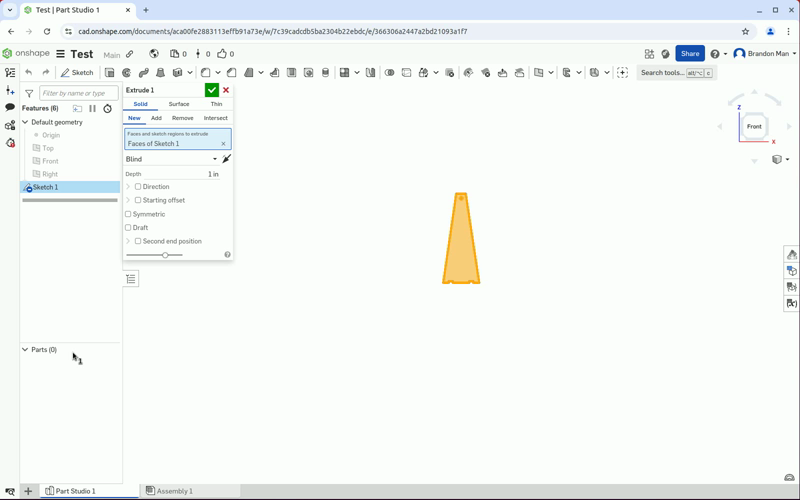
mouse_move(143, 106)
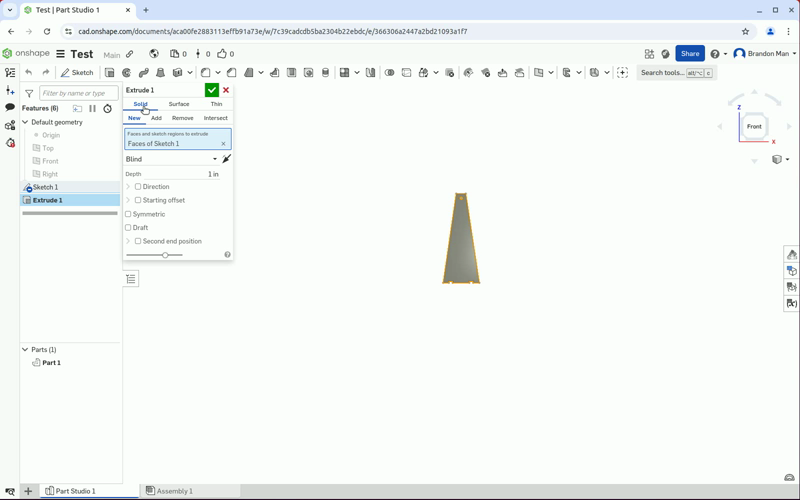
click(143, 106)
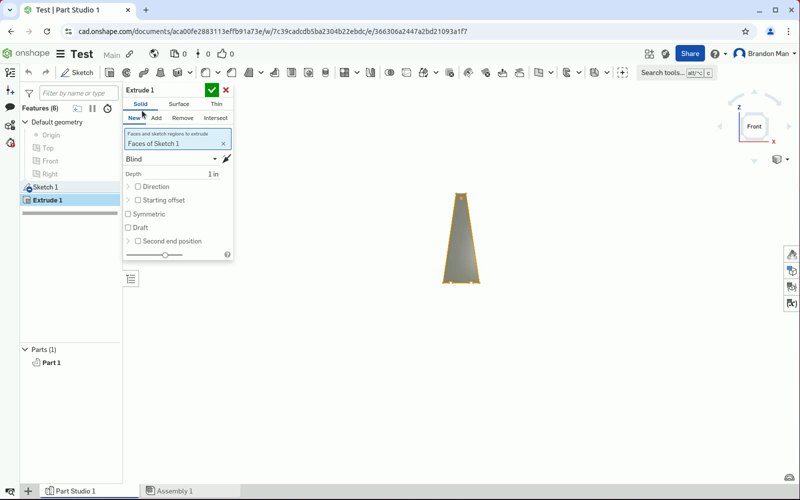
mouse_move(137, 120)
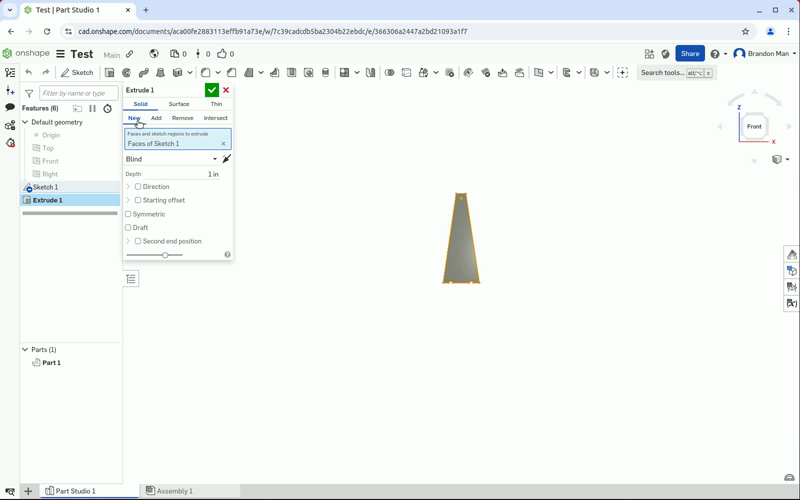
click(137, 120)
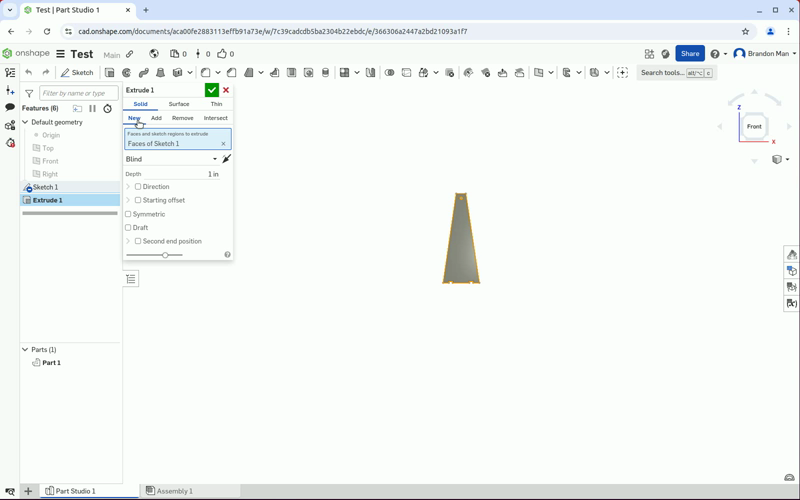
key(tab, 4)
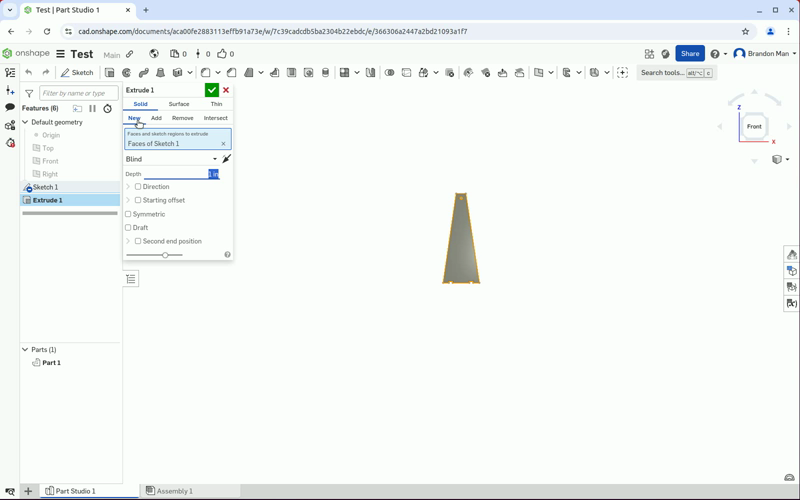
text(0.722)
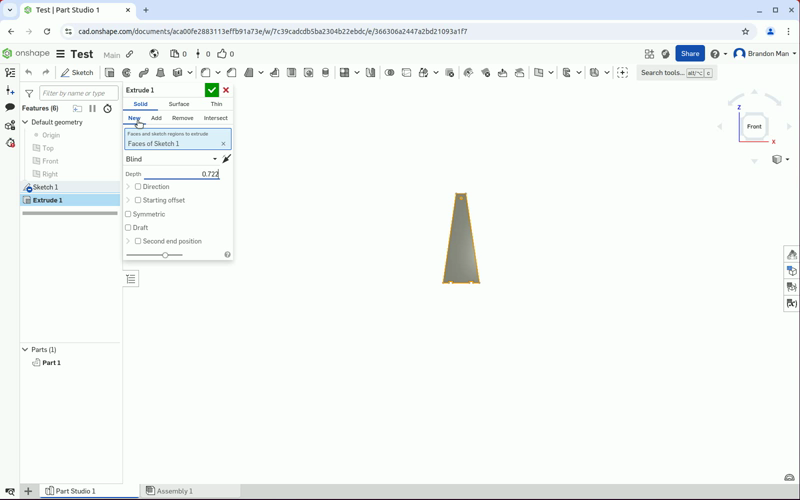
key(enter)
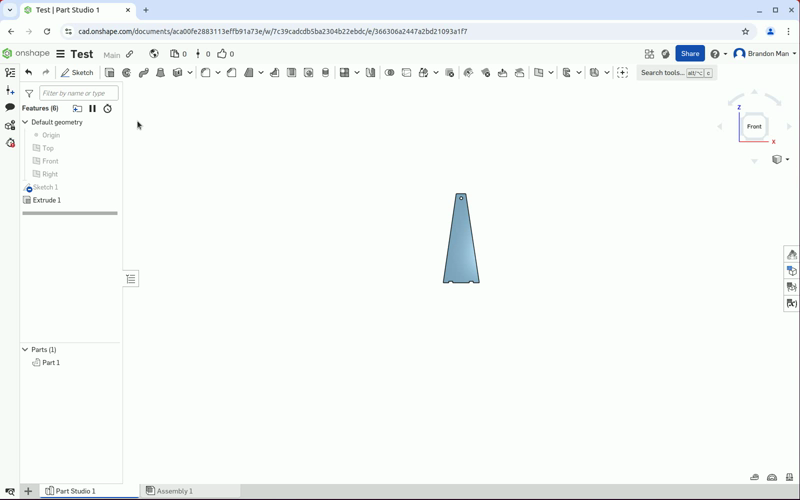
key(shift+h)
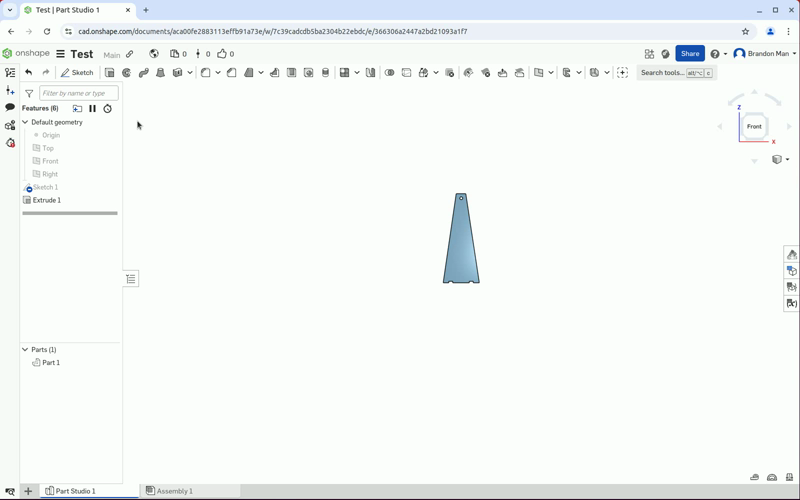
key(shift+h)
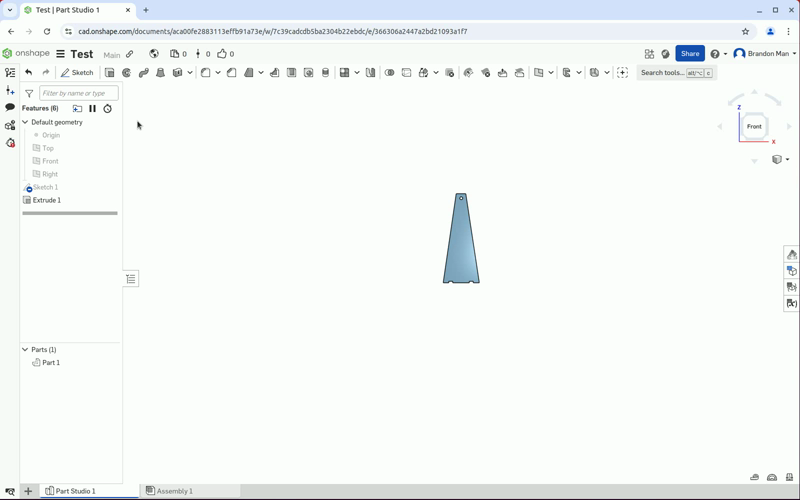
mouse_move(73, 189)
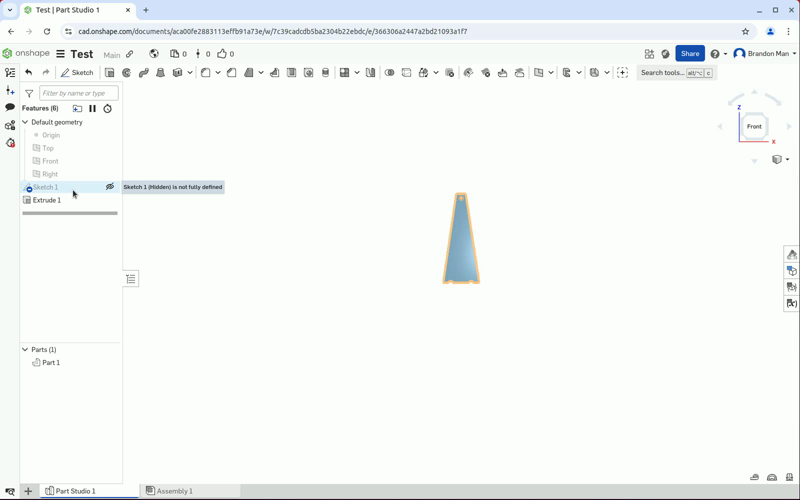
click(73, 189)
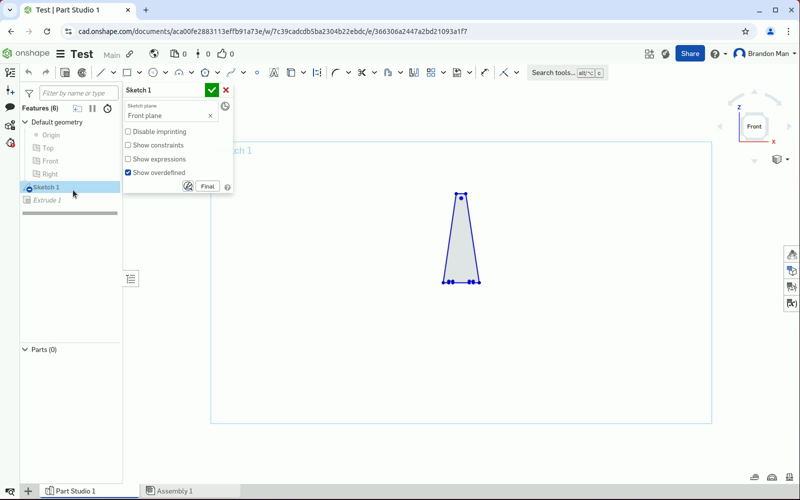
mouse_move(229, 92)
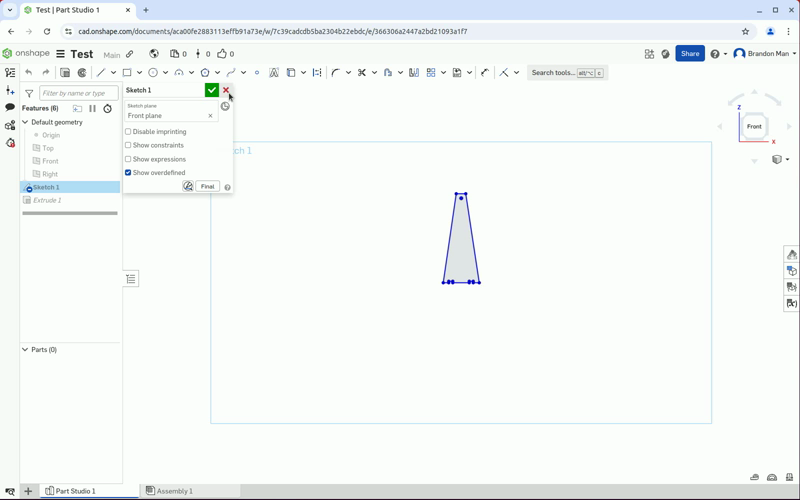
click(229, 92)
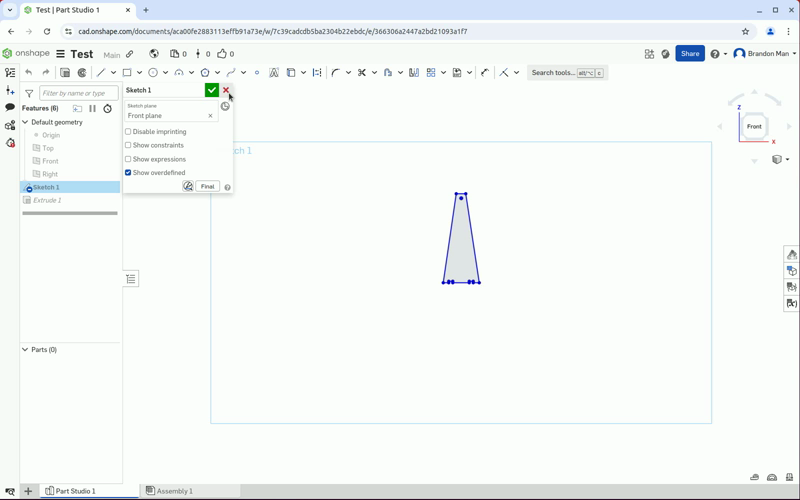
key(shift+s)
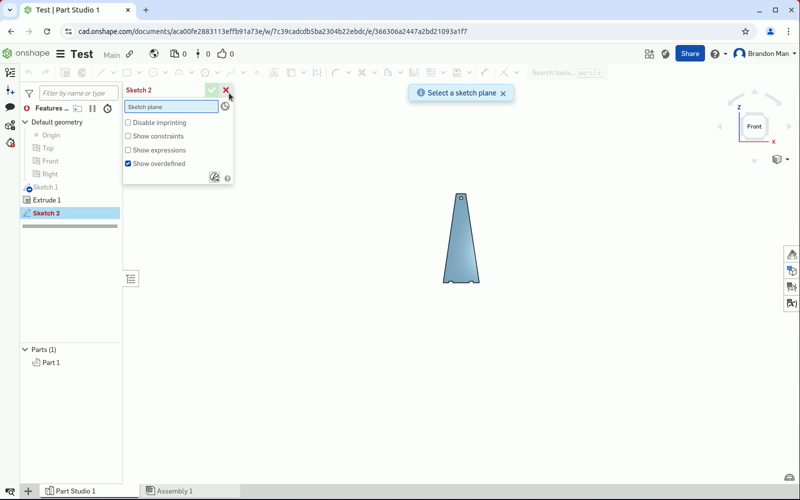
mouse_move(73, 163)
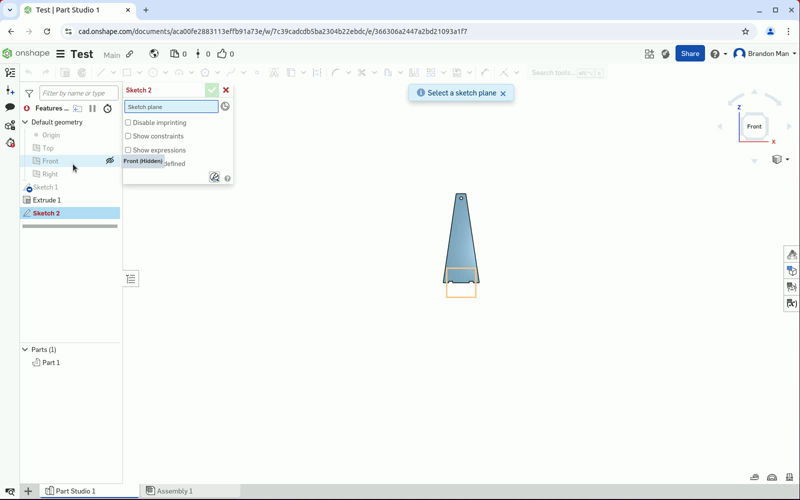
click(73, 163)
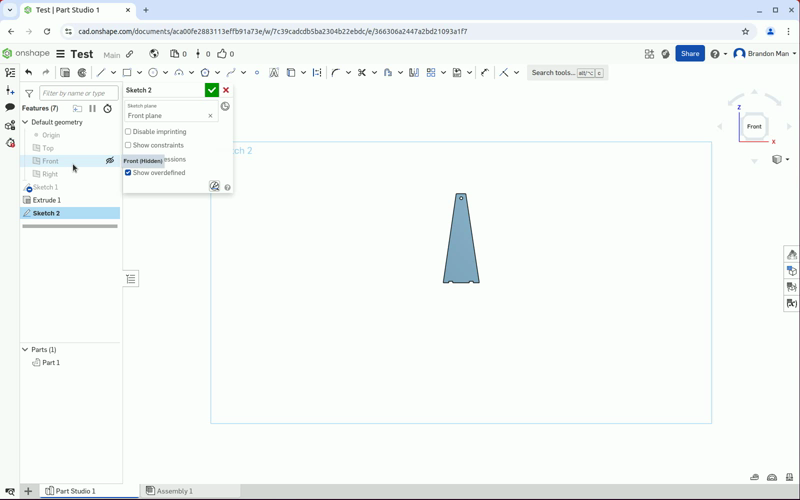
mouse_move(73, 352)
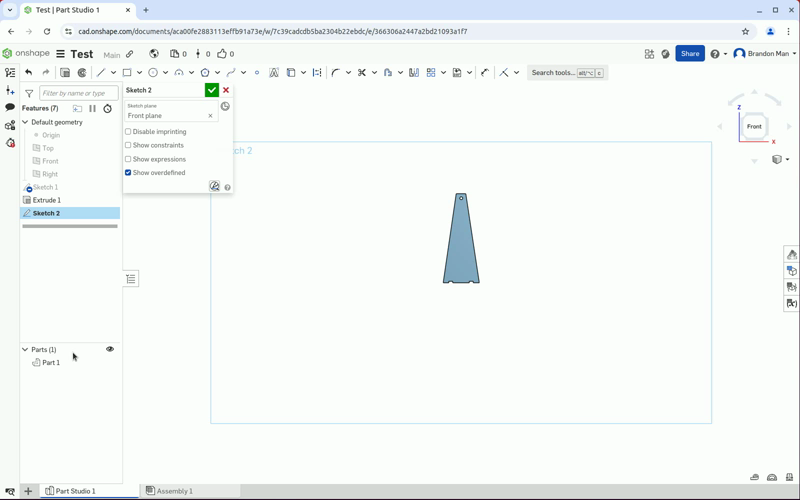
key(y)
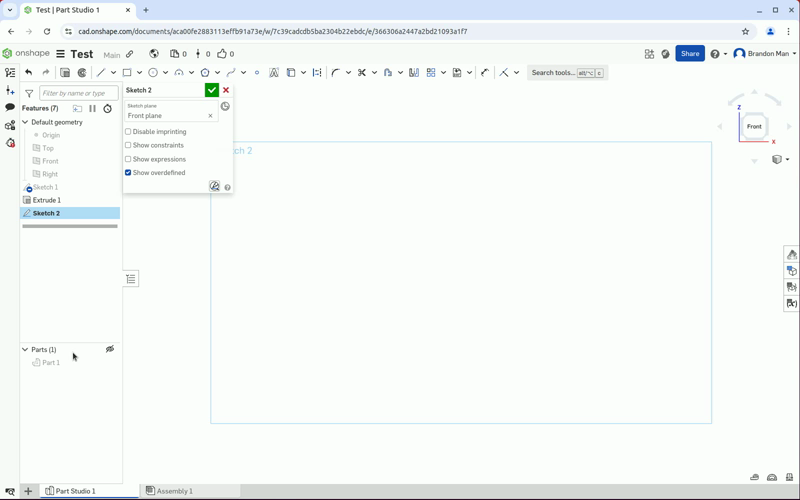
key(l)
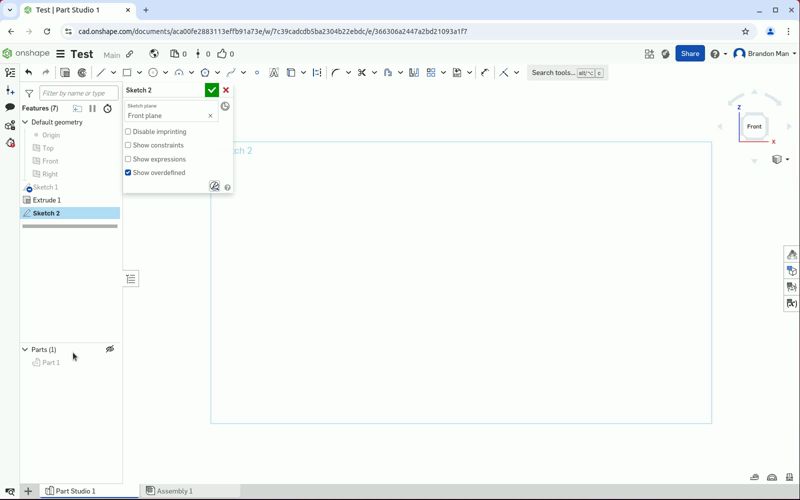
key_down(shift)
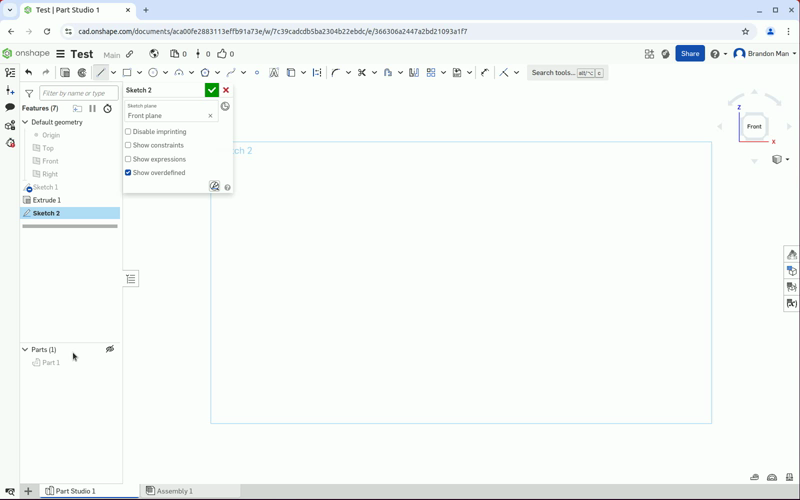
mouse_move(412, 278)
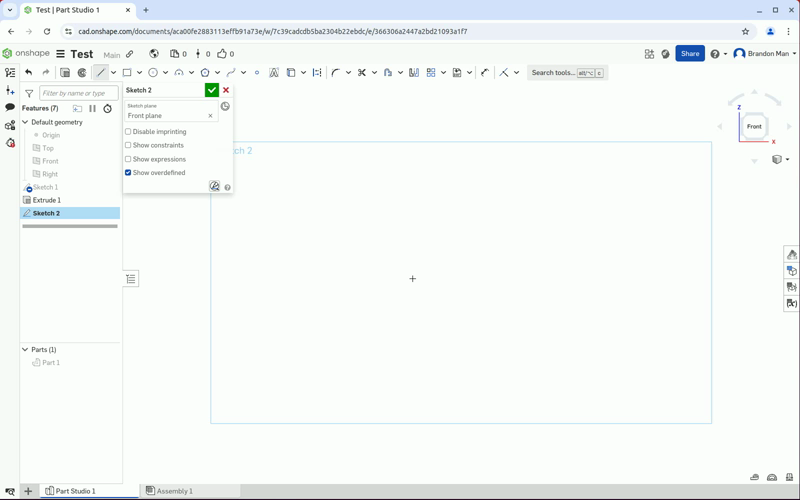
click(412, 278)
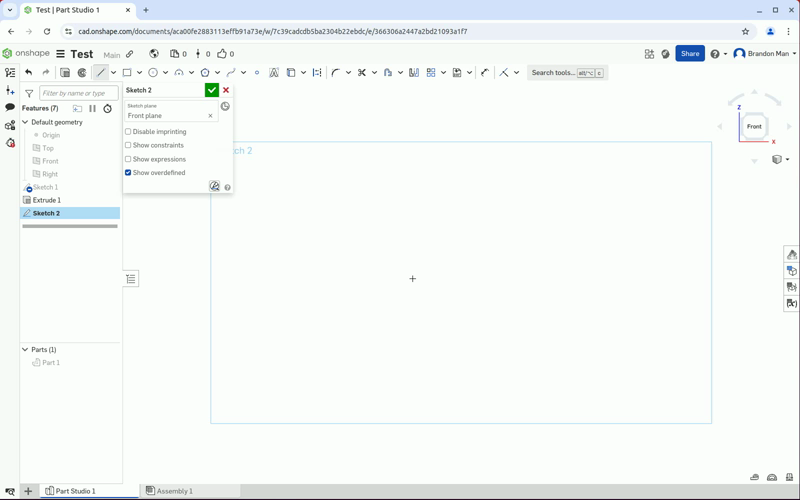
key_up(shift)
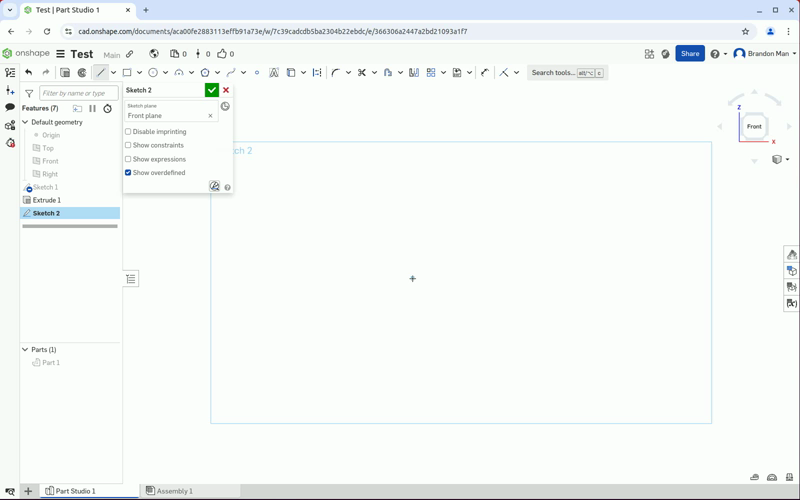
key_down(shift)
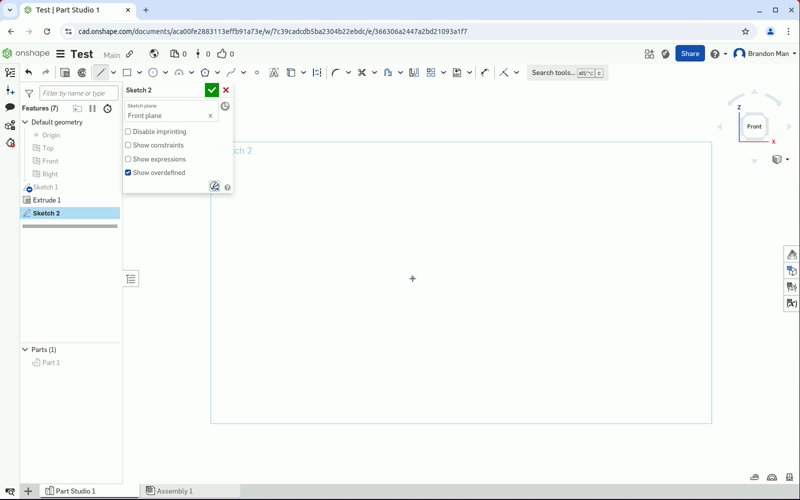
mouse_move(442, 278)
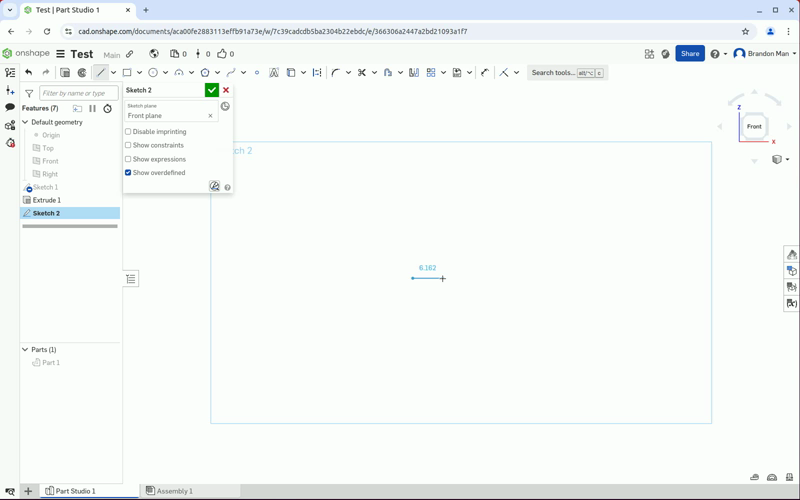
mouse_move(417, 278)
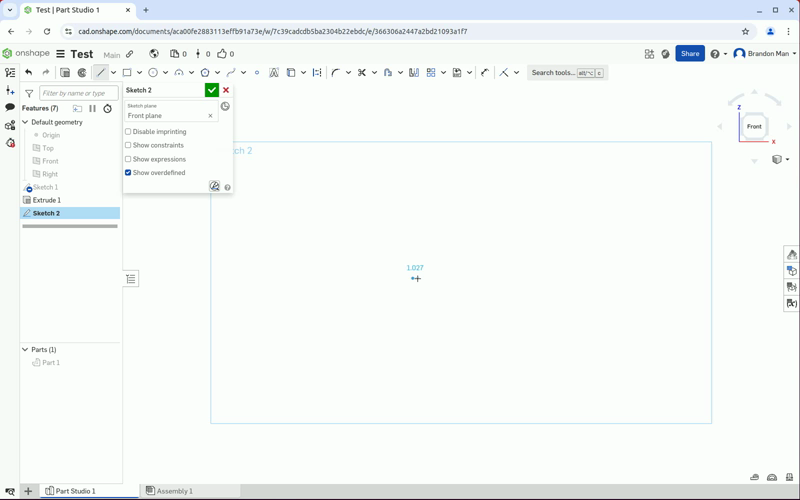
scroll(6)
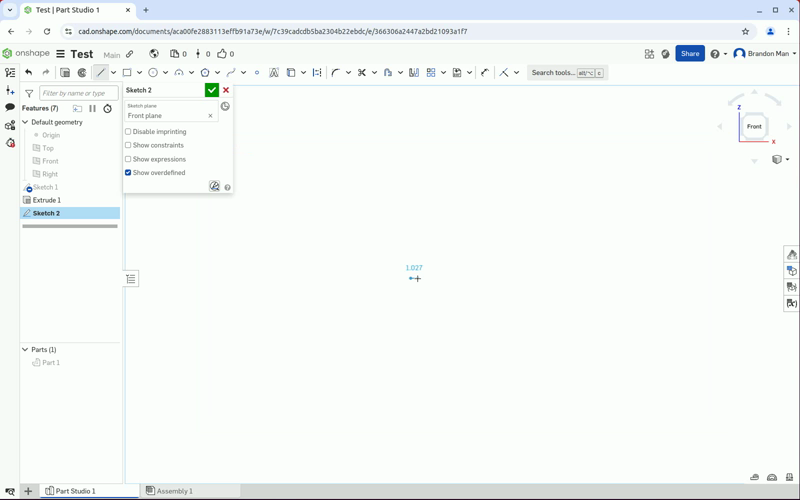
scroll(6)
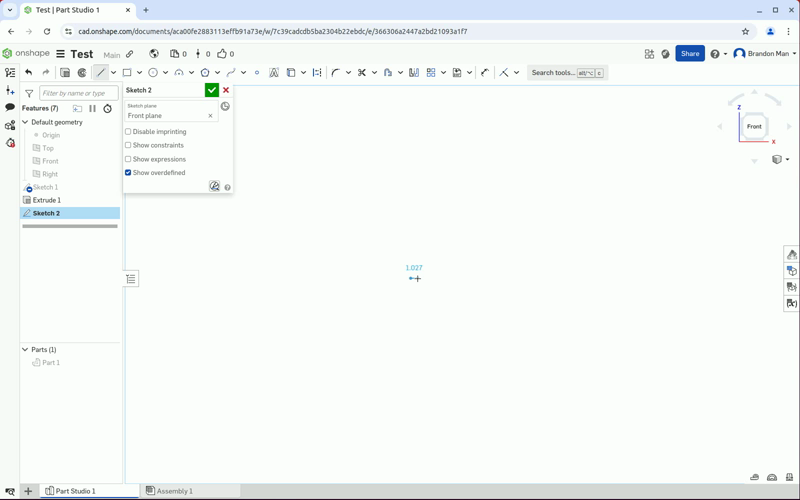
scroll(6)
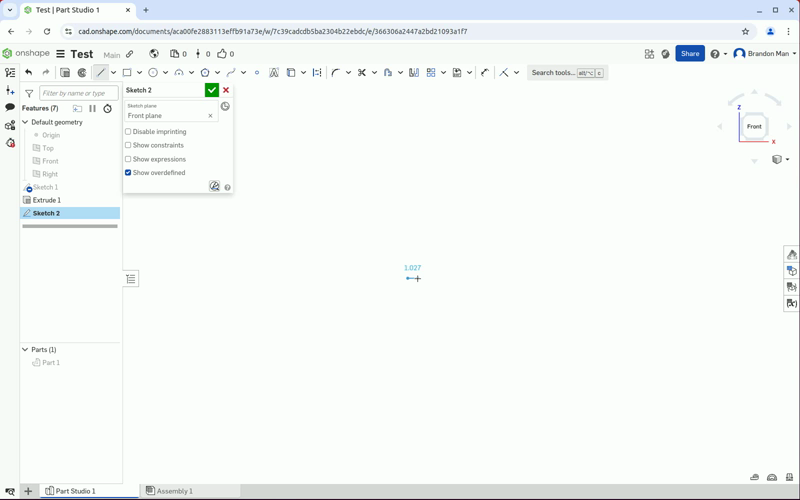
scroll(6)
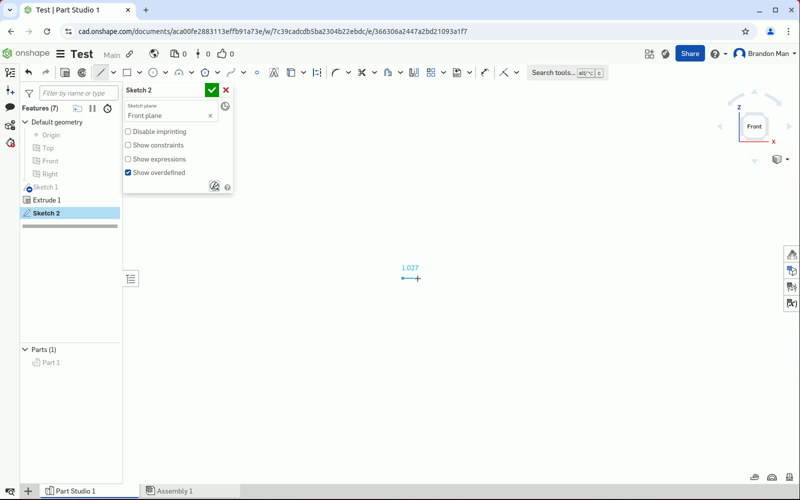
scroll(6)
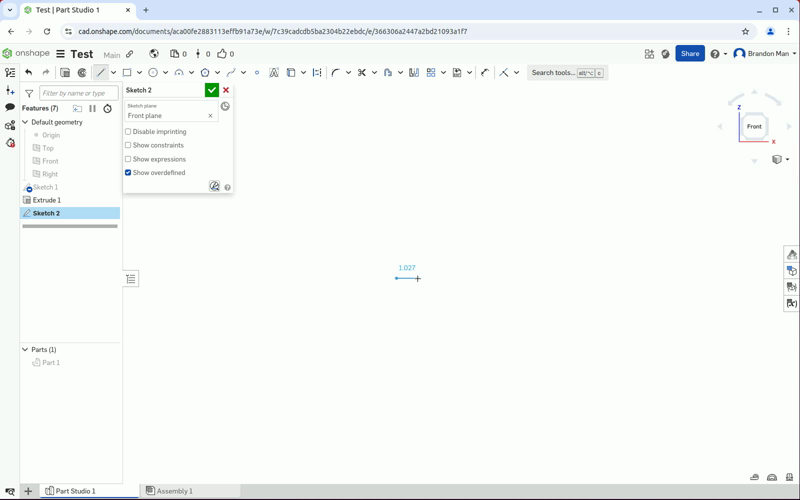
scroll(6)
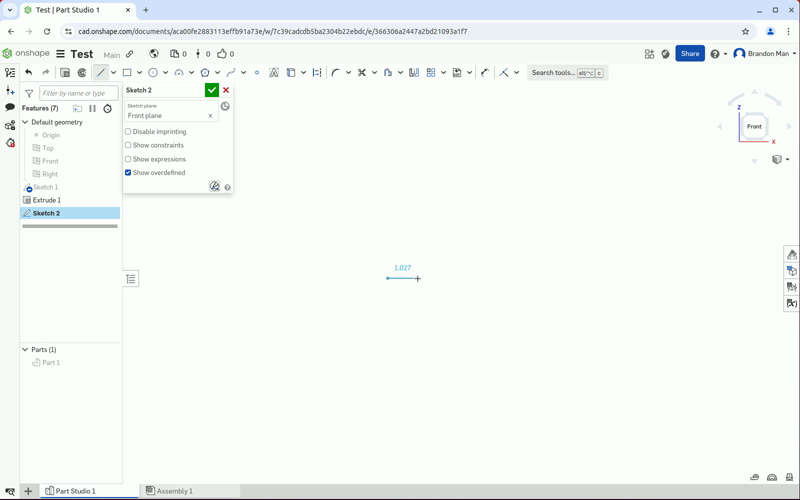
scroll(6)
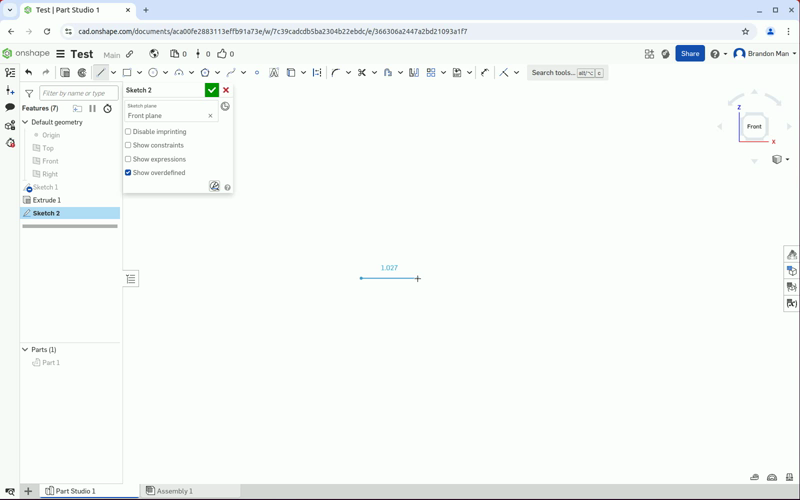
click(417, 278)
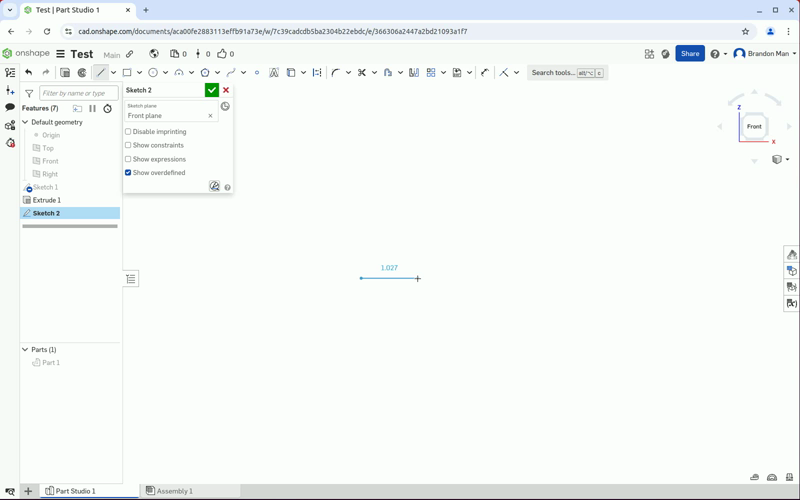
scroll(-6)
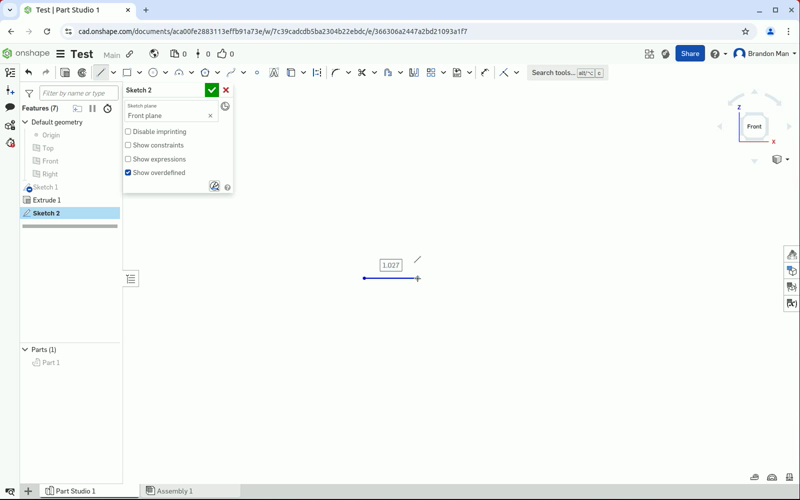
scroll(-6)
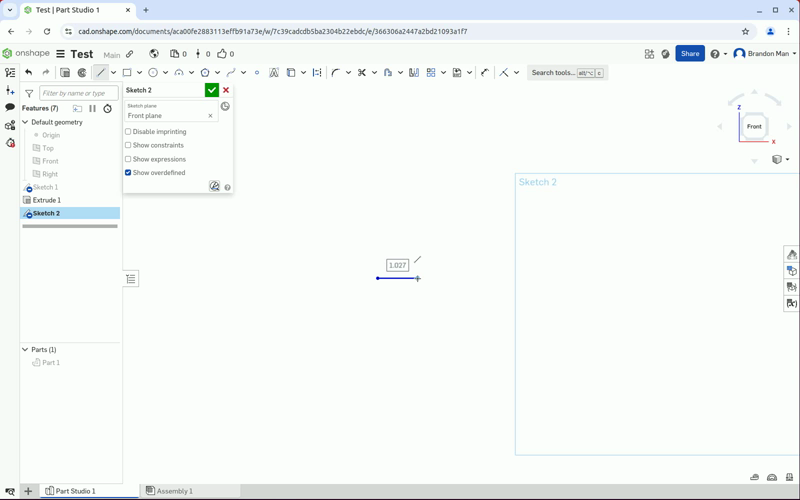
scroll(-6)
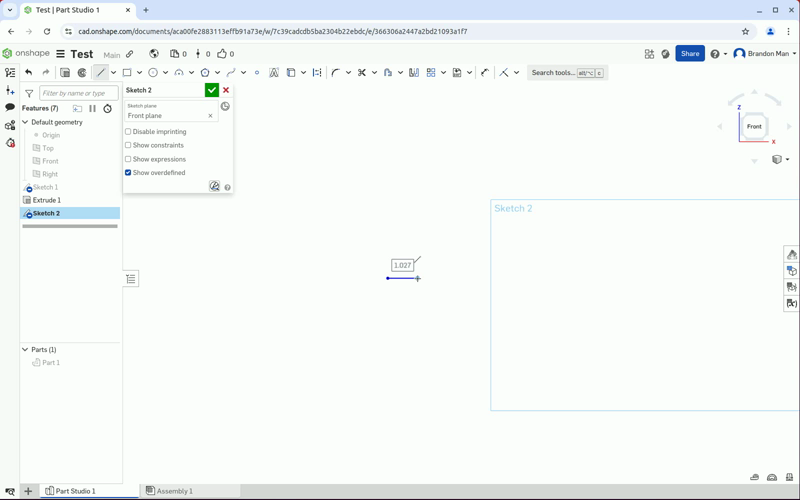
scroll(-6)
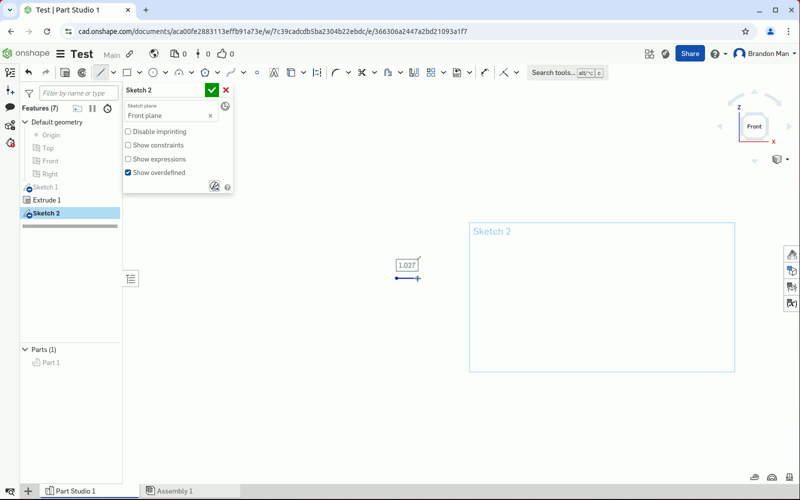
scroll(-6)
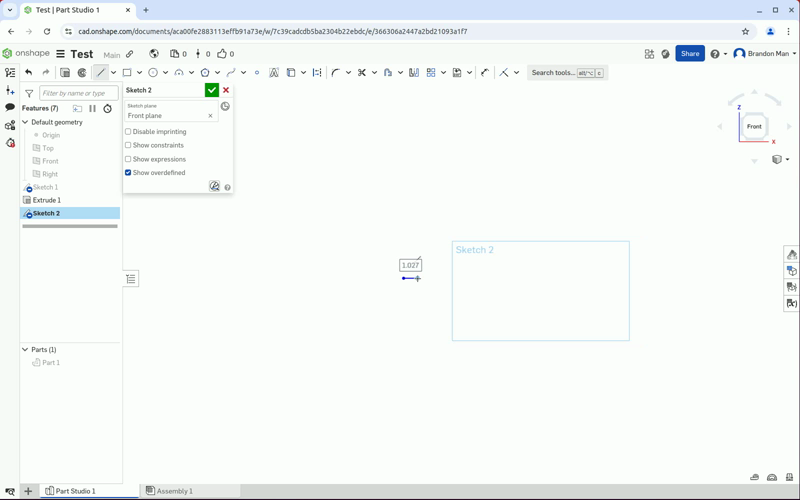
scroll(-6)
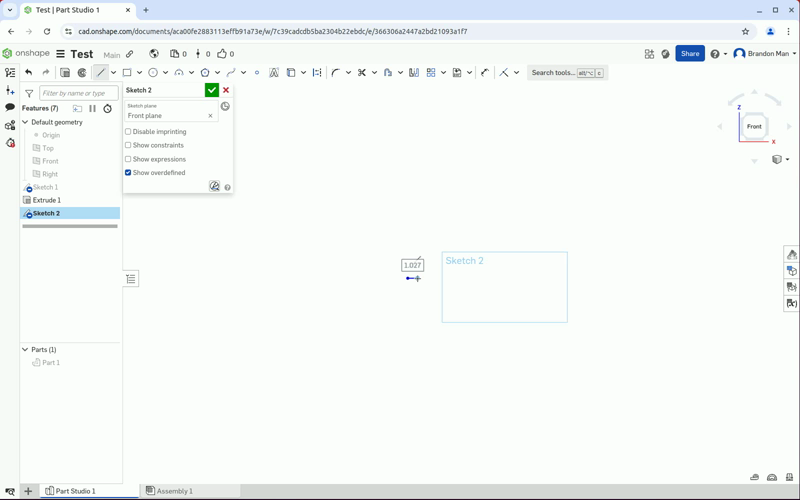
scroll(-6)
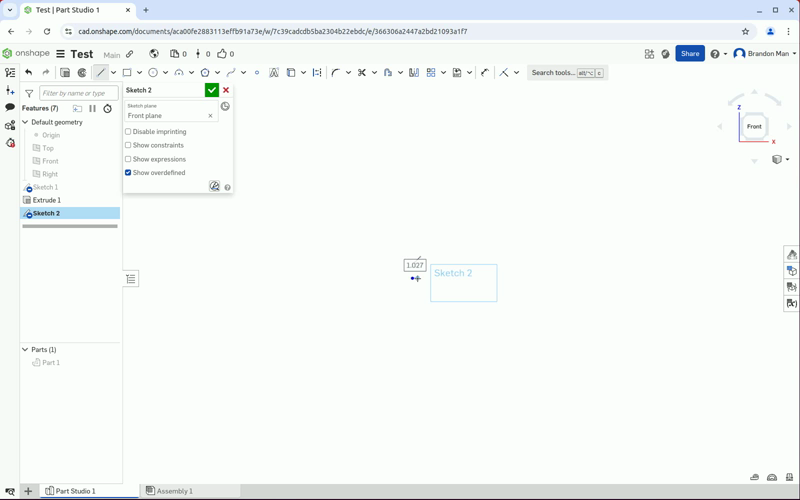
key_up(shift)
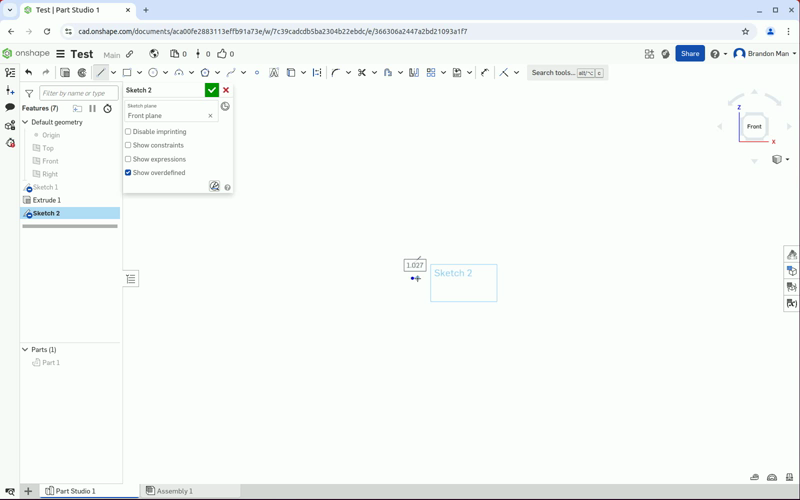
key_down(shift)
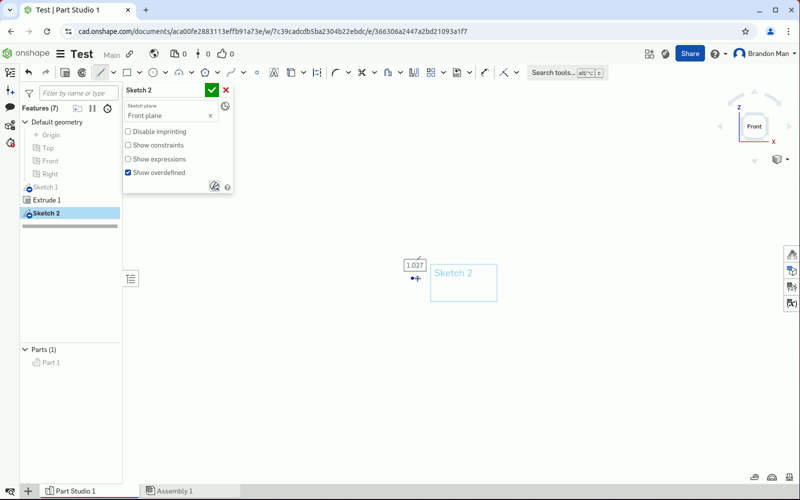
mouse_move(447, 278)
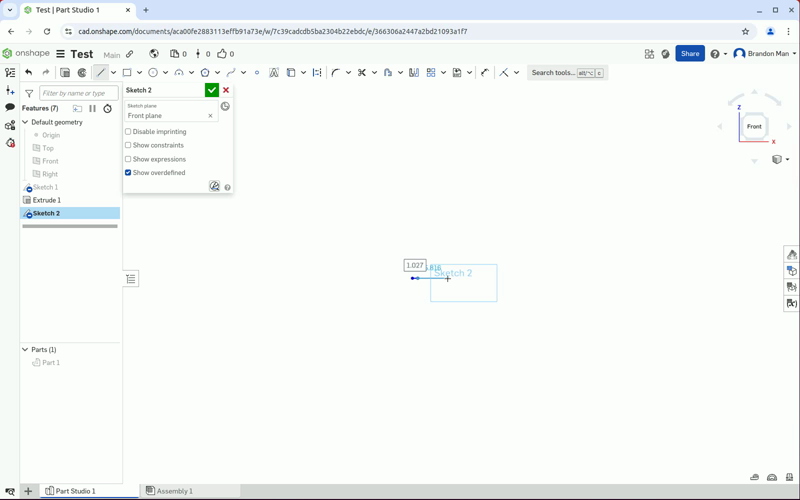
mouse_move(417, 265)
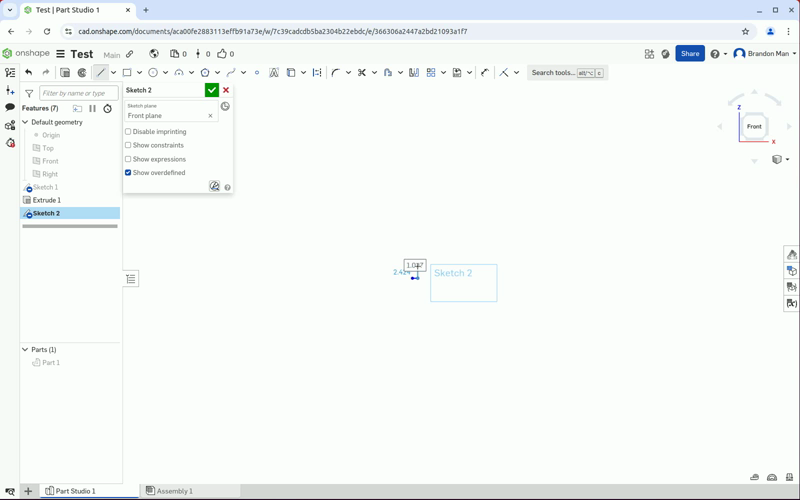
click(417, 265)
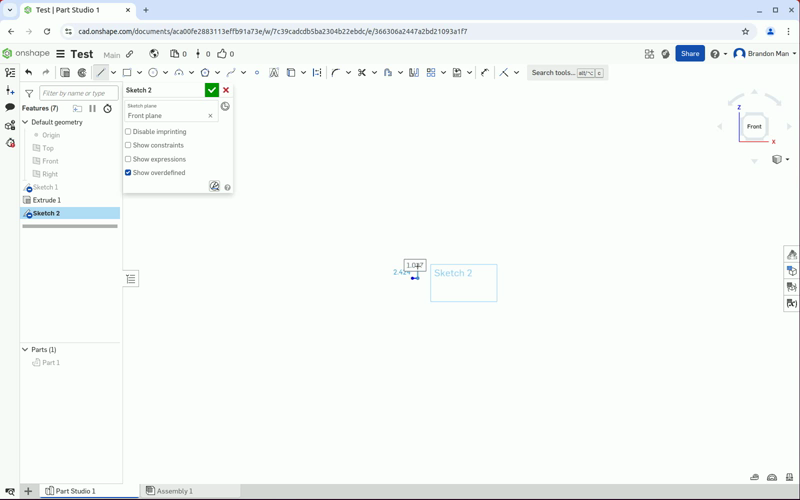
key_up(shift)
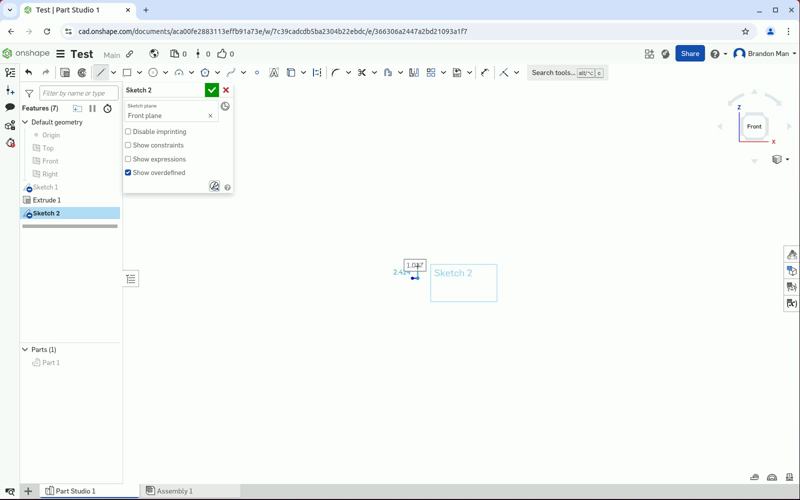
key_down(shift)
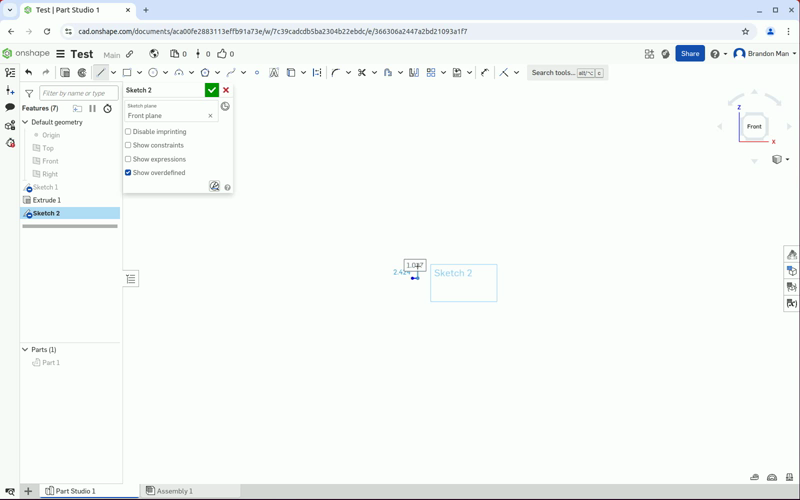
mouse_move(447, 265)
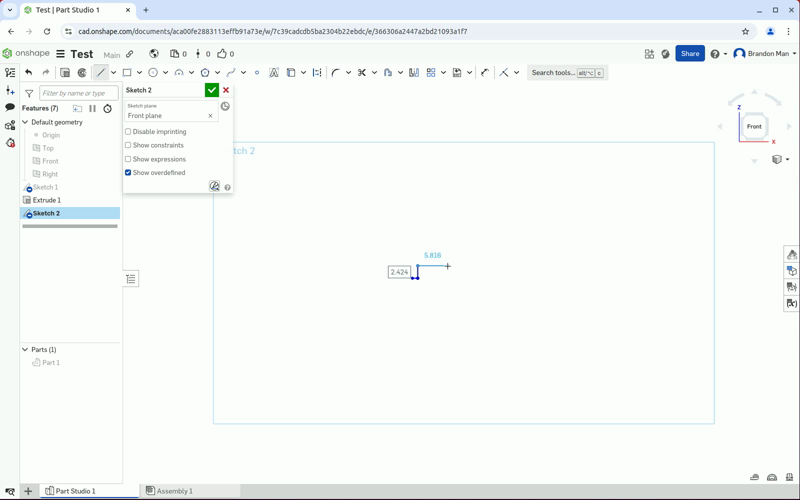
mouse_move(415, 265)
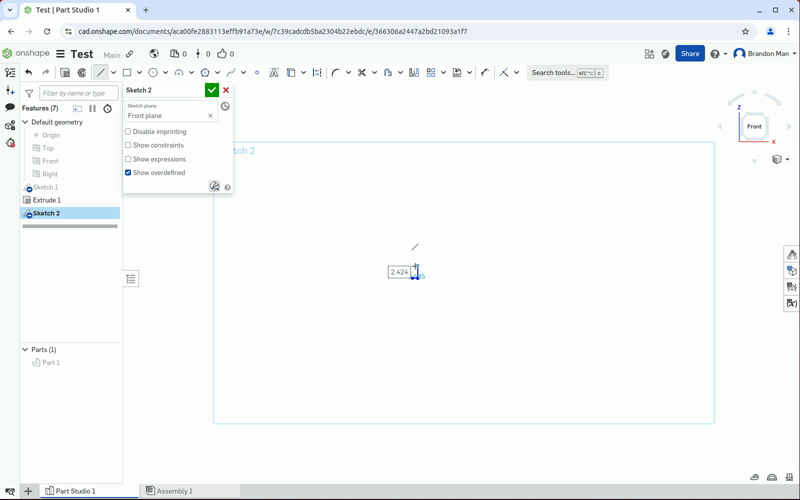
scroll(6)
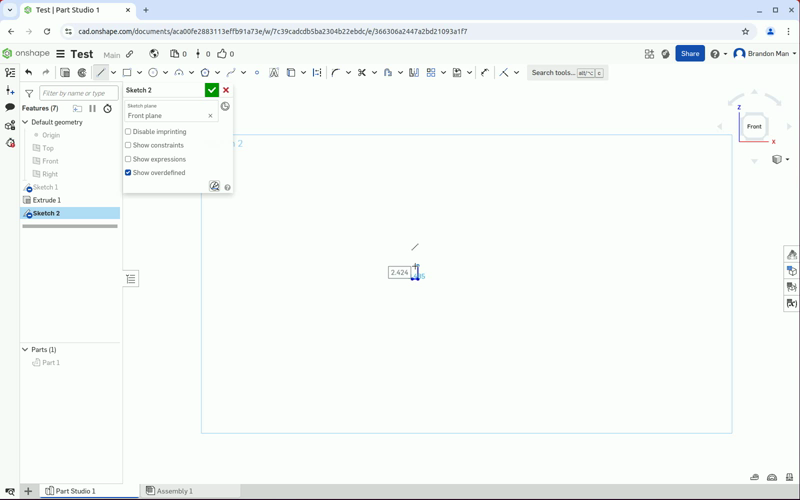
scroll(6)
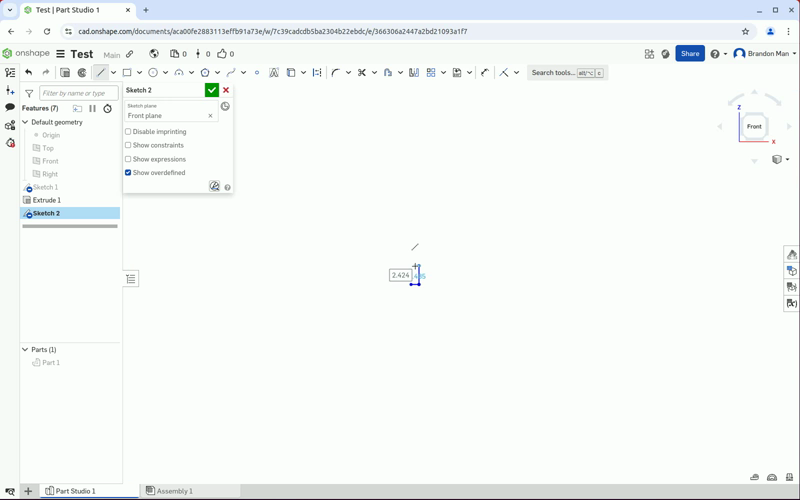
scroll(6)
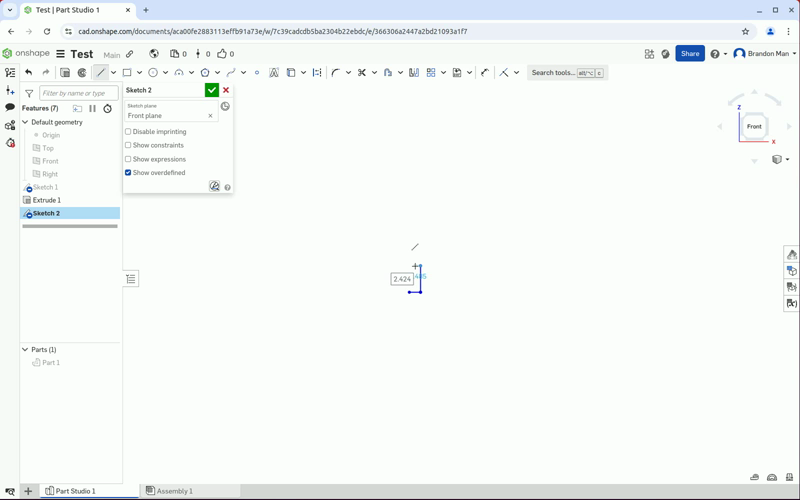
scroll(6)
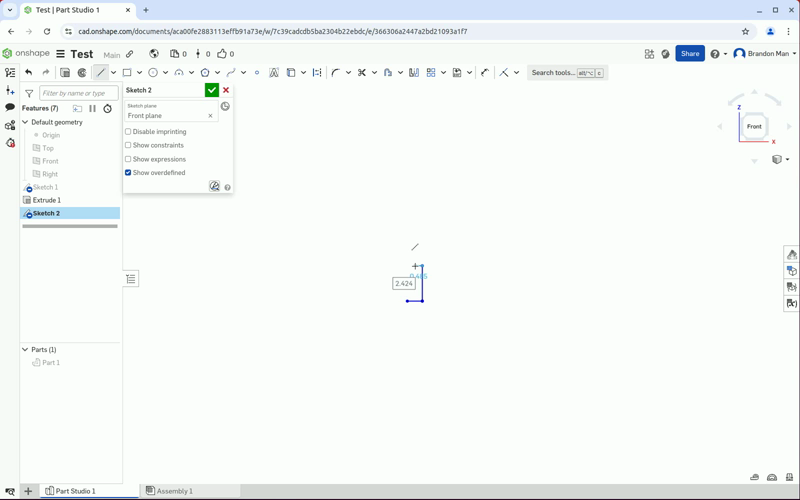
scroll(6)
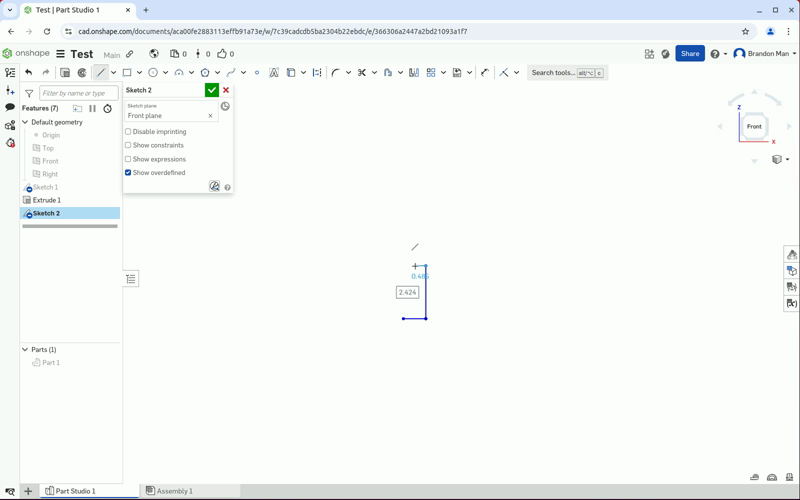
scroll(6)
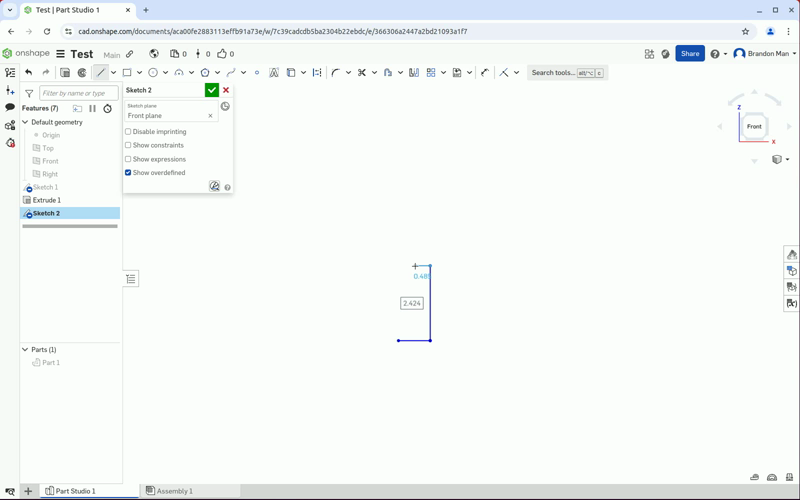
scroll(6)
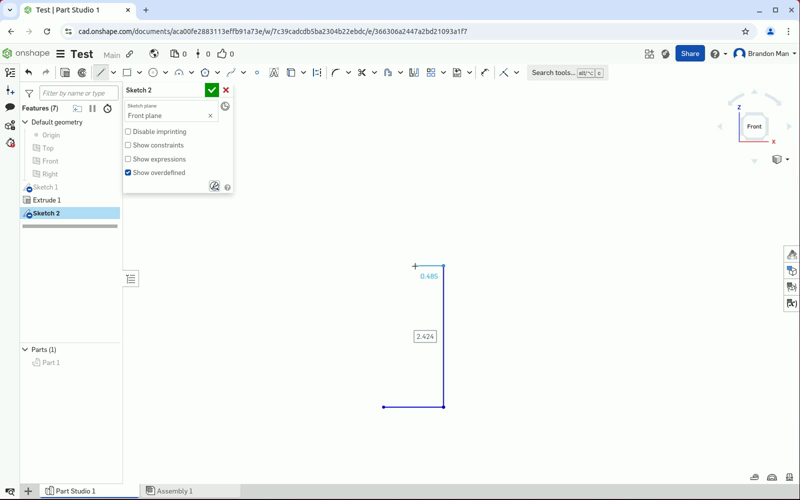
click(415, 265)
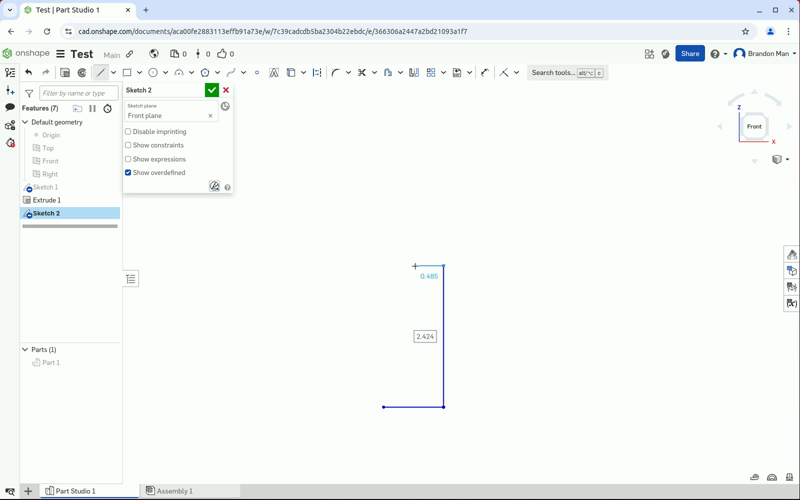
scroll(-6)
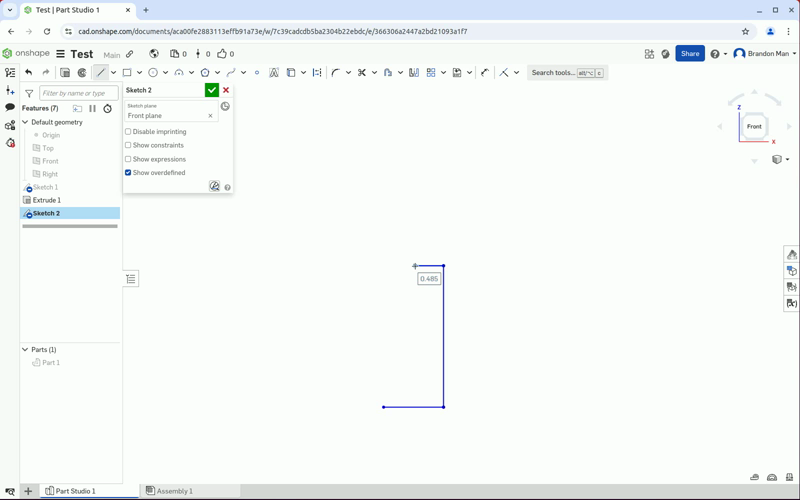
scroll(-6)
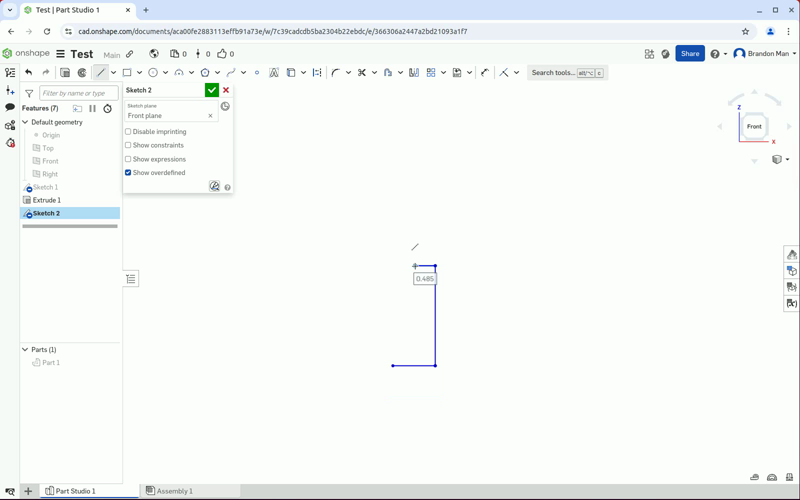
scroll(-6)
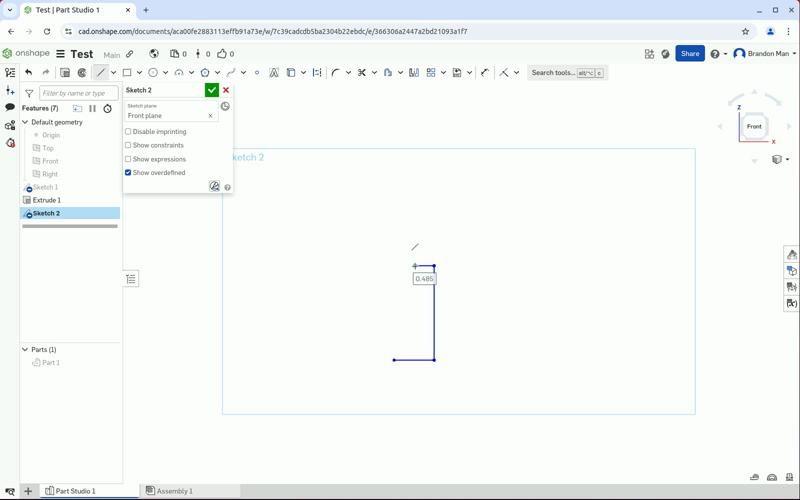
scroll(-6)
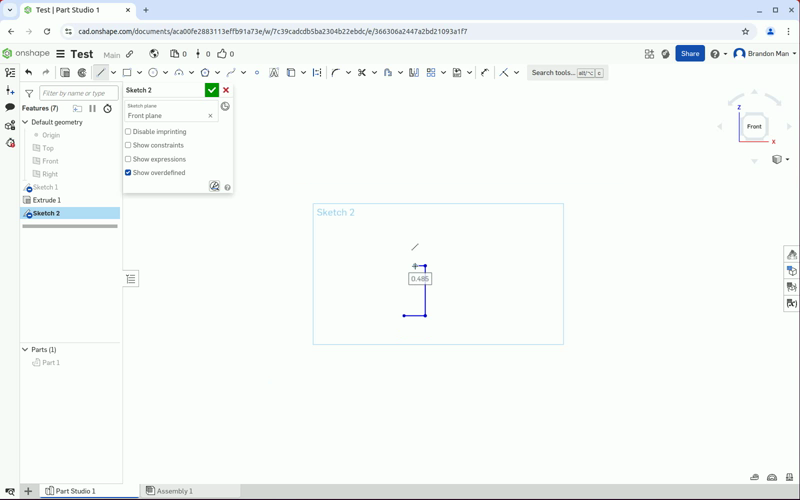
scroll(-6)
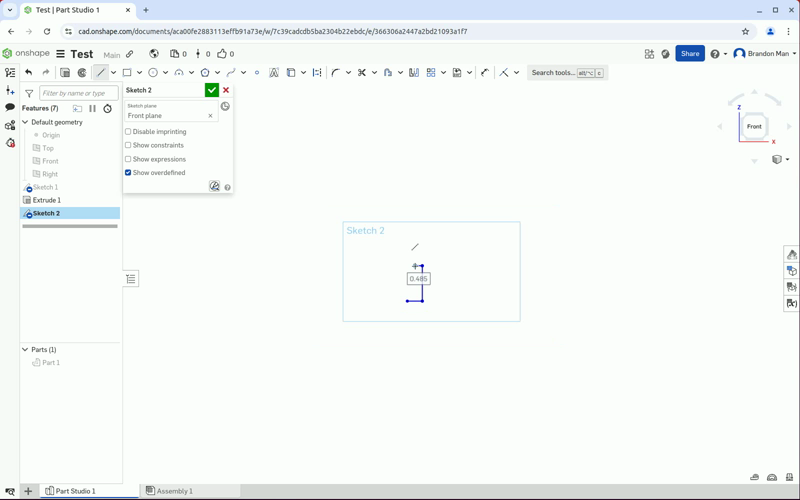
scroll(-6)
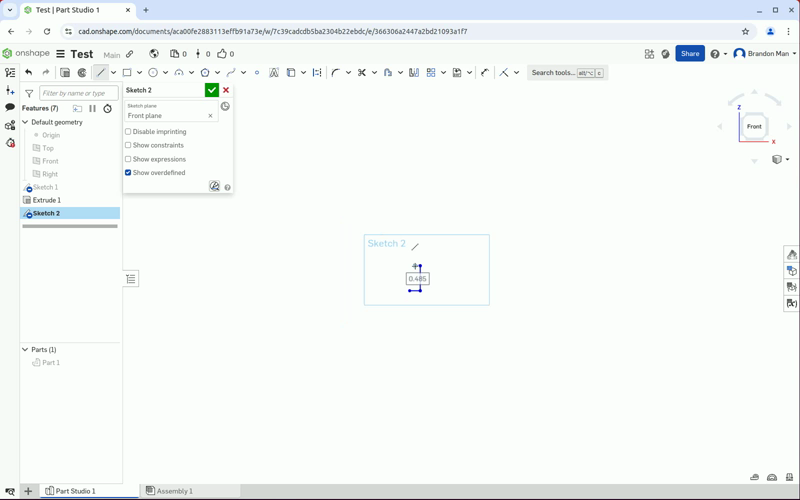
scroll(-6)
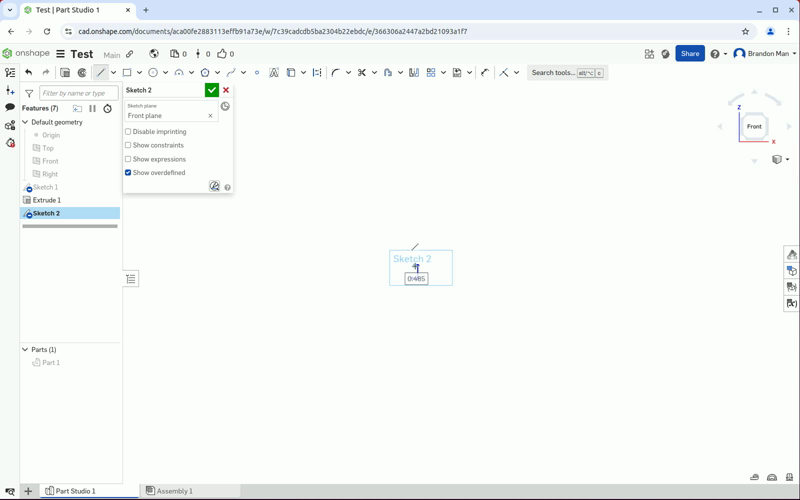
key_up(shift)
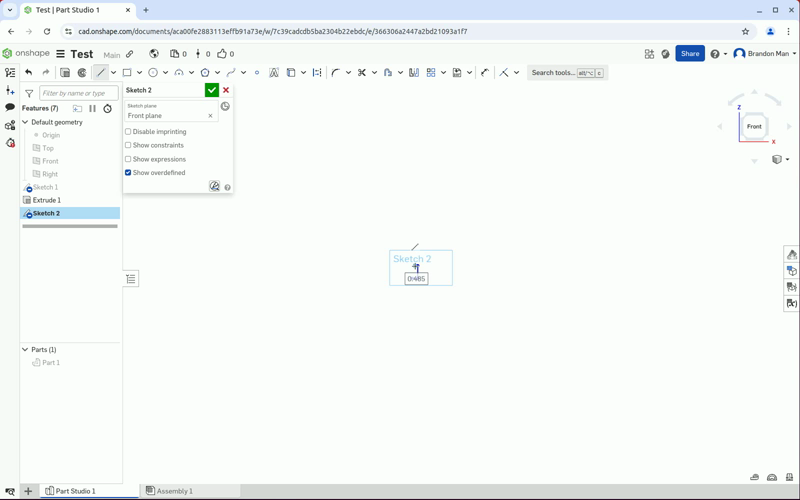
key_down(shift)
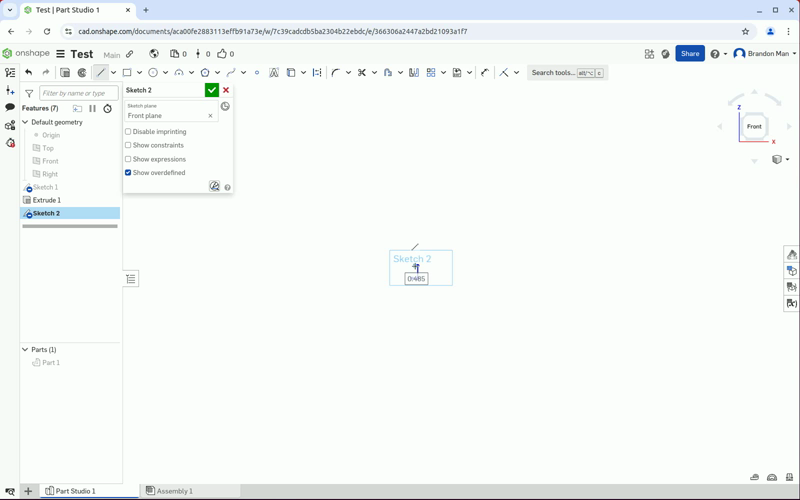
mouse_move(445, 265)
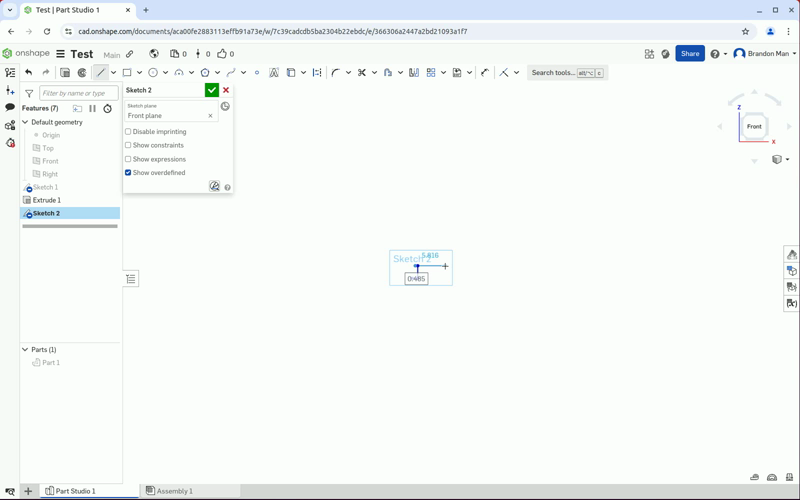
mouse_move(415, 262)
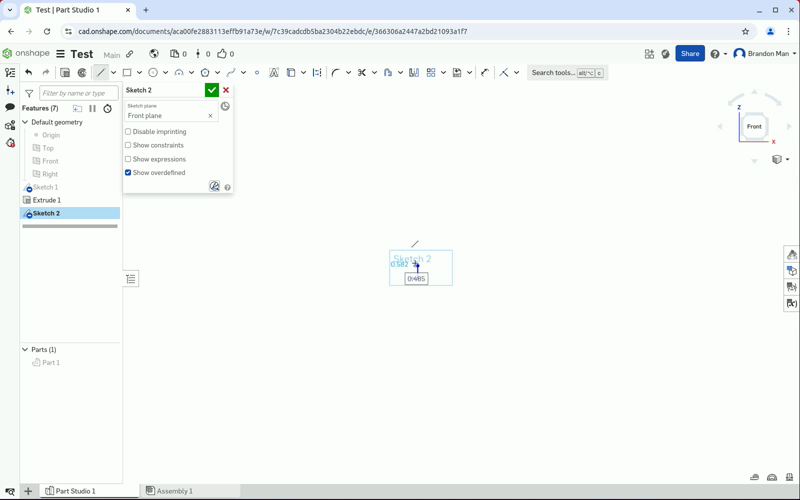
scroll(6)
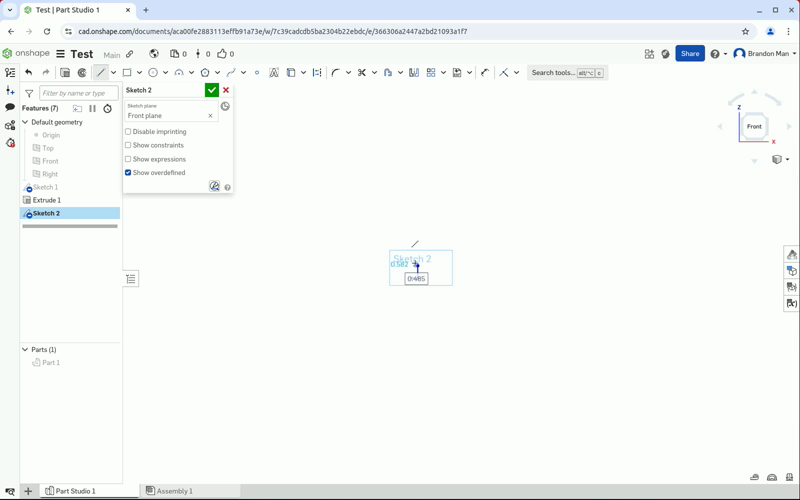
scroll(6)
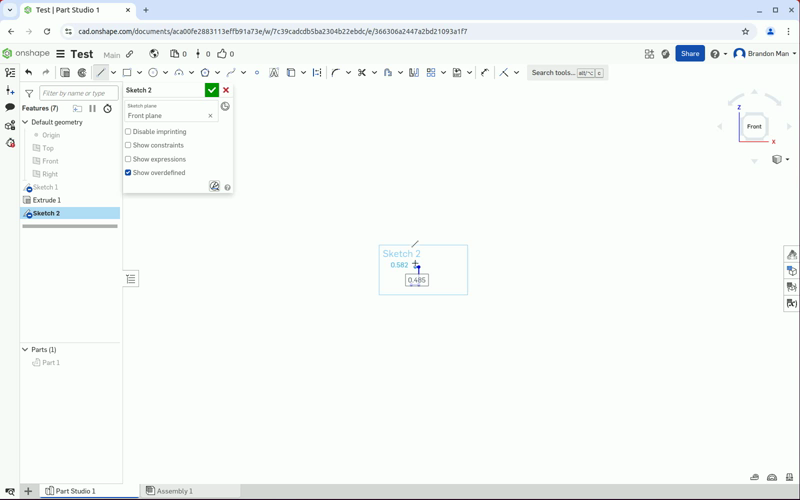
scroll(6)
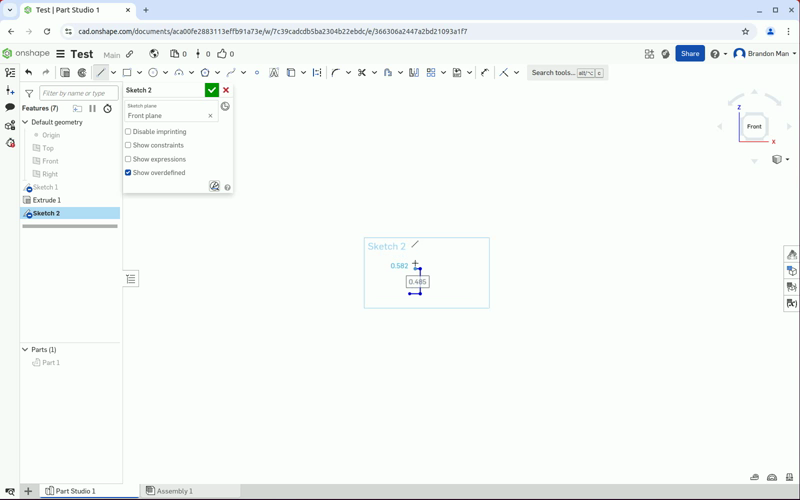
scroll(6)
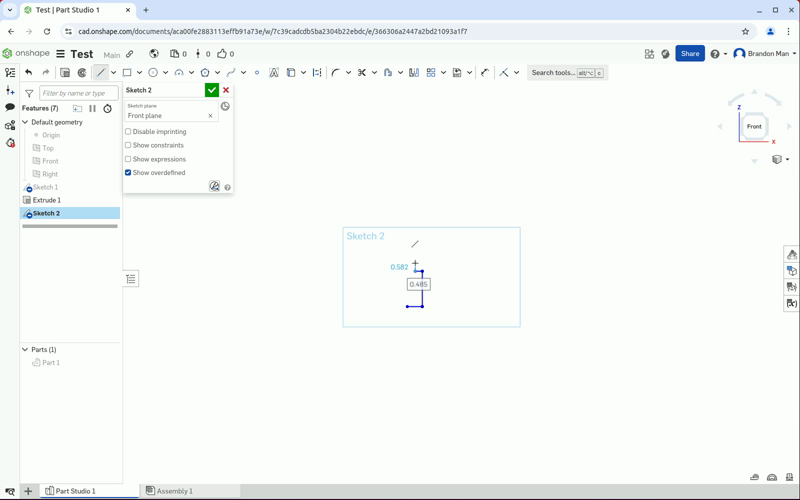
scroll(6)
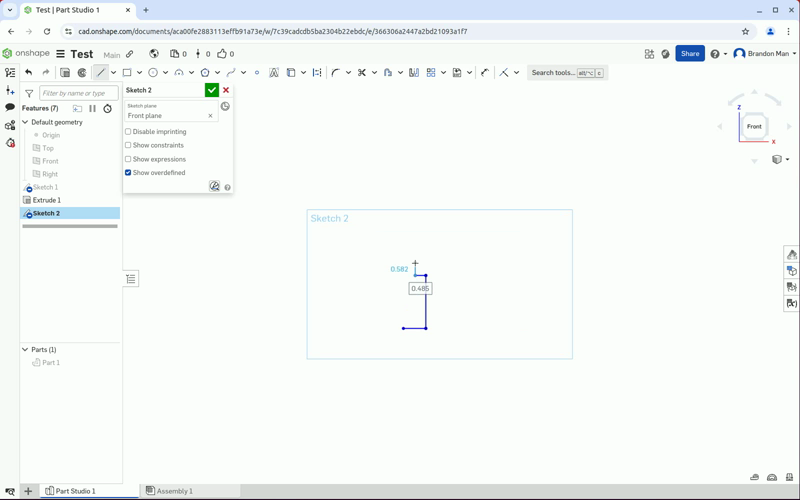
scroll(6)
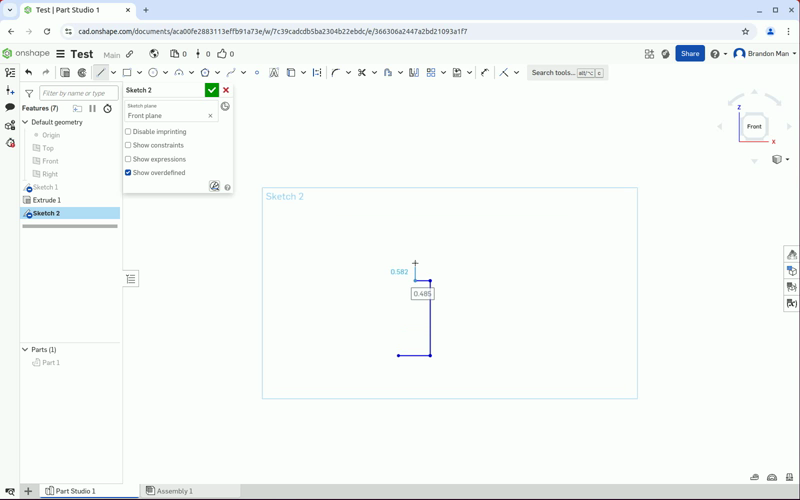
scroll(6)
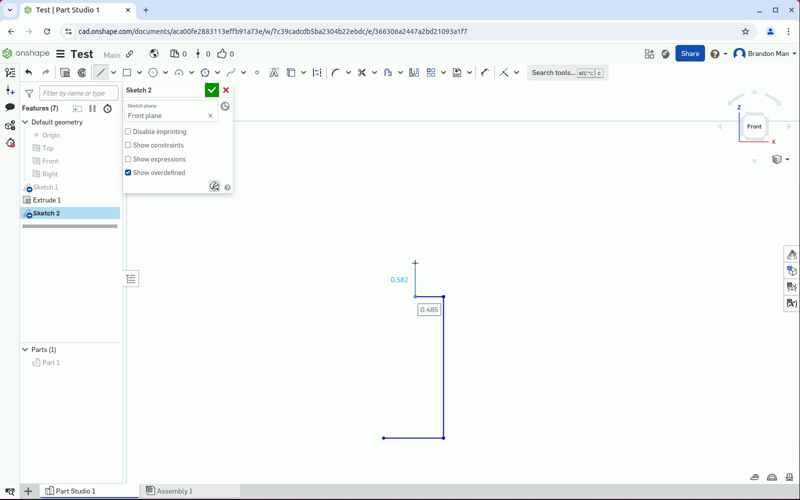
click(415, 262)
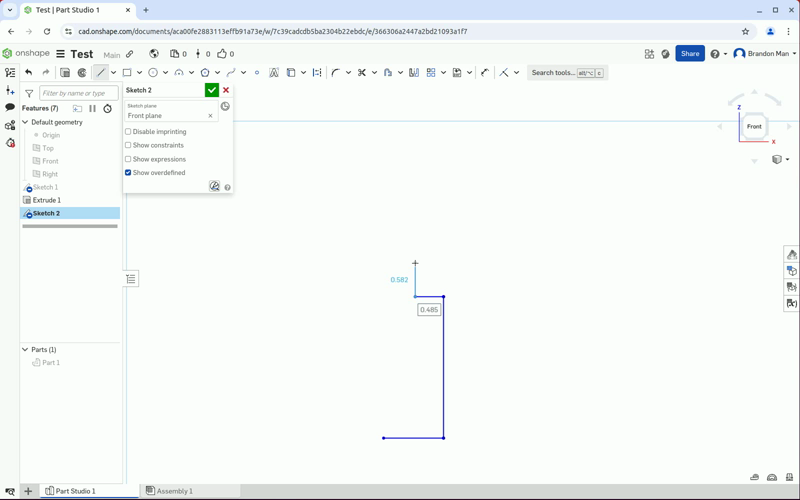
scroll(-6)
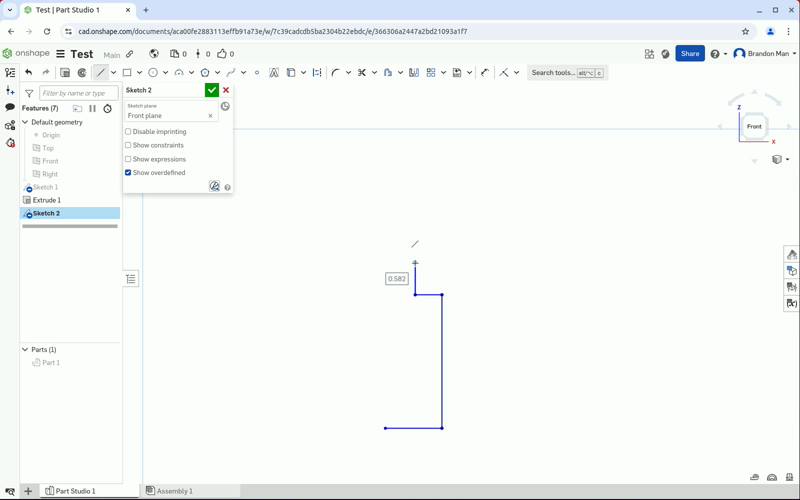
scroll(-6)
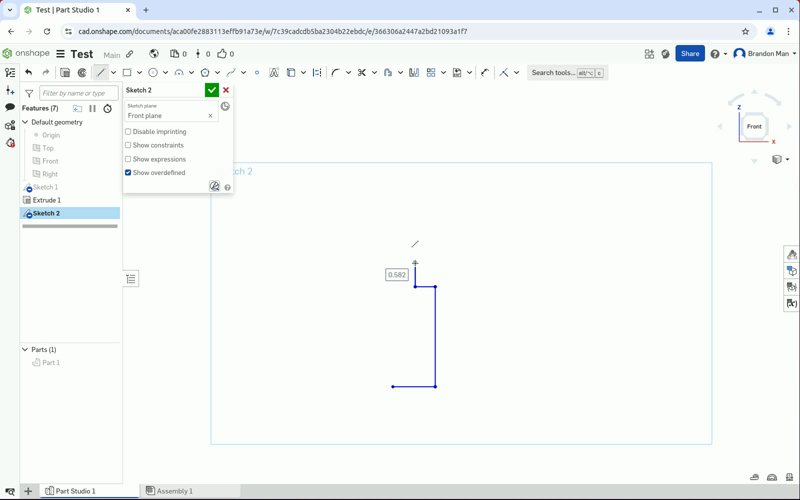
scroll(-6)
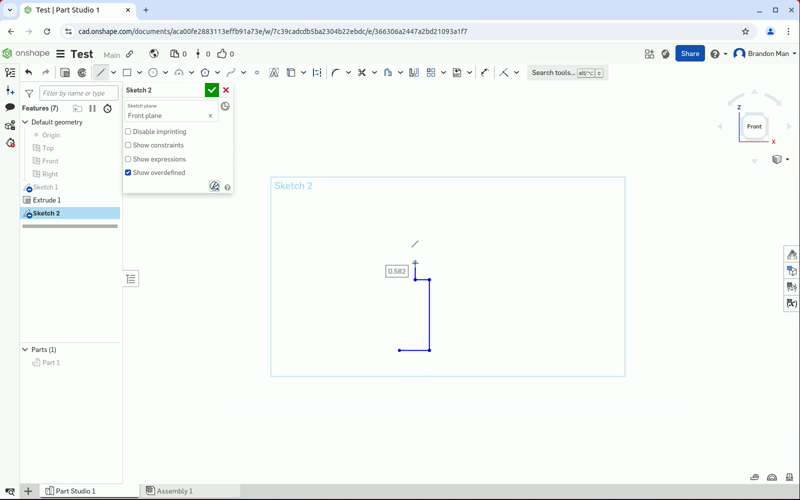
scroll(-6)
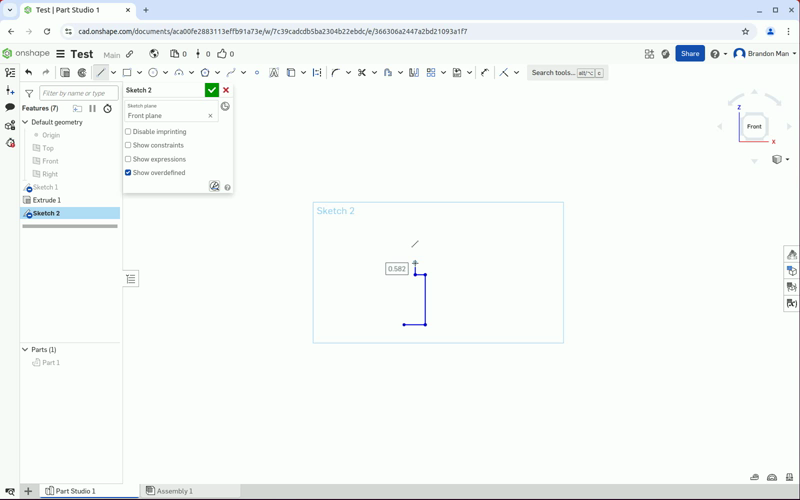
scroll(-6)
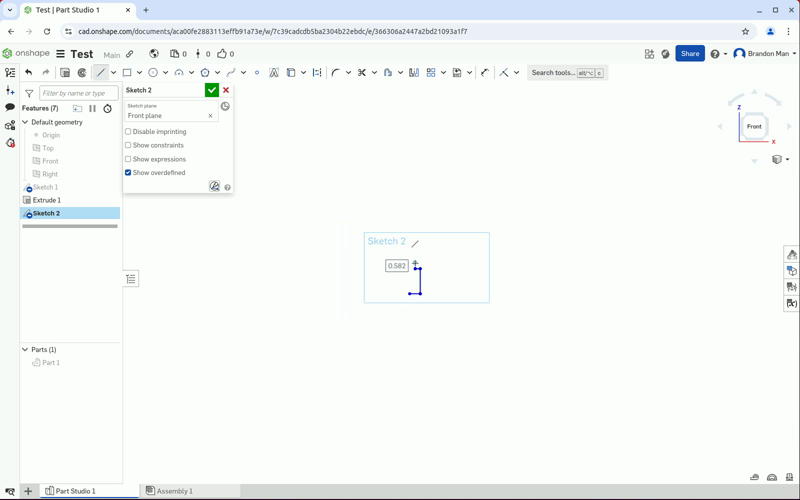
scroll(-6)
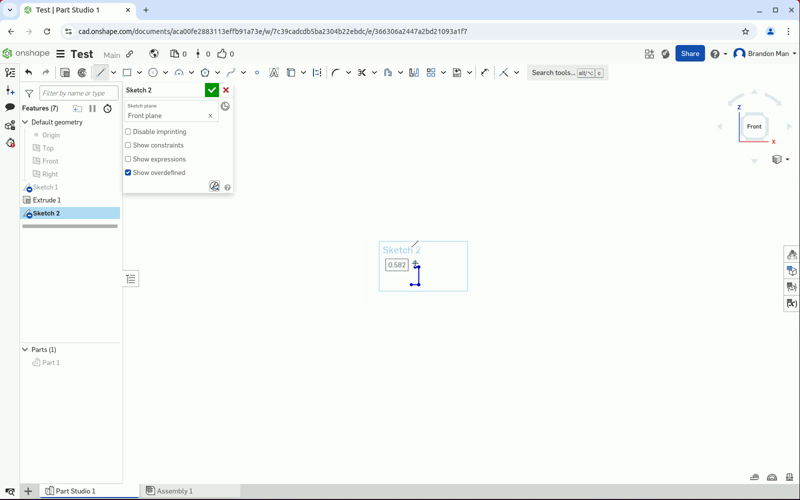
scroll(-6)
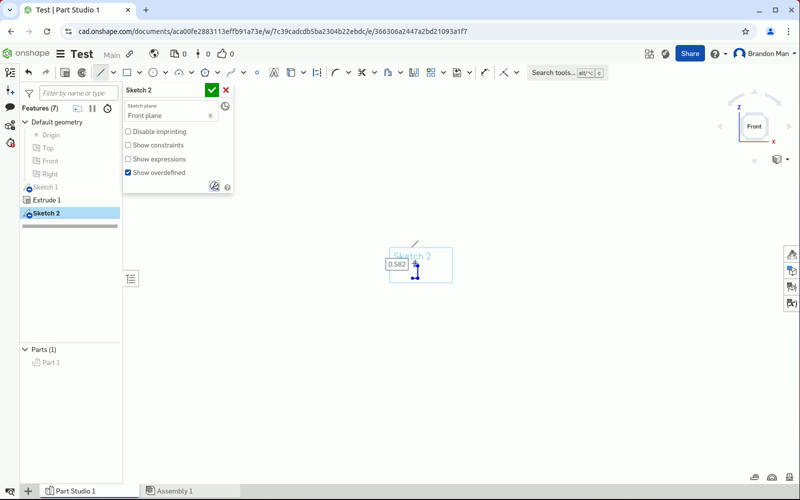
key_up(shift)
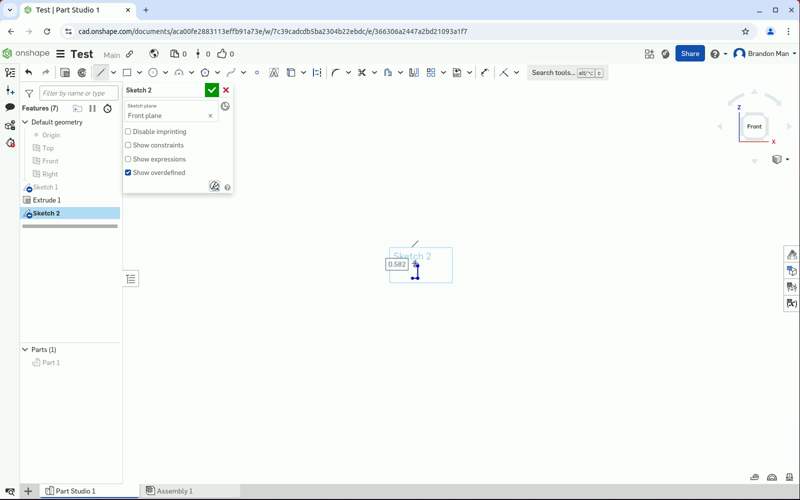
key_down(shift)
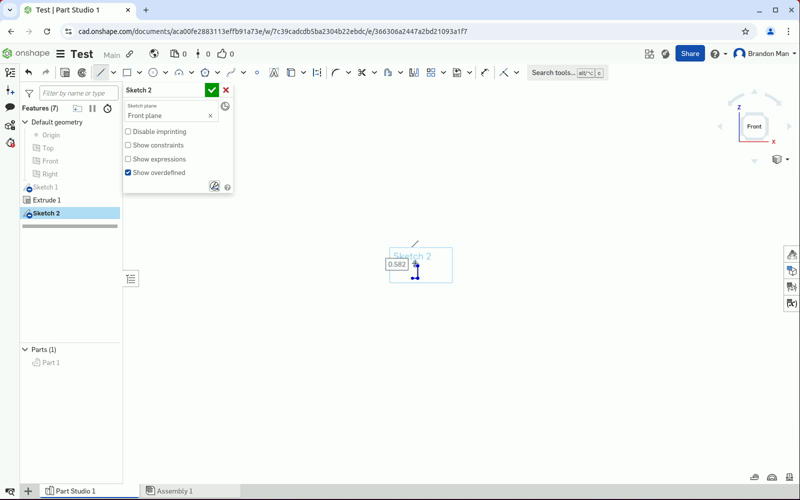
mouse_move(445, 262)
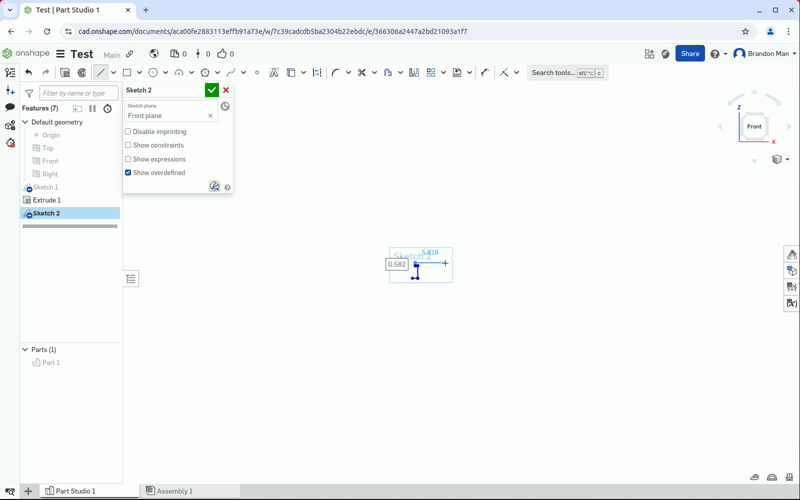
mouse_move(417, 262)
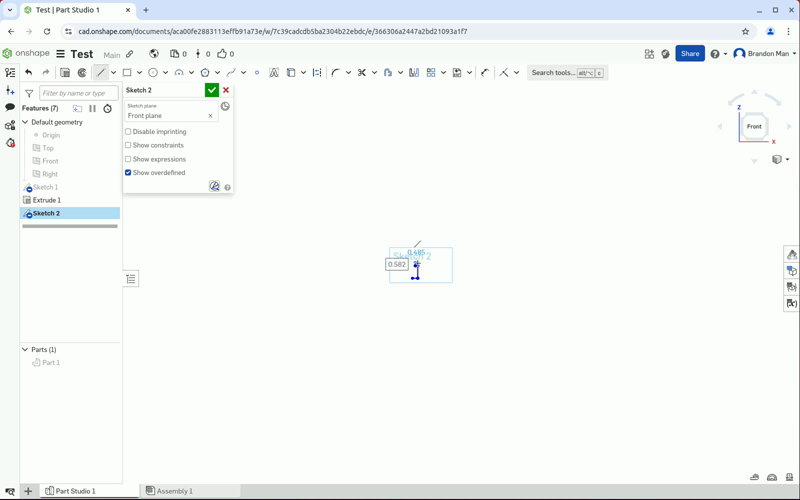
scroll(6)
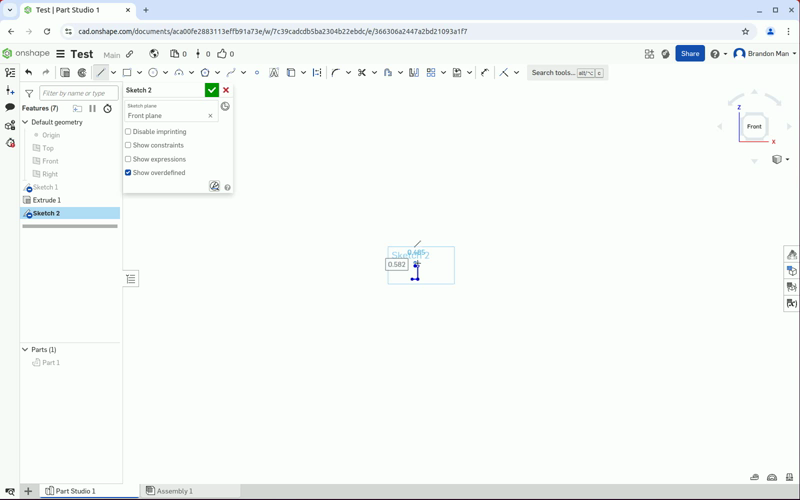
scroll(6)
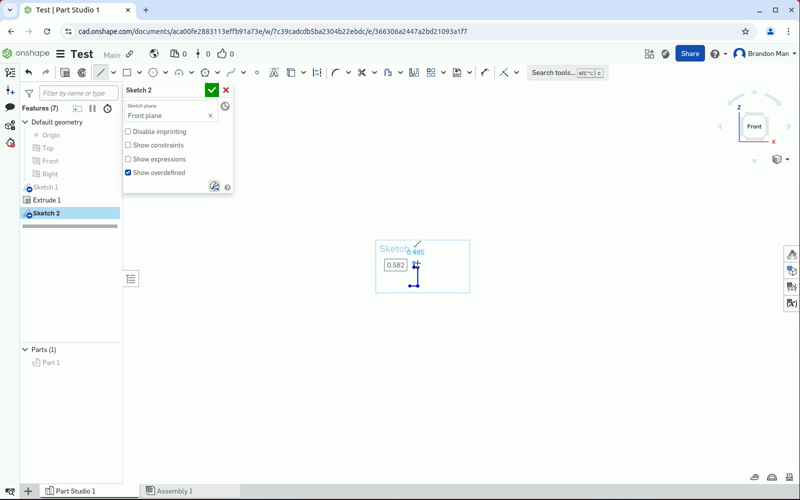
scroll(6)
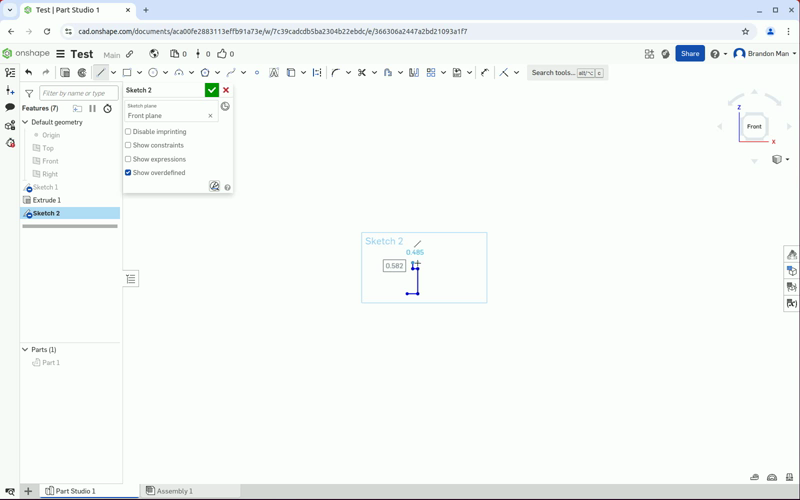
scroll(6)
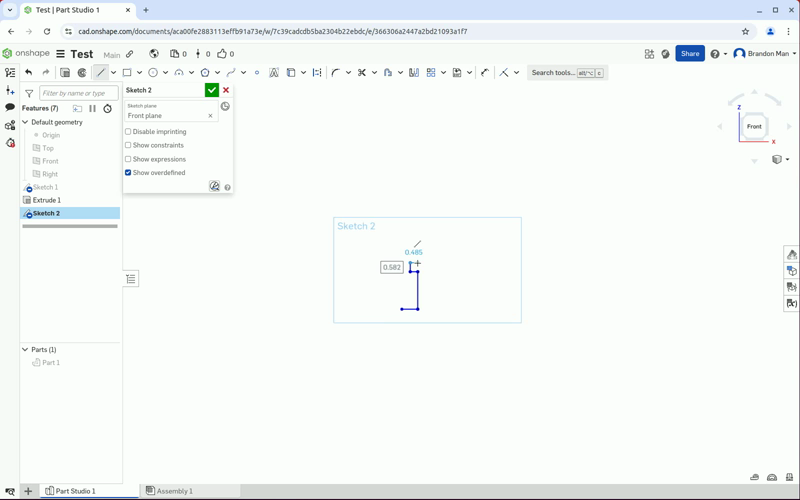
scroll(6)
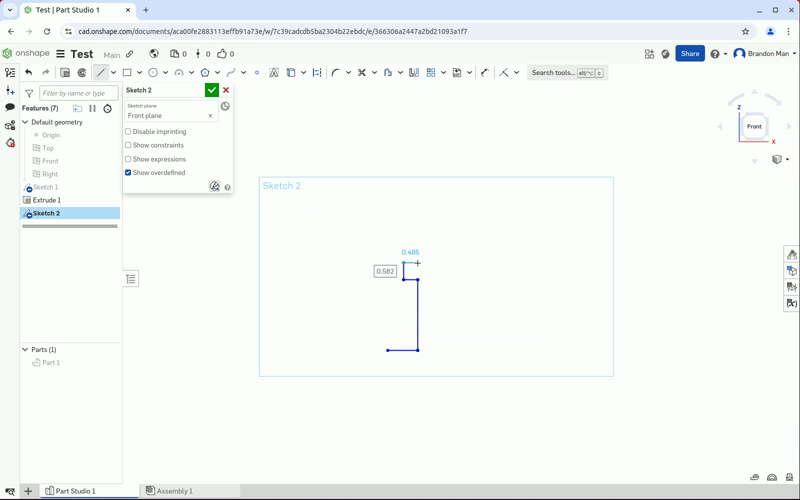
scroll(6)
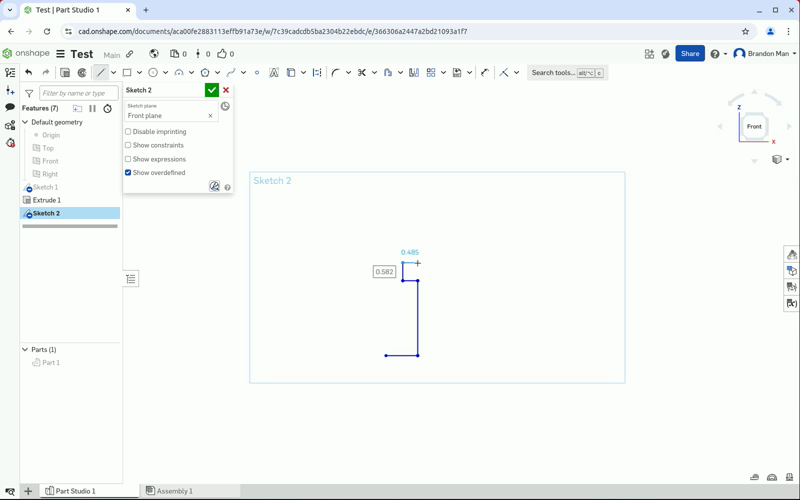
scroll(6)
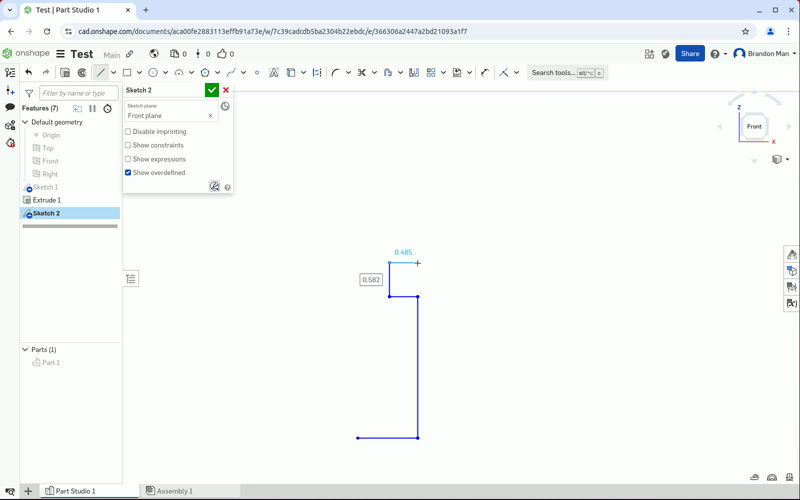
click(417, 262)
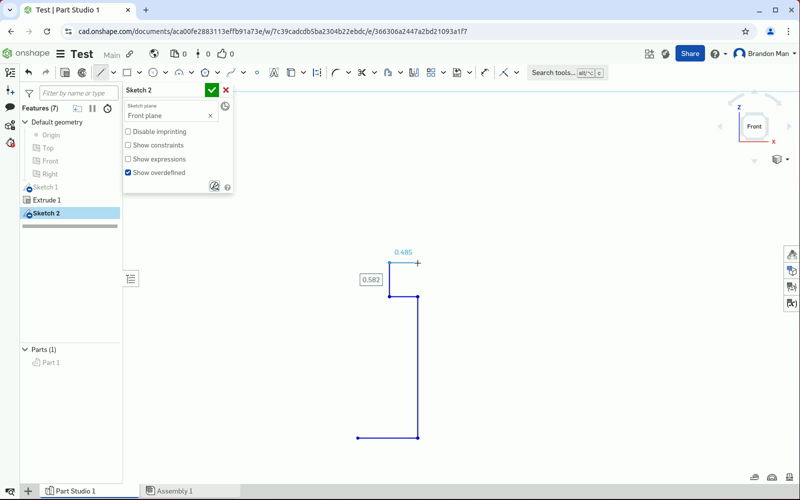
scroll(-6)
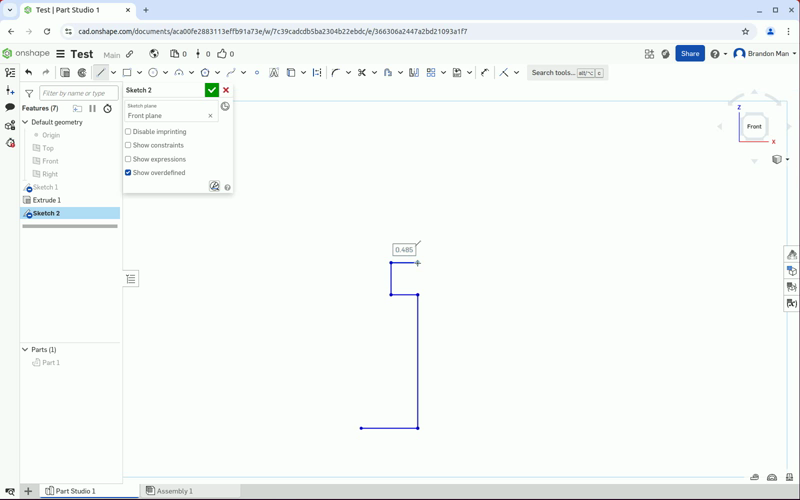
scroll(-6)
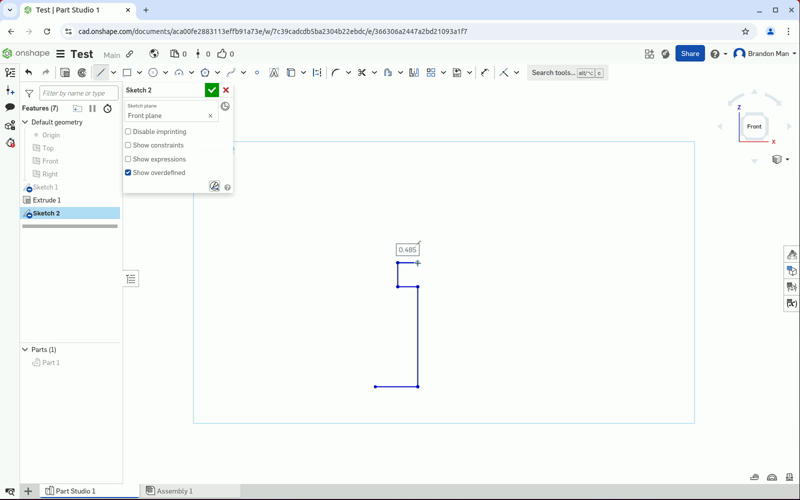
scroll(-6)
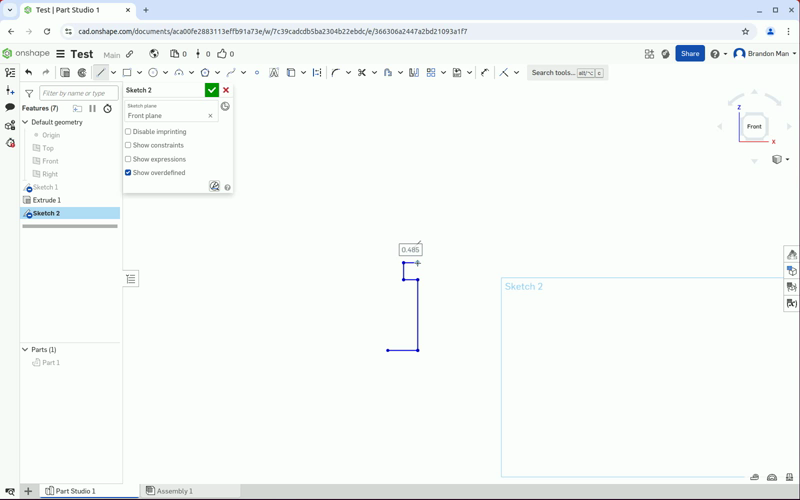
scroll(-6)
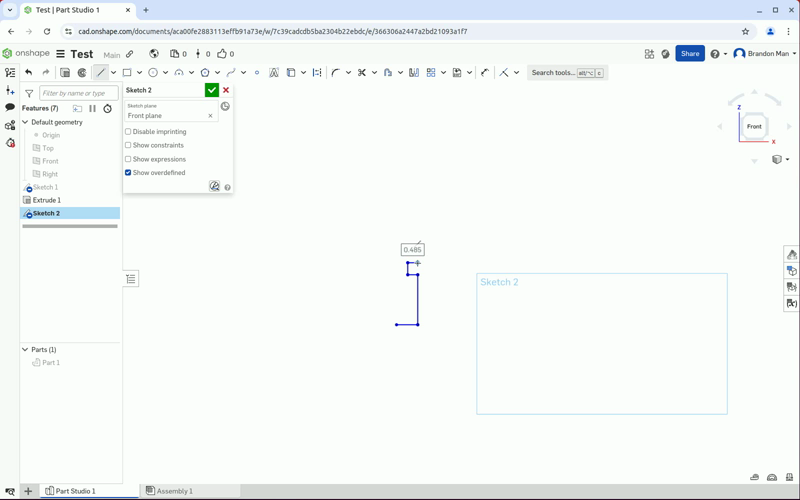
scroll(-6)
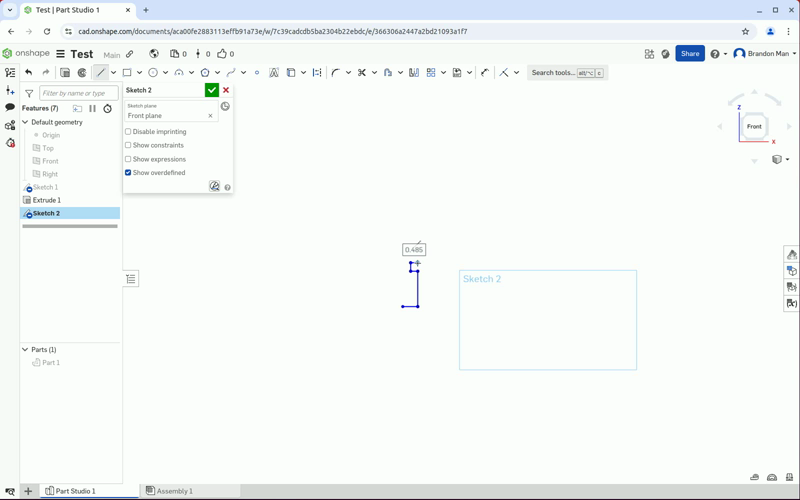
scroll(-6)
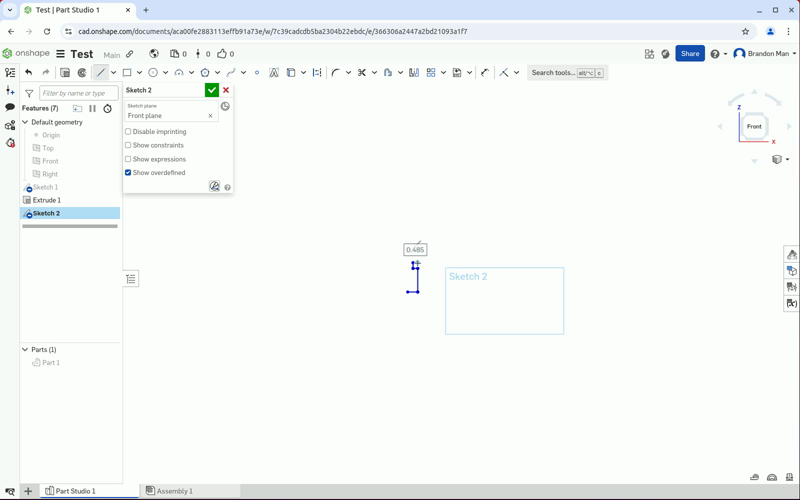
scroll(-6)
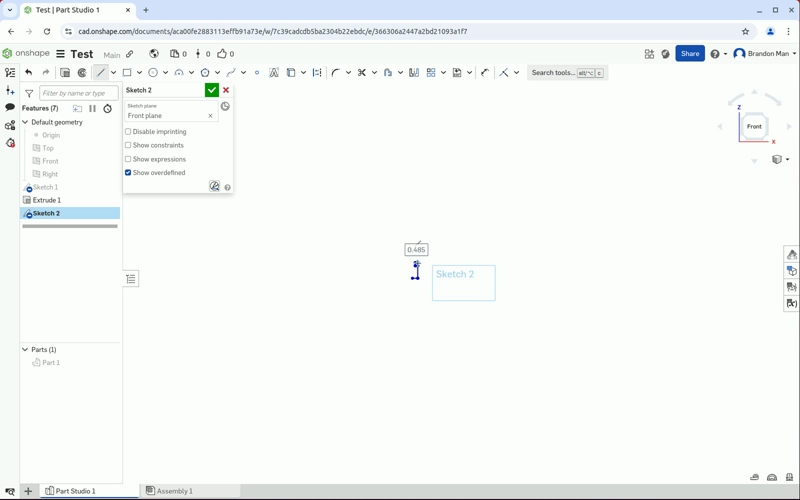
key_up(shift)
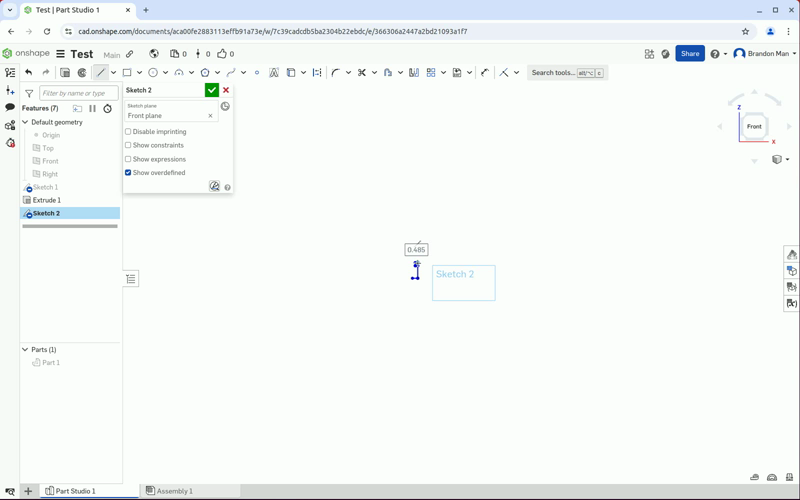
key_down(shift)
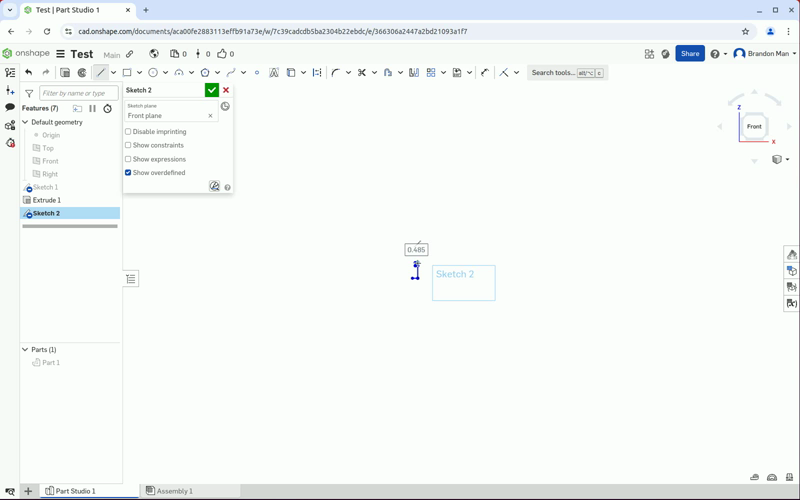
mouse_move(447, 262)
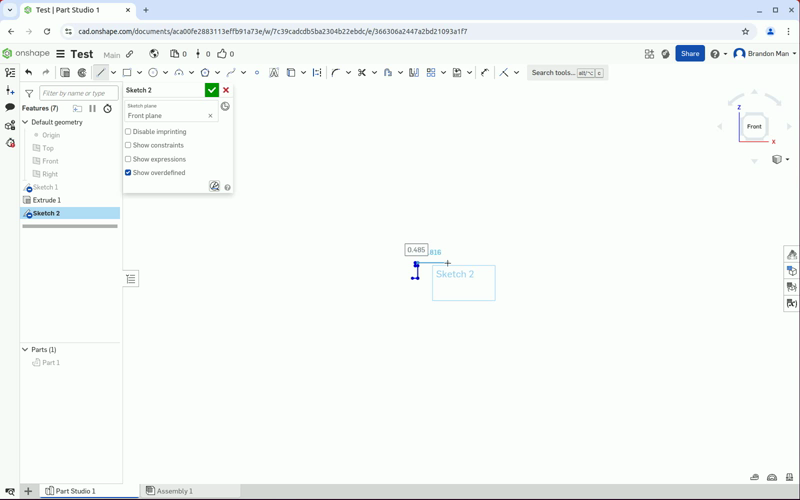
mouse_move(417, 250)
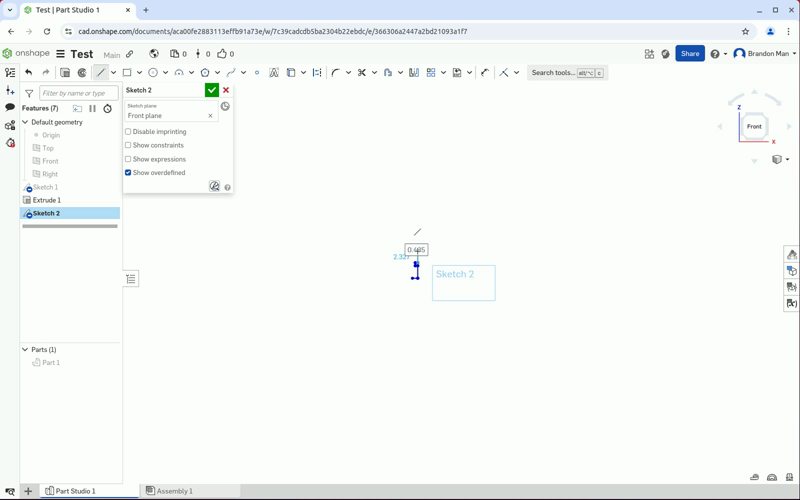
click(417, 250)
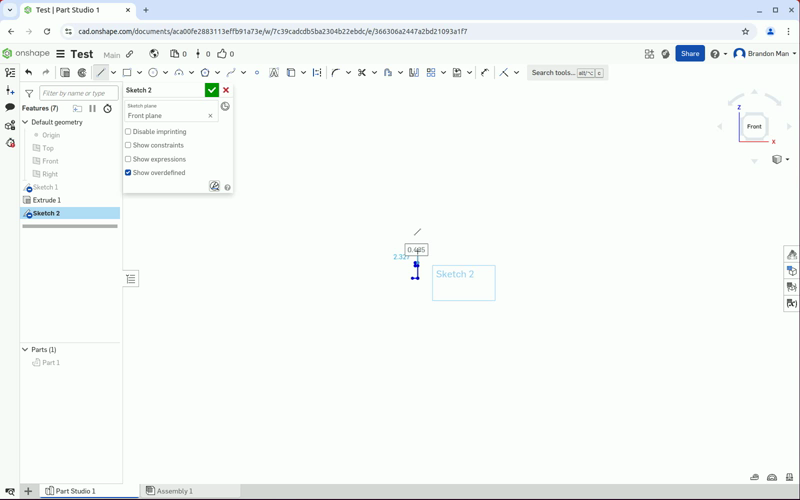
key_up(shift)
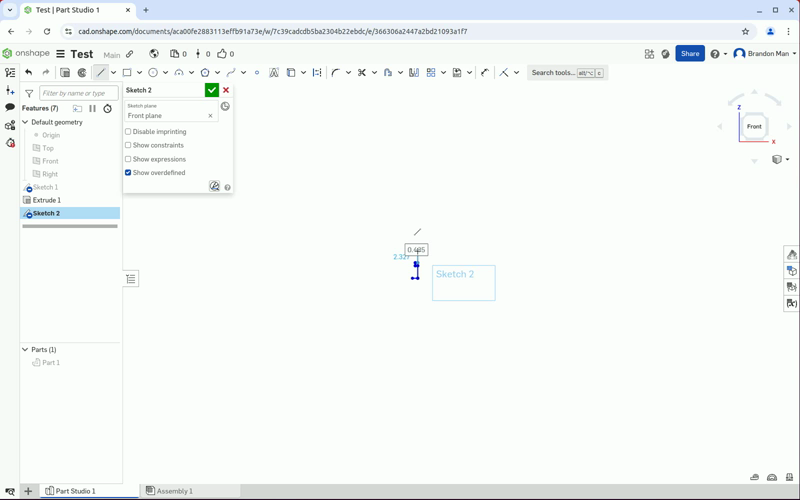
key_down(shift)
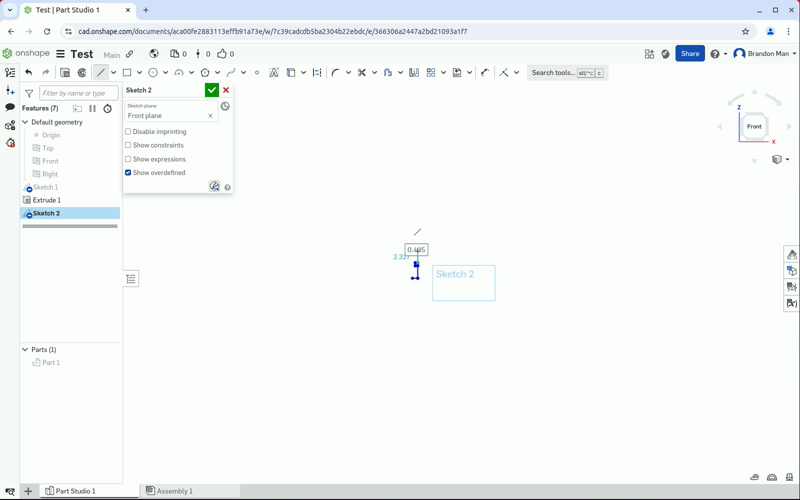
mouse_move(447, 250)
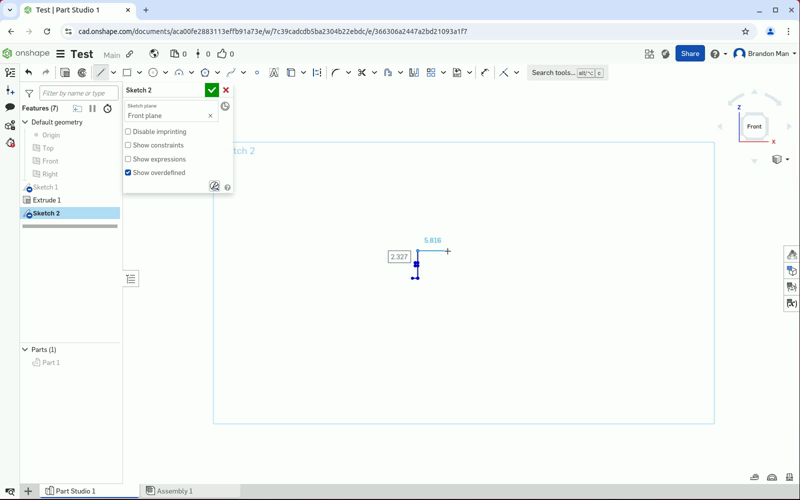
mouse_move(412, 250)
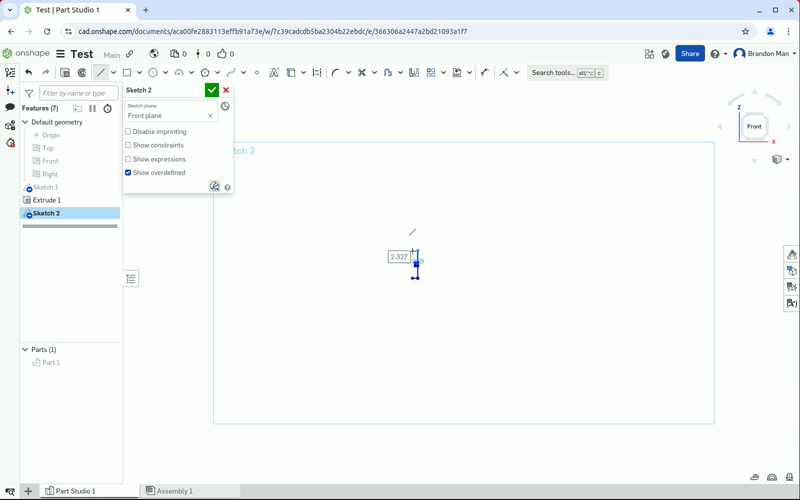
scroll(6)
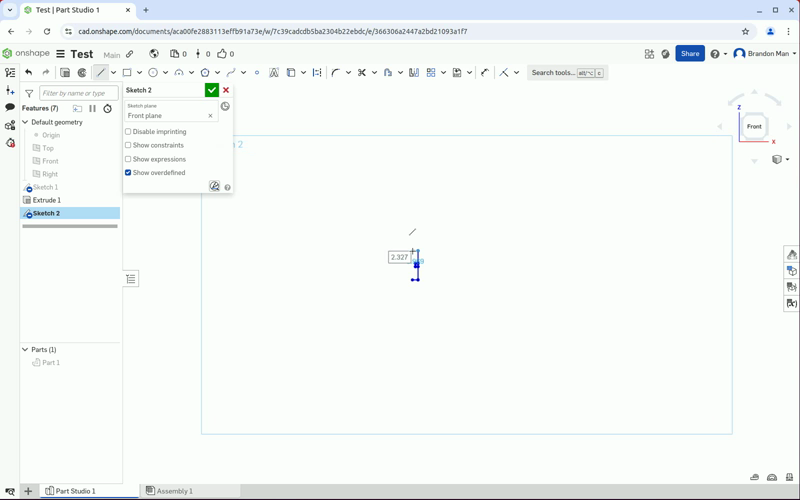
scroll(6)
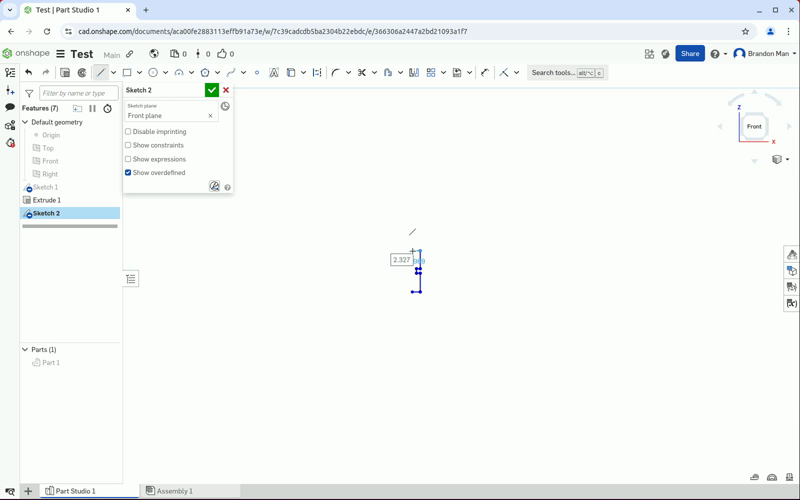
scroll(6)
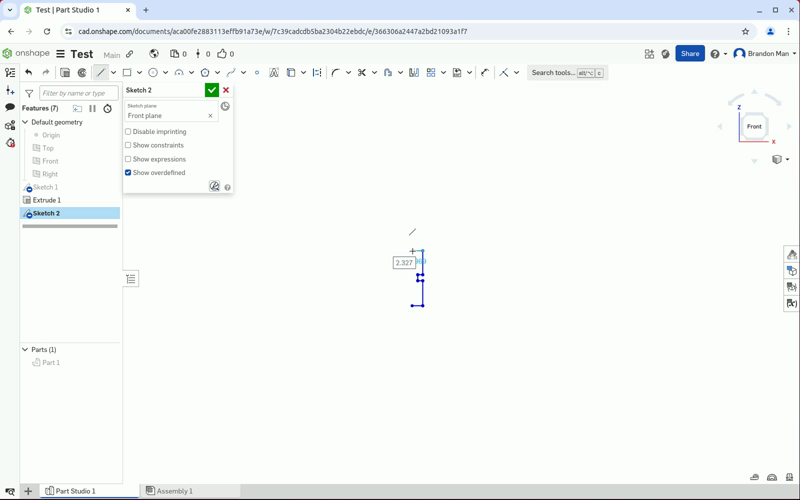
scroll(6)
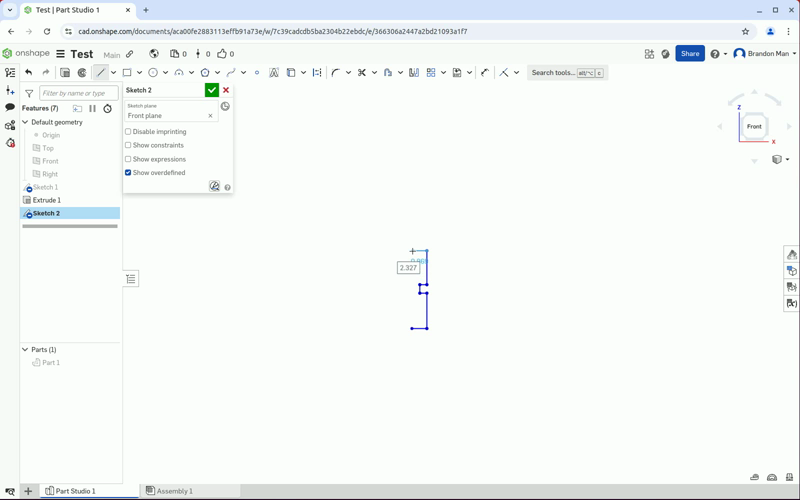
scroll(6)
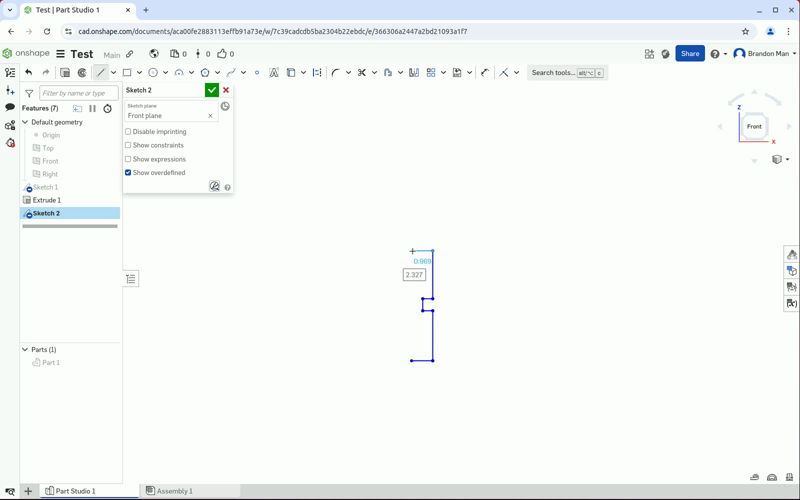
scroll(6)
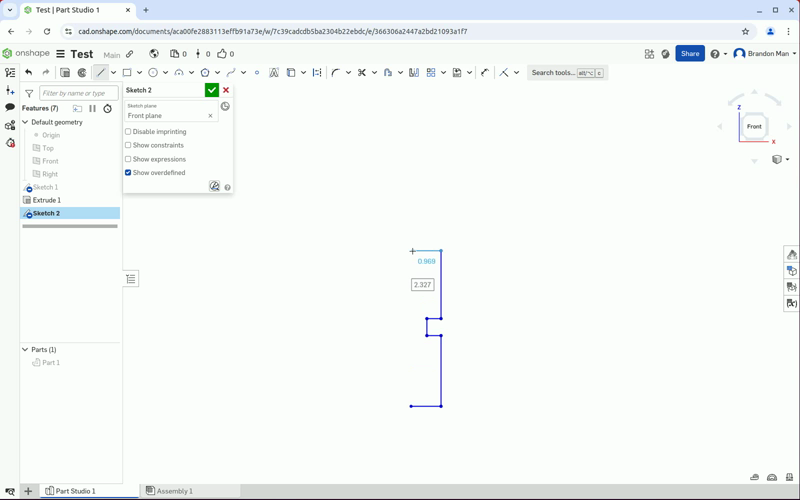
scroll(6)
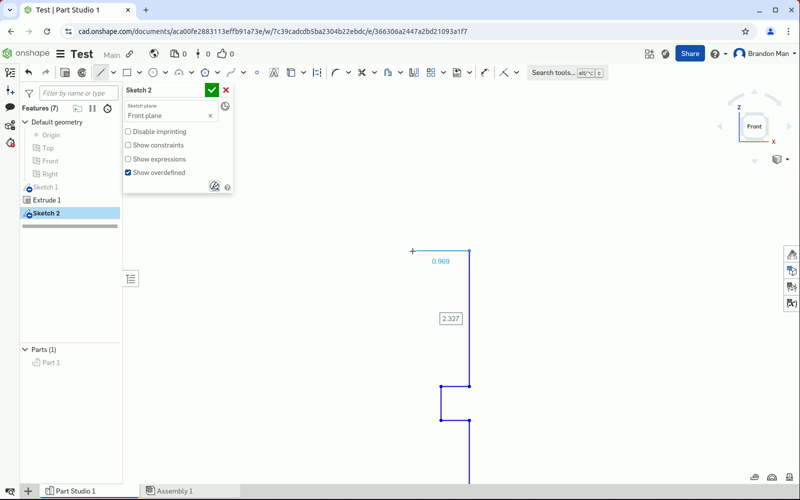
click(412, 250)
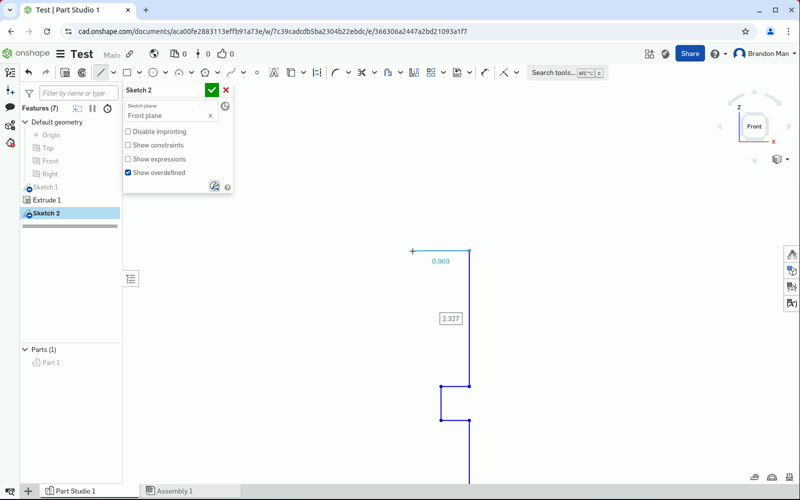
scroll(-6)
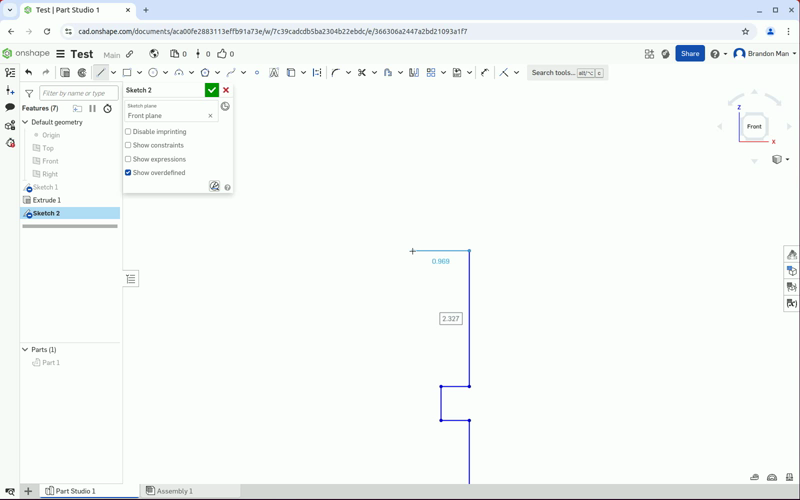
scroll(-6)
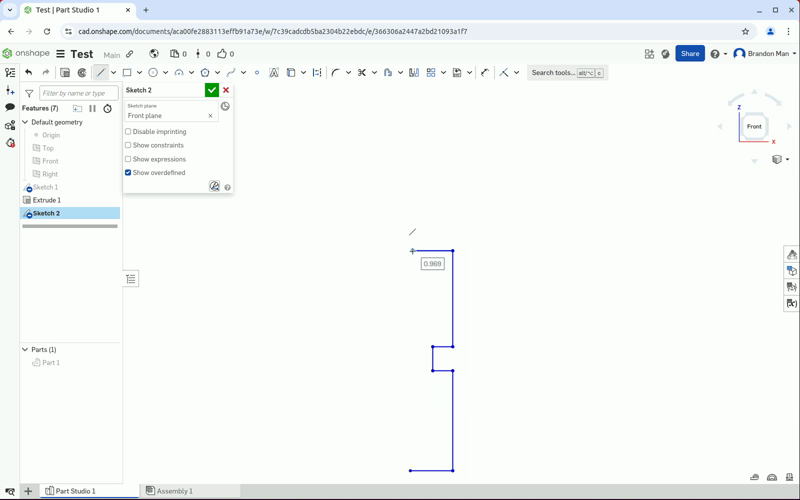
scroll(-6)
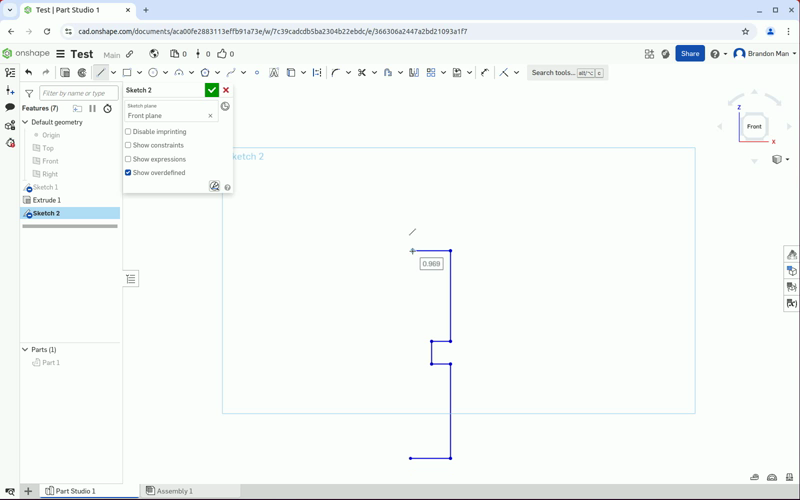
scroll(-6)
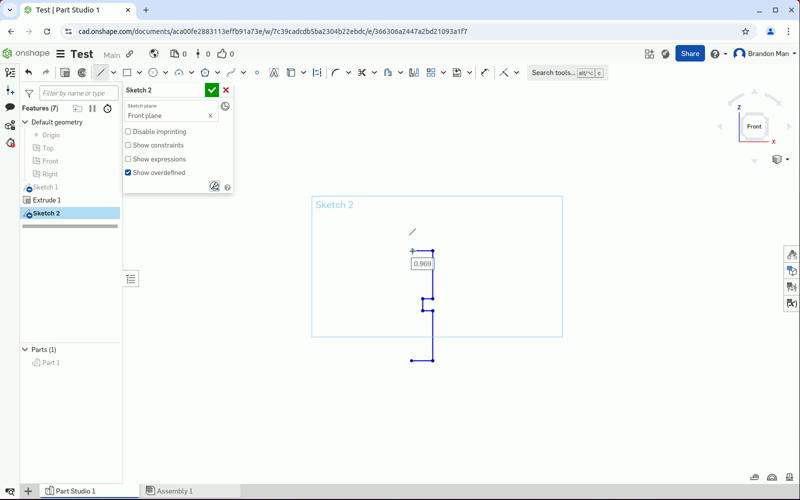
scroll(-6)
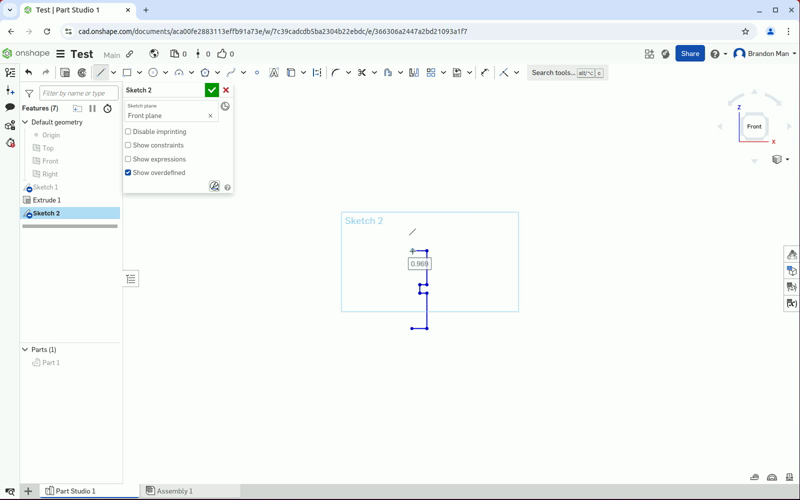
scroll(-6)
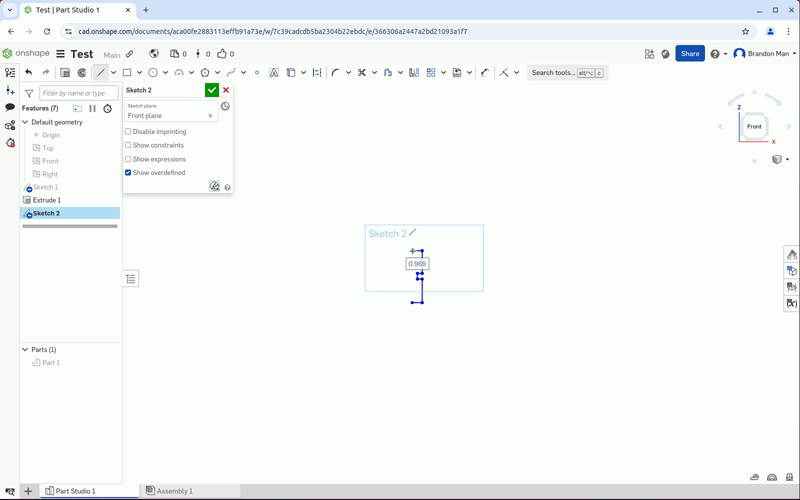
scroll(-6)
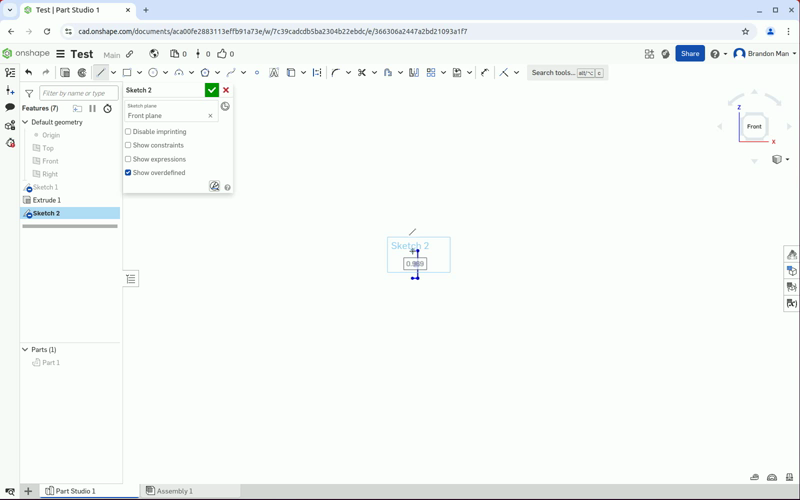
key_up(shift)
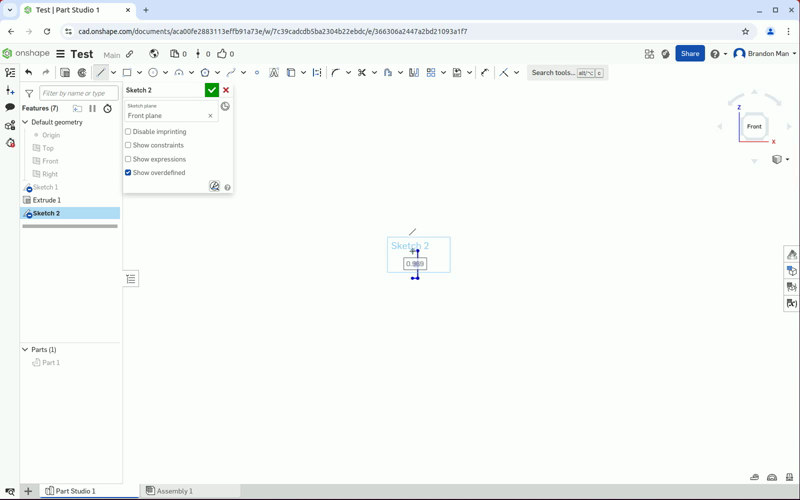
mouse_move(442, 250)
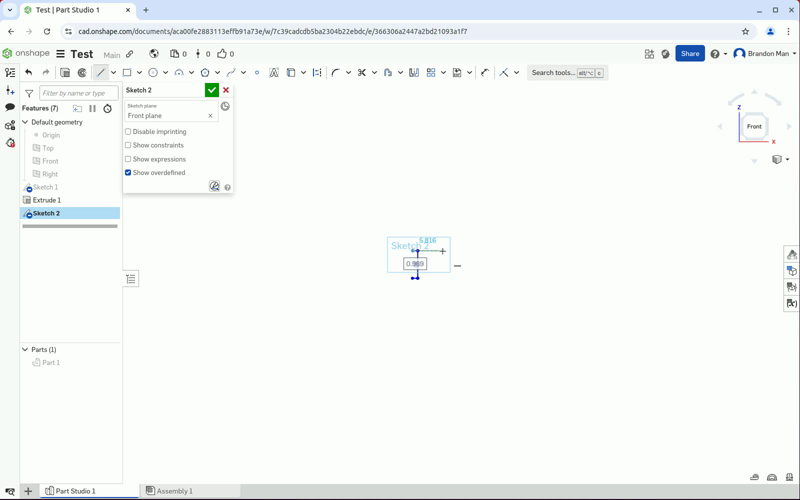
key_down(shift)
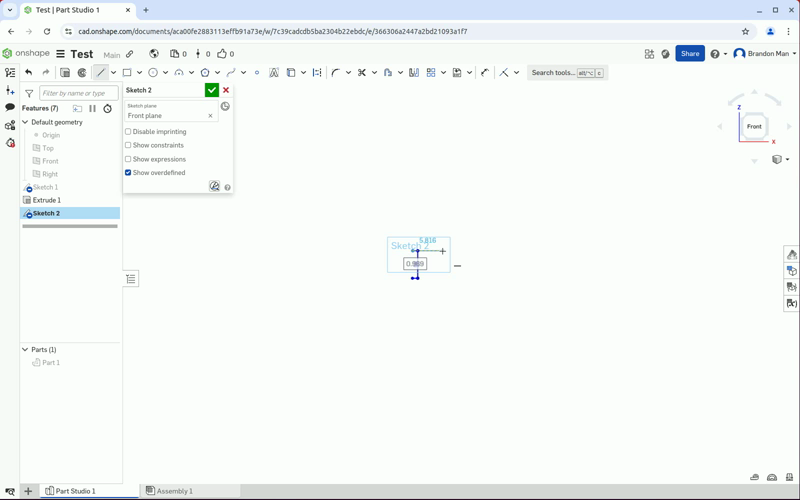
mouse_move(412, 278)
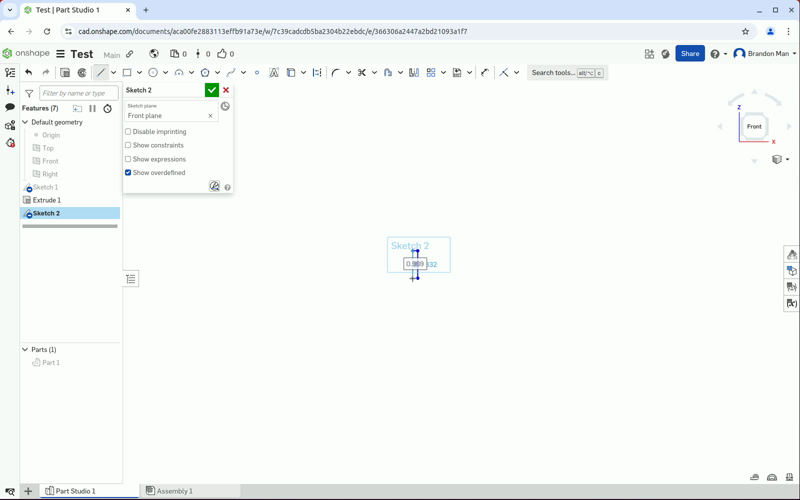
key_up(shift)
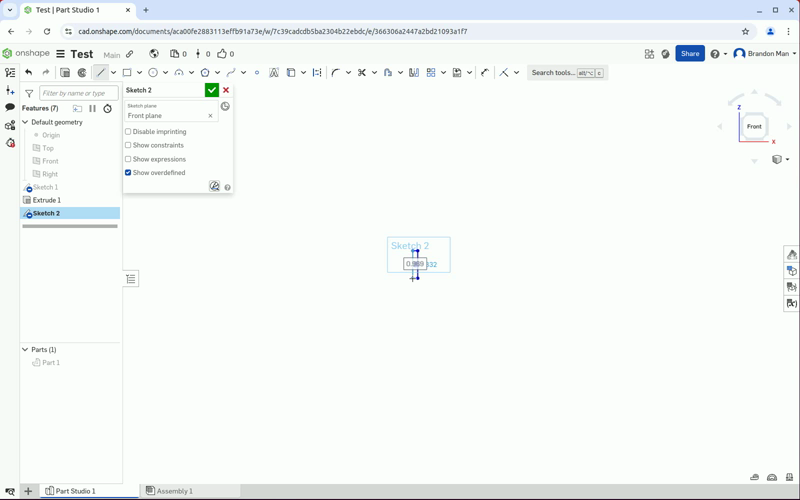
click(412, 278)
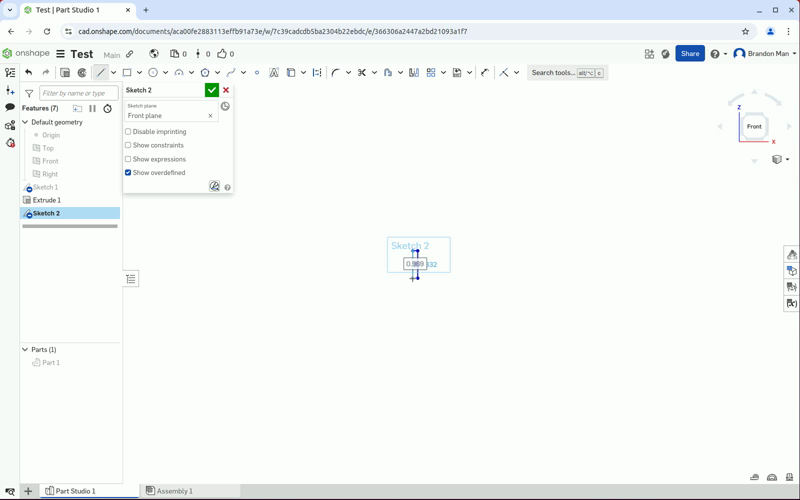
key(esc)
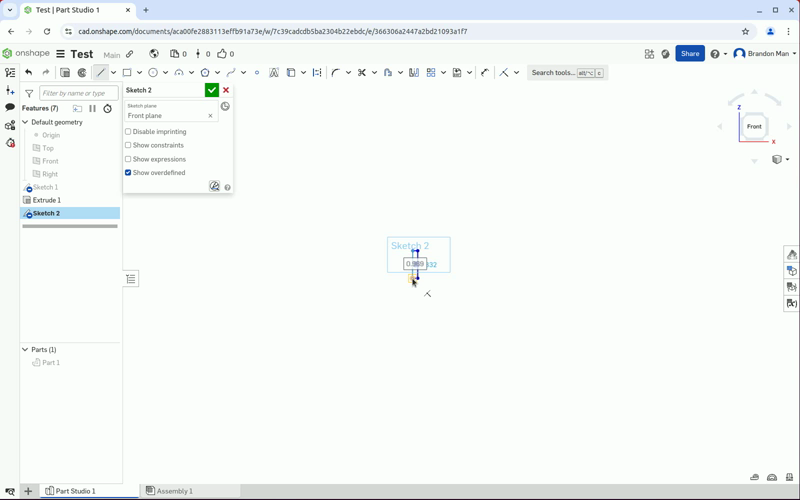
mouse_move(414, 266)
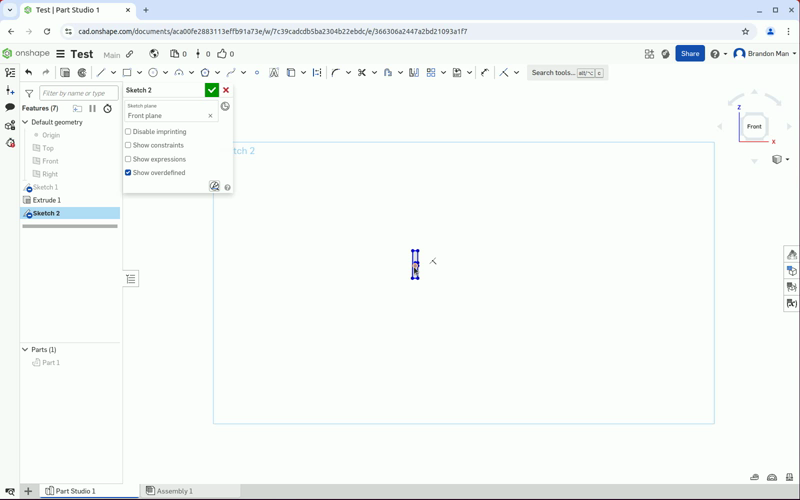
scroll(6)
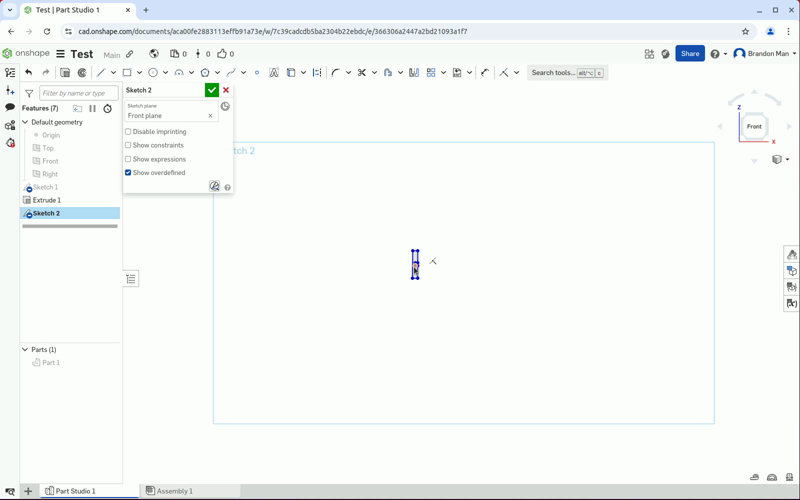
scroll(6)
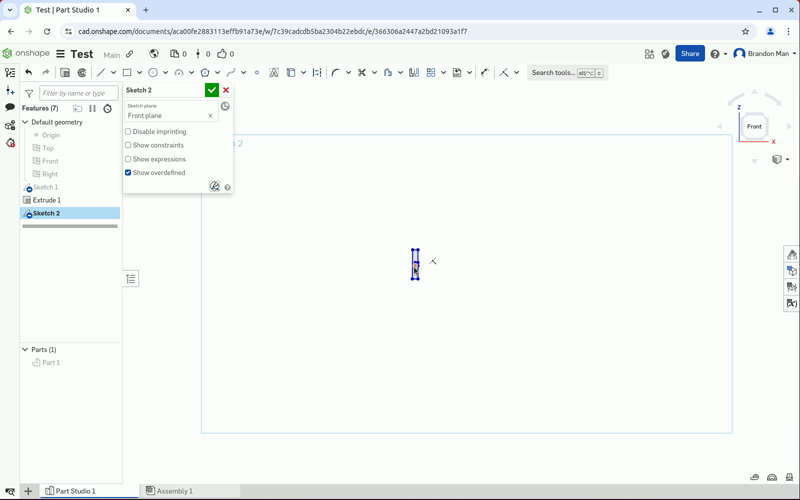
scroll(6)
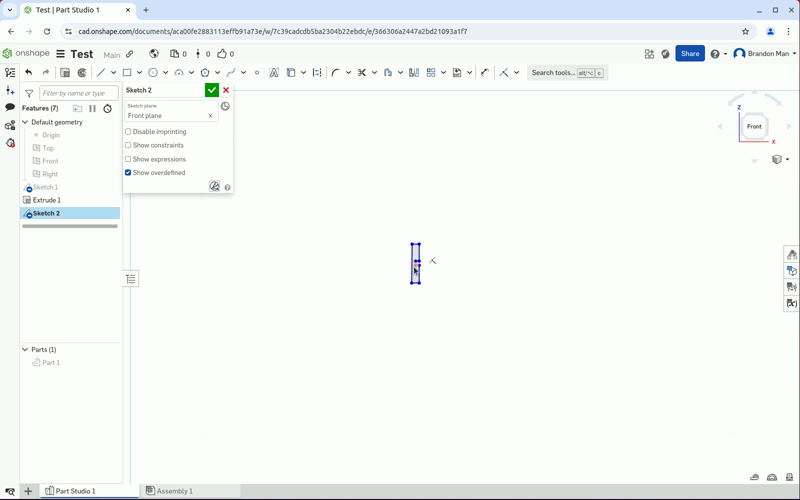
scroll(6)
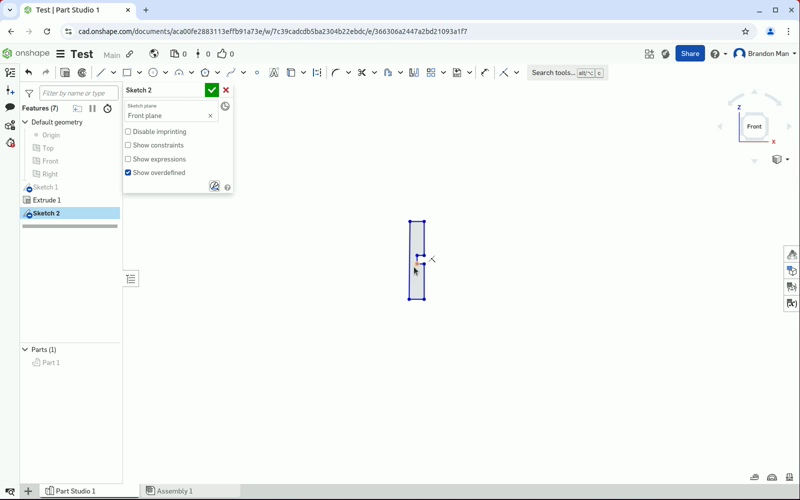
scroll(6)
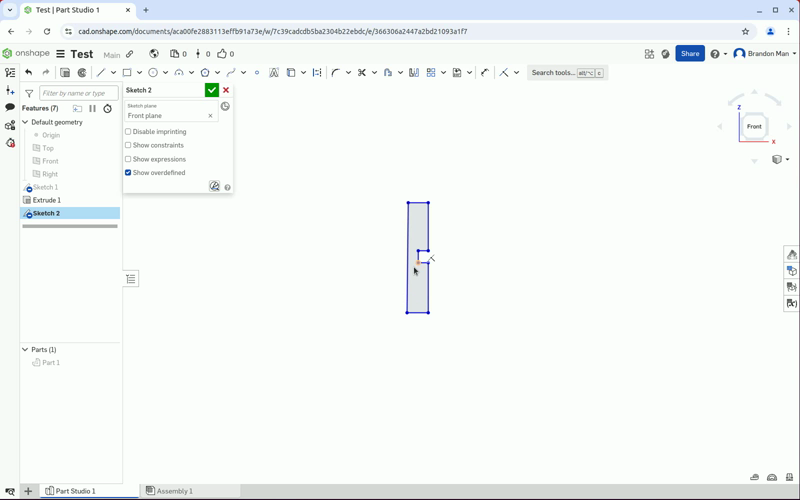
scroll(6)
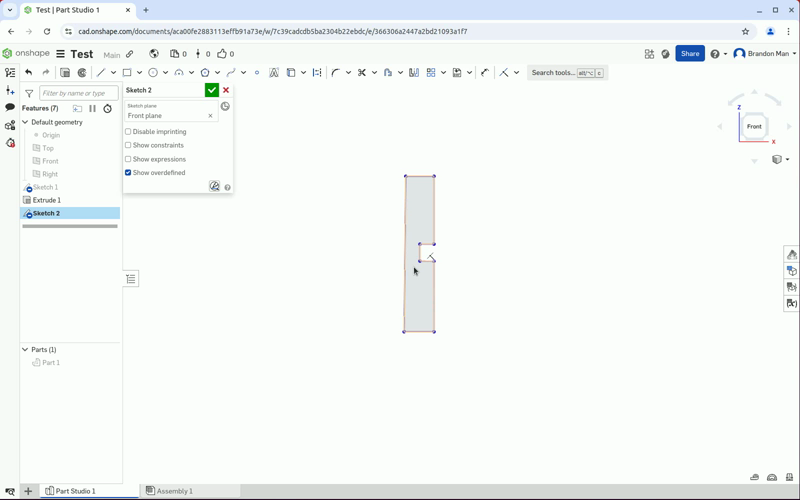
scroll(6)
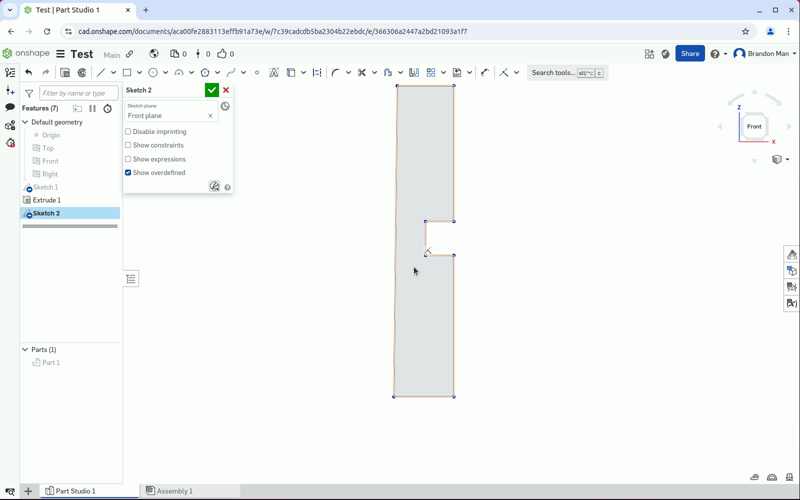
click(414, 266)
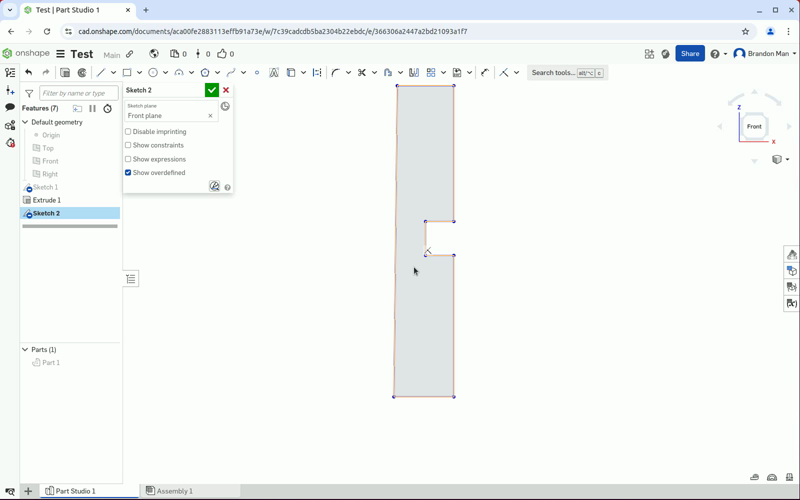
scroll(-6)
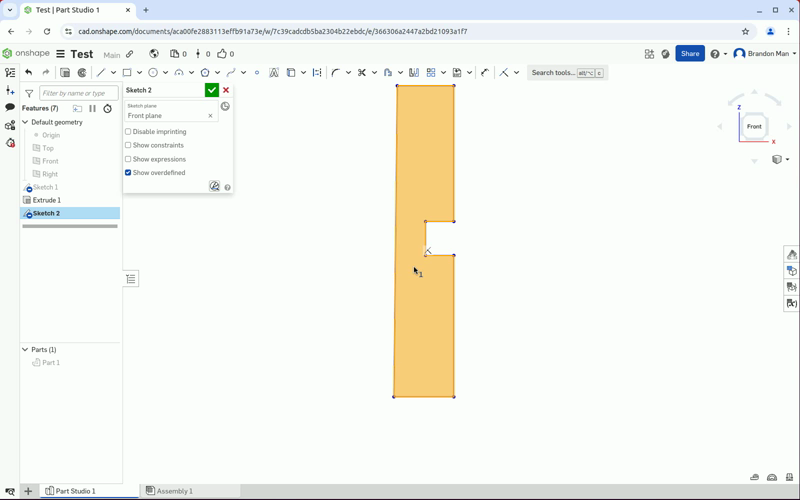
scroll(-6)
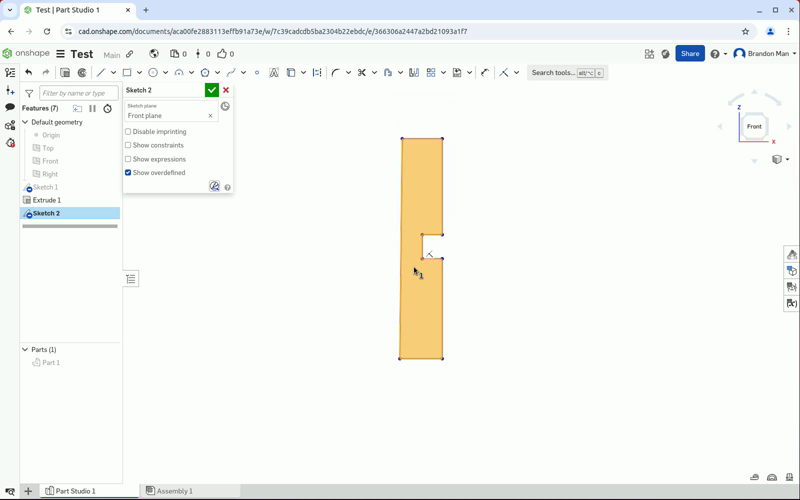
scroll(-6)
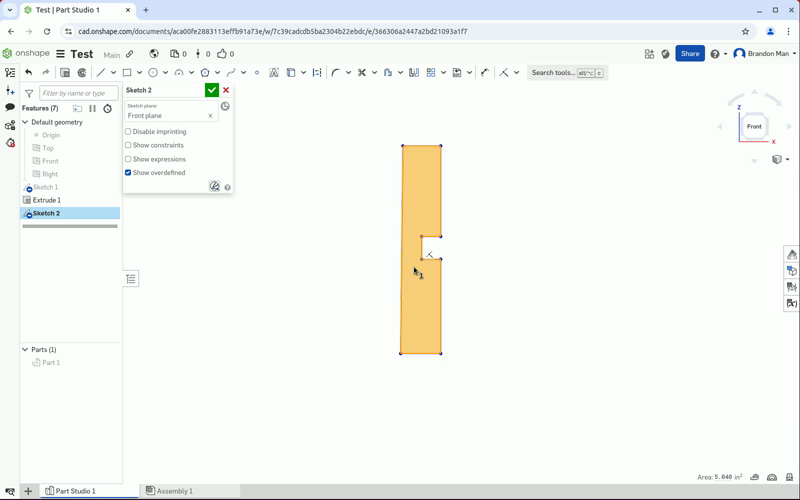
scroll(-6)
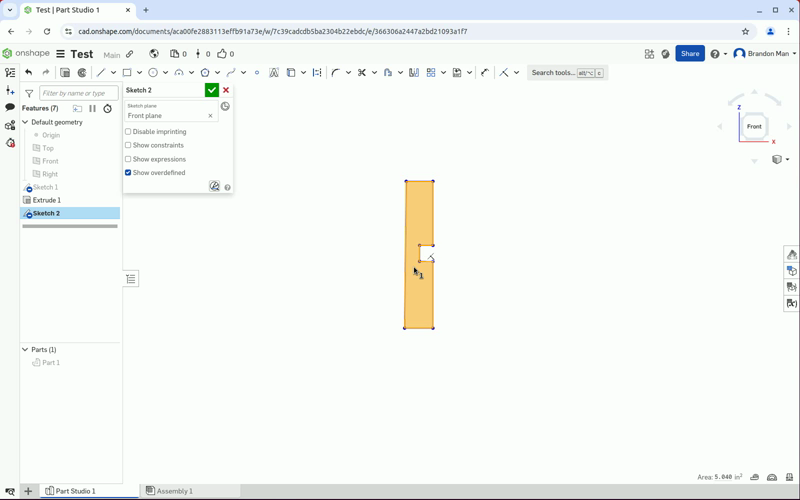
scroll(-6)
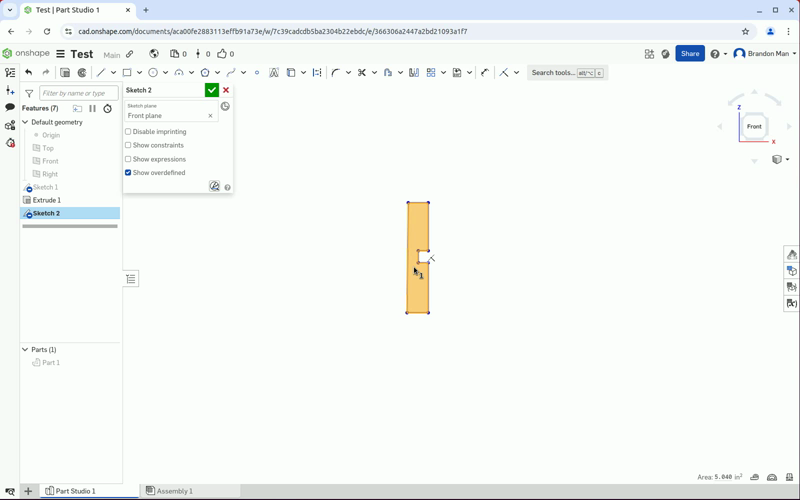
scroll(-6)
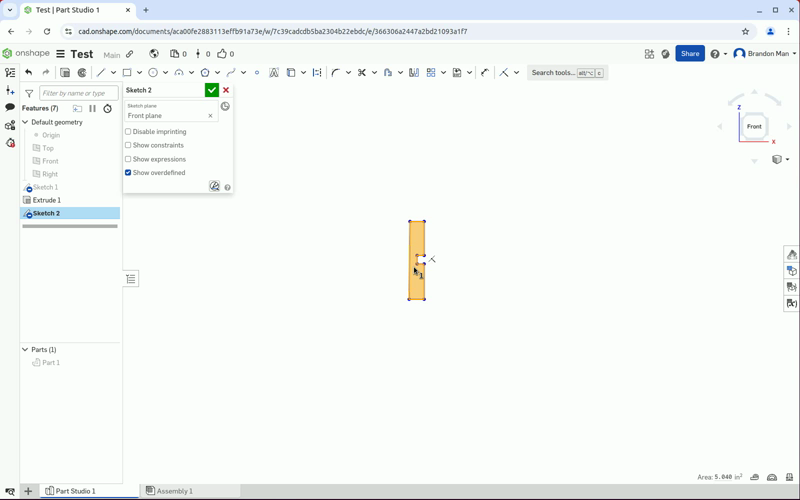
scroll(-6)
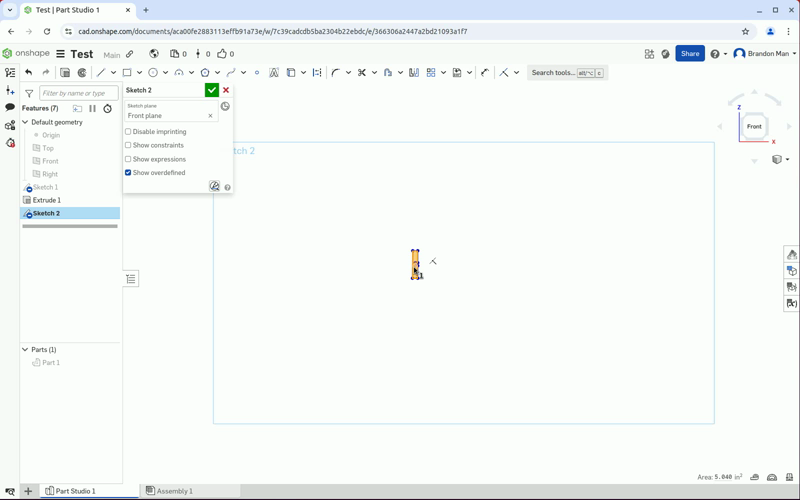
mouse_move(73, 352)
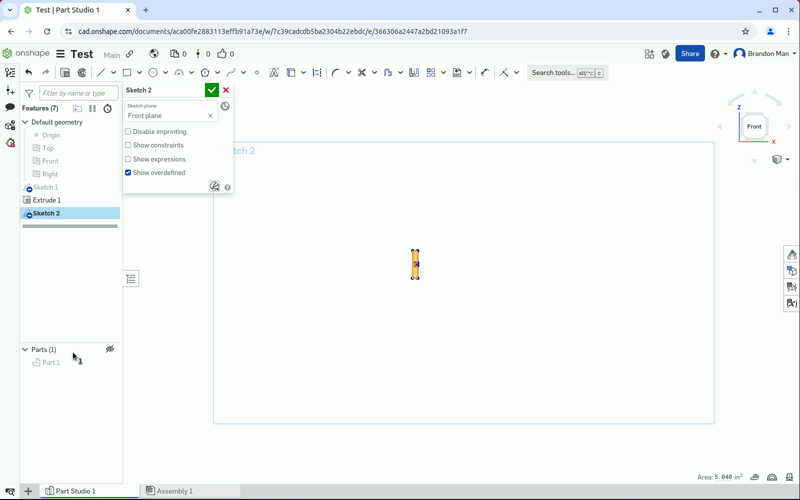
key(shift+y)
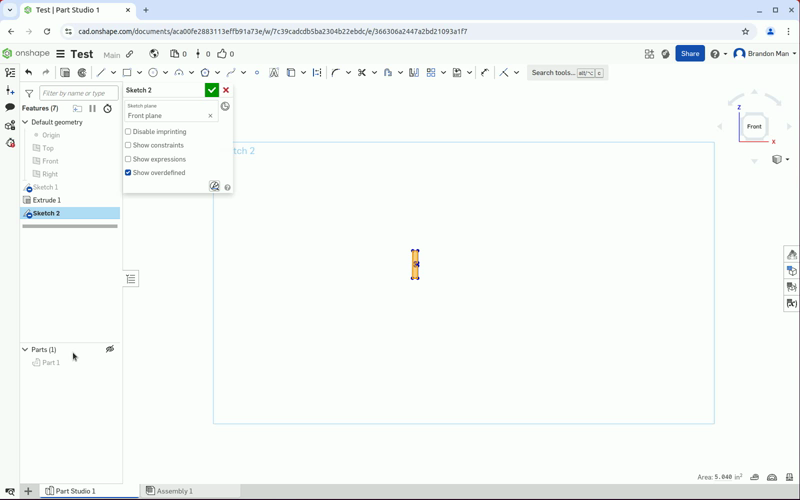
key(shift+e)
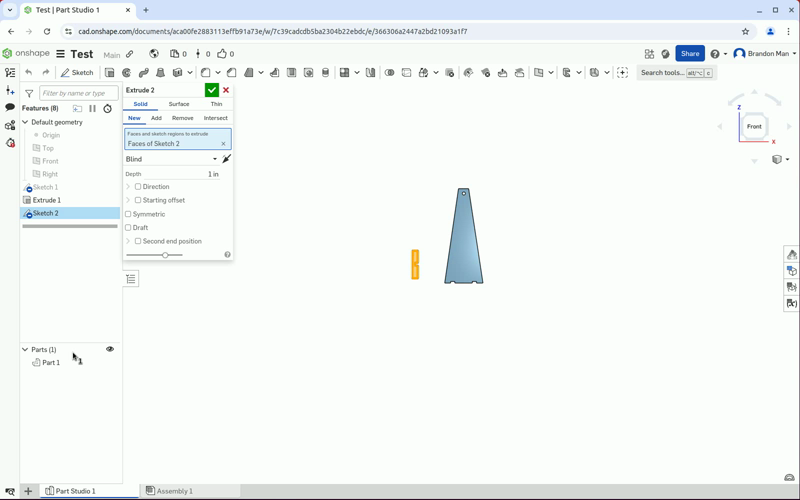
mouse_move(143, 106)
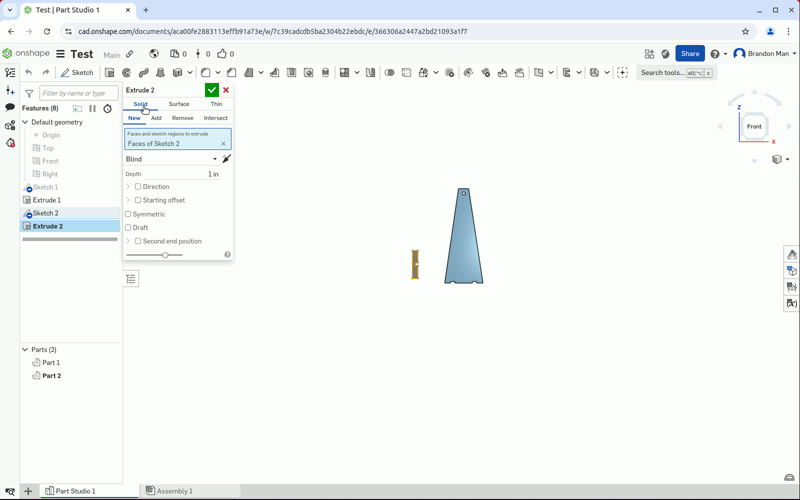
click(143, 106)
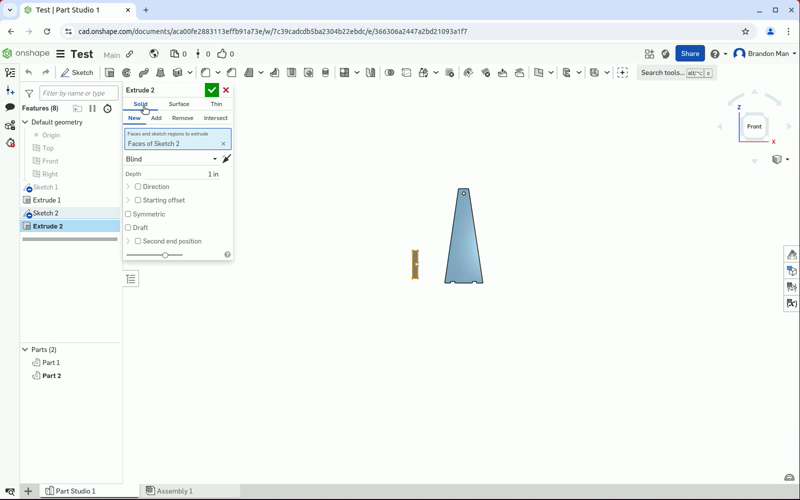
mouse_move(137, 120)
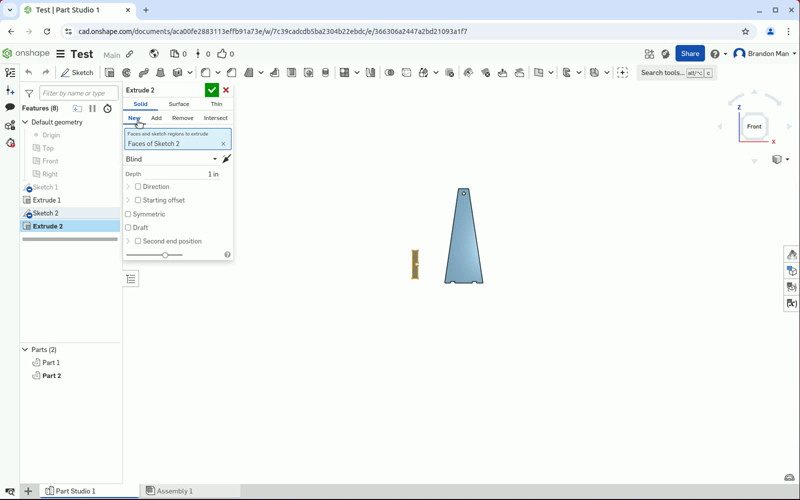
click(137, 120)
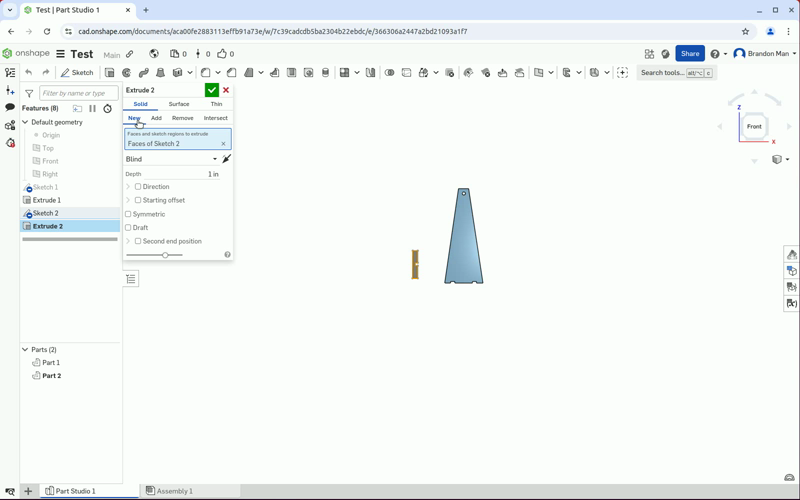
key(tab, 4)
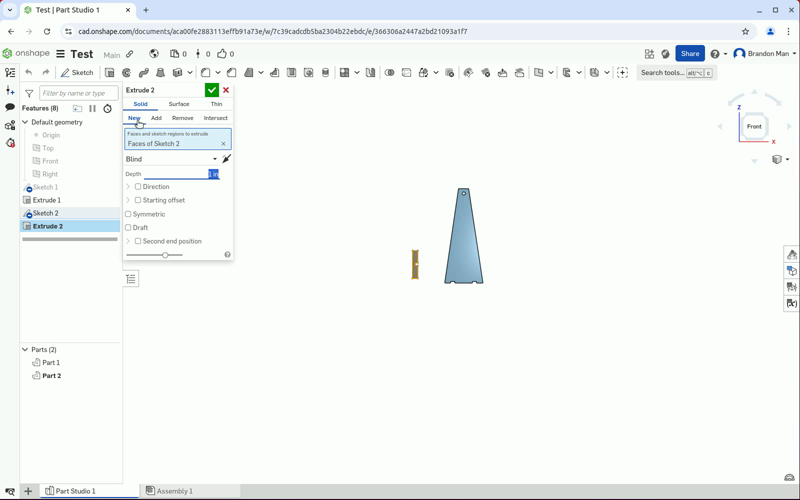
text(0.722)
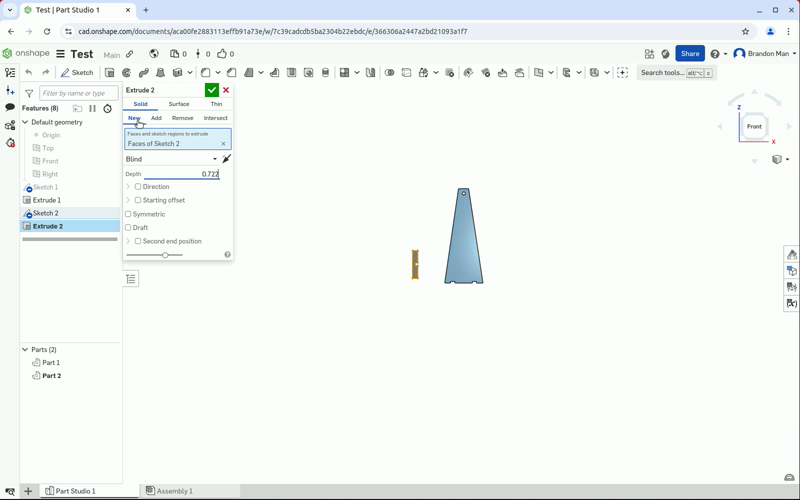
key(enter)
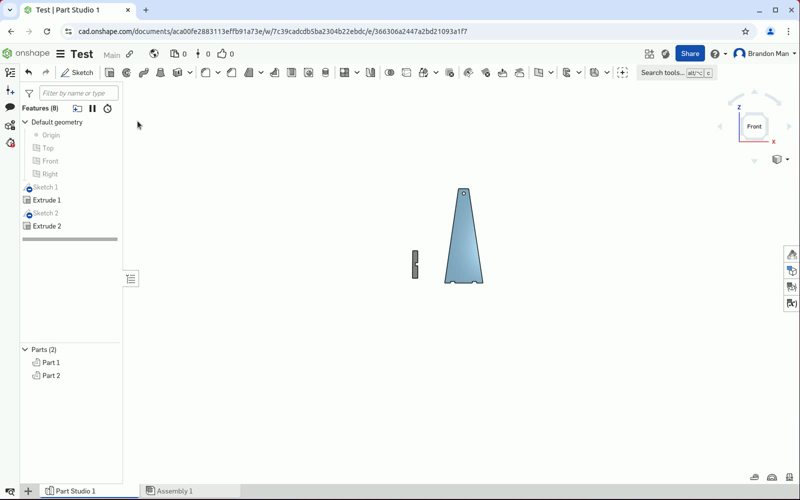
key(shift+h)
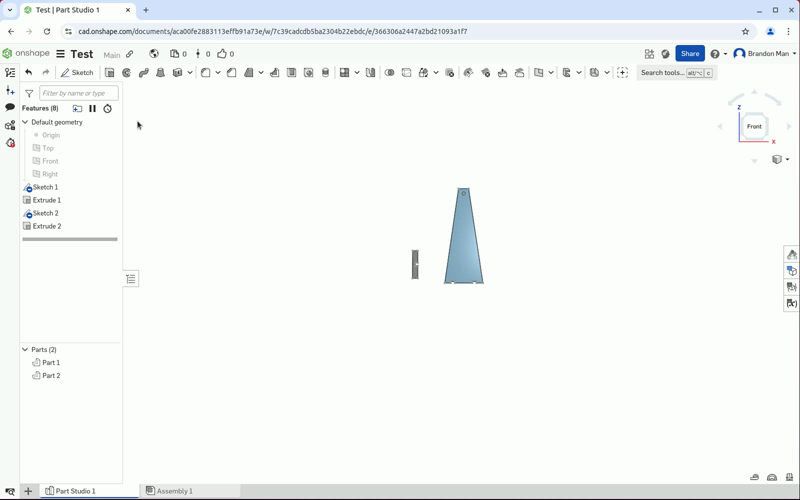
key(shift+h)
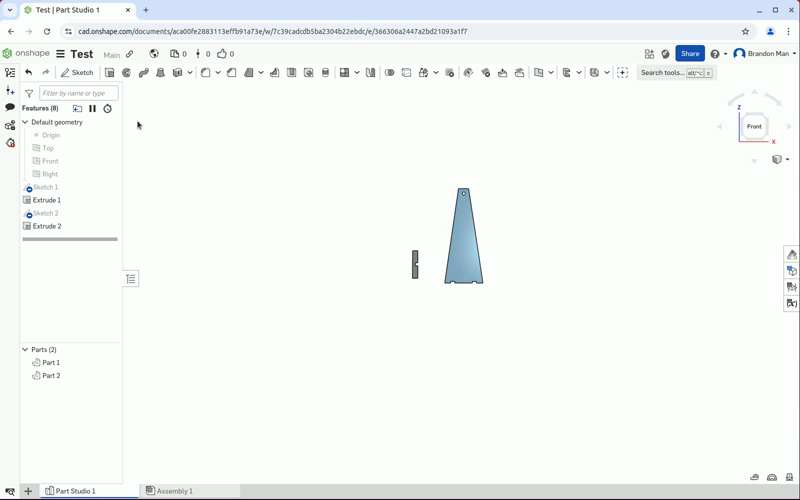
mouse_move(73, 189)
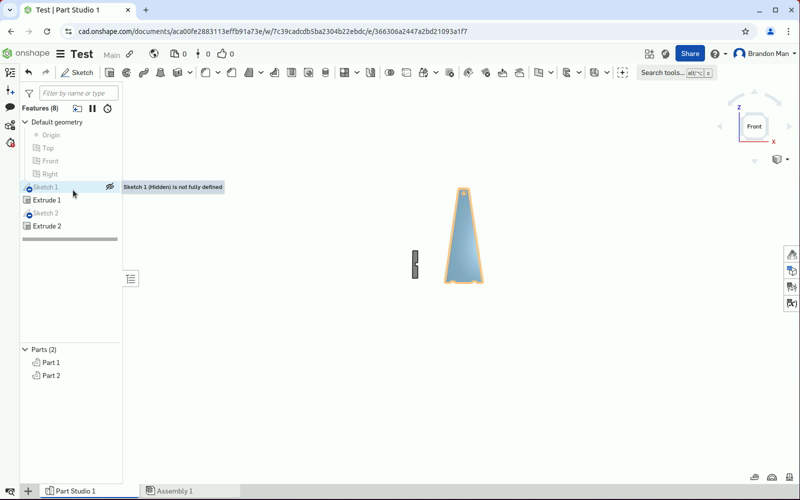
click(73, 189)
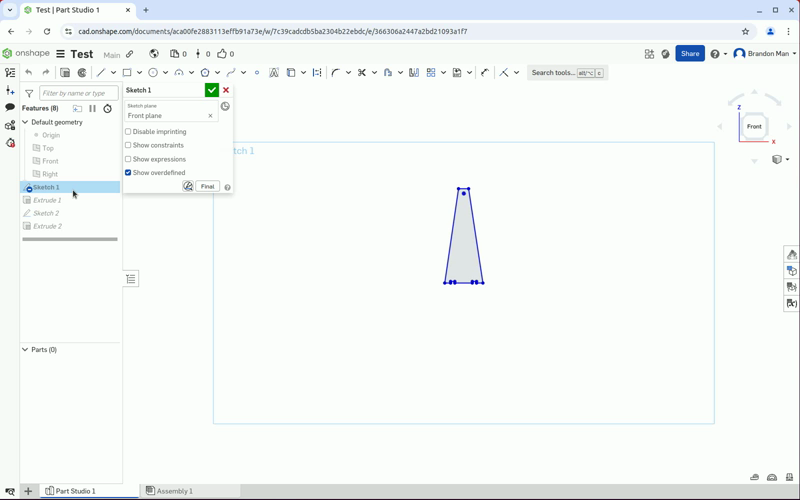
mouse_move(229, 92)
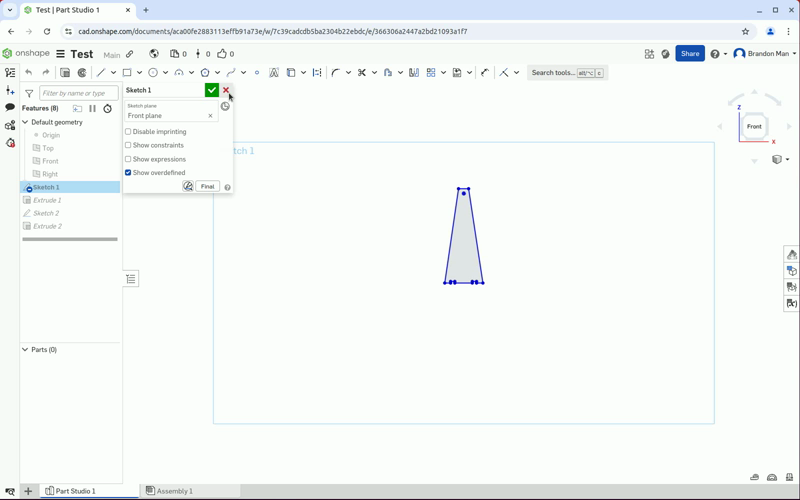
click(229, 92)
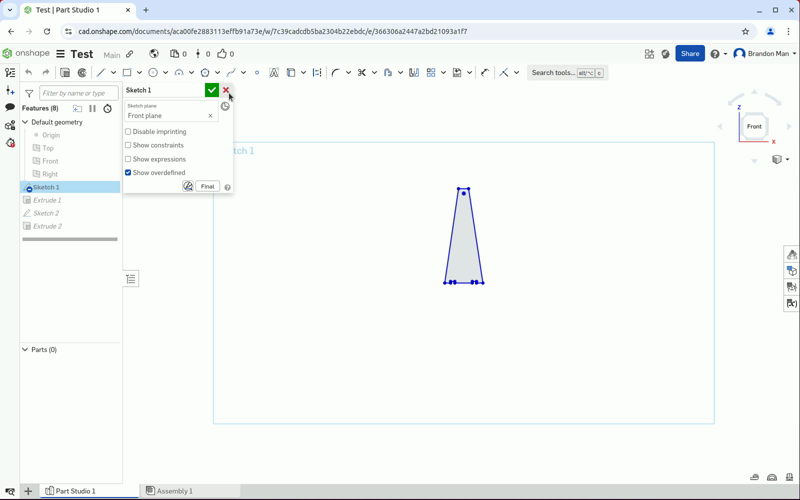
key(shift+s)
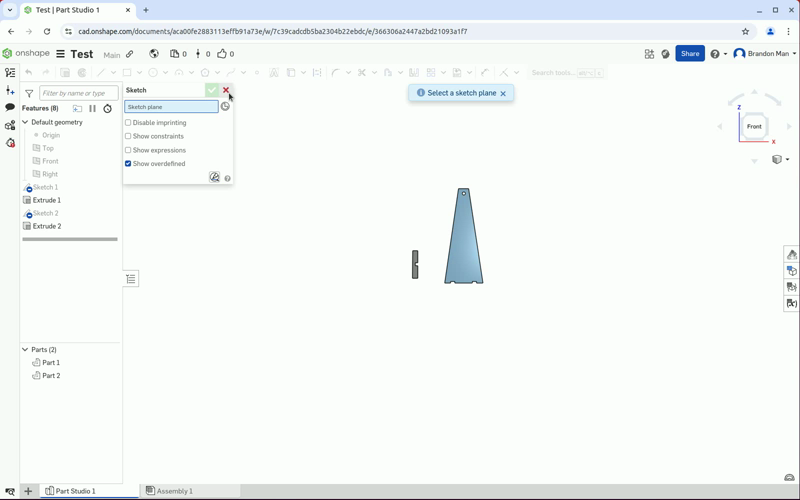
mouse_move(73, 163)
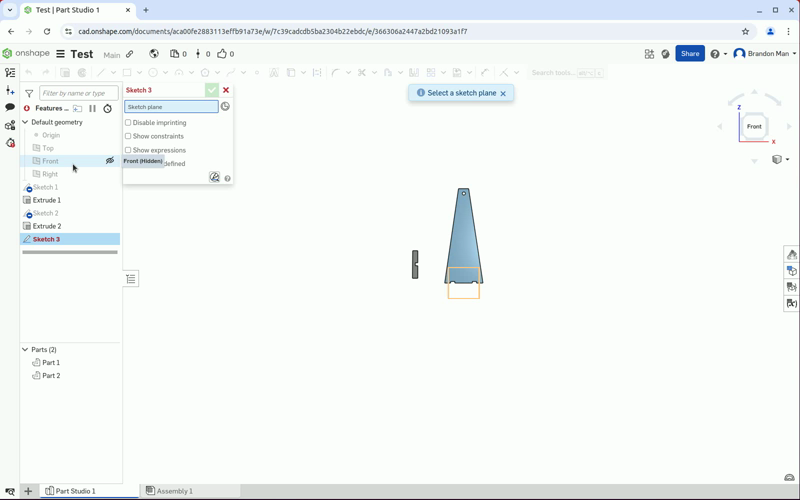
click(73, 163)
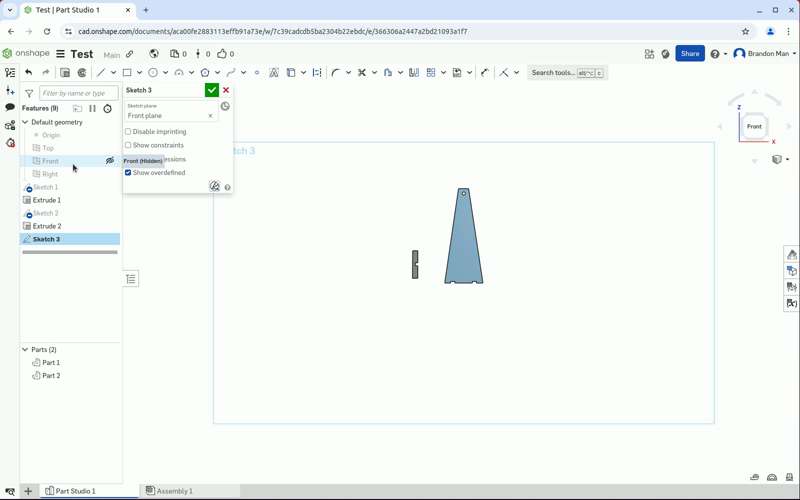
mouse_move(73, 352)
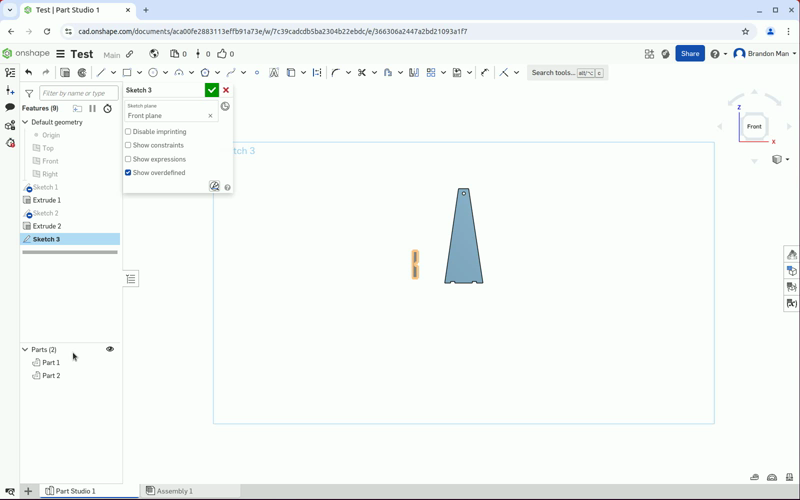
key(y)
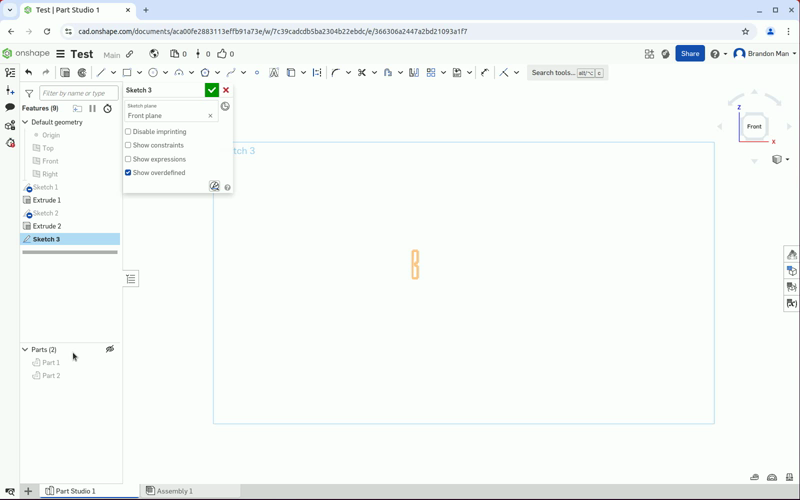
key(l)
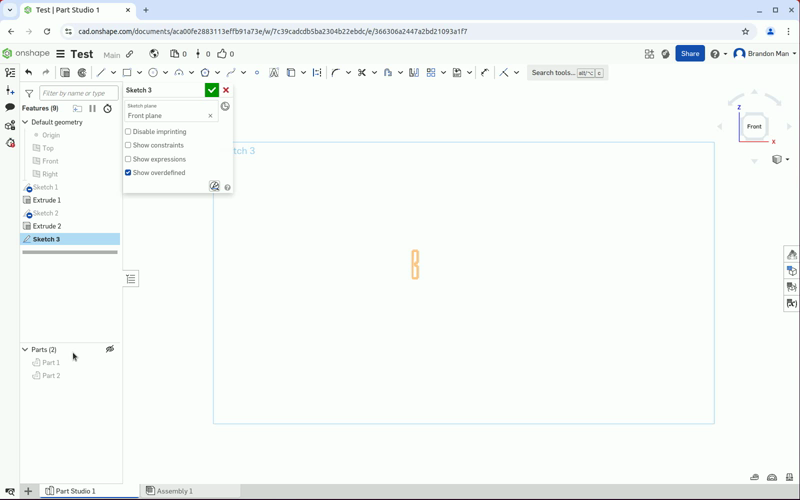
key_down(shift)
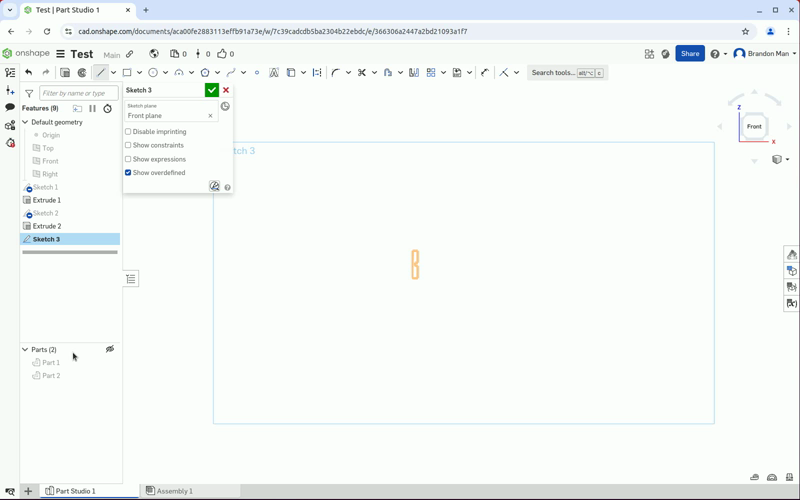
mouse_move(403, 276)
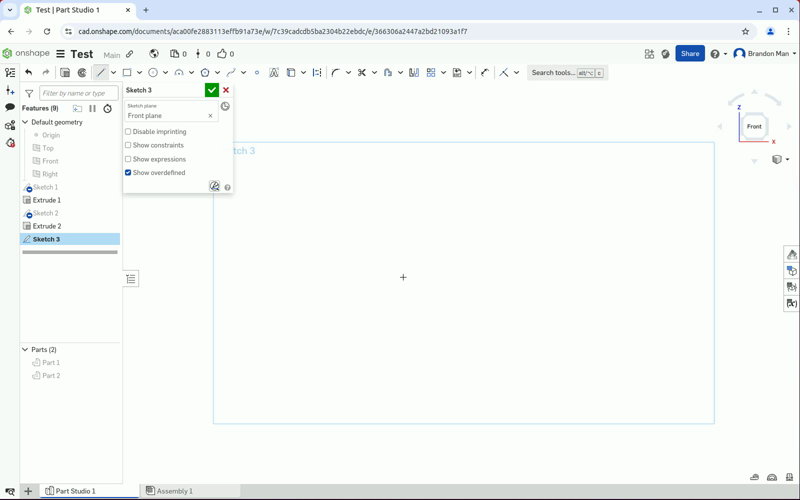
click(403, 276)
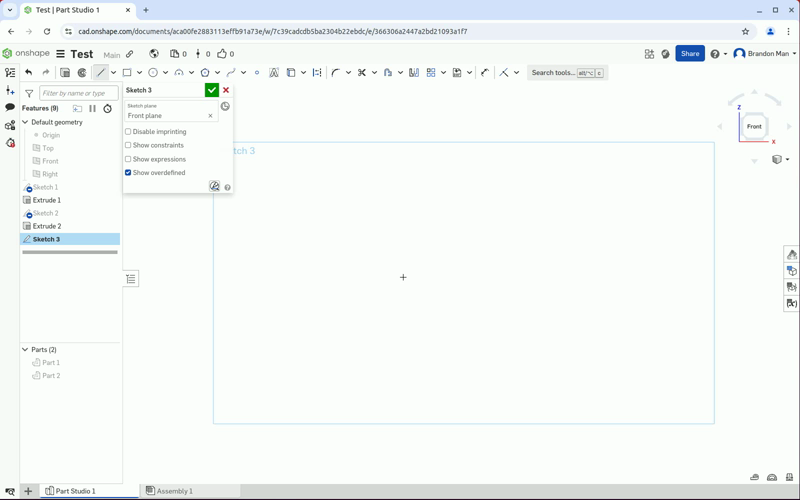
key_up(shift)
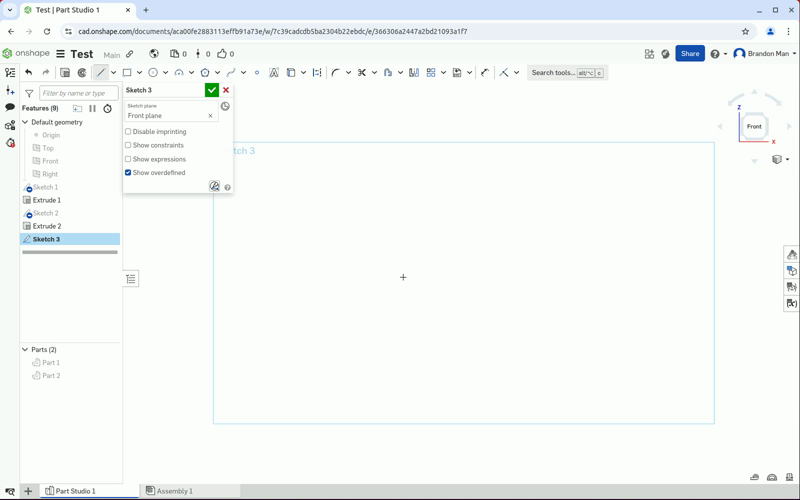
key_down(shift)
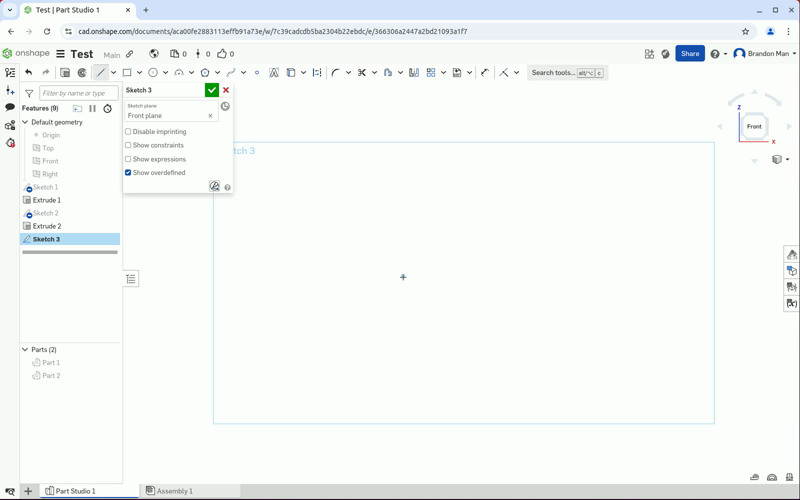
mouse_move(433, 276)
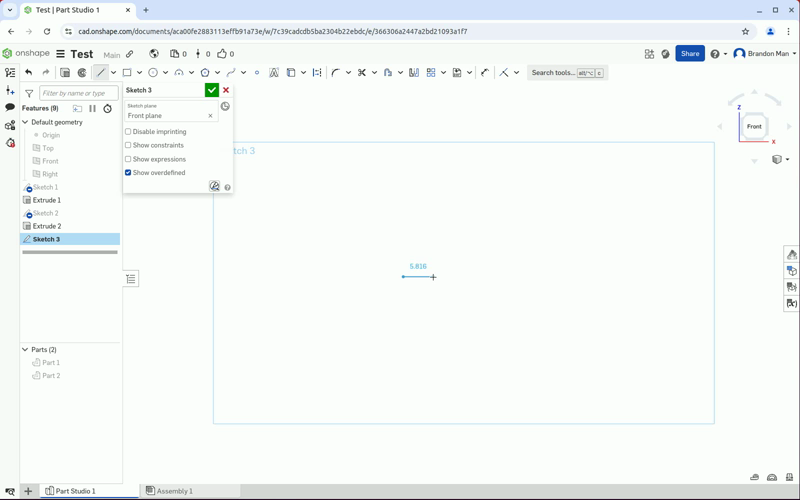
mouse_move(407, 276)
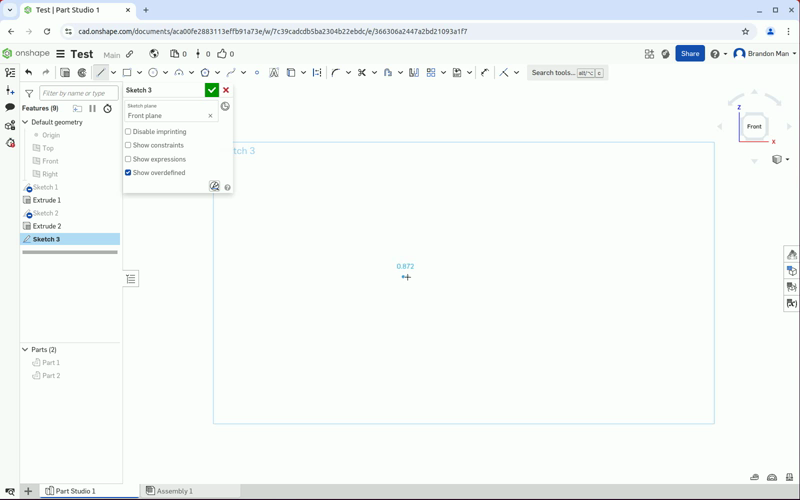
scroll(6)
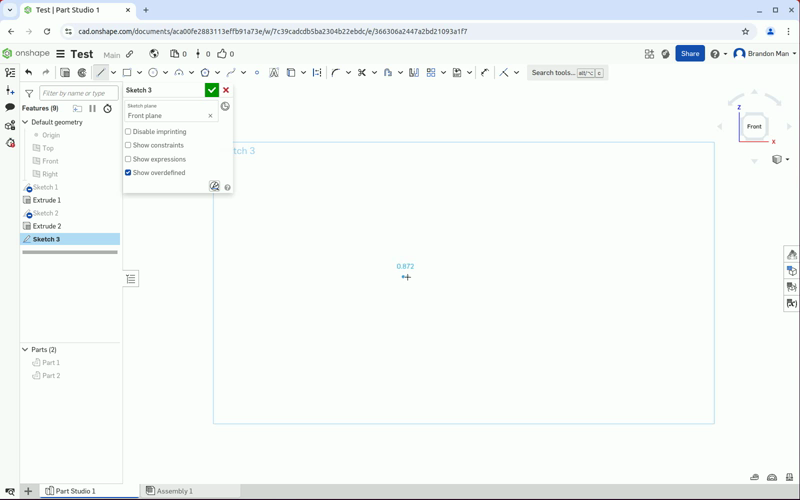
scroll(6)
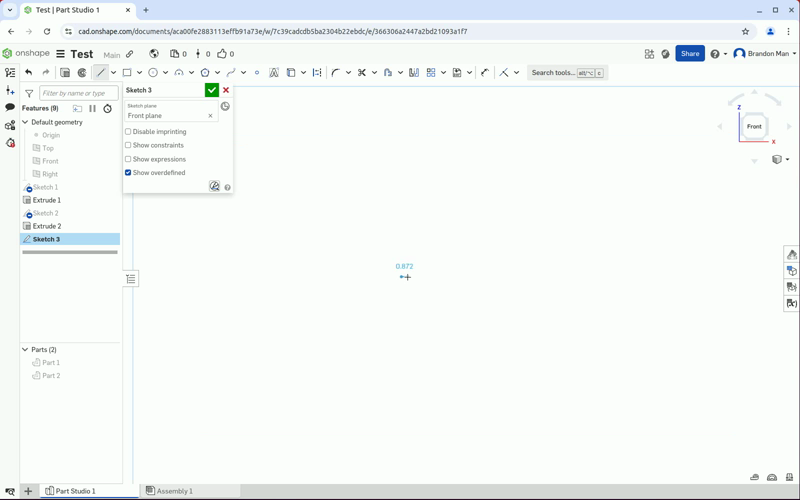
scroll(6)
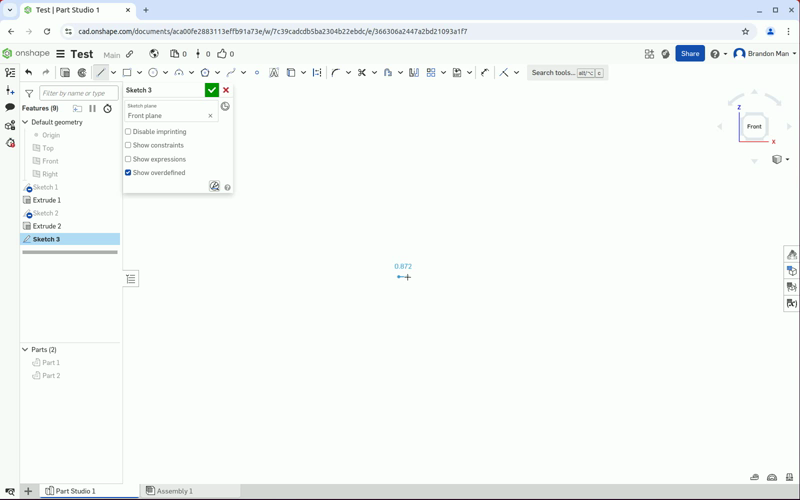
scroll(6)
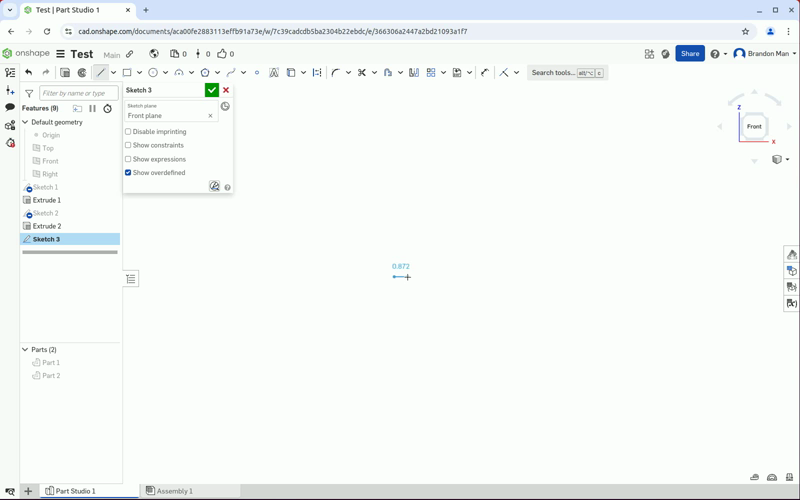
scroll(6)
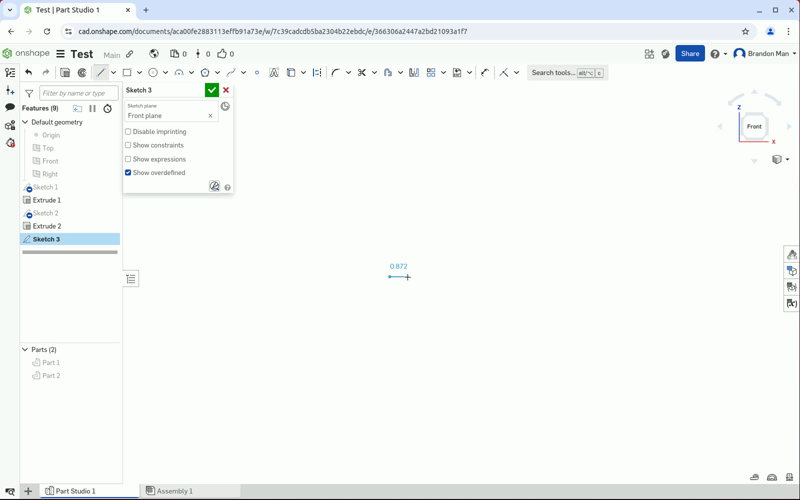
scroll(6)
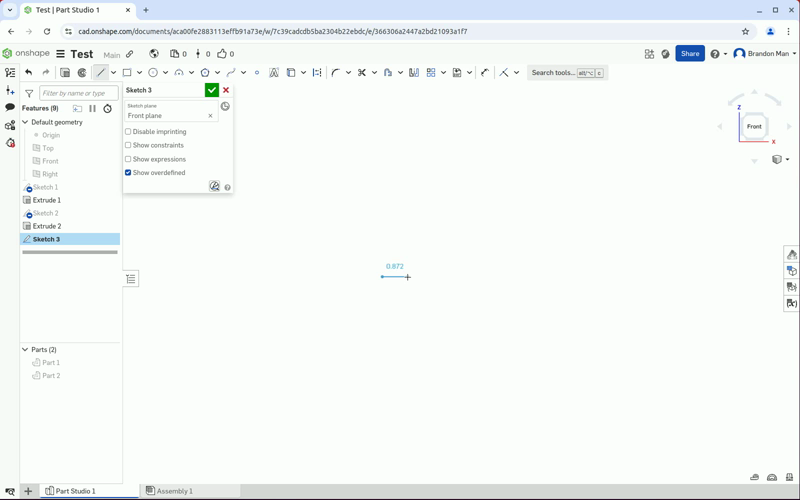
scroll(6)
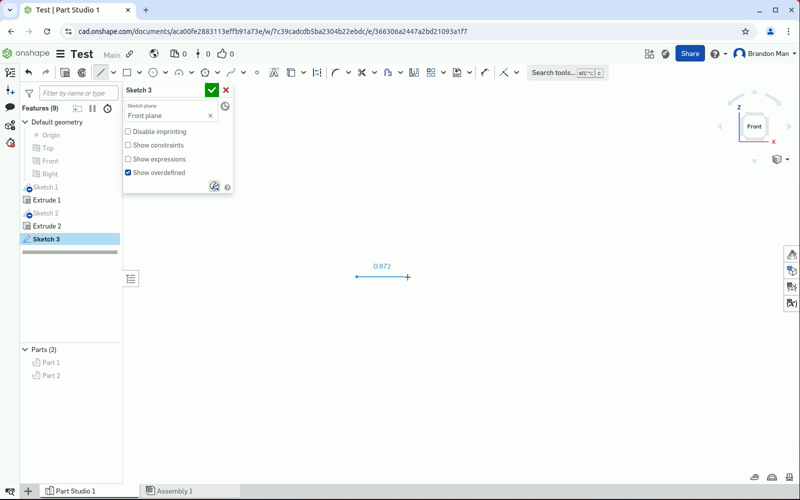
click(407, 276)
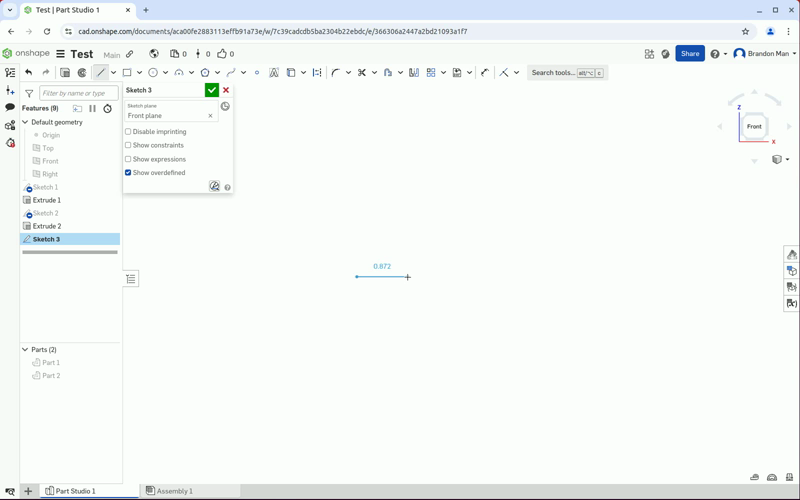
scroll(-6)
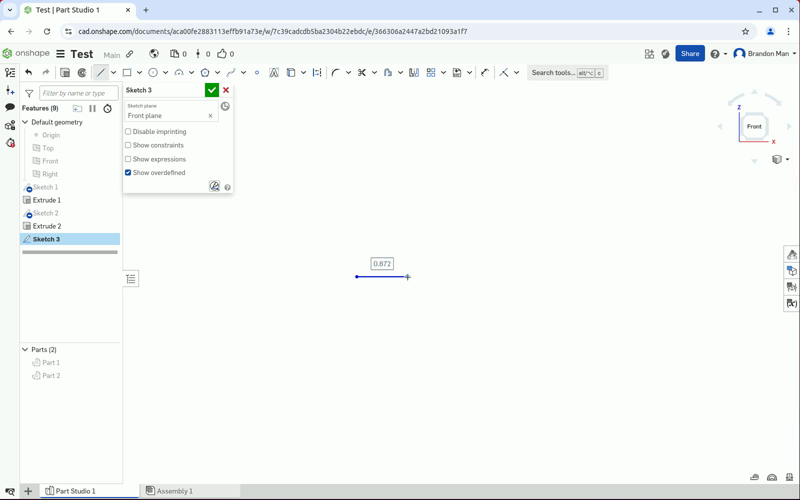
scroll(-6)
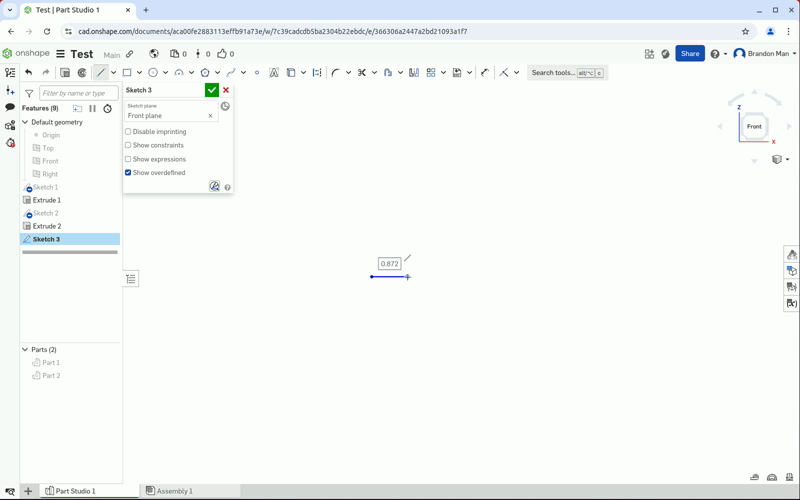
scroll(-6)
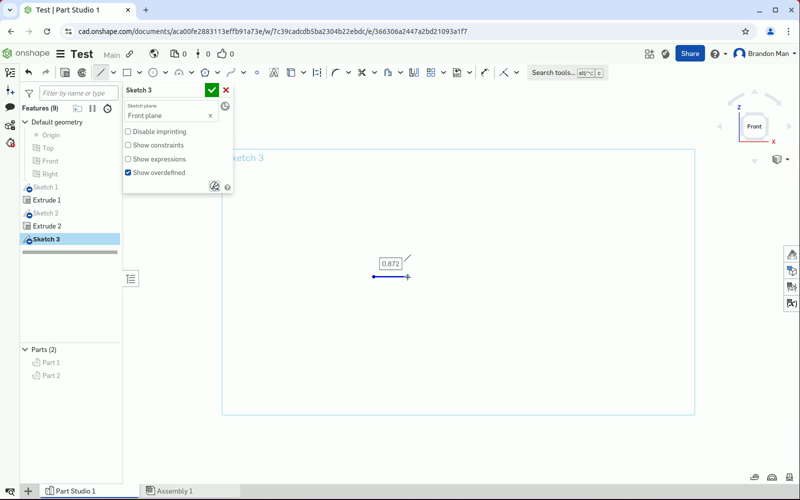
scroll(-6)
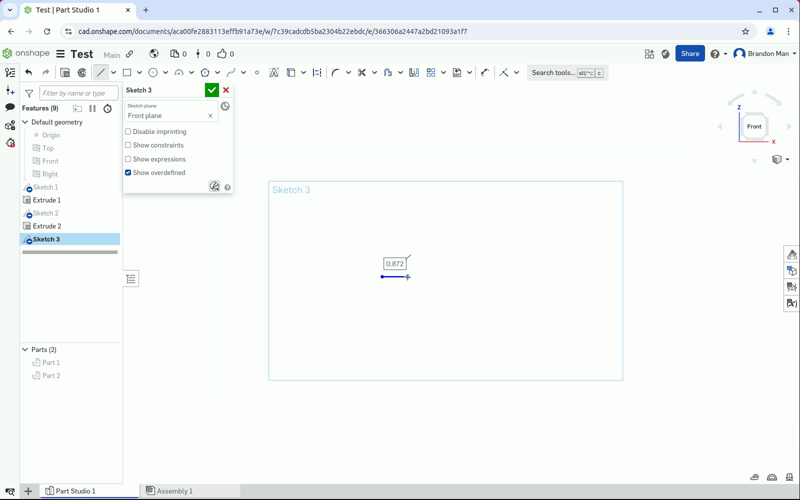
scroll(-6)
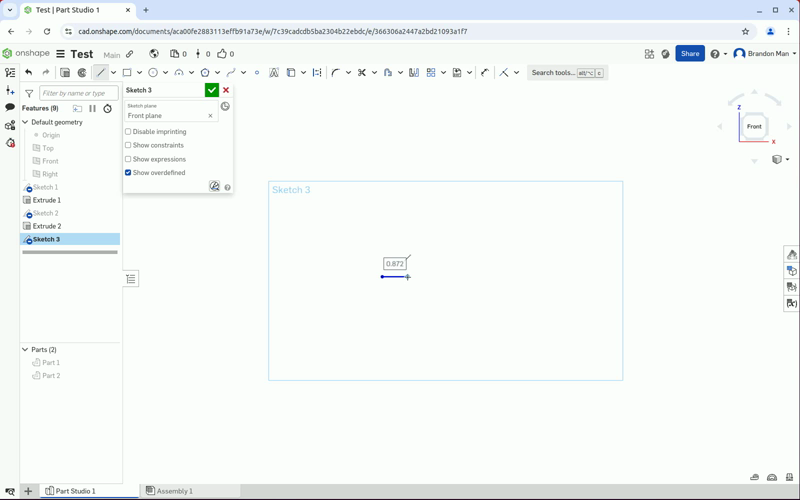
scroll(-6)
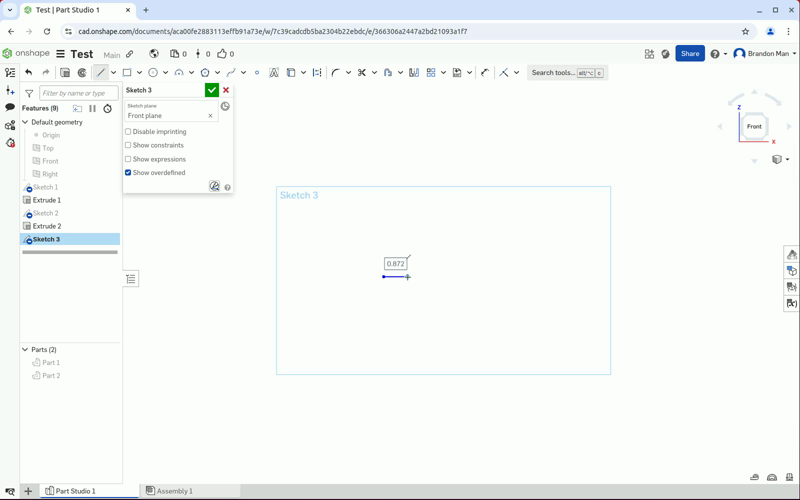
scroll(-6)
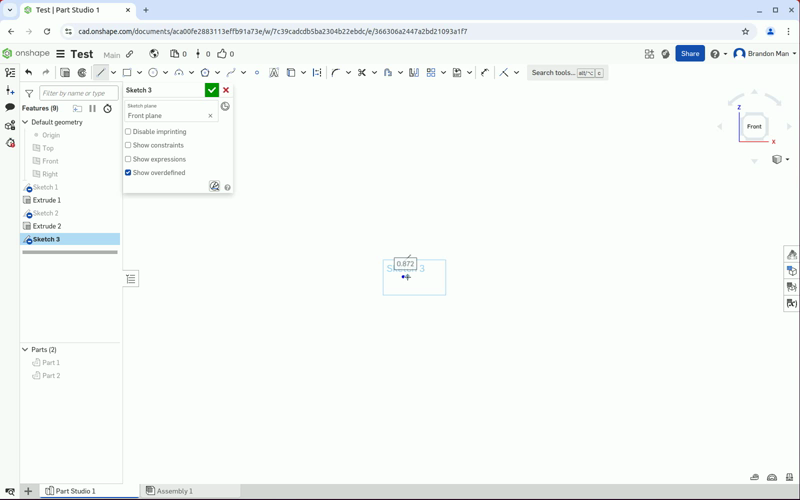
key_up(shift)
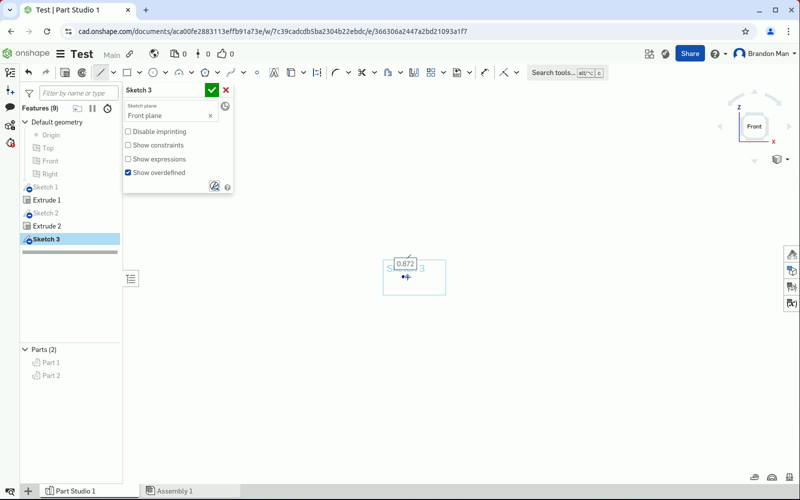
key_down(shift)
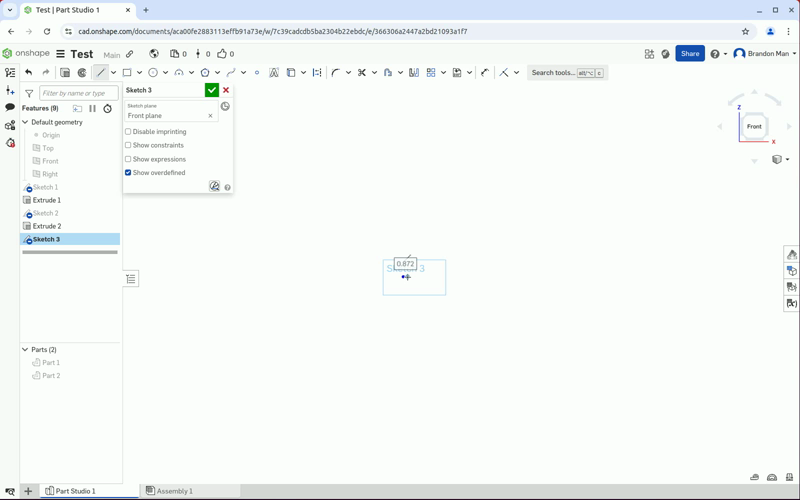
mouse_move(437, 276)
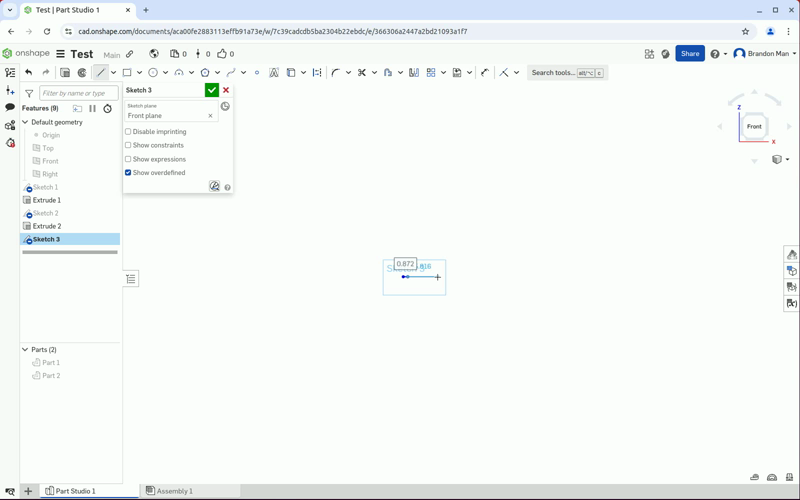
mouse_move(407, 264)
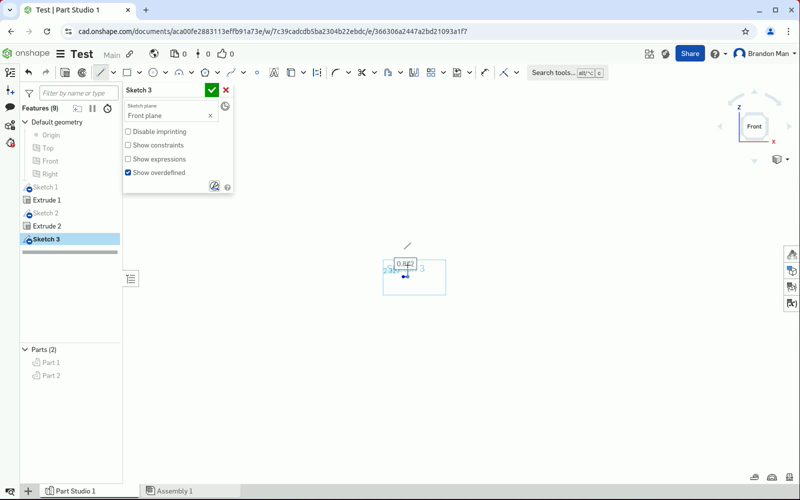
click(407, 264)
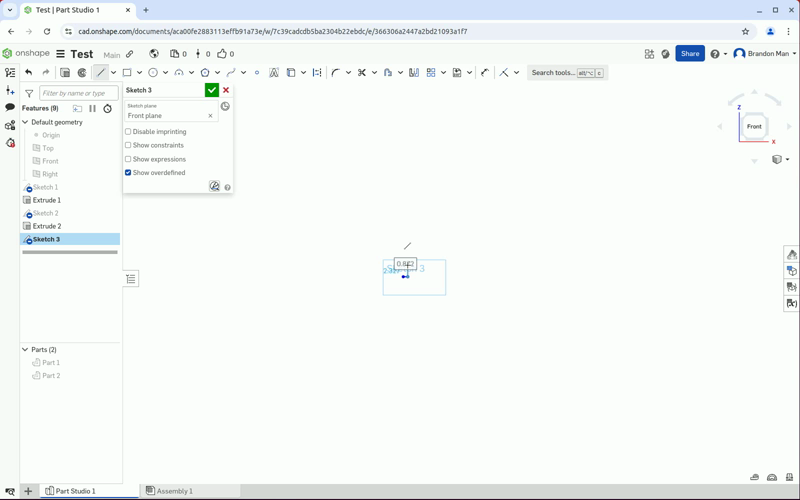
key_up(shift)
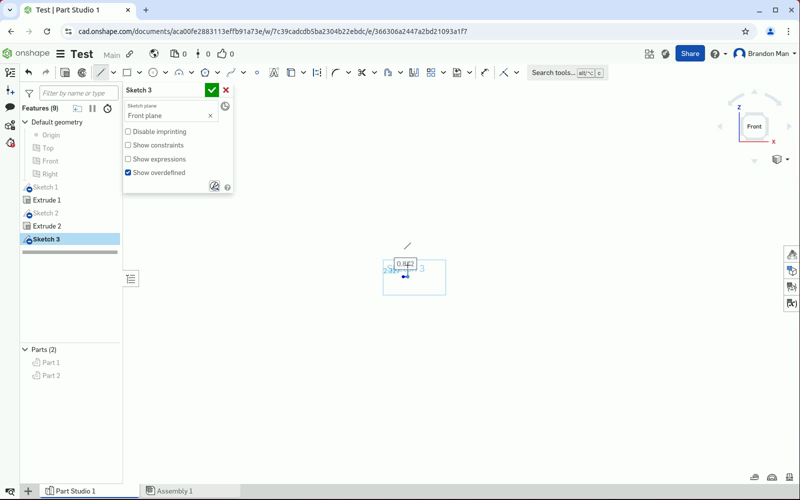
key_down(shift)
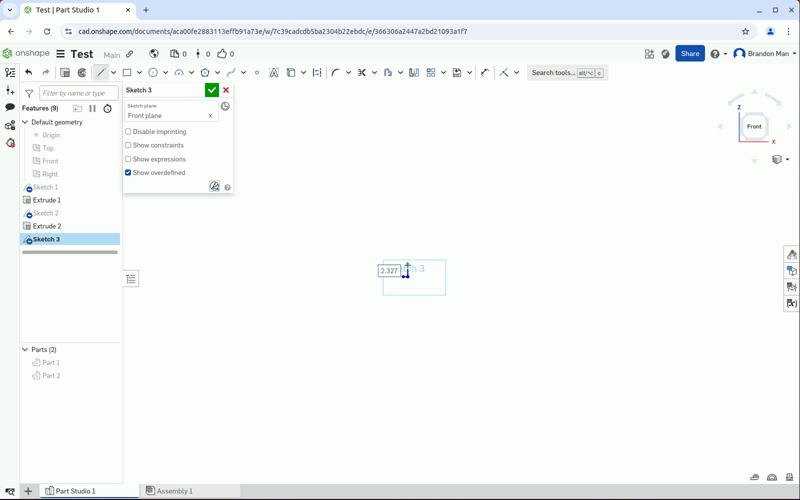
mouse_move(437, 264)
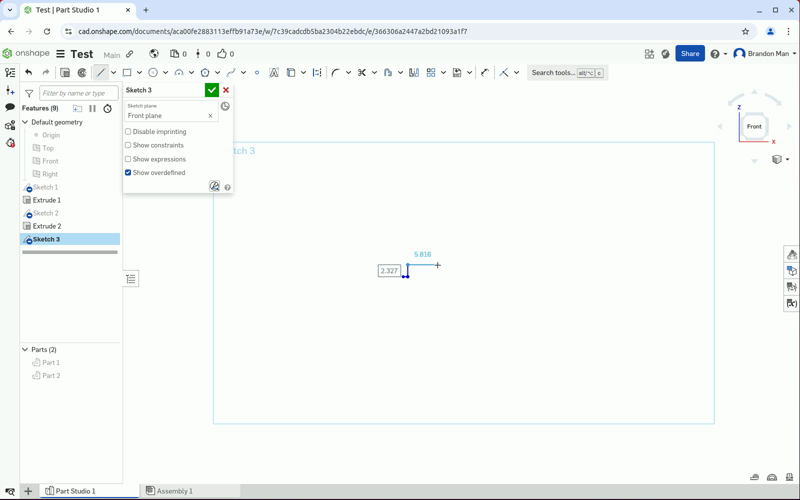
mouse_move(405, 264)
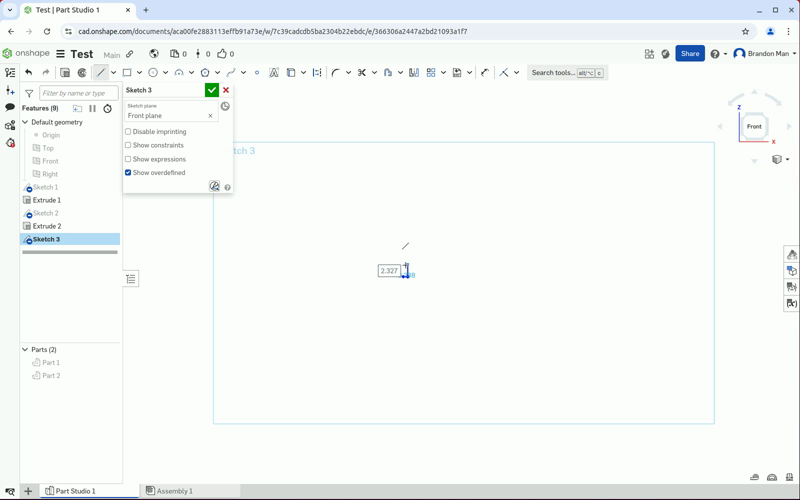
scroll(6)
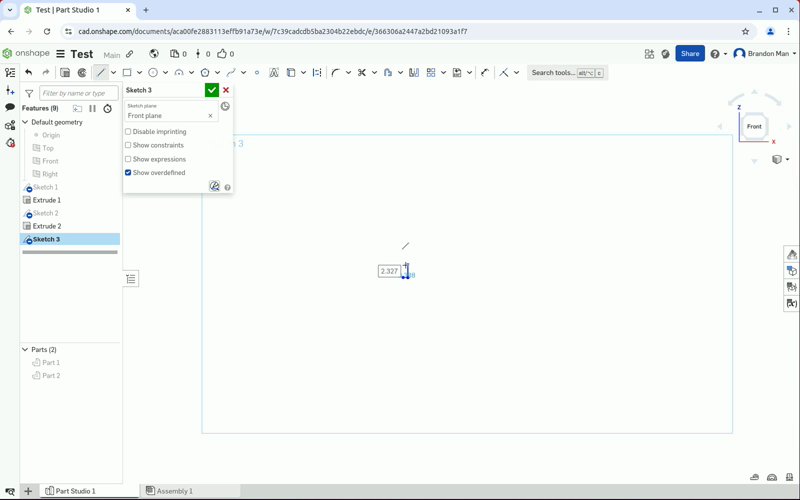
scroll(6)
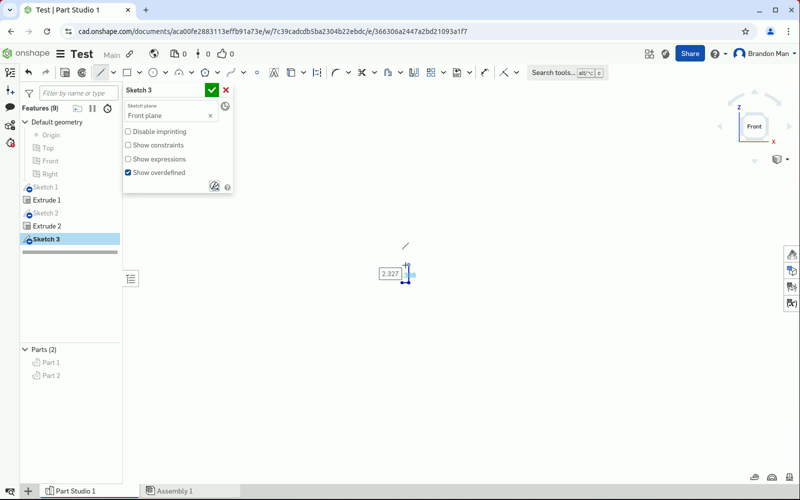
scroll(6)
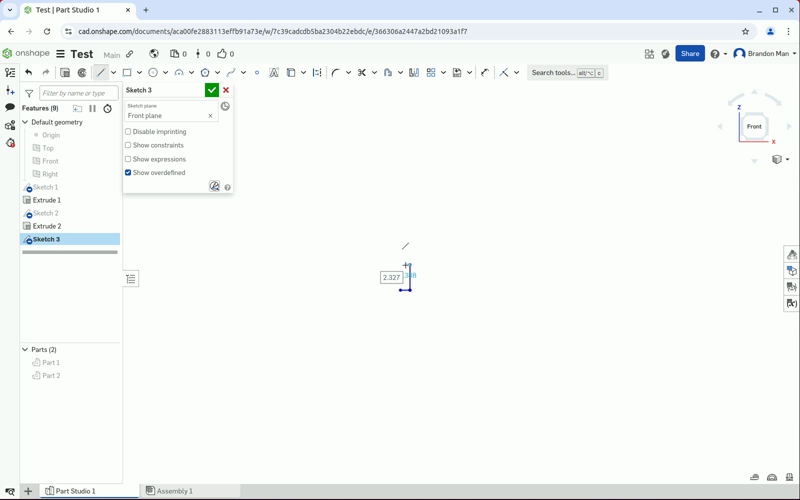
scroll(6)
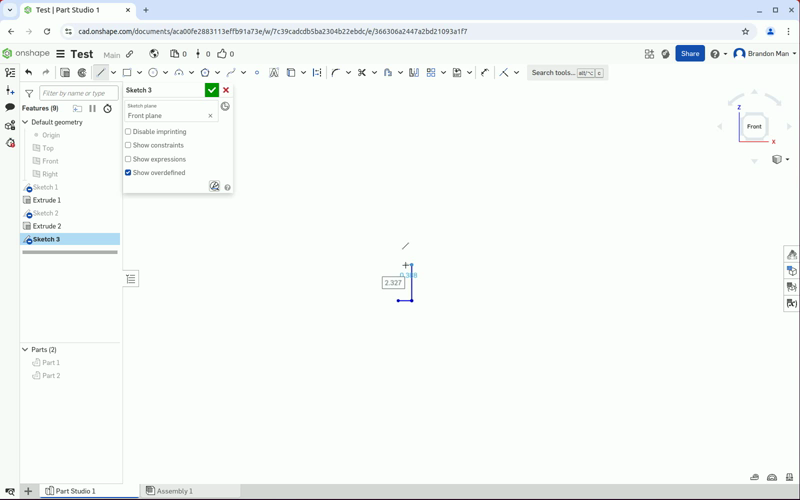
scroll(6)
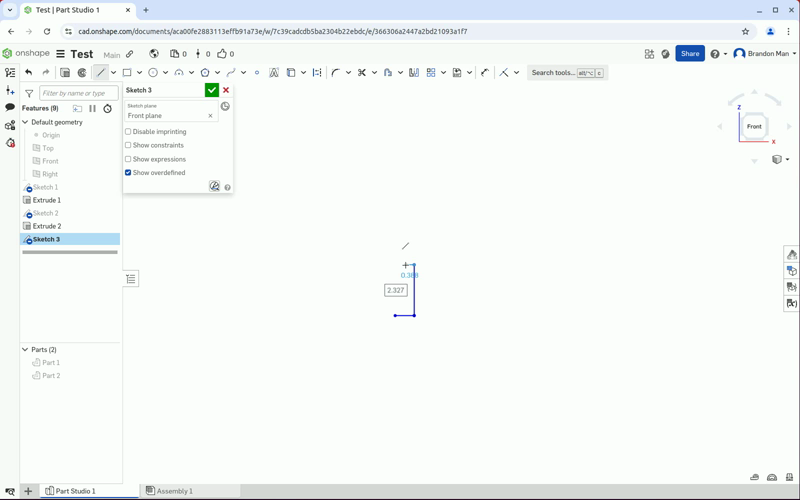
scroll(6)
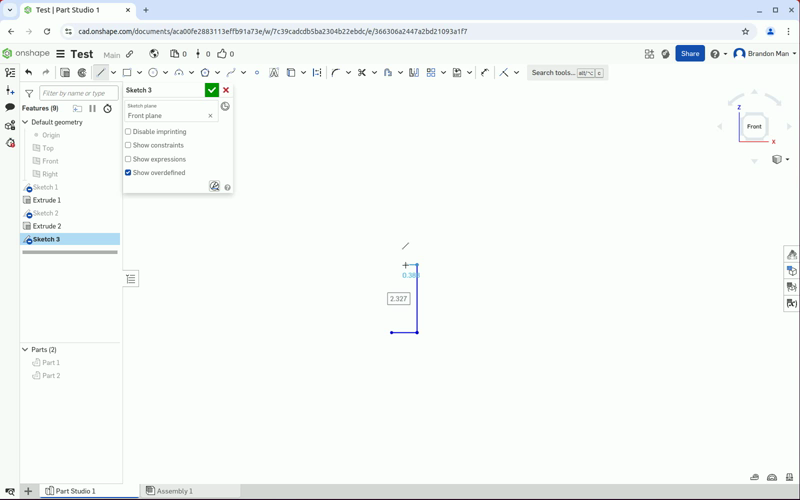
scroll(6)
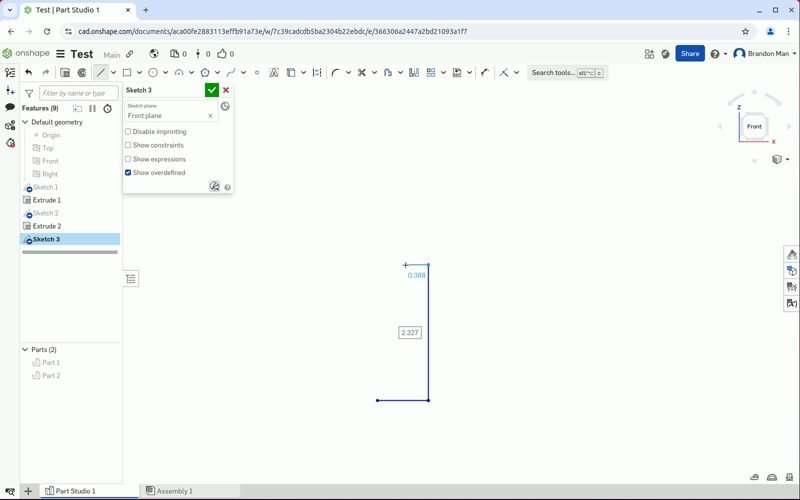
click(405, 264)
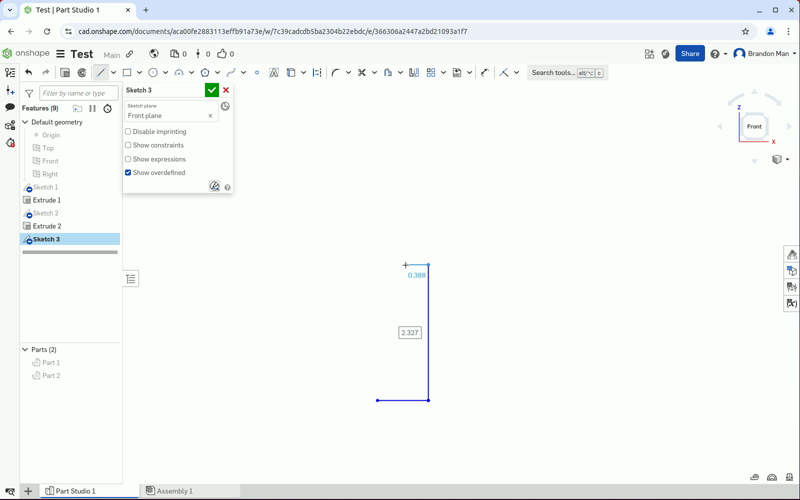
scroll(-6)
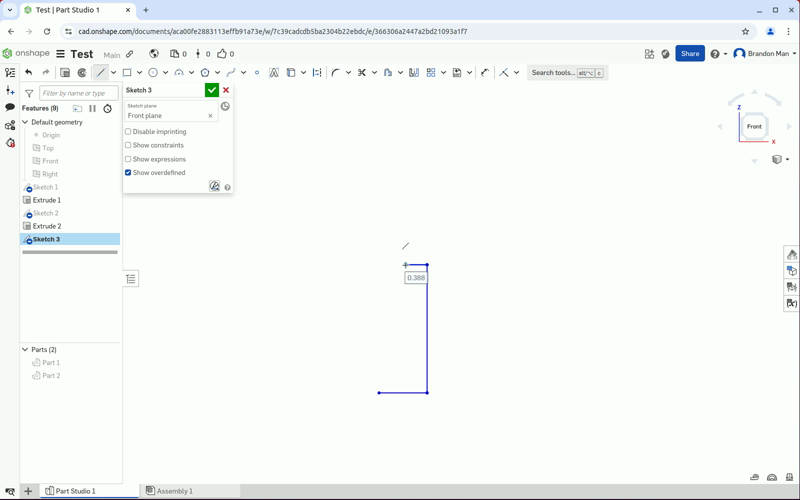
scroll(-6)
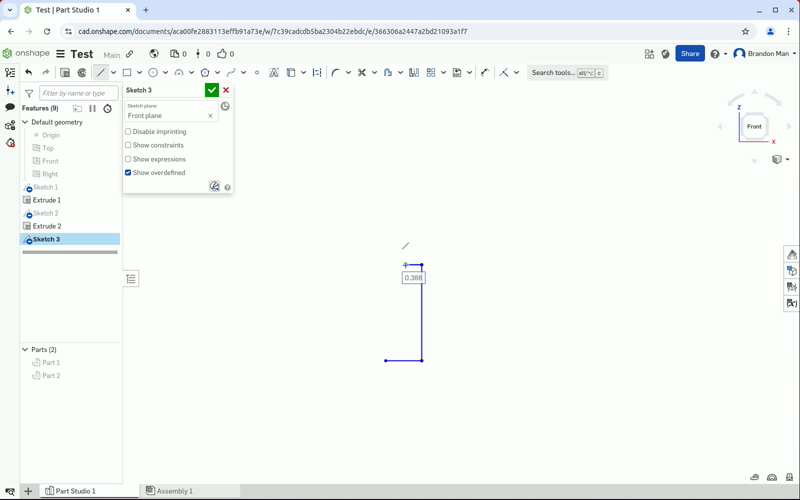
scroll(-6)
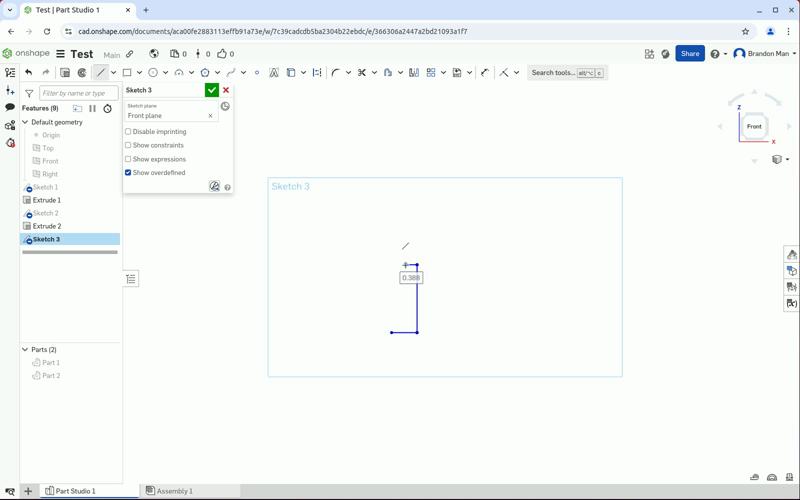
scroll(-6)
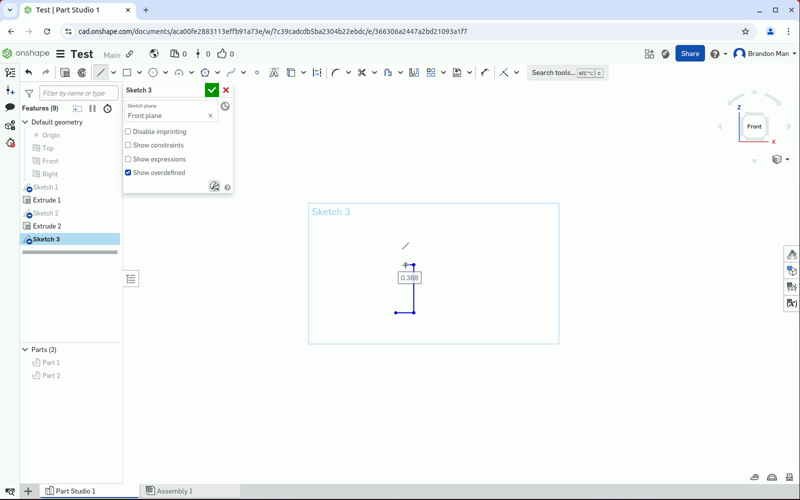
scroll(-6)
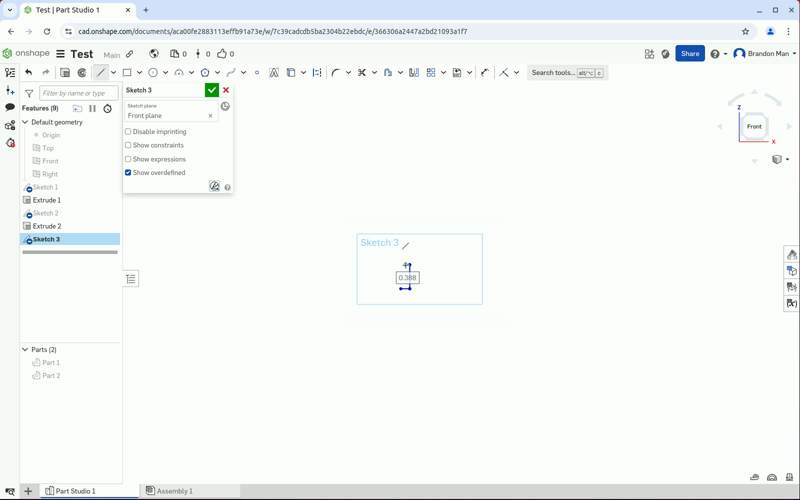
scroll(-6)
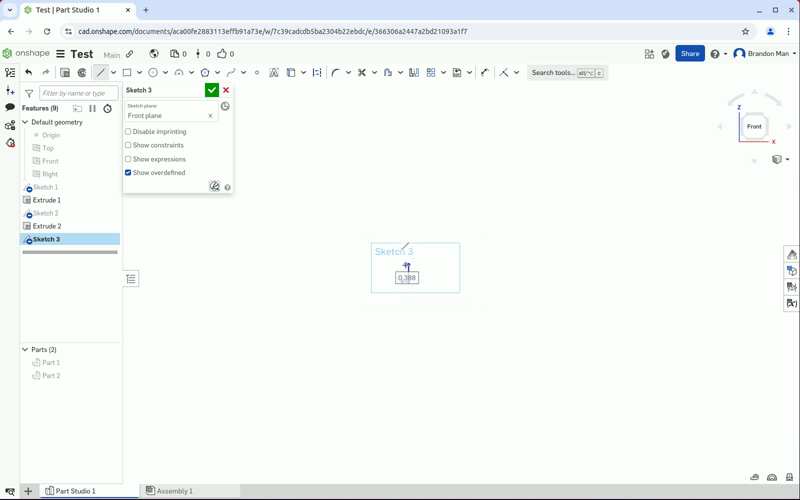
scroll(-6)
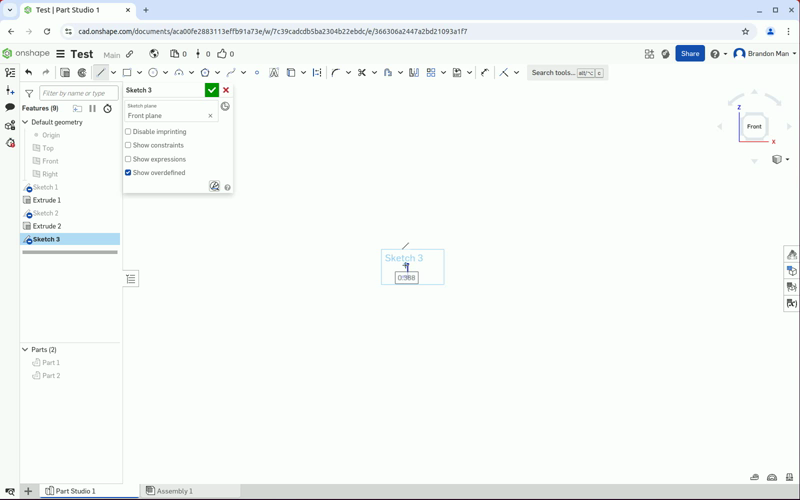
key_up(shift)
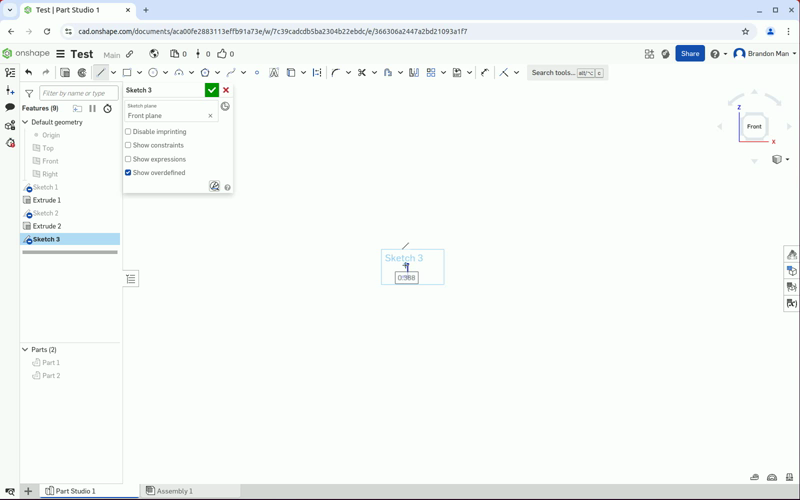
key_down(shift)
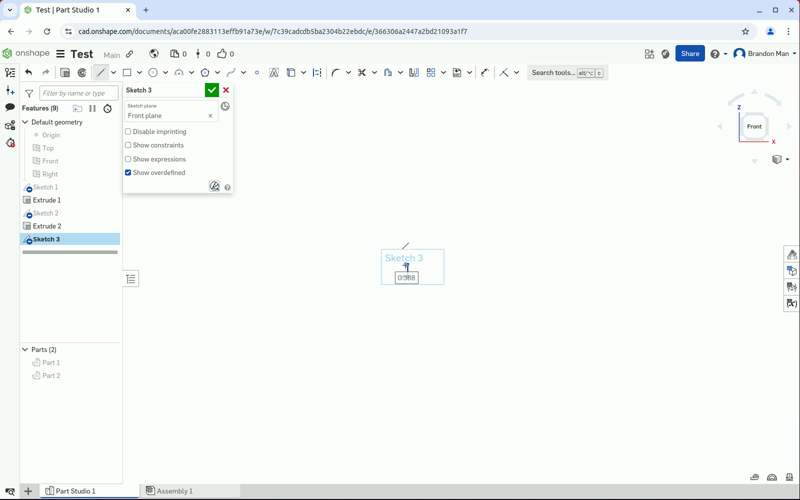
mouse_move(435, 264)
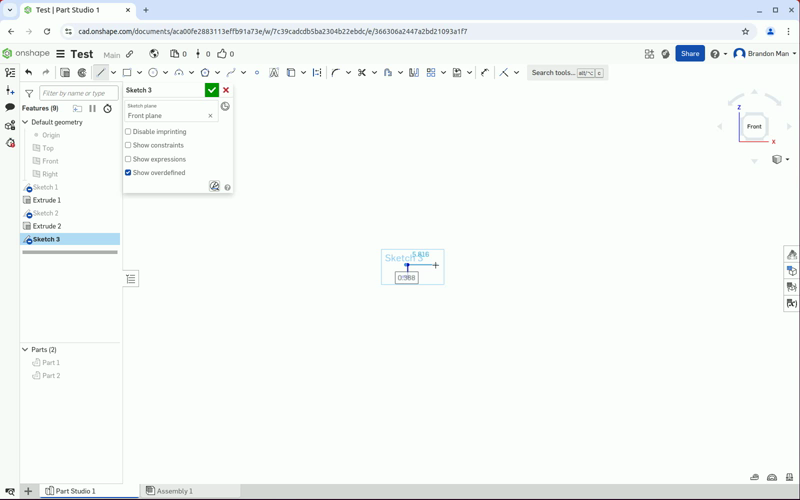
mouse_move(405, 261)
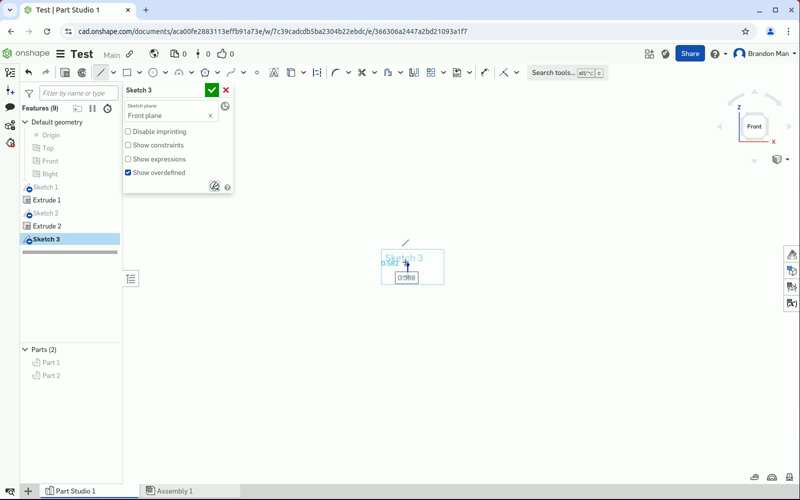
scroll(6)
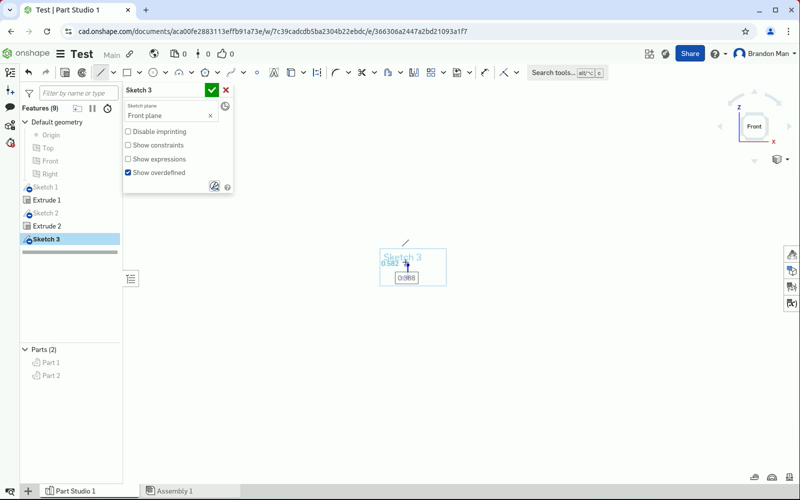
scroll(6)
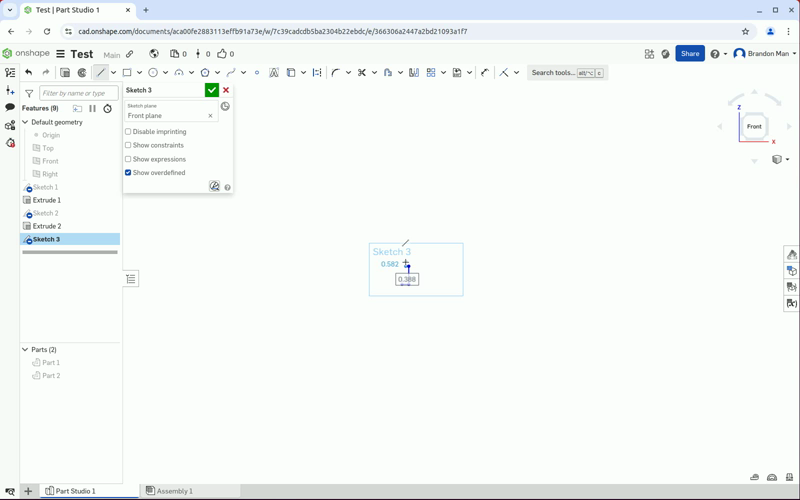
scroll(6)
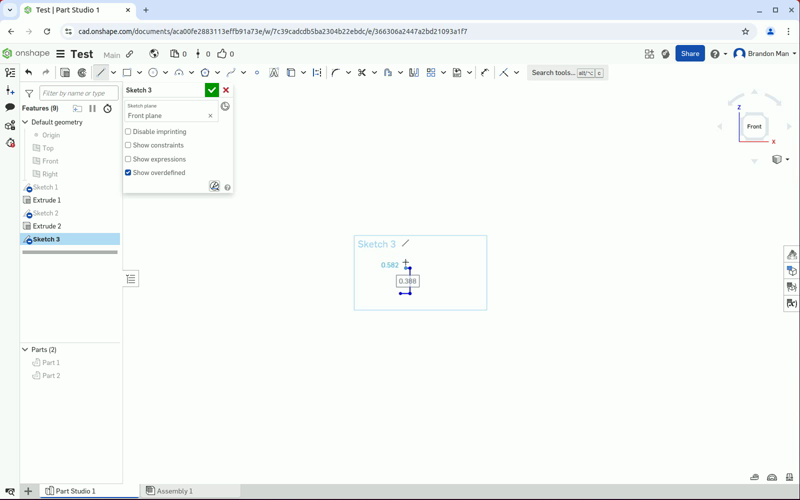
scroll(6)
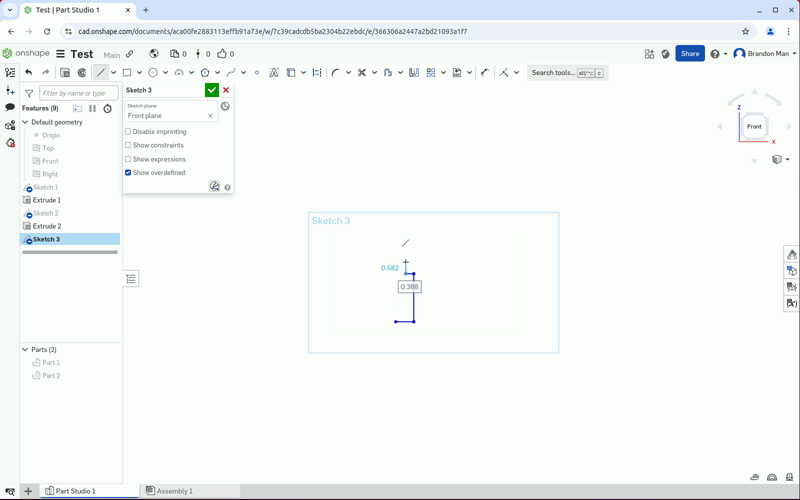
scroll(6)
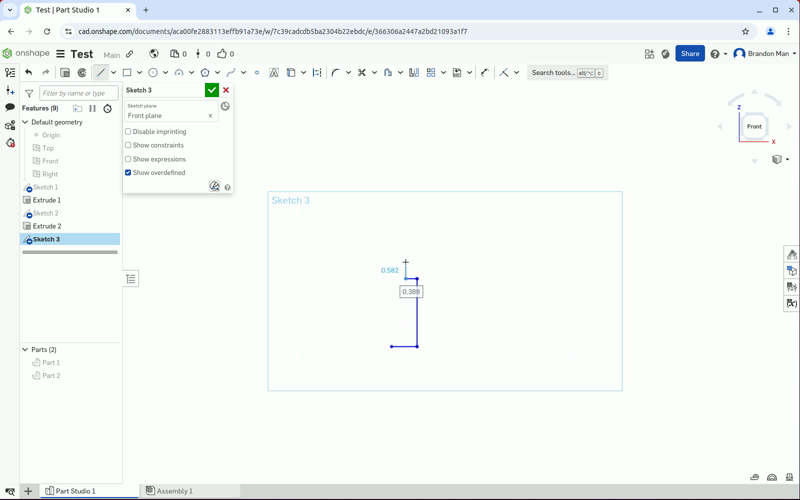
scroll(6)
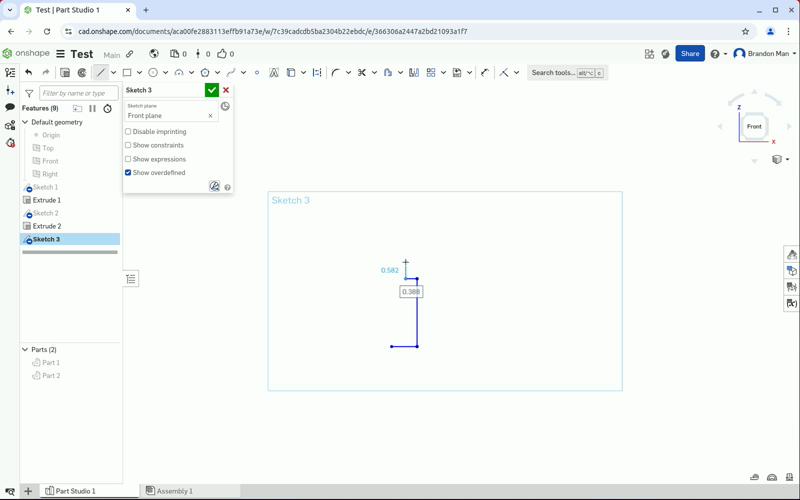
scroll(6)
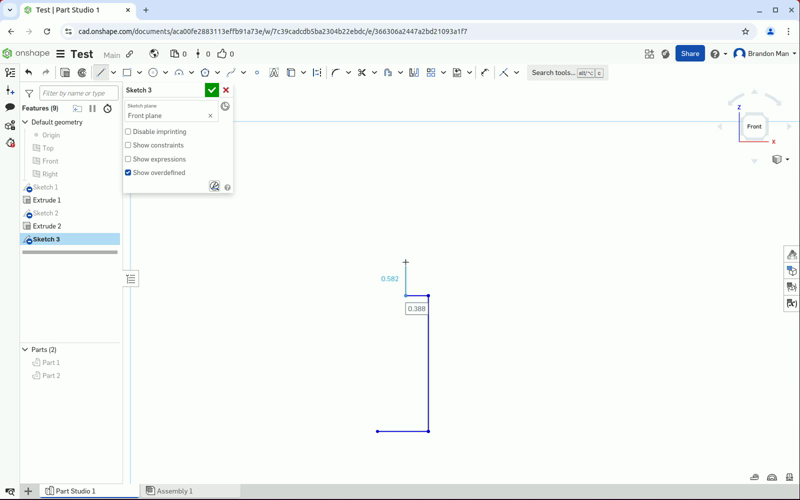
click(405, 261)
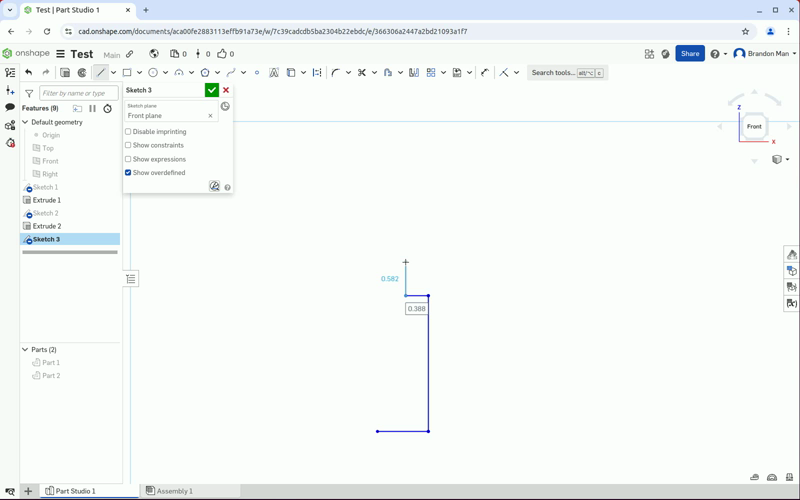
scroll(-6)
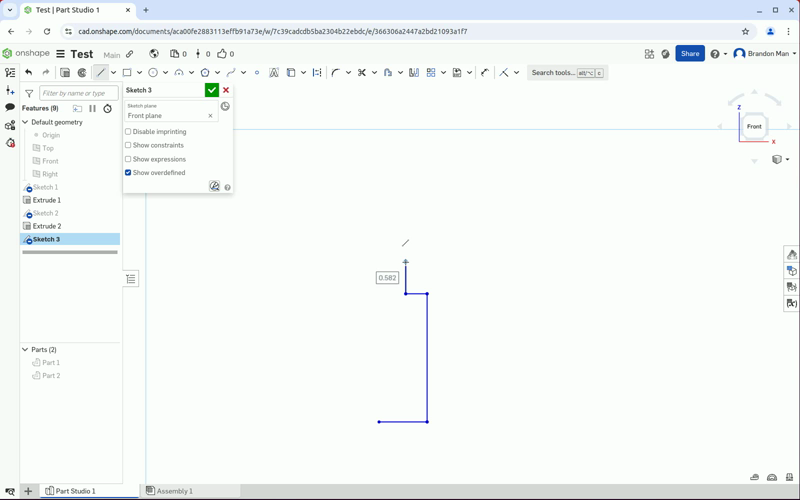
scroll(-6)
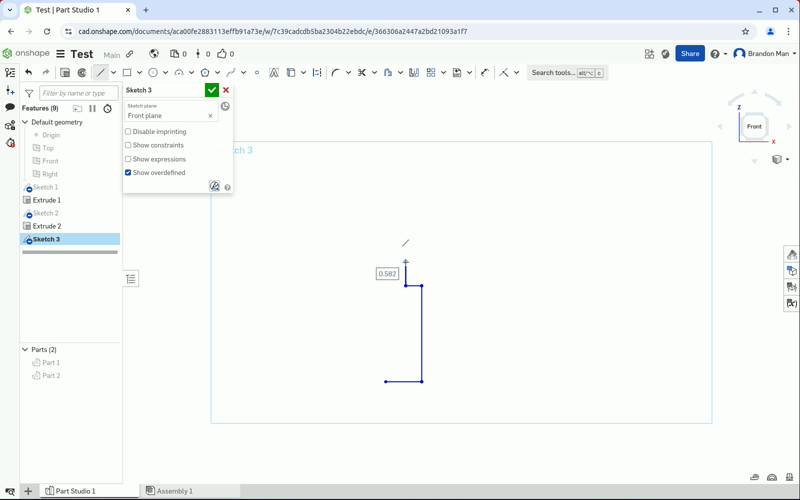
scroll(-6)
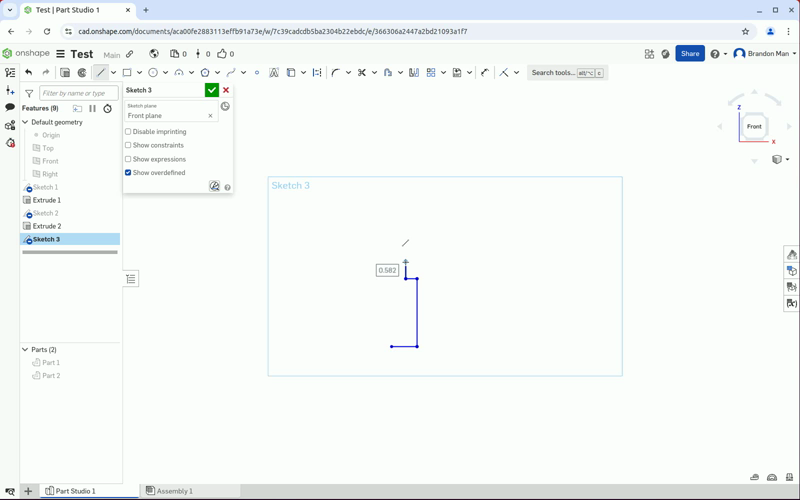
scroll(-6)
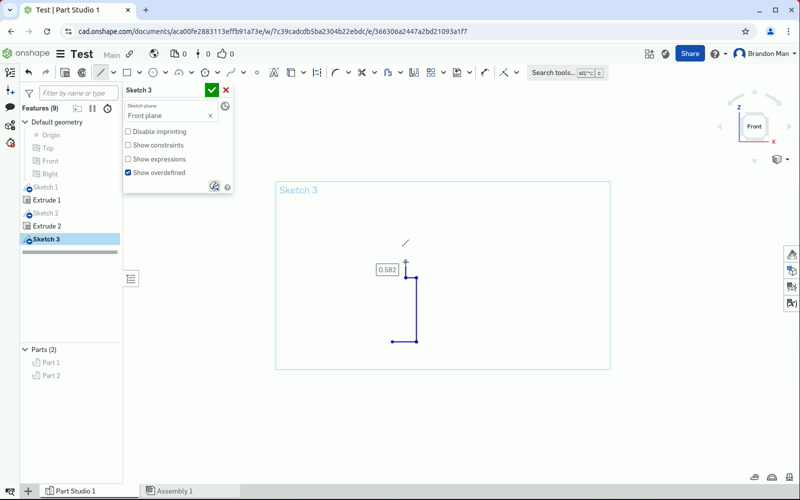
scroll(-6)
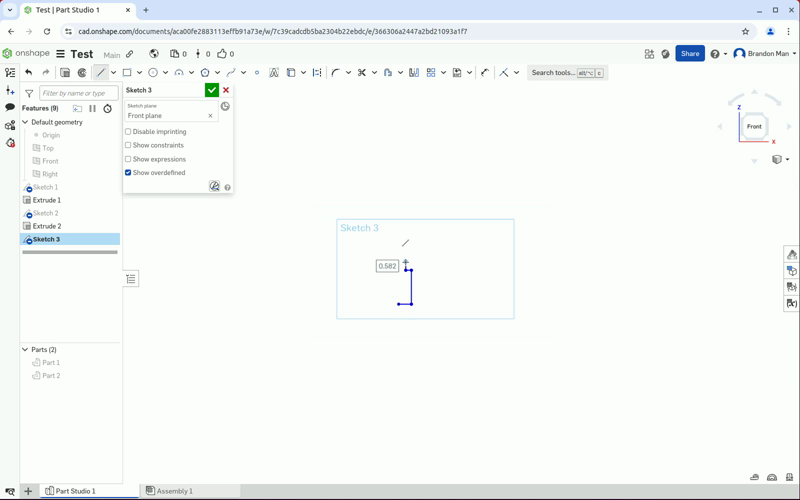
scroll(-6)
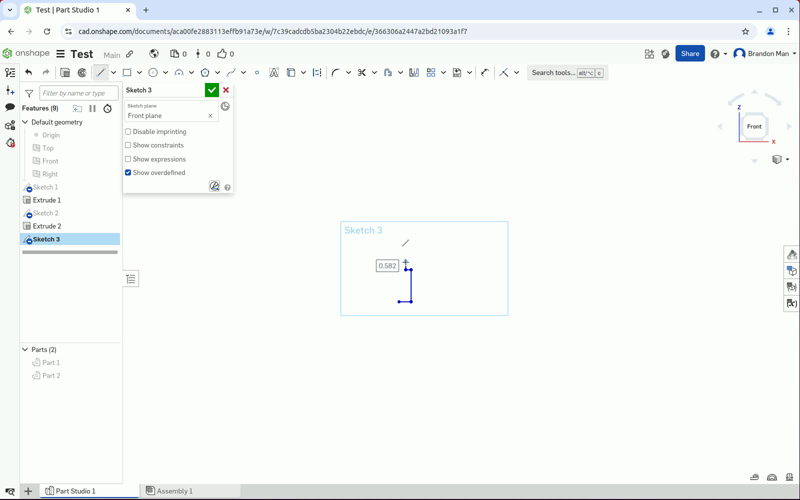
scroll(-6)
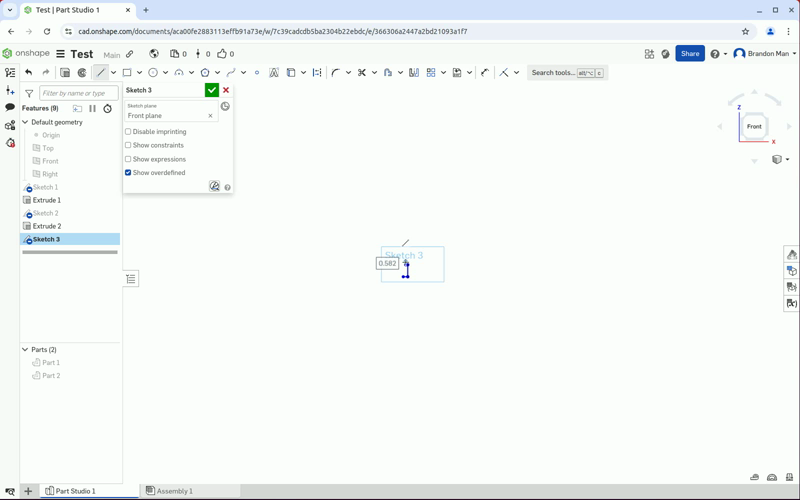
key_up(shift)
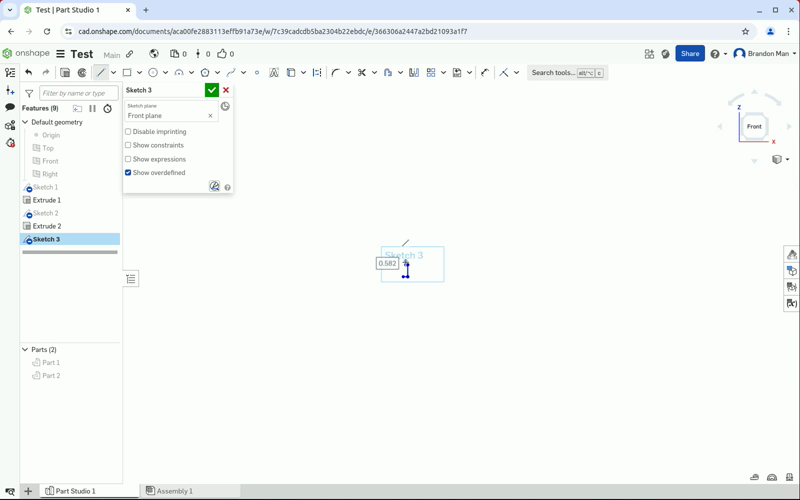
key_down(shift)
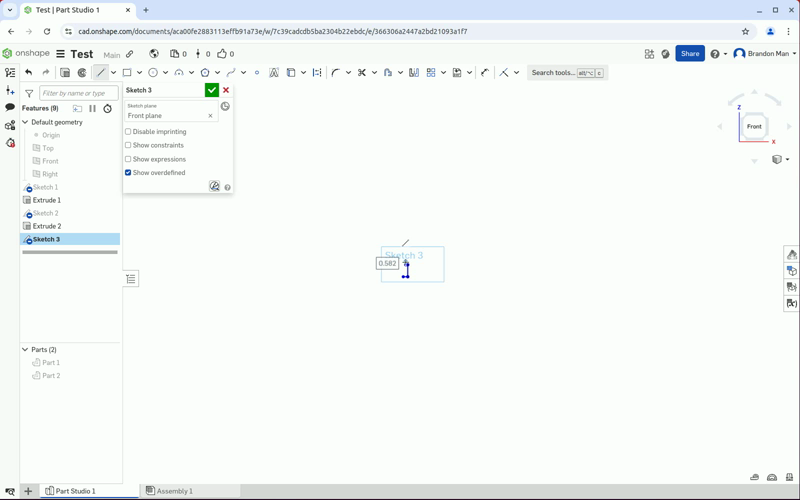
mouse_move(435, 261)
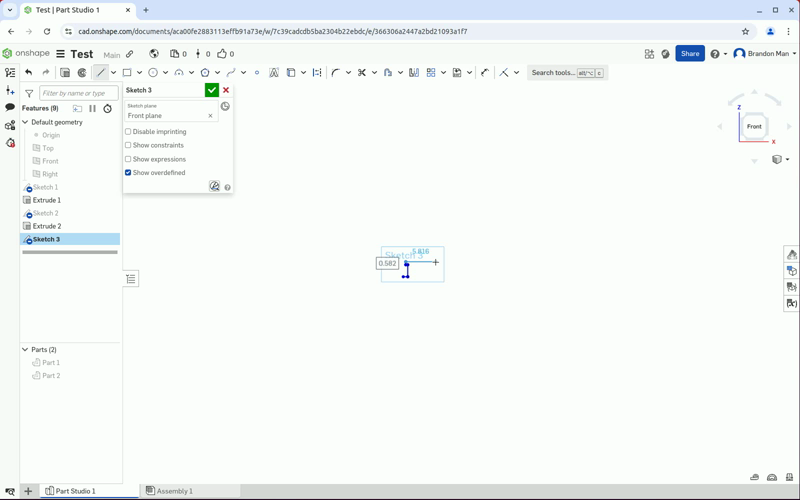
mouse_move(407, 261)
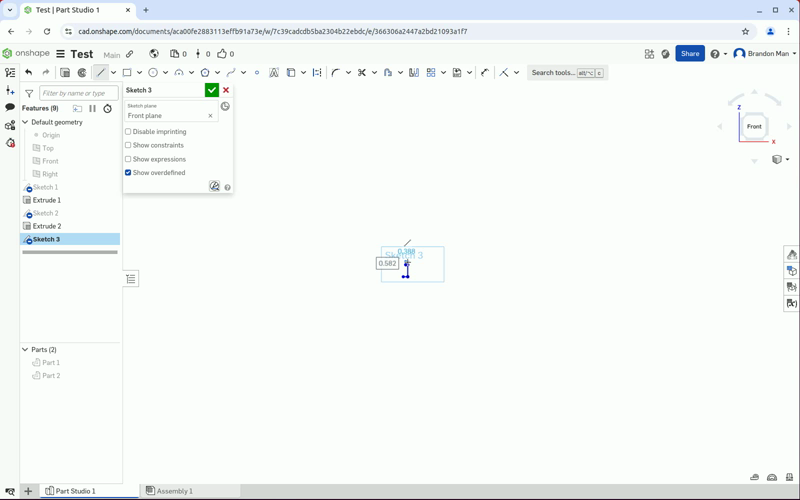
scroll(6)
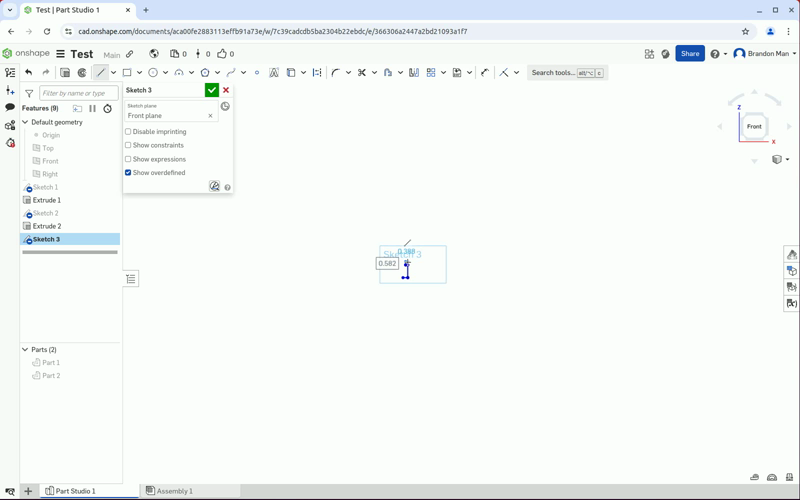
scroll(6)
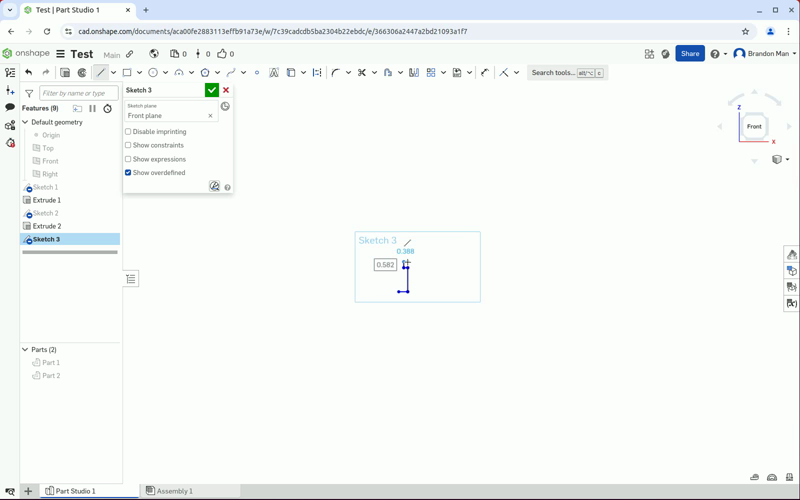
scroll(6)
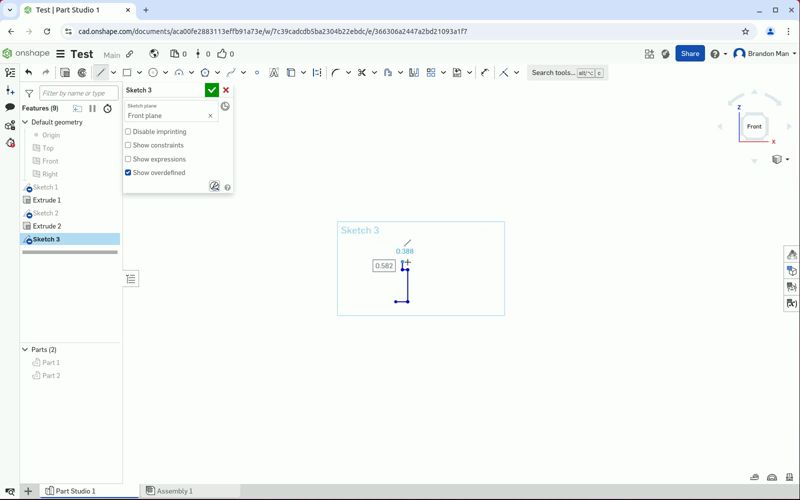
scroll(6)
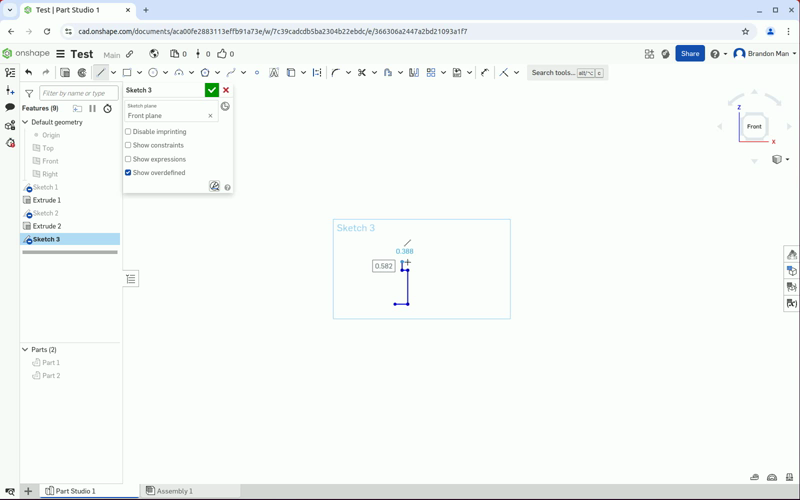
scroll(6)
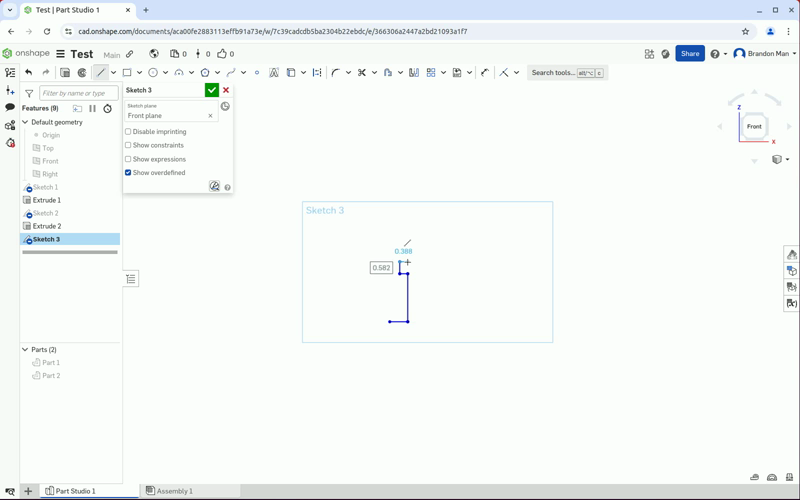
scroll(6)
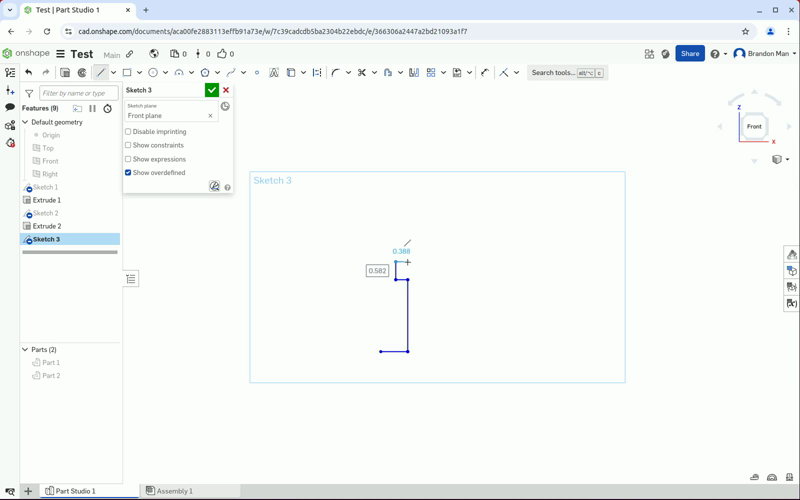
scroll(6)
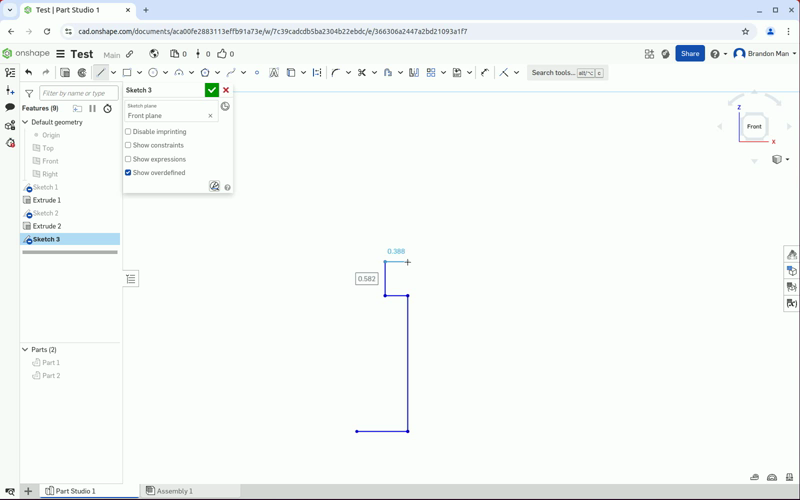
click(407, 261)
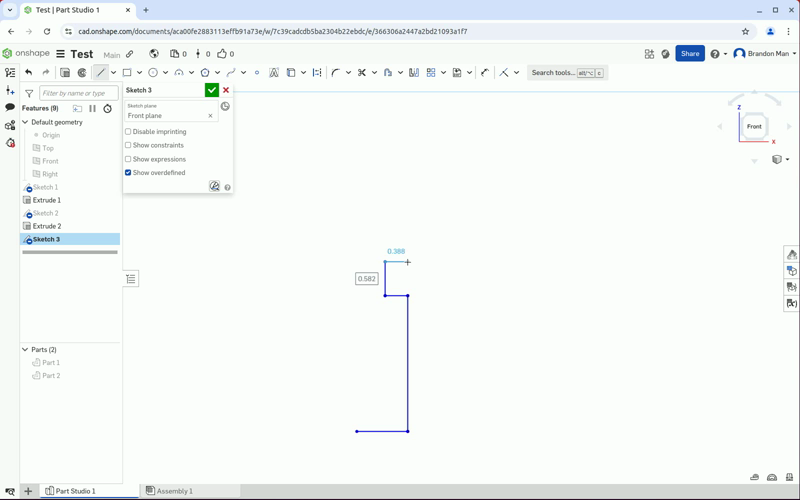
scroll(-6)
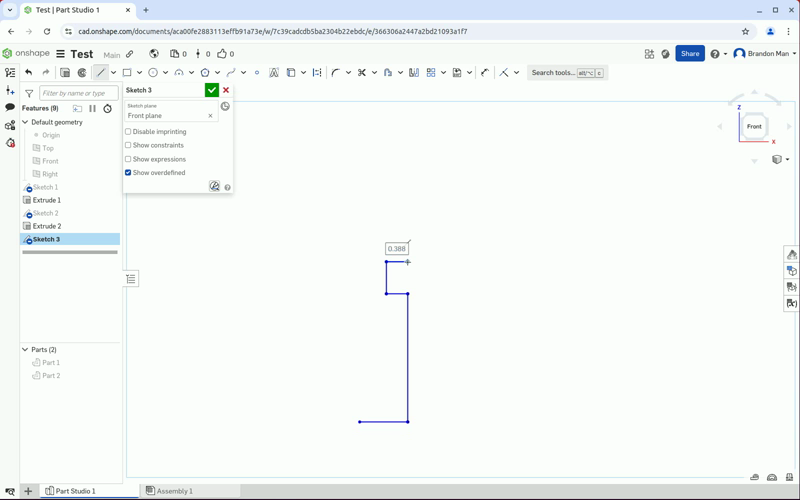
scroll(-6)
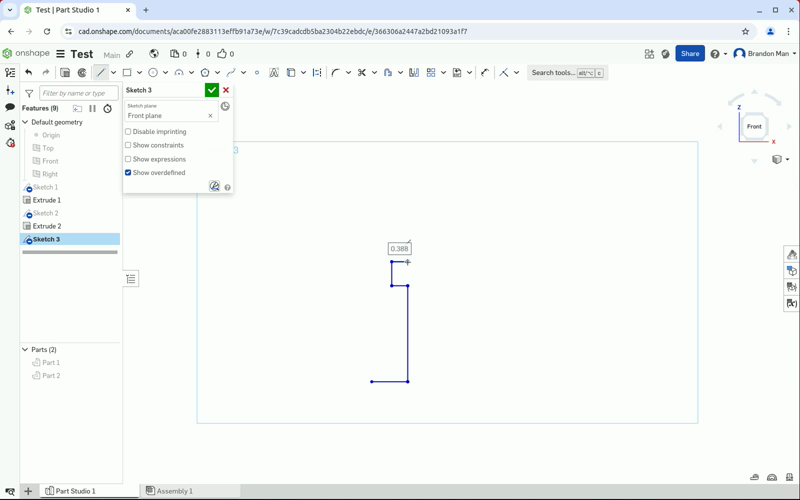
scroll(-6)
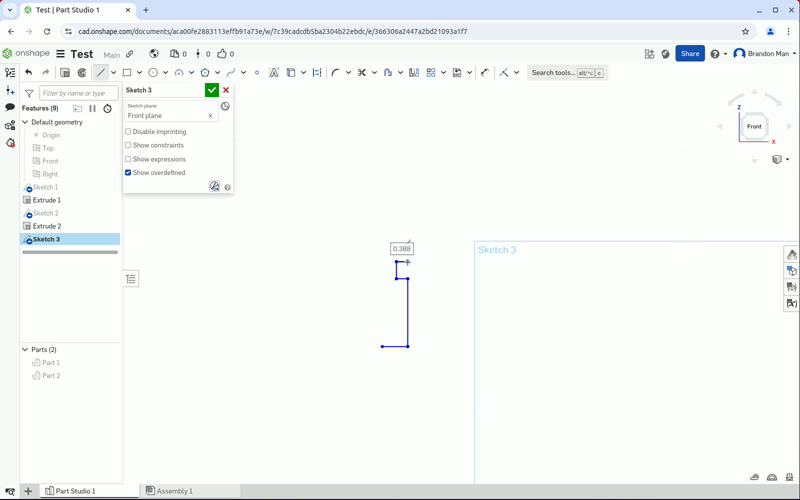
scroll(-6)
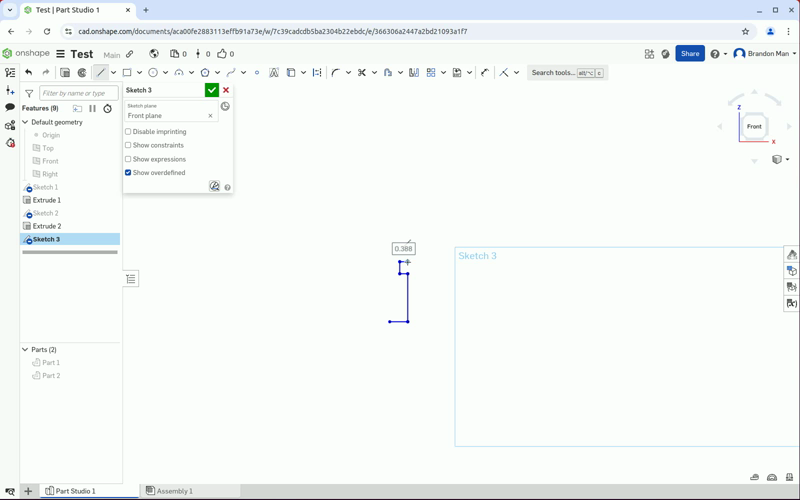
scroll(-6)
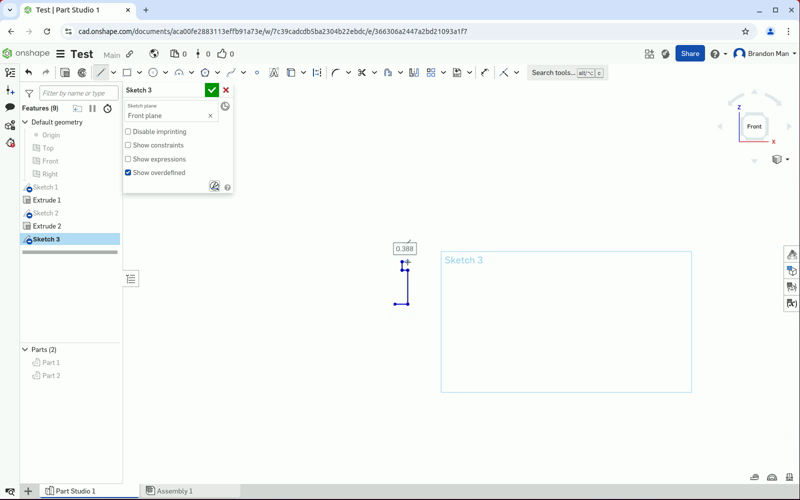
scroll(-6)
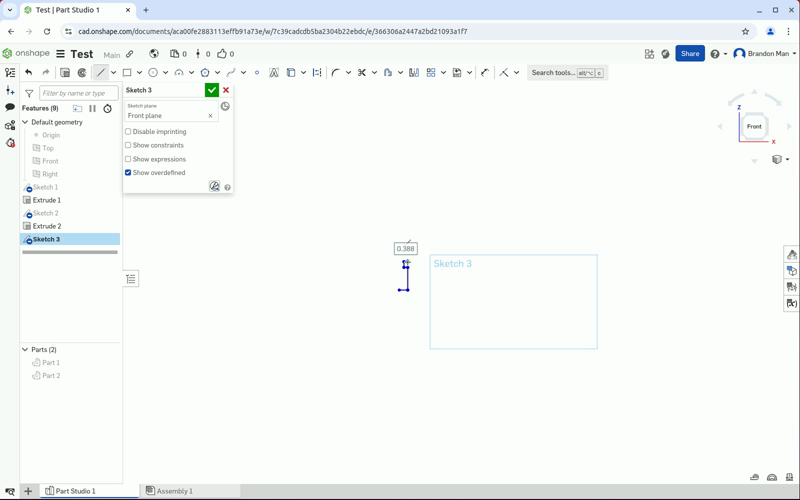
scroll(-6)
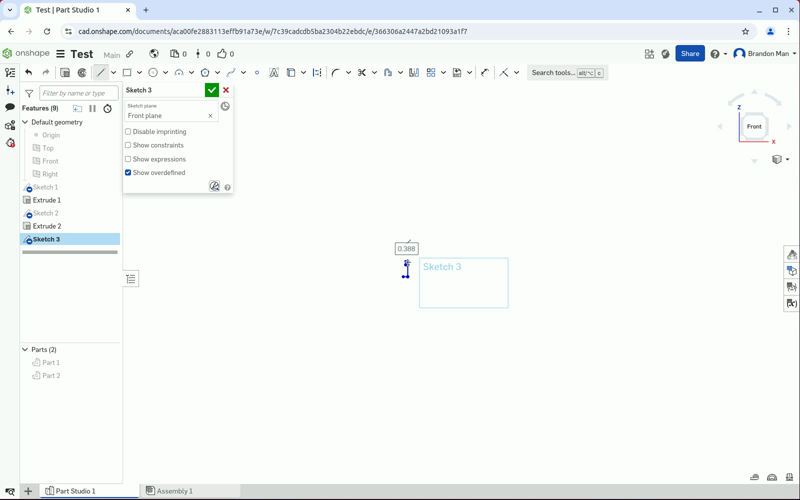
key_up(shift)
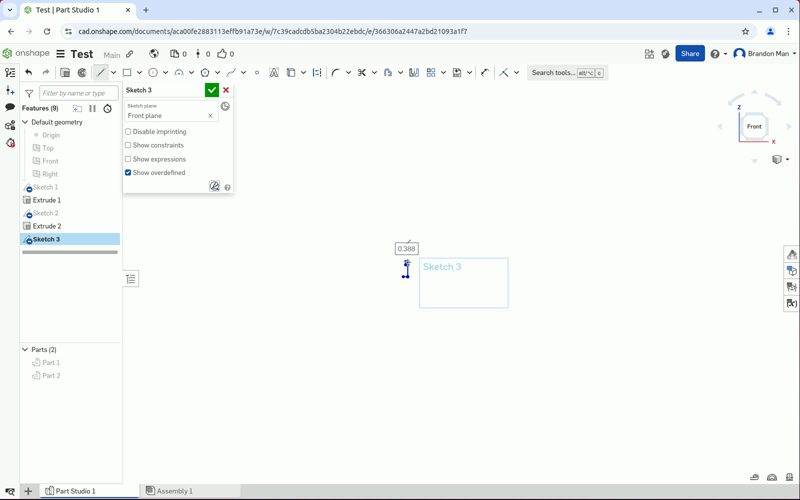
key_down(shift)
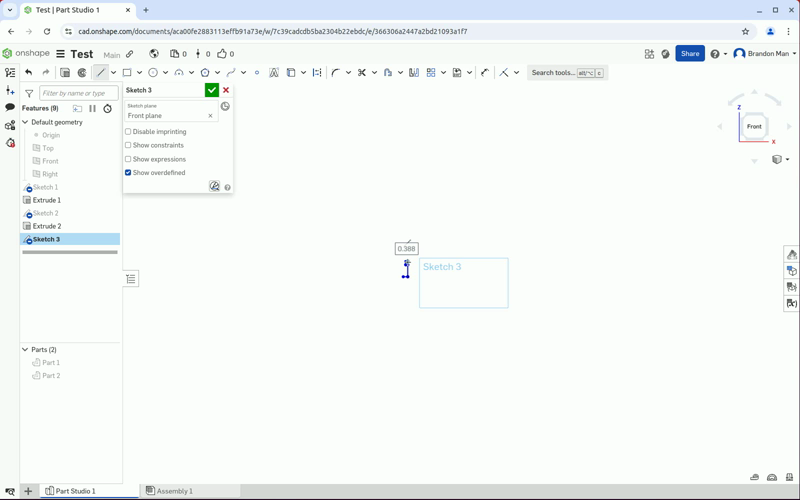
mouse_move(437, 261)
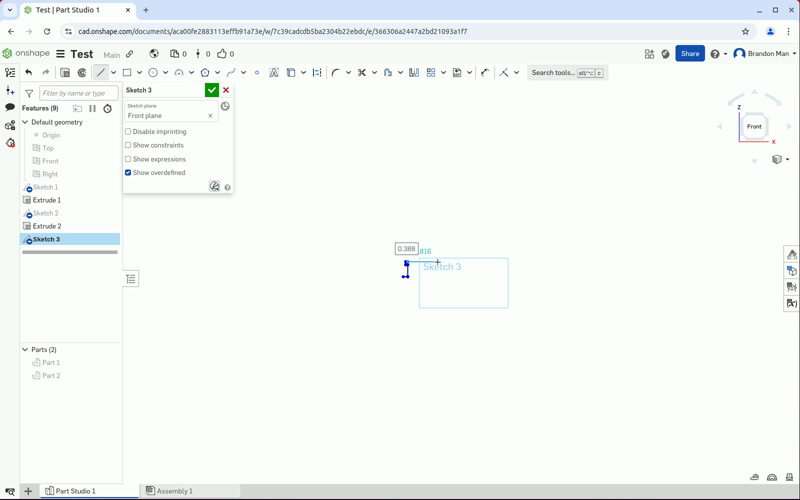
mouse_move(407, 249)
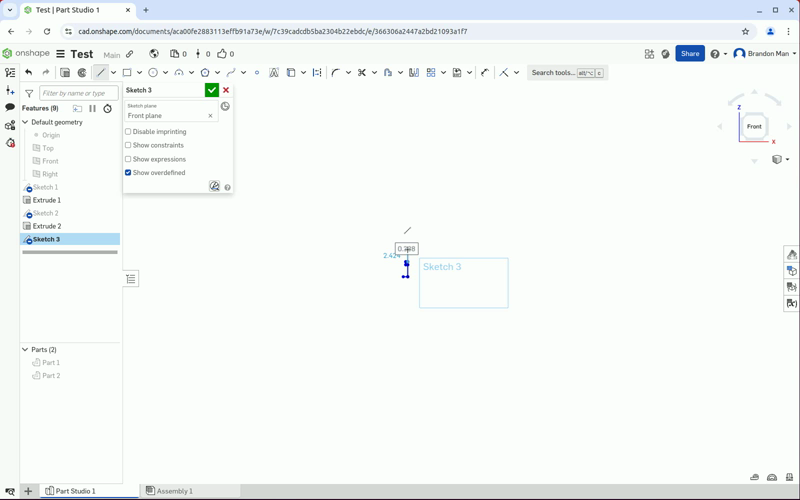
click(407, 249)
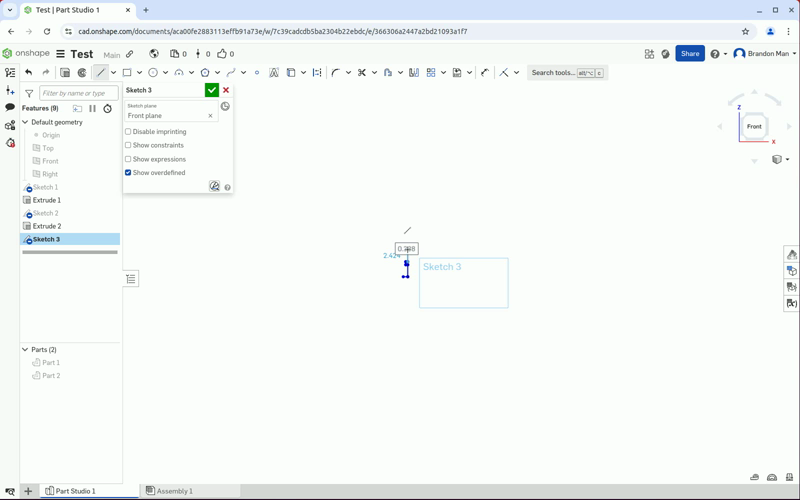
key_up(shift)
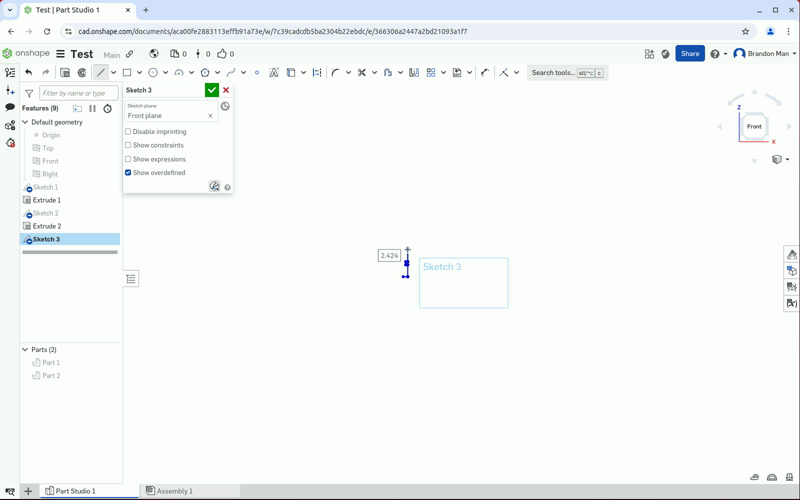
key_down(shift)
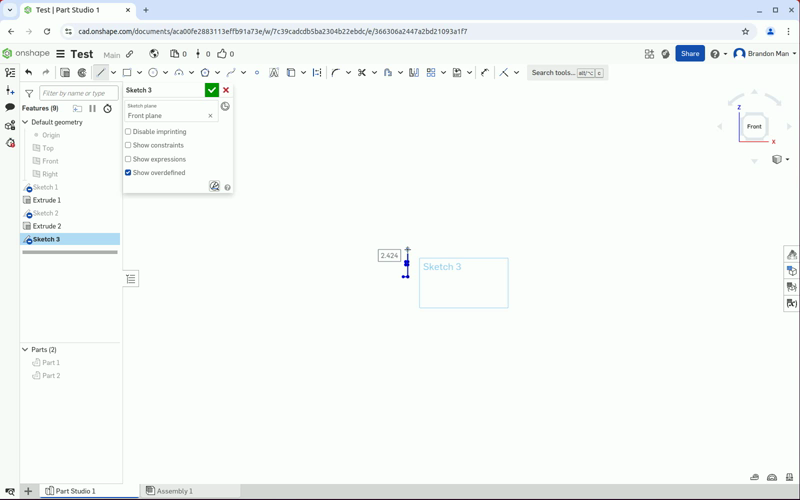
mouse_move(437, 249)
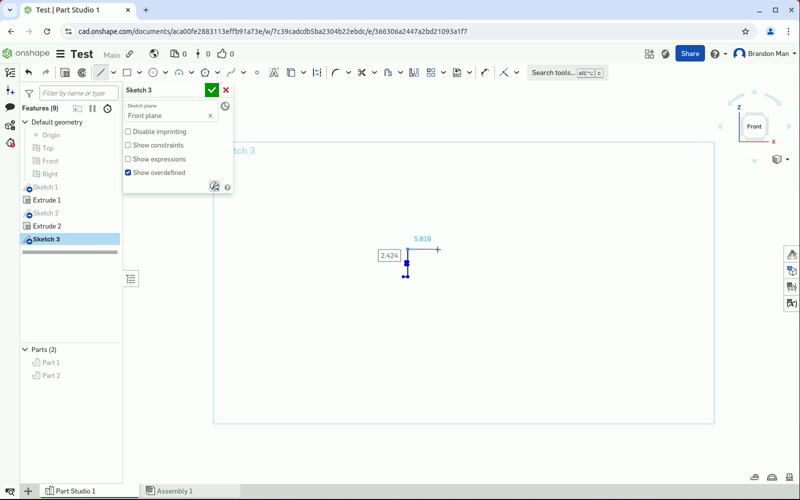
mouse_move(403, 249)
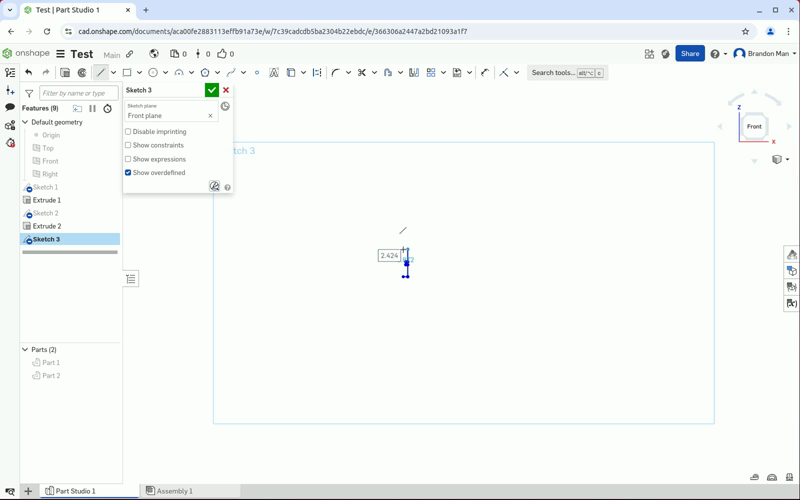
scroll(6)
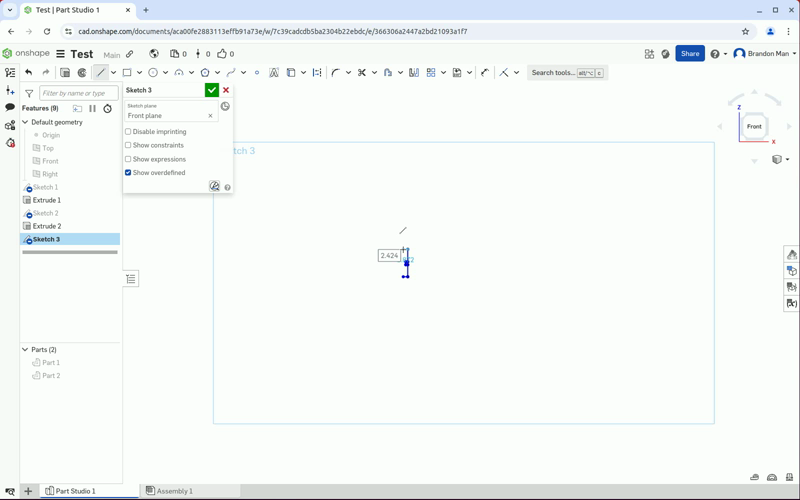
scroll(6)
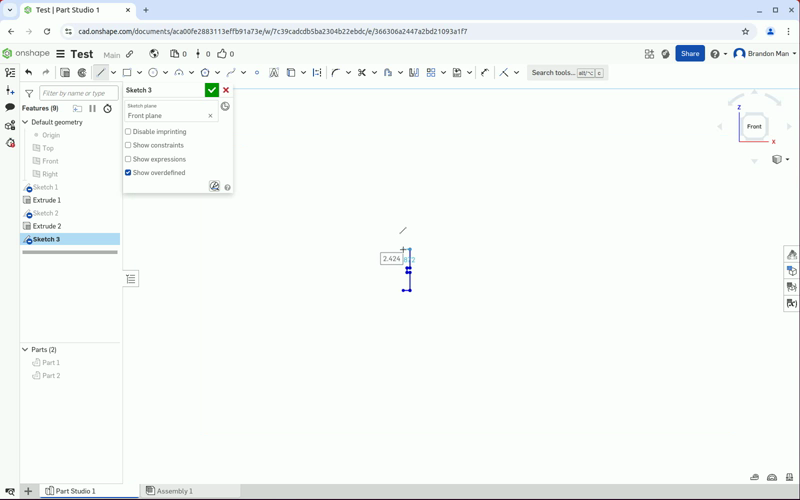
scroll(6)
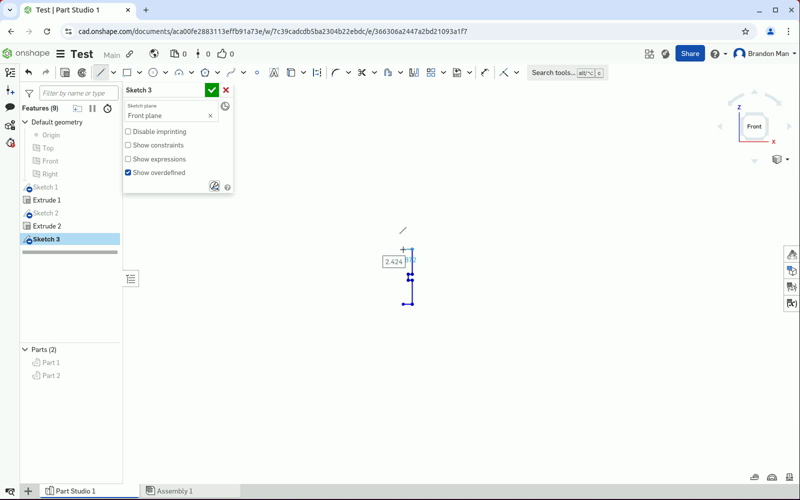
scroll(6)
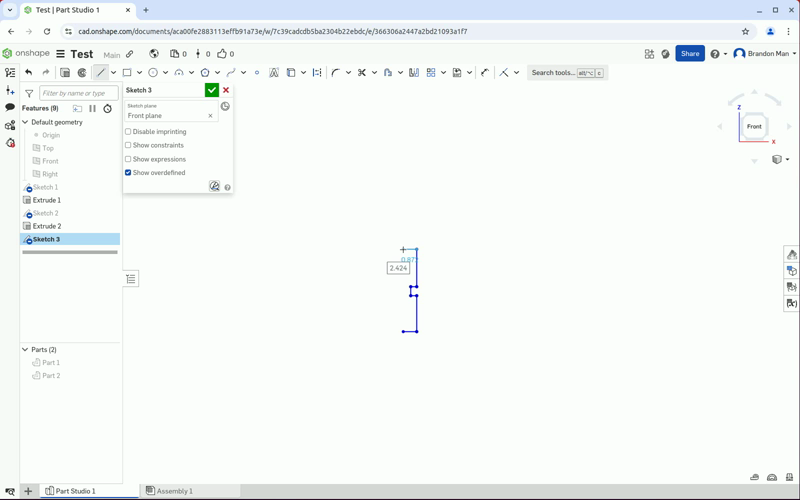
scroll(6)
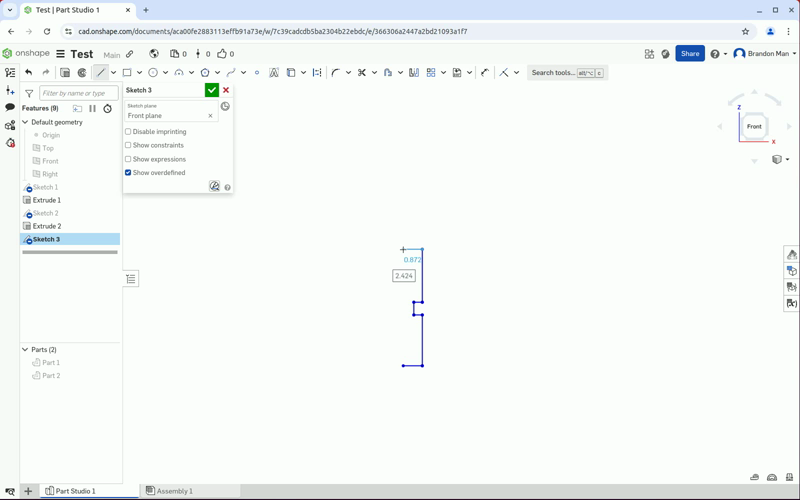
scroll(6)
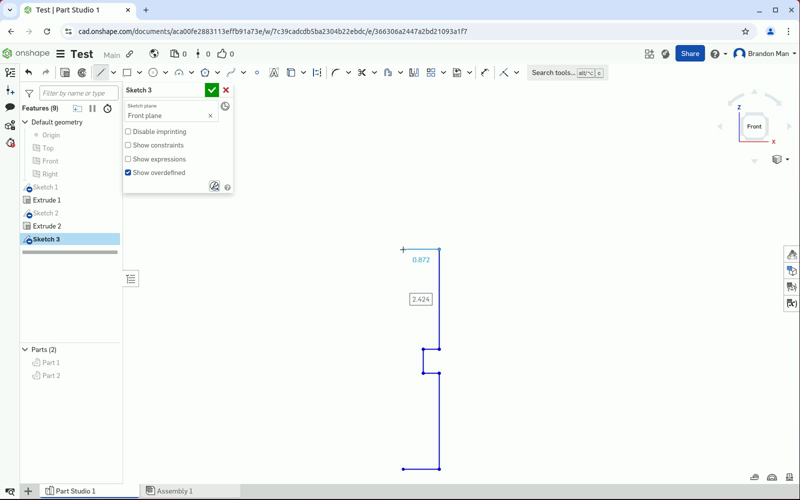
scroll(6)
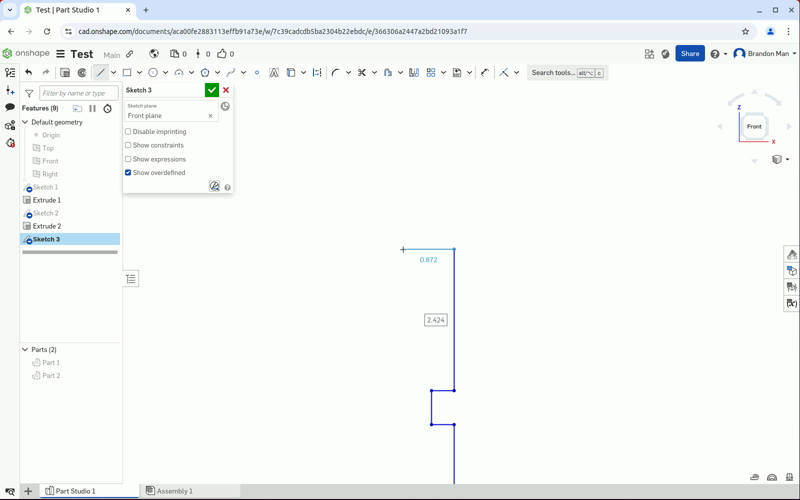
click(403, 249)
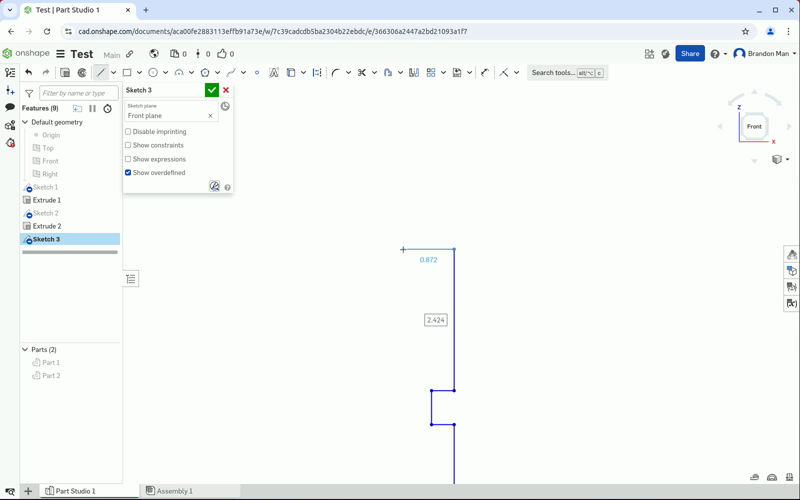
scroll(-6)
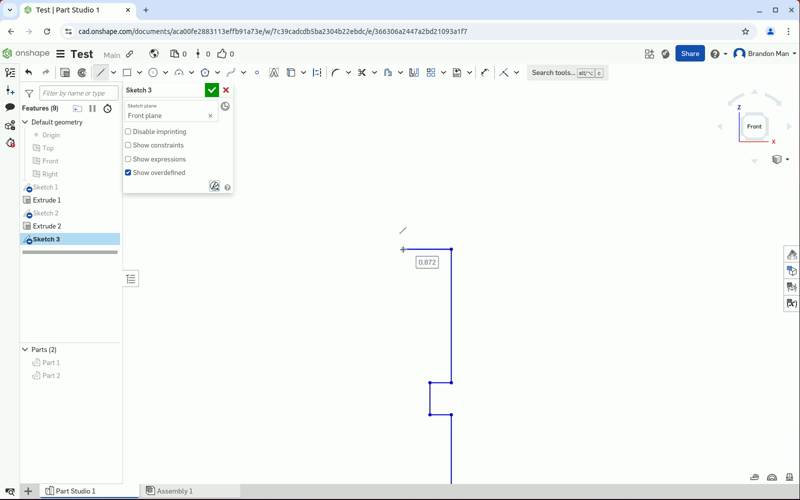
scroll(-6)
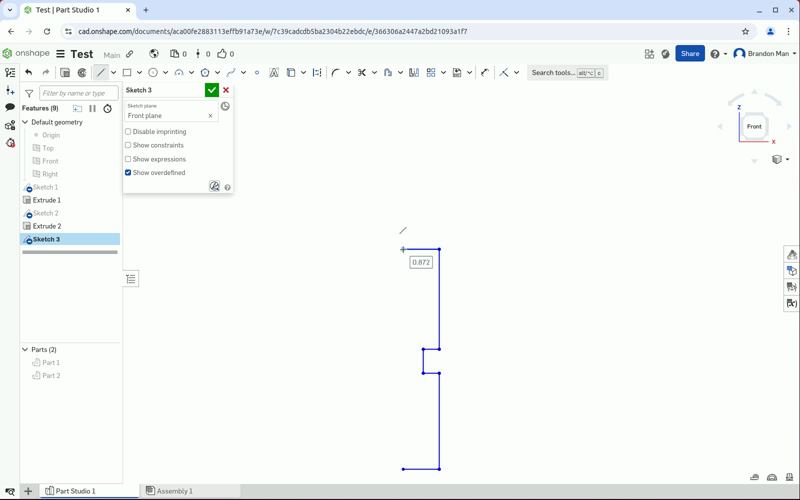
scroll(-6)
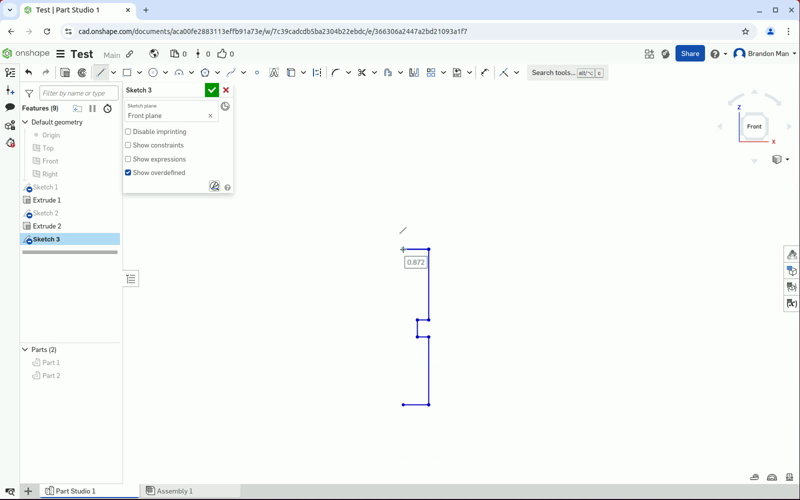
scroll(-6)
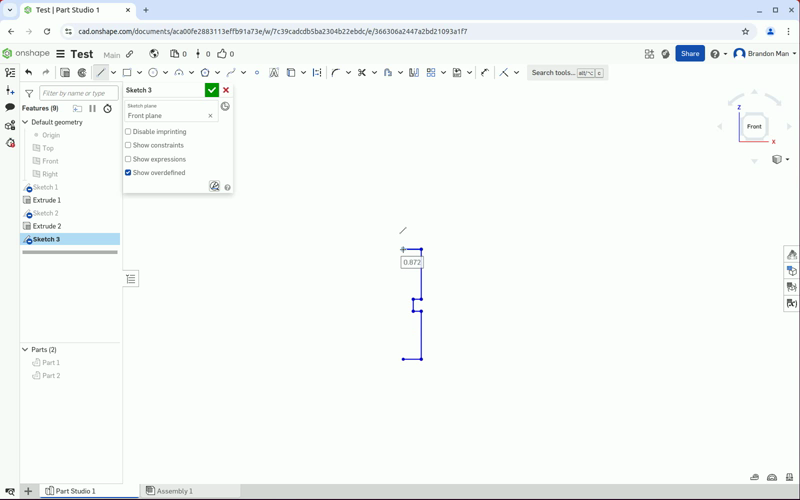
scroll(-6)
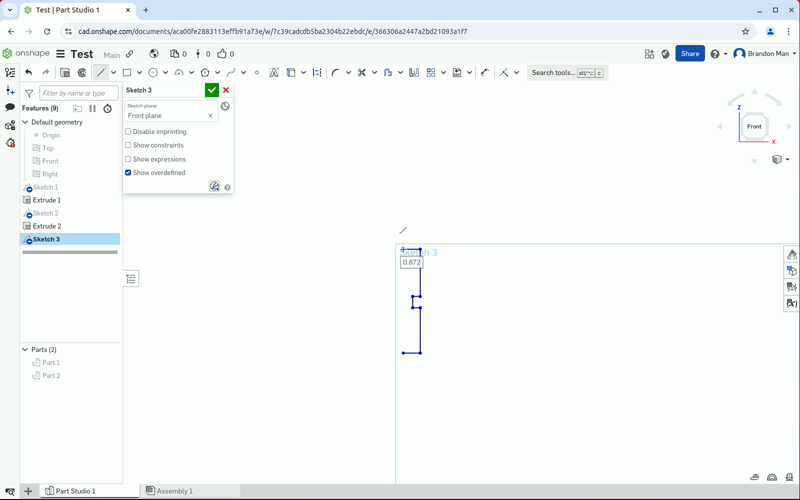
scroll(-6)
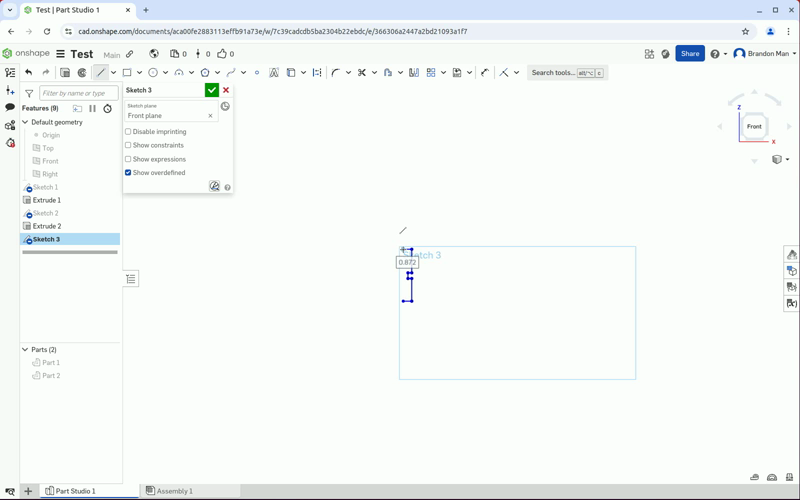
scroll(-6)
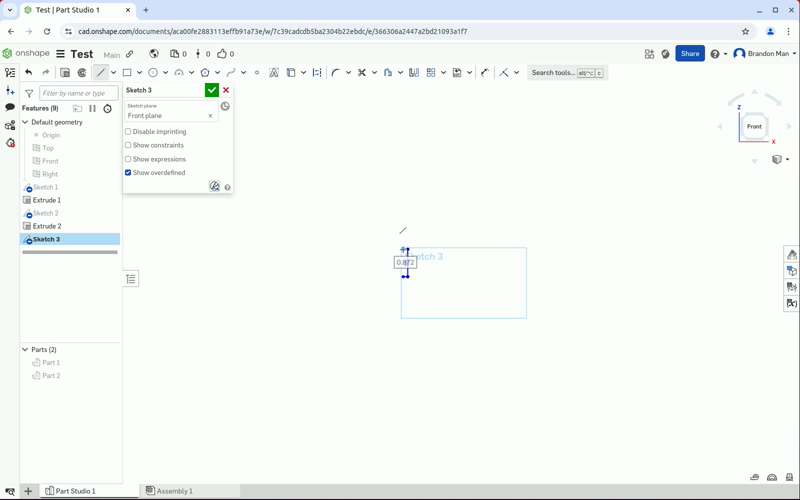
key_up(shift)
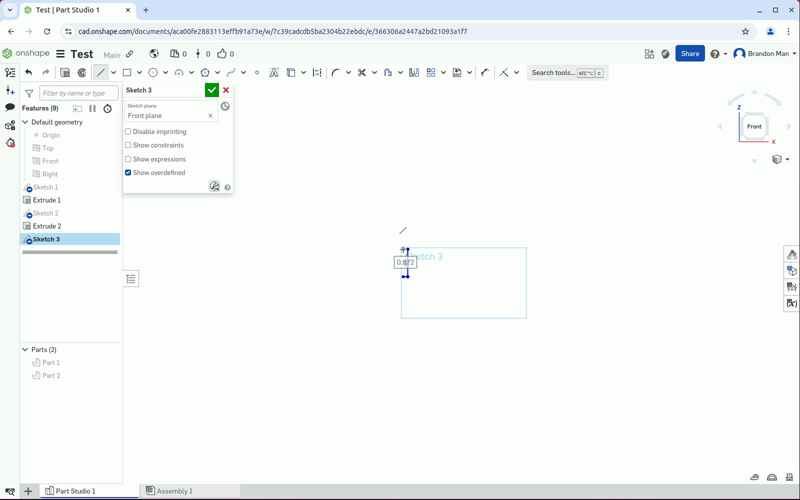
mouse_move(433, 249)
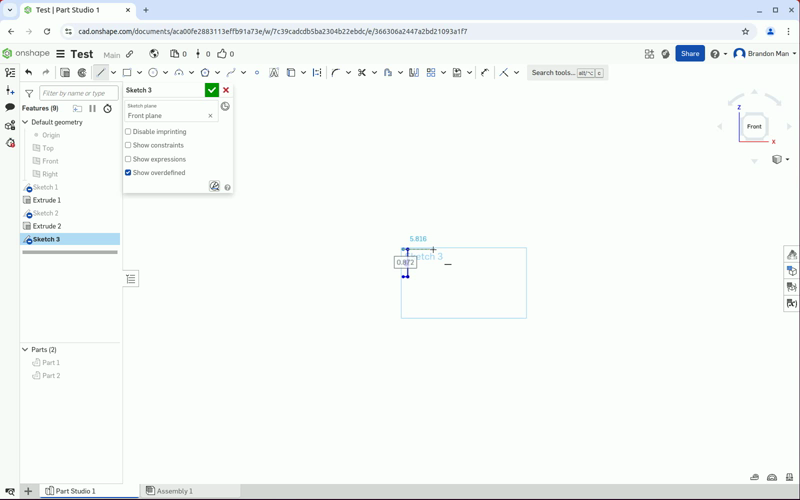
key_down(shift)
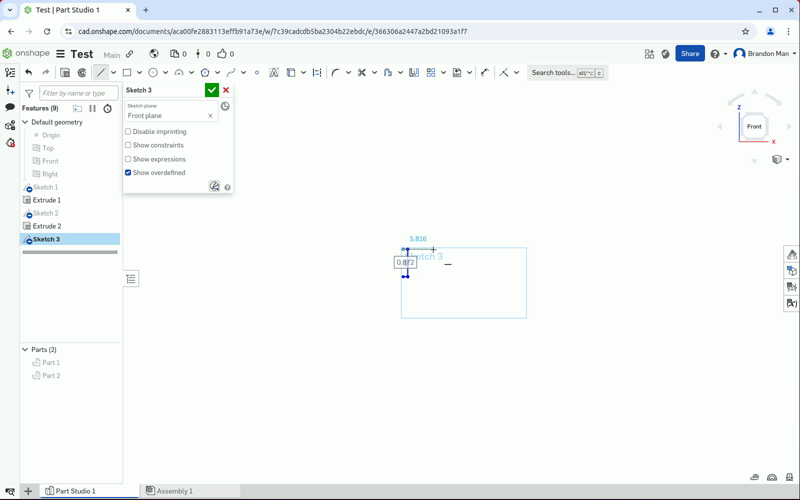
mouse_move(403, 276)
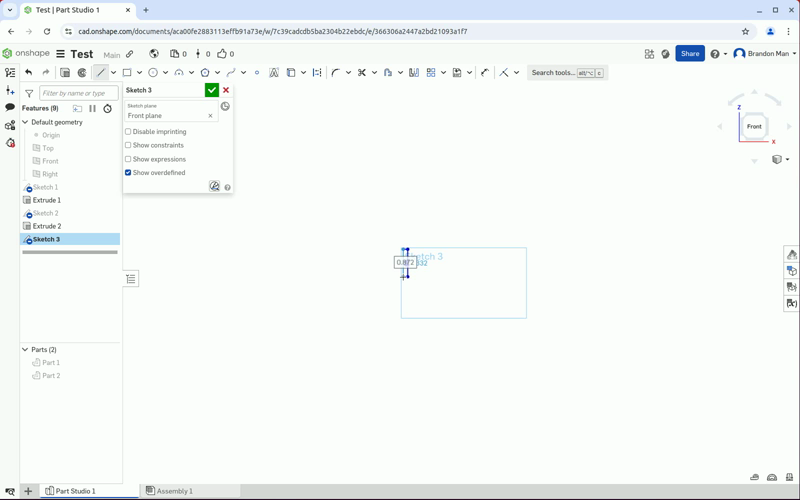
key_up(shift)
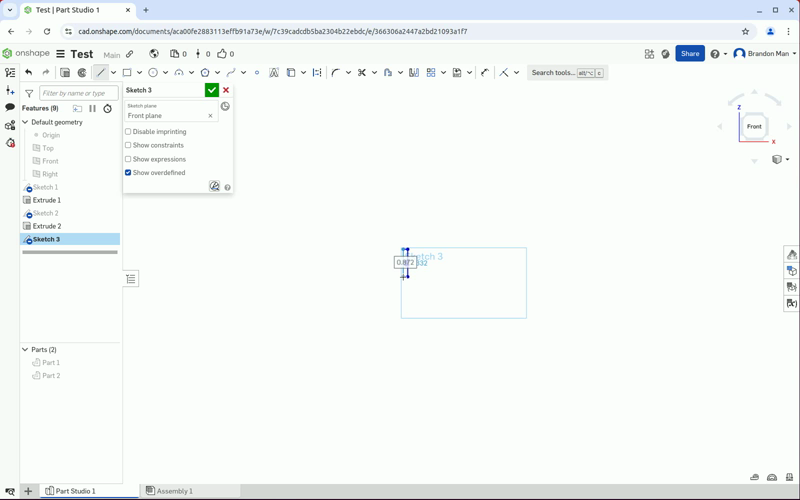
click(403, 276)
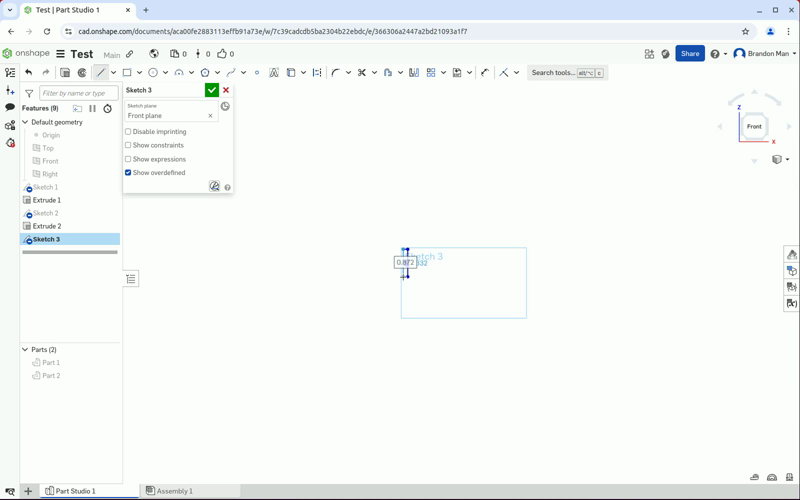
key(esc)
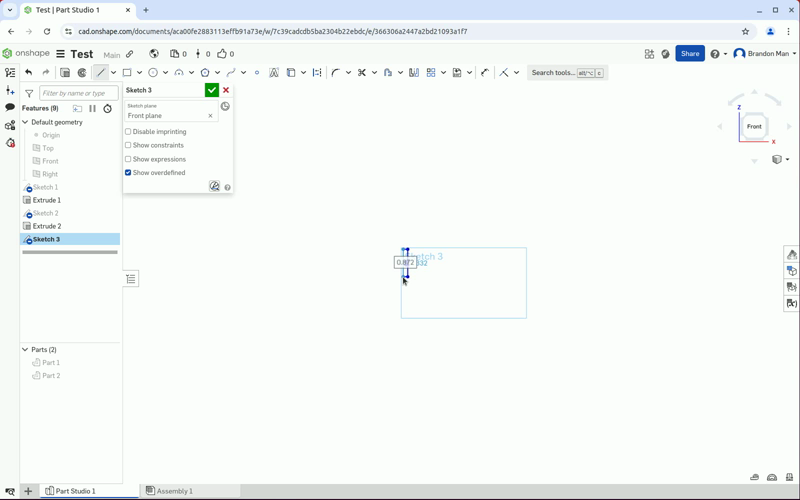
mouse_move(405, 252)
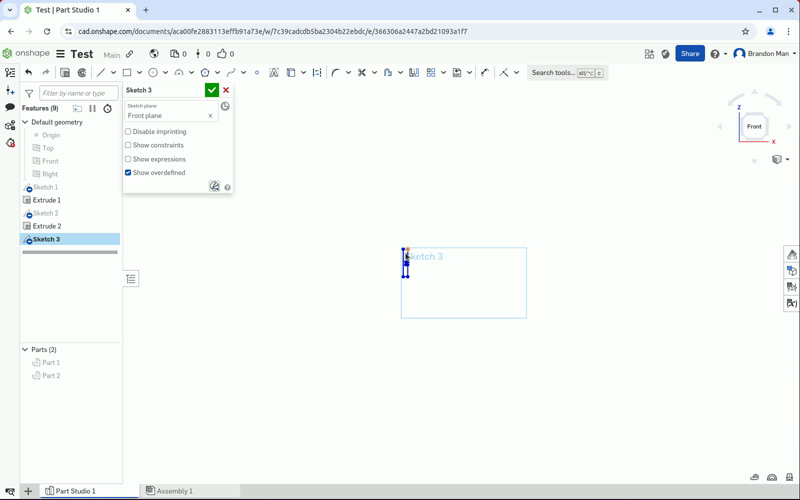
scroll(6)
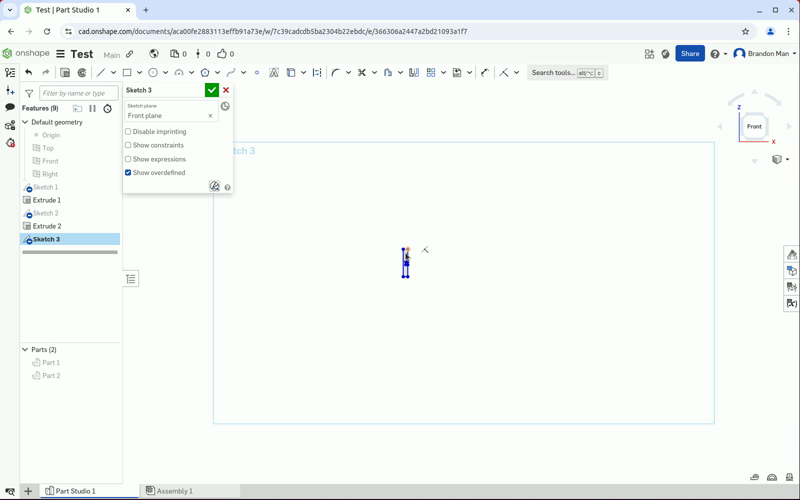
scroll(6)
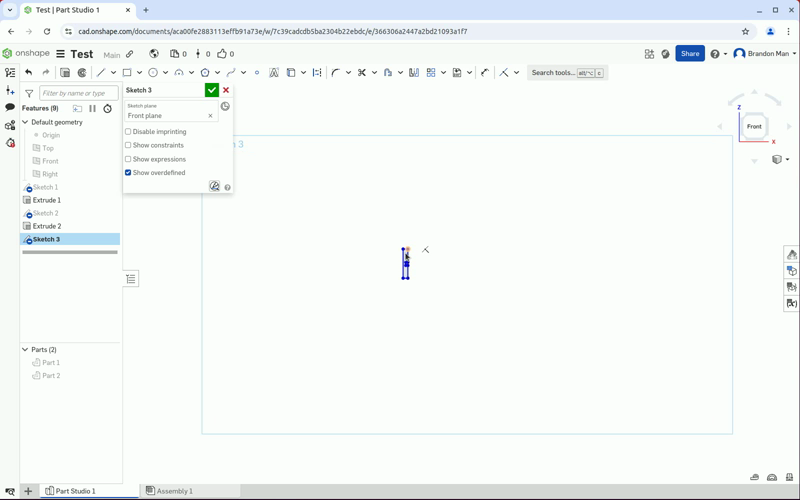
scroll(6)
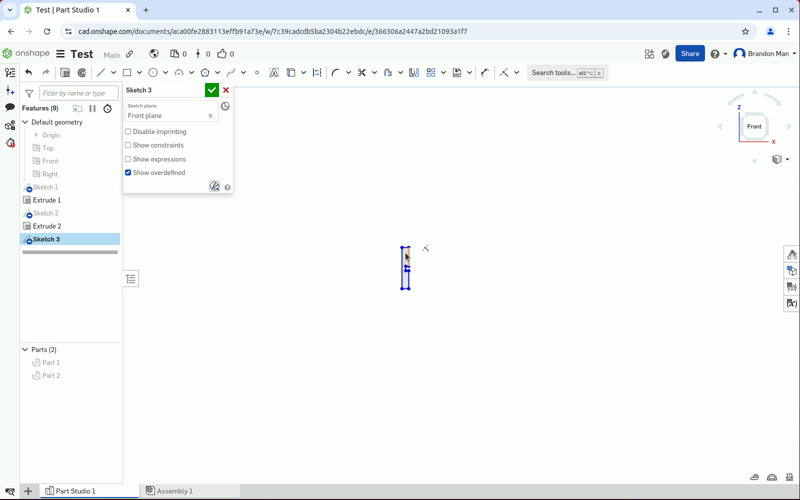
scroll(6)
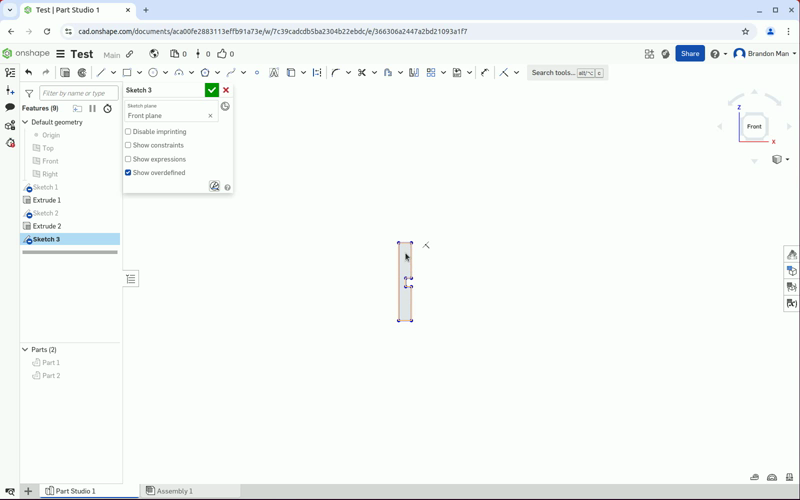
scroll(6)
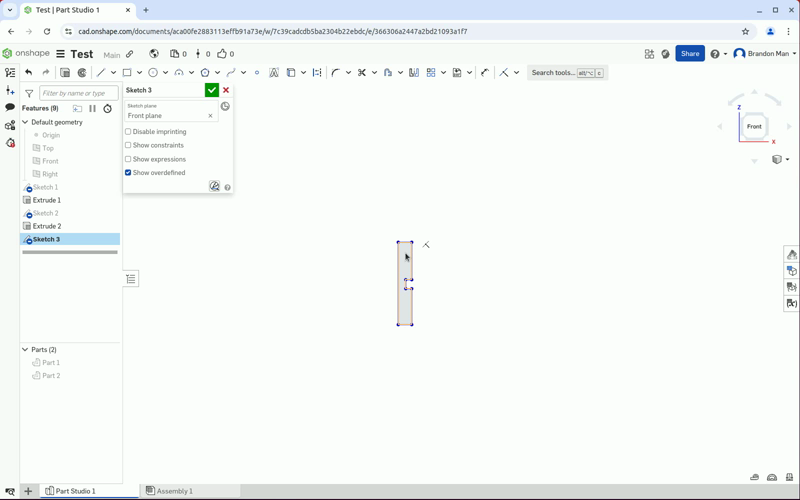
scroll(6)
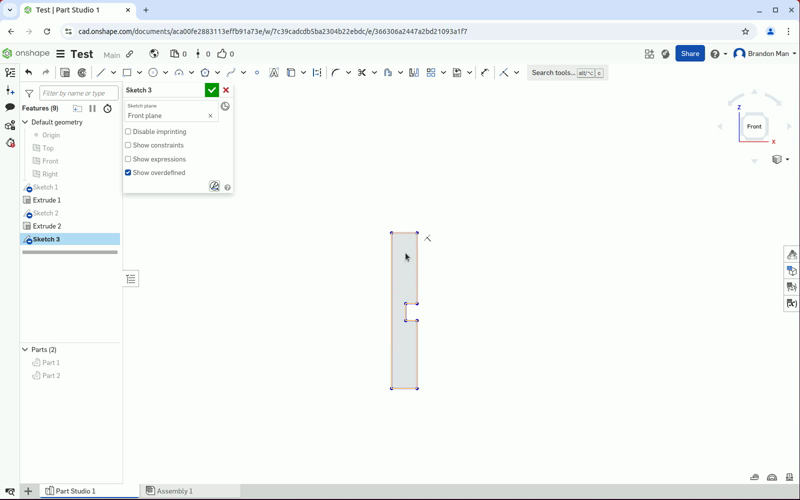
scroll(6)
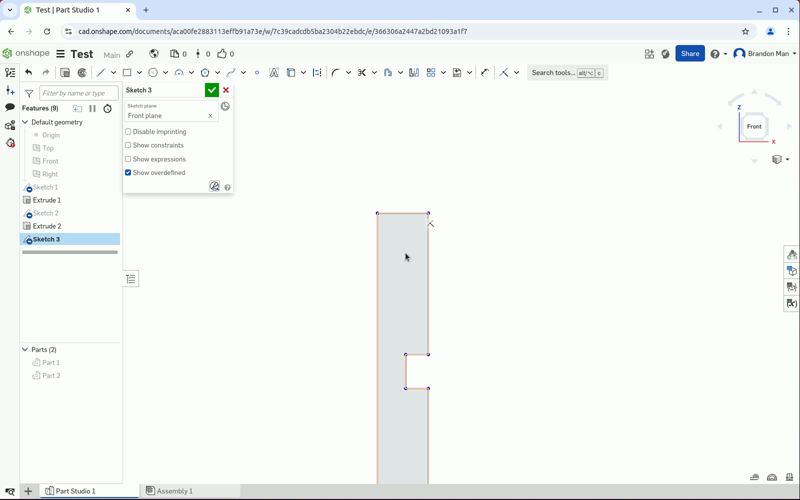
click(405, 252)
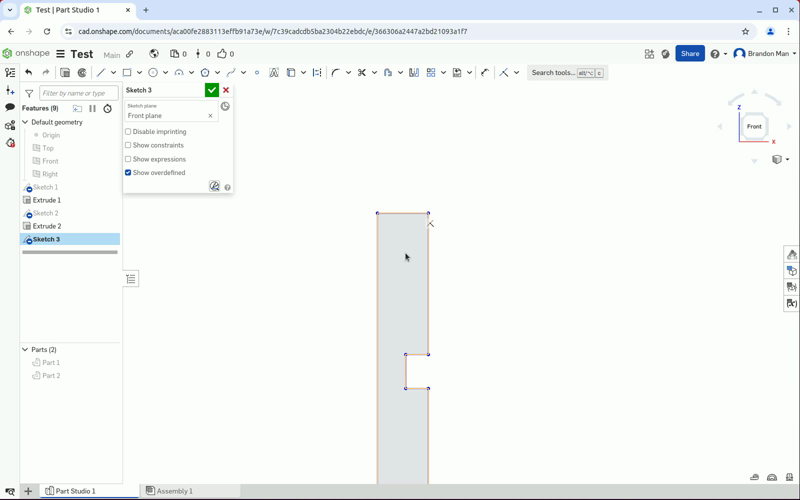
scroll(-6)
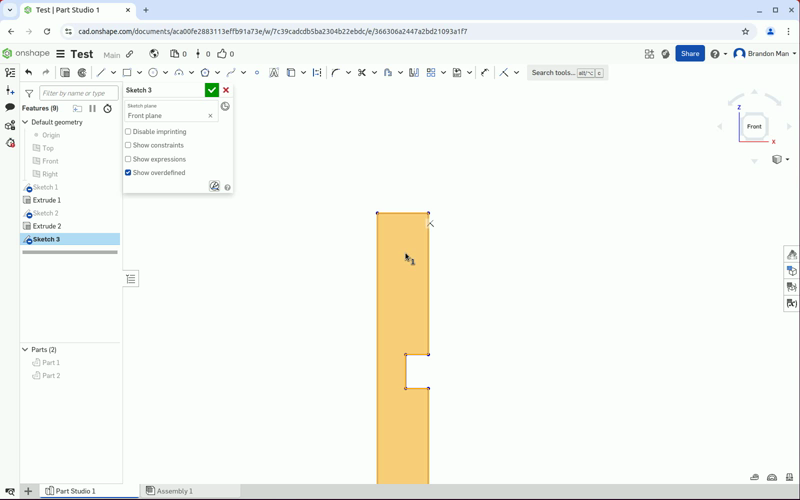
scroll(-6)
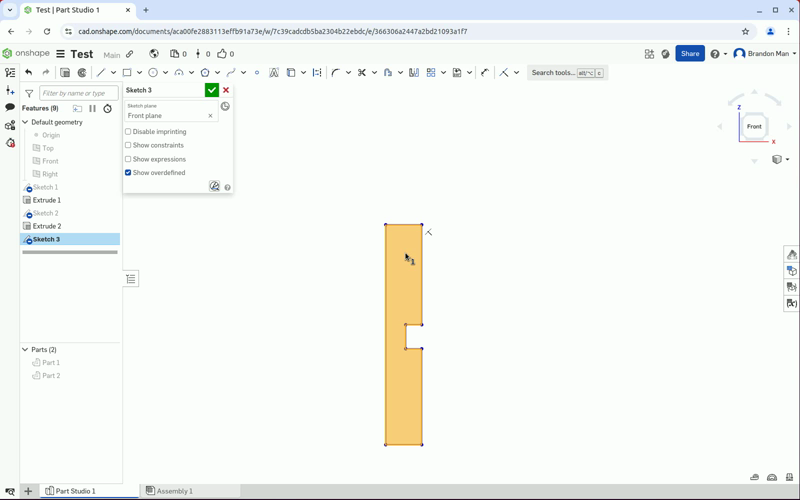
scroll(-6)
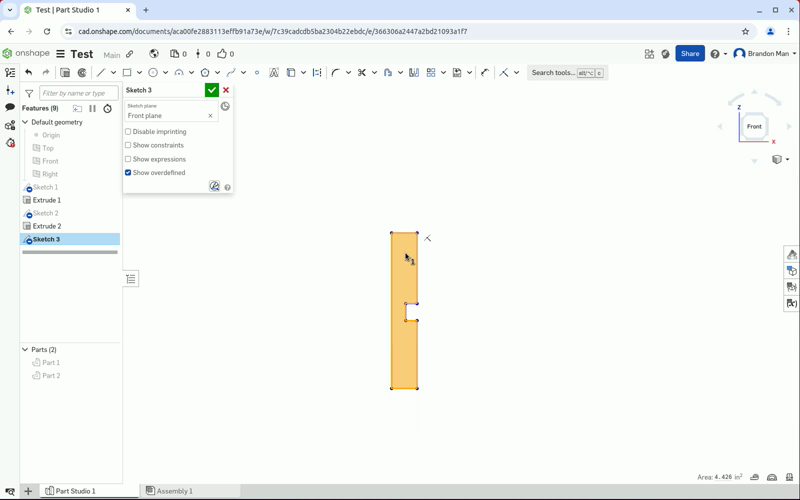
scroll(-6)
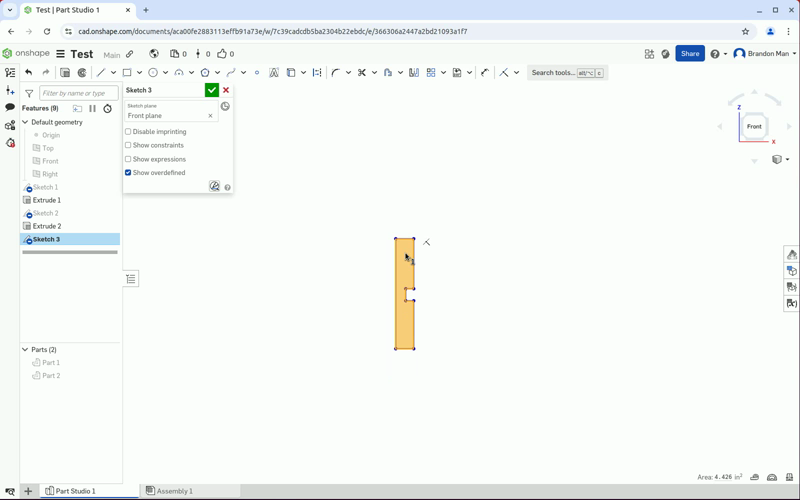
scroll(-6)
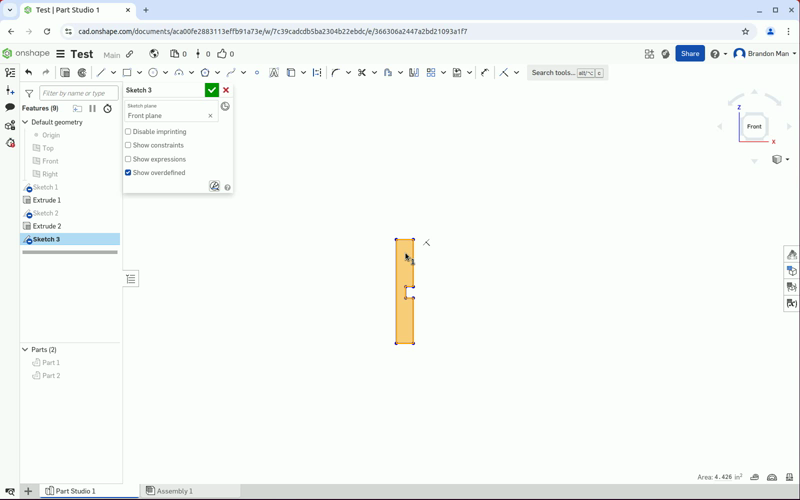
scroll(-6)
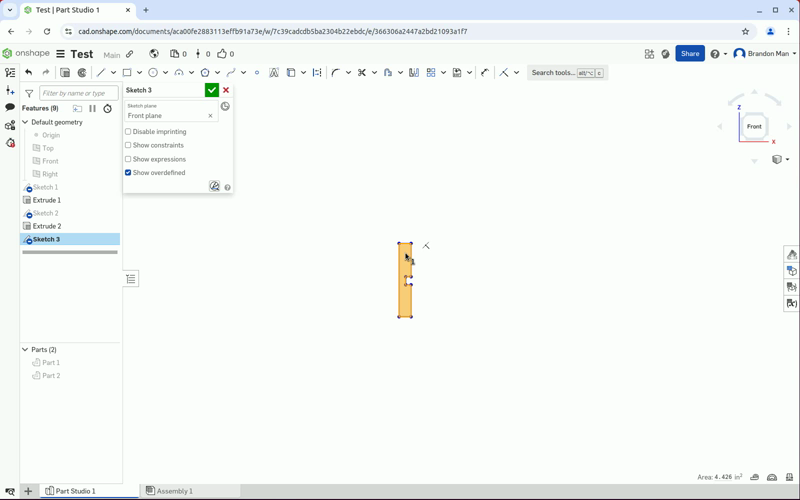
scroll(-6)
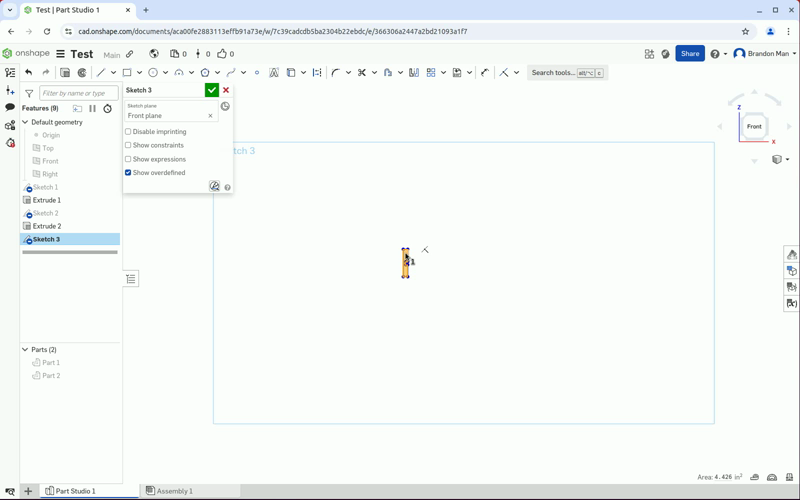
mouse_move(73, 352)
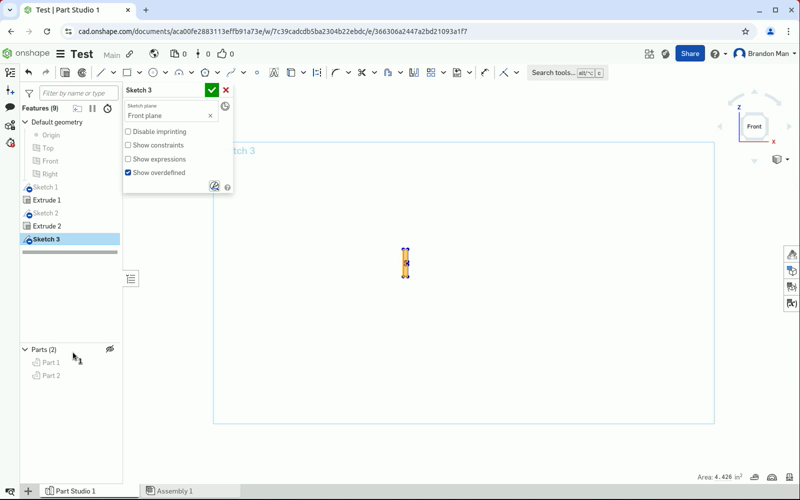
key(shift+y)
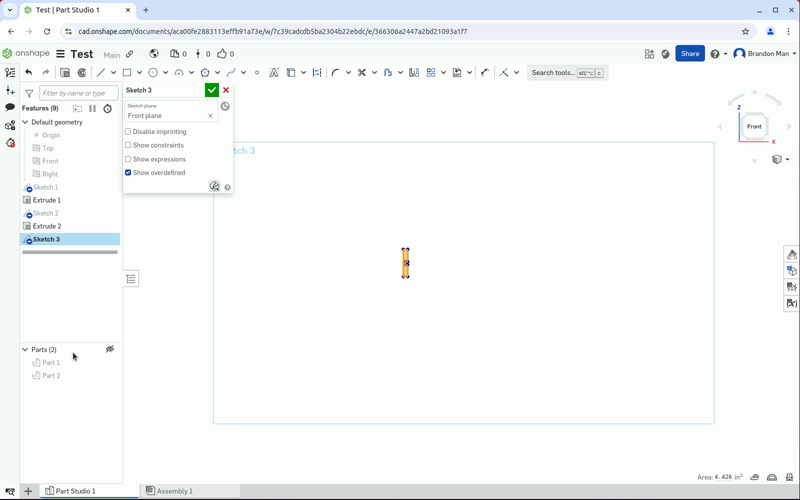
key(shift+e)
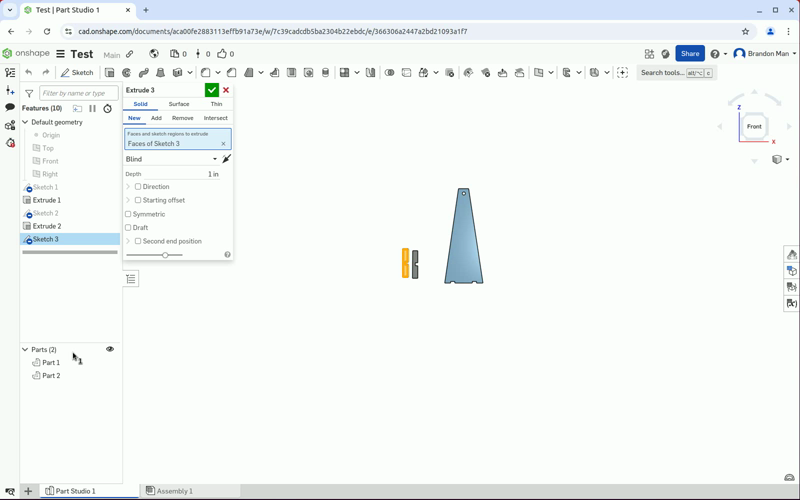
mouse_move(143, 106)
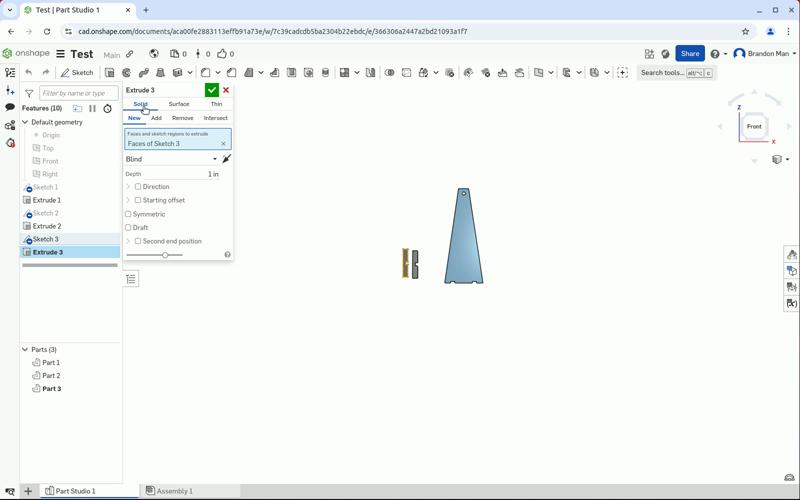
click(143, 106)
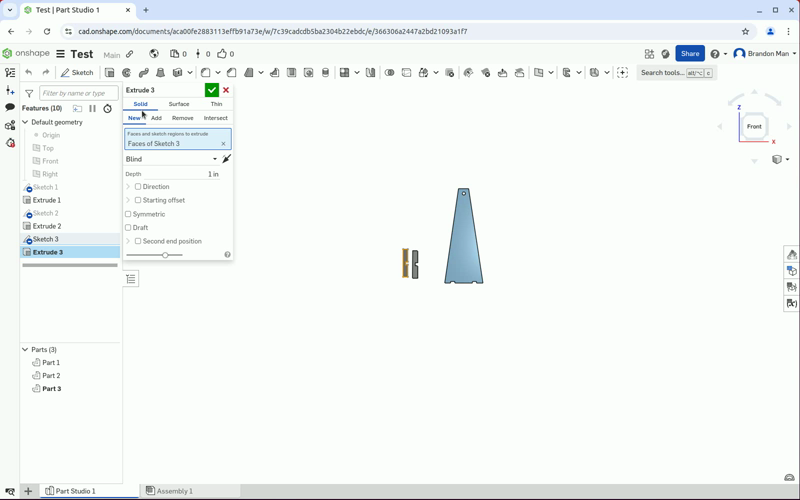
mouse_move(137, 120)
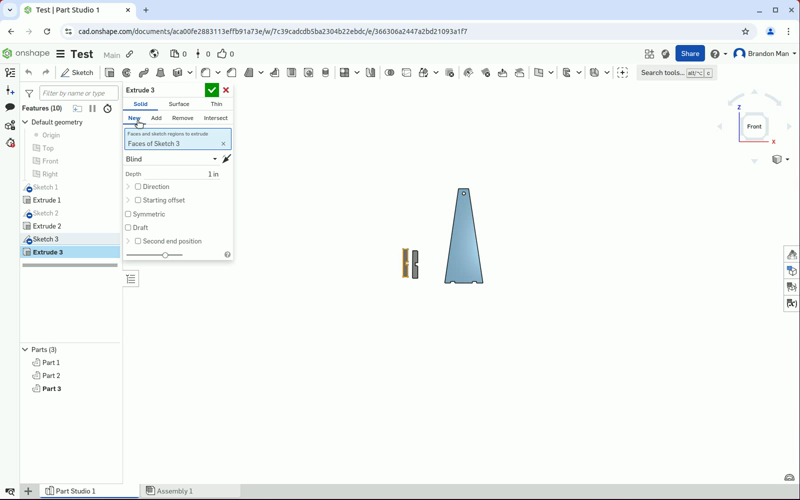
click(137, 120)
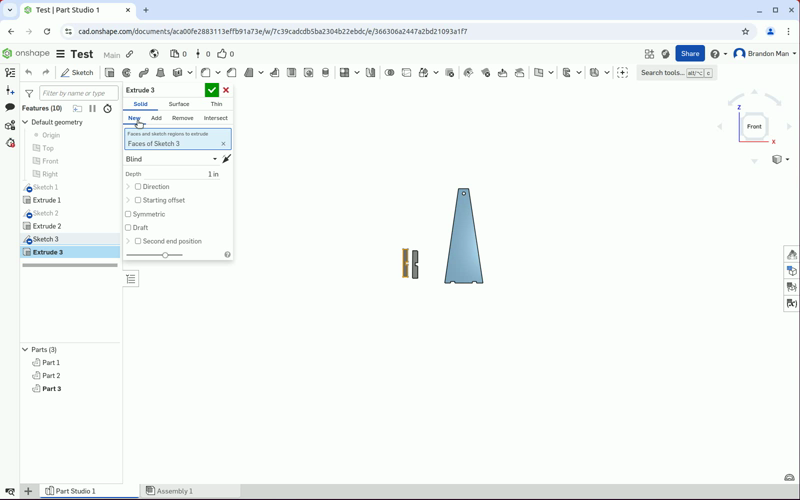
key(tab, 4)
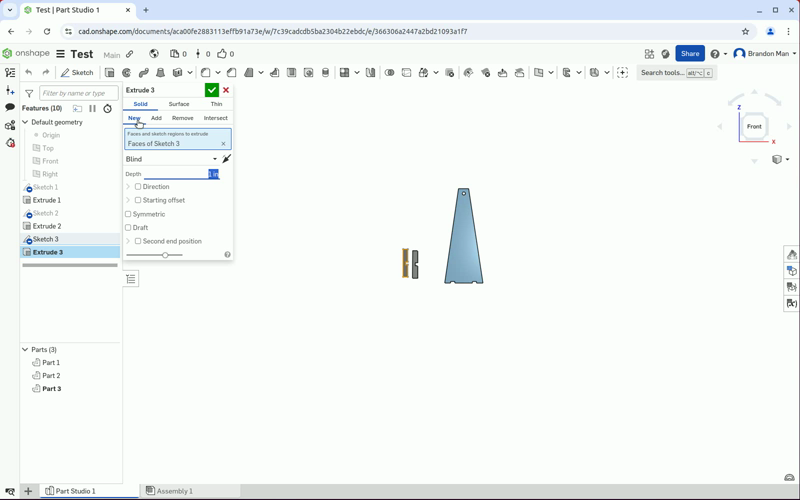
text(0.722)
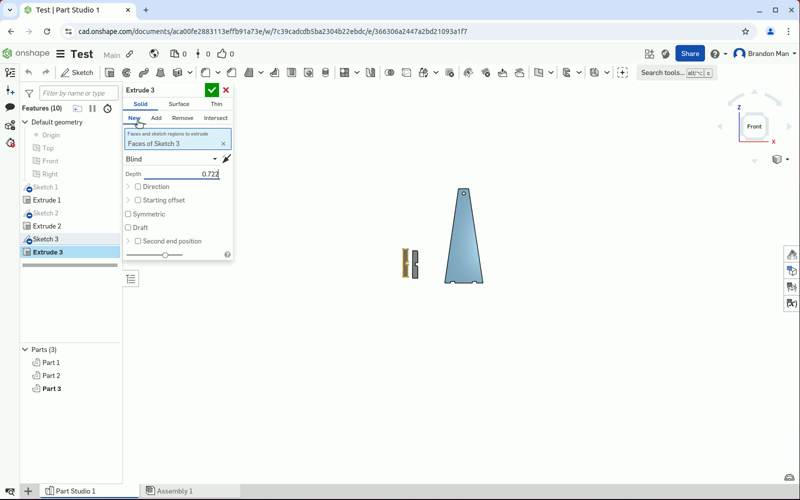
key(enter)
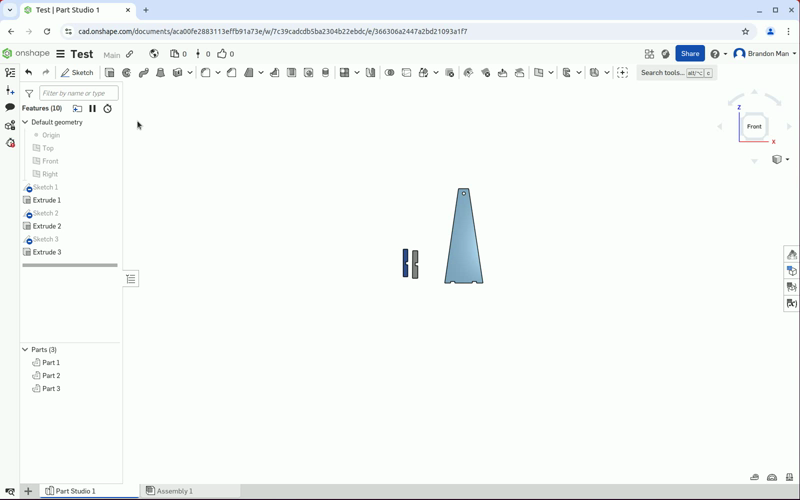
key(shift+h)
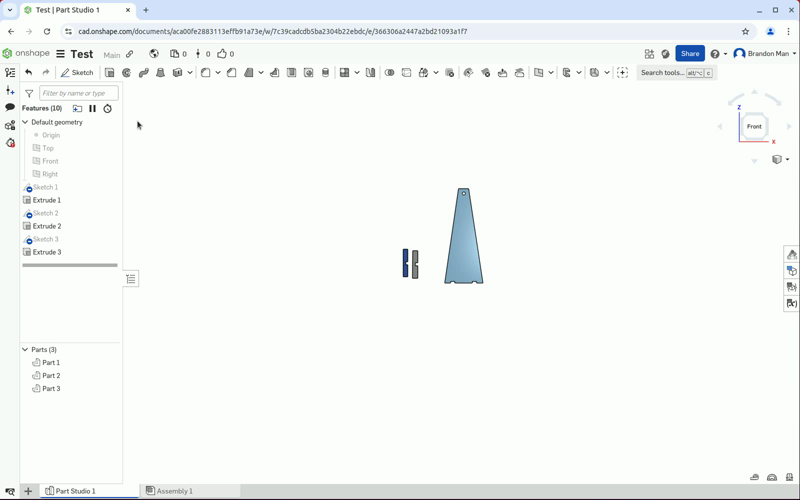
key(shift+h)
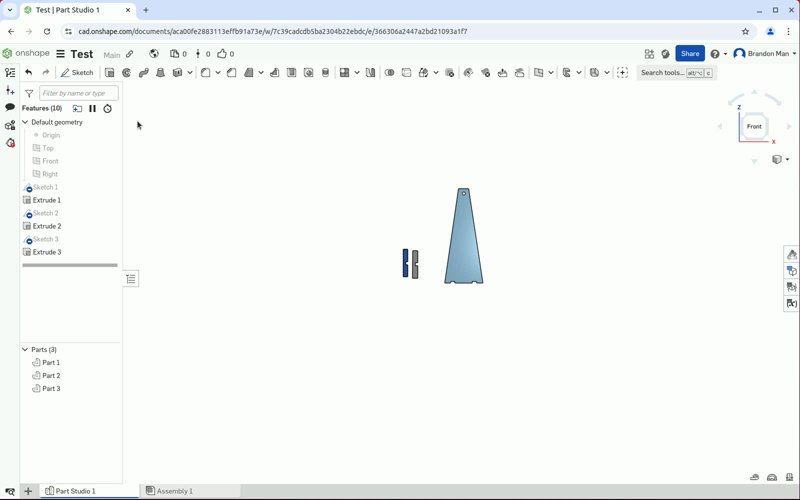
mouse_move(73, 189)
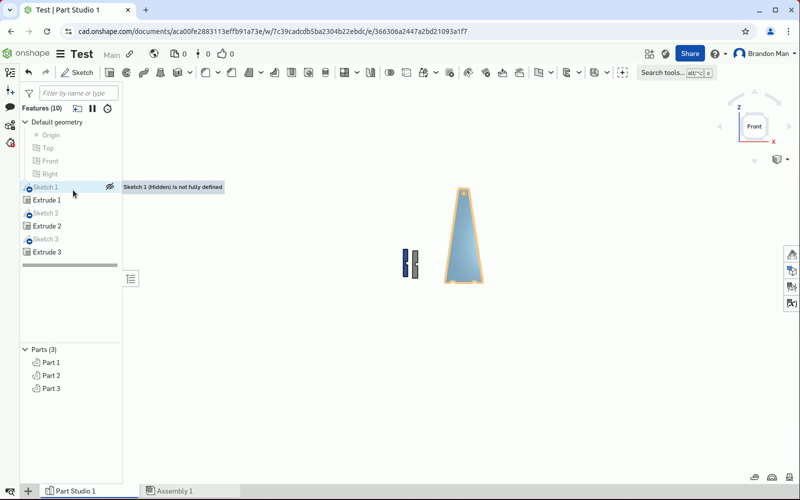
click(73, 189)
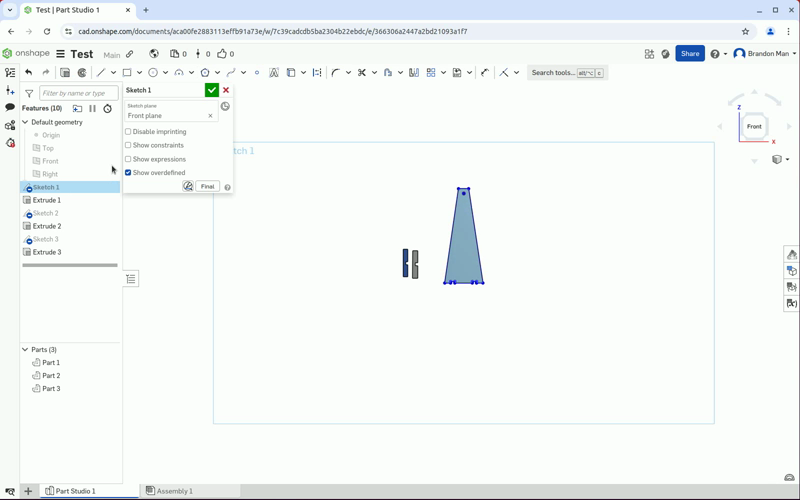
mouse_move(229, 92)
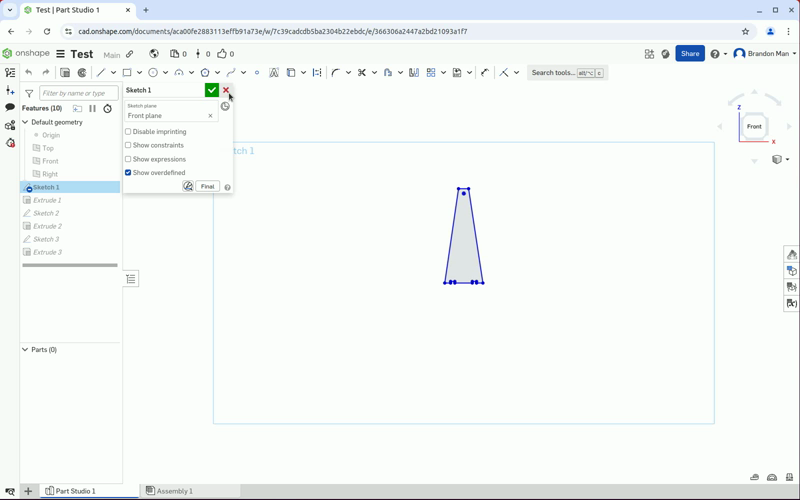
click(229, 92)
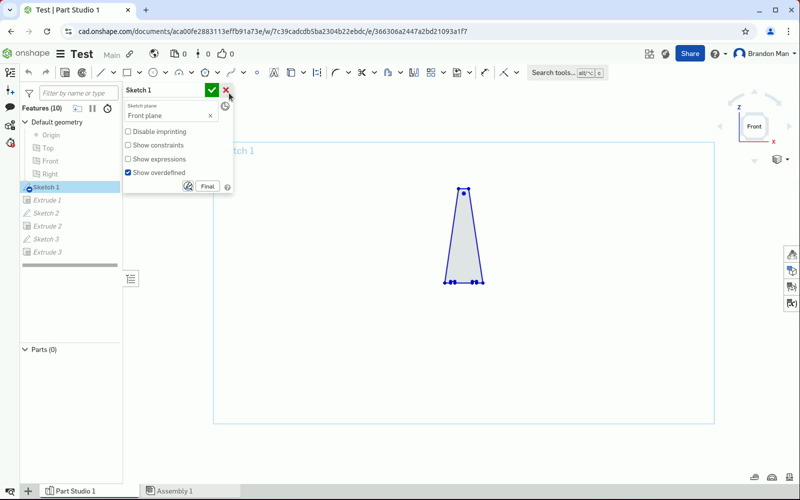
key(shift+s)
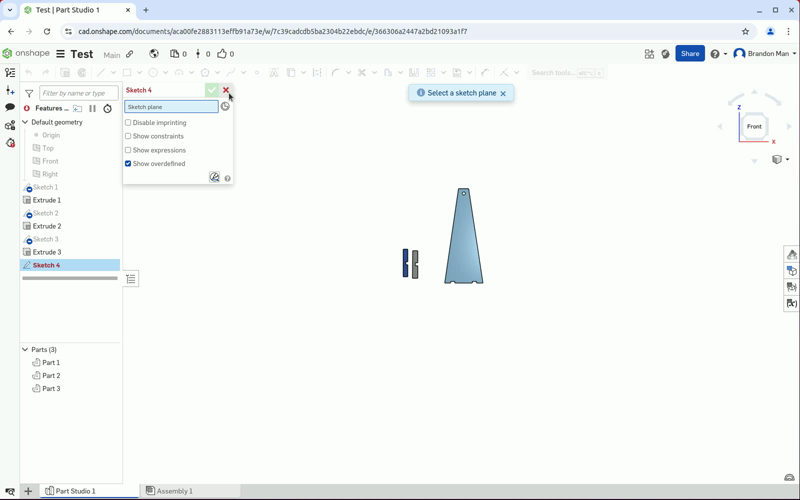
mouse_move(73, 163)
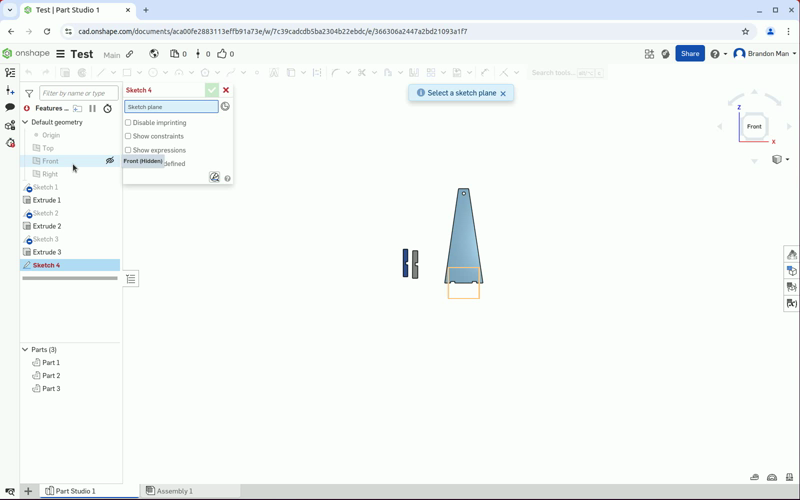
click(73, 163)
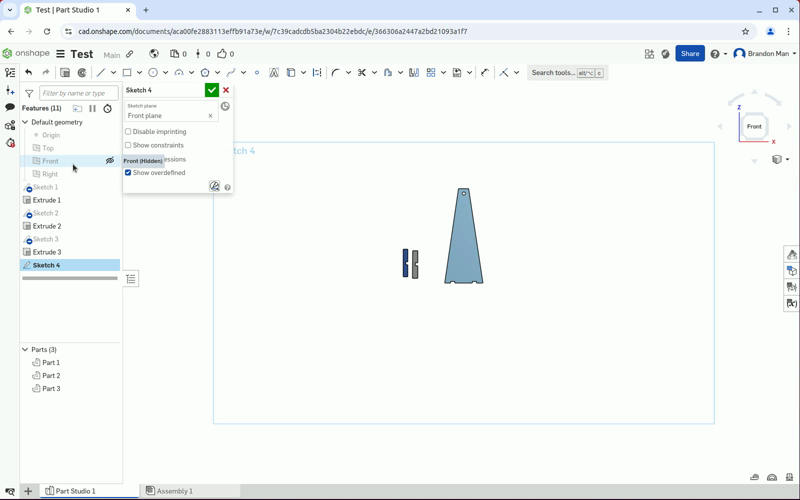
mouse_move(73, 352)
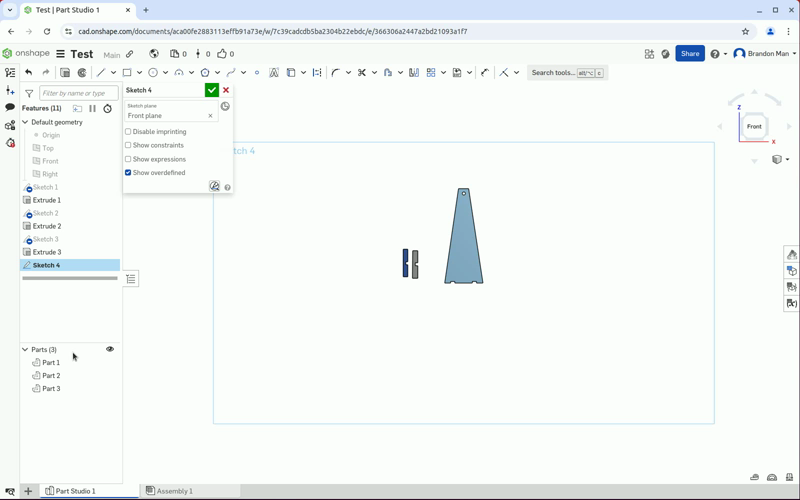
key(y)
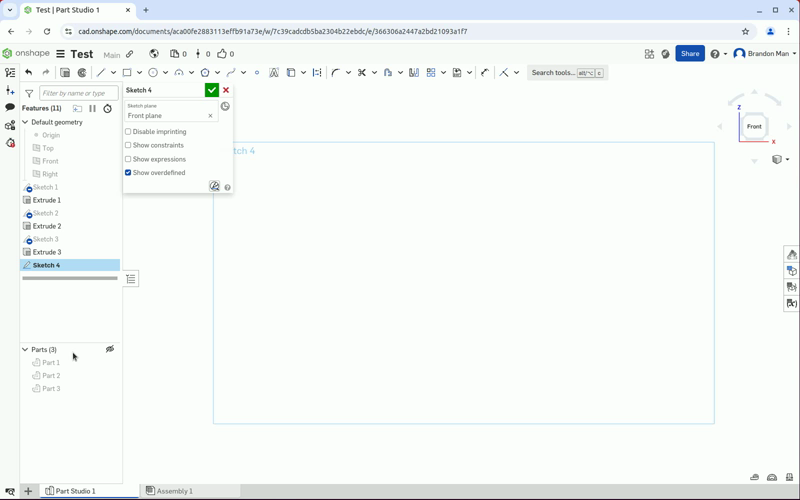
key(l)
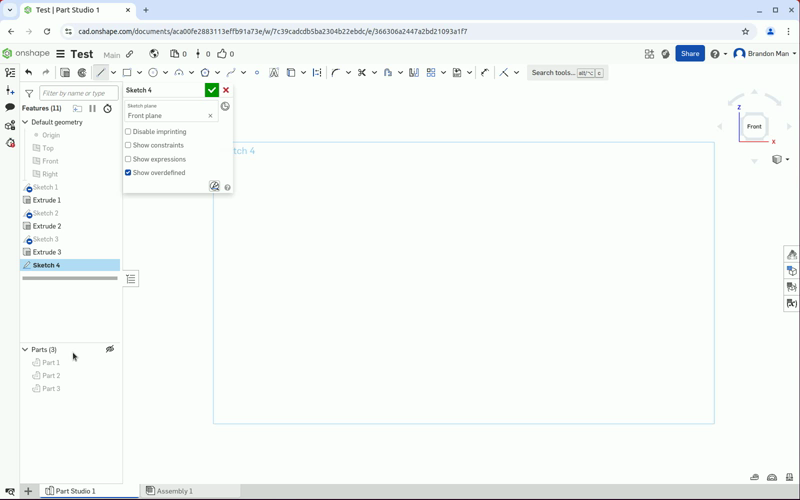
key_down(shift)
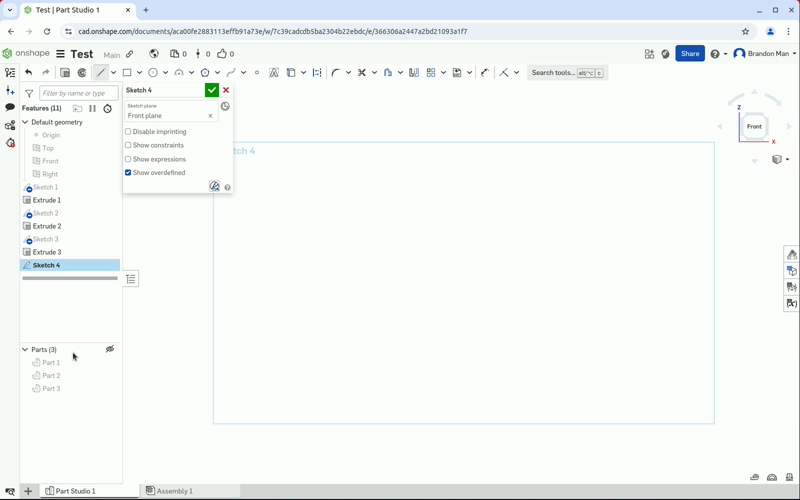
mouse_move(427, 303)
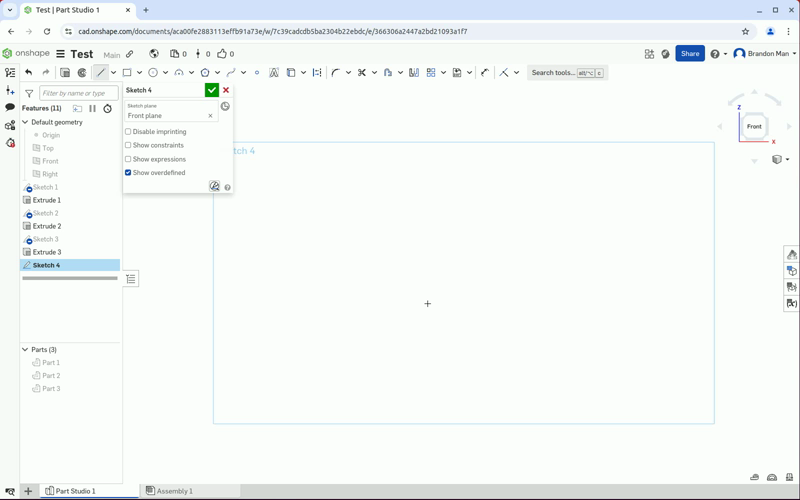
click(427, 303)
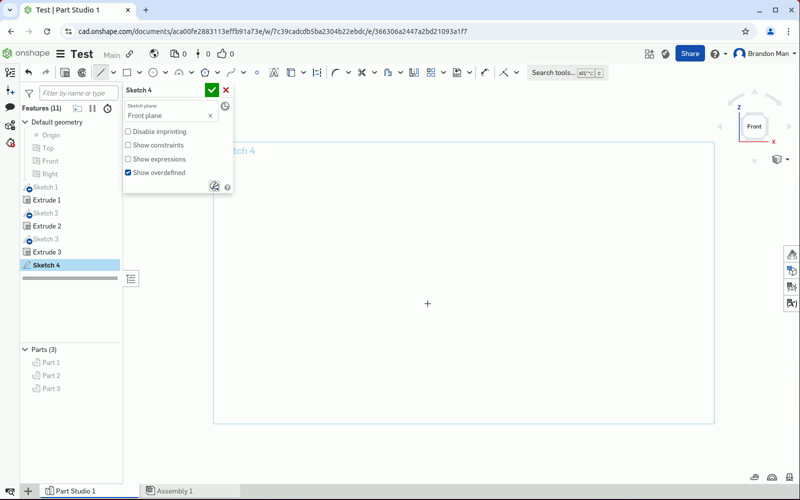
key_up(shift)
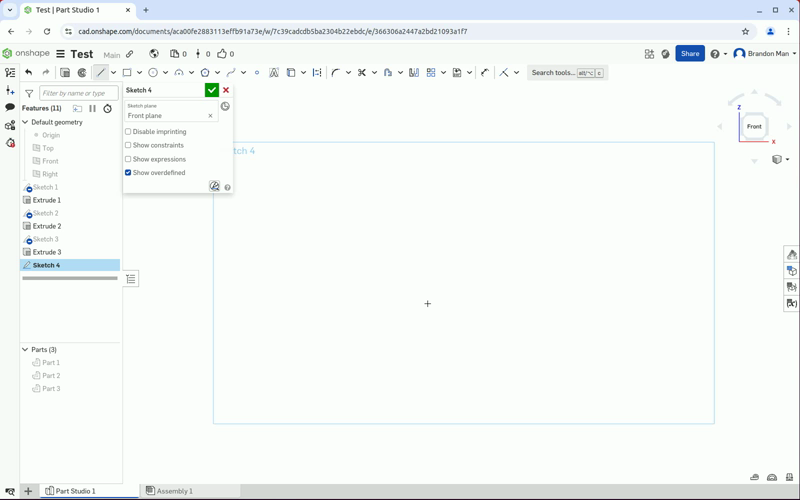
key_down(shift)
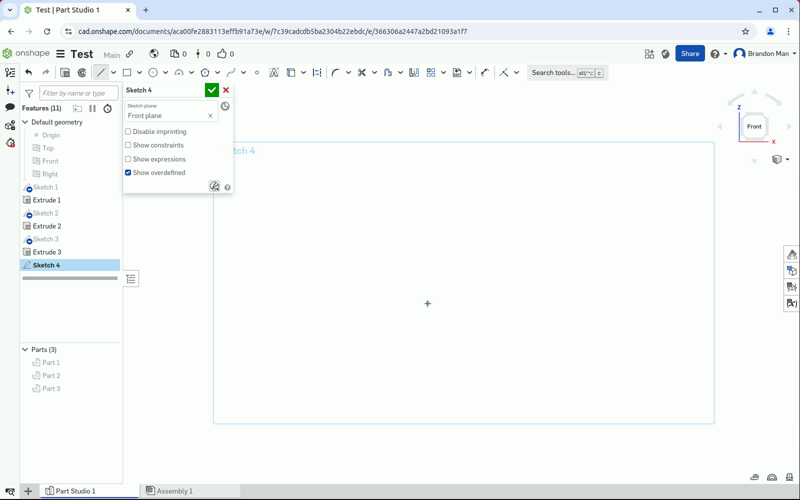
mouse_move(457, 303)
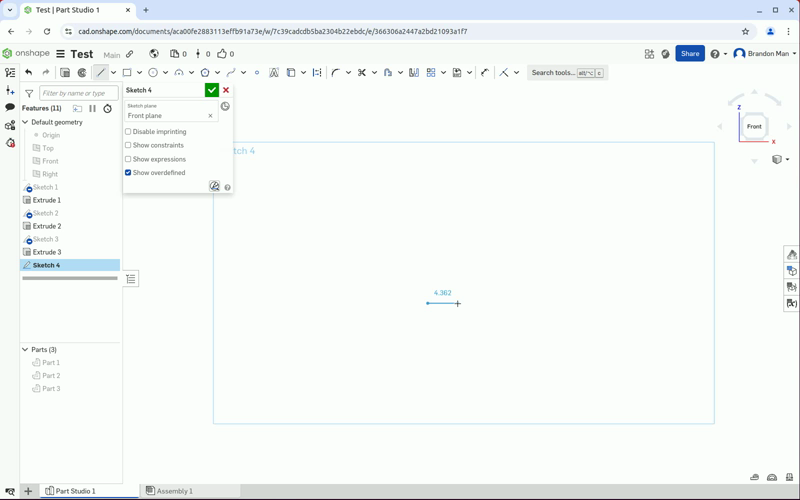
mouse_move(431, 303)
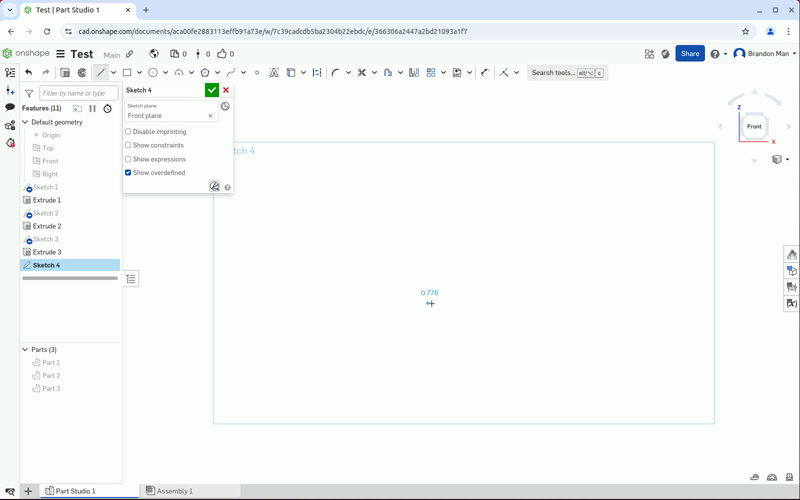
scroll(6)
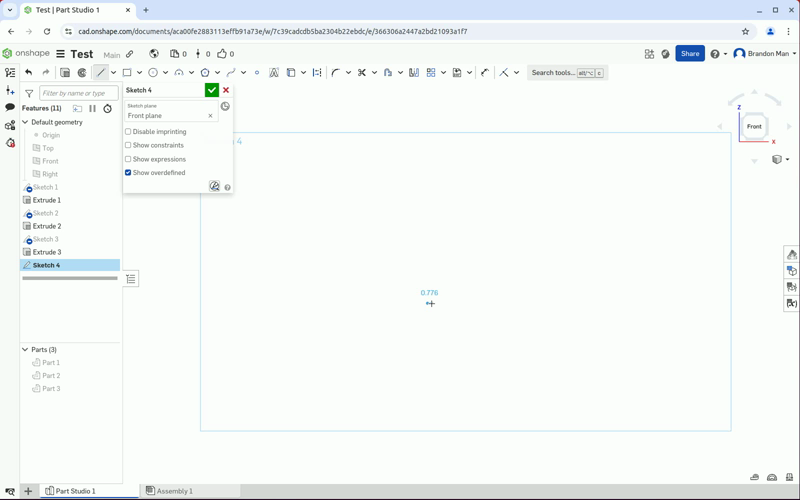
scroll(6)
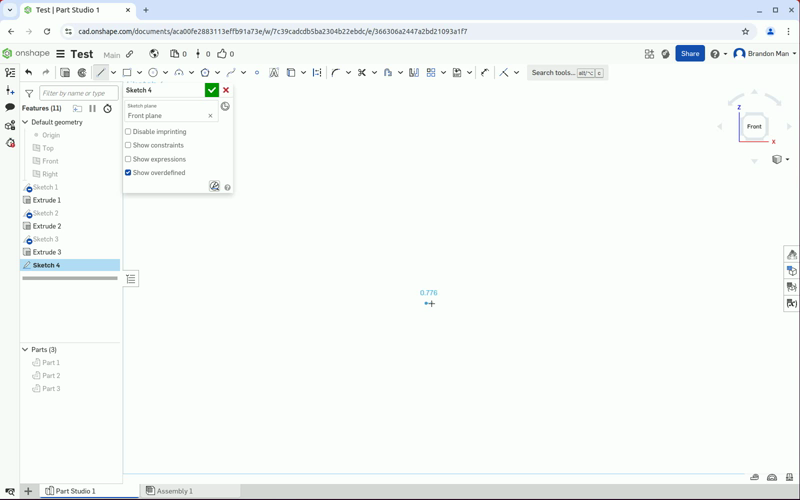
scroll(6)
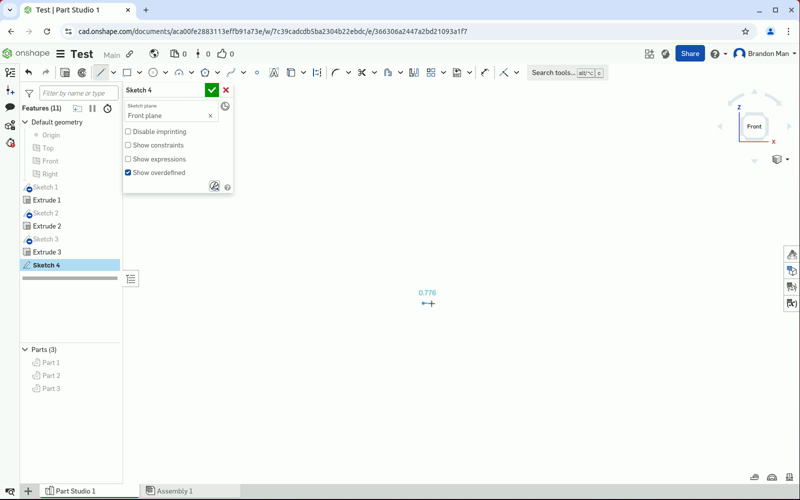
scroll(6)
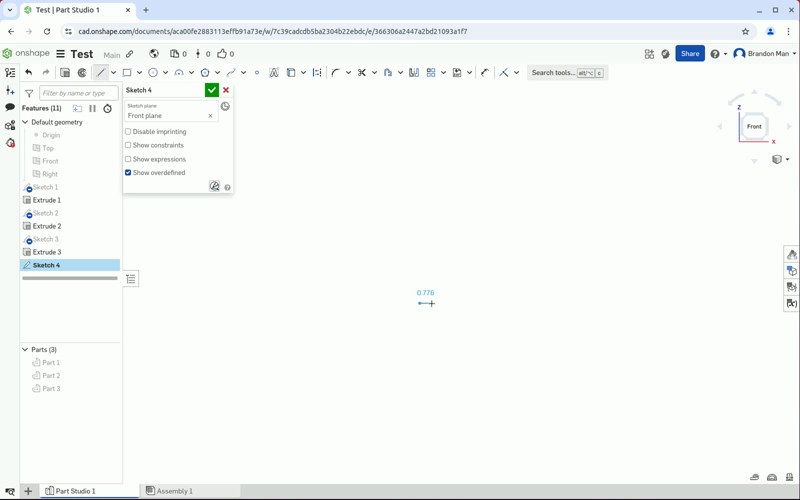
scroll(6)
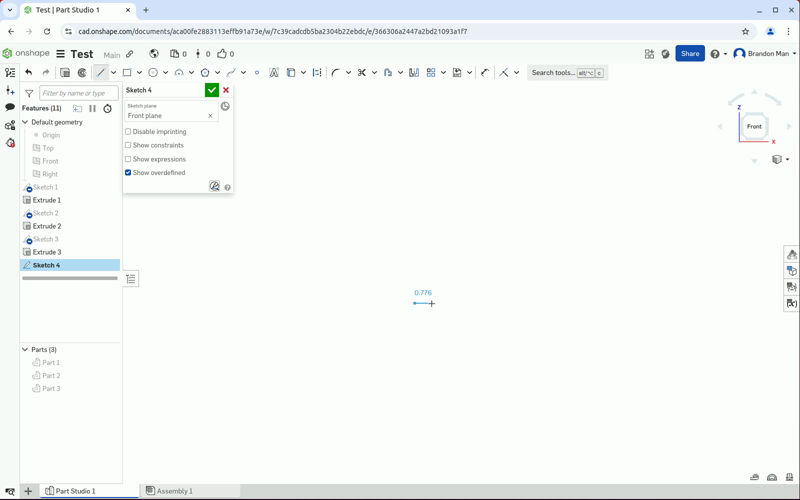
scroll(6)
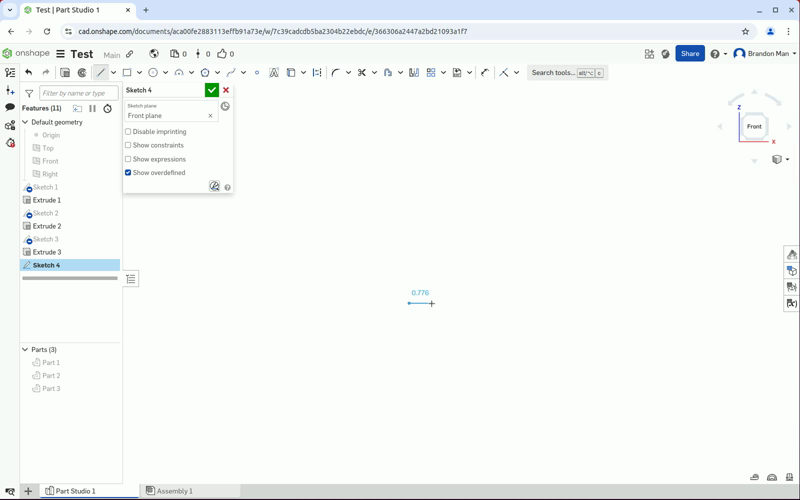
scroll(6)
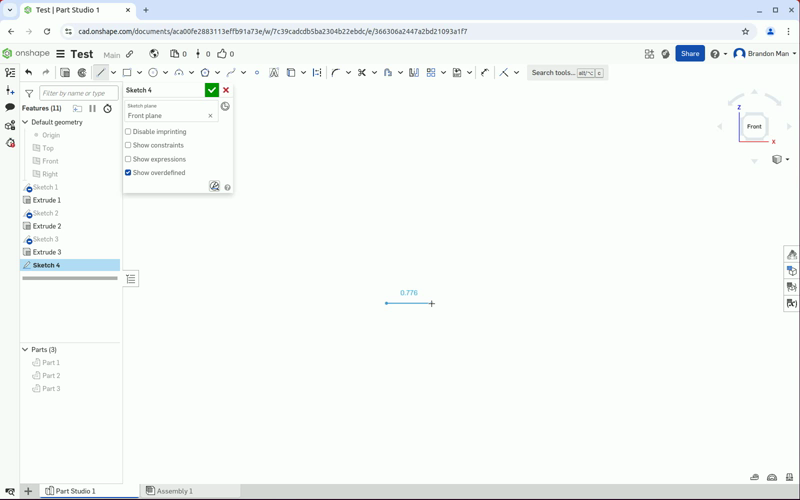
click(431, 303)
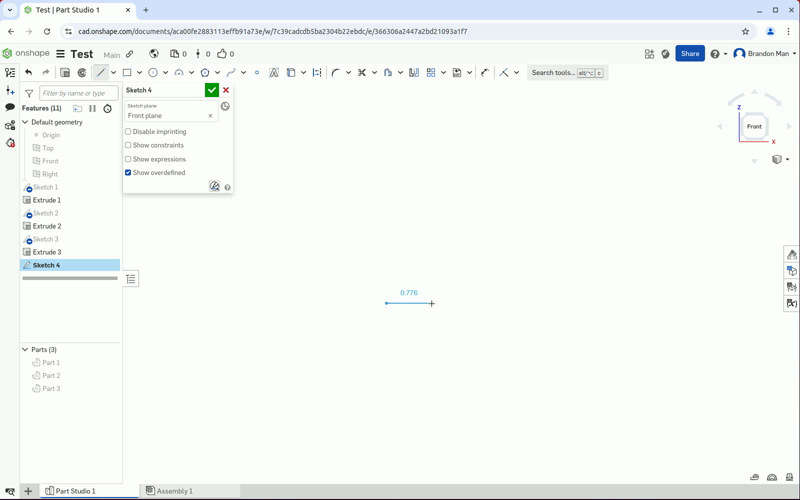
scroll(-6)
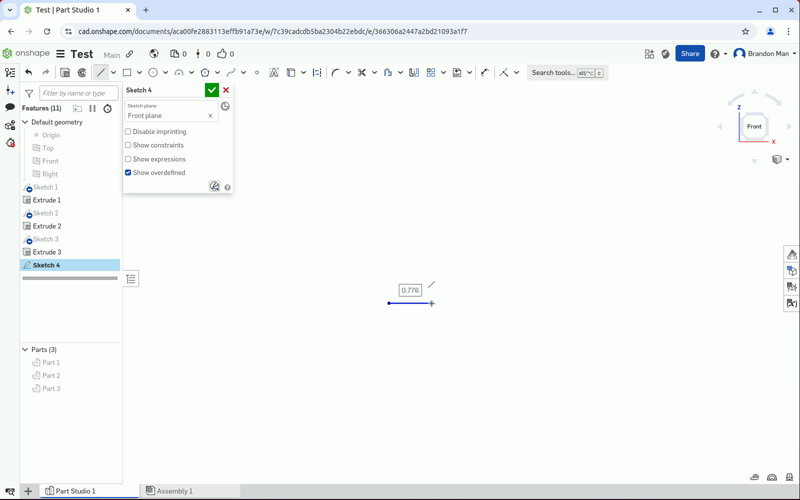
scroll(-6)
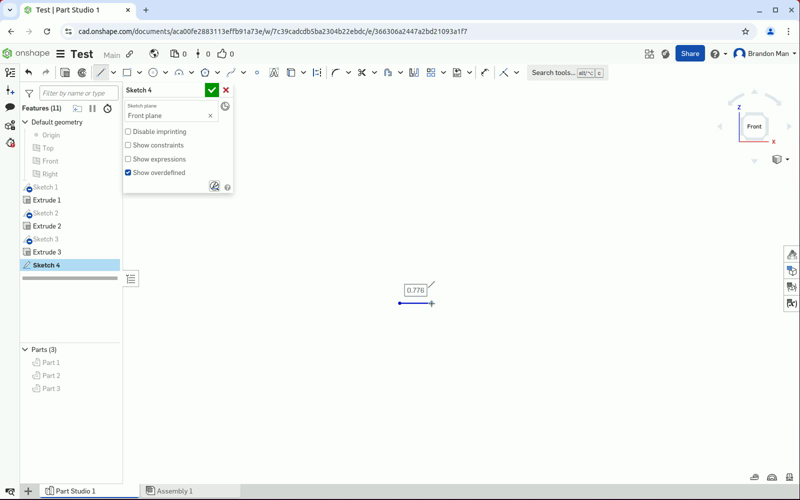
scroll(-6)
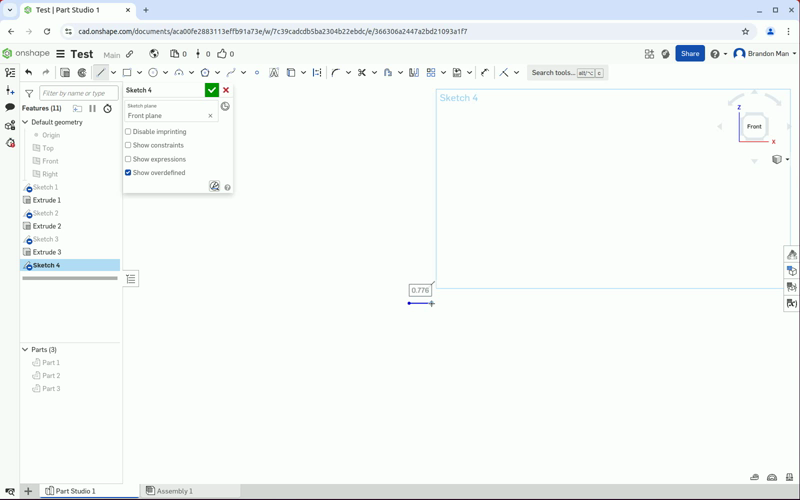
scroll(-6)
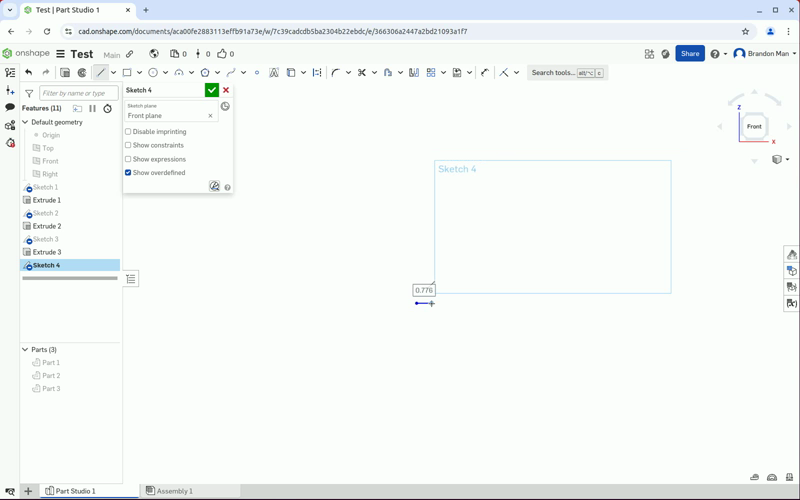
scroll(-6)
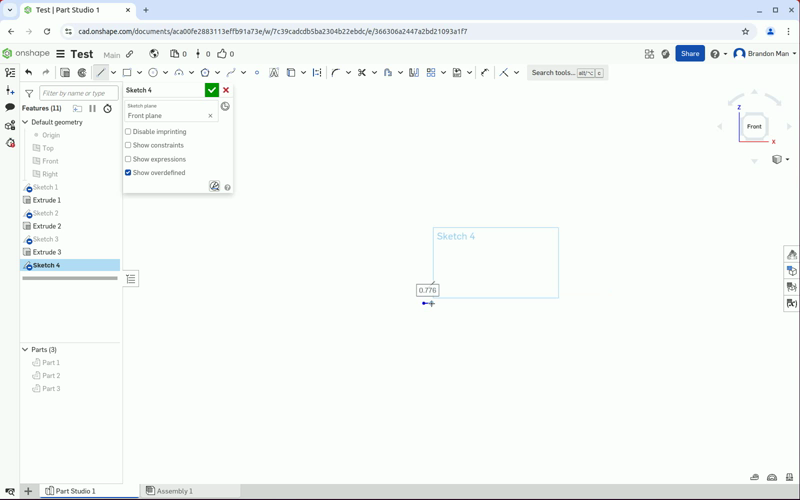
scroll(-6)
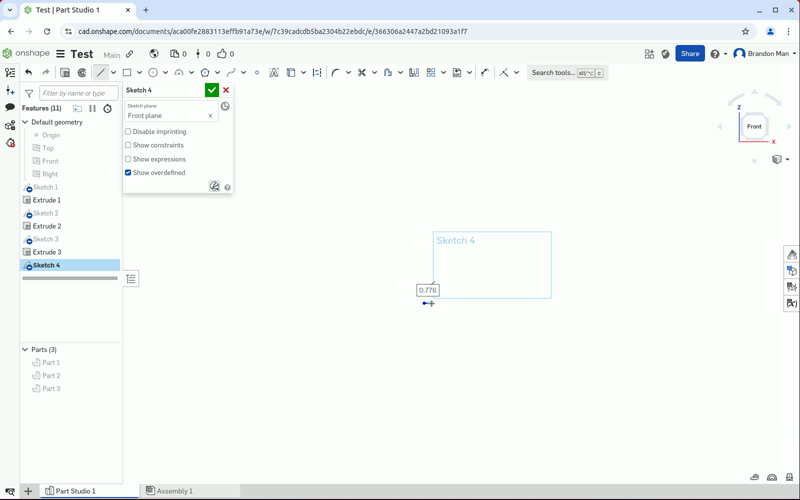
scroll(-6)
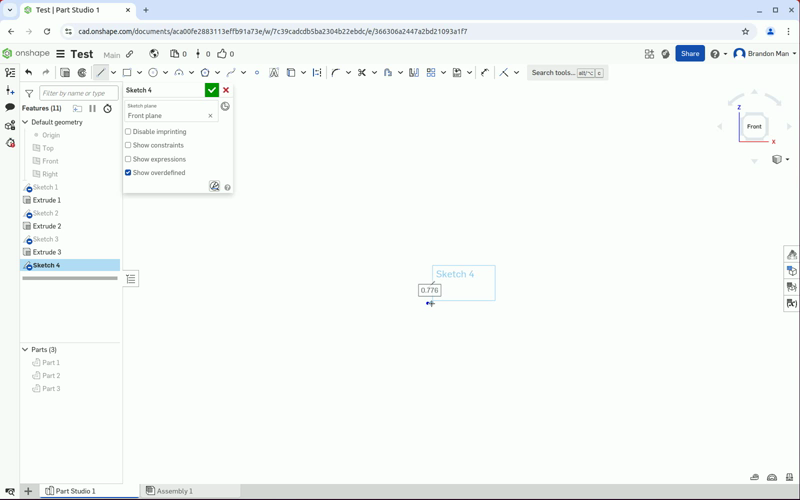
key_up(shift)
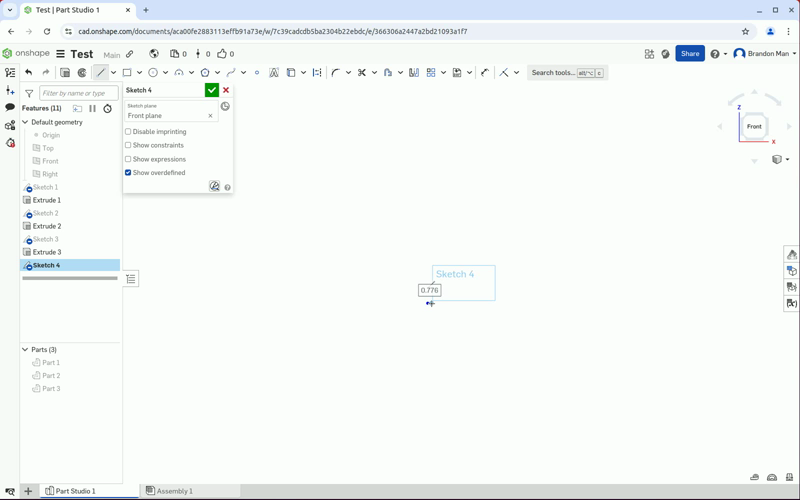
key_down(shift)
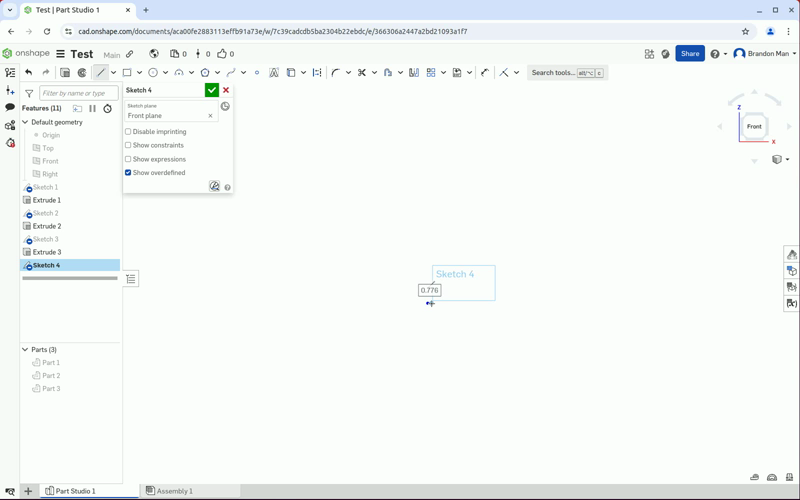
mouse_move(461, 303)
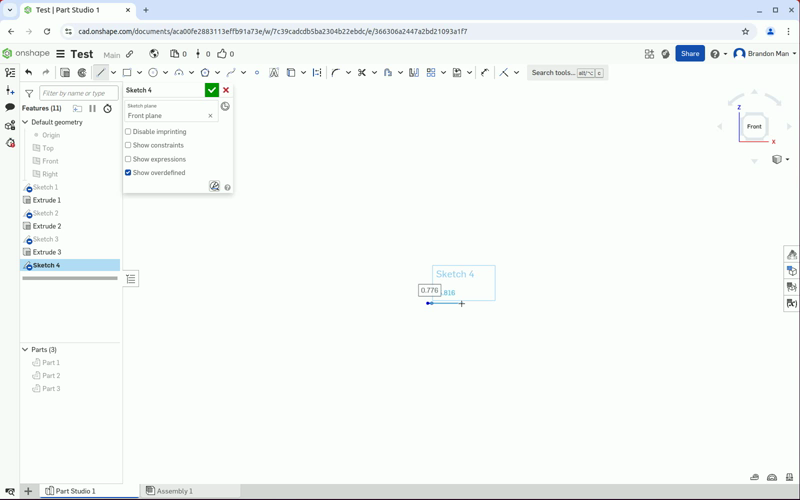
mouse_move(431, 245)
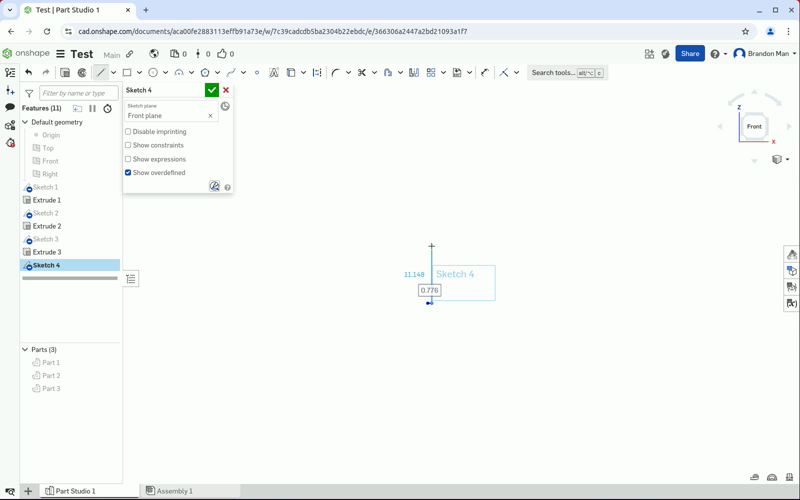
click(431, 245)
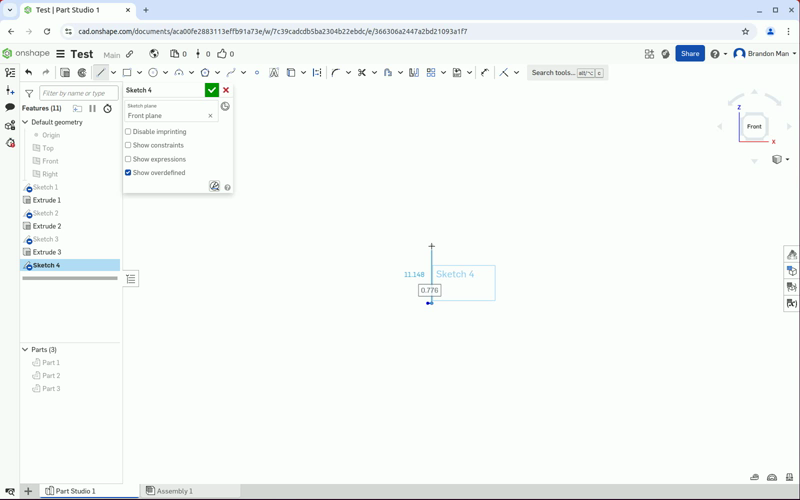
key_up(shift)
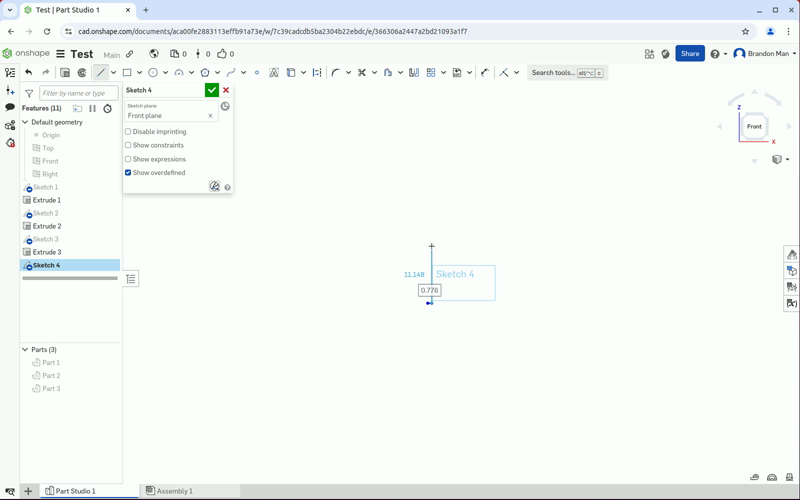
key(esc)
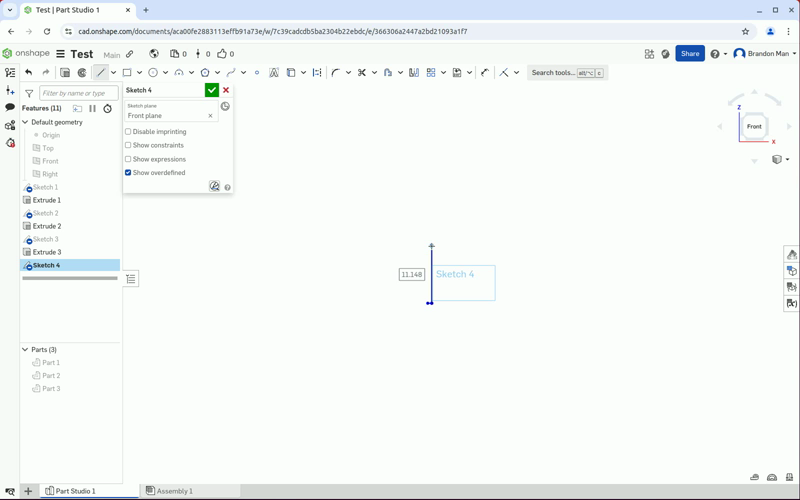
key(a)
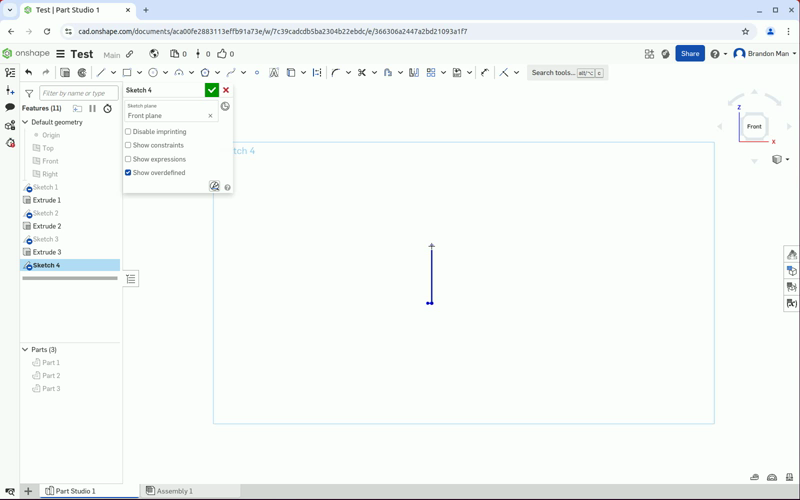
mouse_move(431, 245)
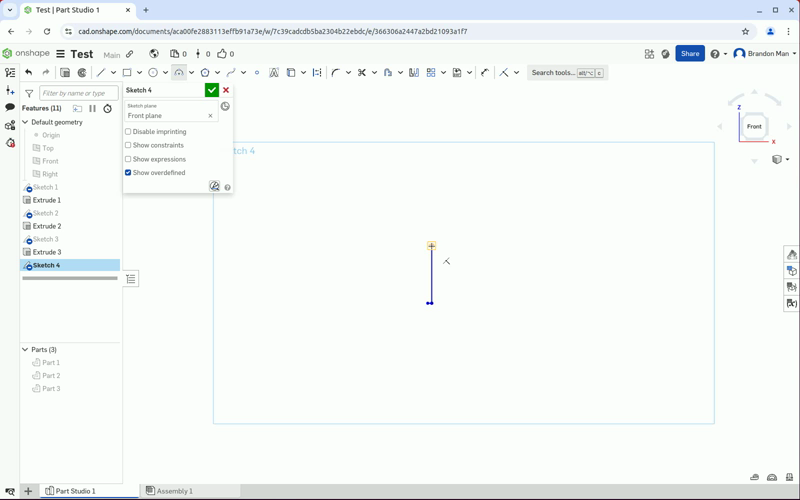
click(431, 245)
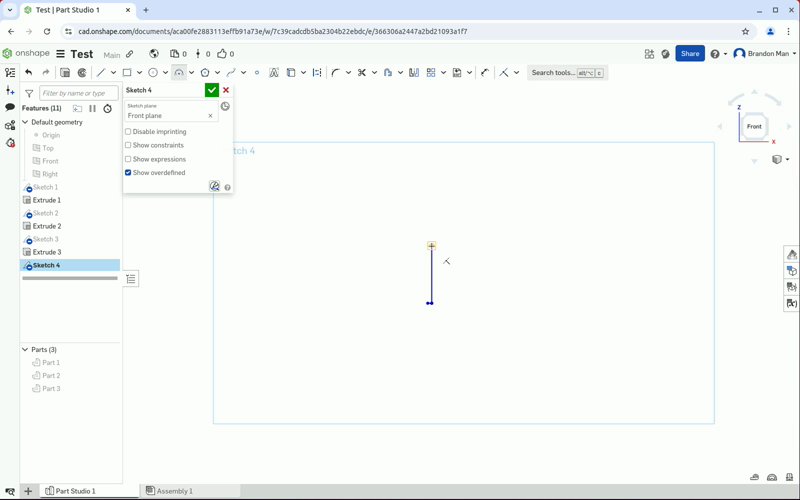
key_down(shift)
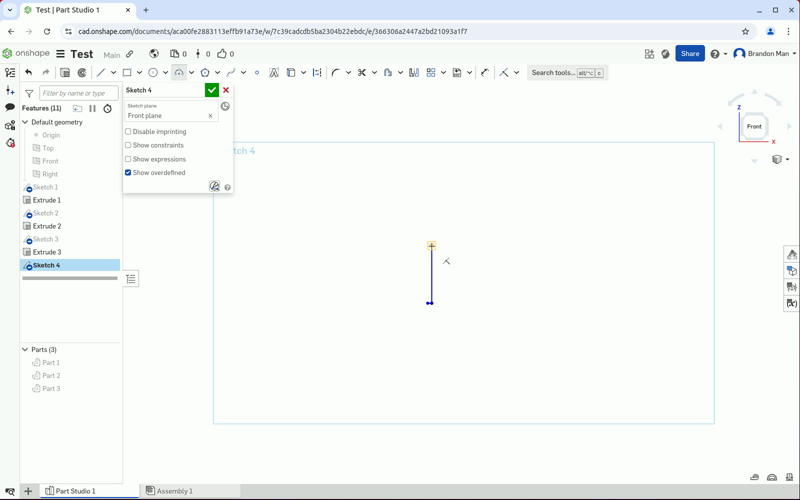
mouse_move(431, 234)
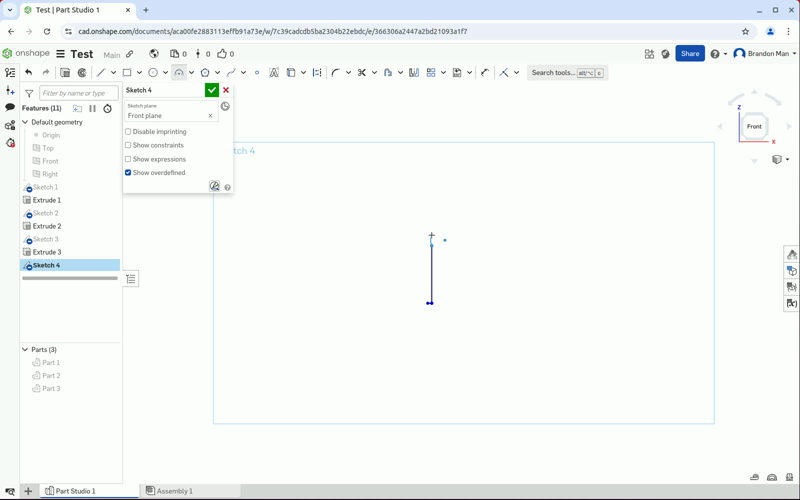
click(431, 234)
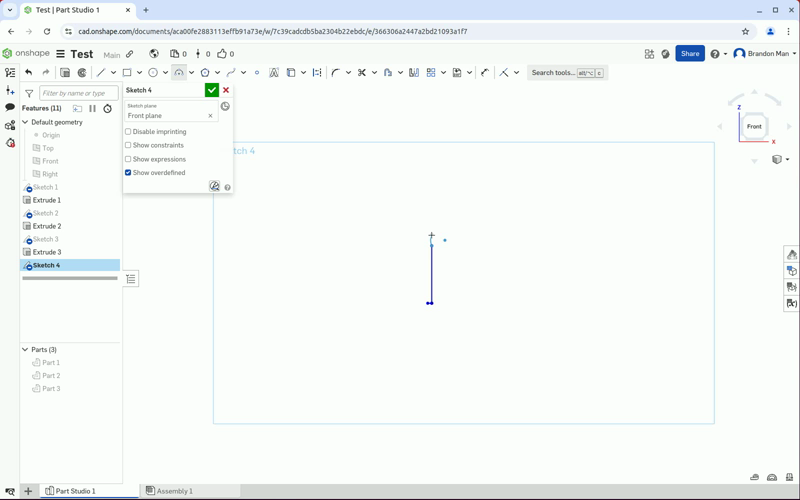
mouse_move(436, 240)
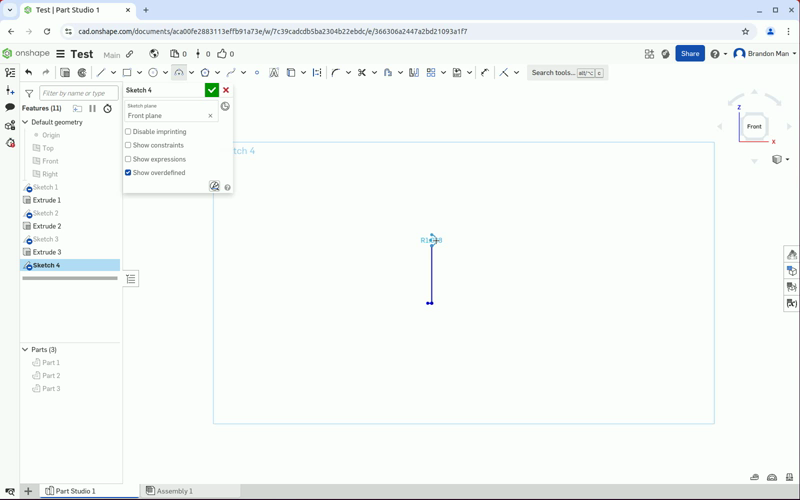
click(436, 240)
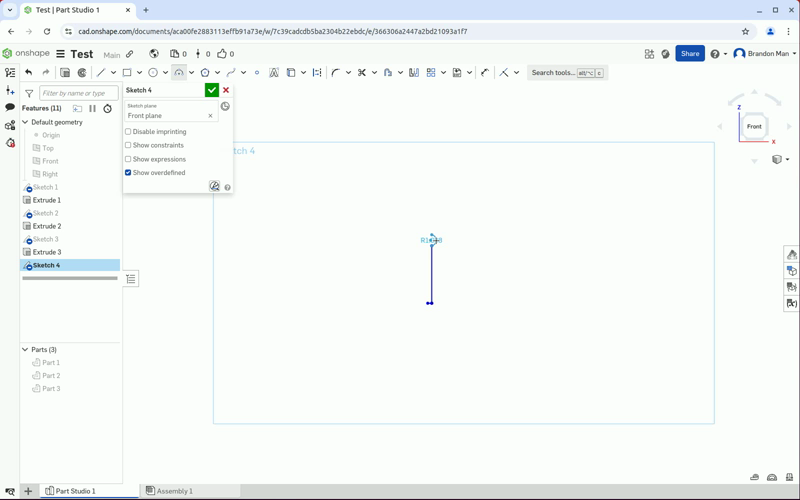
key_up(shift)
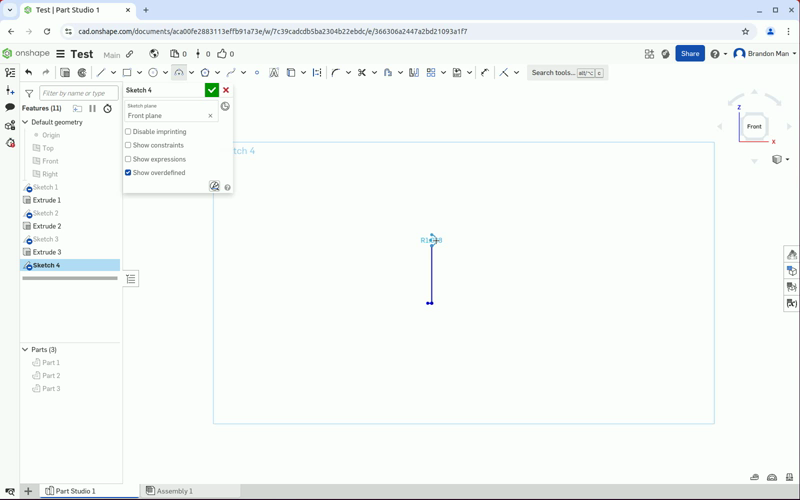
key(esc)
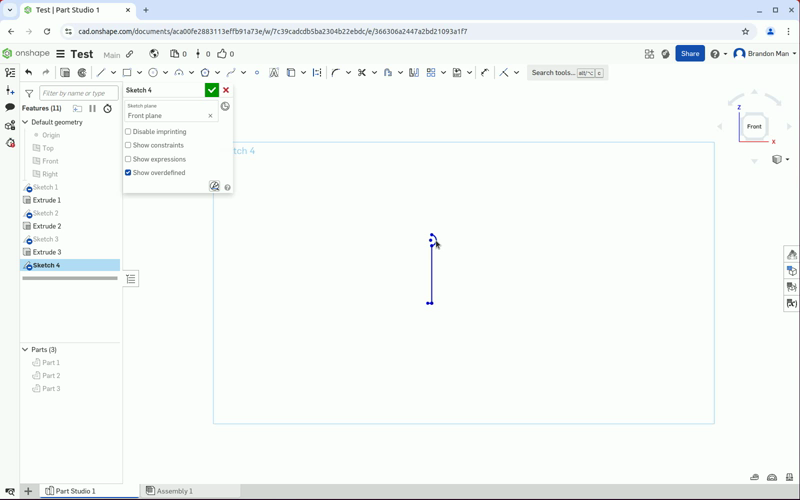
key(l)
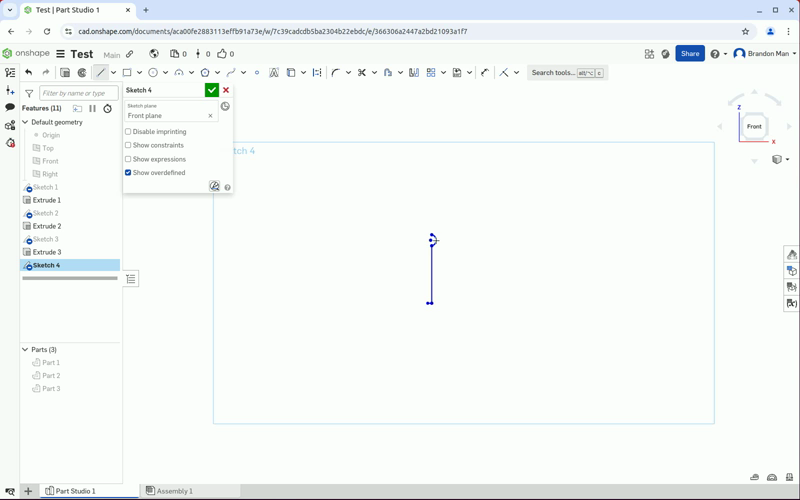
mouse_move(431, 234)
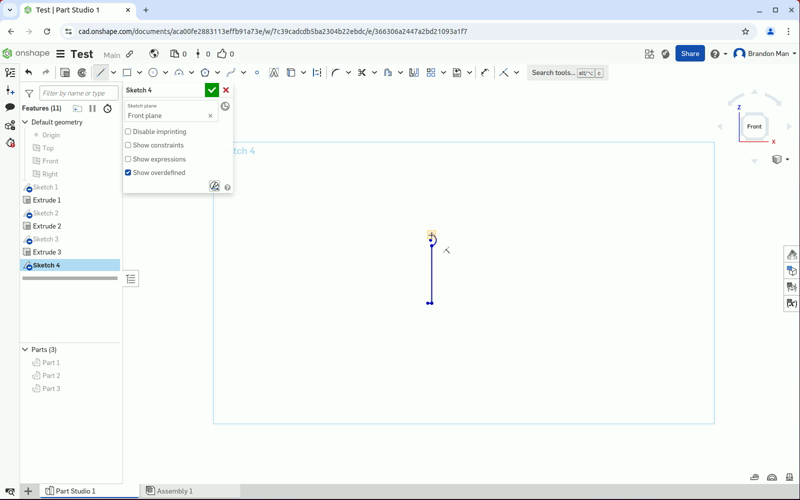
click(431, 234)
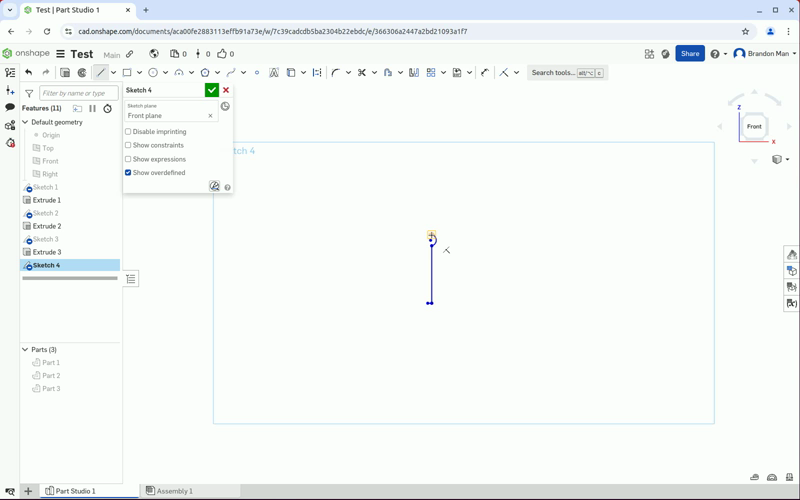
key_down(shift)
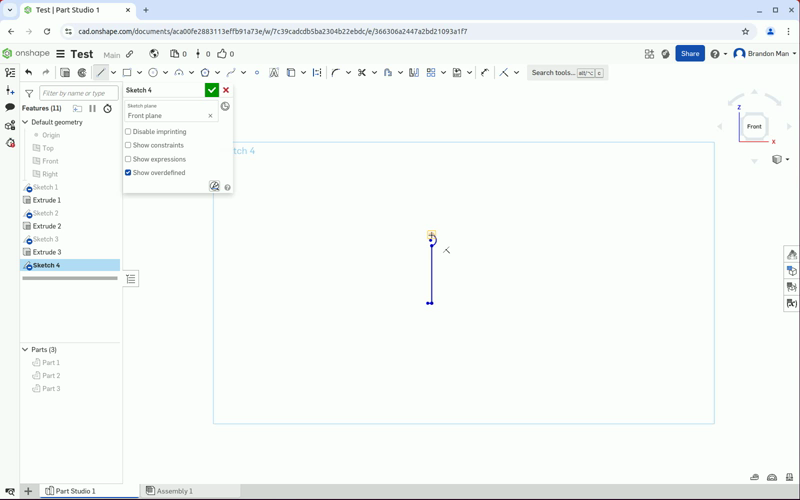
mouse_move(461, 234)
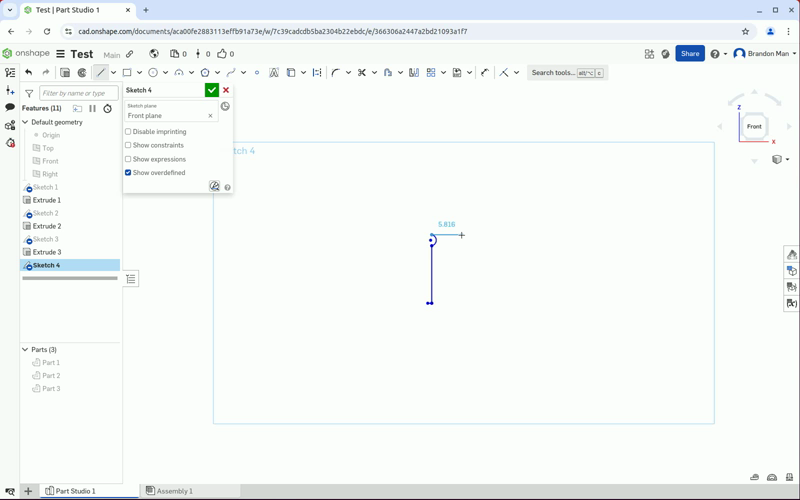
mouse_move(431, 184)
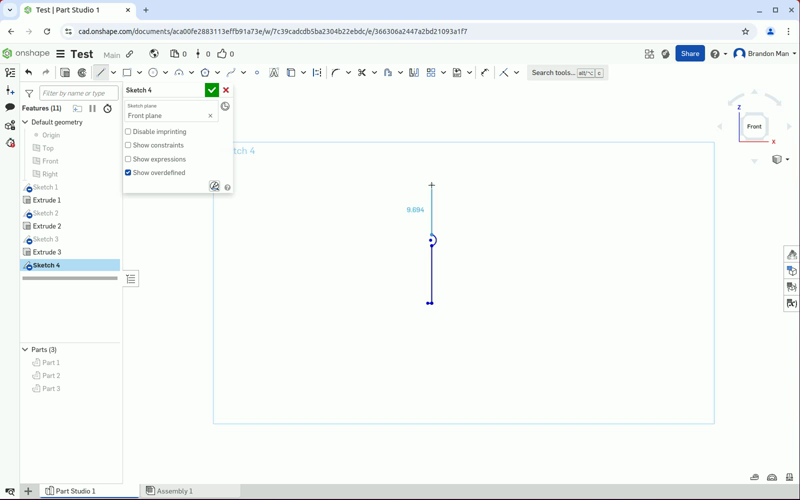
click(431, 184)
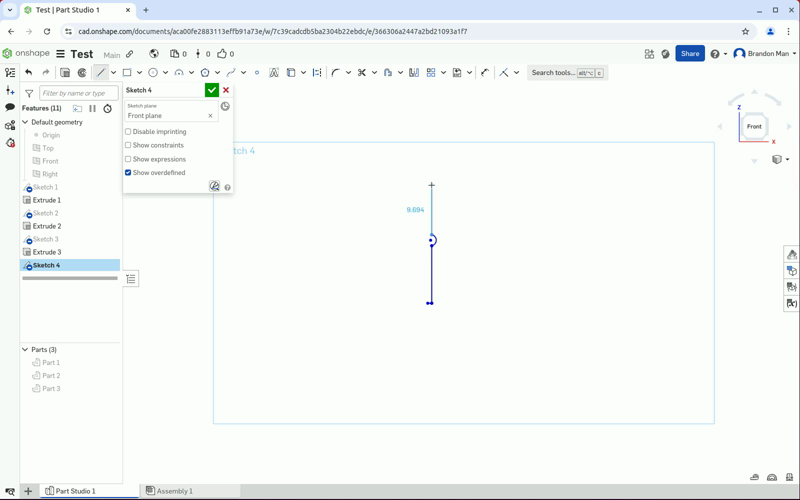
key_up(shift)
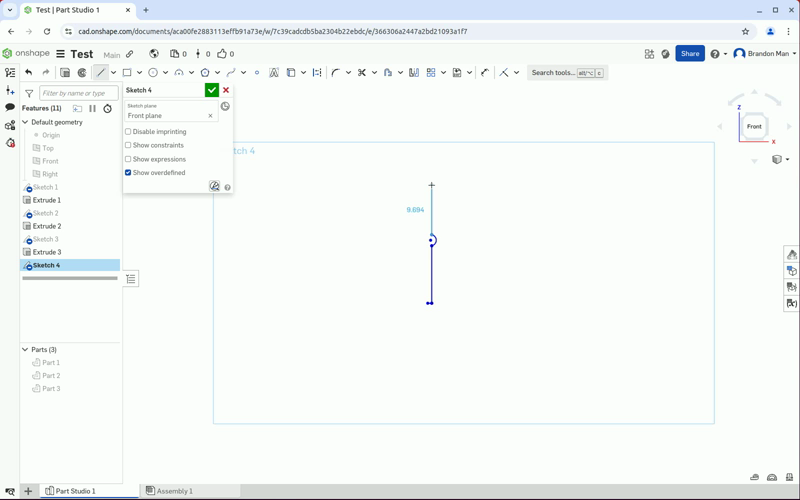
key(esc)
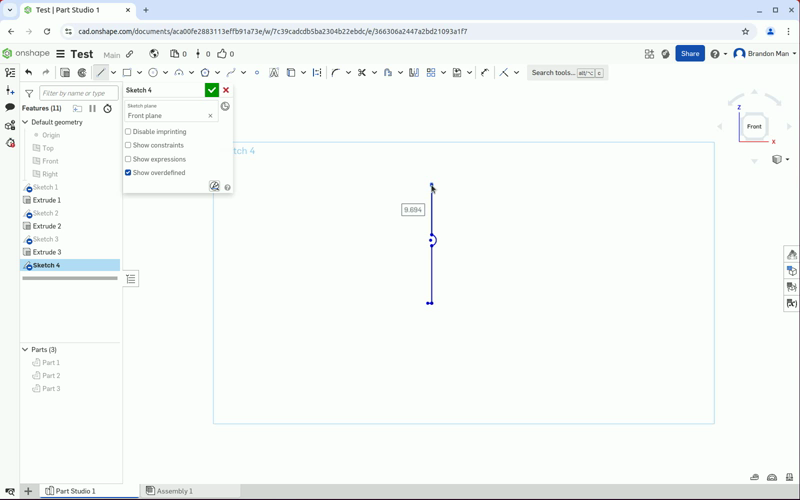
key(a)
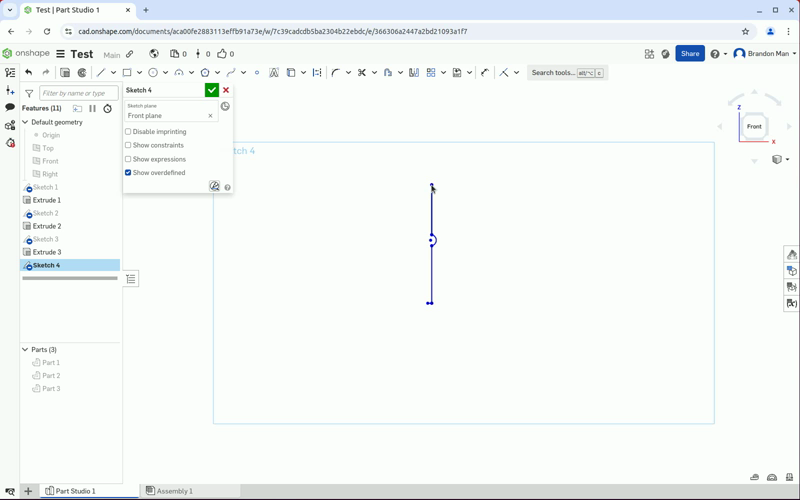
mouse_move(431, 184)
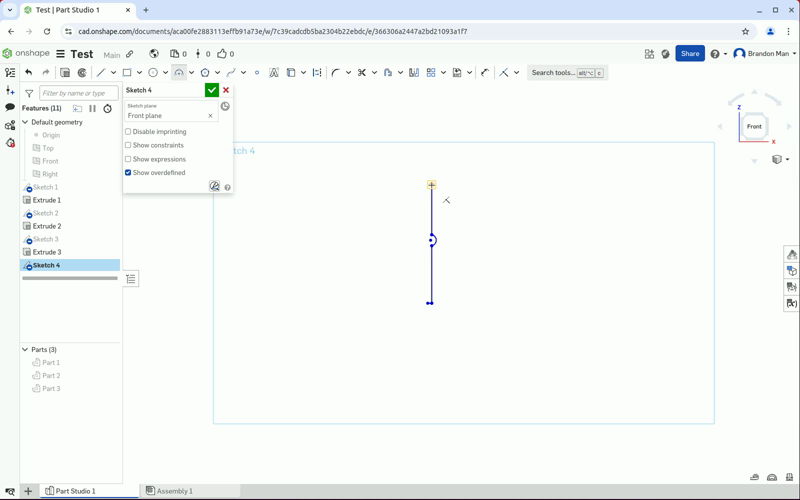
click(431, 184)
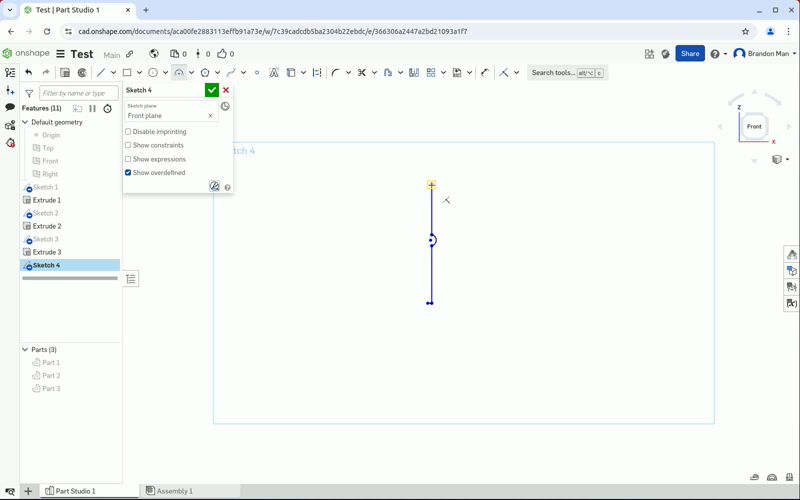
key_down(shift)
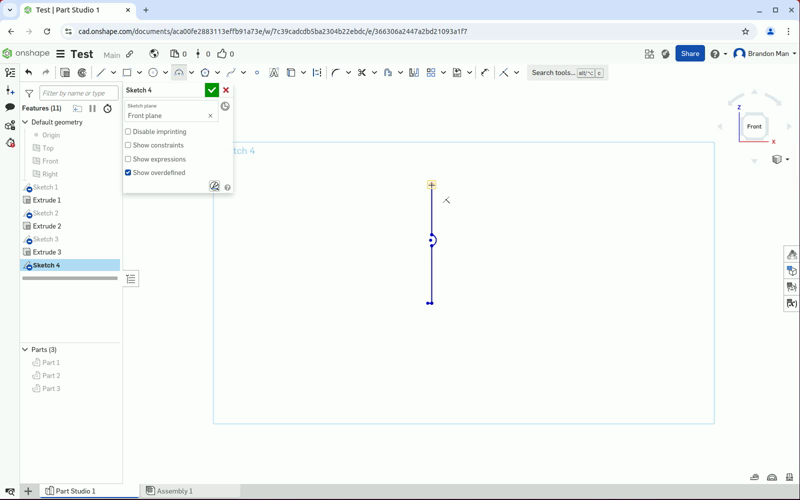
mouse_move(427, 184)
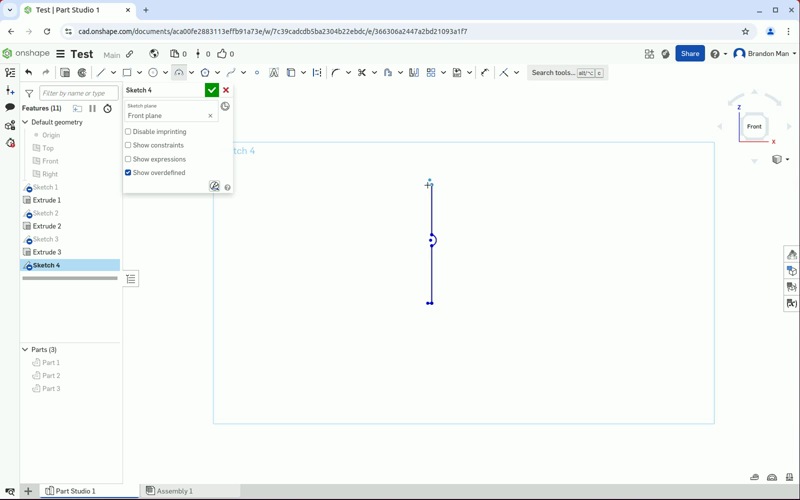
scroll(6)
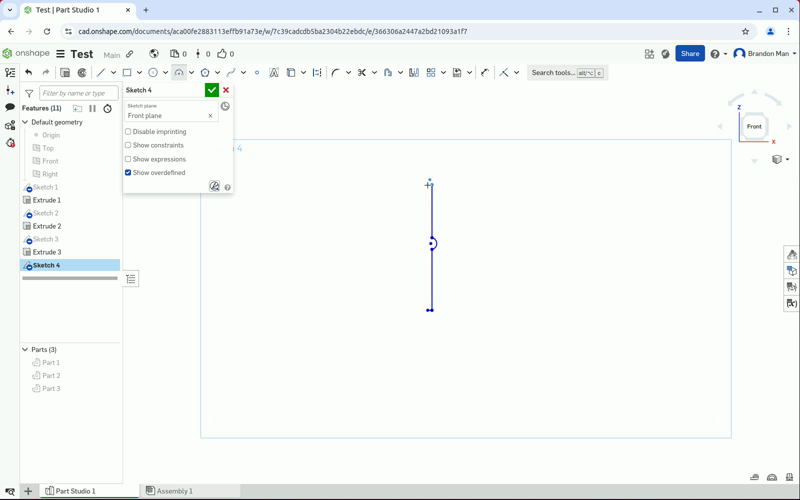
scroll(6)
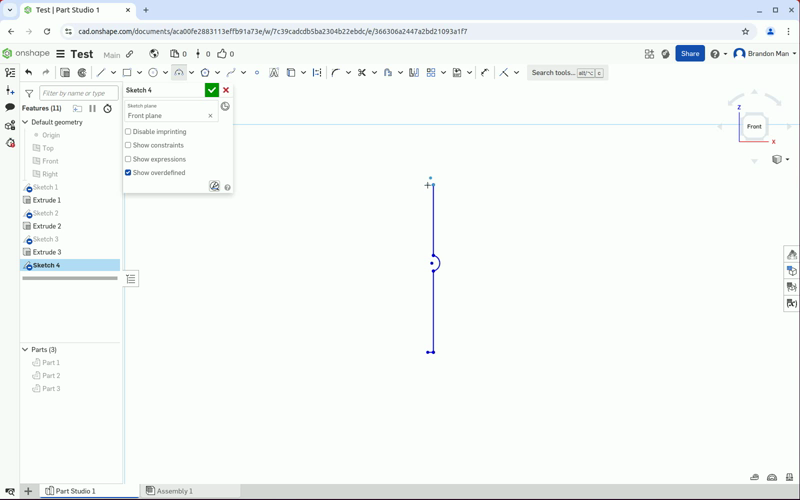
scroll(6)
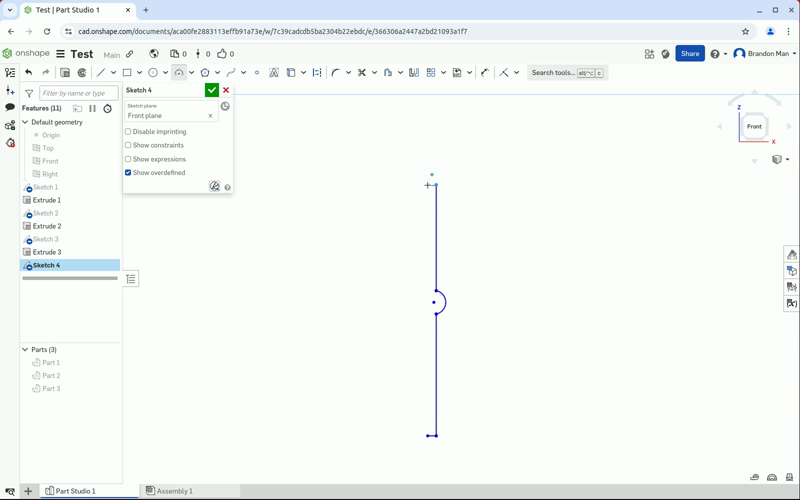
scroll(6)
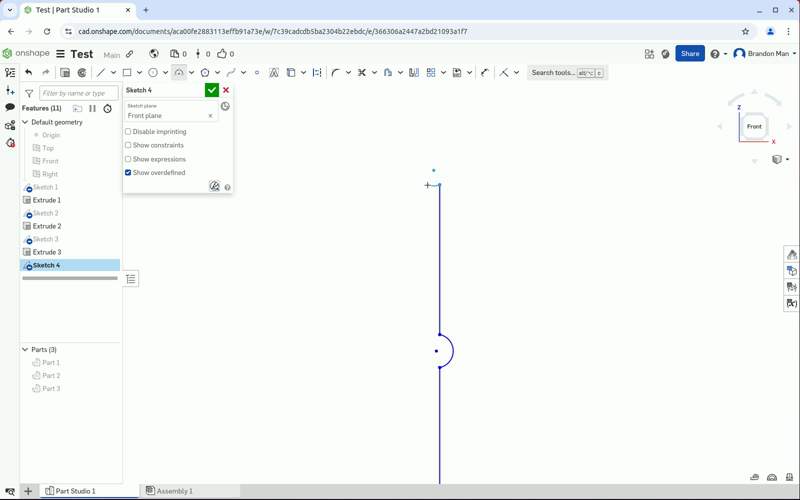
scroll(6)
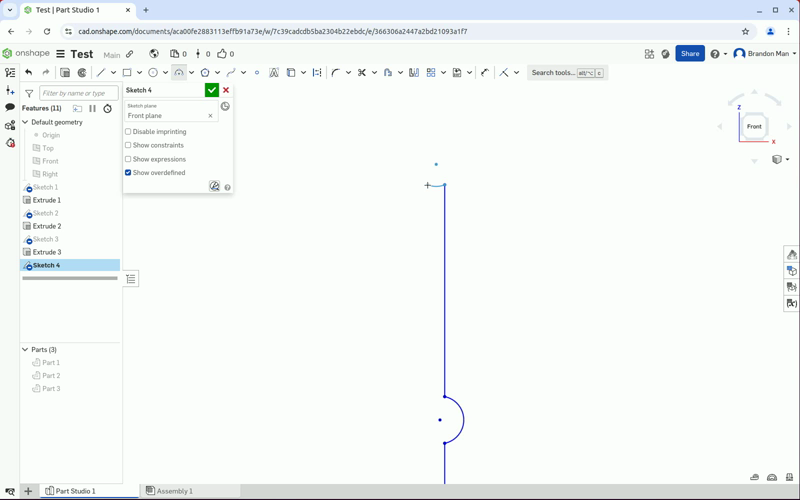
scroll(6)
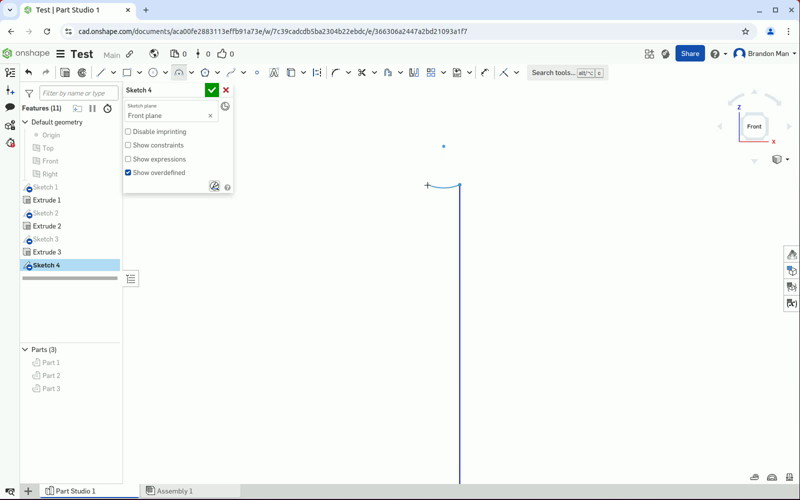
scroll(6)
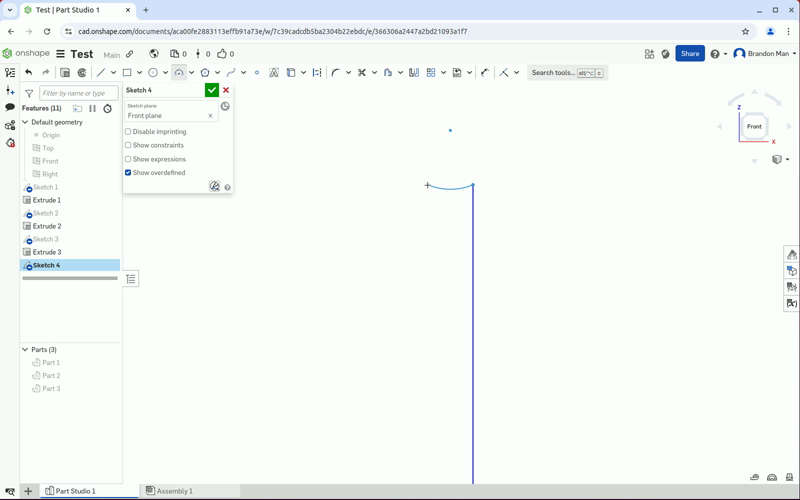
click(427, 184)
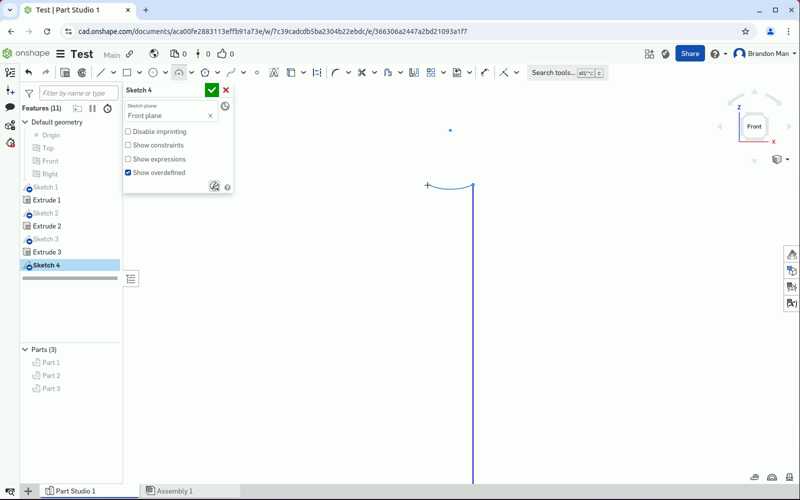
scroll(-6)
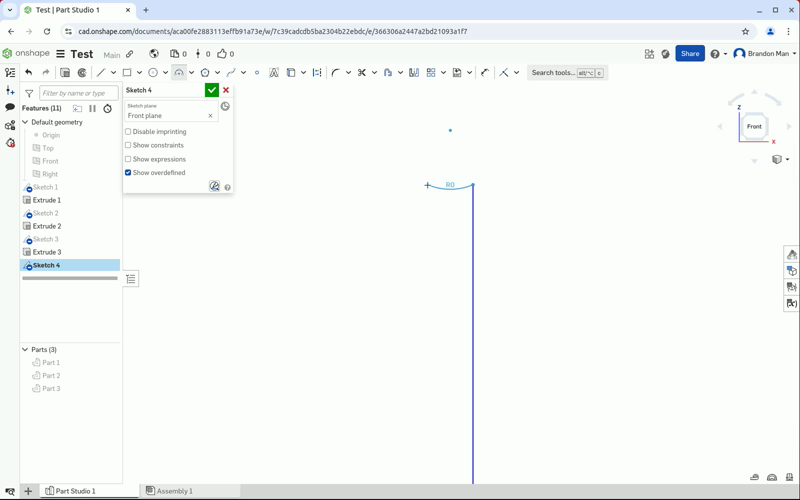
scroll(-6)
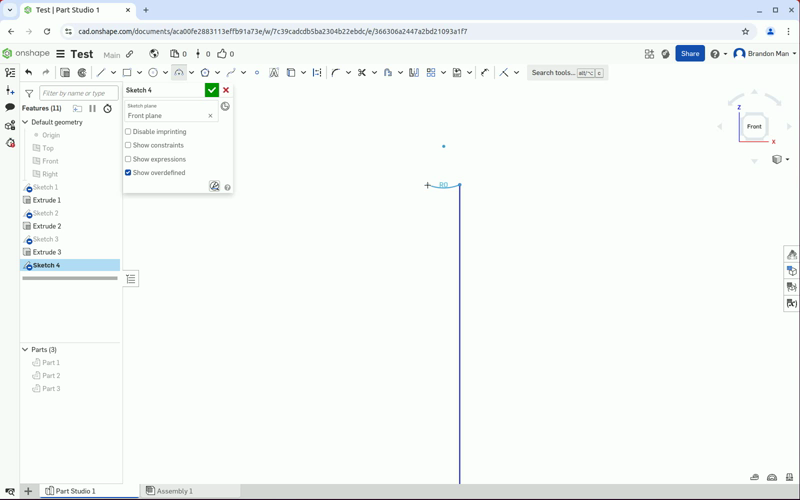
scroll(-6)
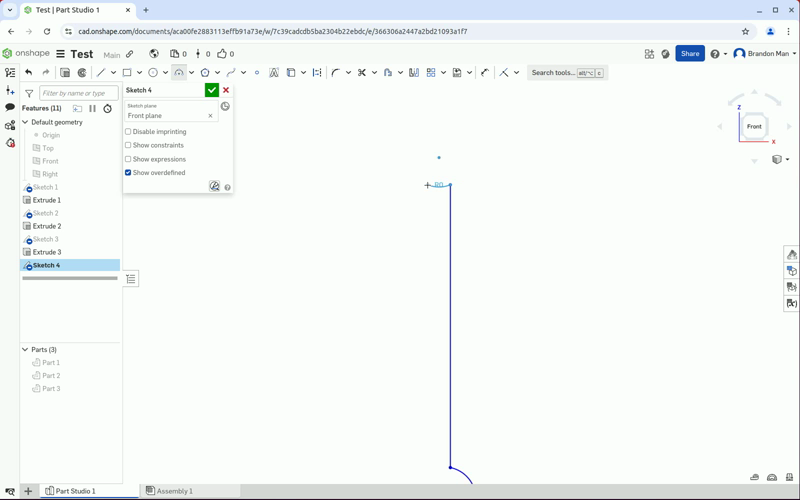
scroll(-6)
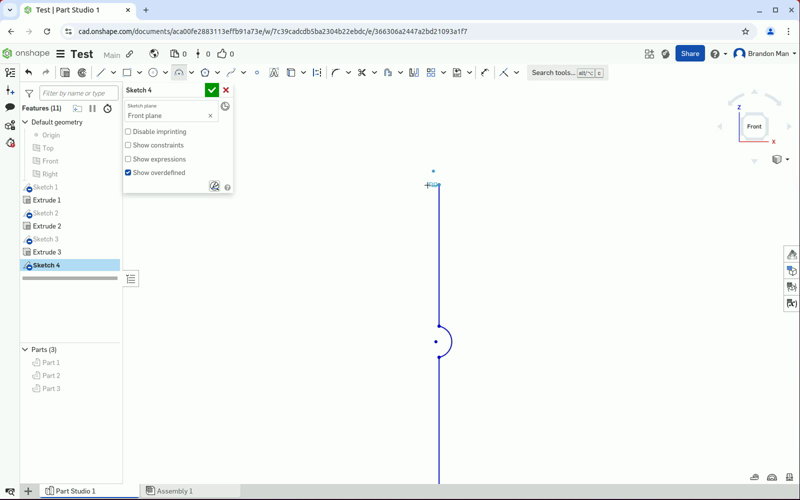
scroll(-6)
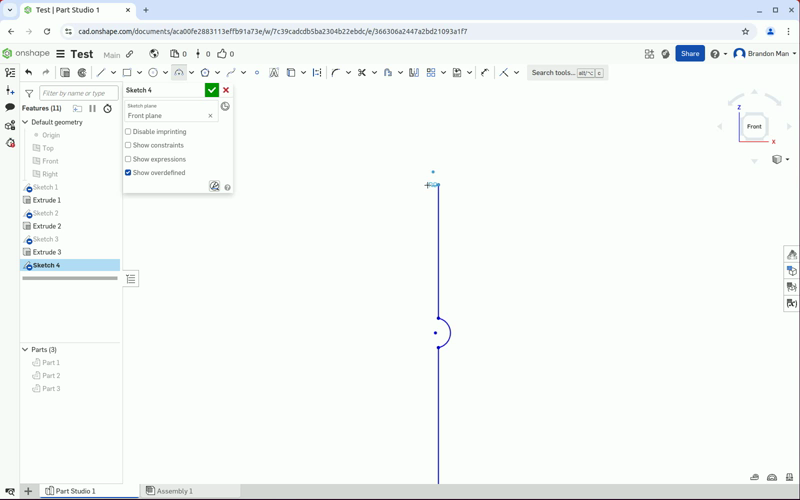
scroll(-6)
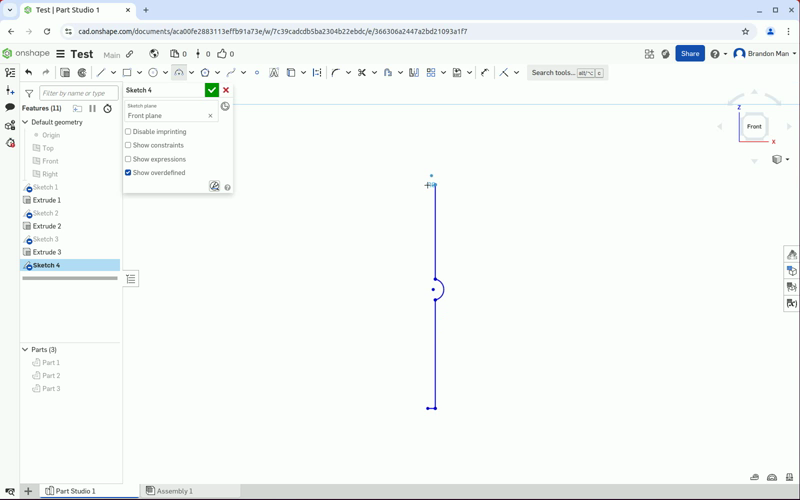
scroll(-6)
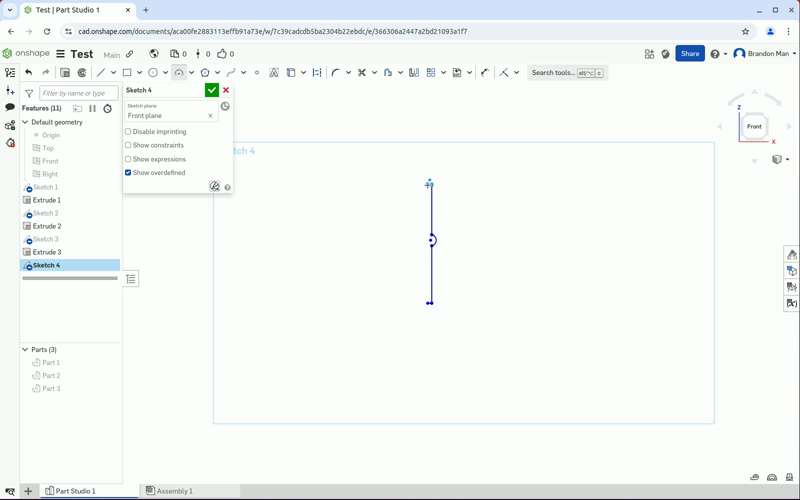
mouse_move(429, 168)
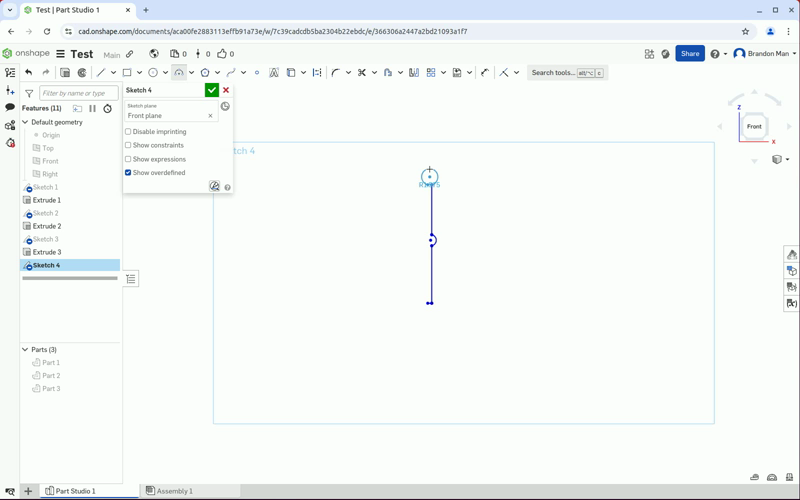
scroll(6)
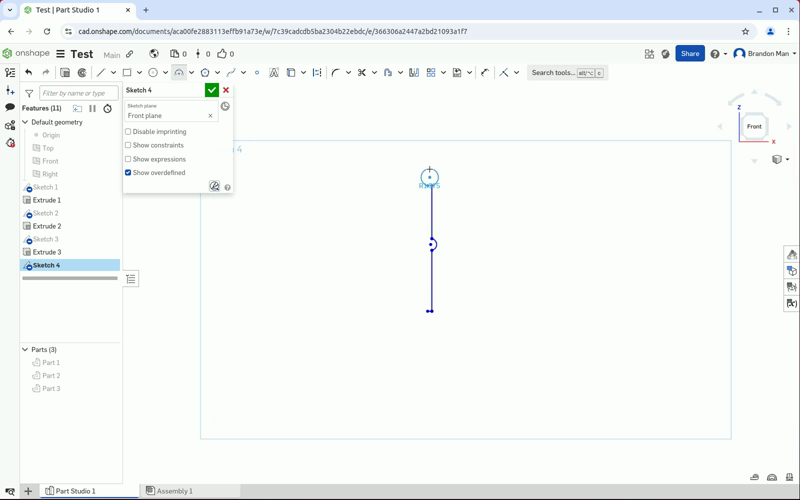
scroll(6)
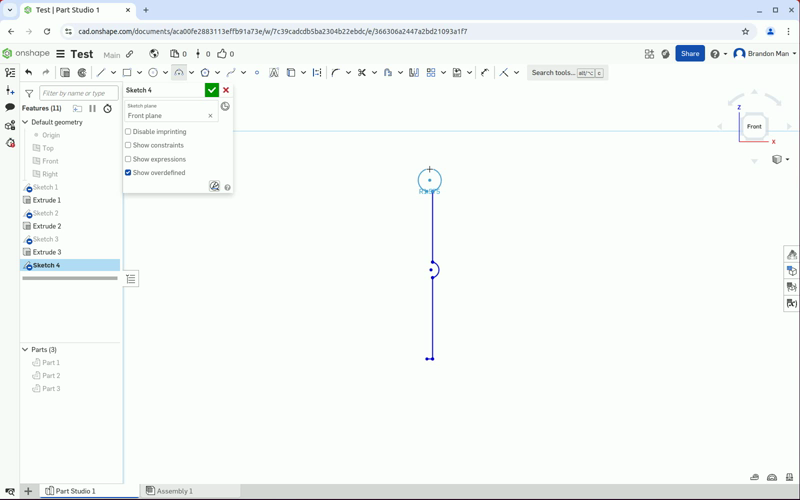
scroll(6)
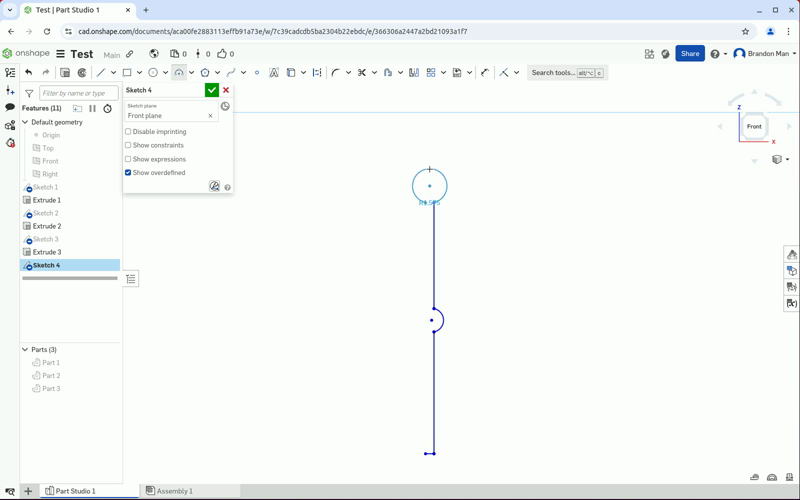
scroll(6)
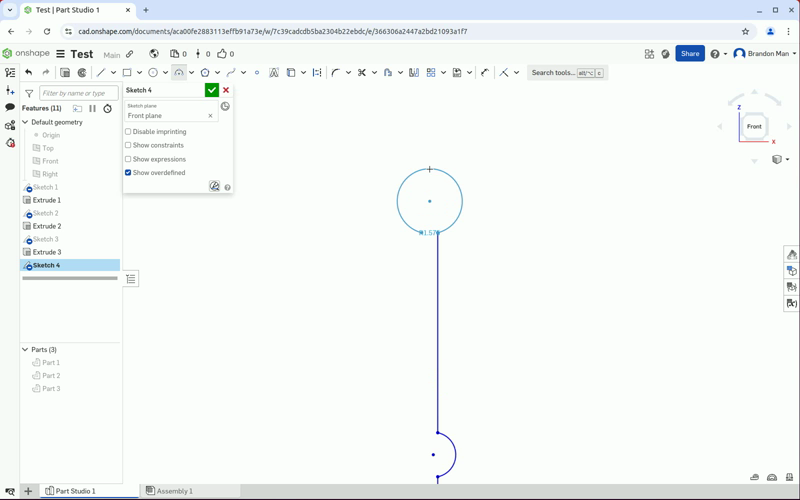
scroll(6)
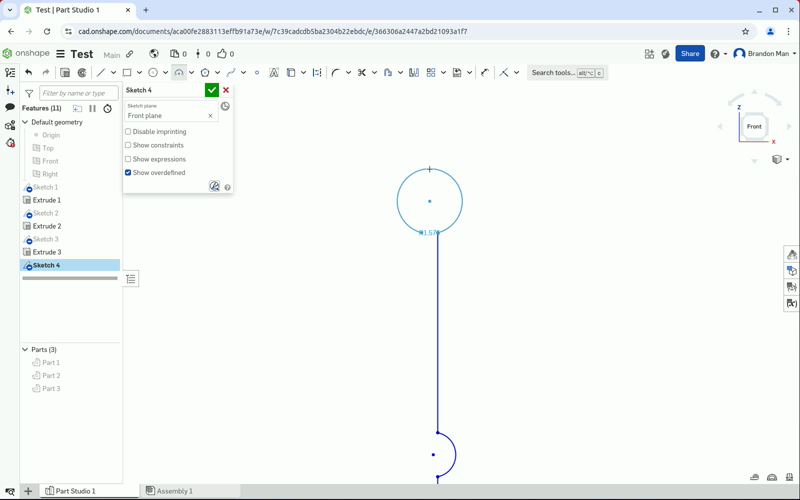
scroll(6)
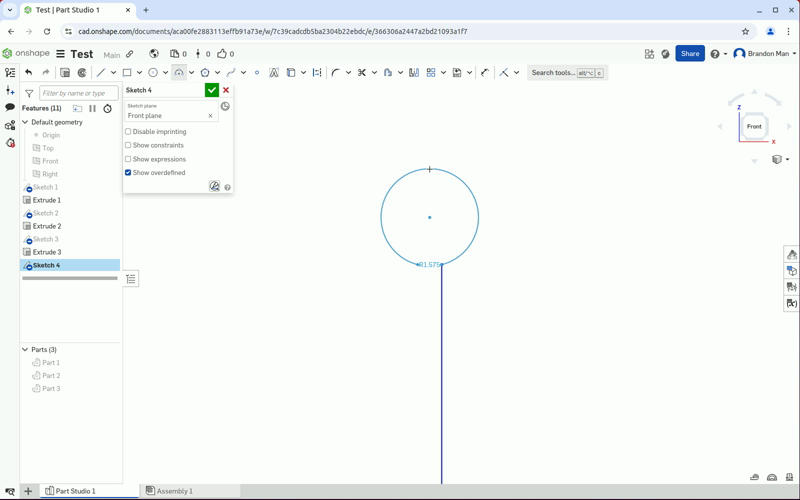
scroll(6)
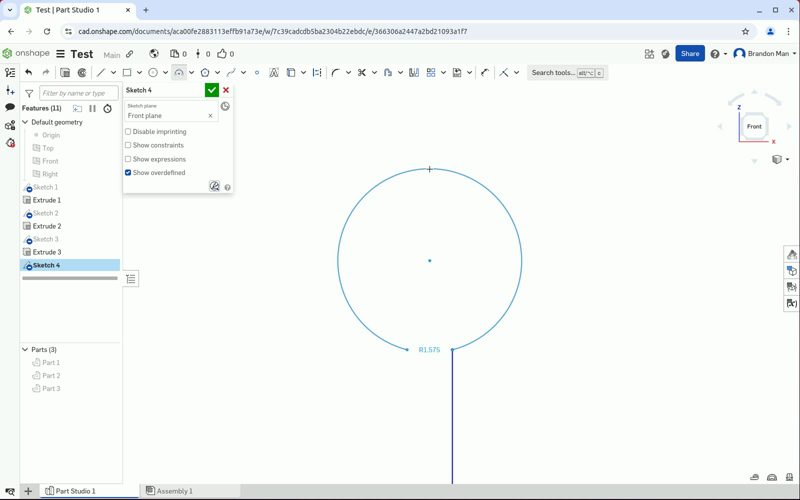
click(429, 168)
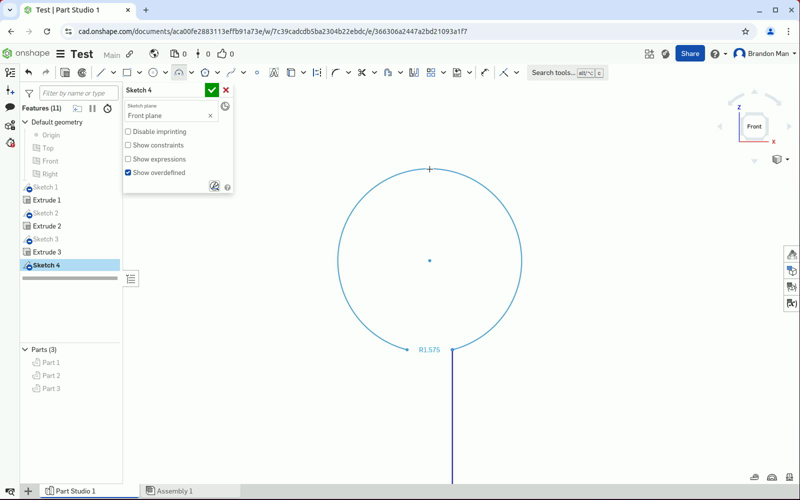
scroll(-6)
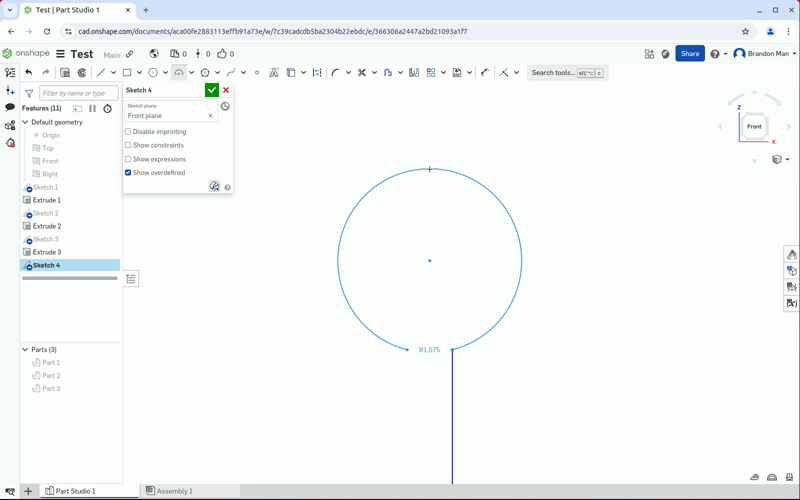
scroll(-6)
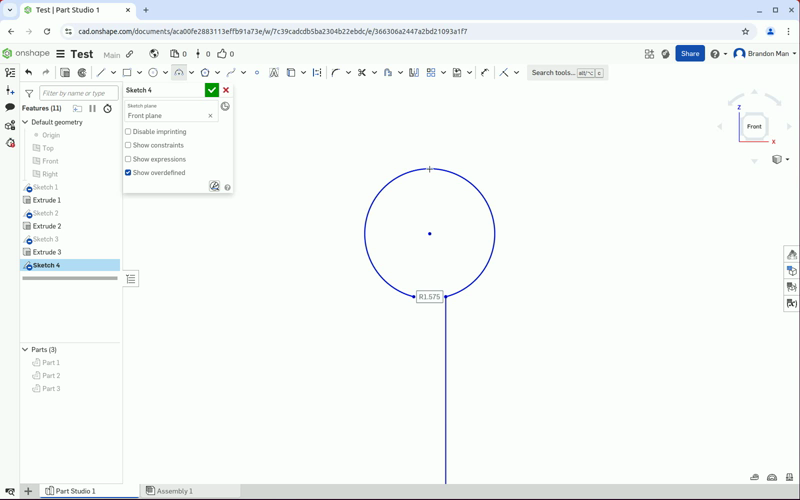
scroll(-6)
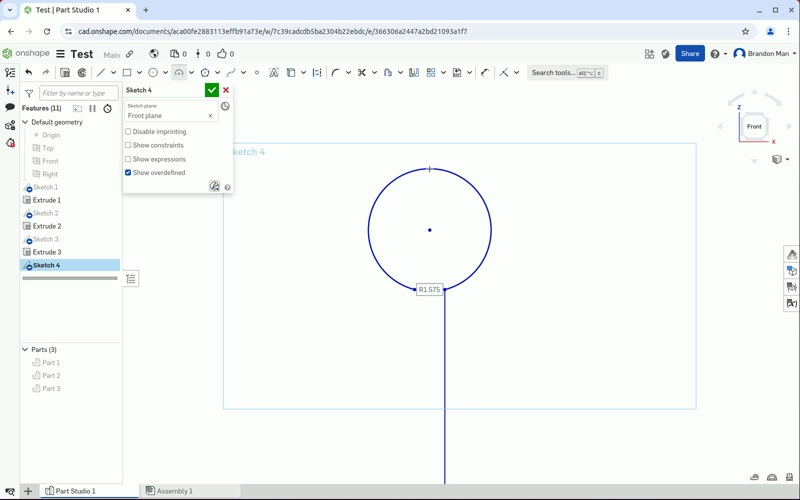
scroll(-6)
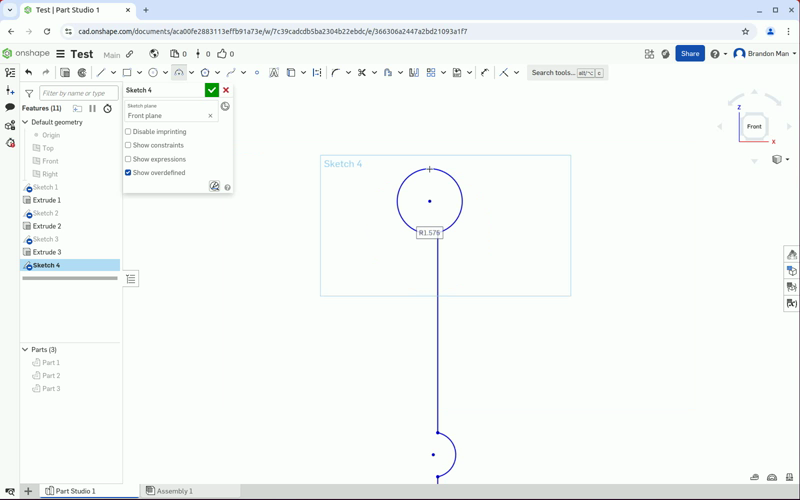
scroll(-6)
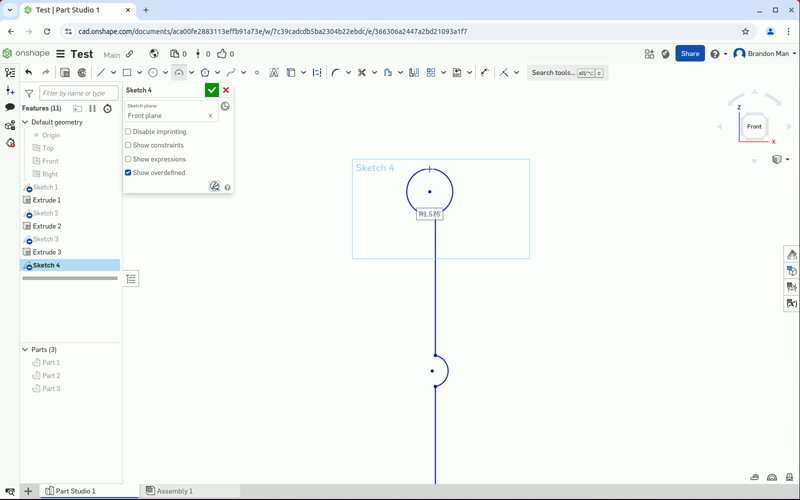
scroll(-6)
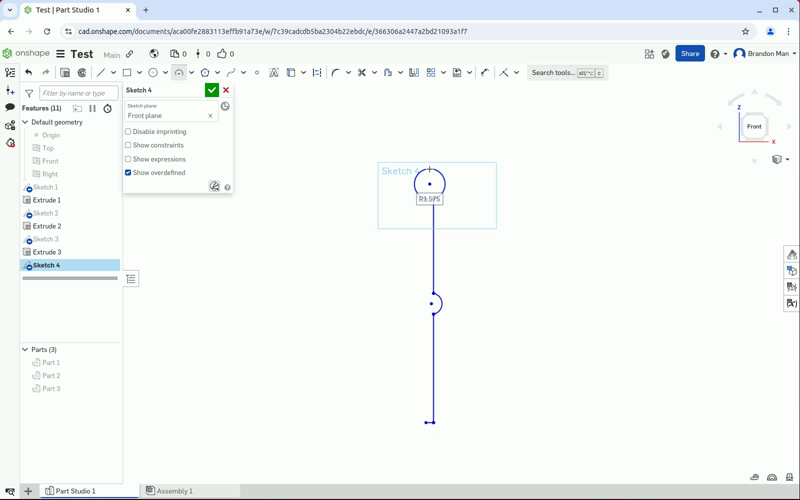
scroll(-6)
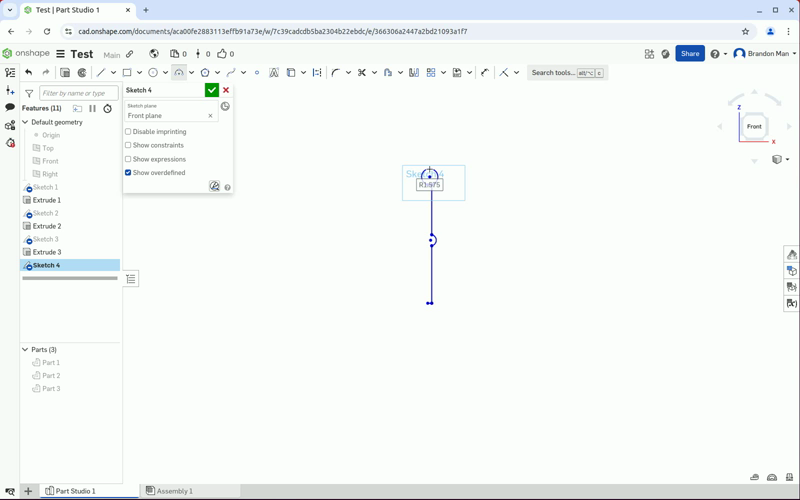
key_up(shift)
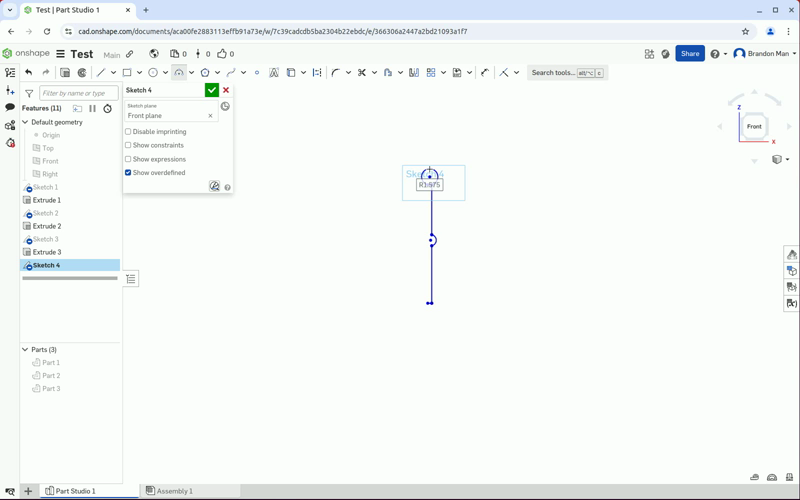
key(esc)
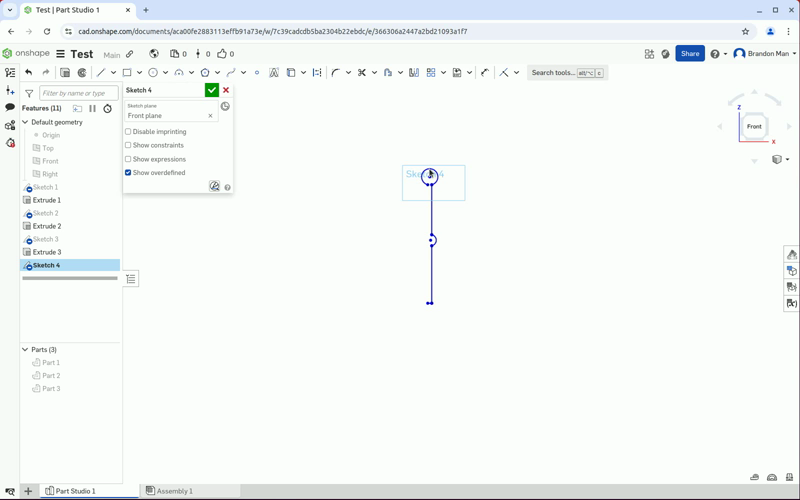
key(l)
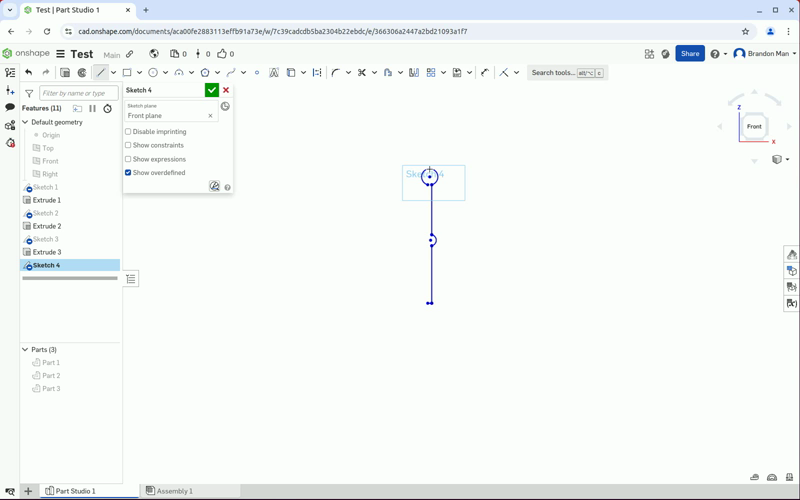
mouse_move(427, 184)
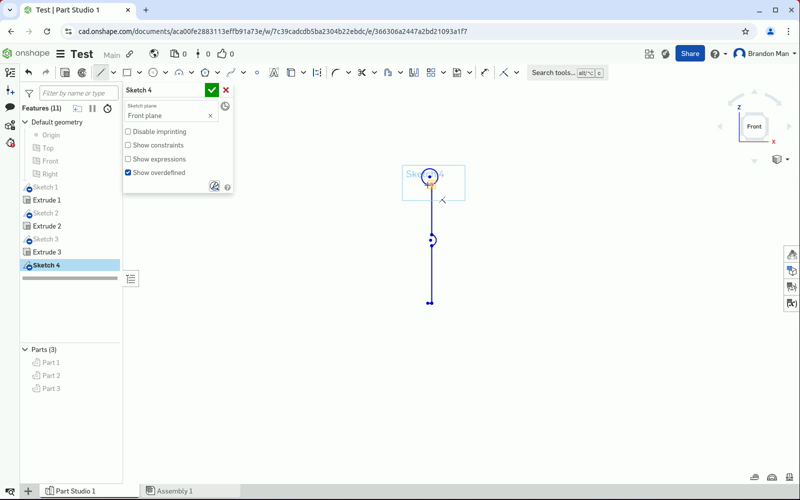
scroll(6)
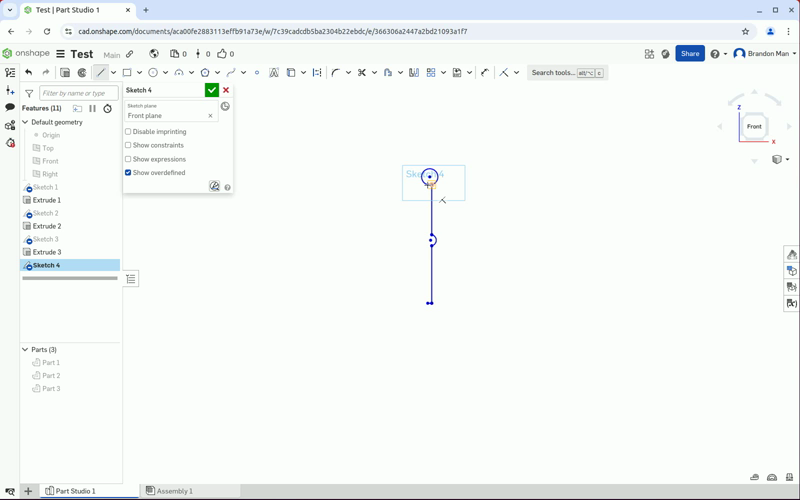
scroll(6)
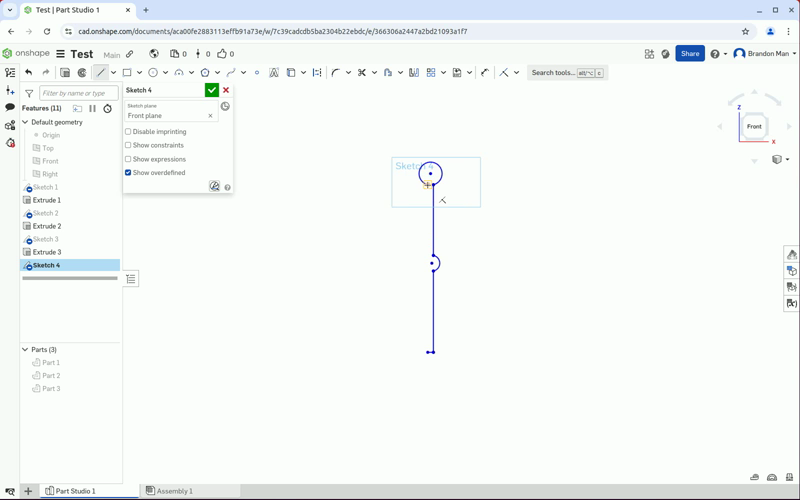
scroll(6)
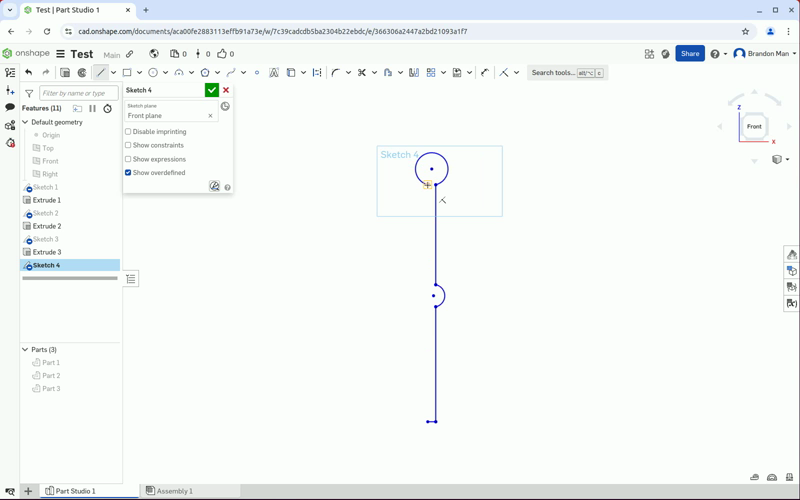
scroll(6)
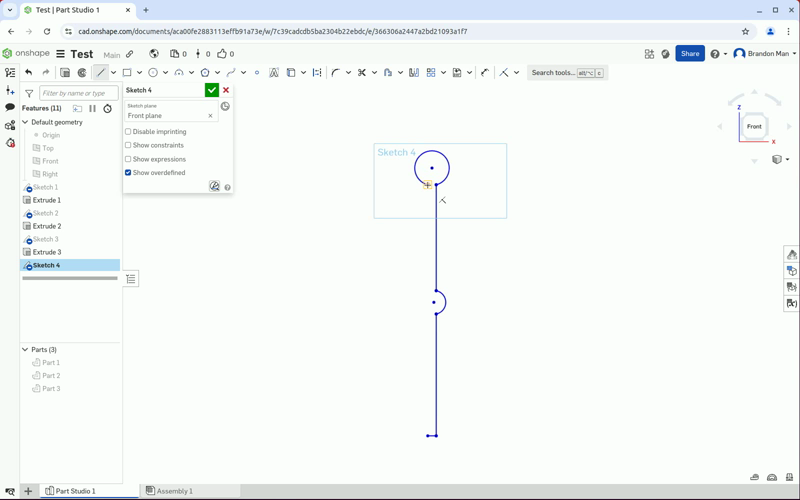
scroll(6)
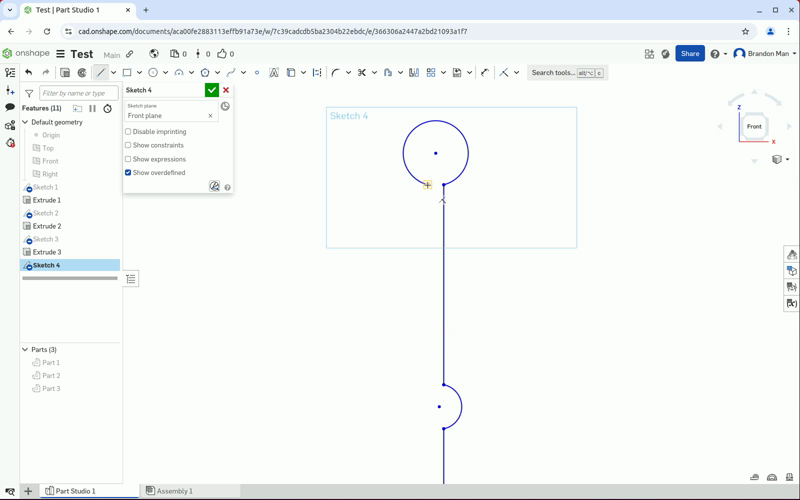
scroll(6)
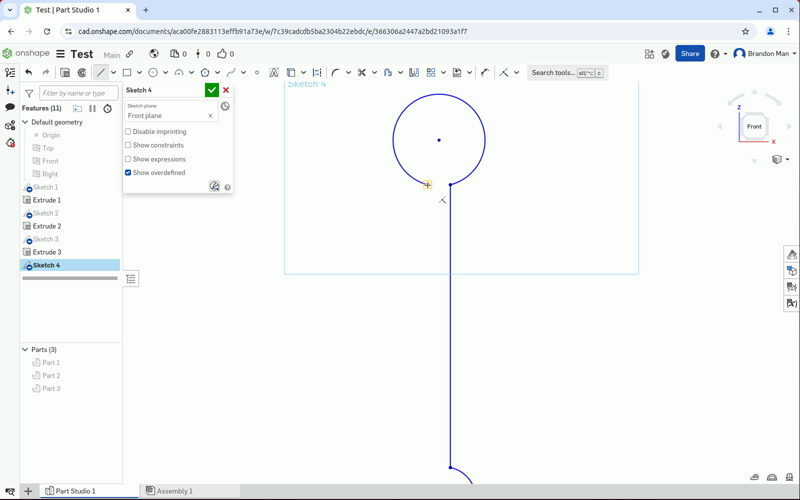
scroll(6)
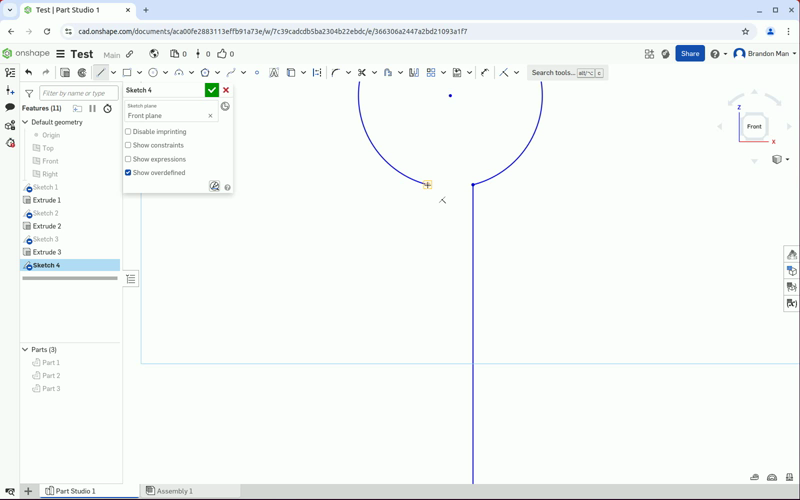
click(427, 184)
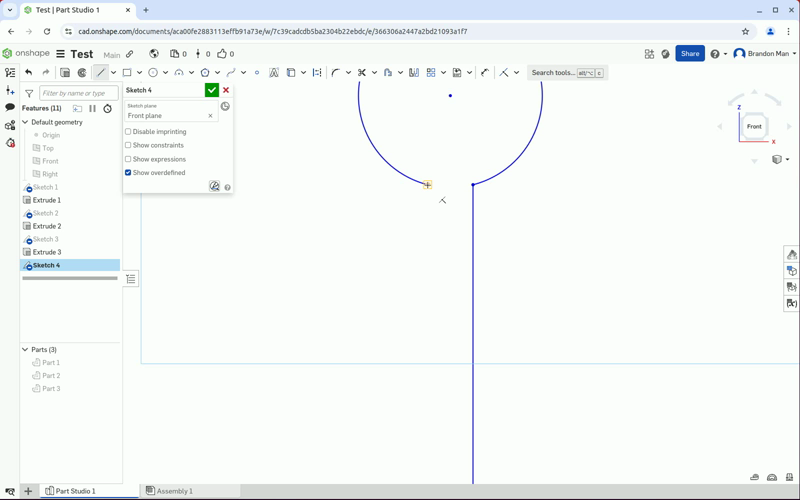
scroll(-6)
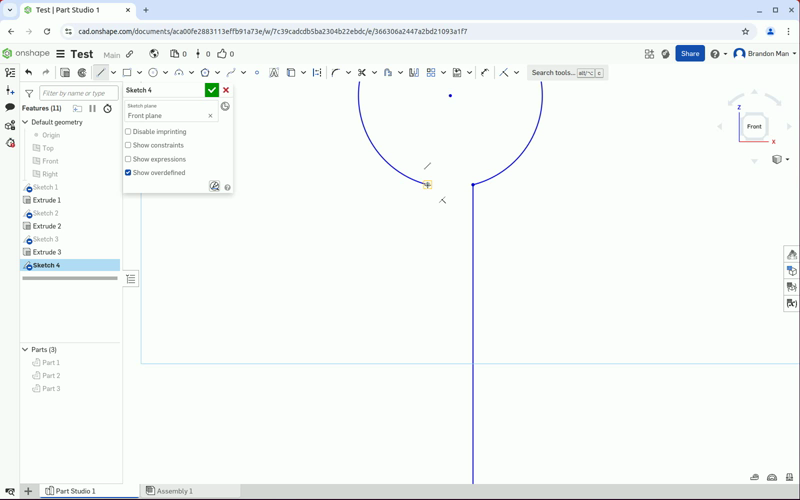
scroll(-6)
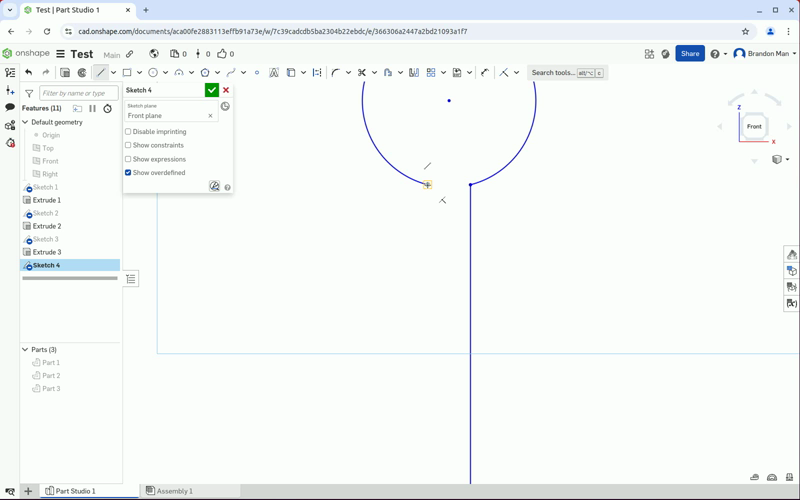
scroll(-6)
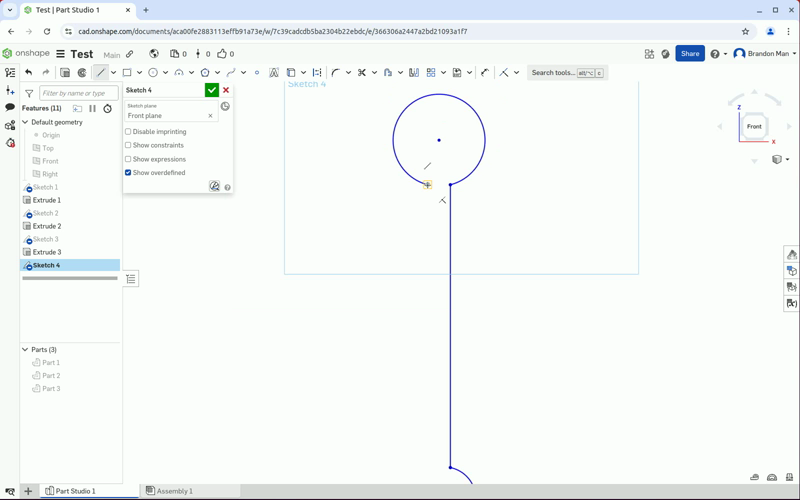
scroll(-6)
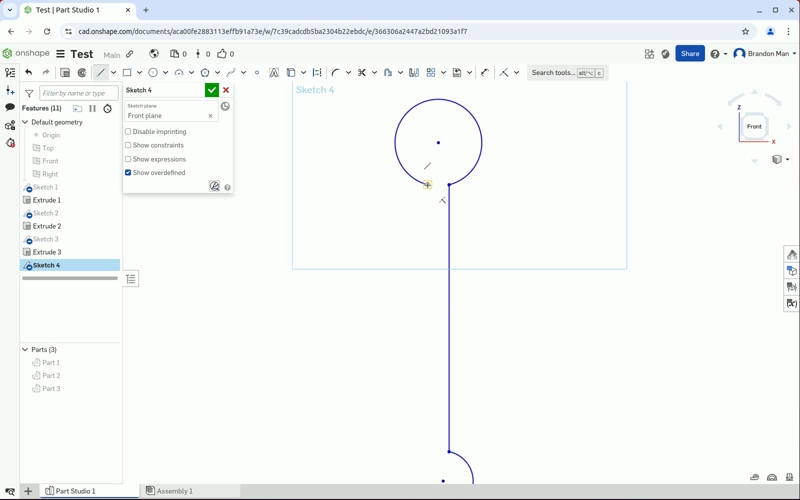
scroll(-6)
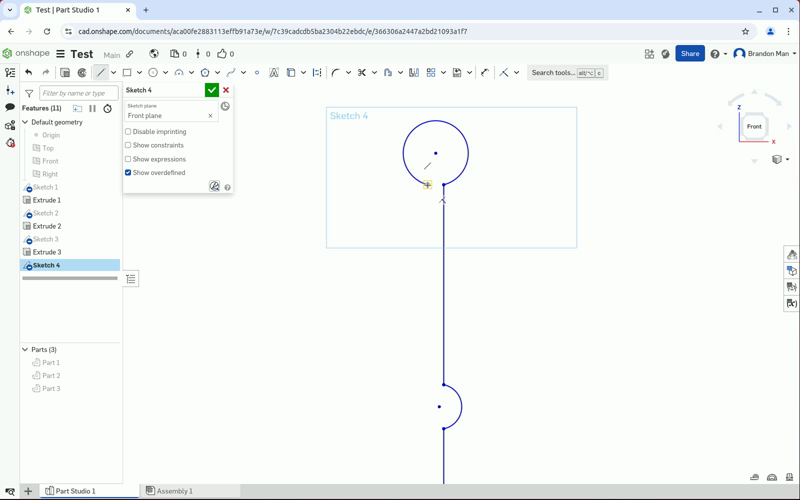
scroll(-6)
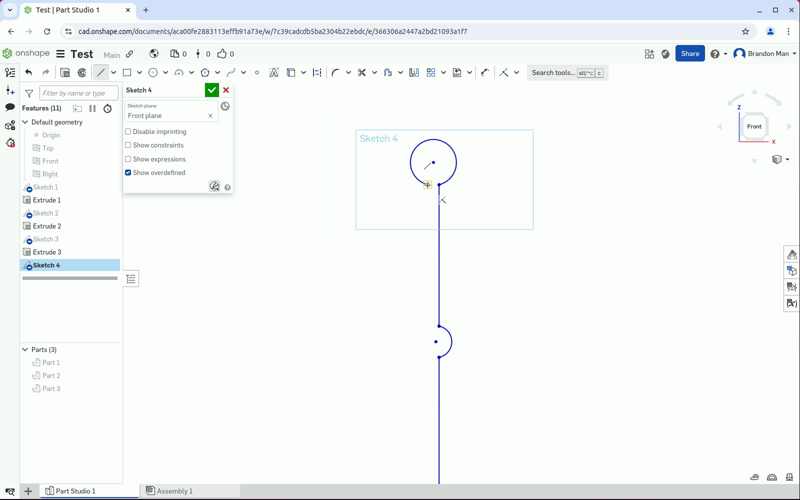
scroll(-6)
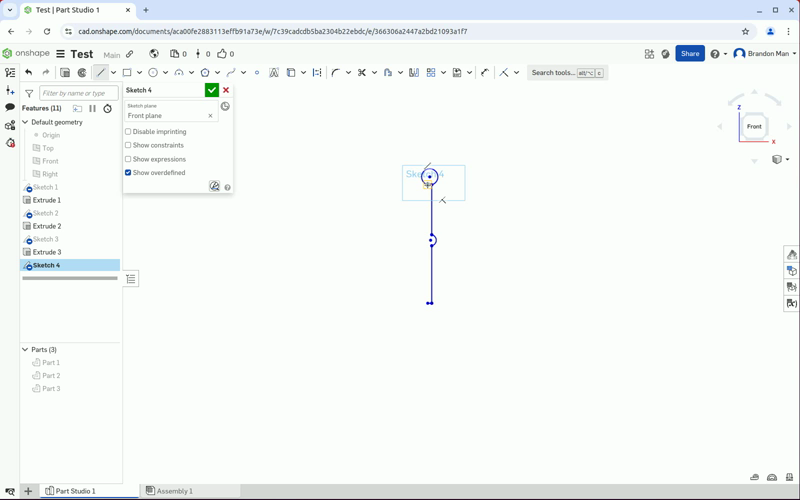
key_down(shift)
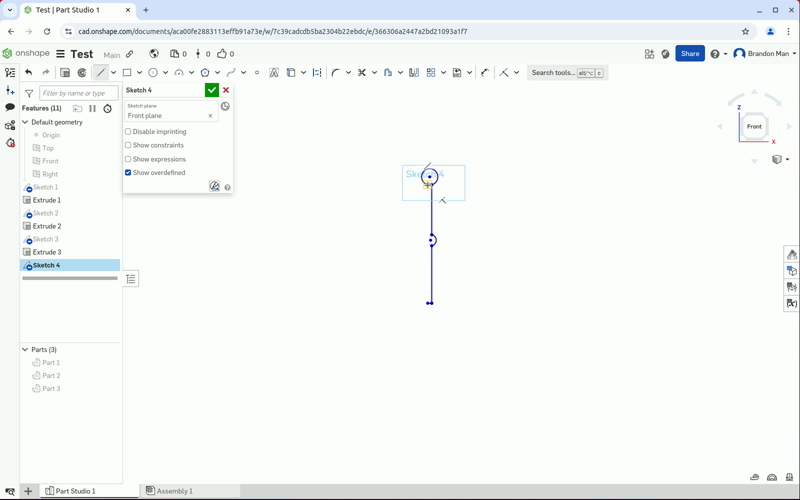
mouse_move(457, 184)
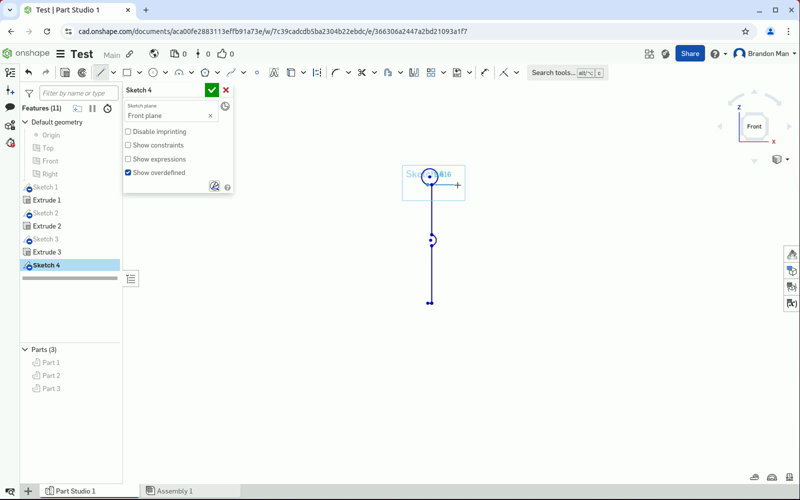
mouse_move(427, 234)
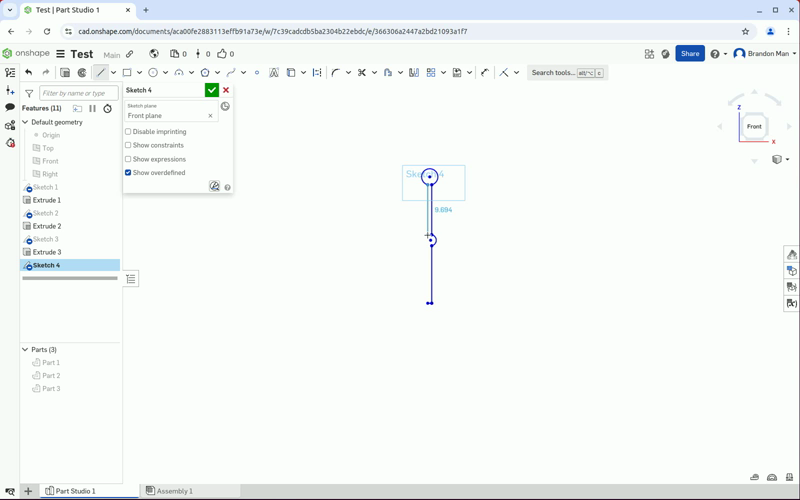
scroll(6)
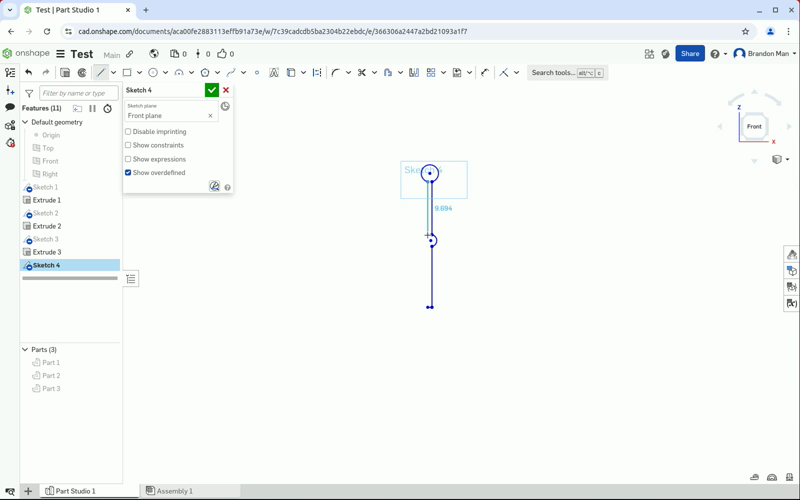
scroll(6)
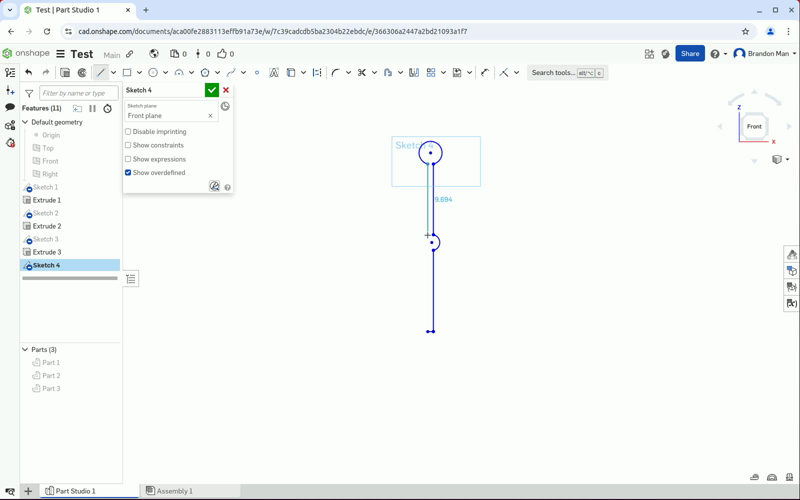
scroll(6)
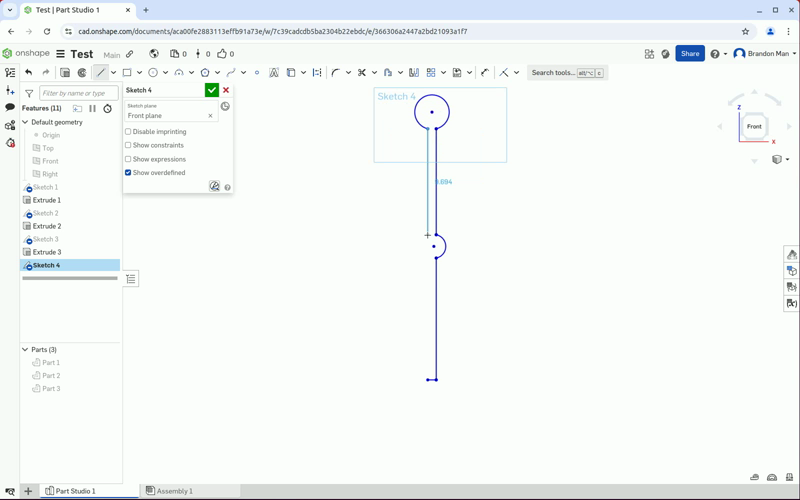
scroll(6)
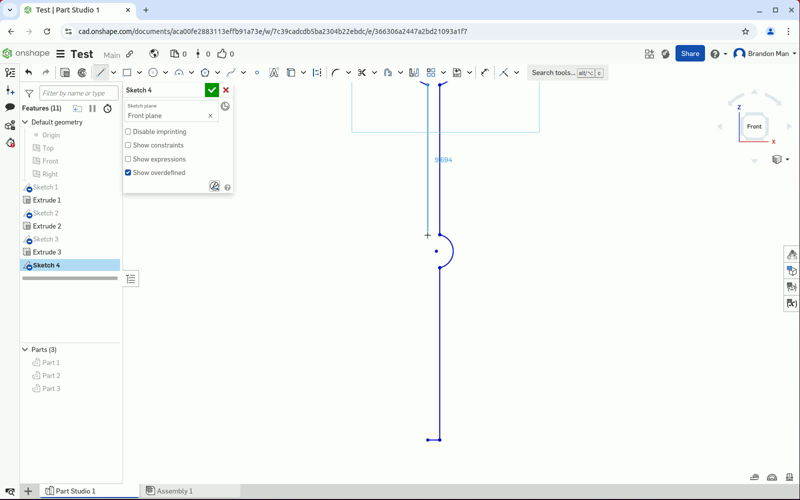
scroll(6)
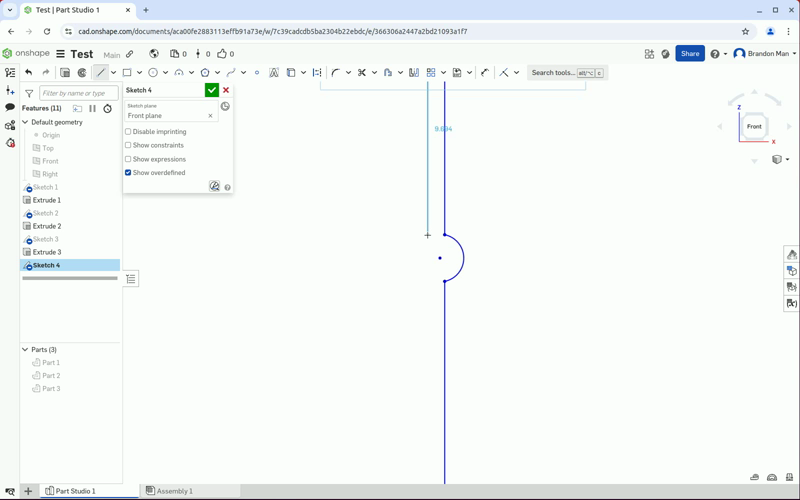
scroll(6)
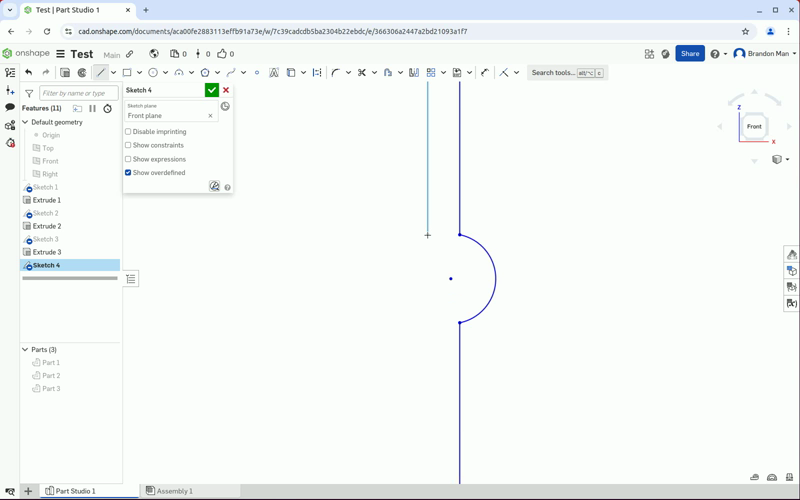
scroll(6)
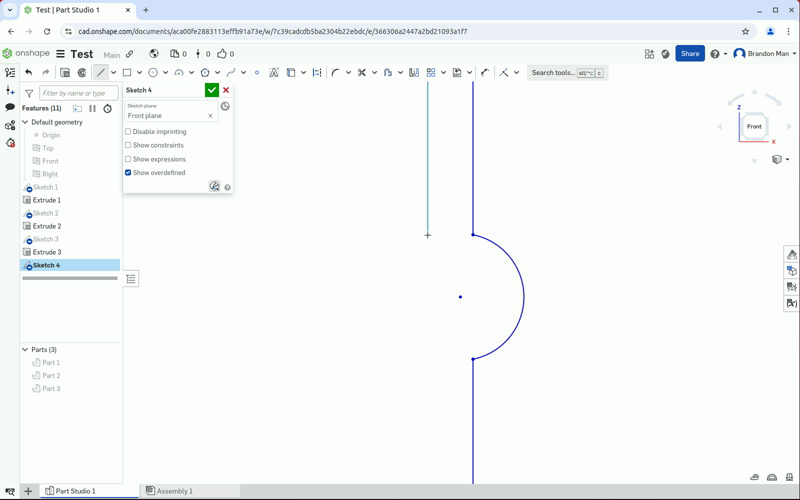
click(427, 234)
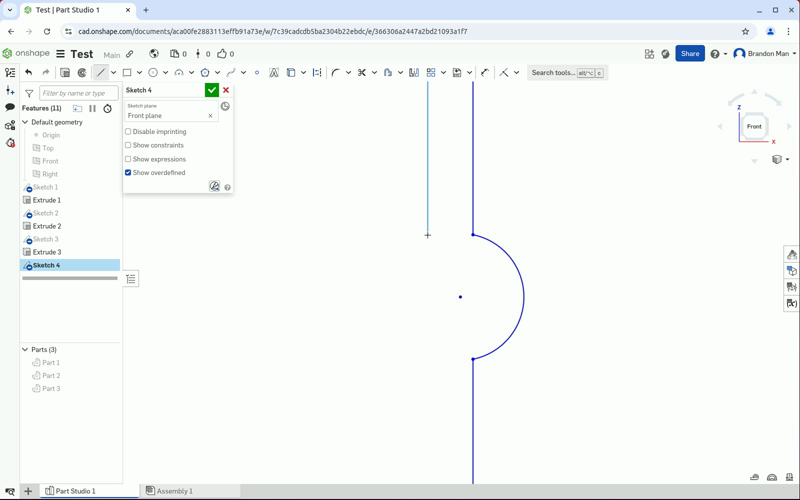
scroll(-6)
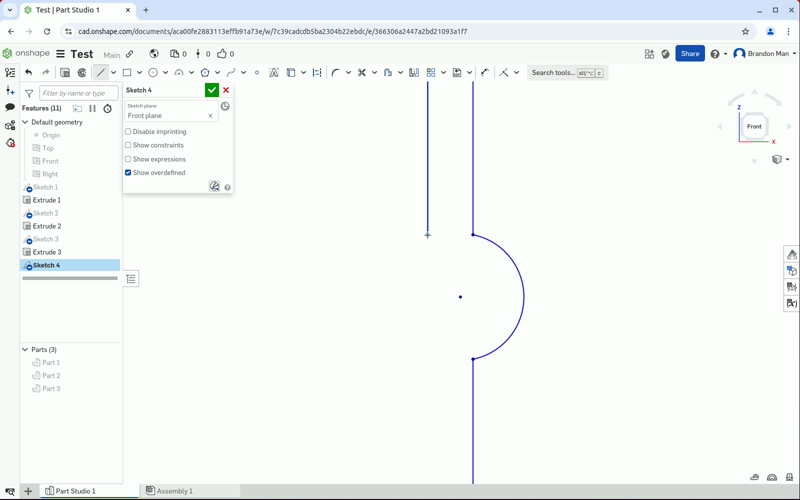
scroll(-6)
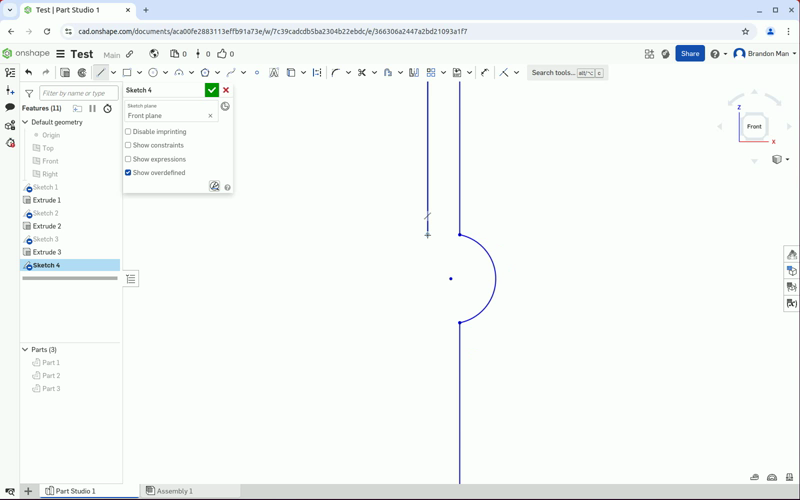
scroll(-6)
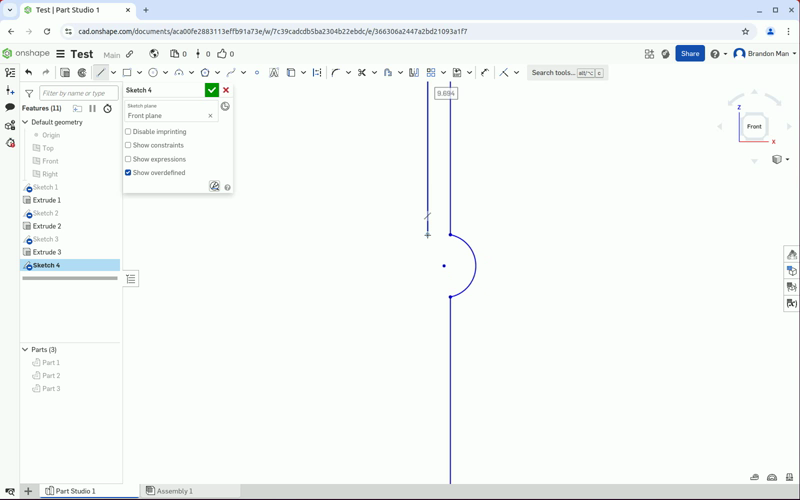
scroll(-6)
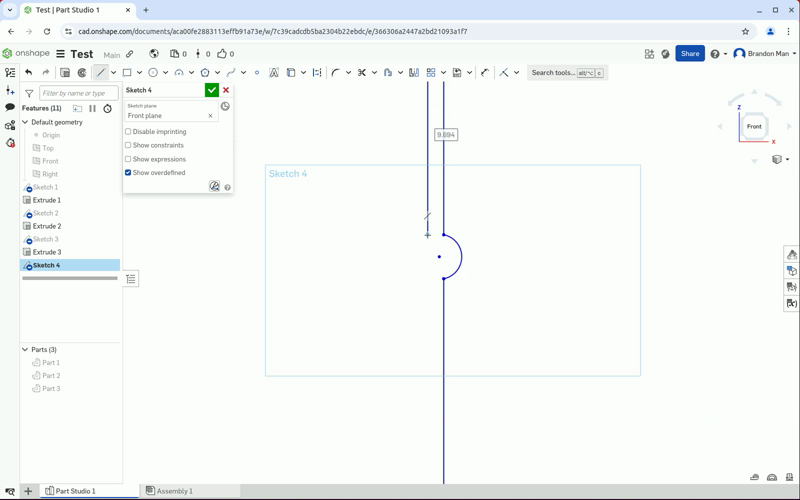
scroll(-6)
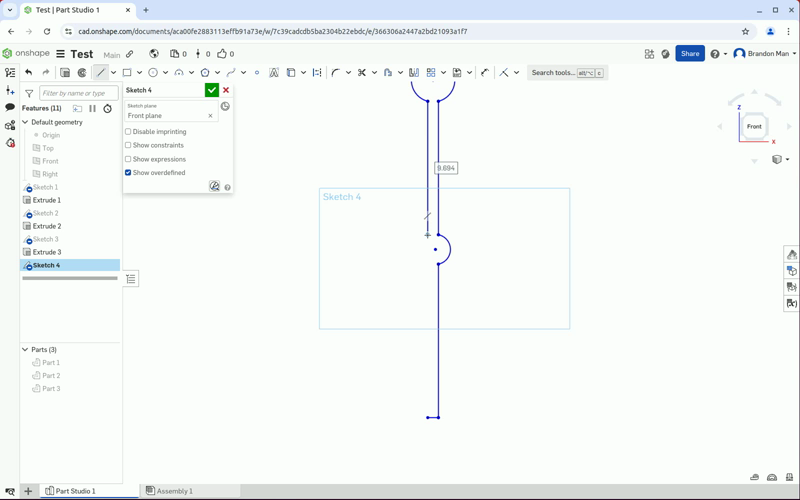
scroll(-6)
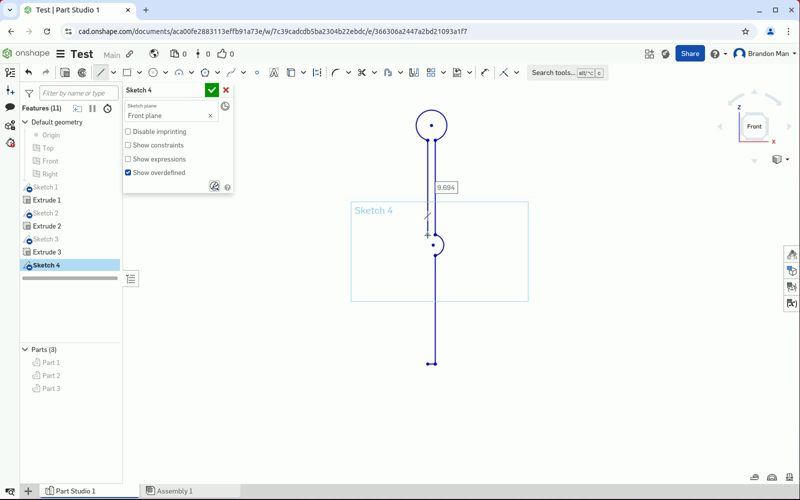
scroll(-6)
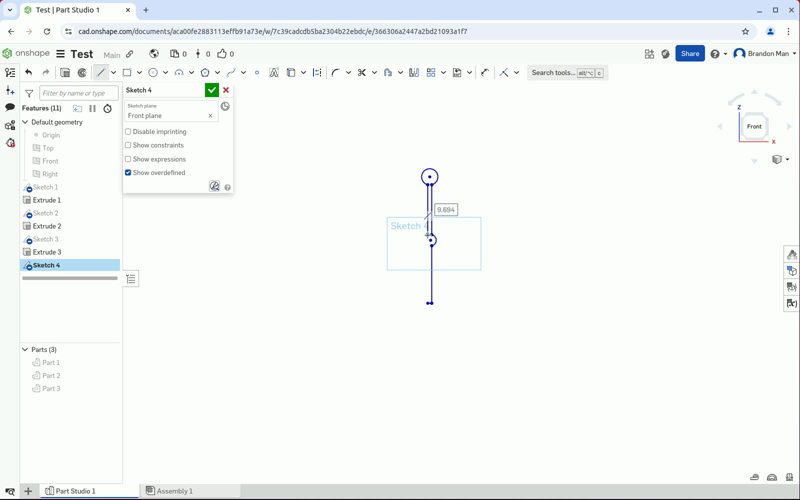
key_up(shift)
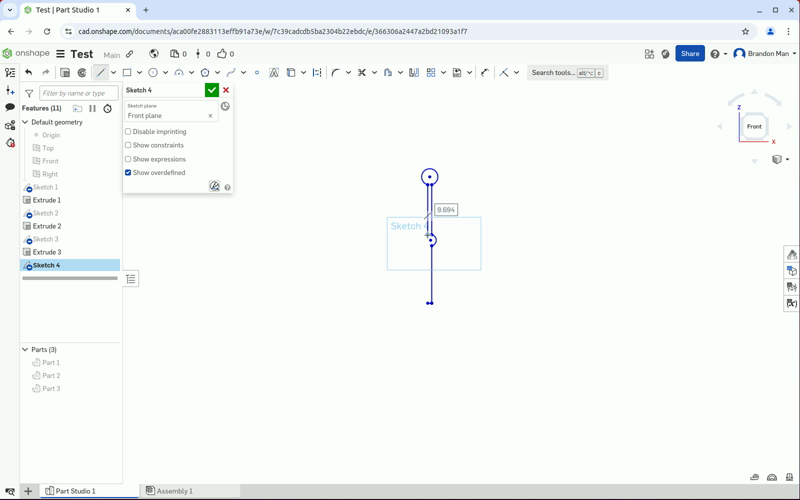
key(esc)
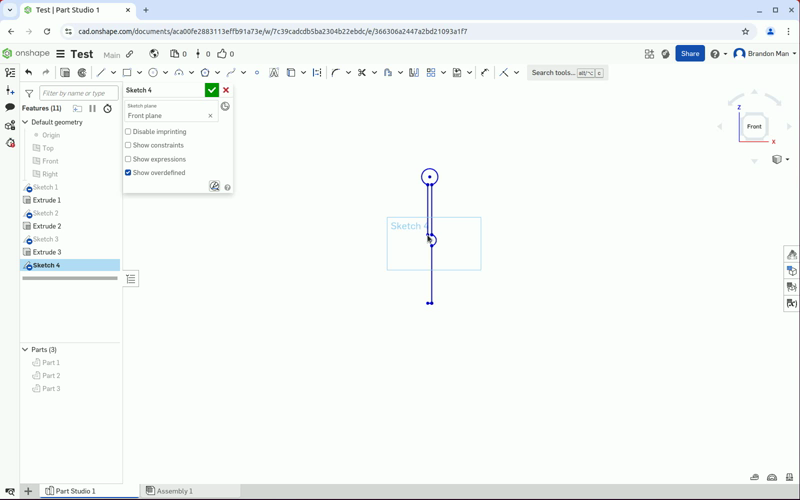
key(a)
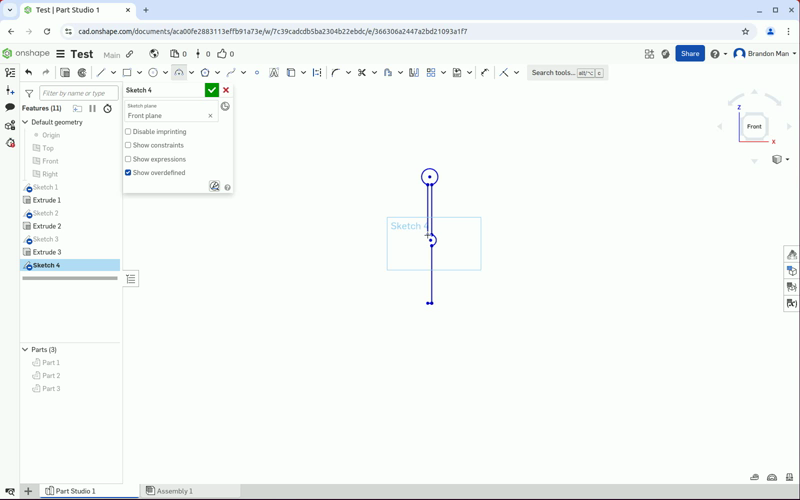
mouse_move(427, 234)
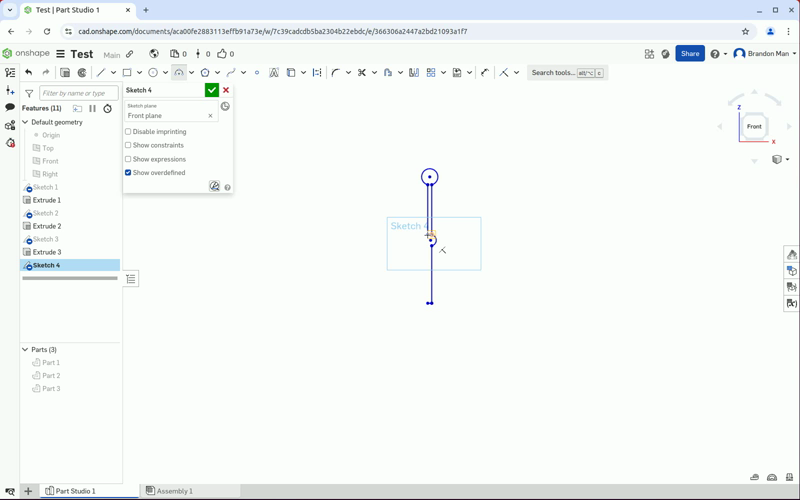
scroll(6)
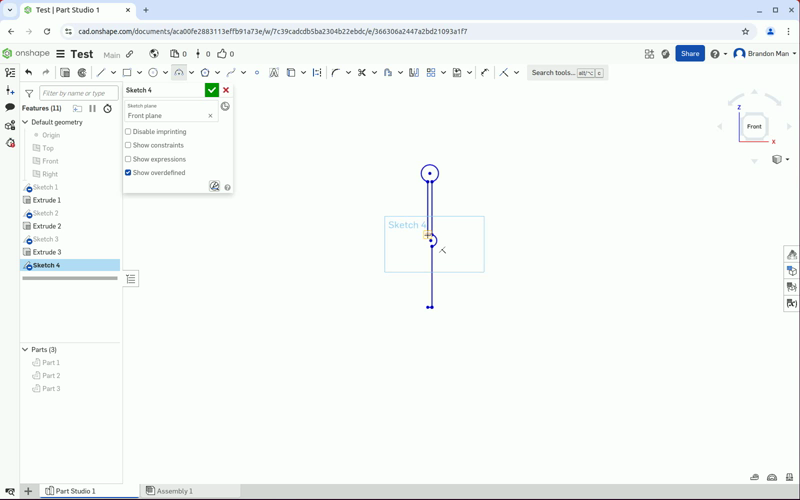
scroll(6)
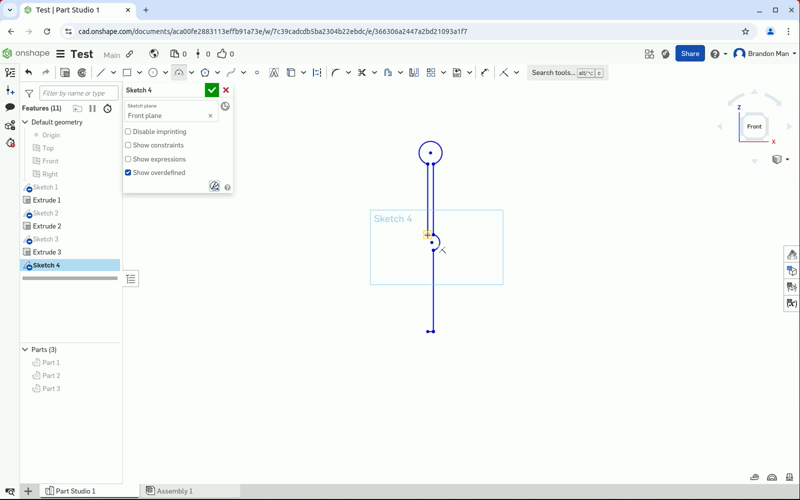
scroll(6)
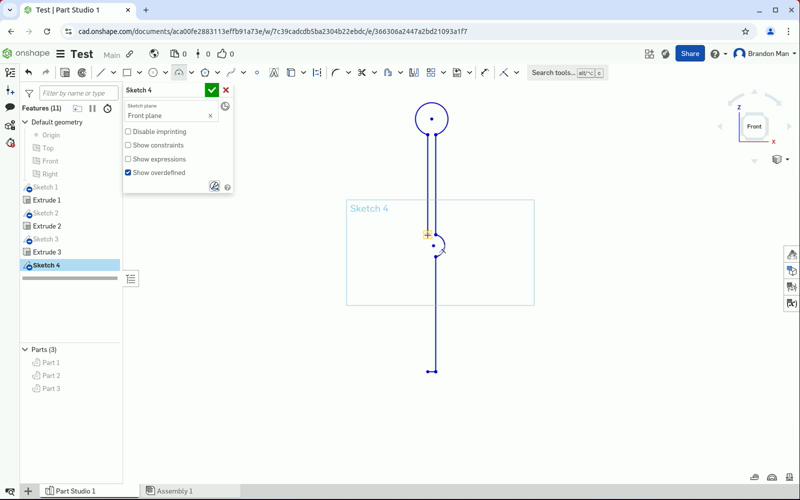
scroll(6)
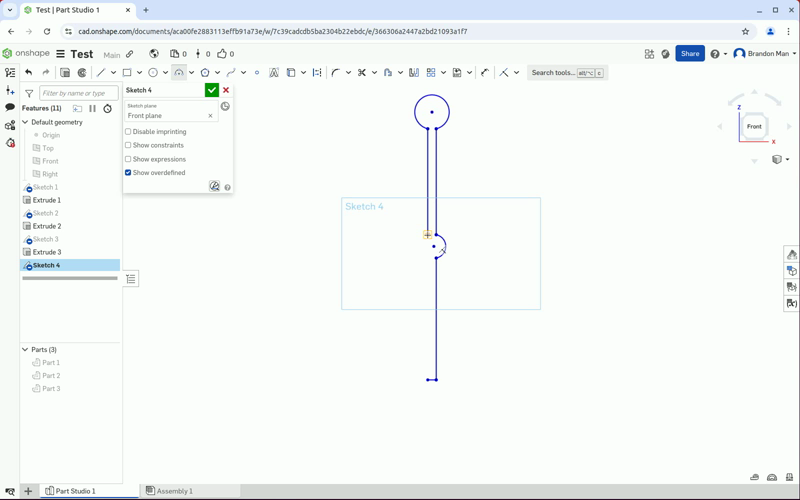
scroll(6)
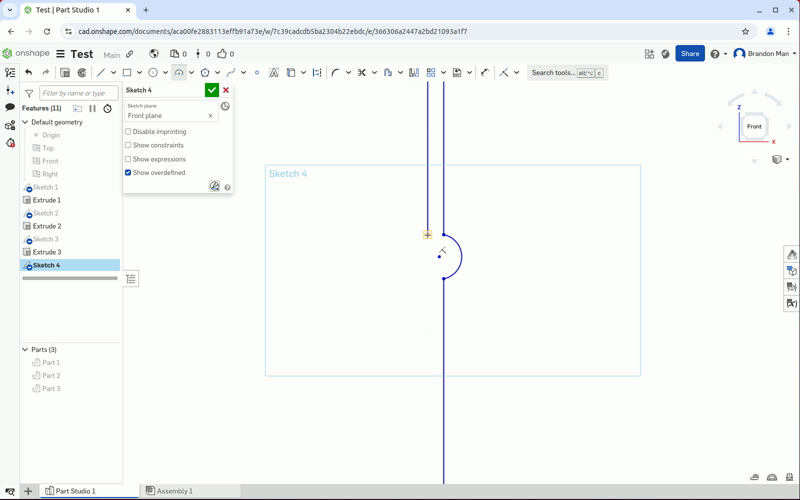
scroll(6)
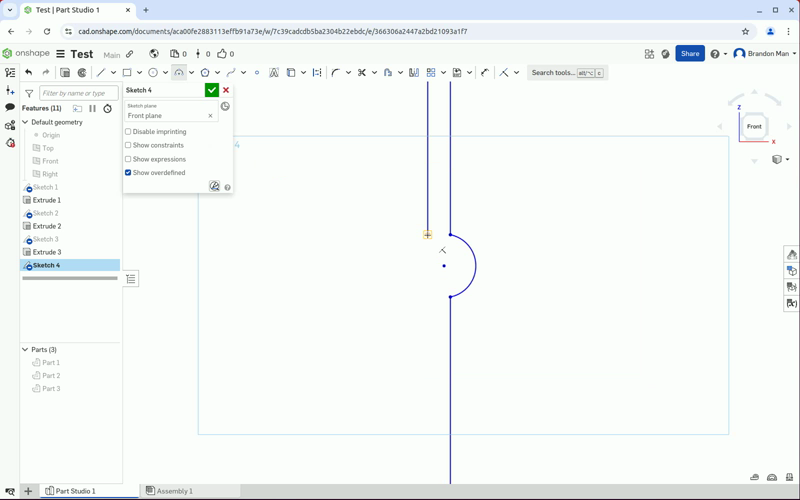
scroll(6)
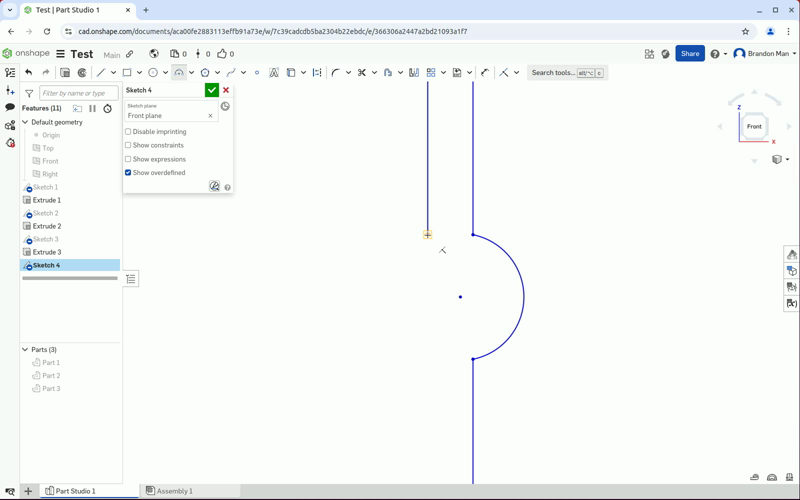
click(427, 234)
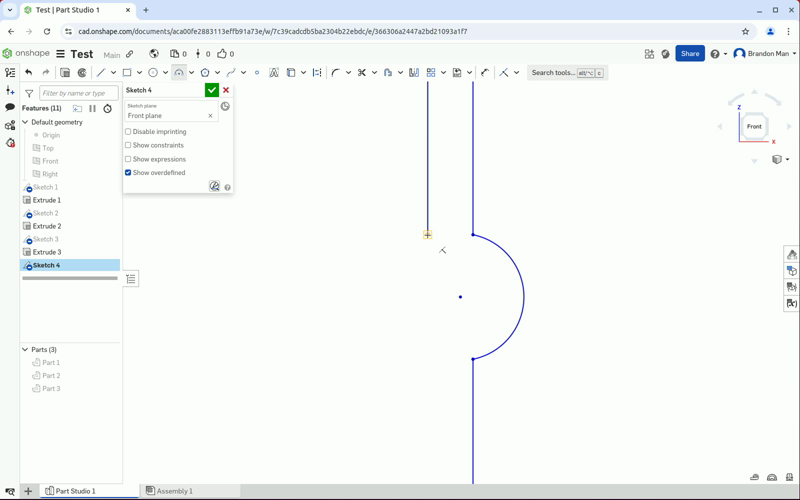
scroll(-6)
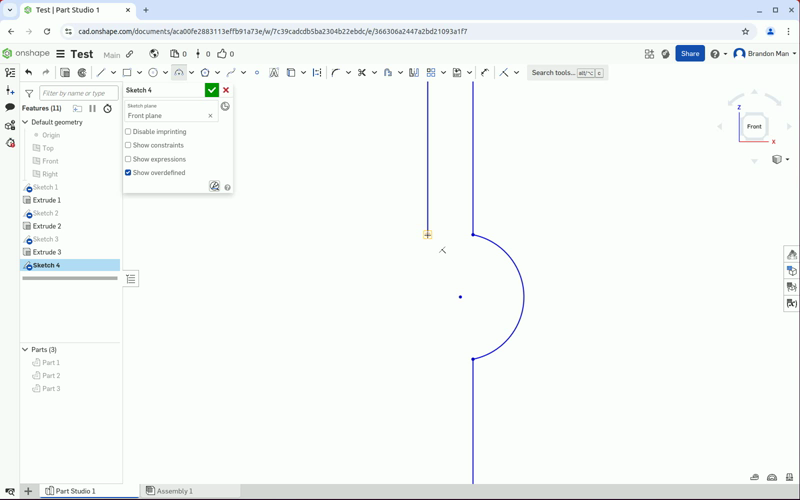
scroll(-6)
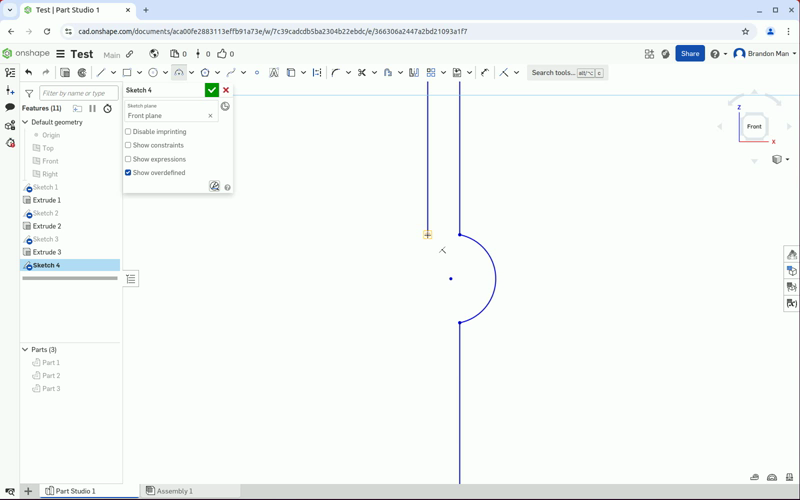
scroll(-6)
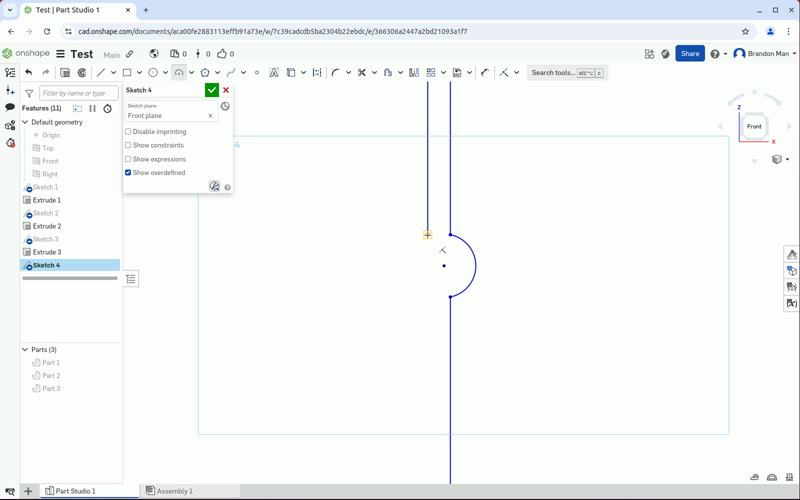
scroll(-6)
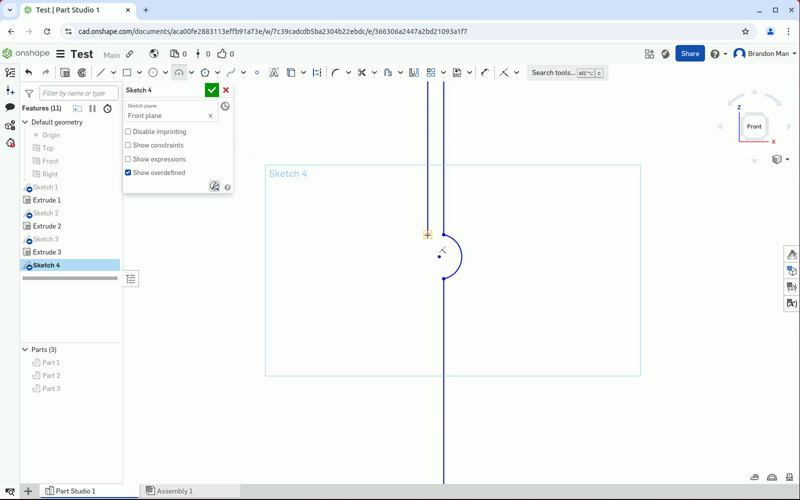
scroll(-6)
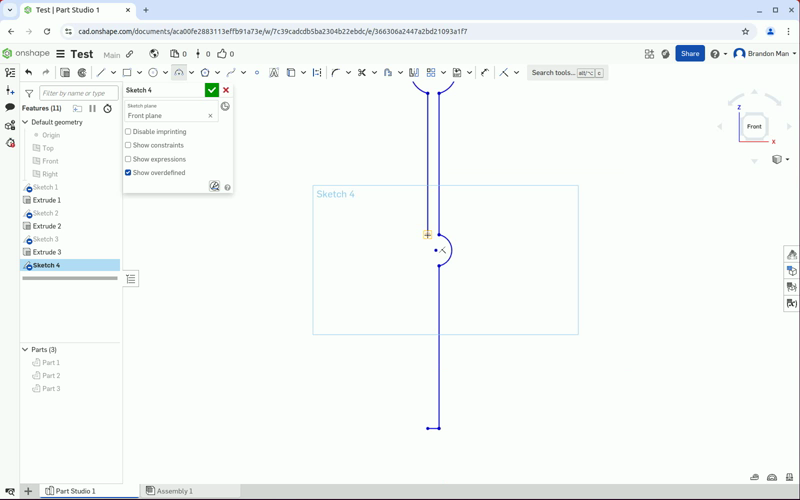
scroll(-6)
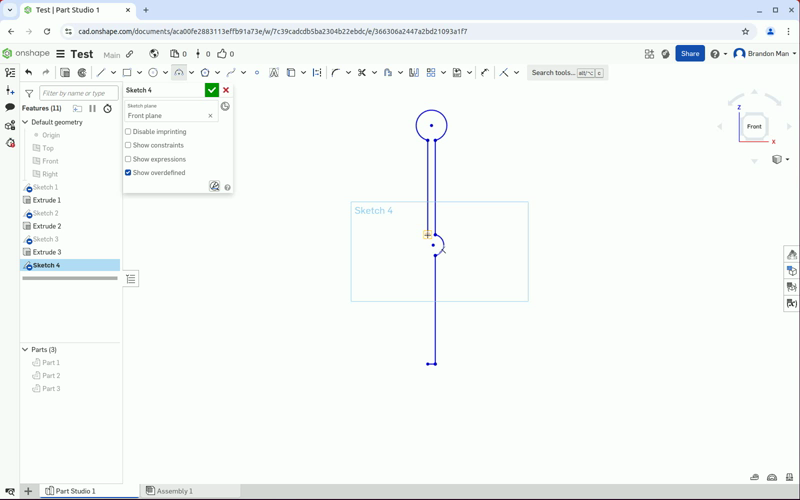
scroll(-6)
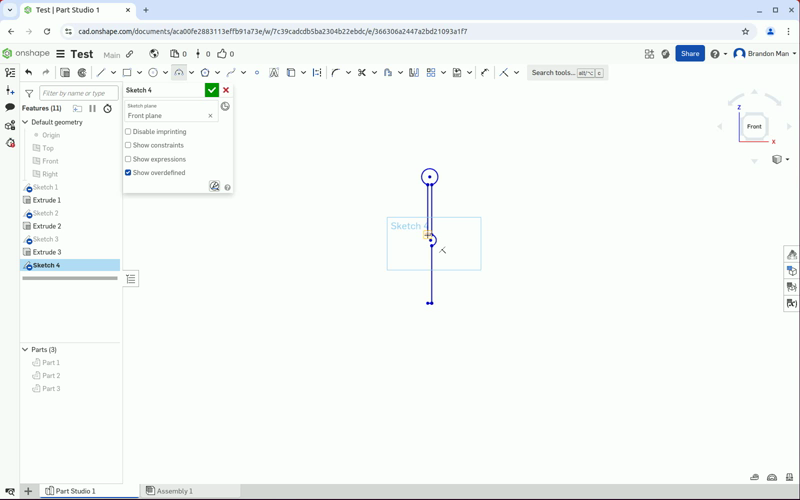
key_down(shift)
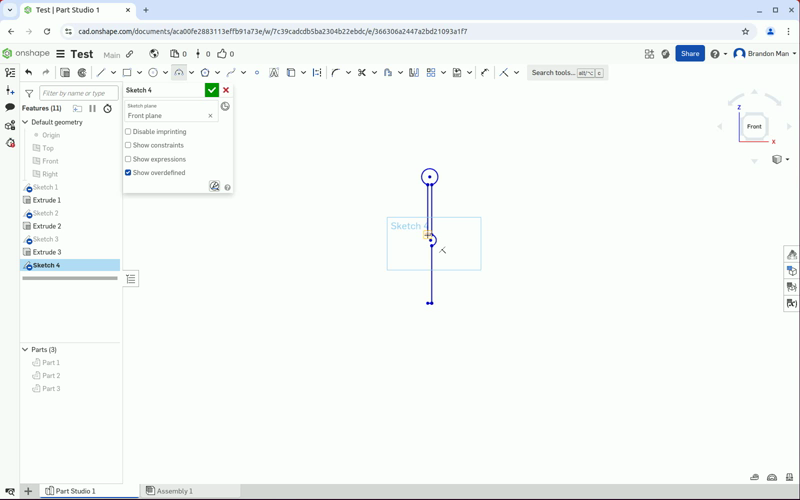
mouse_move(427, 245)
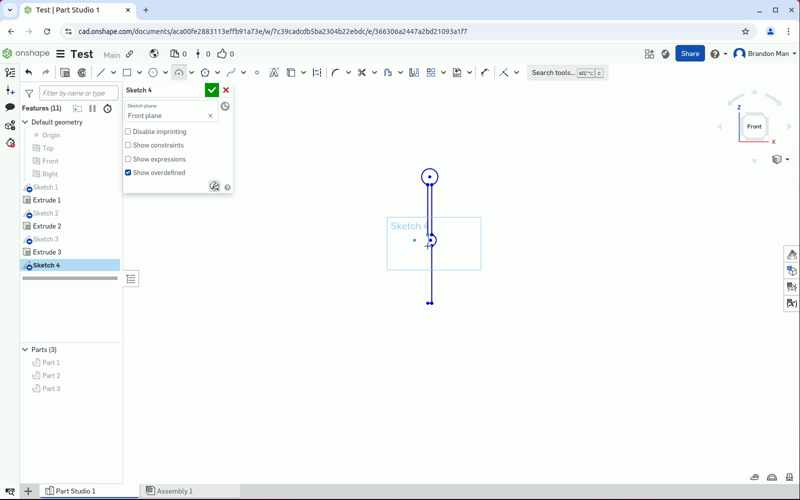
scroll(6)
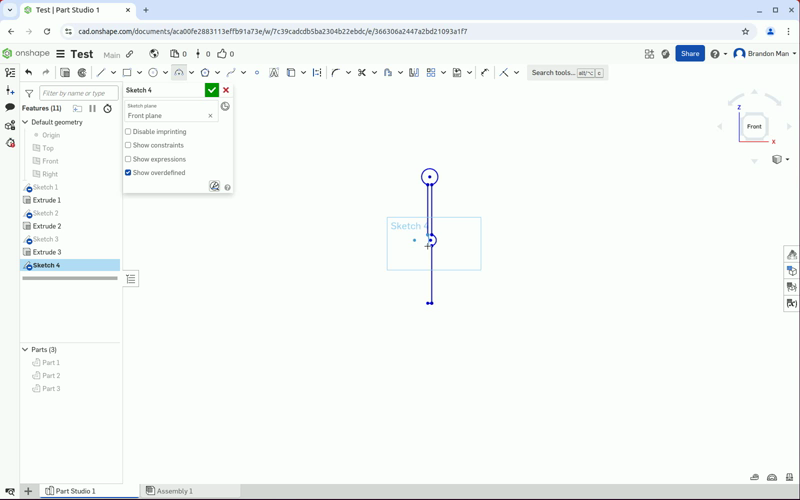
scroll(6)
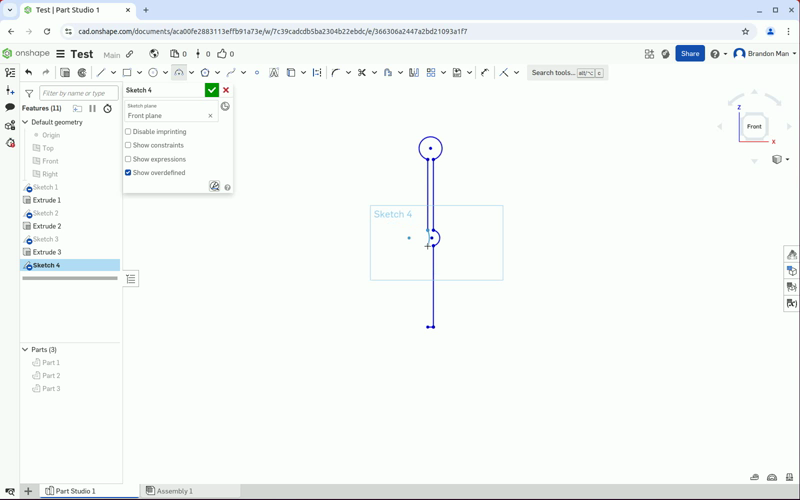
scroll(6)
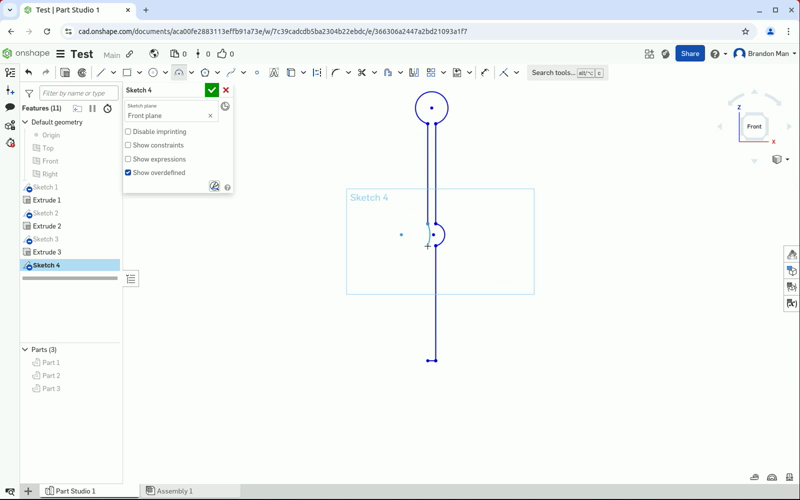
scroll(6)
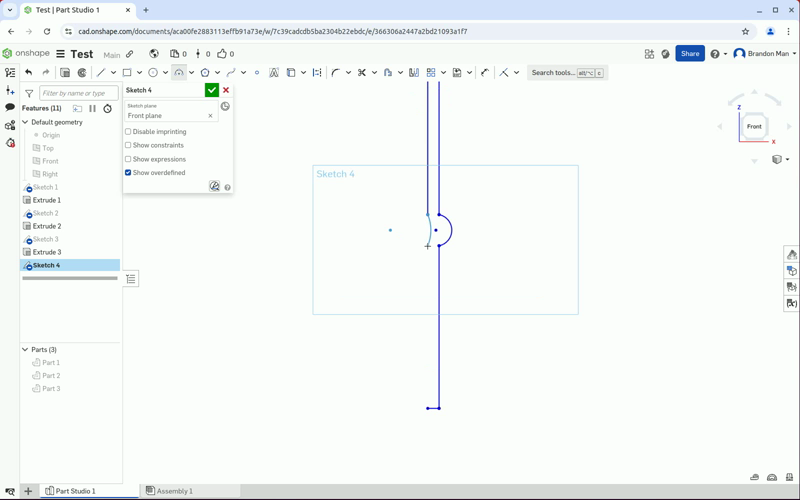
scroll(6)
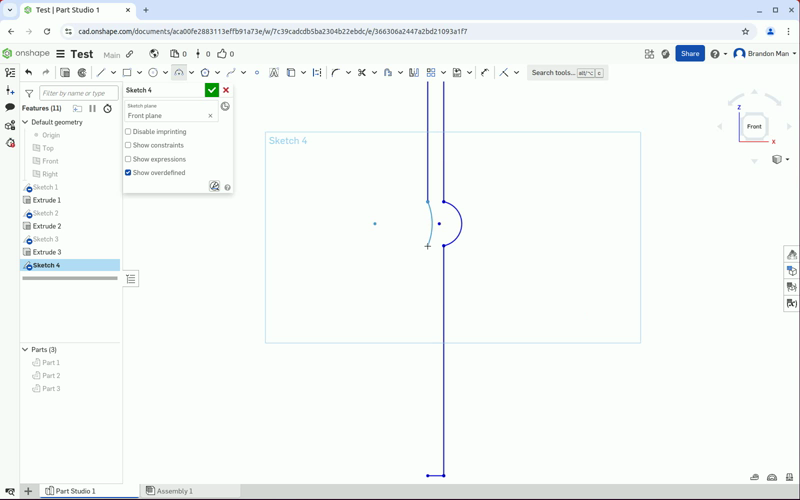
scroll(6)
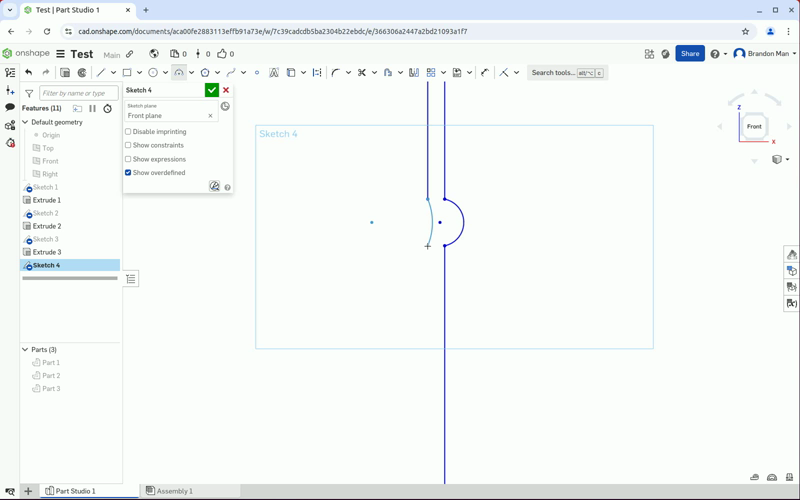
scroll(6)
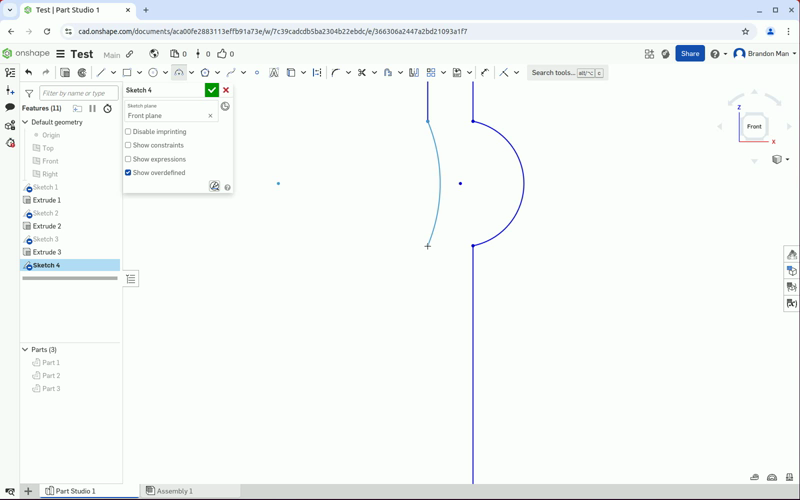
click(427, 245)
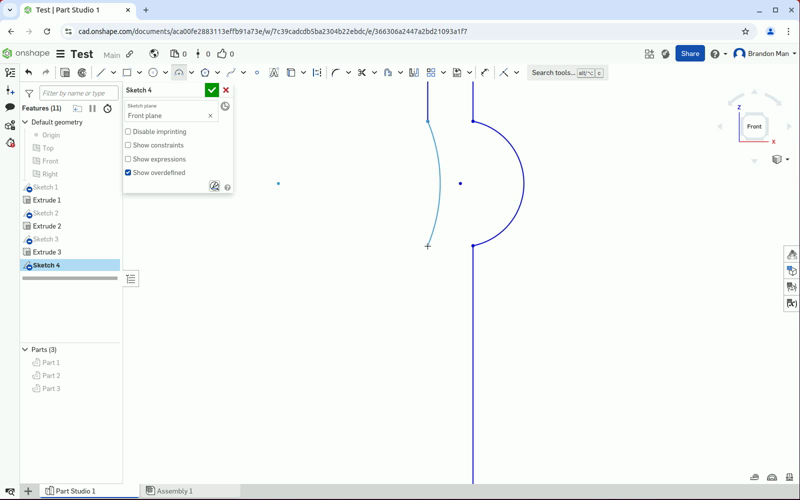
scroll(-6)
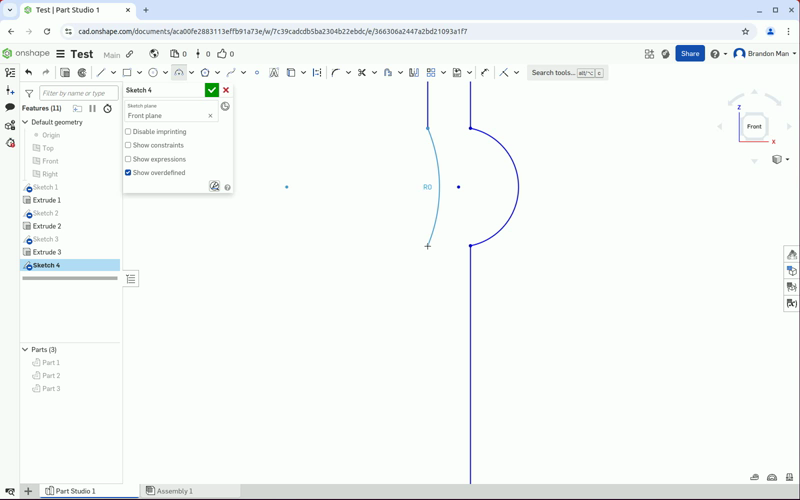
scroll(-6)
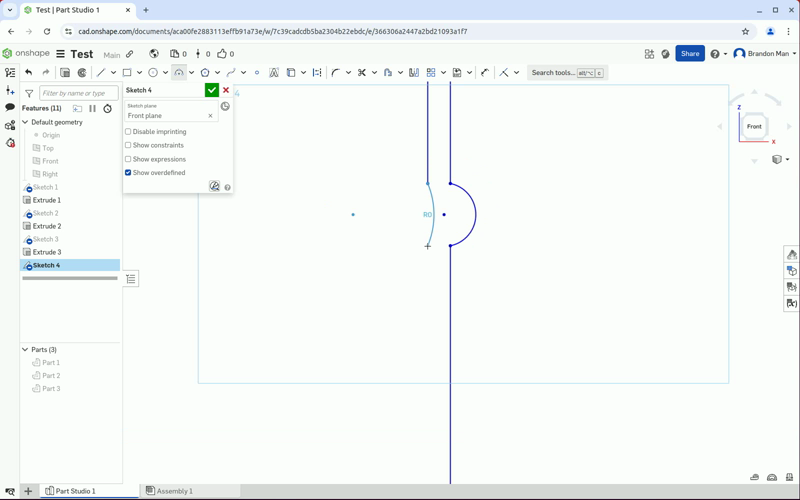
scroll(-6)
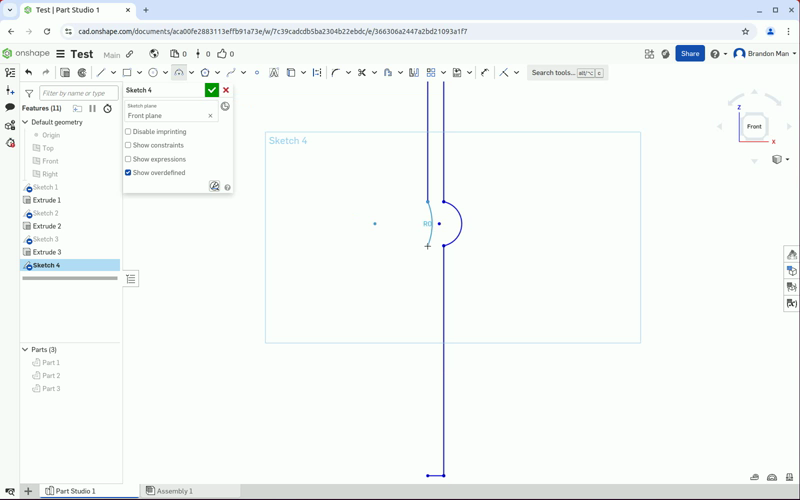
scroll(-6)
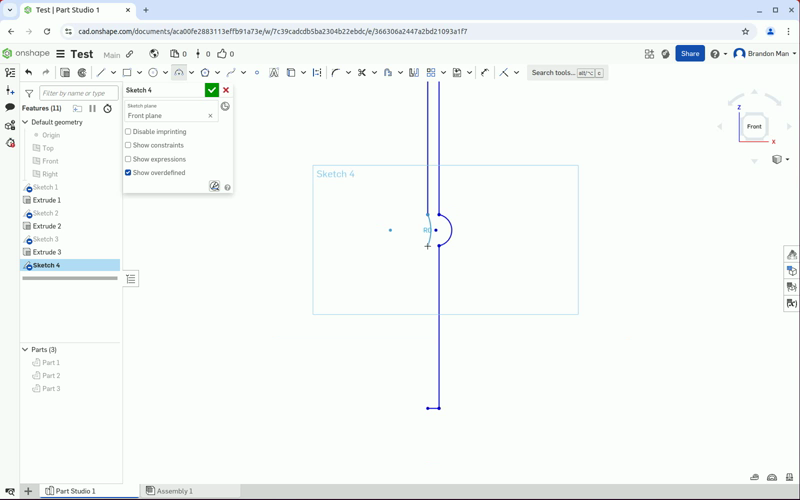
scroll(-6)
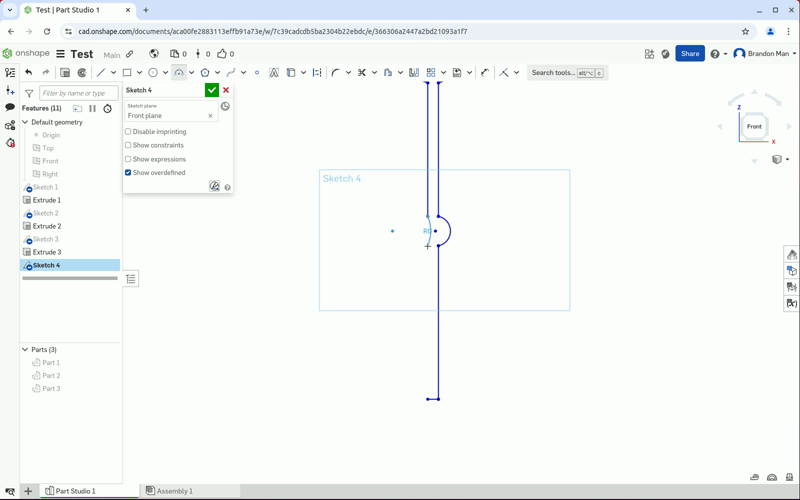
scroll(-6)
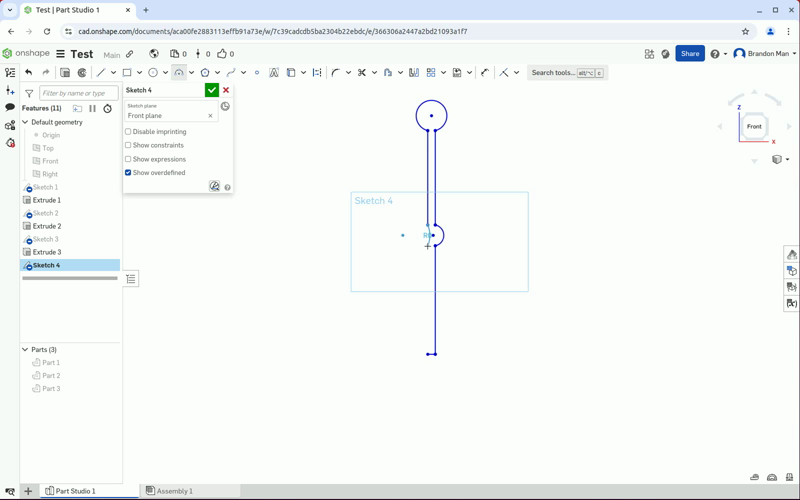
scroll(-6)
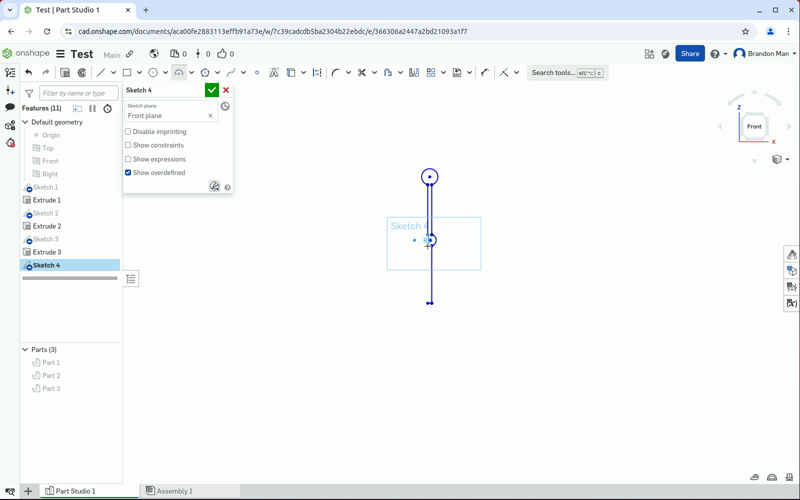
mouse_move(423, 240)
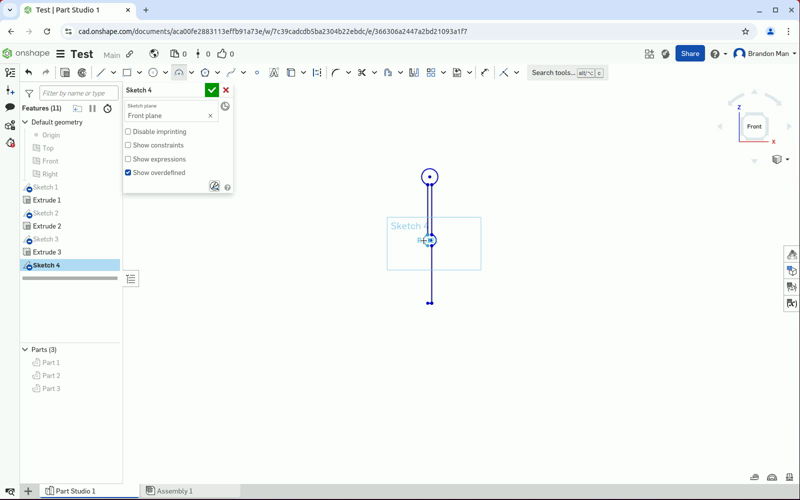
click(423, 240)
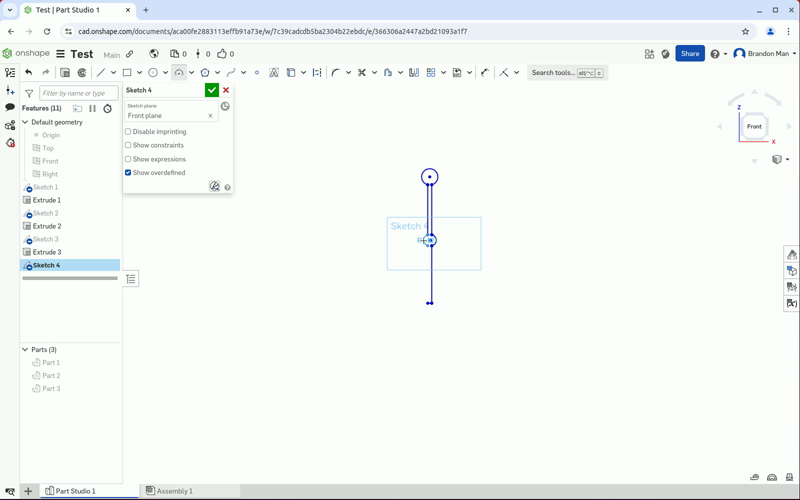
key_up(shift)
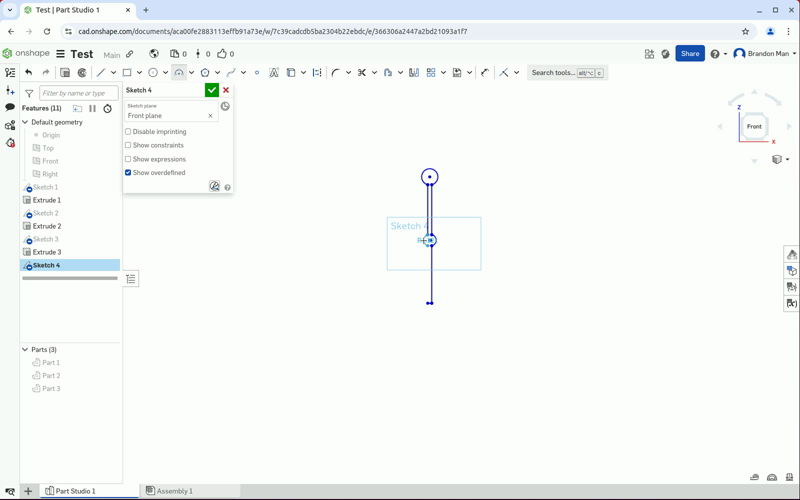
key(esc)
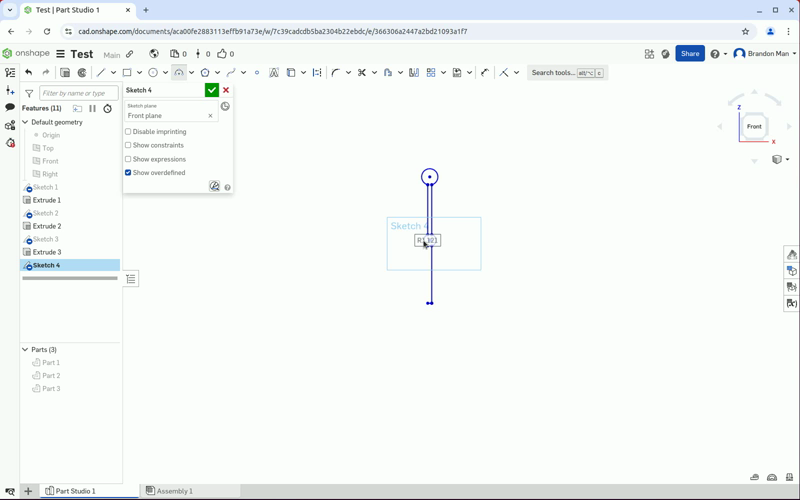
key(l)
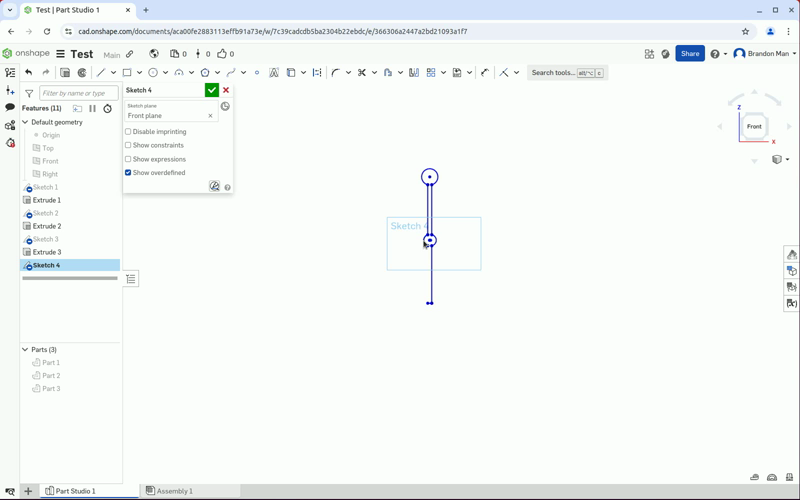
mouse_move(427, 245)
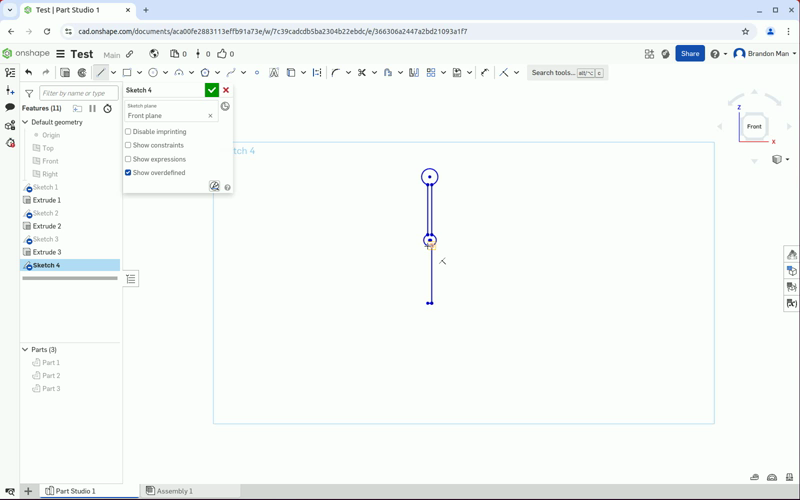
scroll(6)
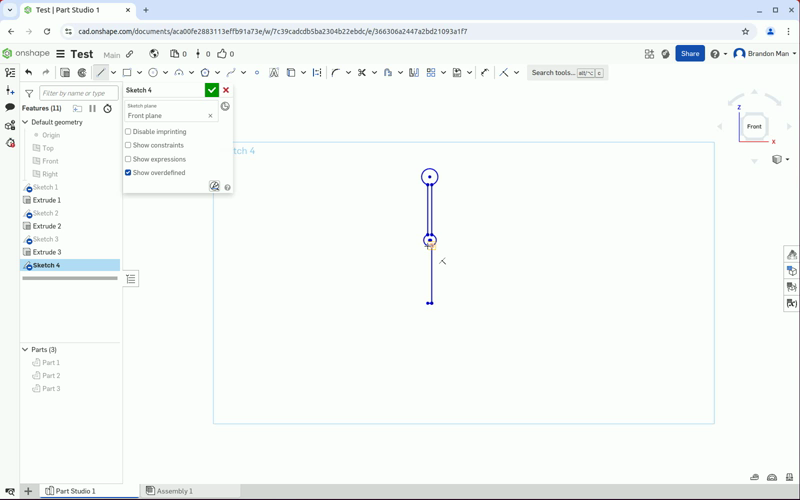
scroll(6)
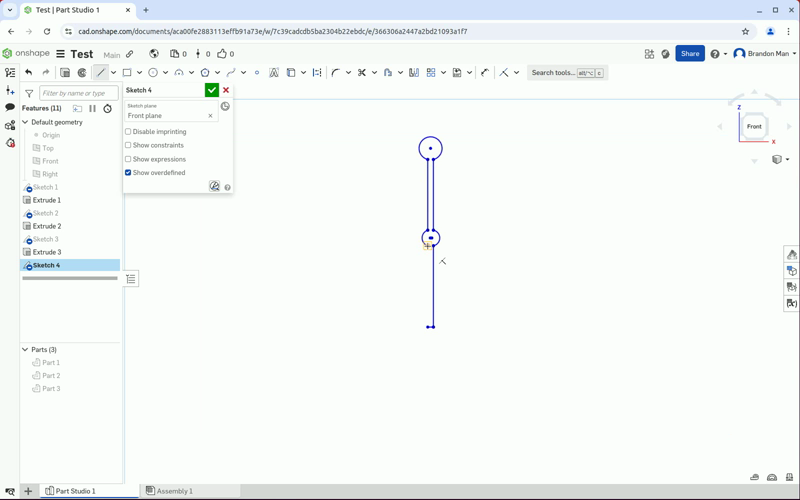
scroll(6)
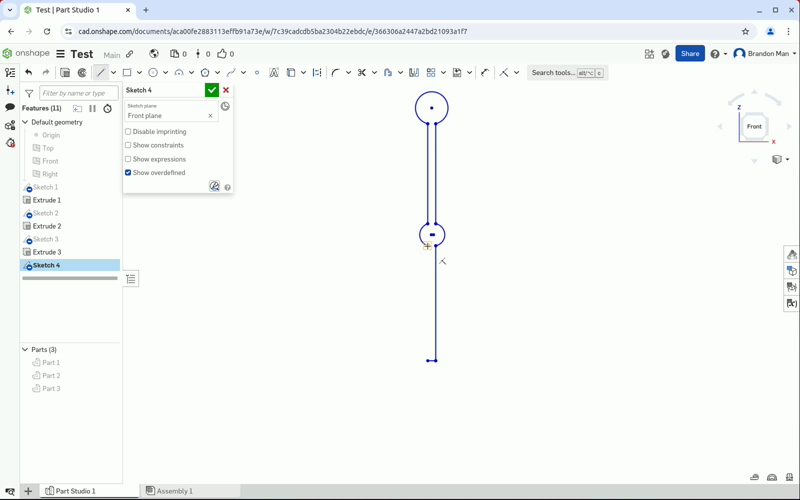
scroll(6)
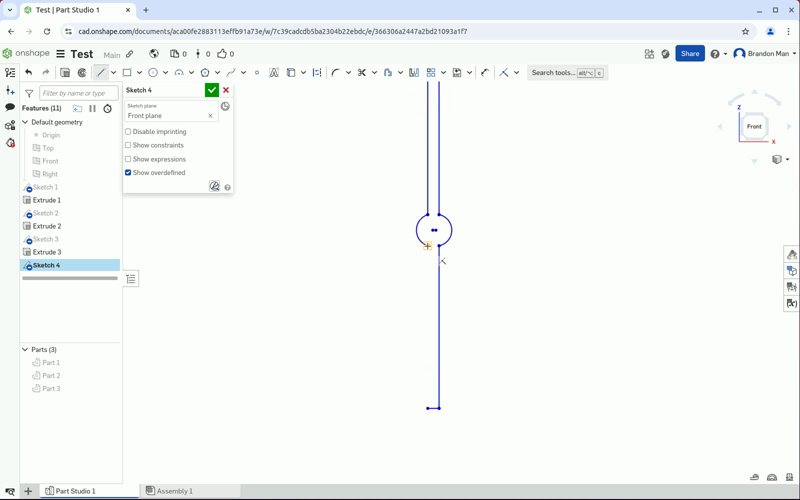
scroll(6)
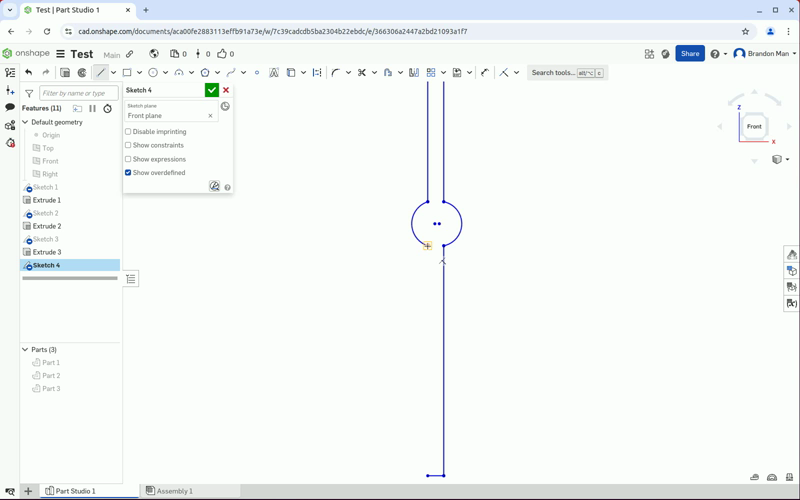
scroll(6)
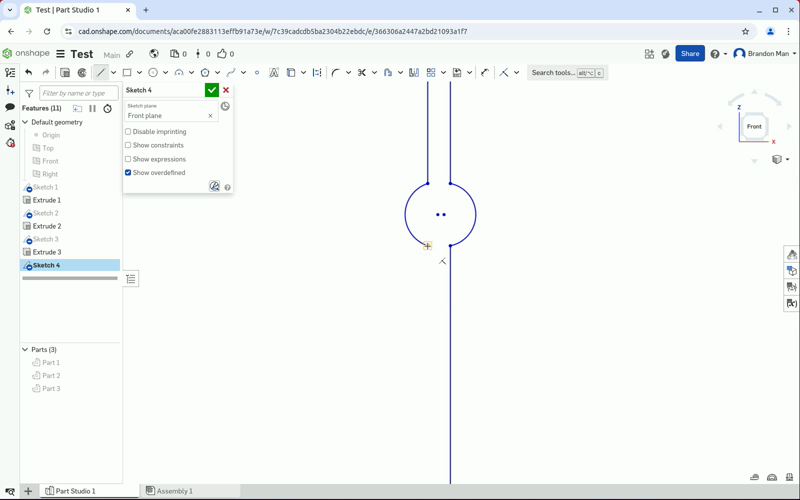
scroll(6)
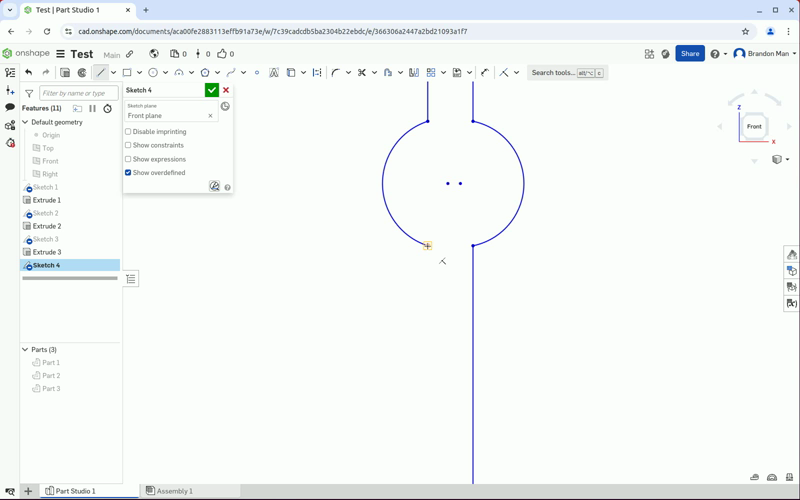
click(427, 245)
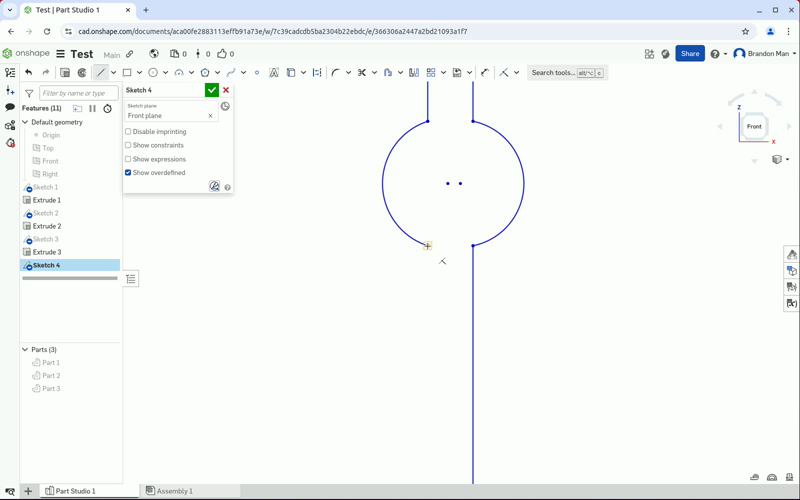
scroll(-6)
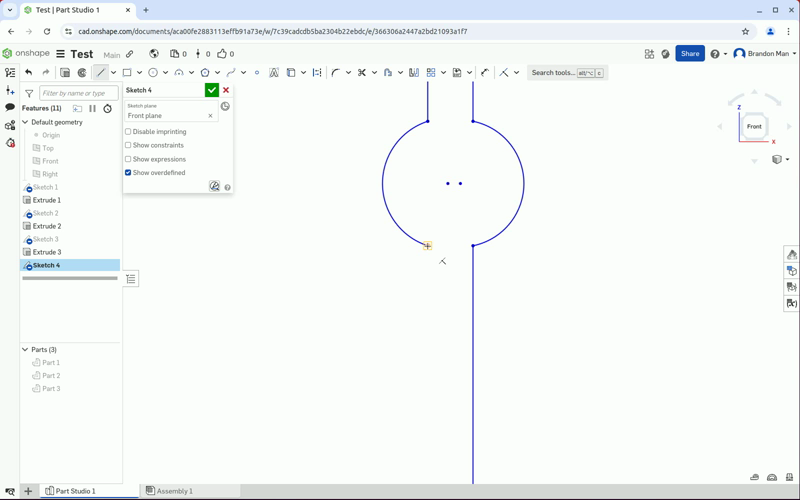
scroll(-6)
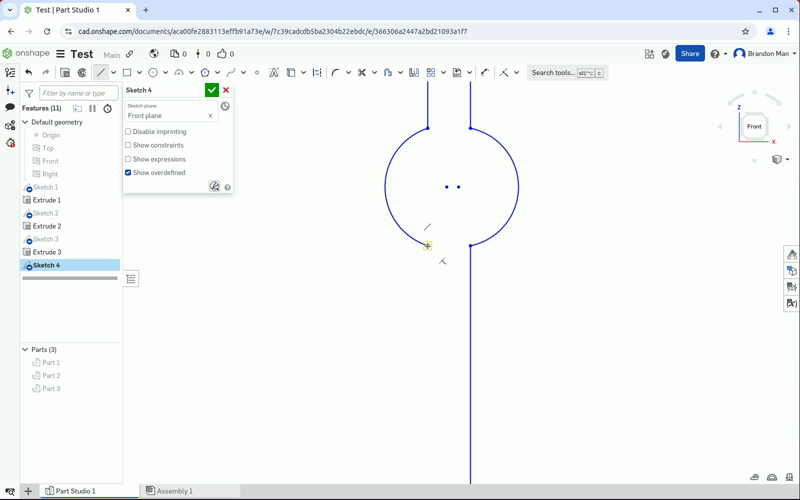
scroll(-6)
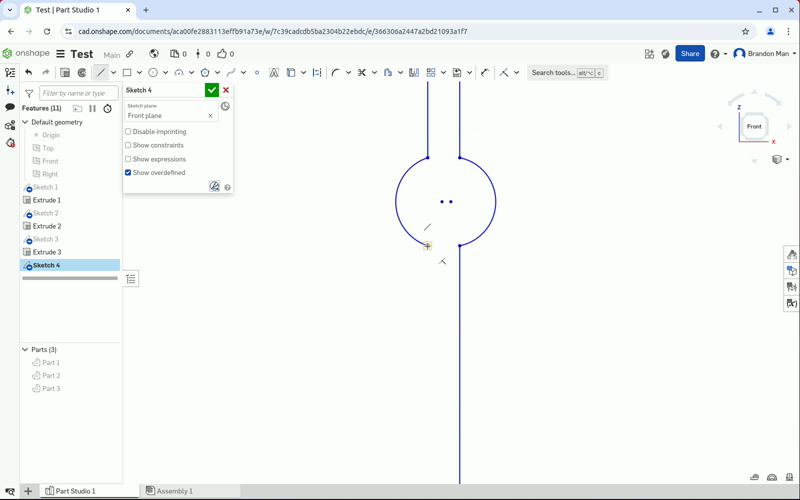
scroll(-6)
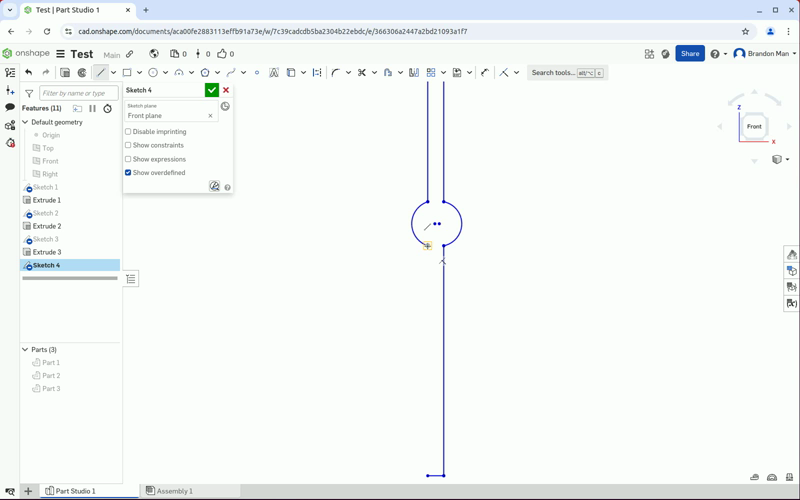
scroll(-6)
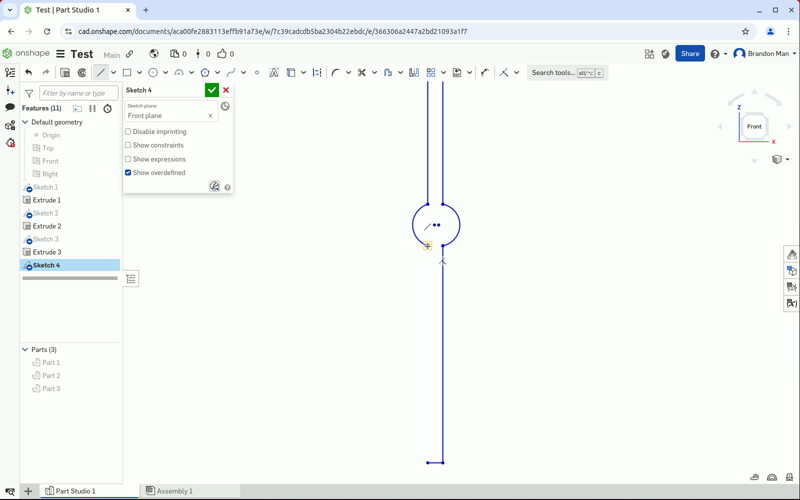
scroll(-6)
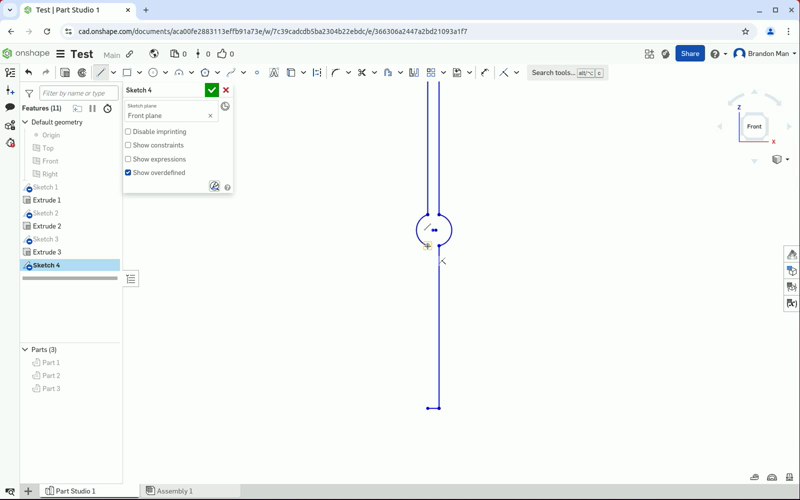
scroll(-6)
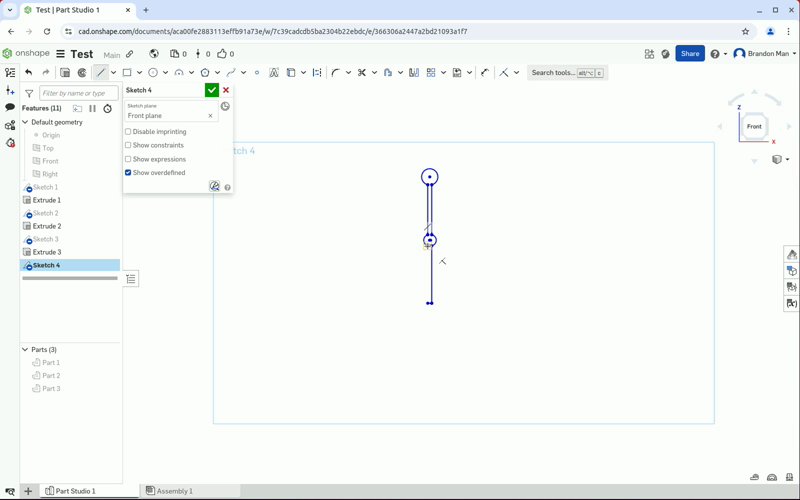
mouse_move(457, 245)
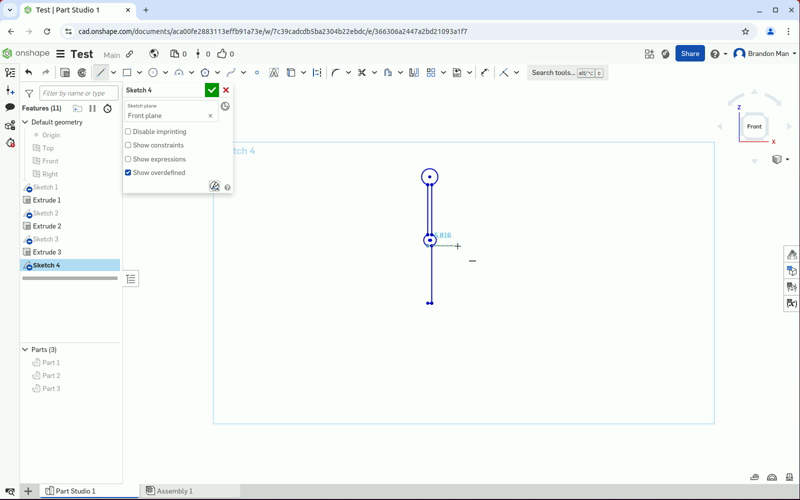
key_down(shift)
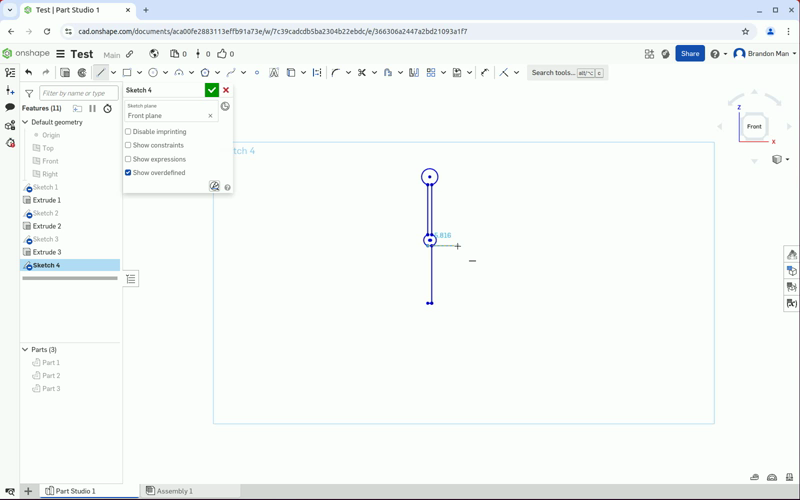
mouse_move(427, 303)
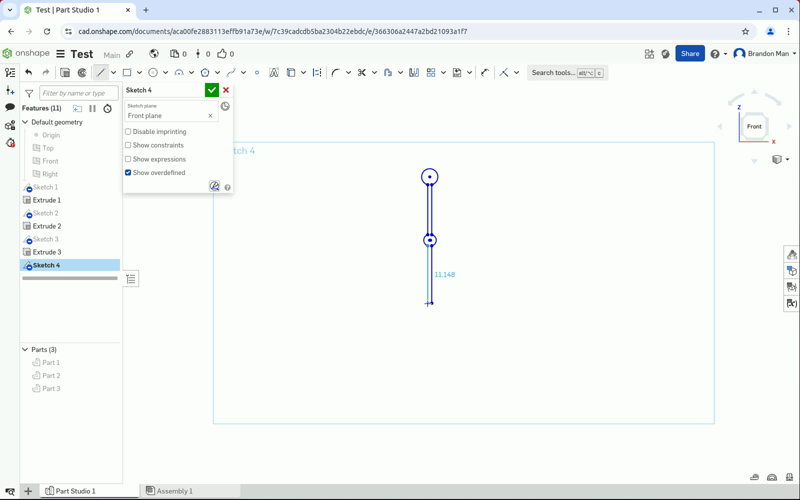
scroll(6)
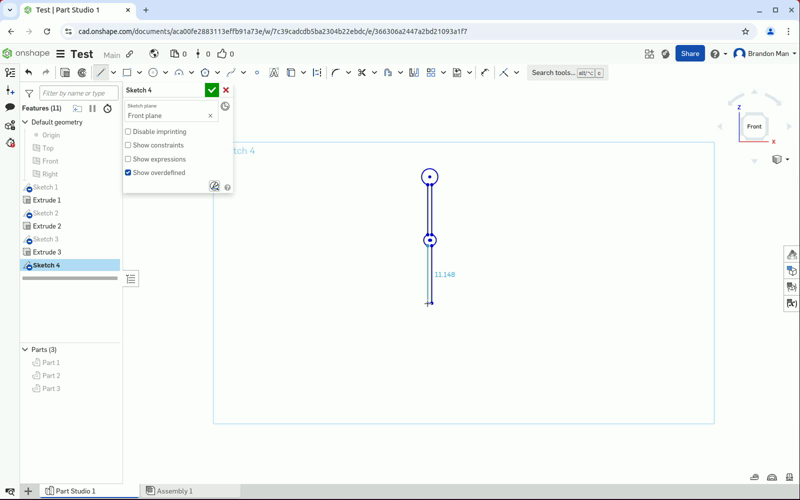
scroll(6)
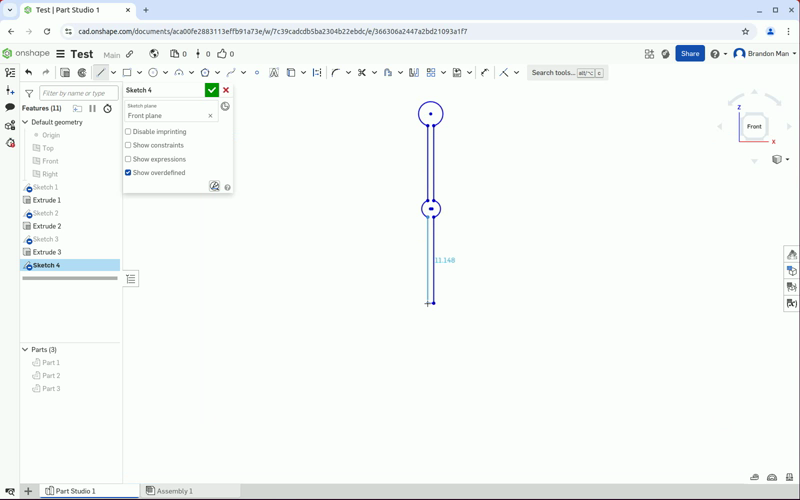
scroll(6)
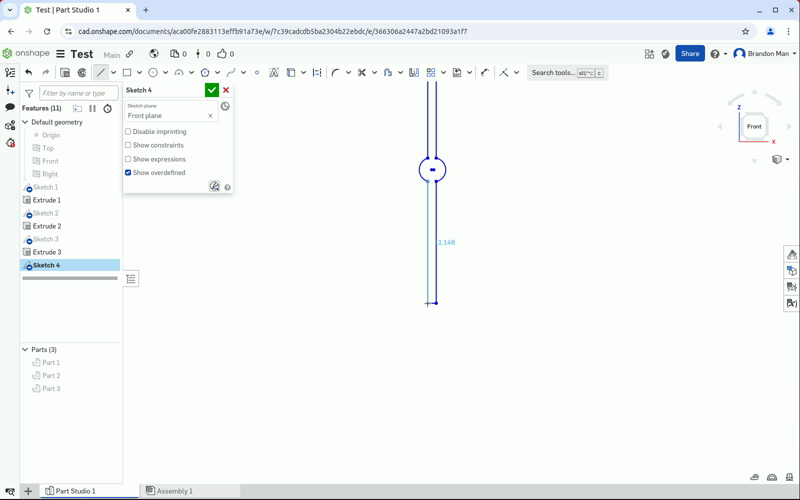
scroll(6)
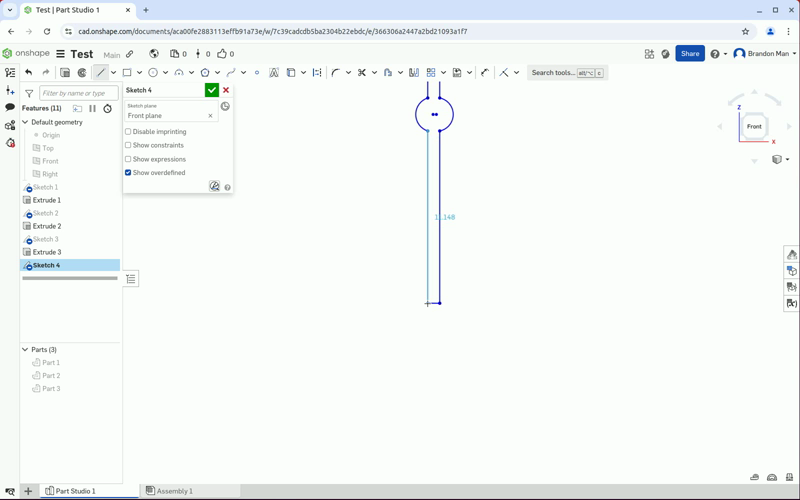
scroll(6)
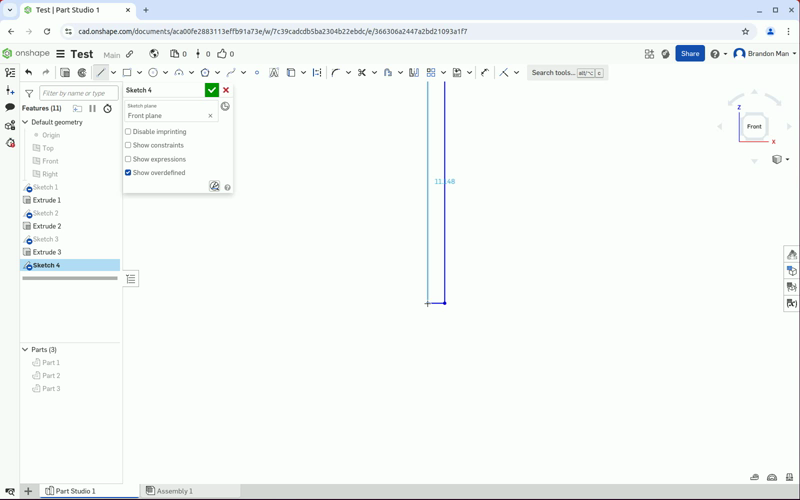
scroll(6)
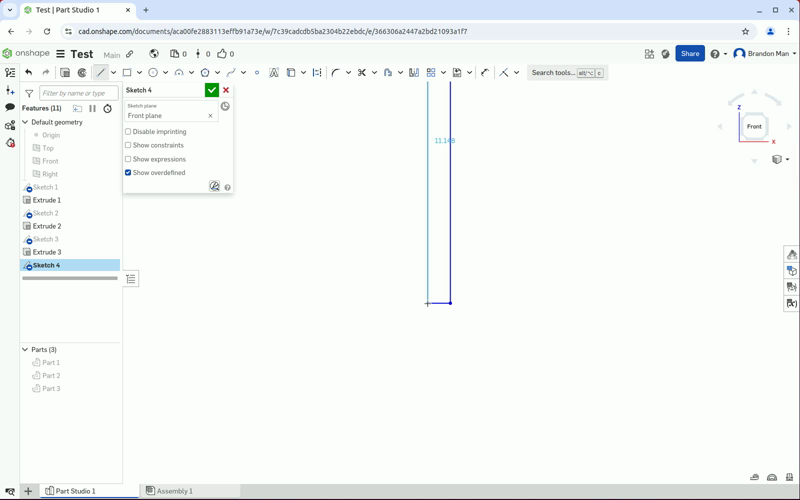
scroll(6)
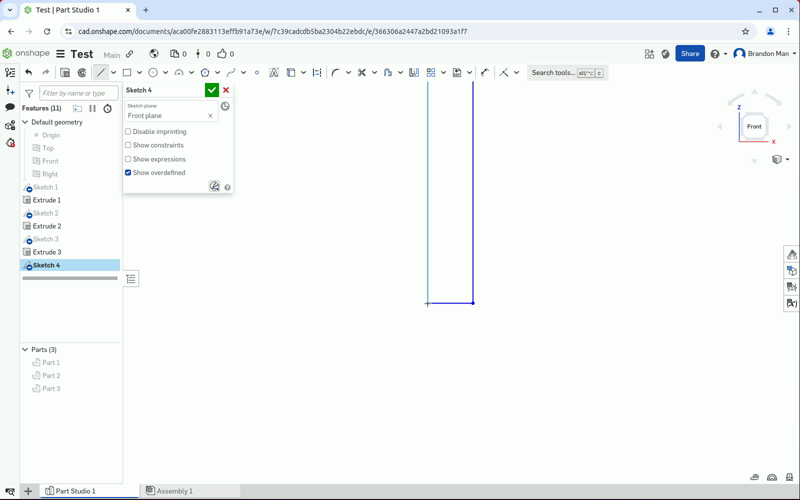
key_up(shift)
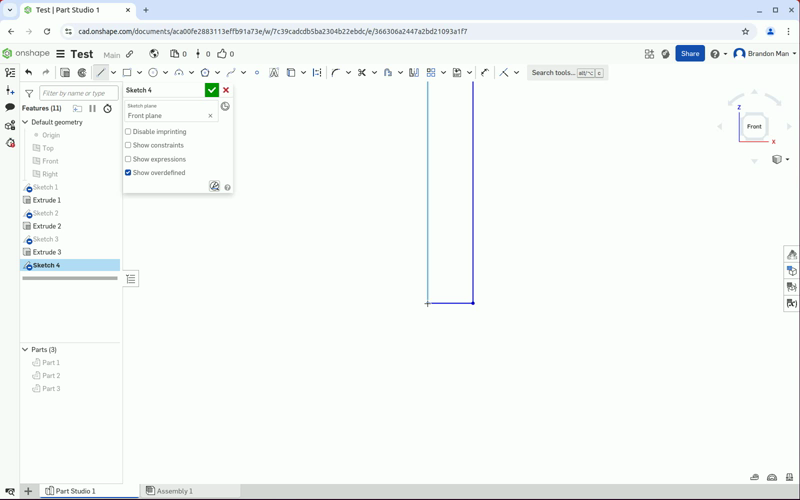
click(427, 303)
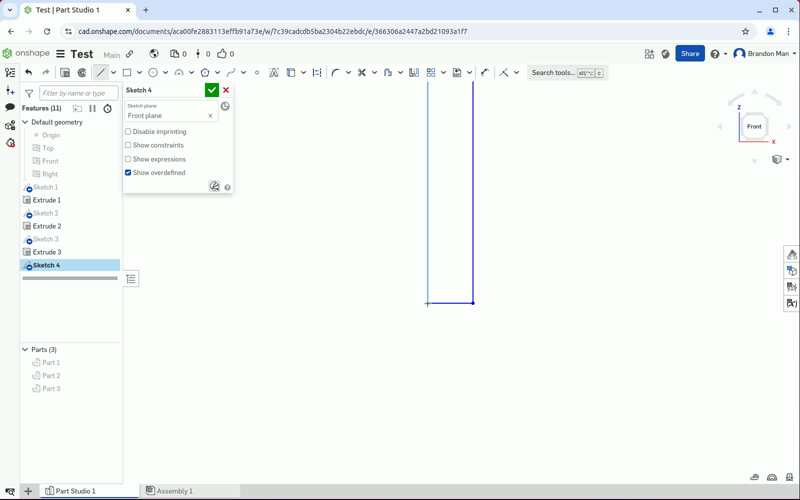
scroll(-6)
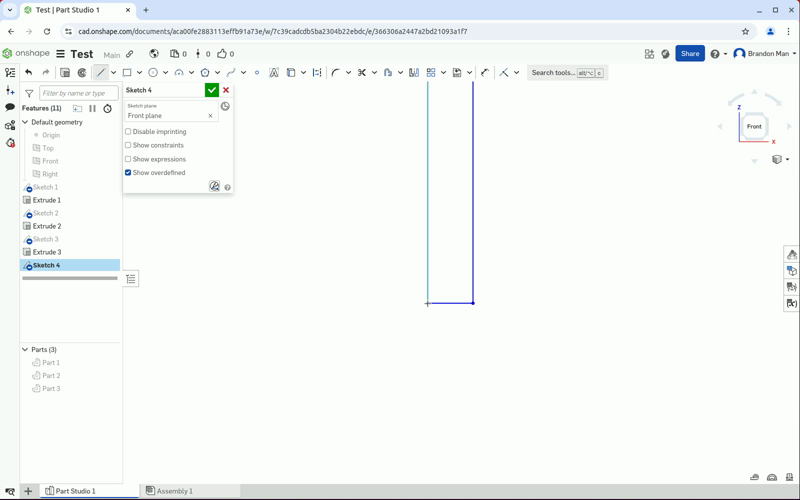
scroll(-6)
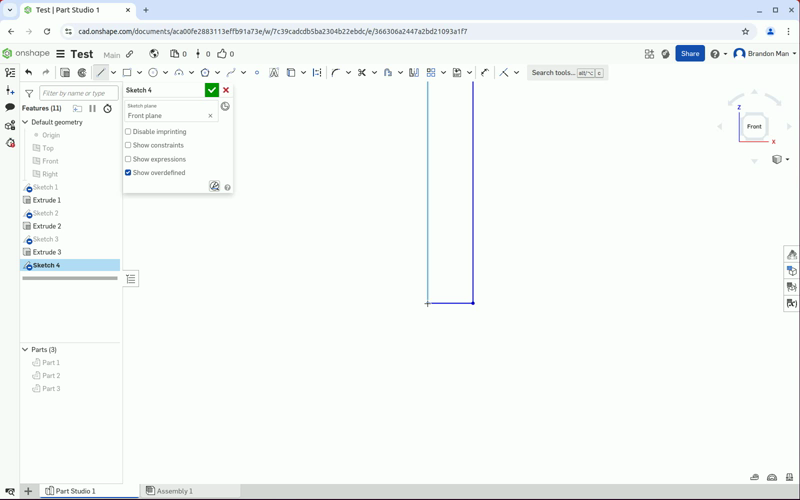
scroll(-6)
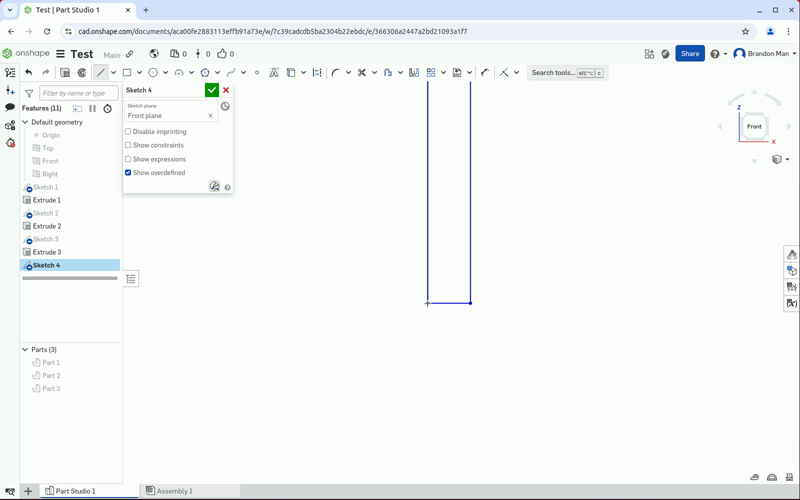
scroll(-6)
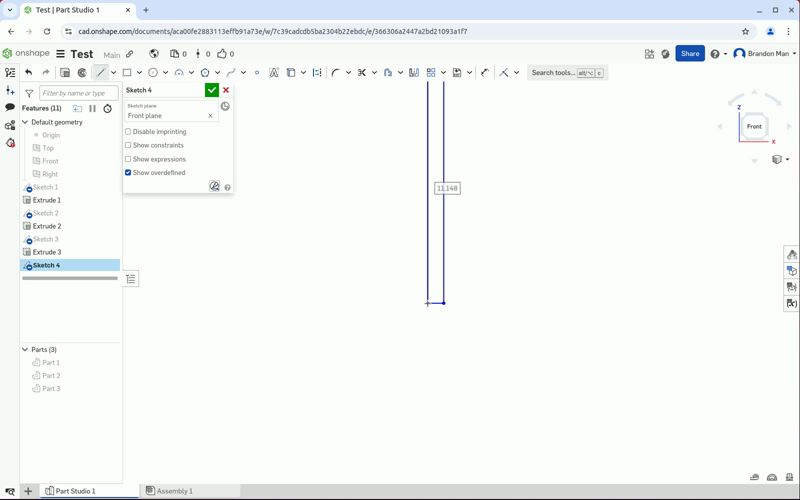
scroll(-6)
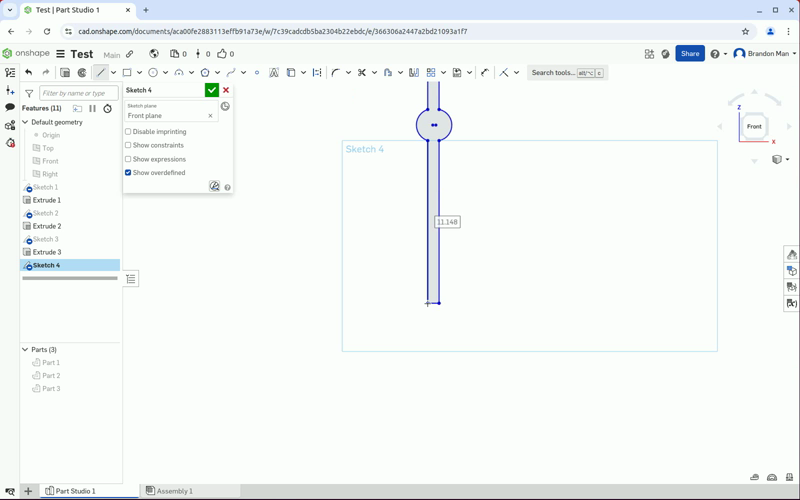
scroll(-6)
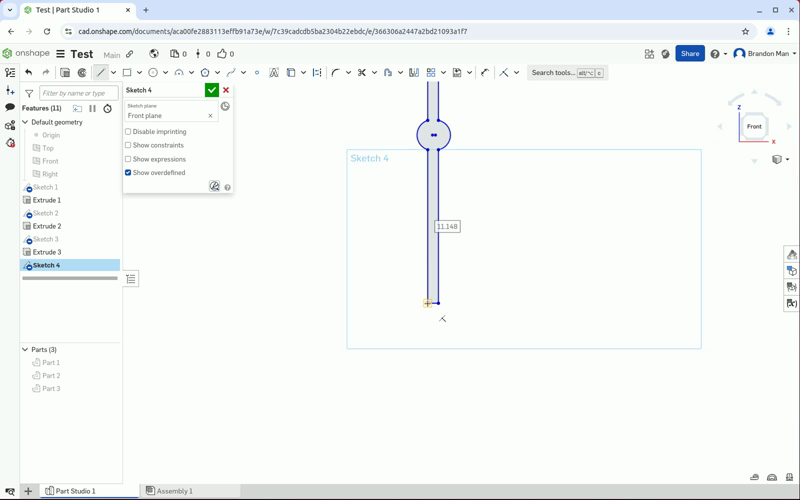
scroll(-6)
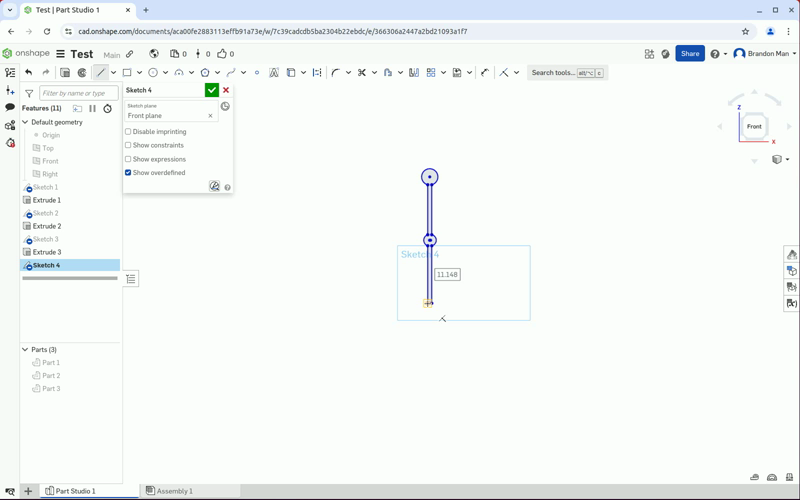
key(esc)
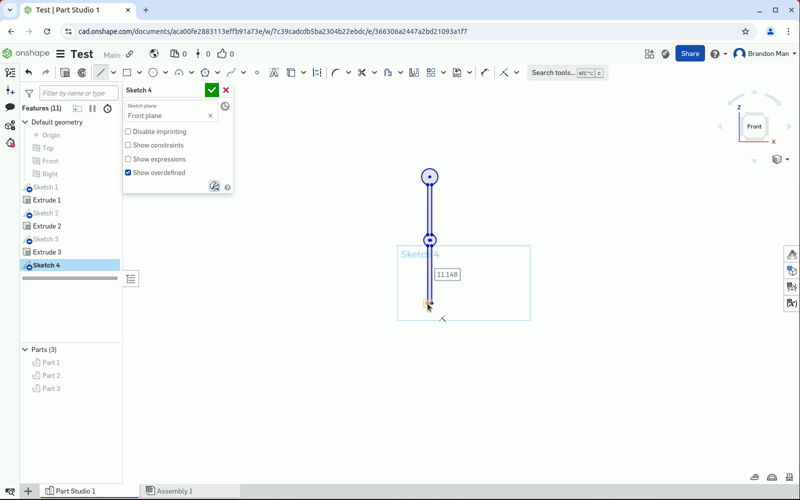
key(c)
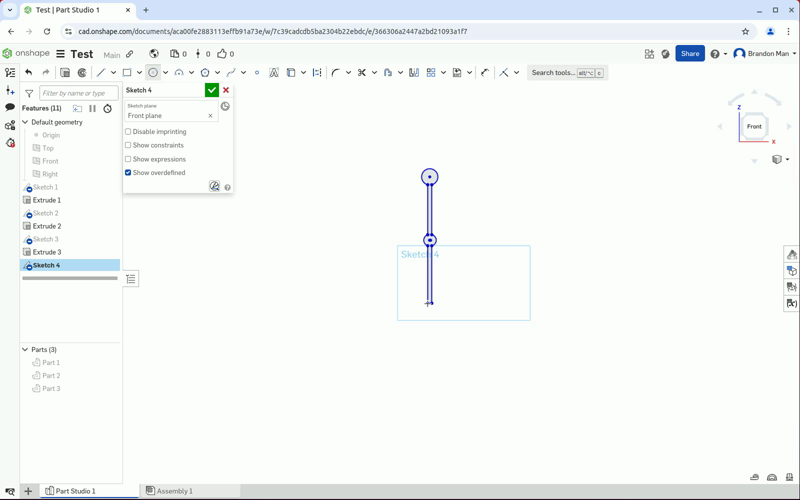
key_down(shift)
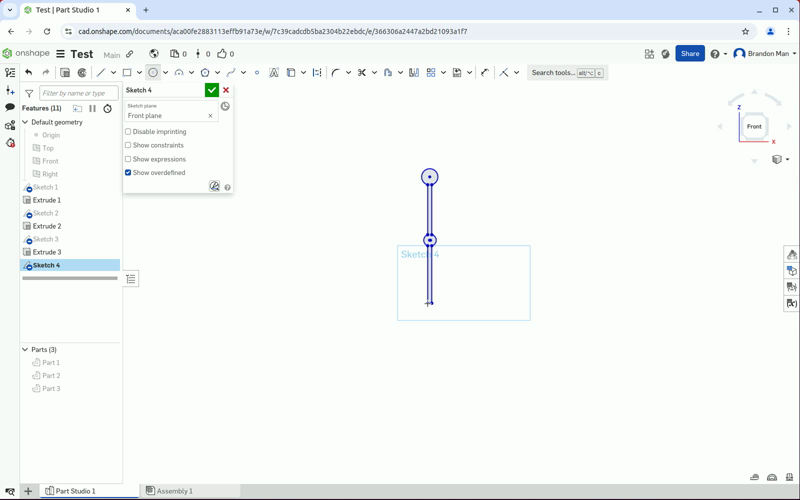
mouse_move(429, 240)
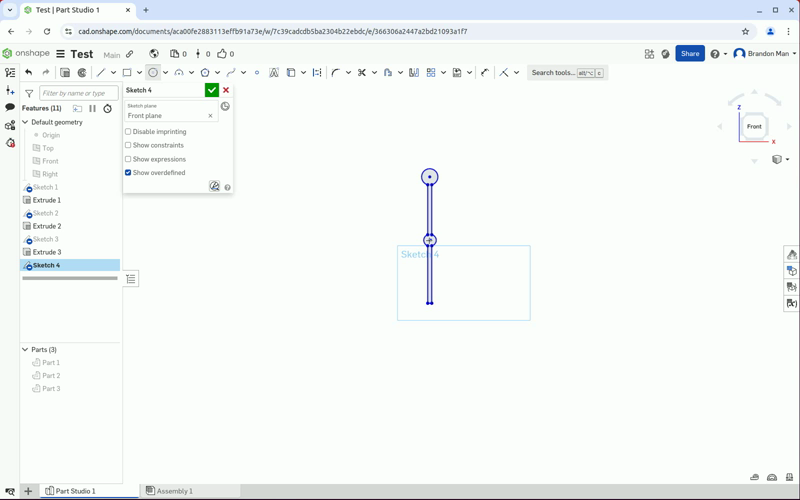
scroll(6)
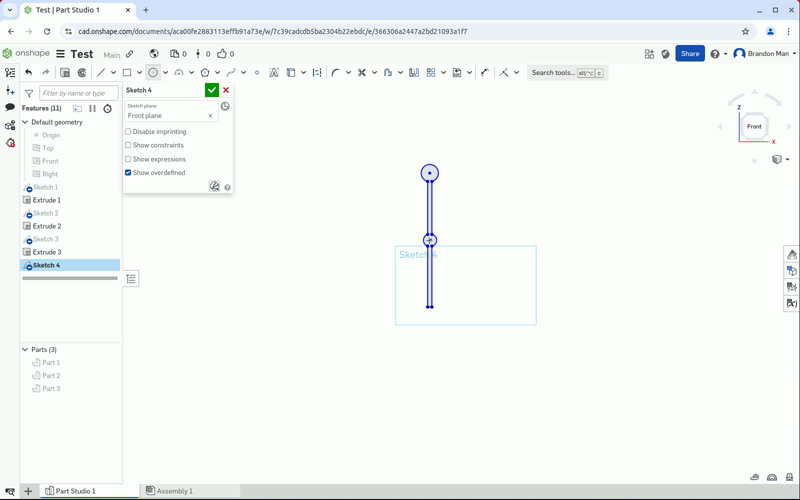
scroll(6)
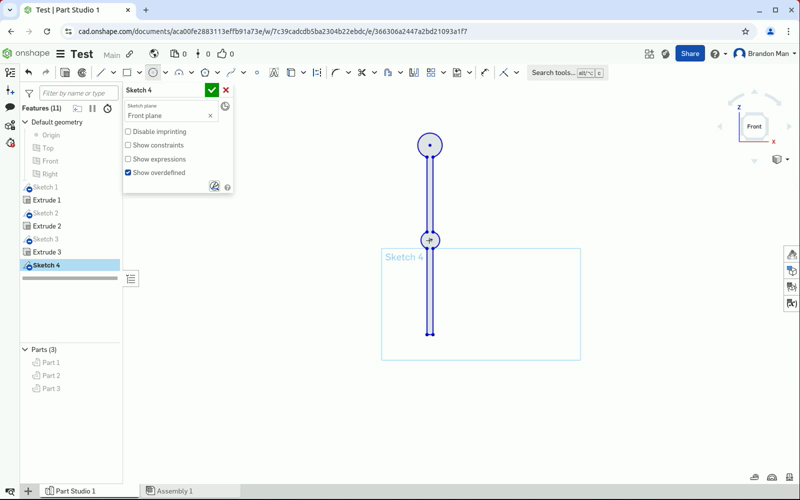
scroll(6)
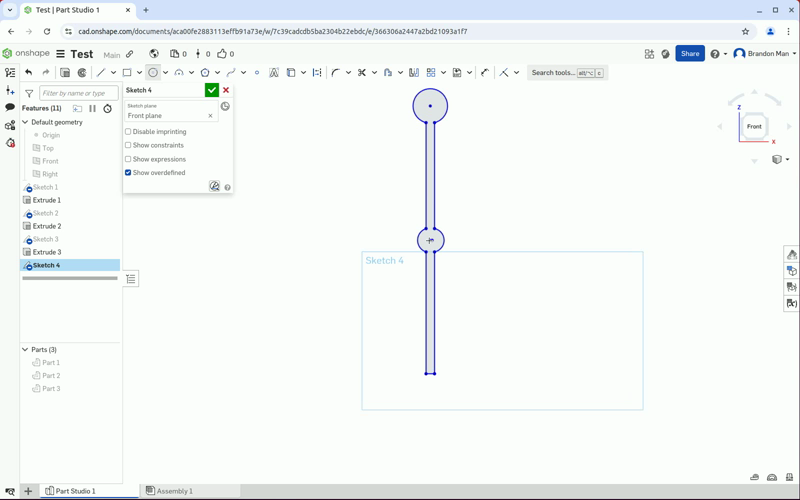
scroll(6)
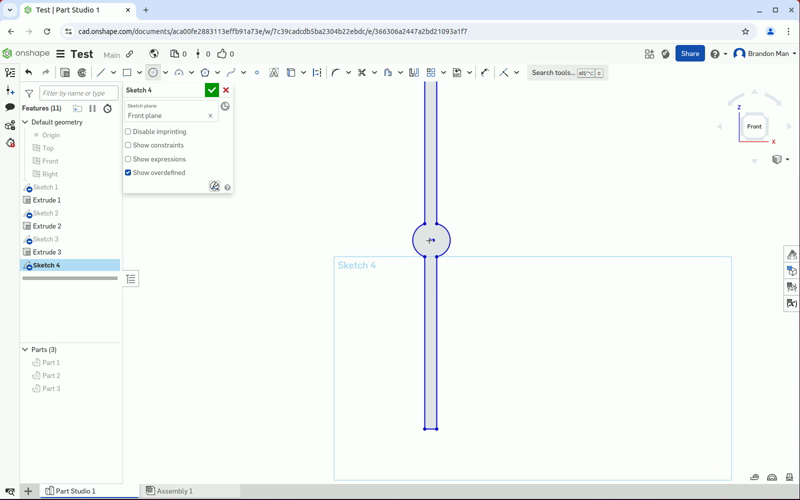
scroll(6)
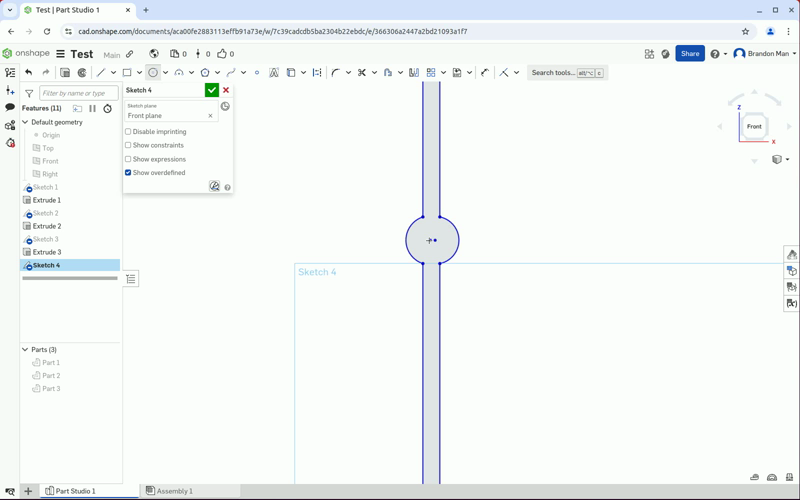
scroll(6)
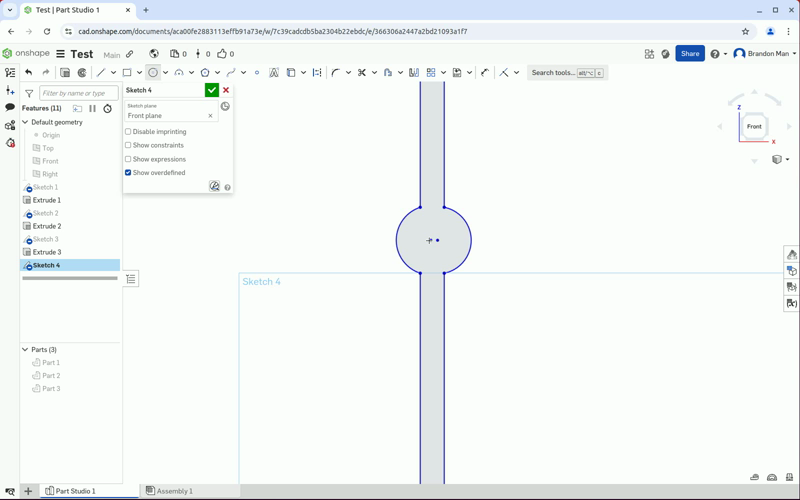
scroll(6)
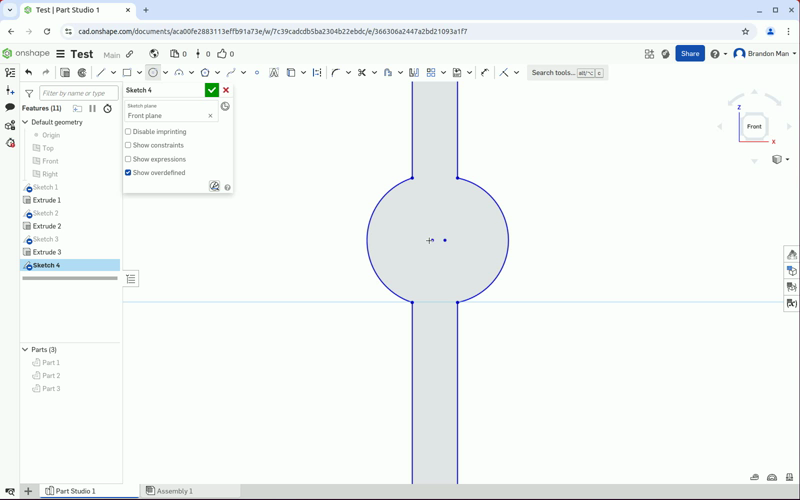
click(429, 240)
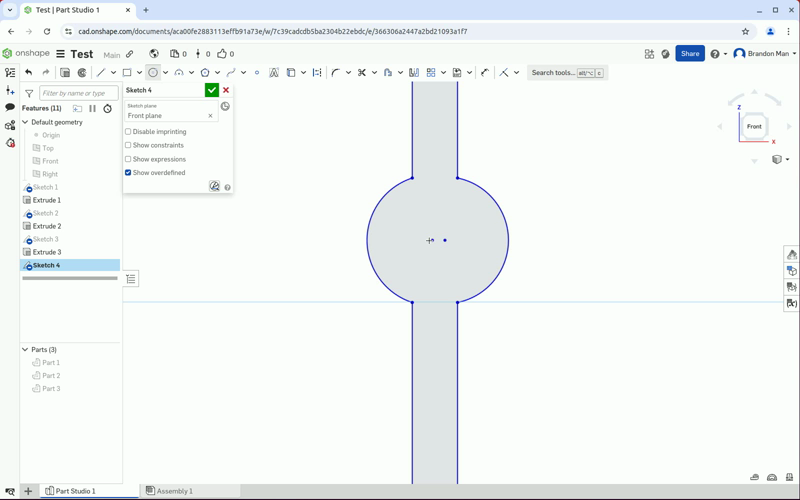
scroll(-6)
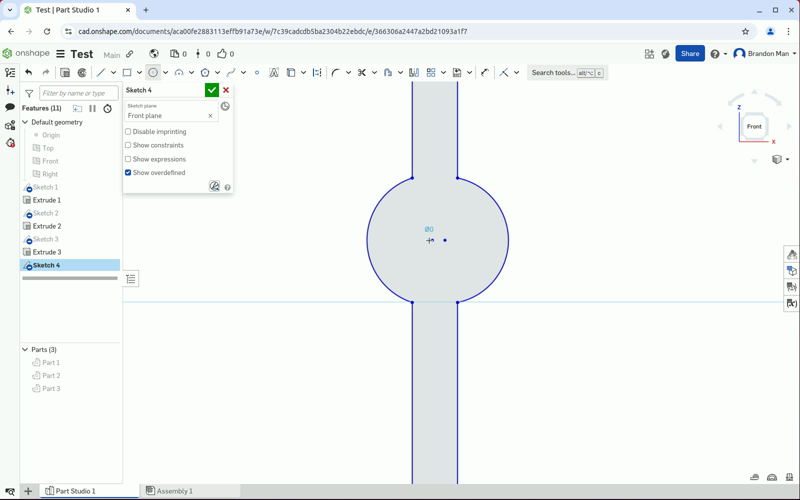
scroll(-6)
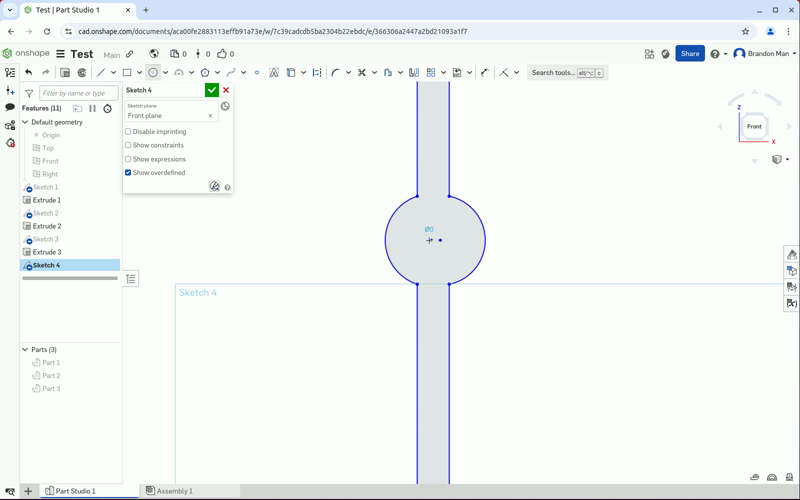
scroll(-6)
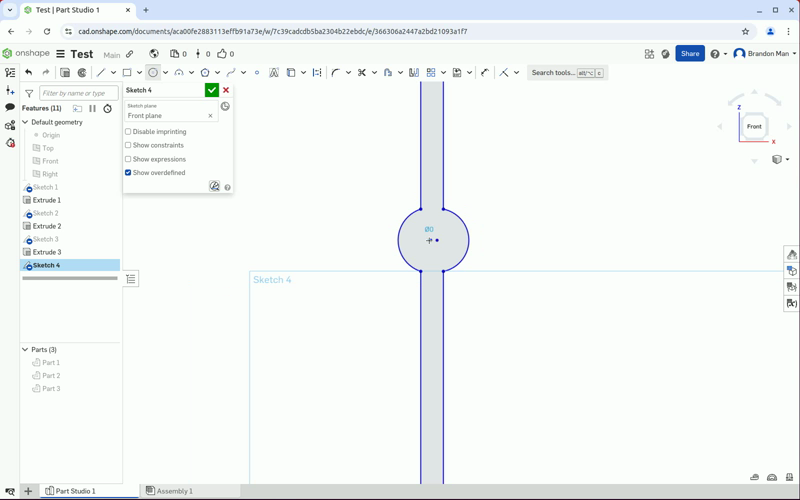
scroll(-6)
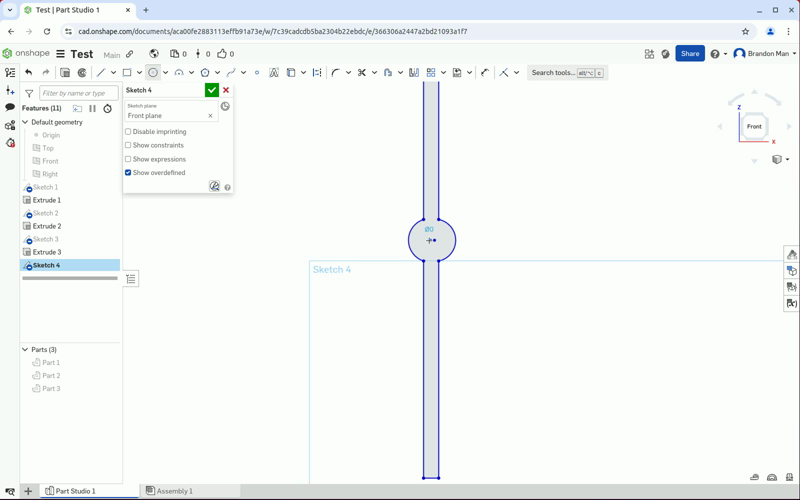
scroll(-6)
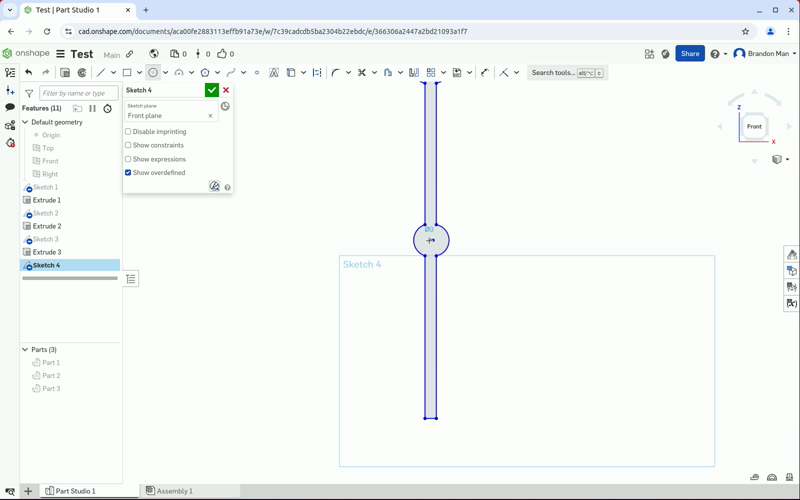
scroll(-6)
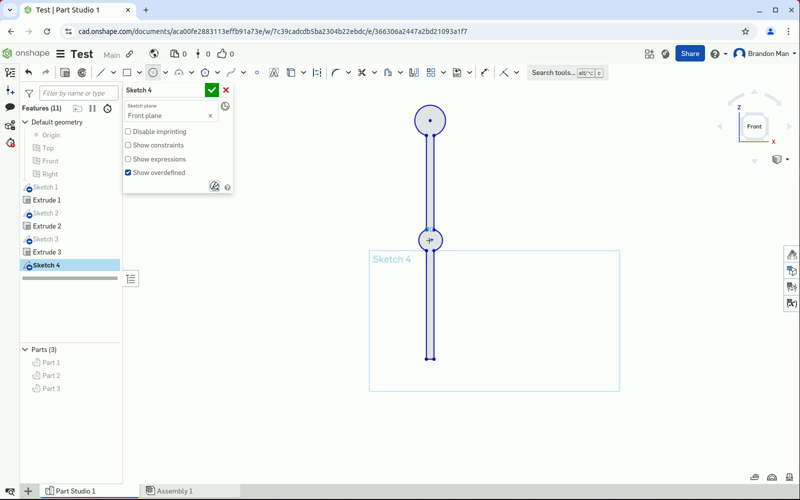
scroll(-6)
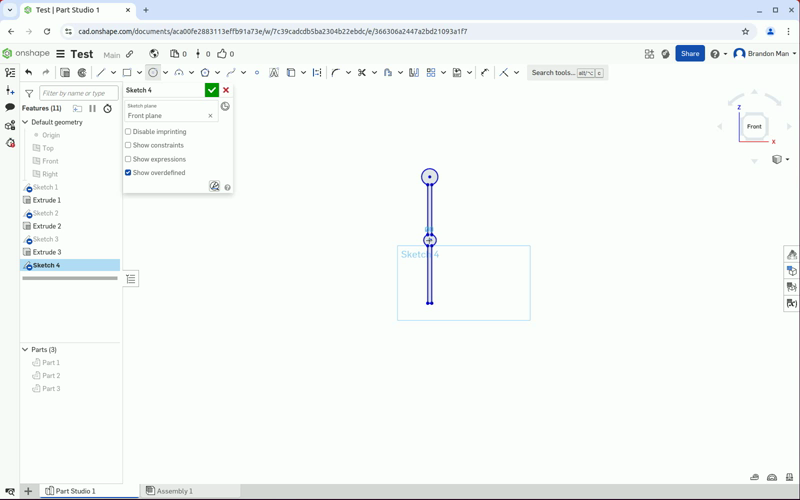
key_up(shift)
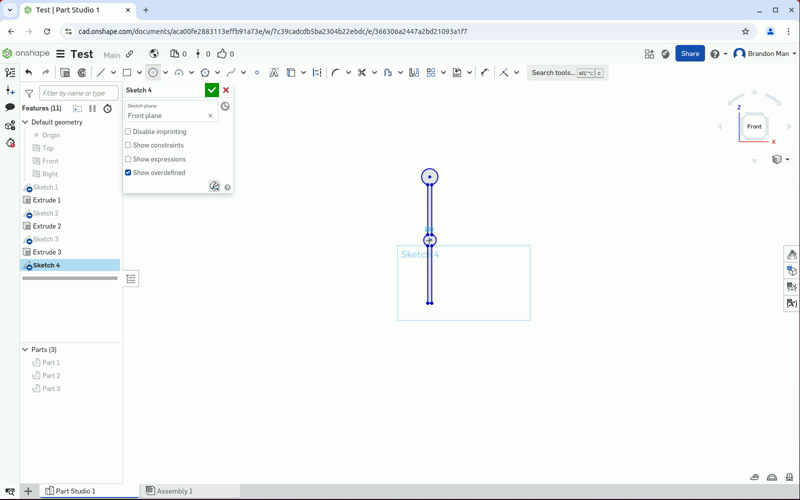
mouse_move(432, 240)
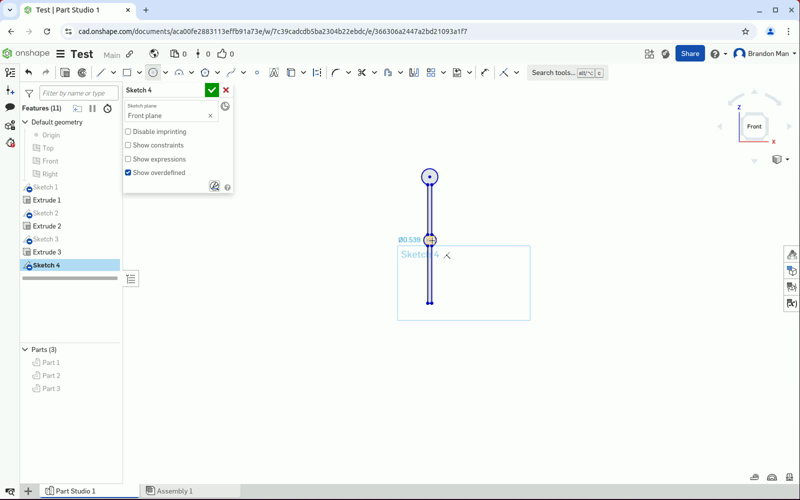
scroll(6)
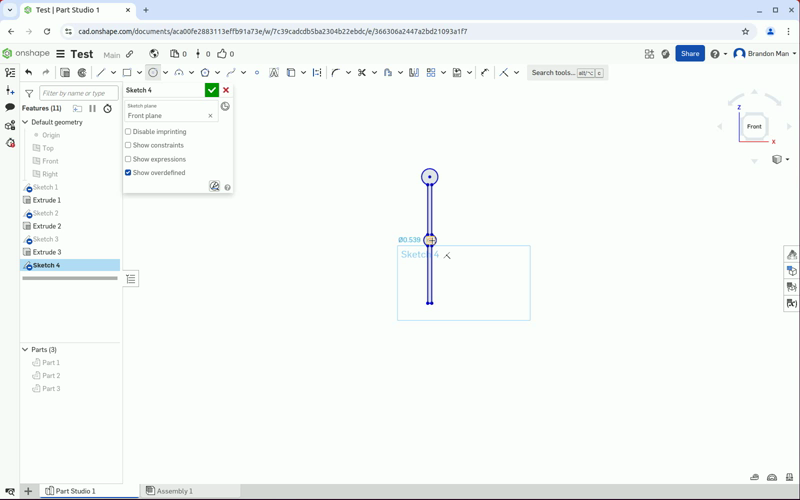
scroll(6)
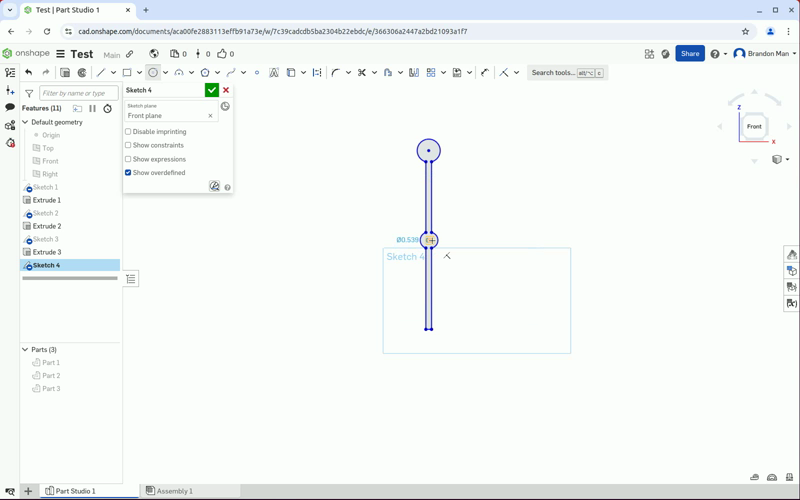
scroll(6)
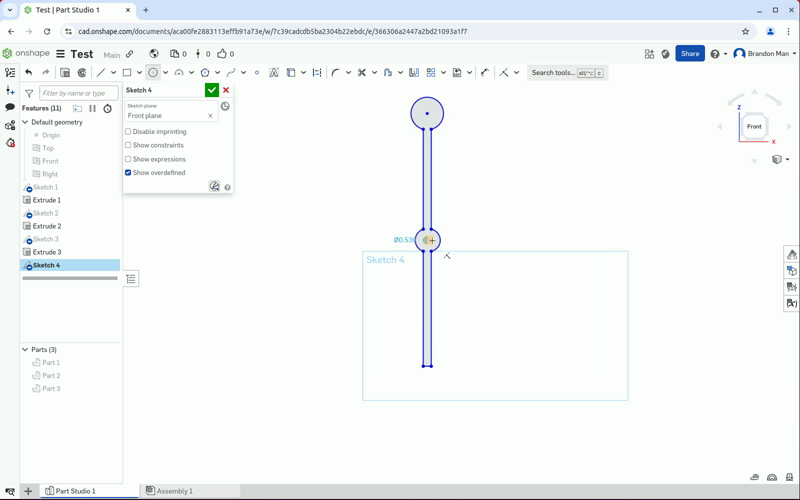
scroll(6)
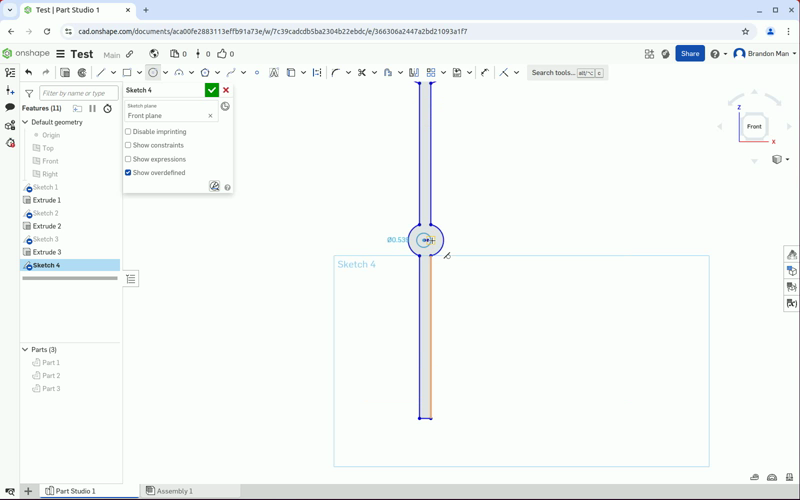
scroll(6)
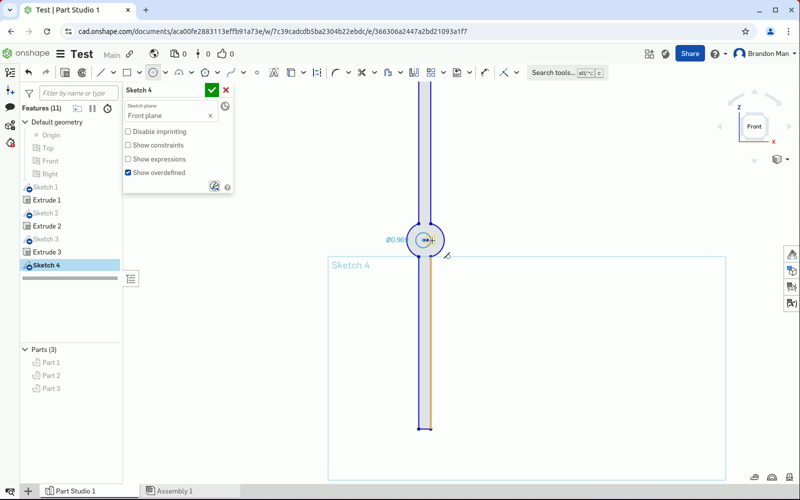
scroll(6)
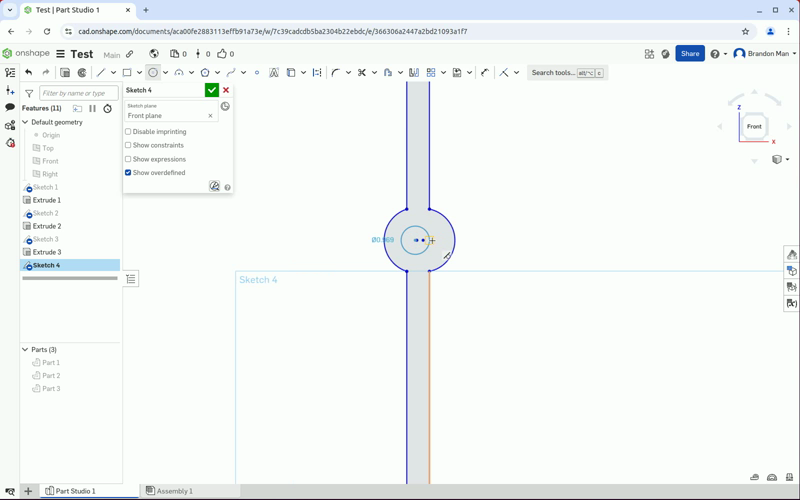
scroll(6)
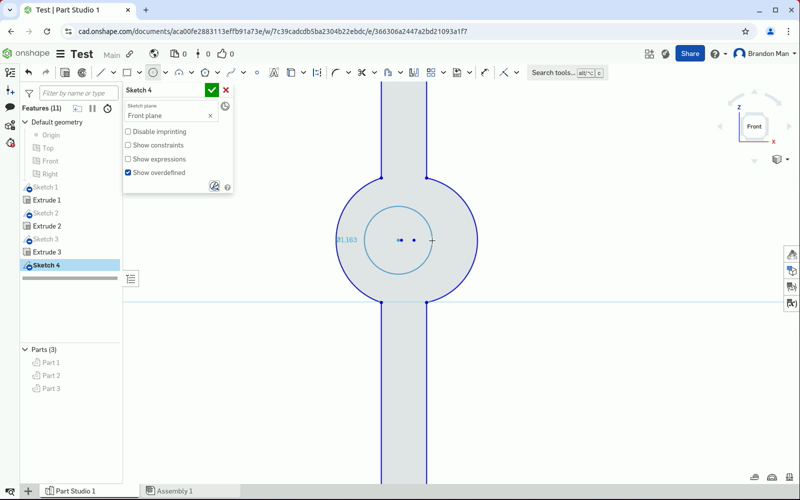
click(432, 240)
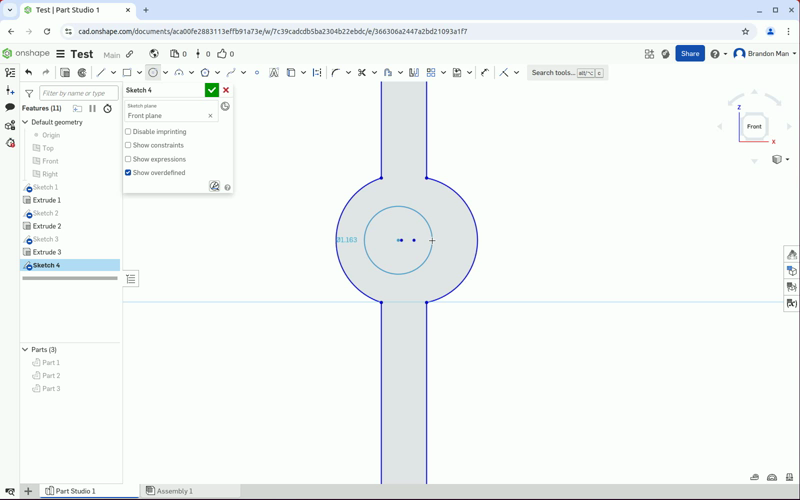
scroll(-6)
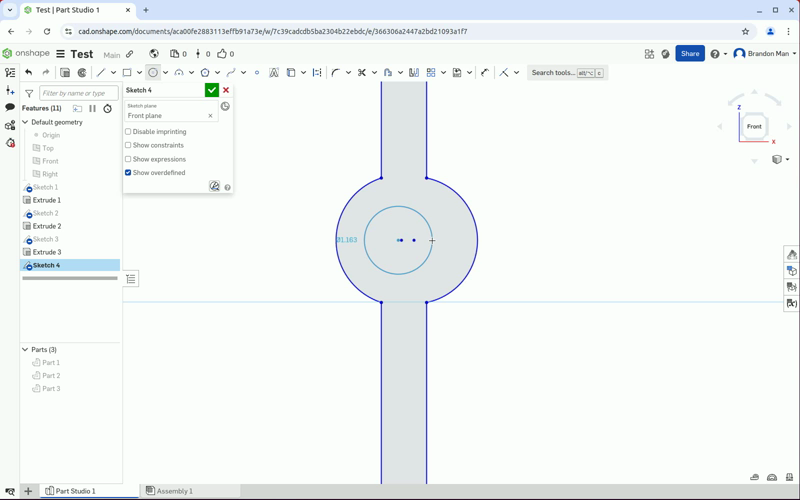
scroll(-6)
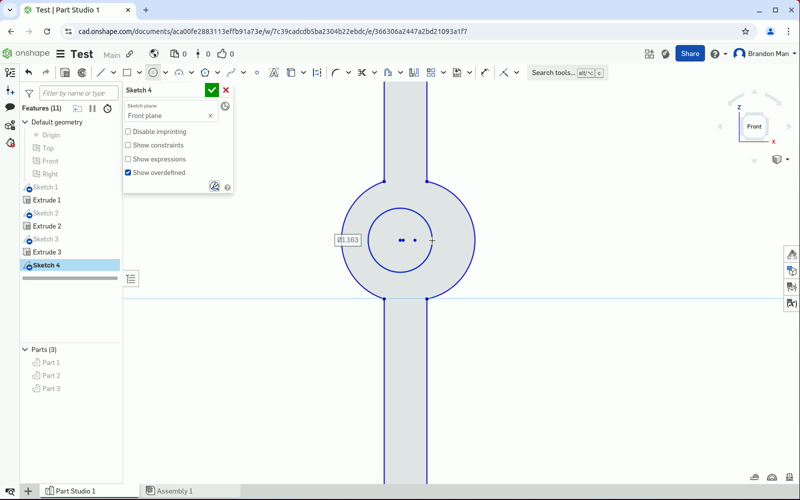
scroll(-6)
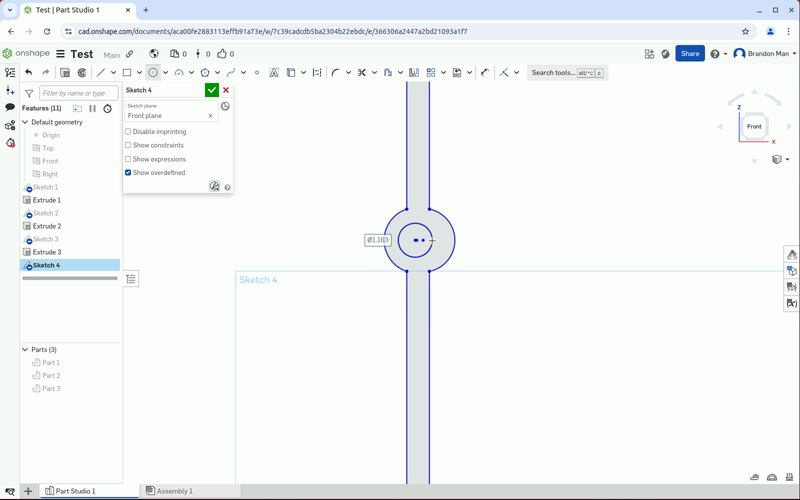
scroll(-6)
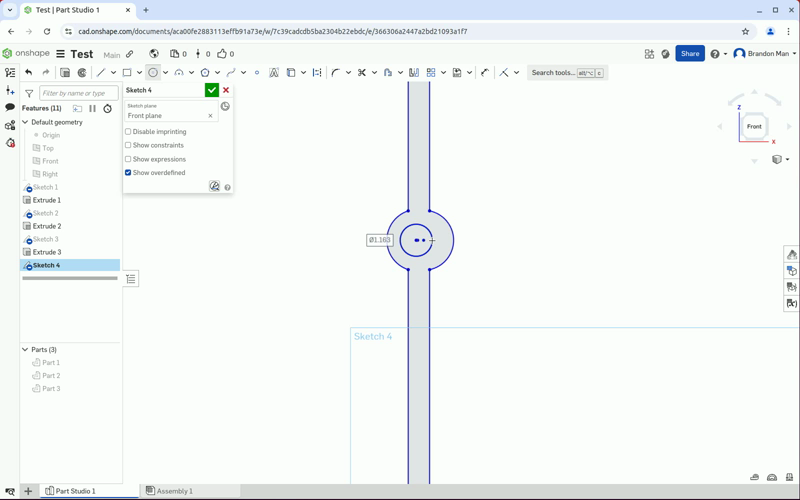
scroll(-6)
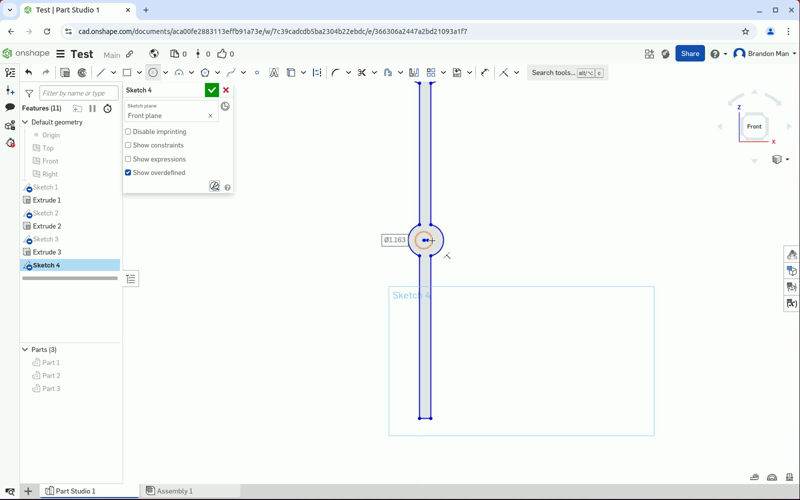
scroll(-6)
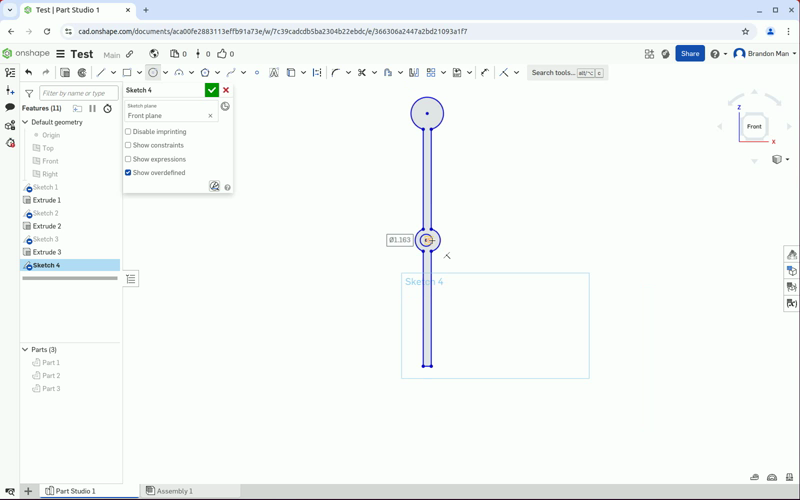
scroll(-6)
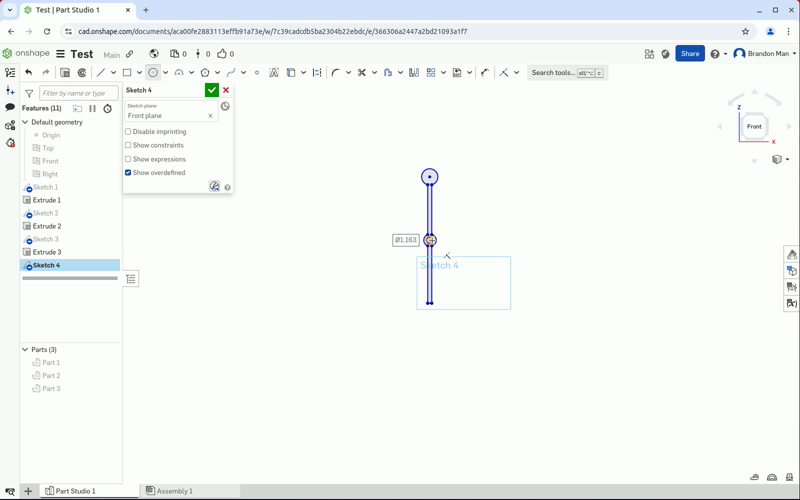
key(esc)
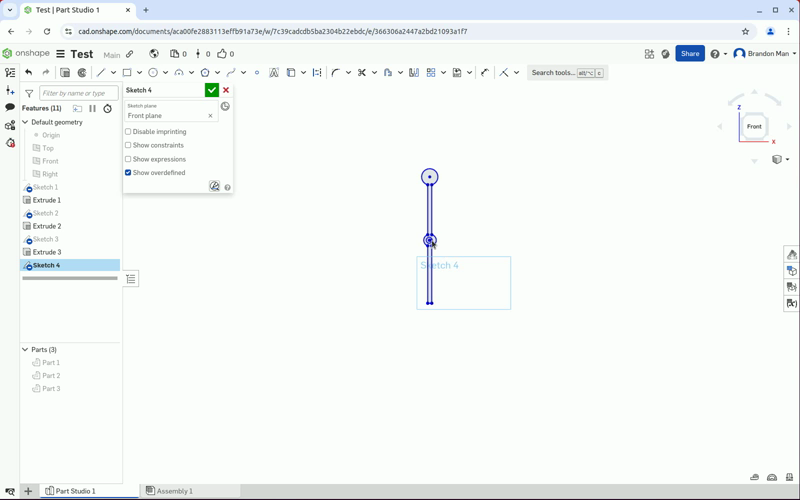
mouse_move(427, 183)
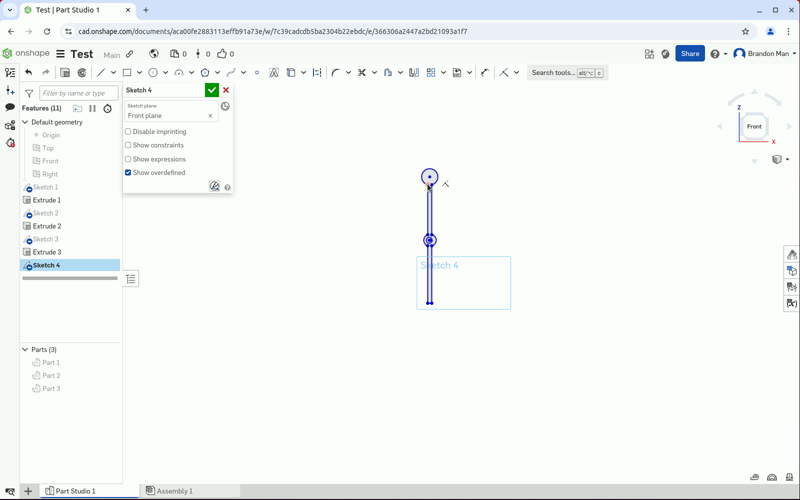
scroll(6)
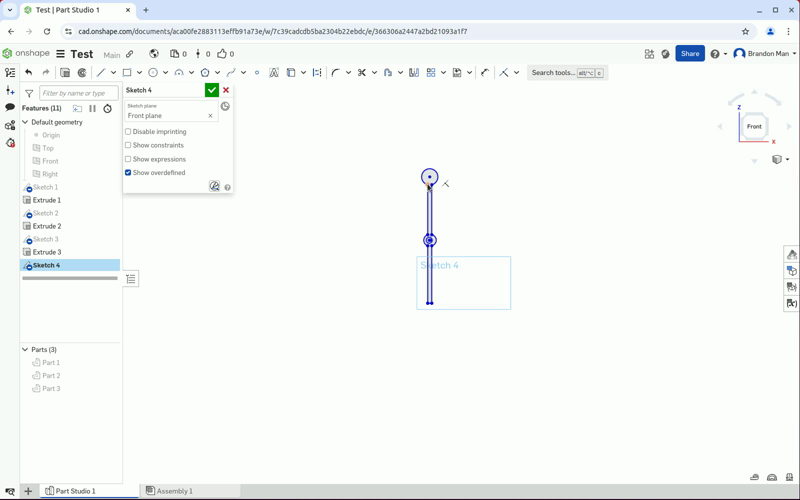
scroll(6)
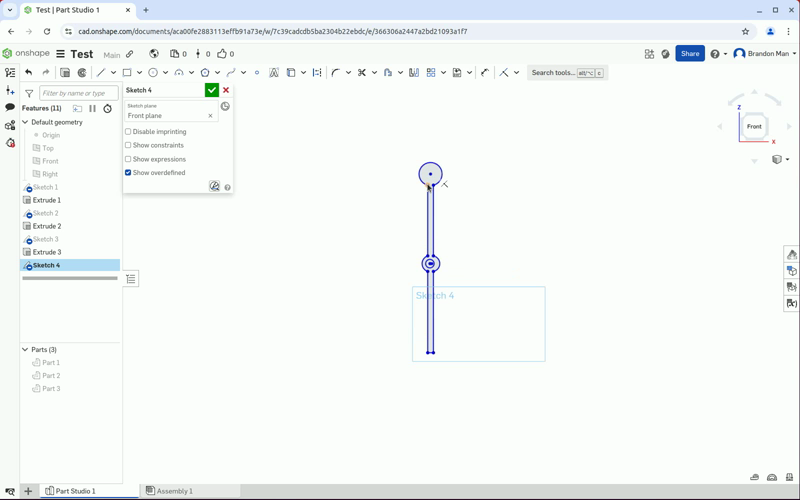
scroll(6)
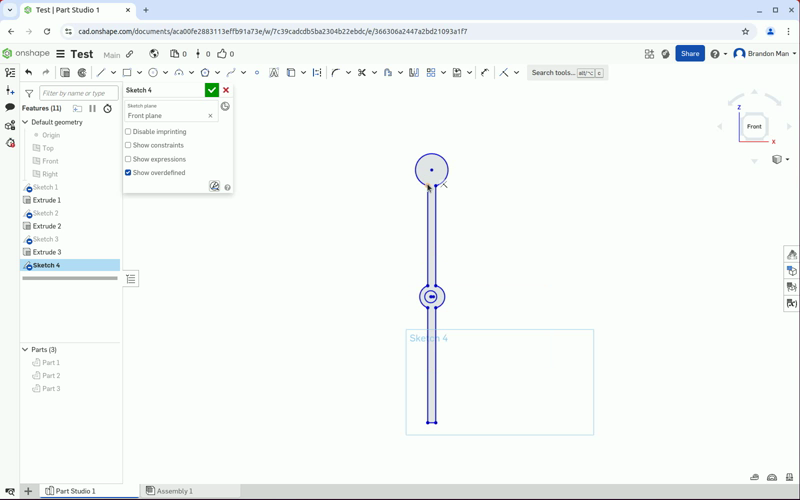
scroll(6)
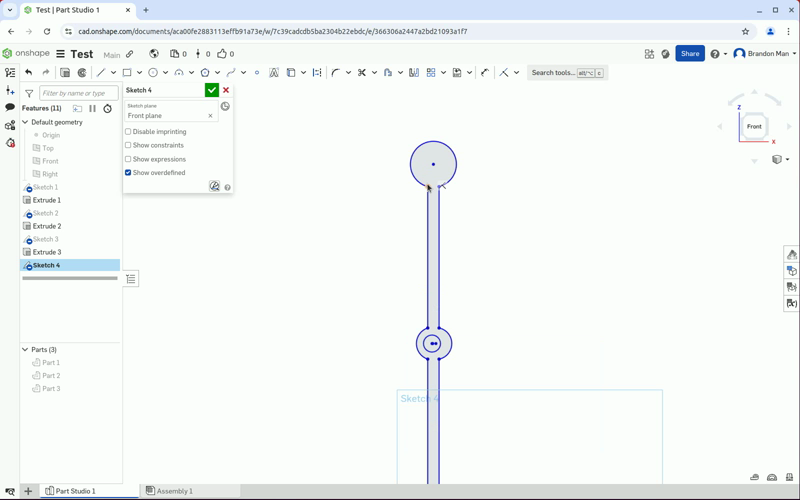
scroll(6)
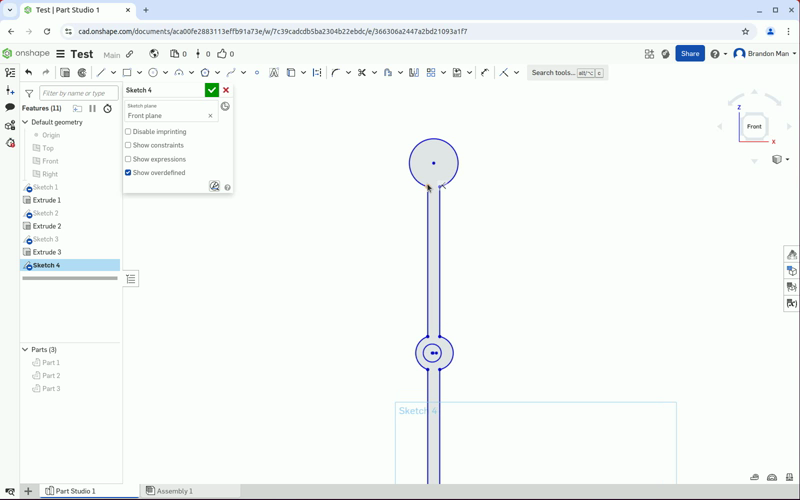
scroll(6)
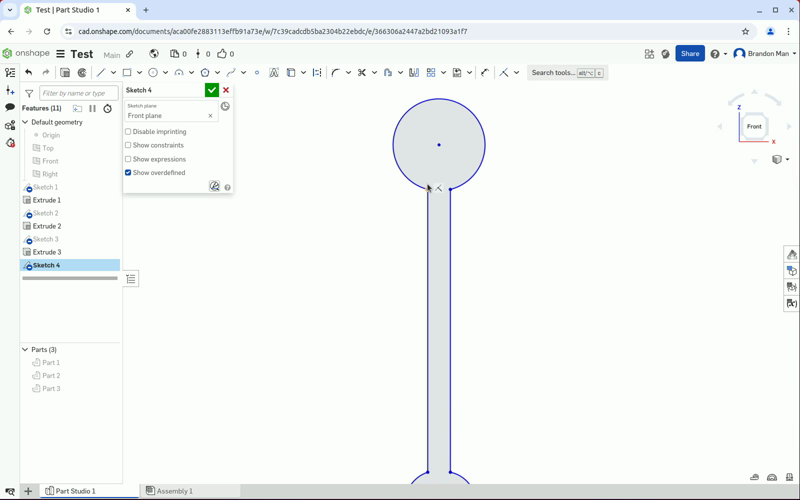
scroll(6)
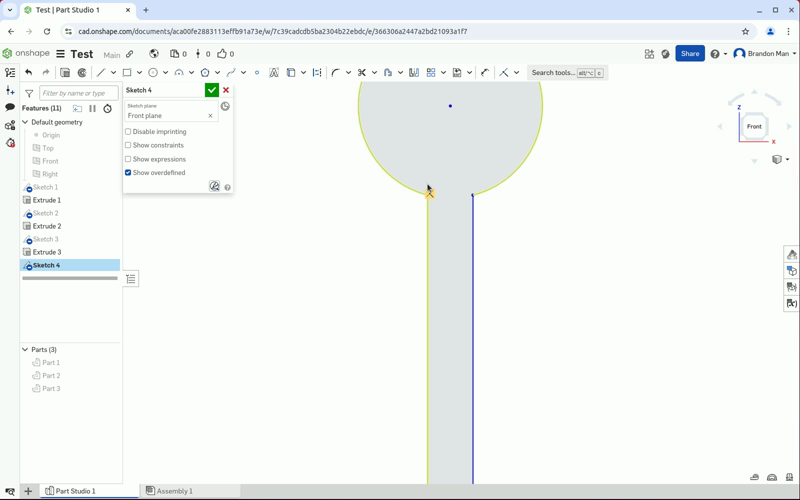
click(427, 183)
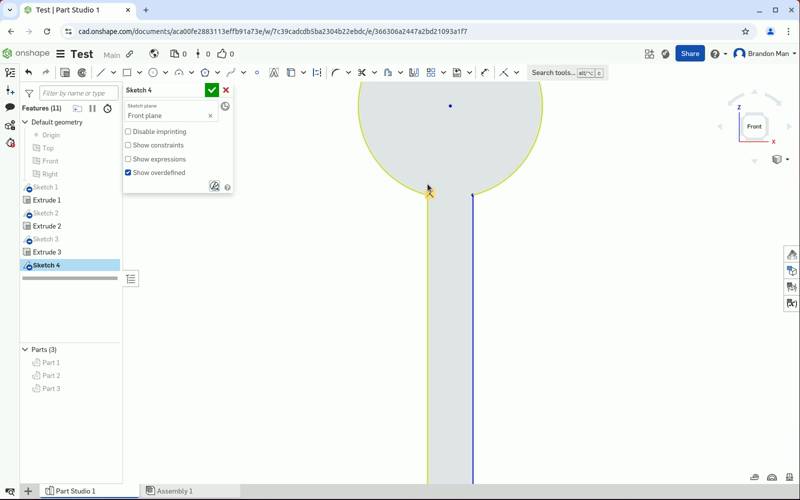
scroll(-6)
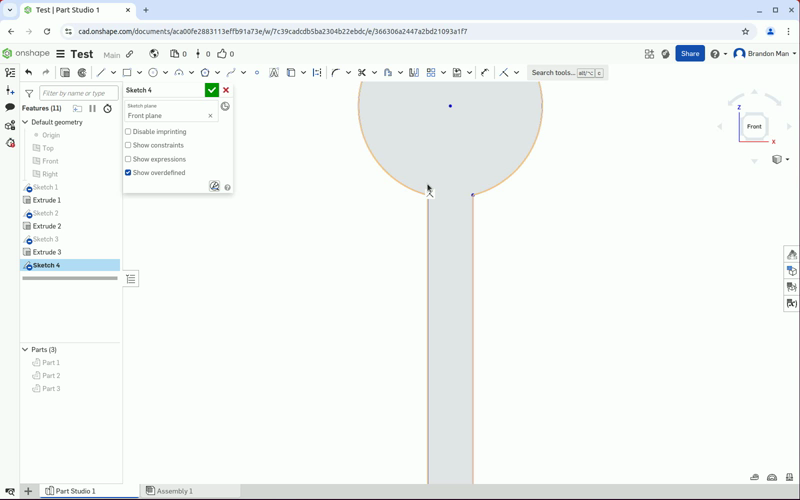
scroll(-6)
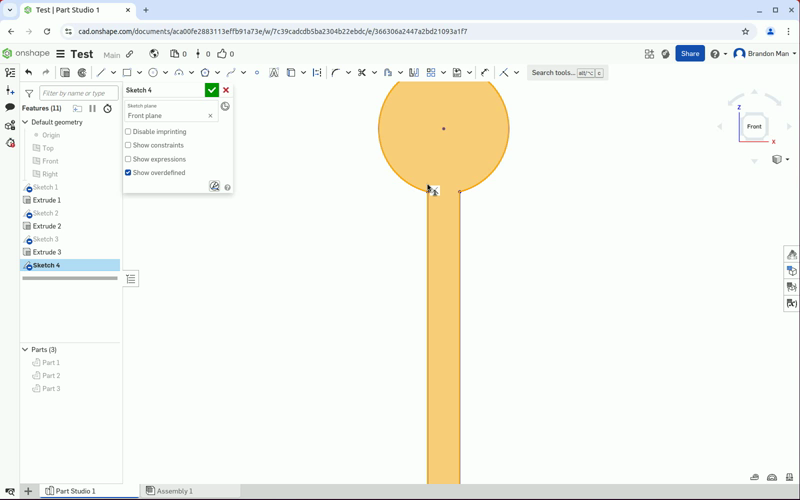
scroll(-6)
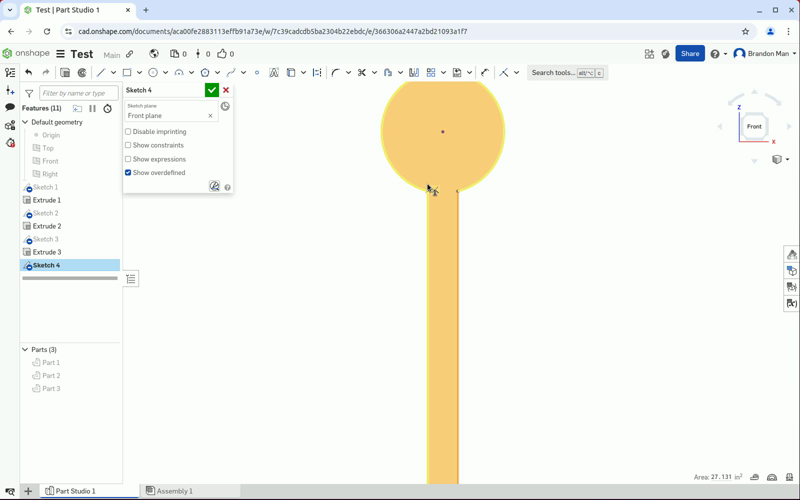
scroll(-6)
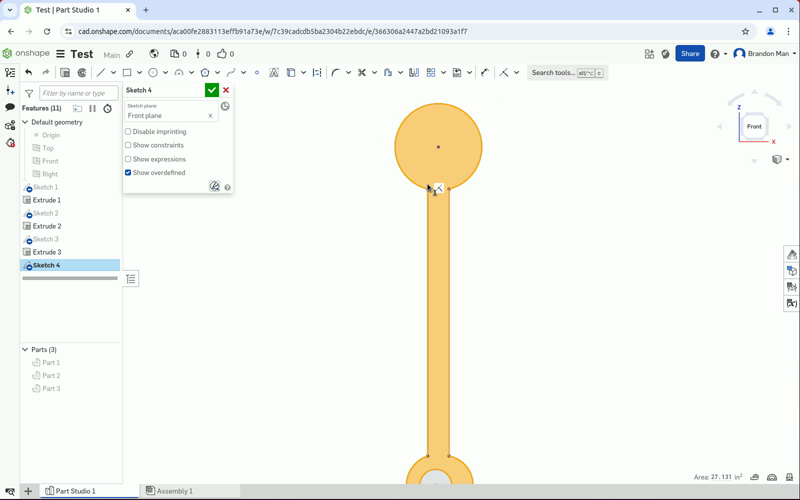
scroll(-6)
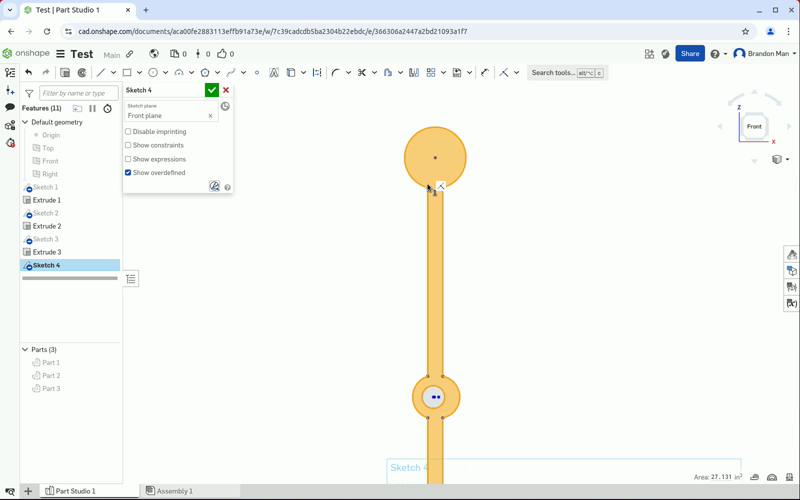
scroll(-6)
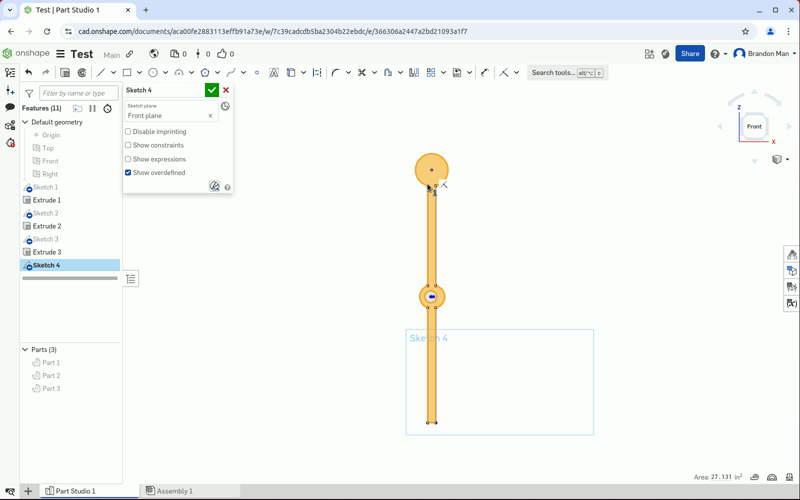
scroll(-6)
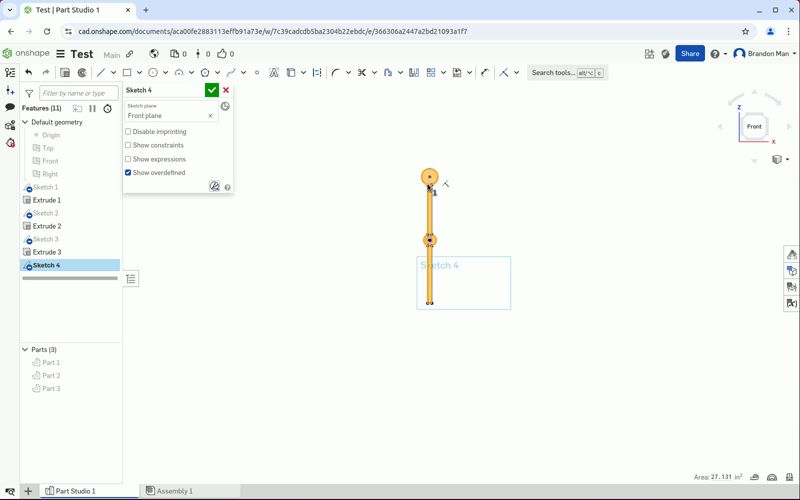
mouse_move(73, 352)
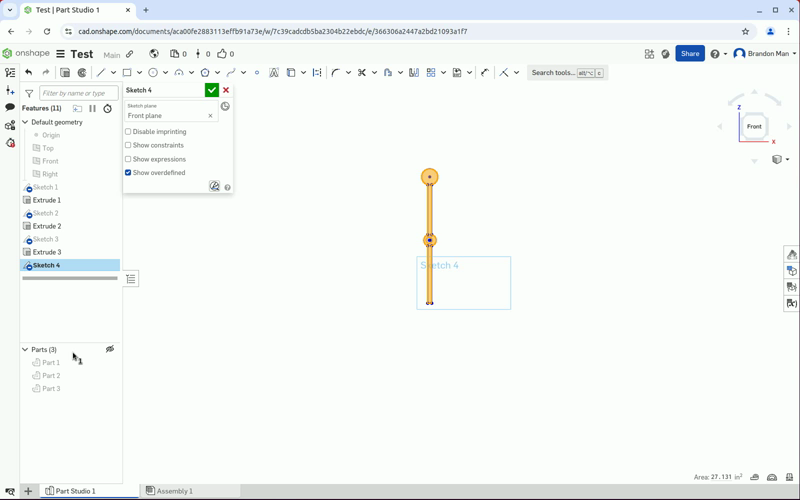
key(shift+y)
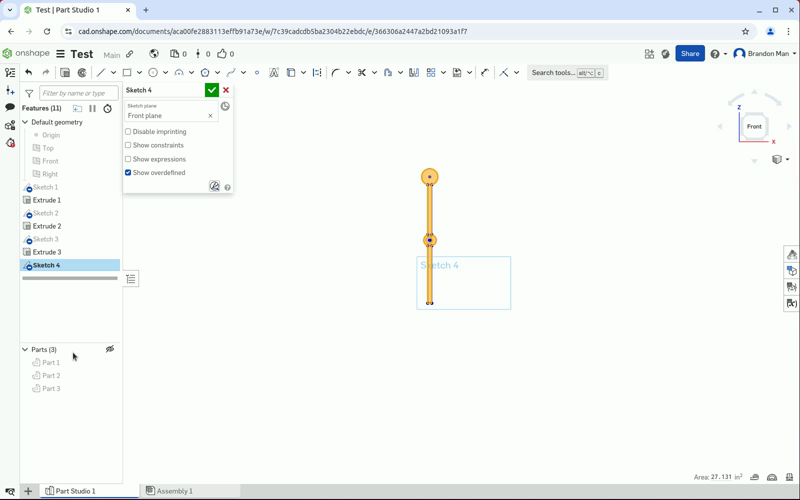
key(shift+e)
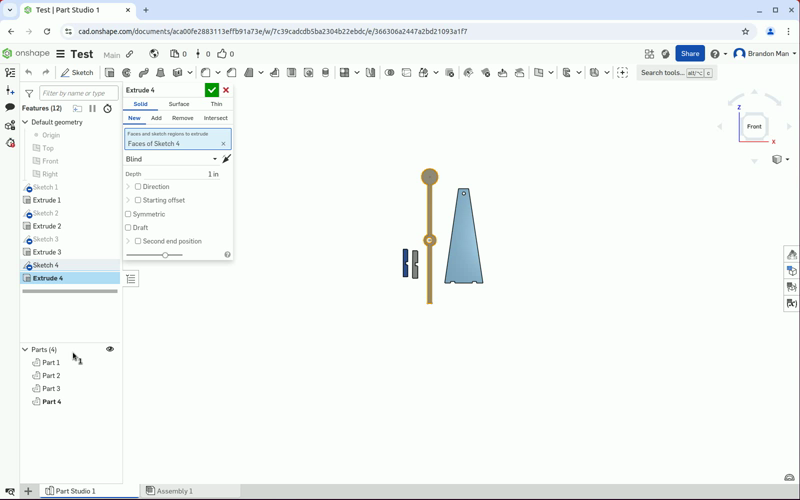
mouse_move(143, 106)
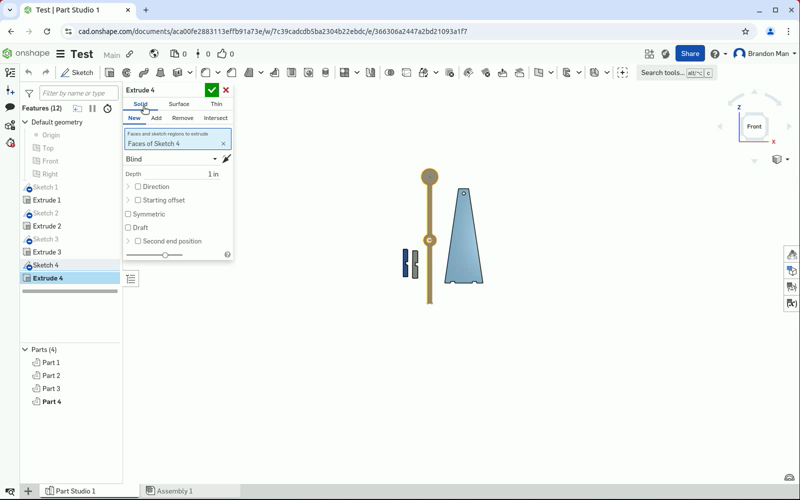
click(143, 106)
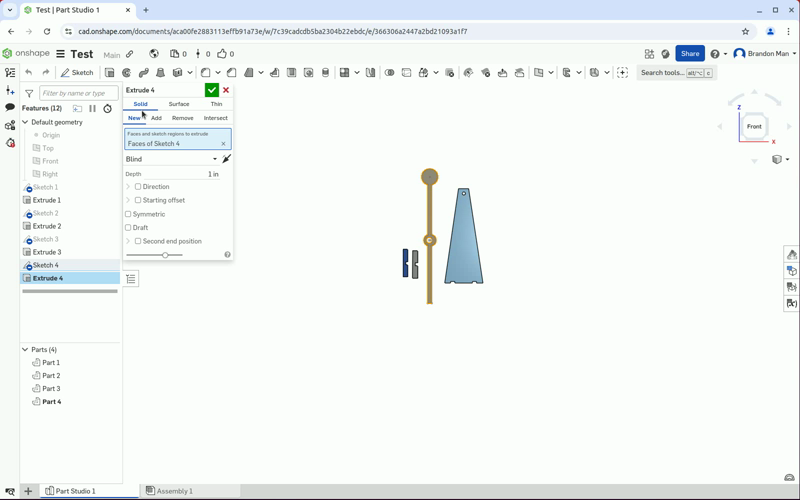
mouse_move(137, 120)
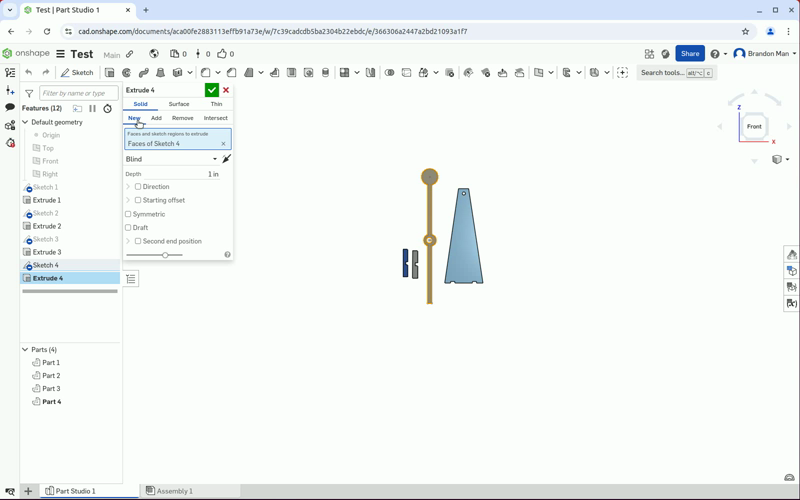
click(137, 120)
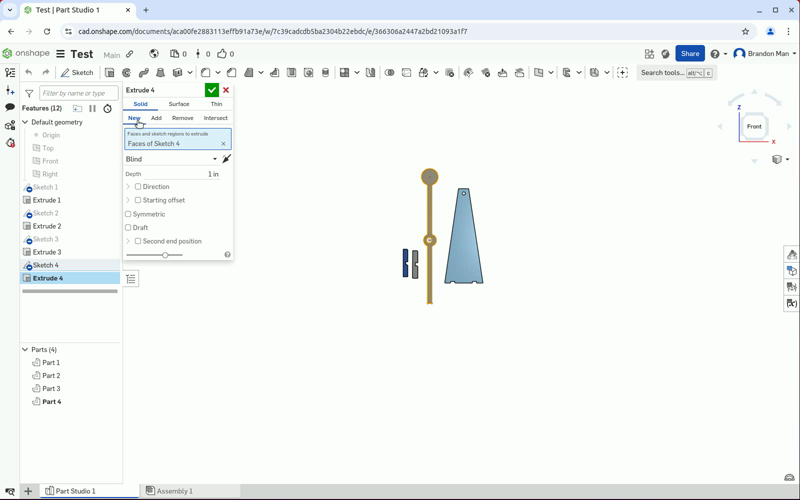
key(tab, 4)
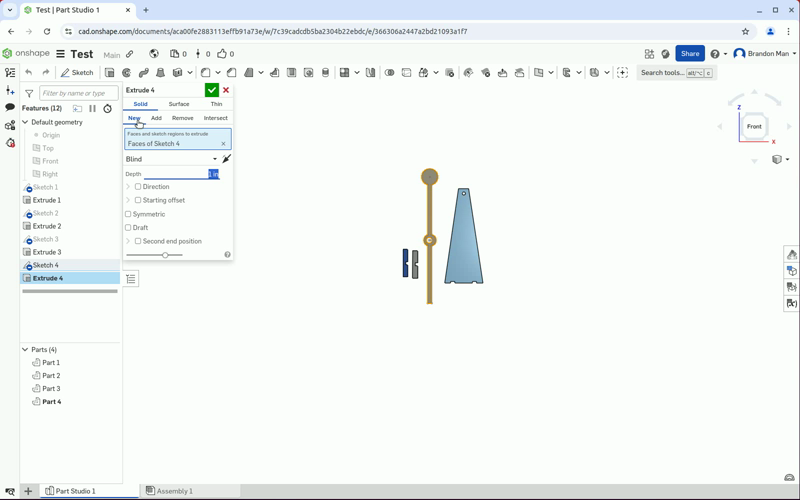
text(0.722)
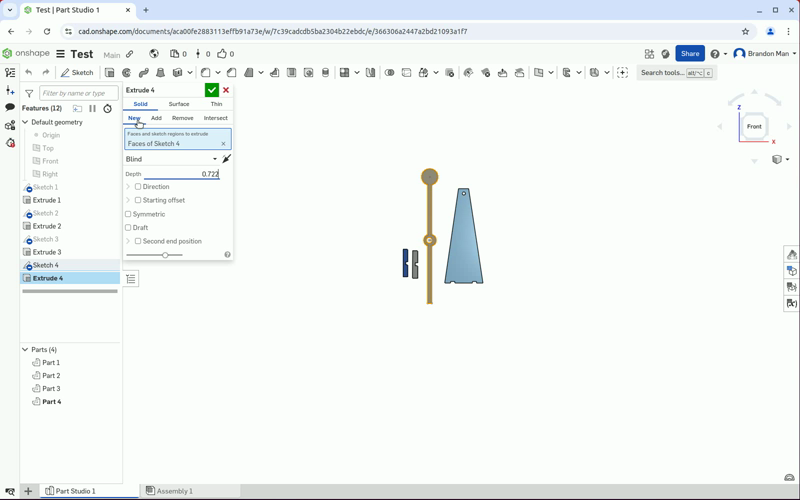
key(enter)
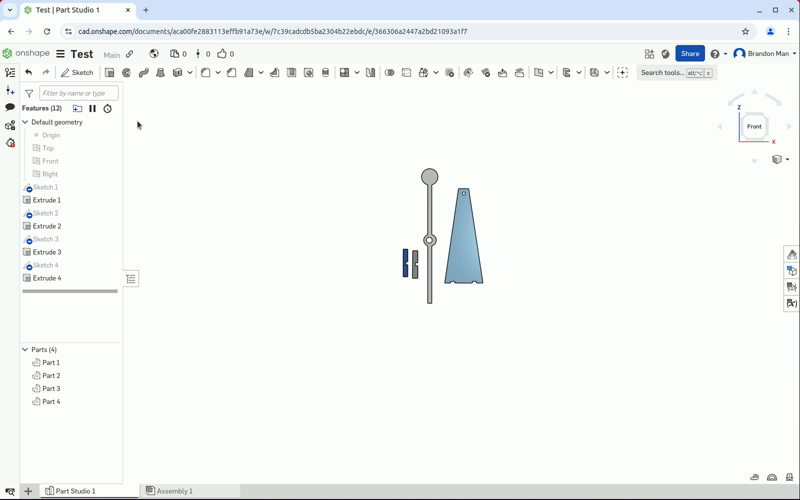
key(shift+h)
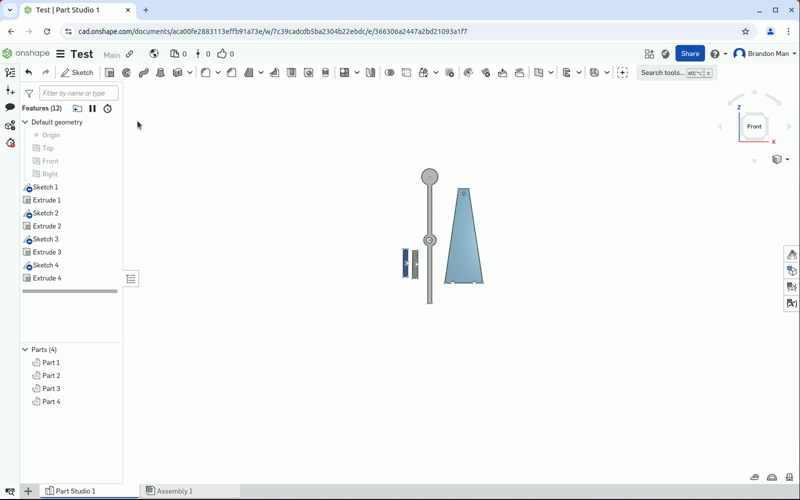
key(shift+h)
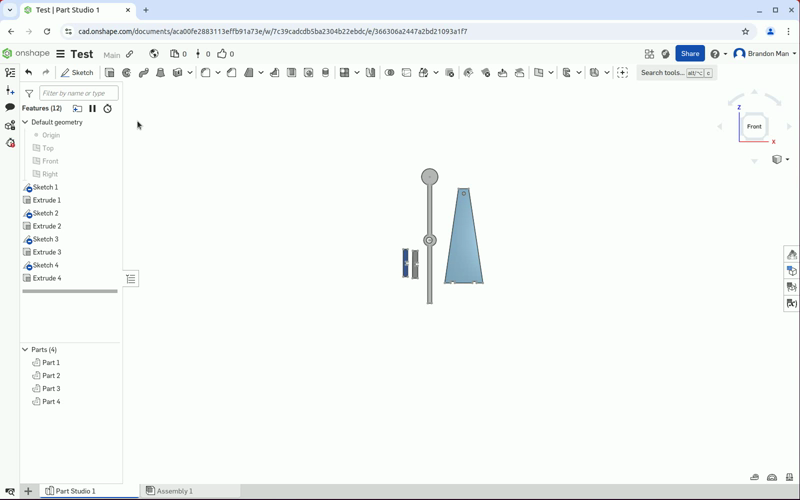
key(shift+7)
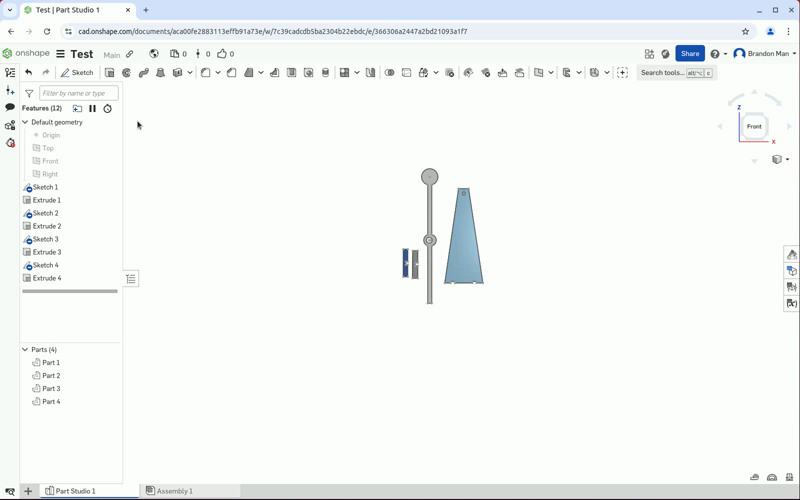
key(left, 2)
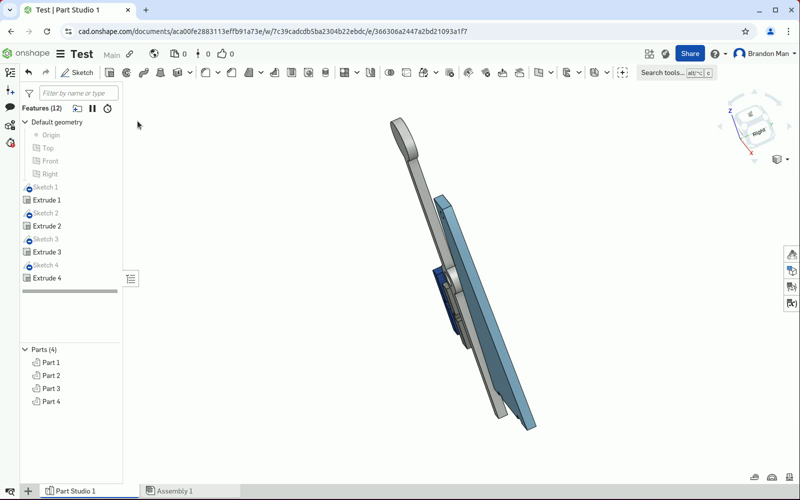
key(down, 2)
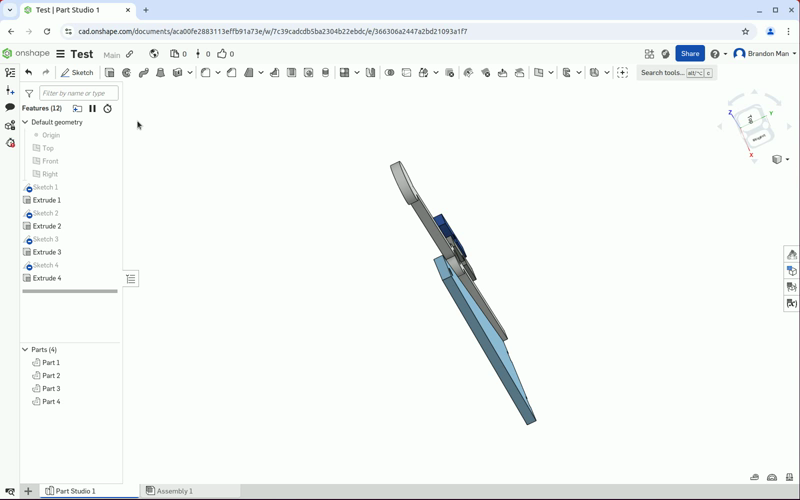
key(up, 2)
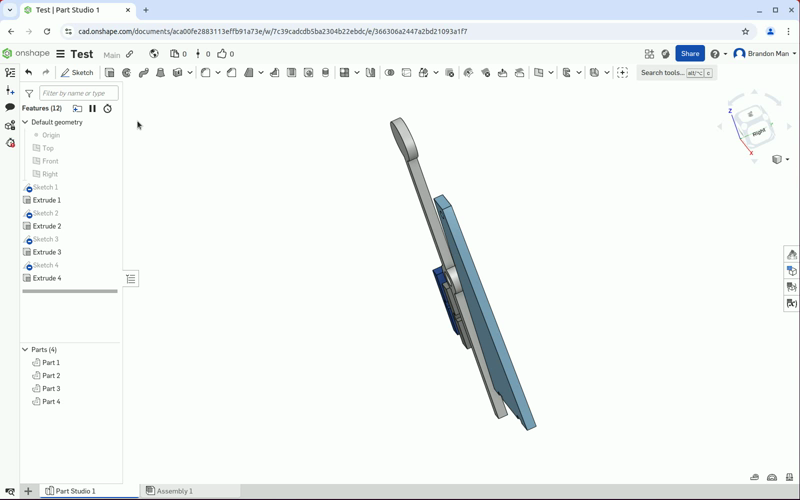
key(right, 2)
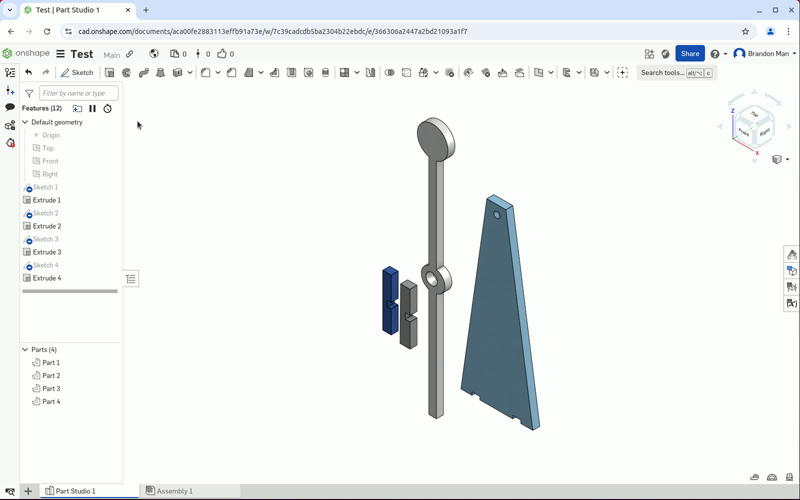
mouse_move(73, 189)
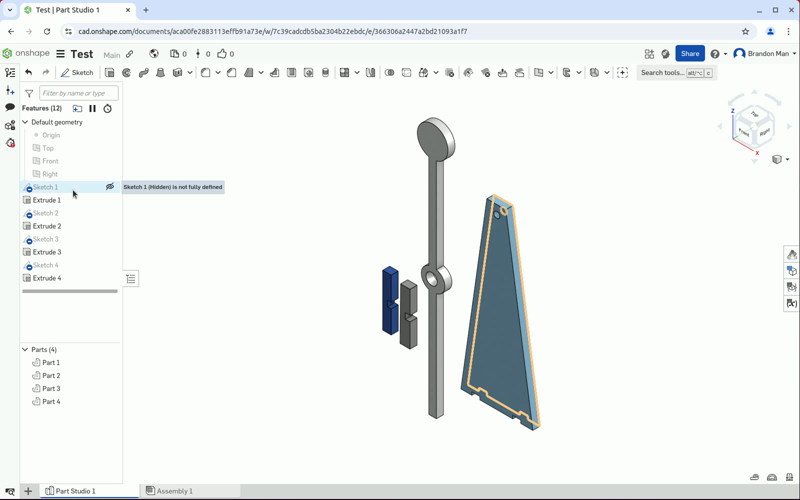
click(73, 189)